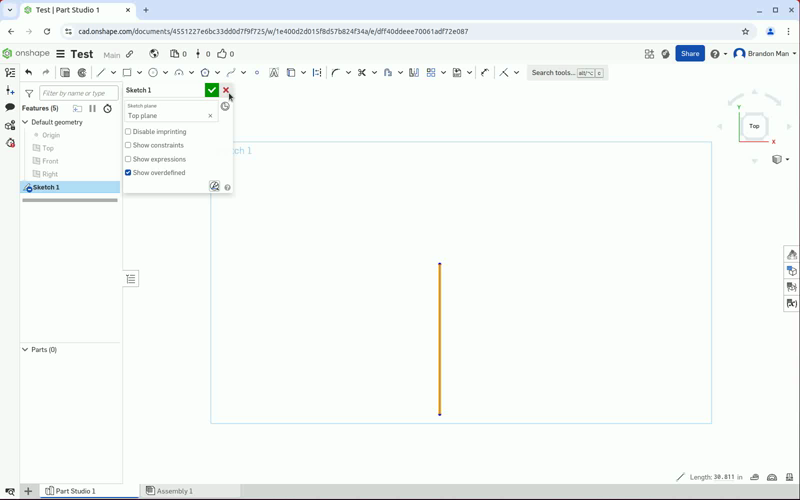
key(shift+h)
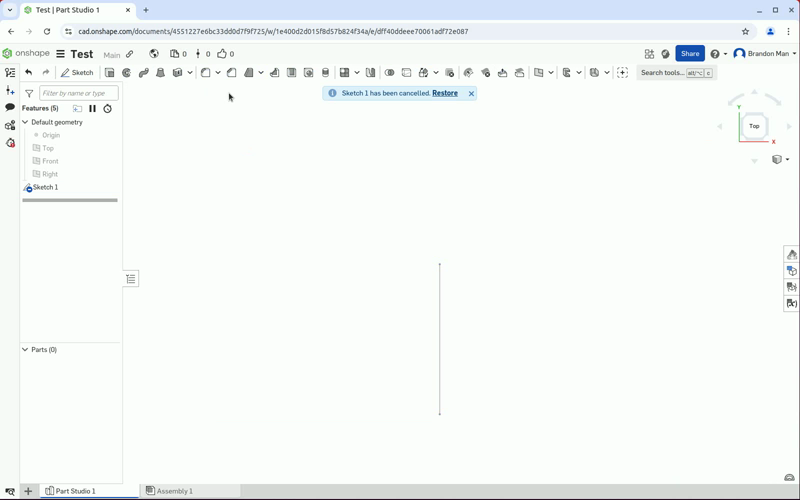
key(shift+s)
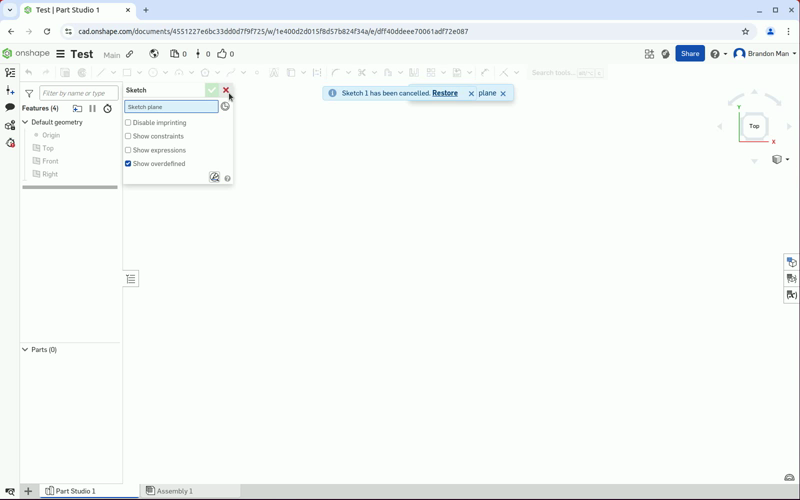
mouse_move(73, 150)
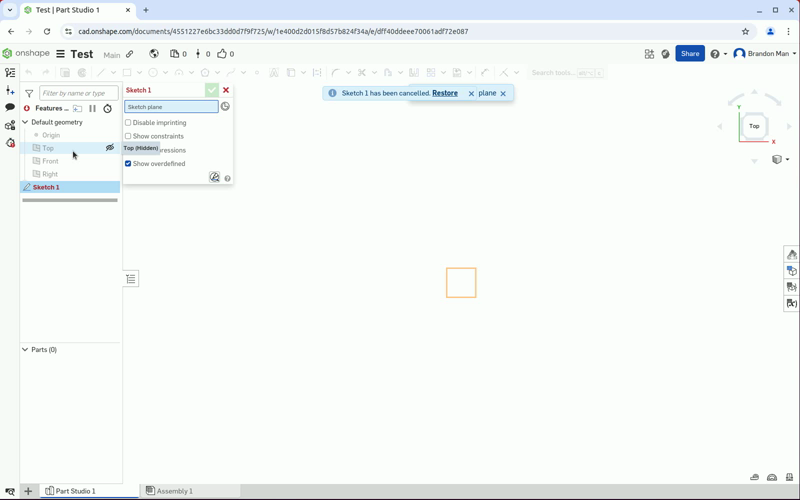
click(73, 150)
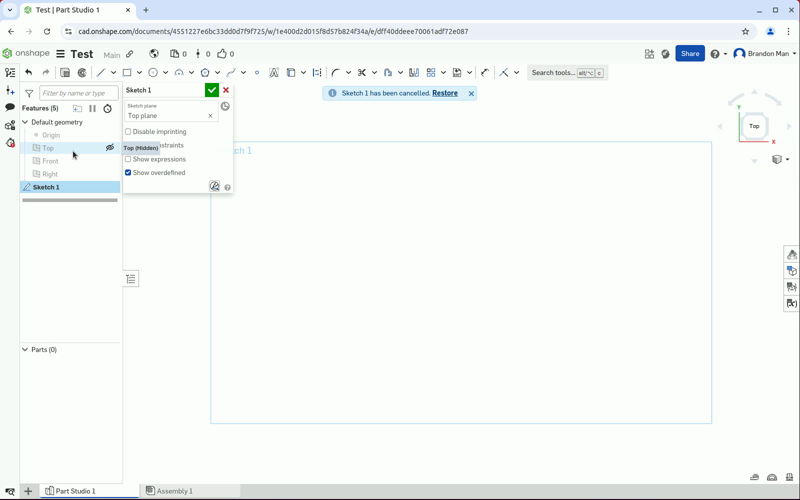
mouse_move(73, 352)
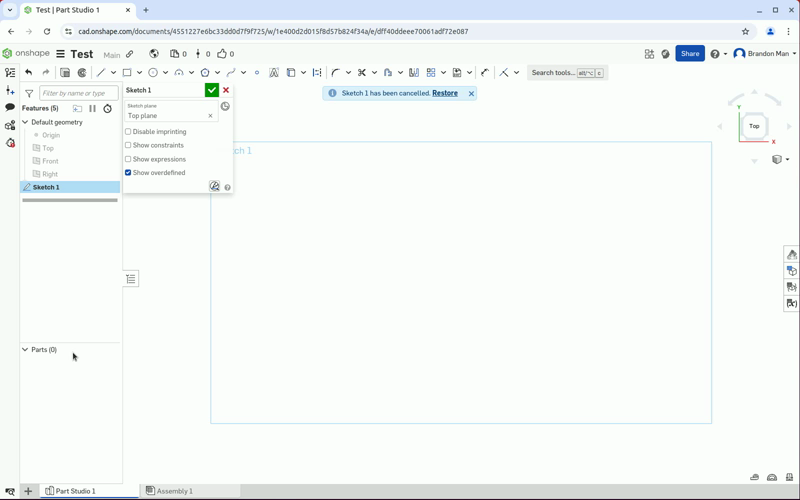
key(y)
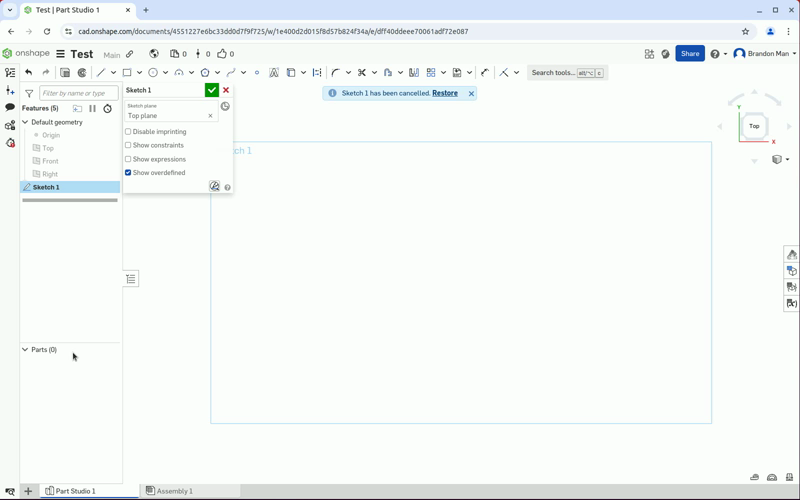
key(l)
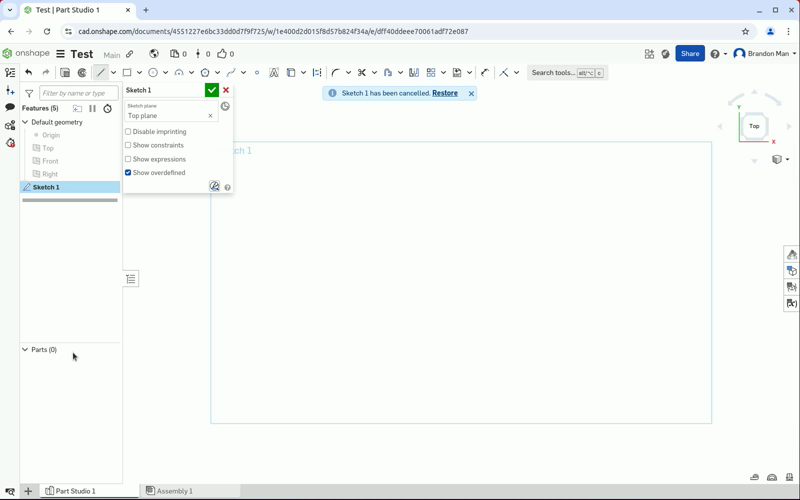
key_down(shift)
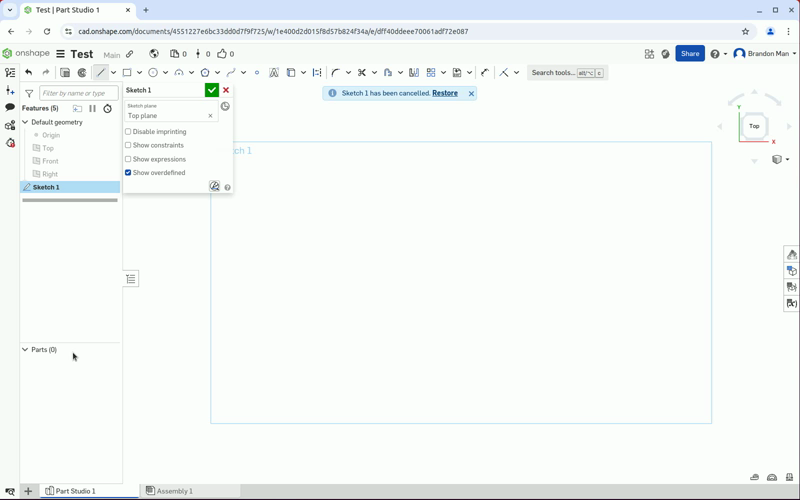
mouse_move(460, 282)
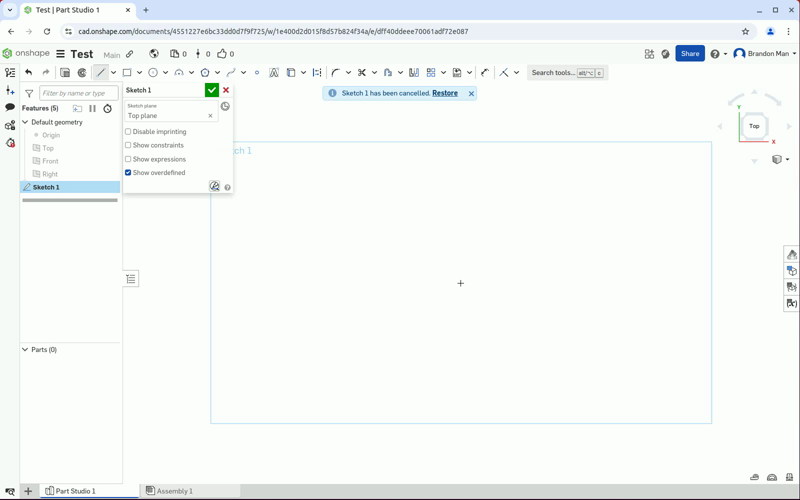
click(460, 282)
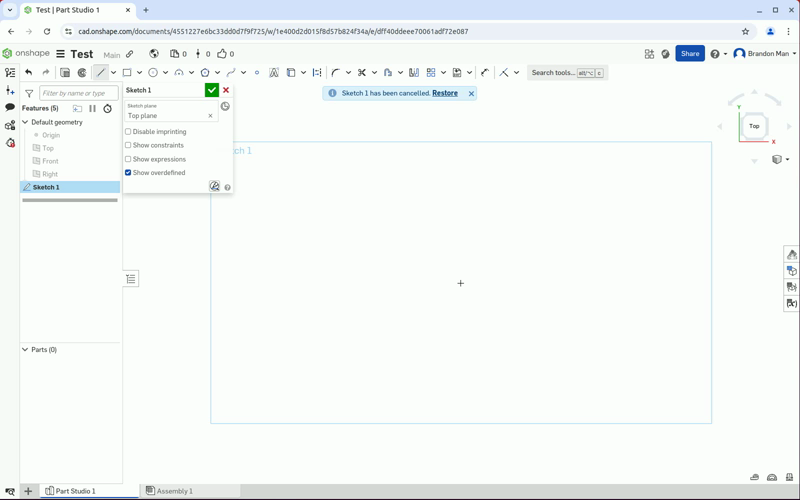
key_up(shift)
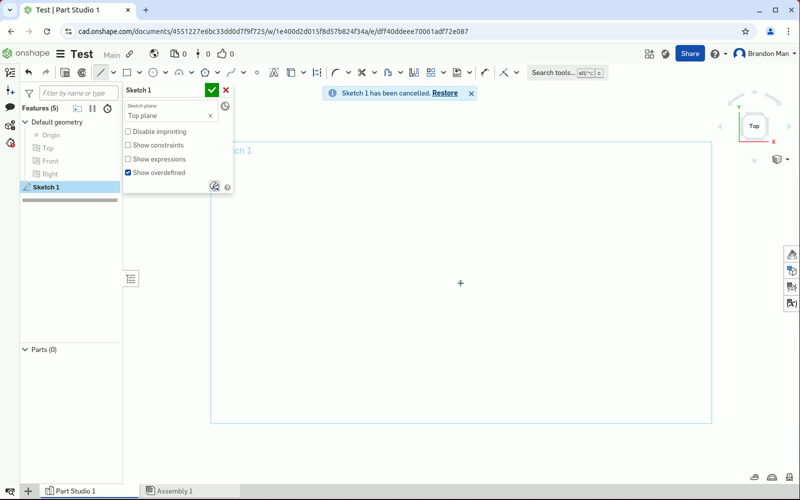
key_down(shift)
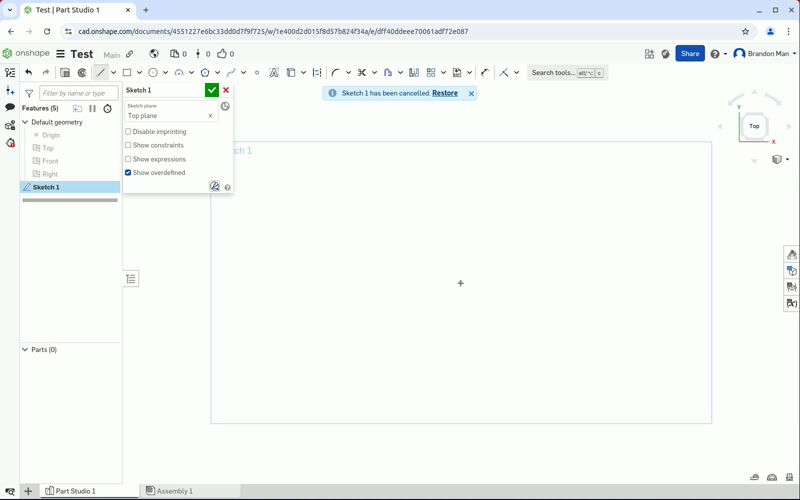
mouse_move(527, 282)
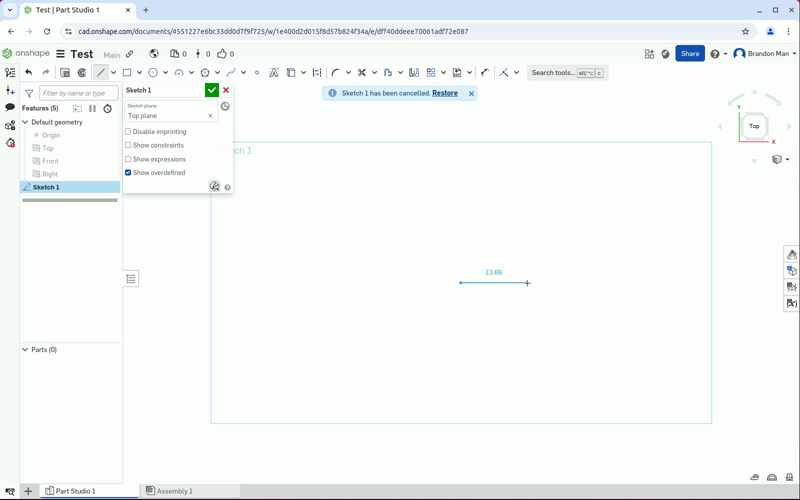
click(527, 282)
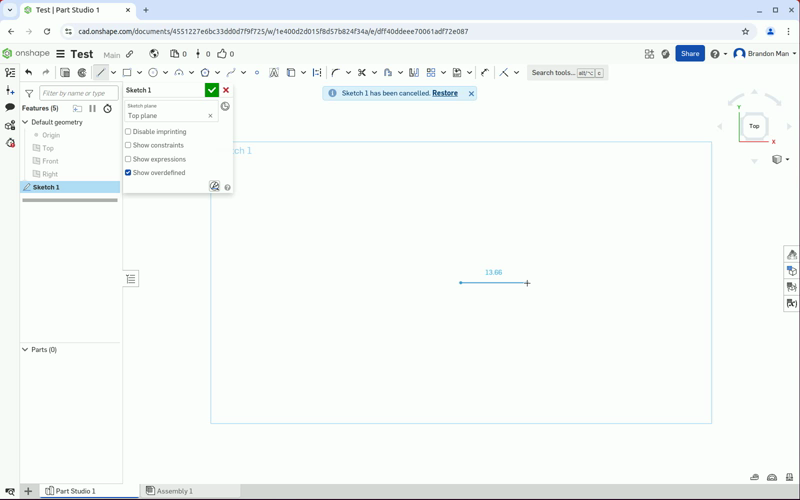
key_up(shift)
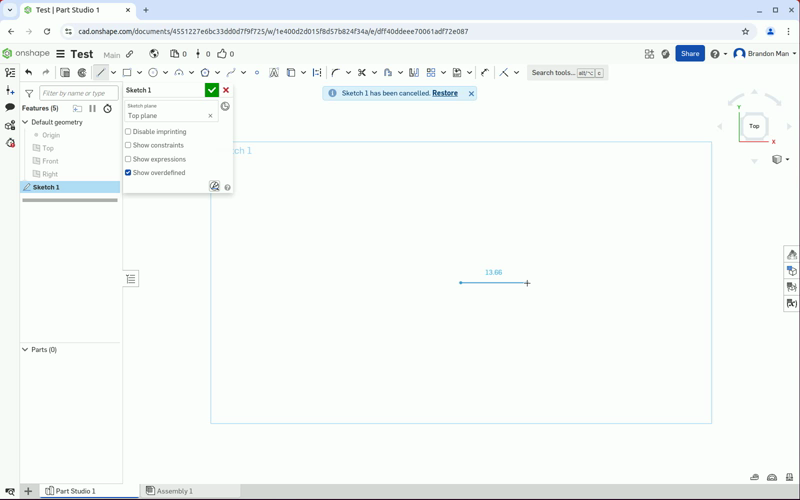
key_down(shift)
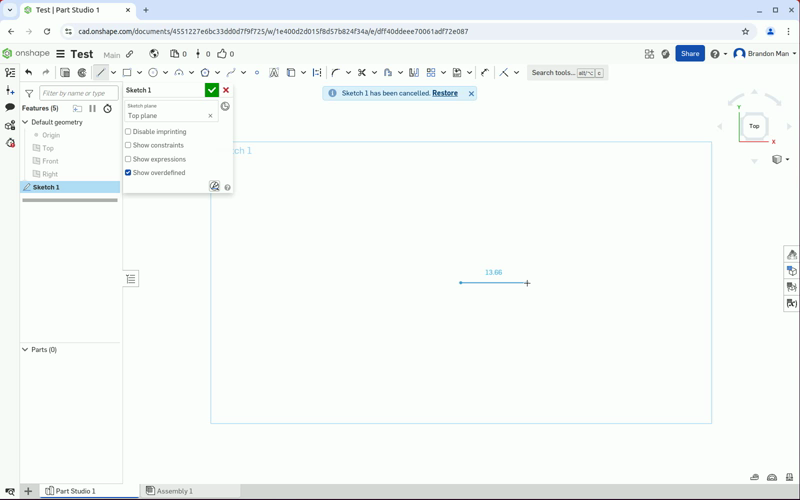
mouse_move(527, 170)
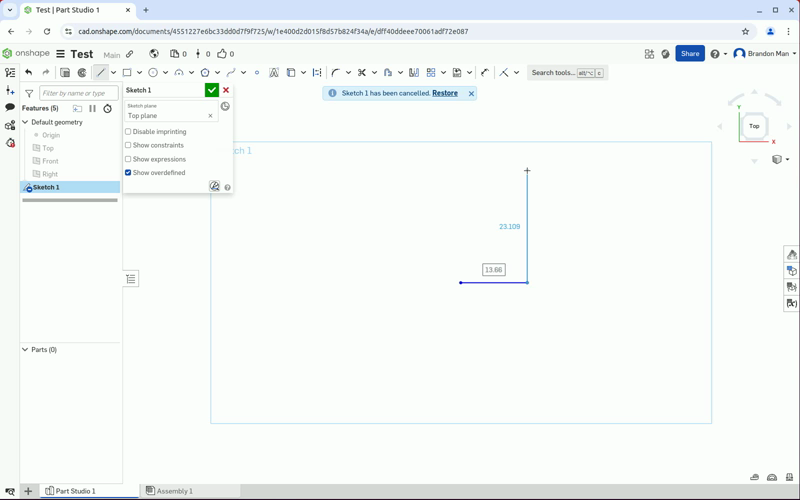
click(527, 170)
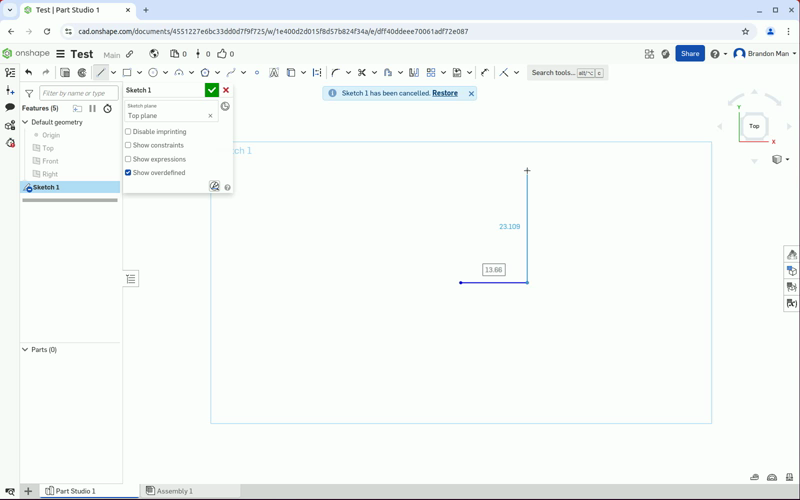
key_up(shift)
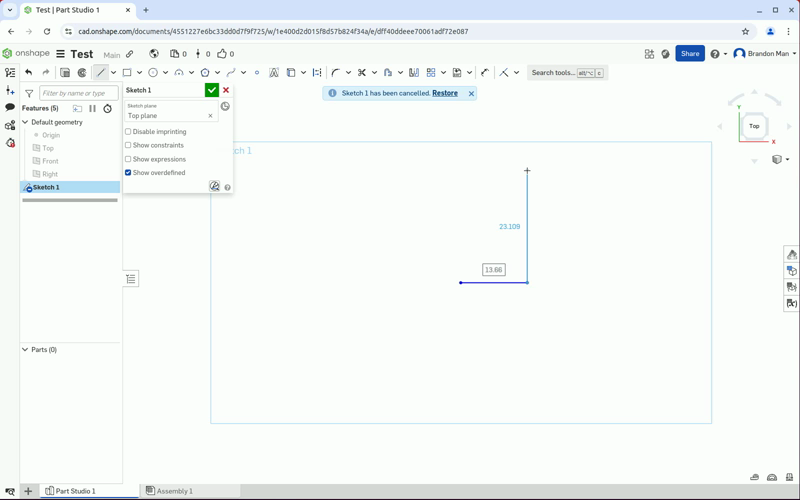
key_down(shift)
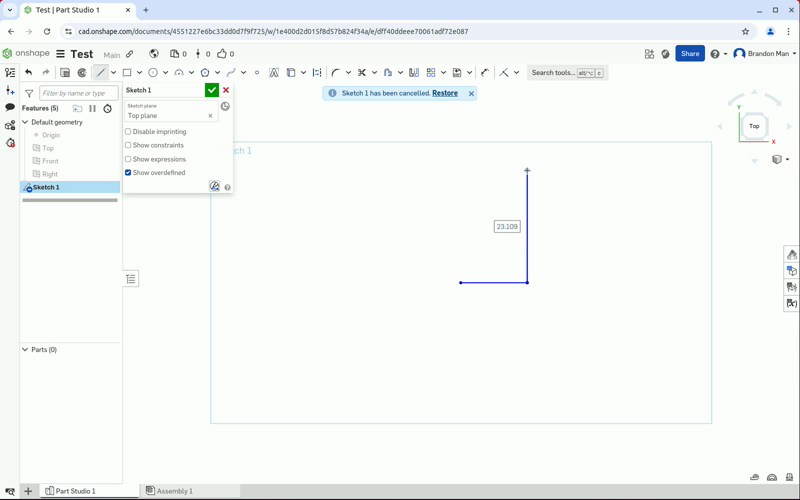
mouse_move(460, 170)
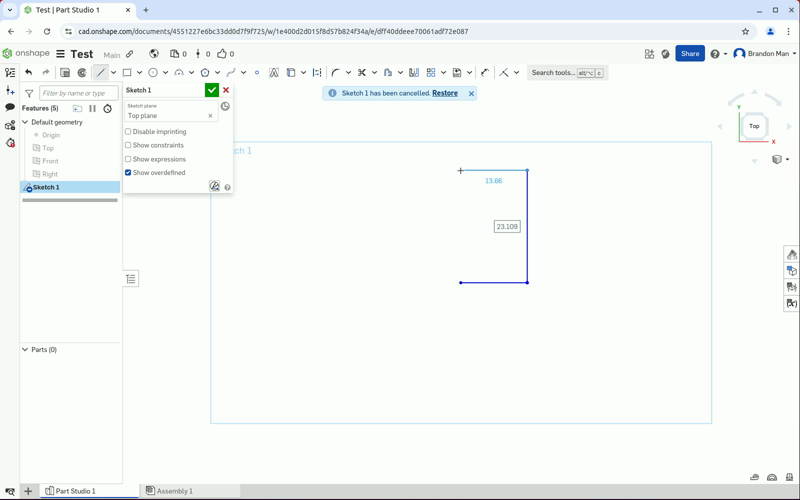
click(460, 170)
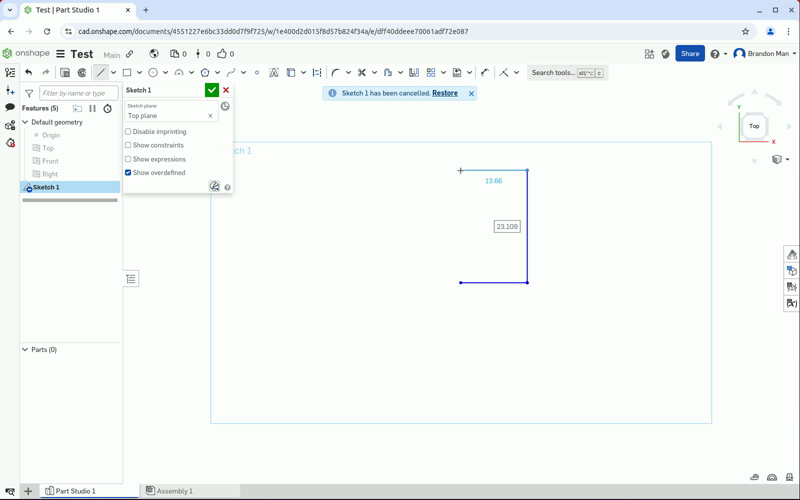
key_up(shift)
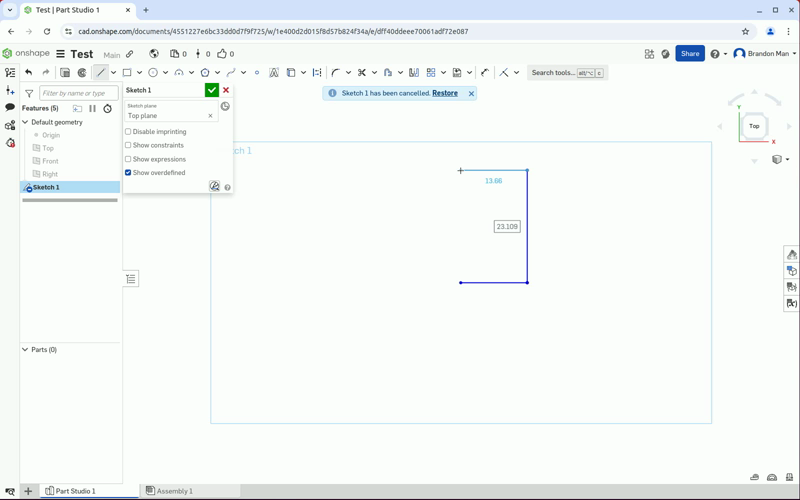
key_down(shift)
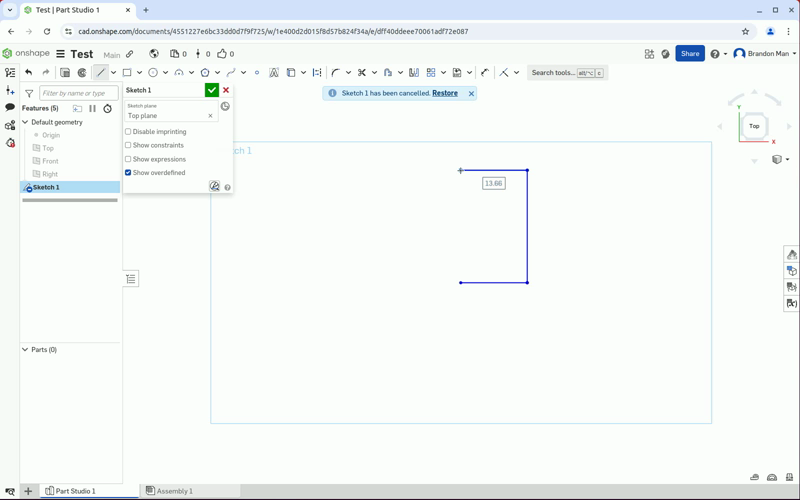
mouse_move(460, 282)
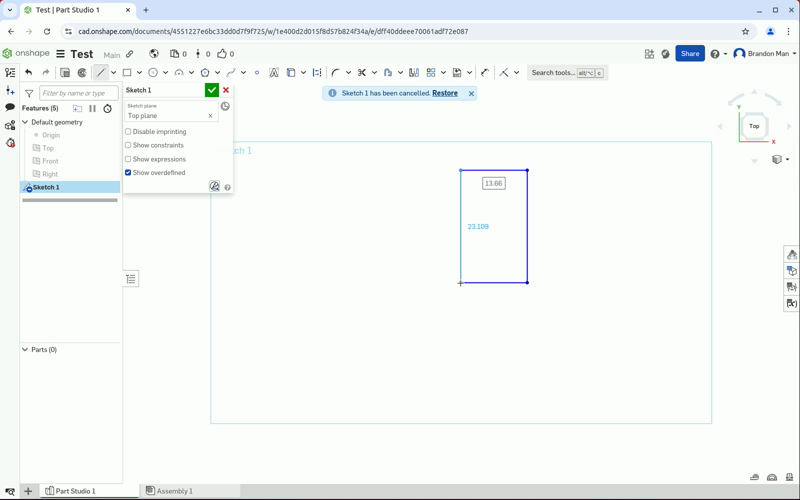
key_up(shift)
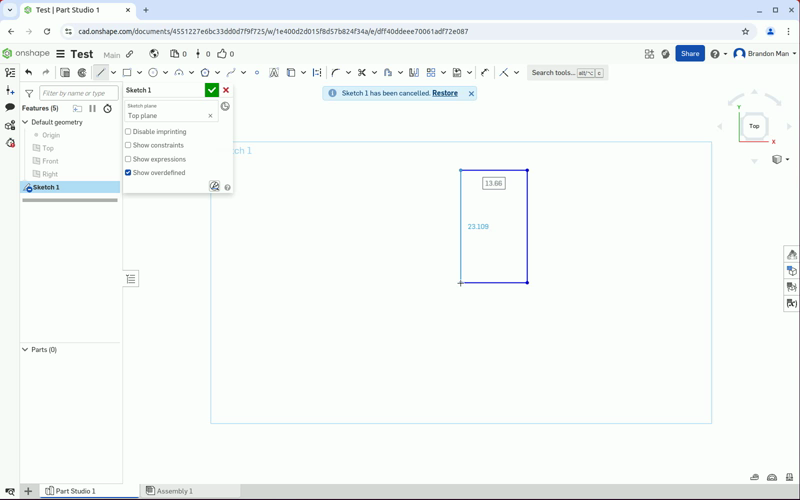
click(460, 282)
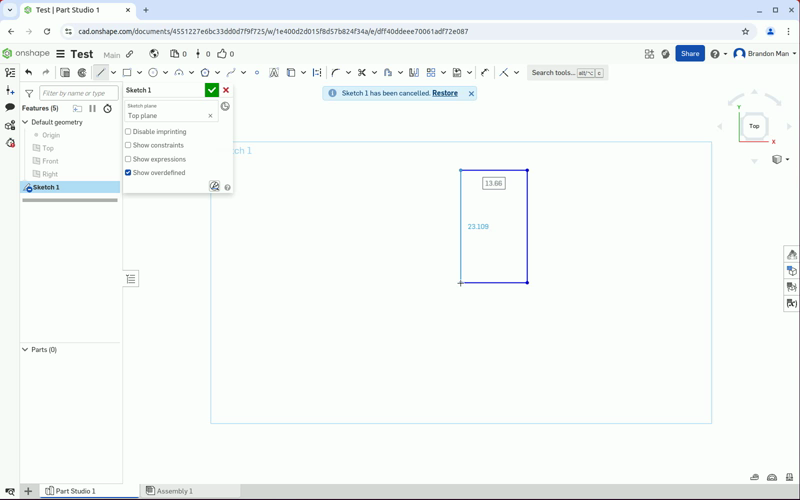
key(esc)
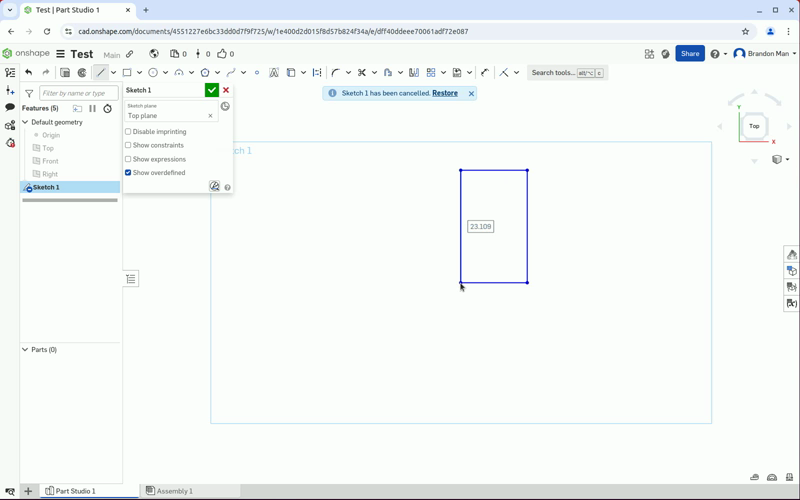
key(c)
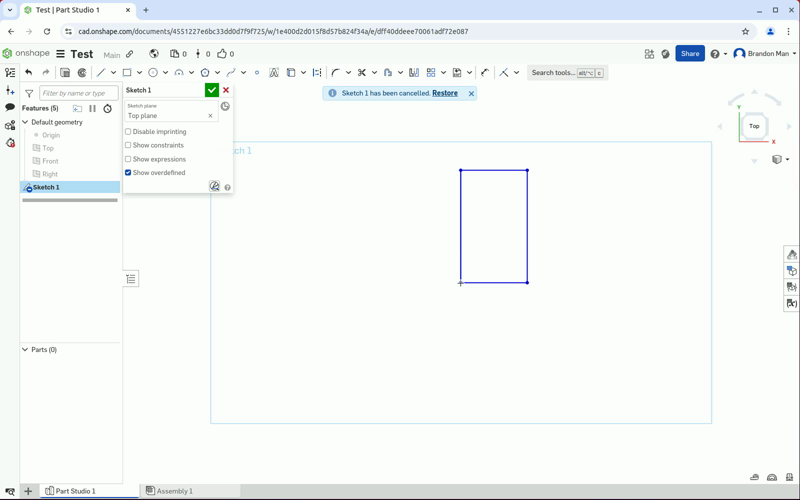
key_down(shift)
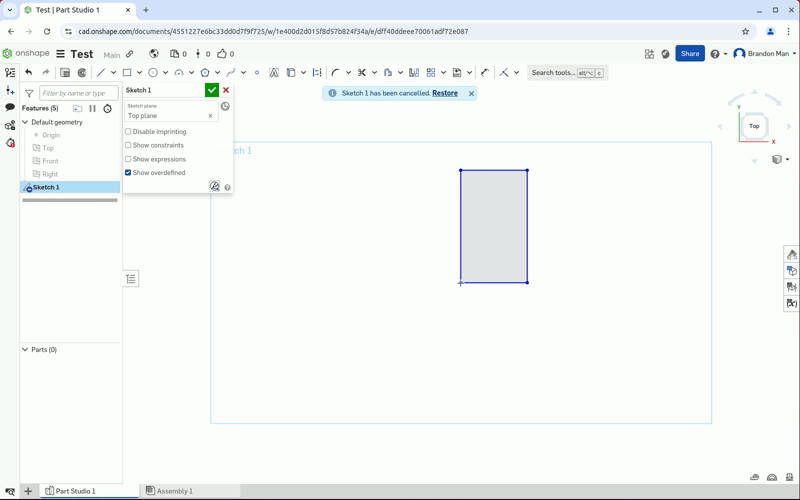
mouse_move(465, 278)
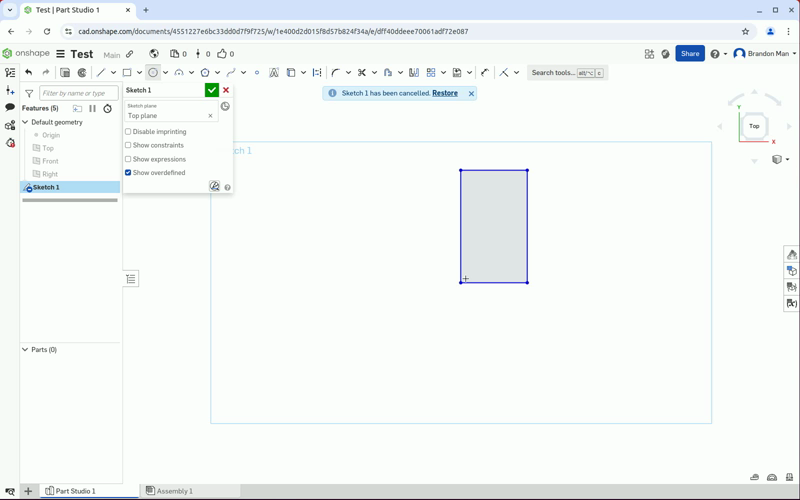
click(465, 278)
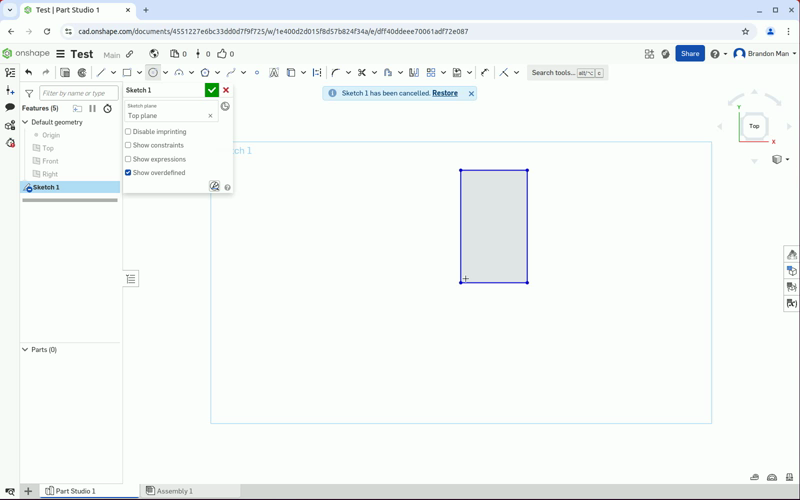
key_up(shift)
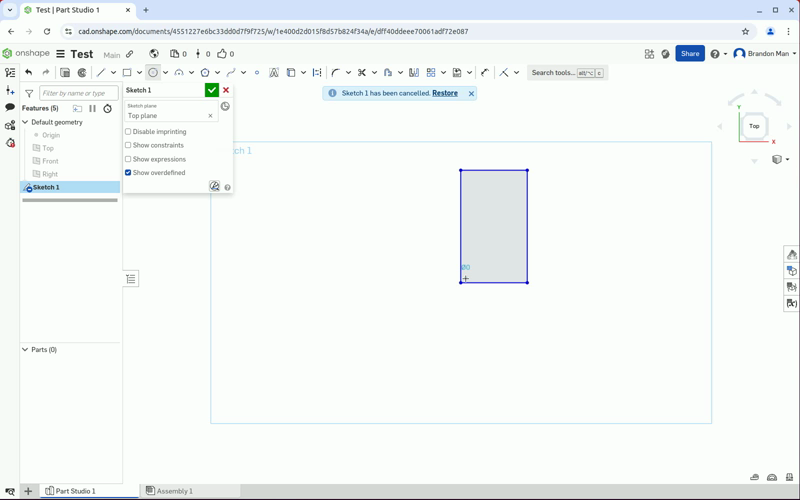
mouse_move(466, 278)
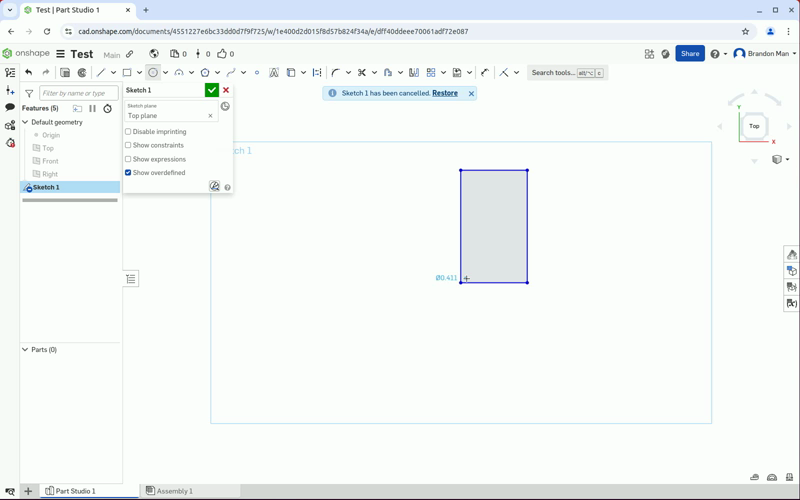
scroll(6)
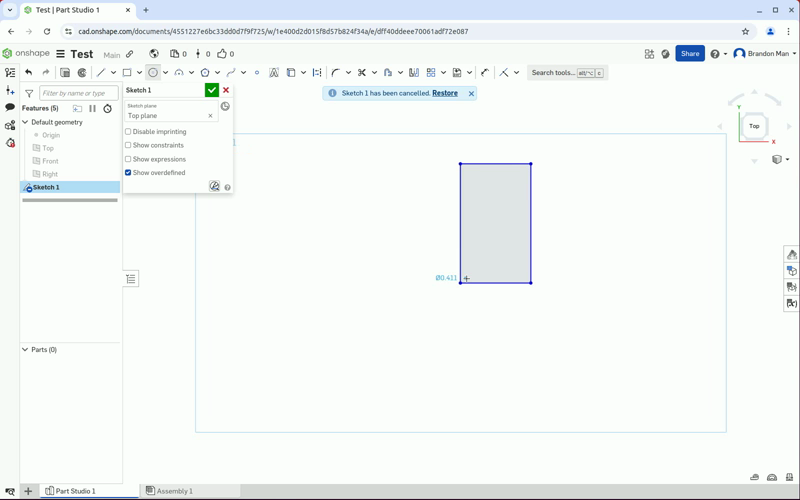
scroll(6)
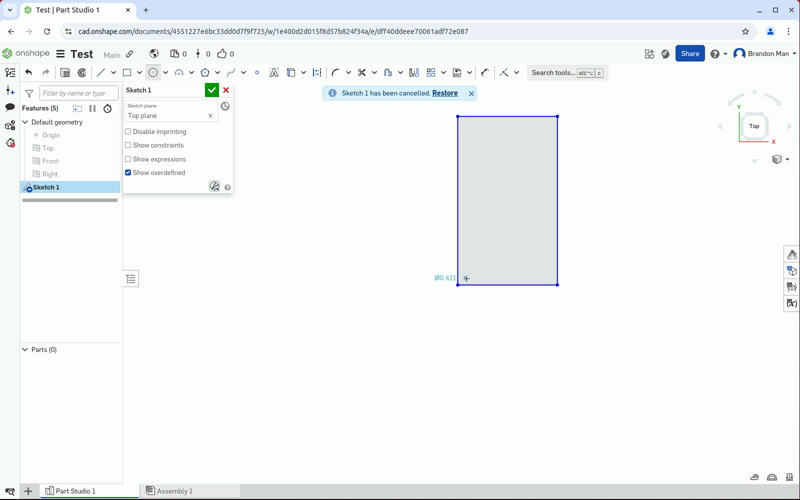
scroll(6)
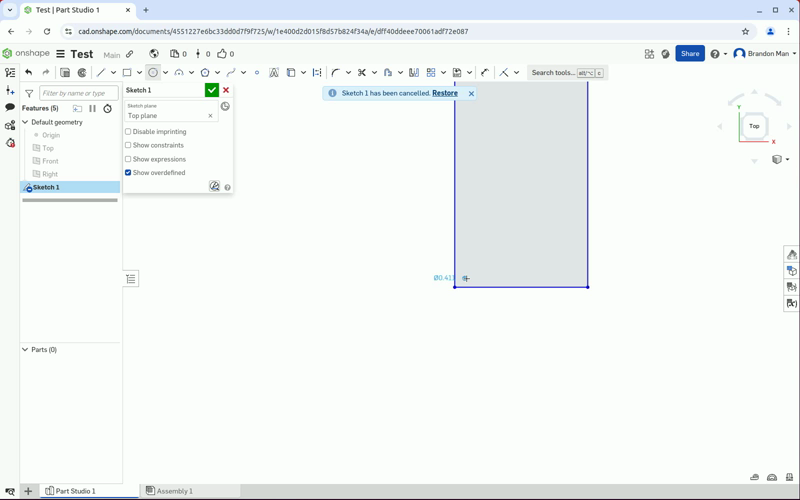
scroll(6)
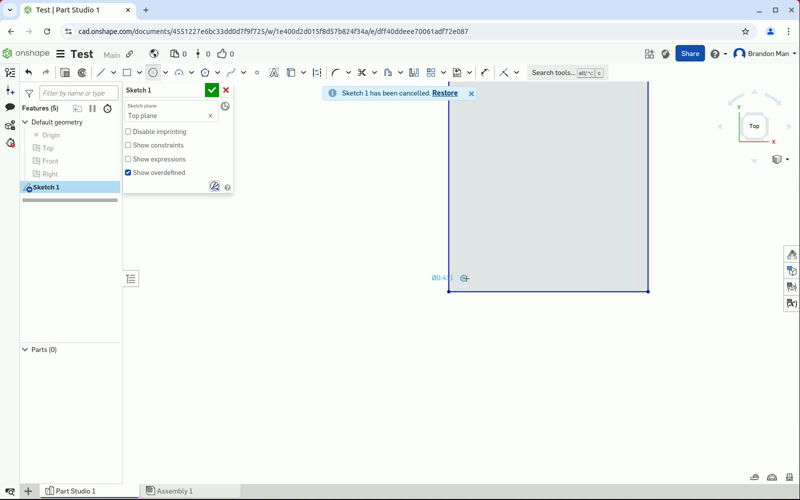
scroll(6)
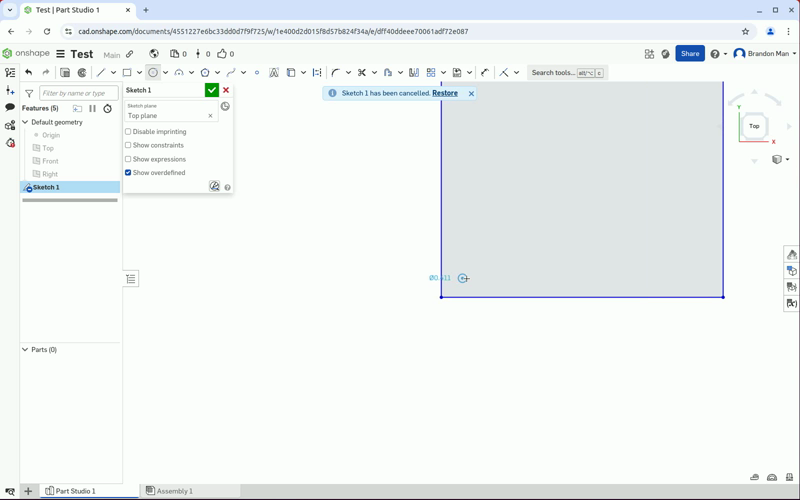
scroll(6)
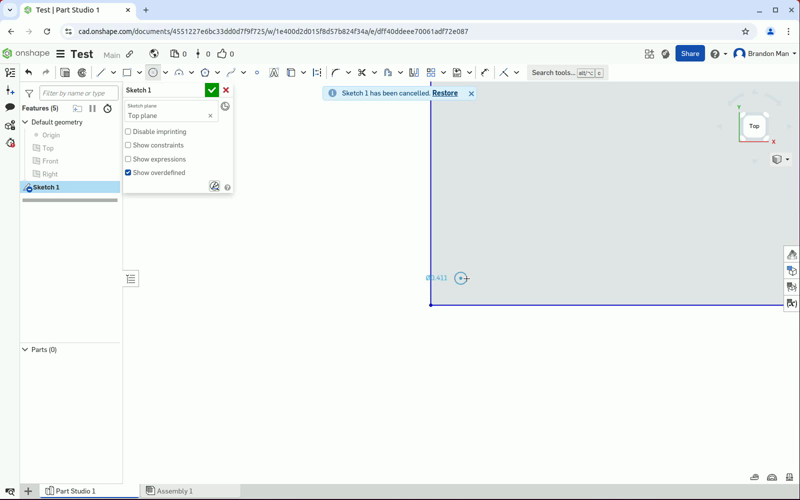
scroll(6)
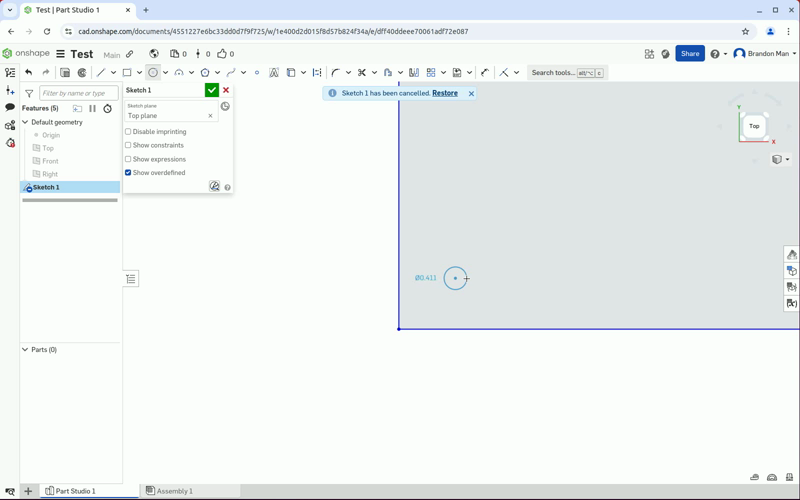
click(466, 278)
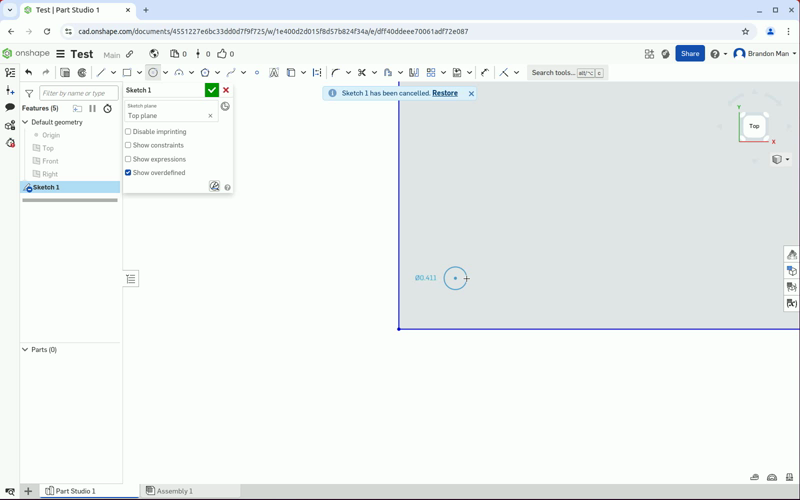
scroll(-6)
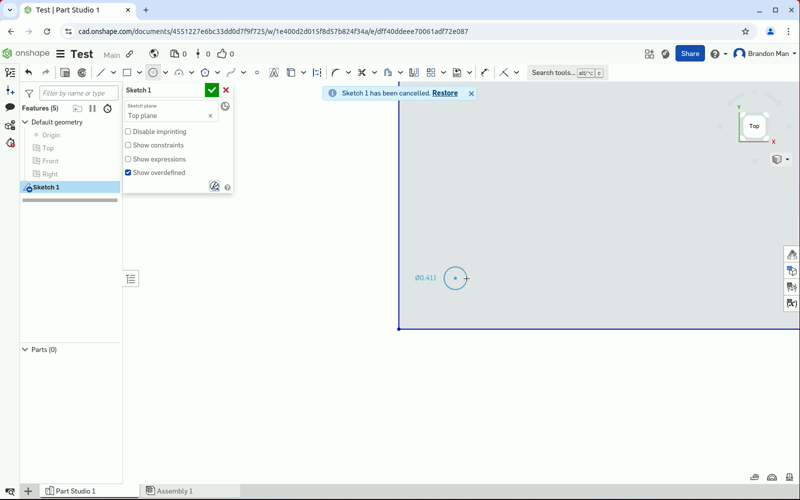
scroll(-6)
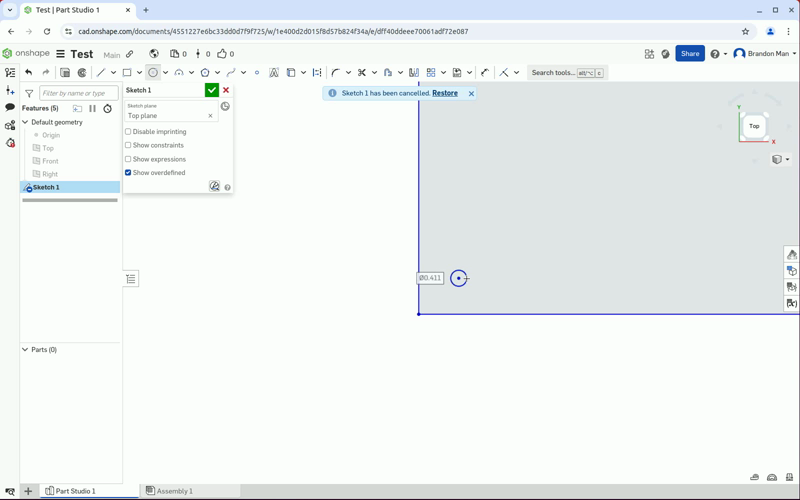
scroll(-6)
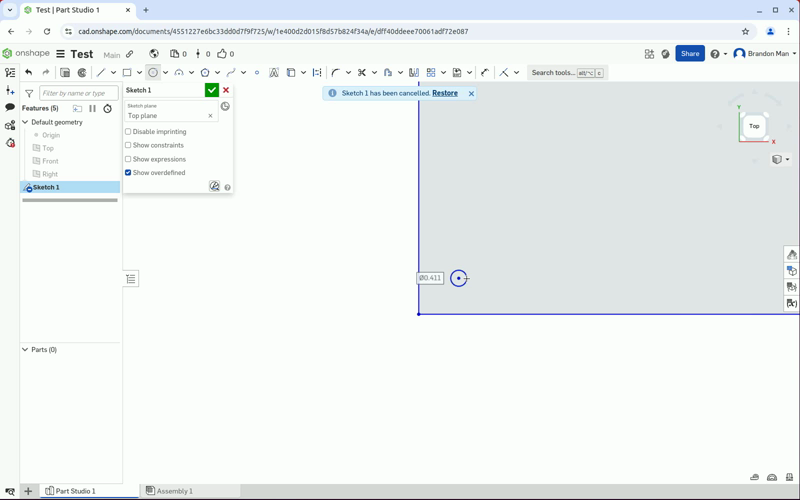
scroll(-6)
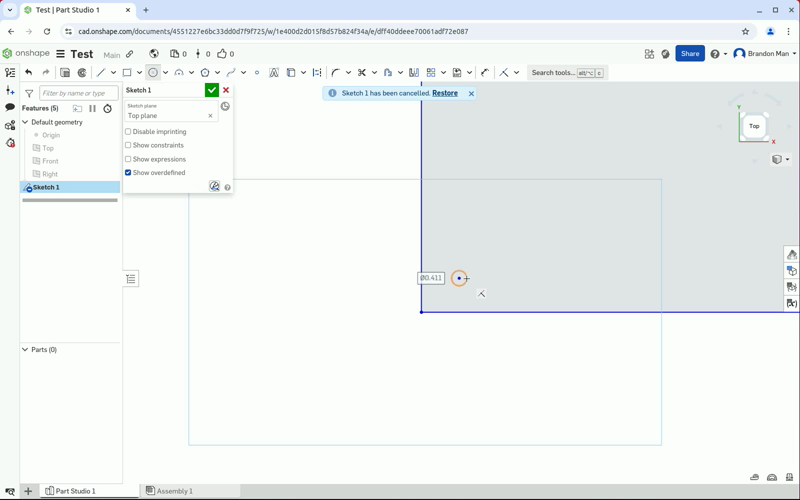
scroll(-6)
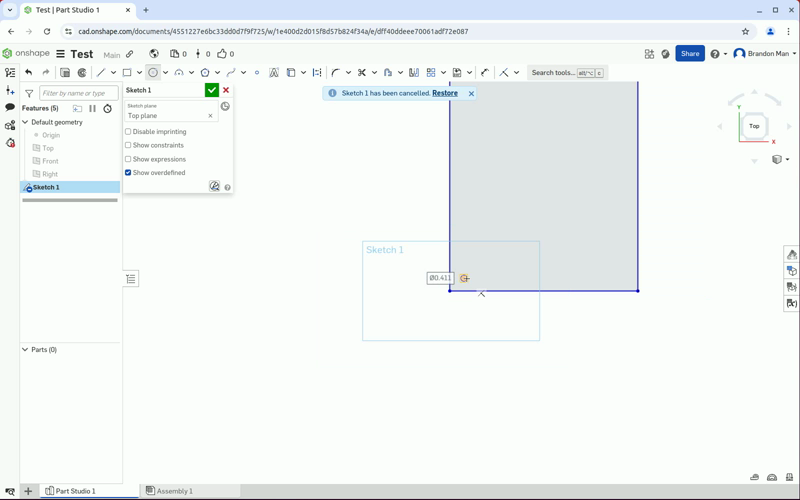
scroll(-6)
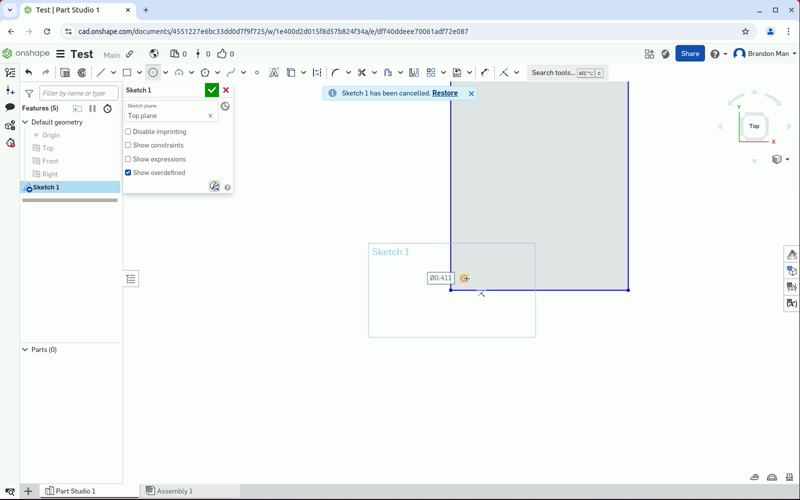
scroll(-6)
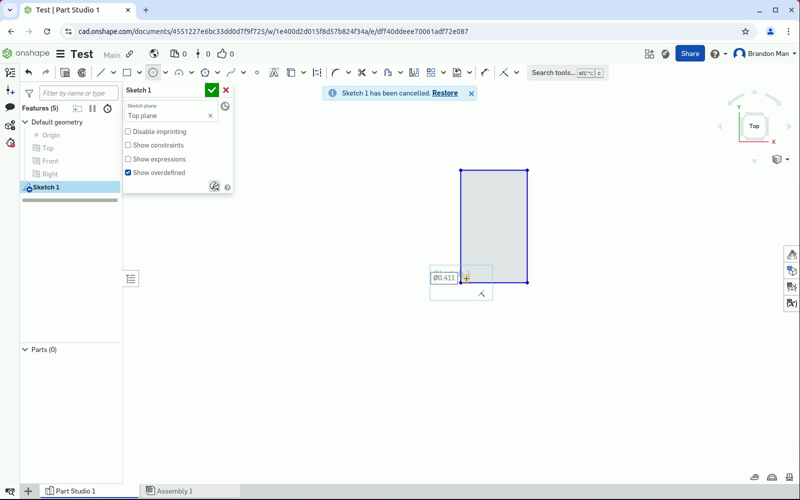
key(esc)
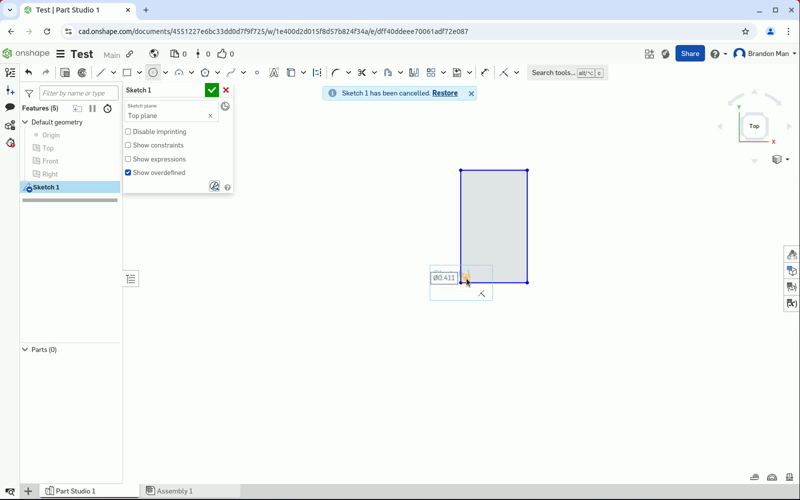
key(c)
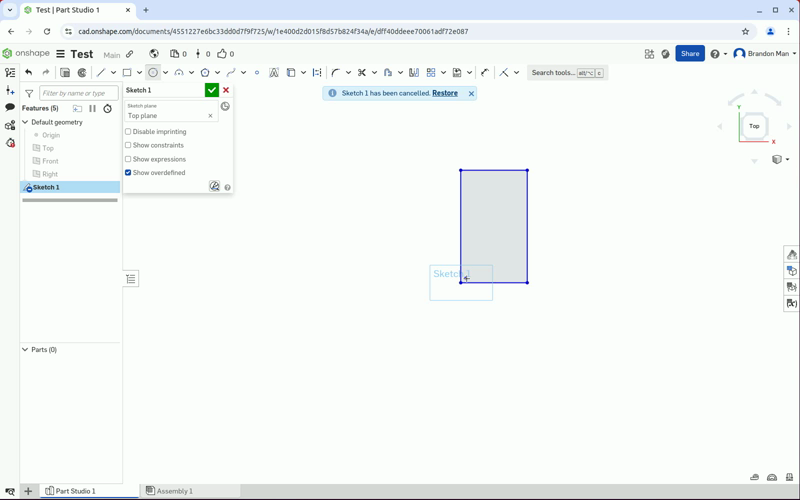
key_down(shift)
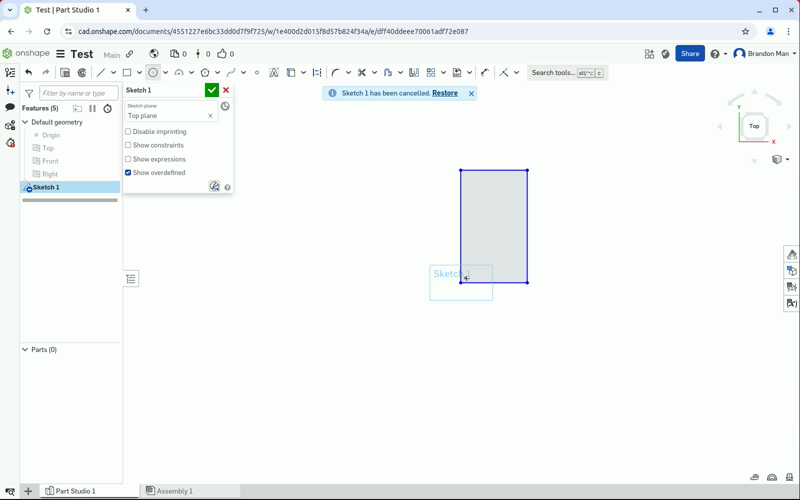
mouse_move(465, 175)
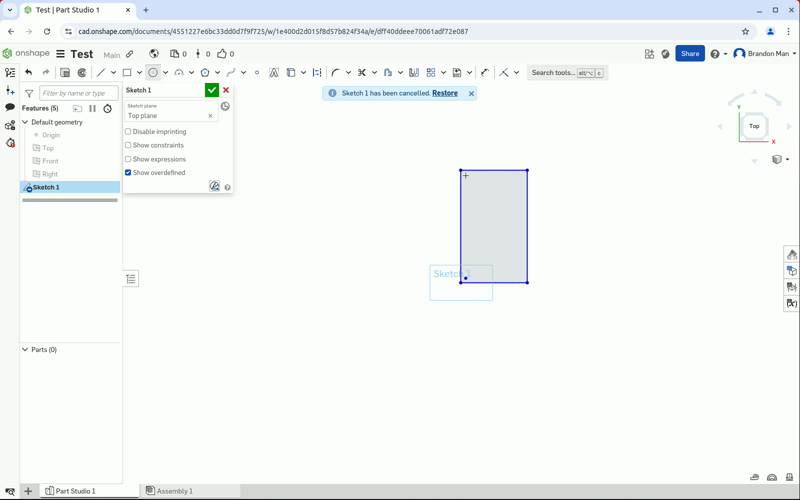
click(465, 175)
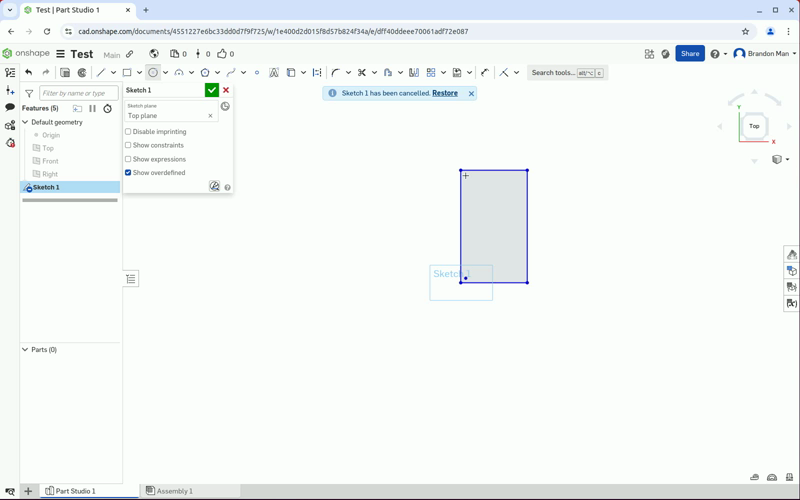
key_up(shift)
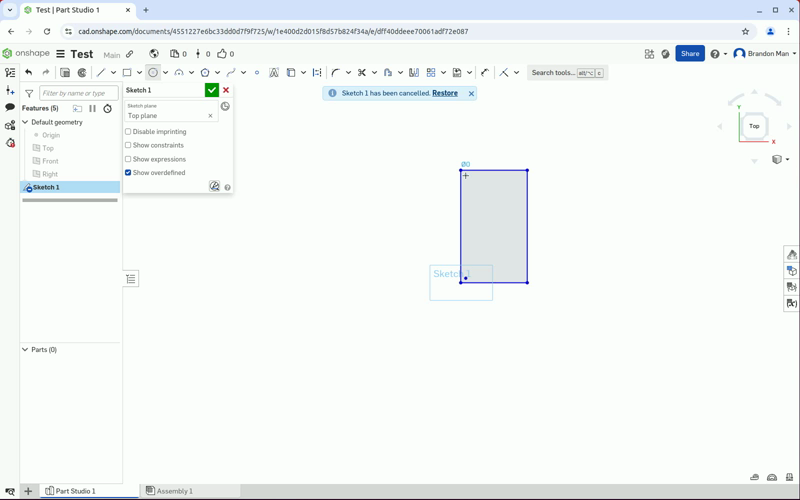
mouse_move(466, 175)
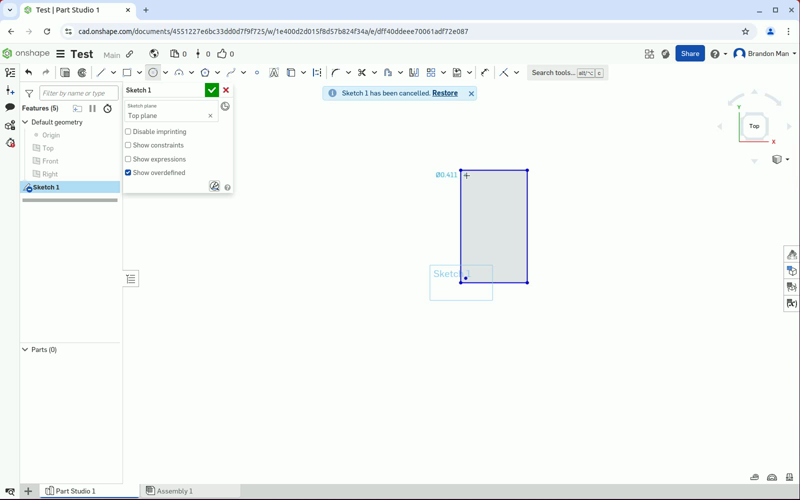
scroll(6)
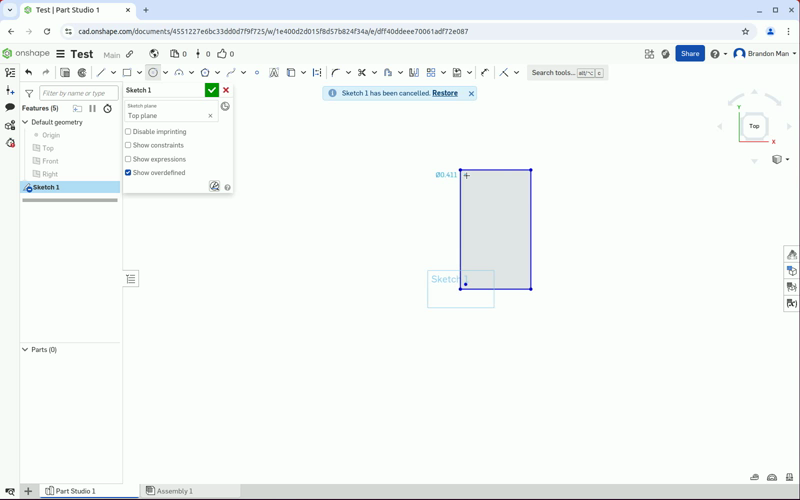
scroll(6)
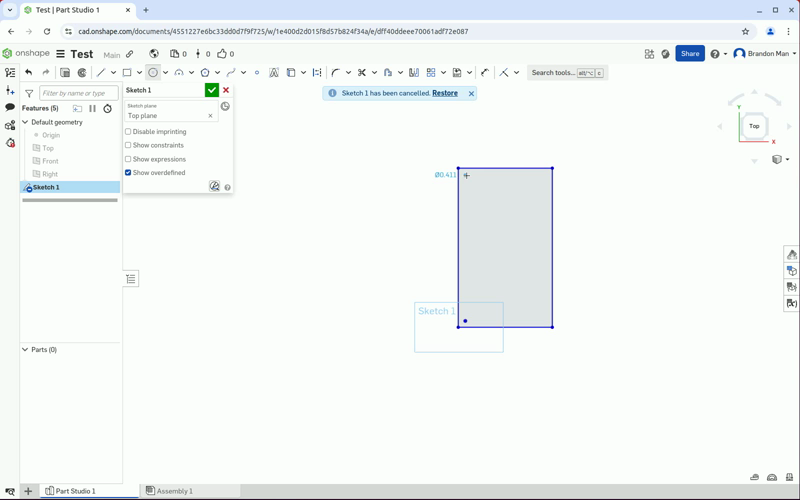
scroll(6)
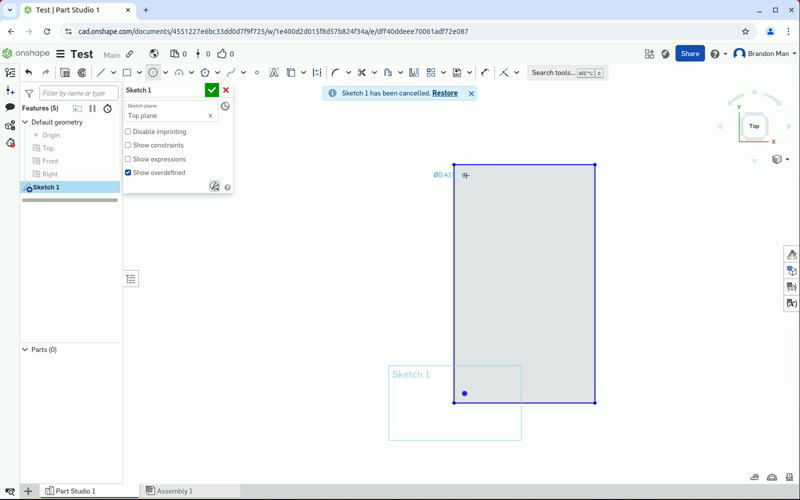
scroll(6)
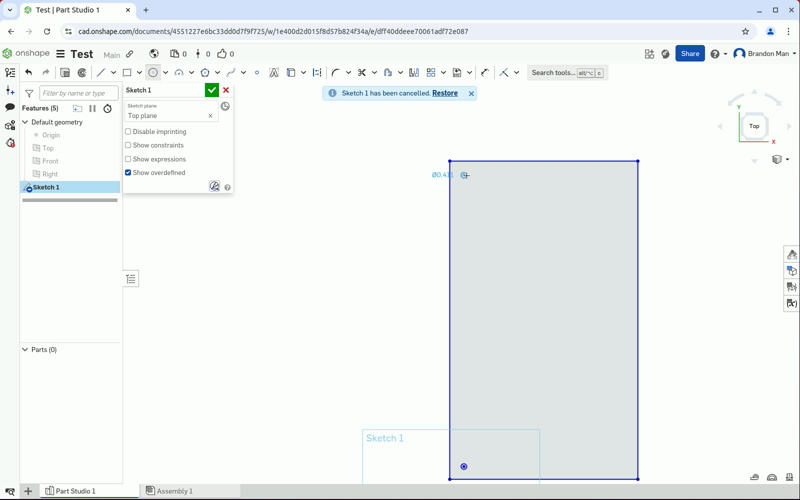
scroll(6)
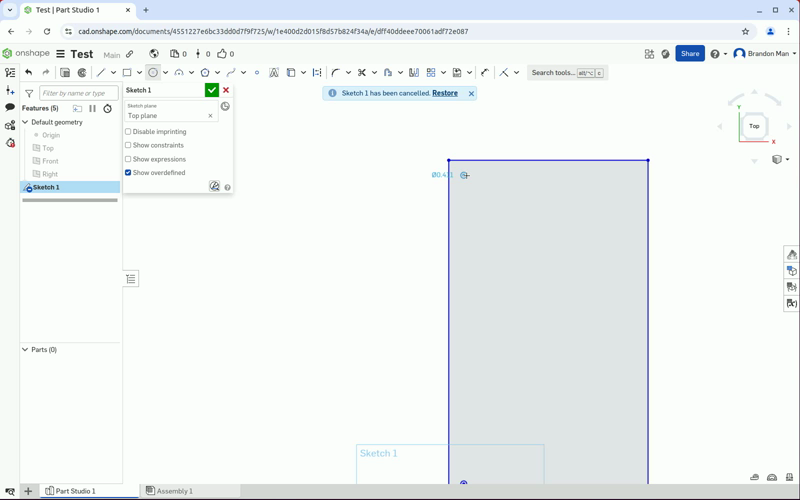
scroll(6)
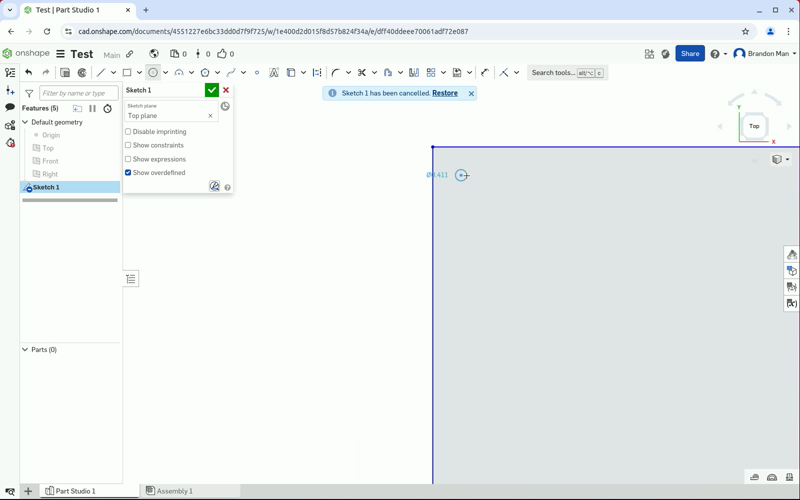
scroll(6)
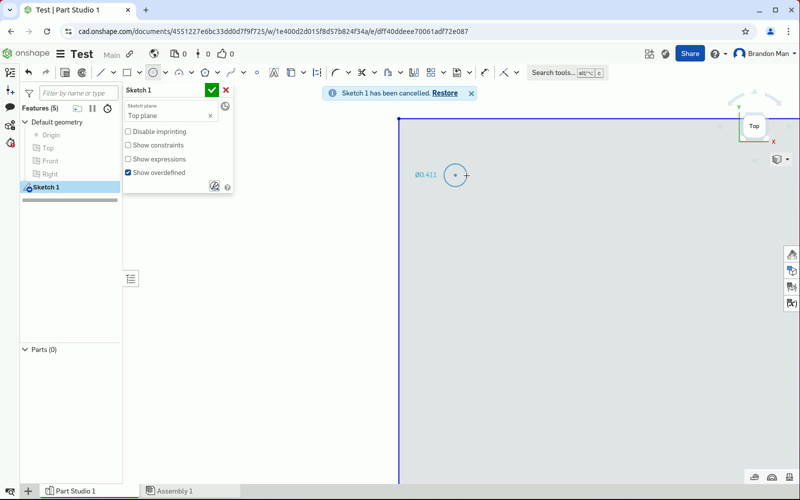
click(466, 175)
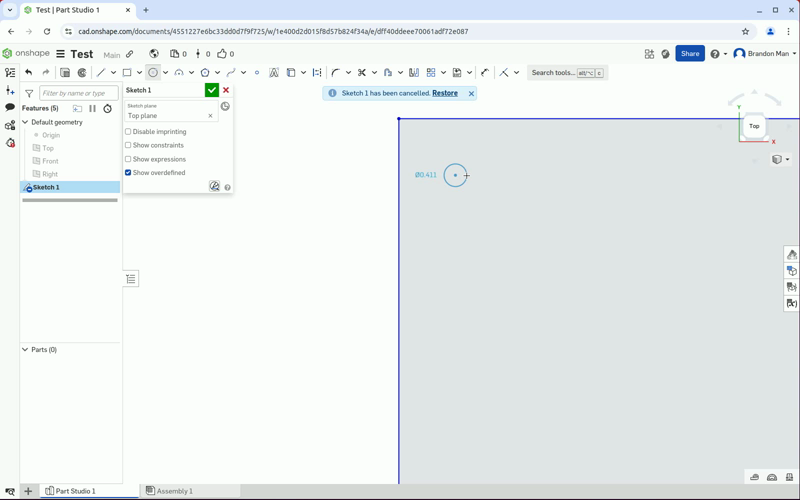
scroll(-6)
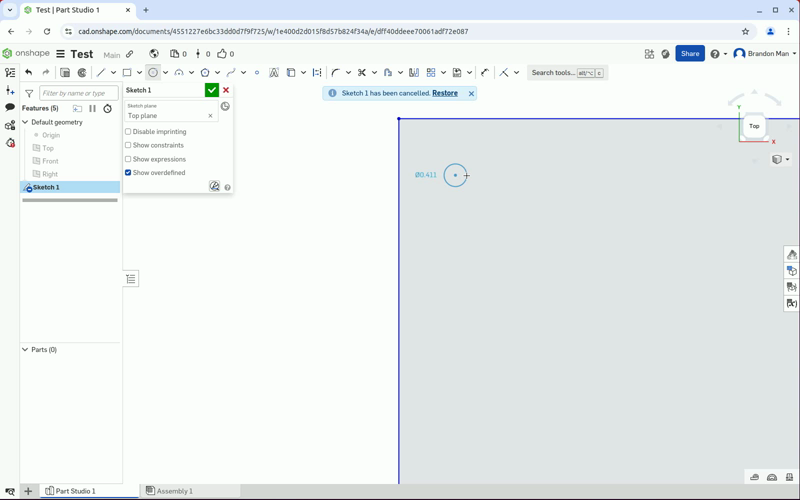
scroll(-6)
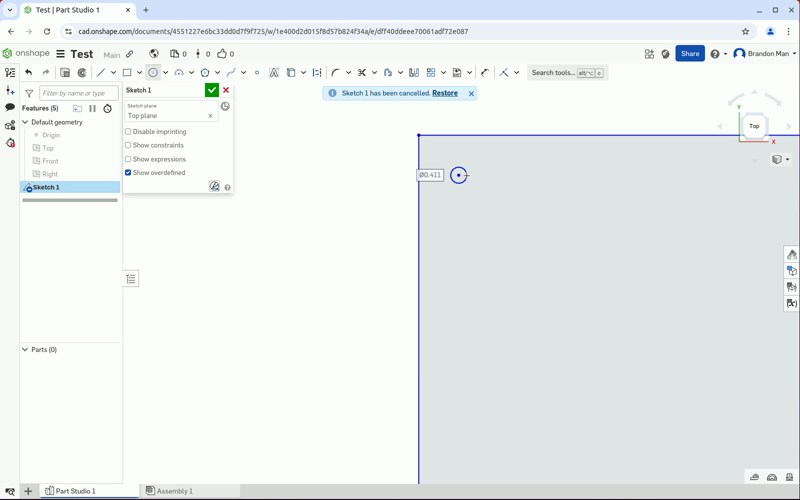
scroll(-6)
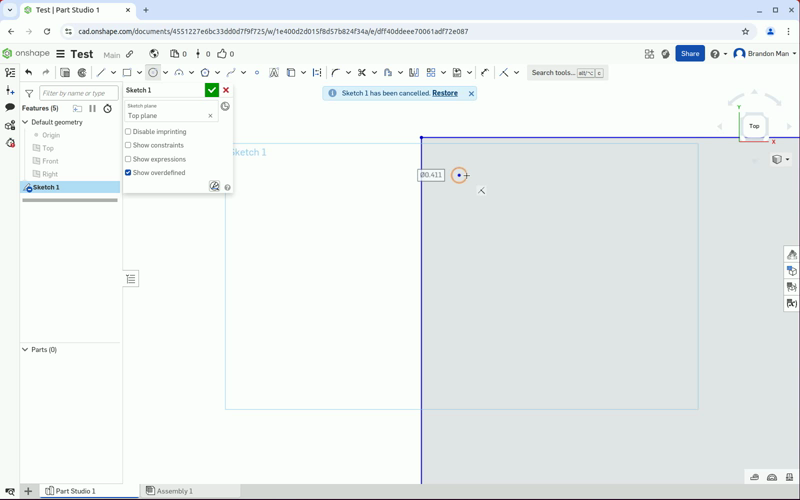
scroll(-6)
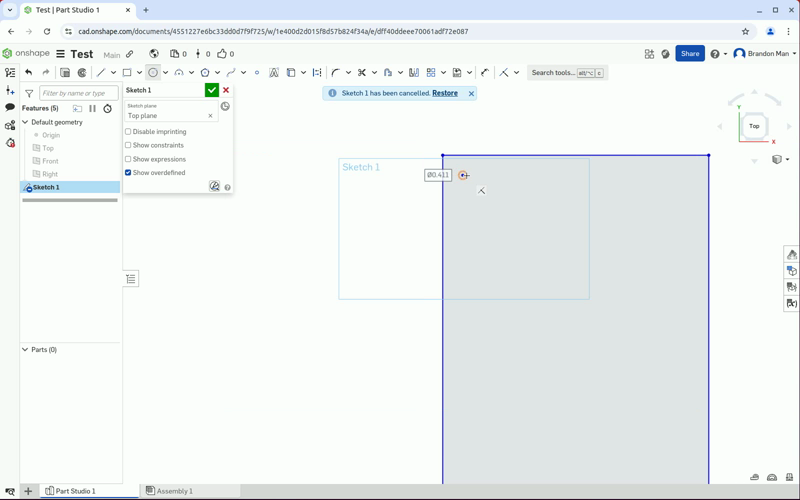
scroll(-6)
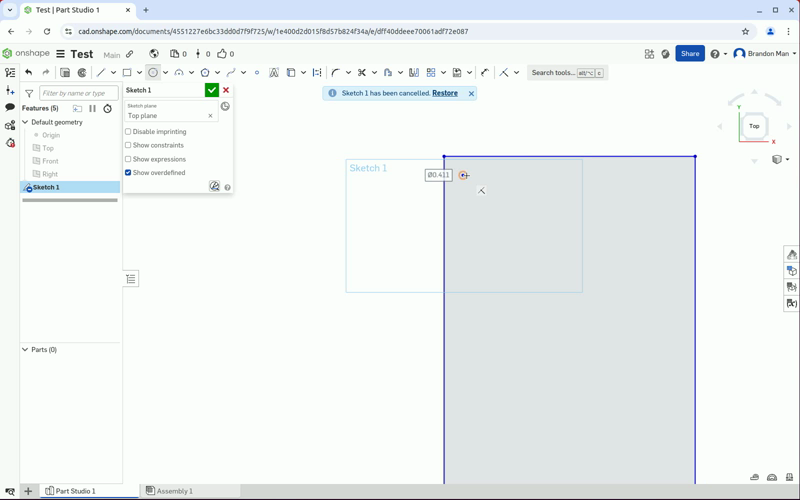
scroll(-6)
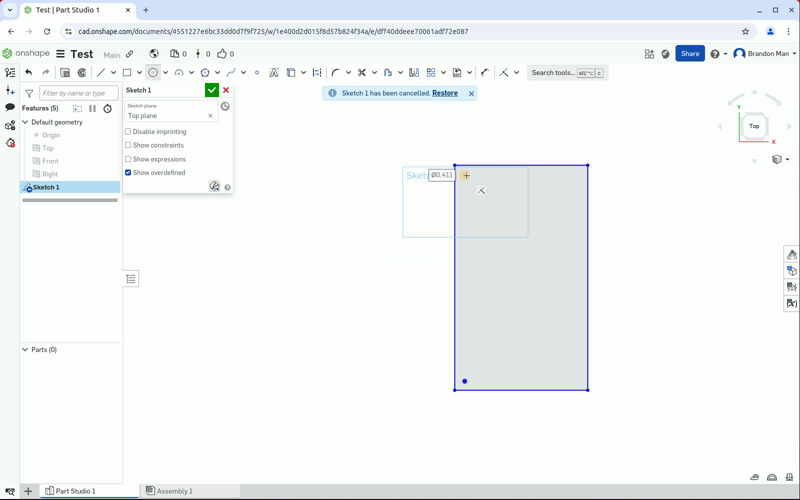
scroll(-6)
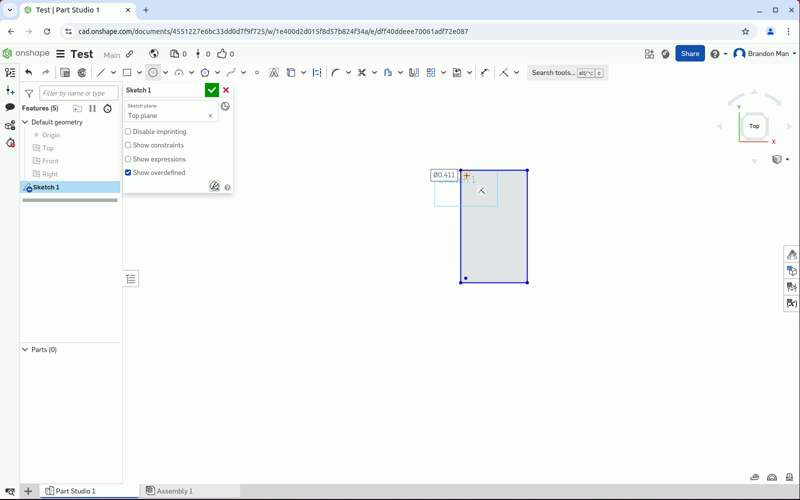
key(esc)
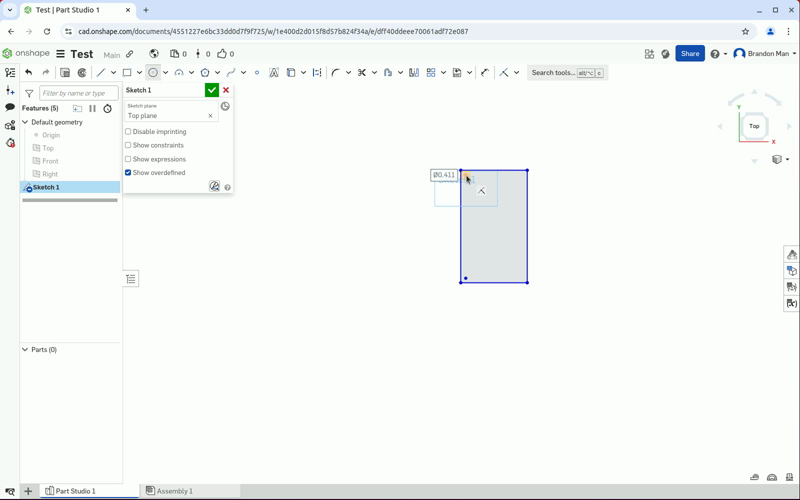
key(c)
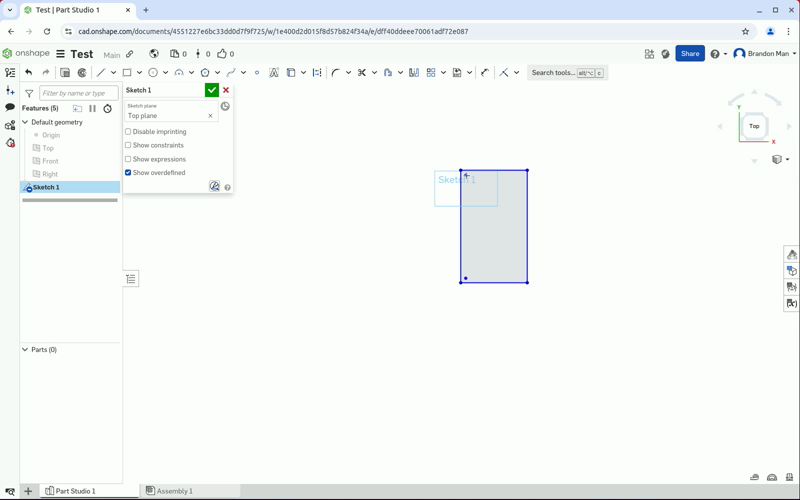
key_down(shift)
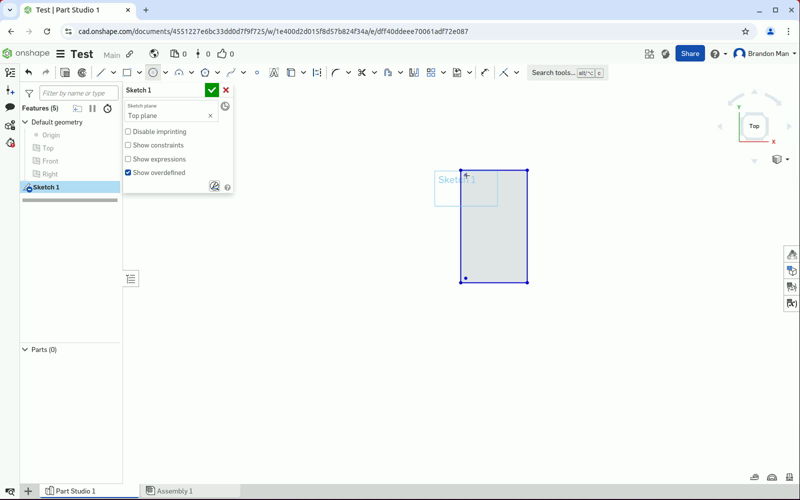
mouse_move(522, 278)
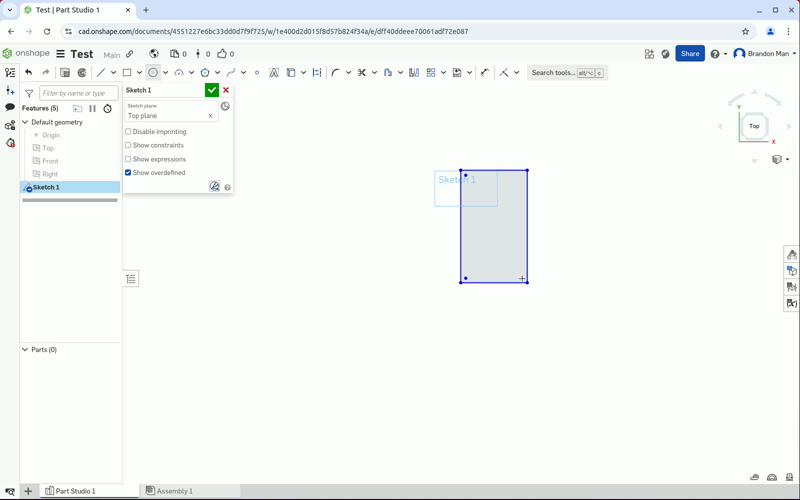
click(522, 278)
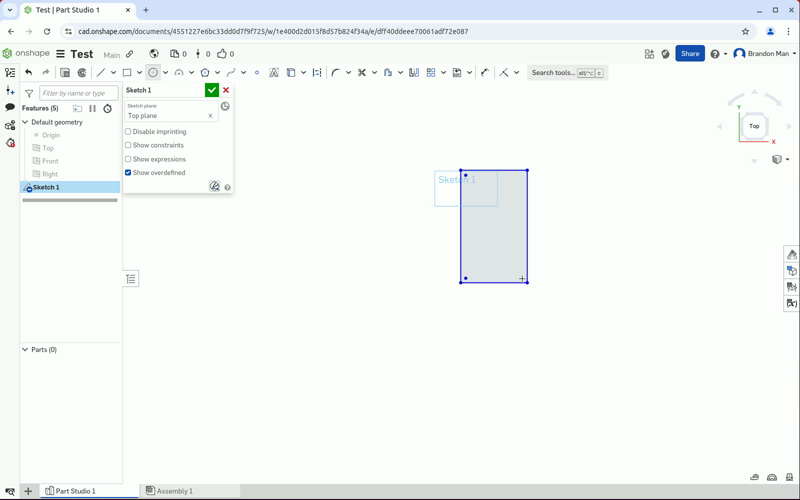
key_up(shift)
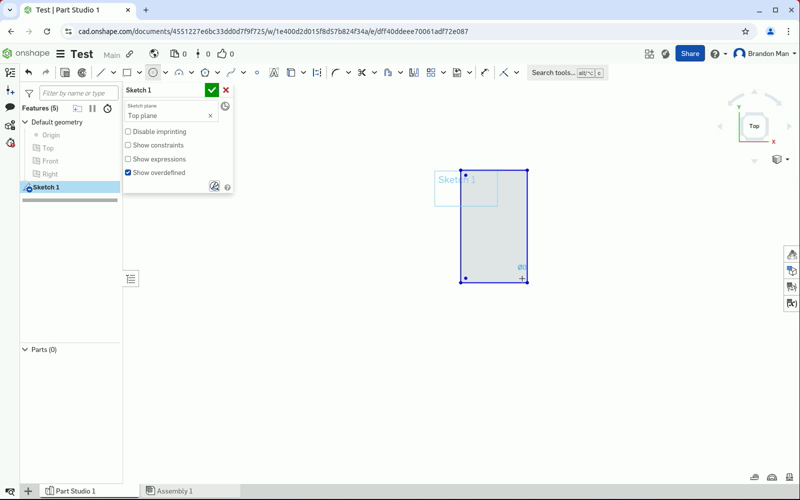
mouse_move(523, 278)
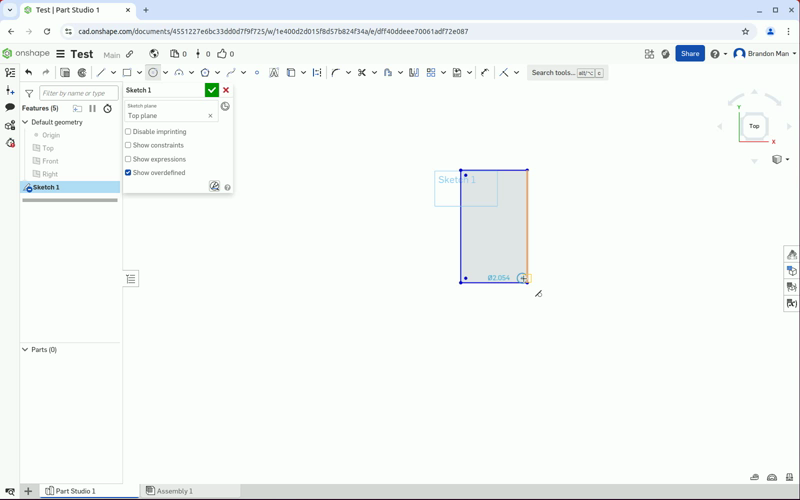
scroll(6)
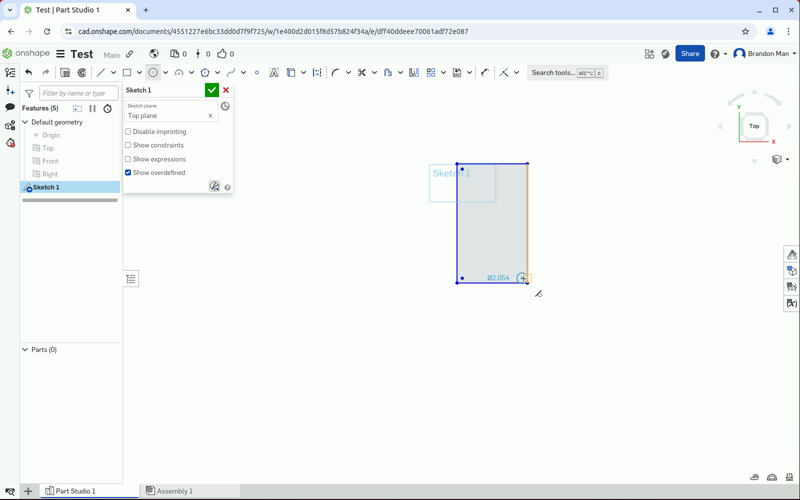
scroll(6)
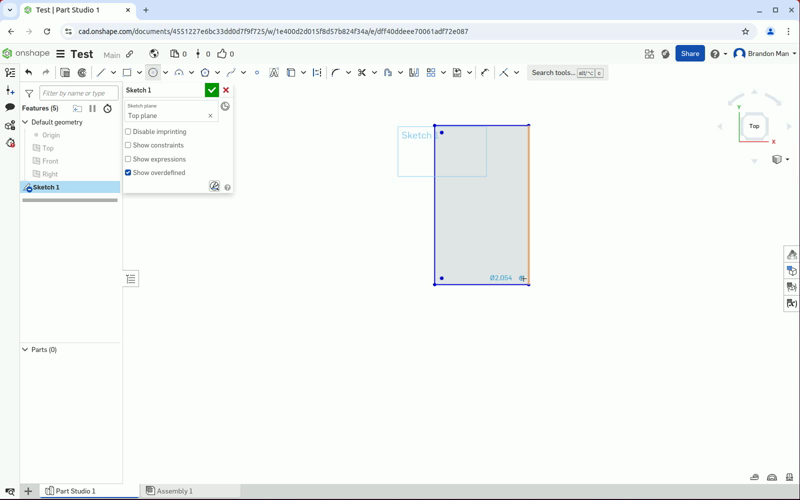
scroll(6)
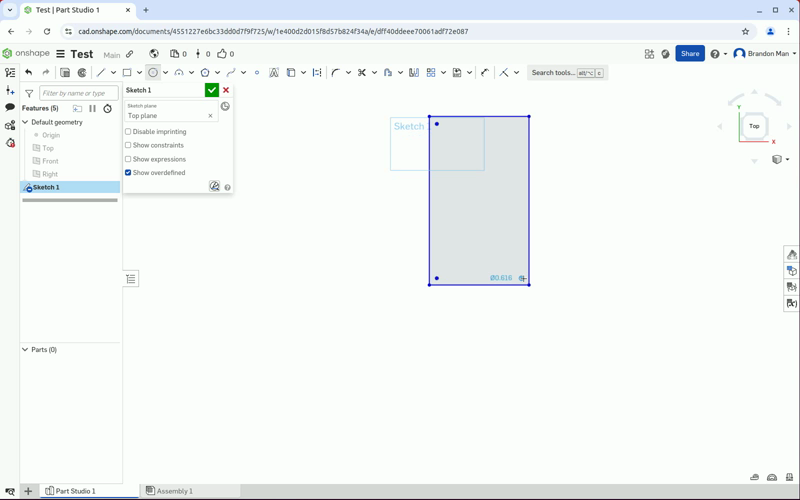
scroll(6)
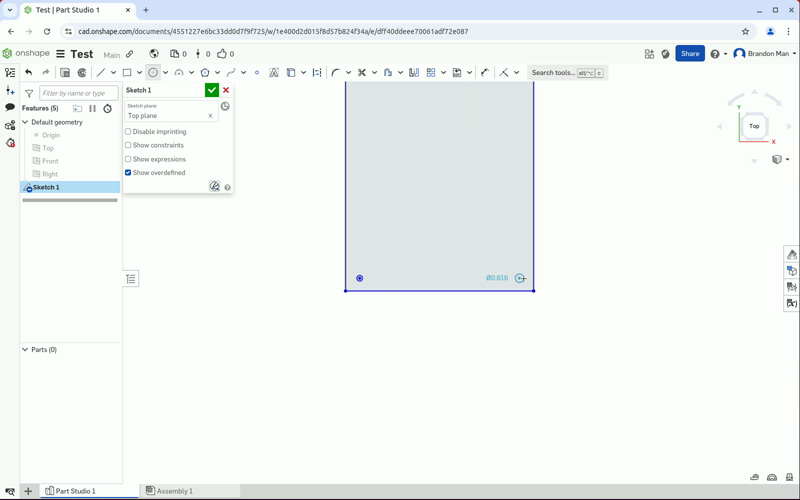
scroll(6)
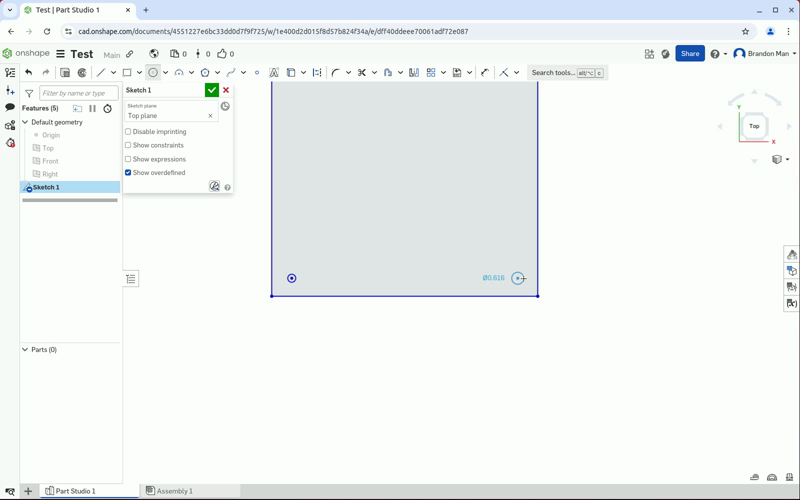
scroll(6)
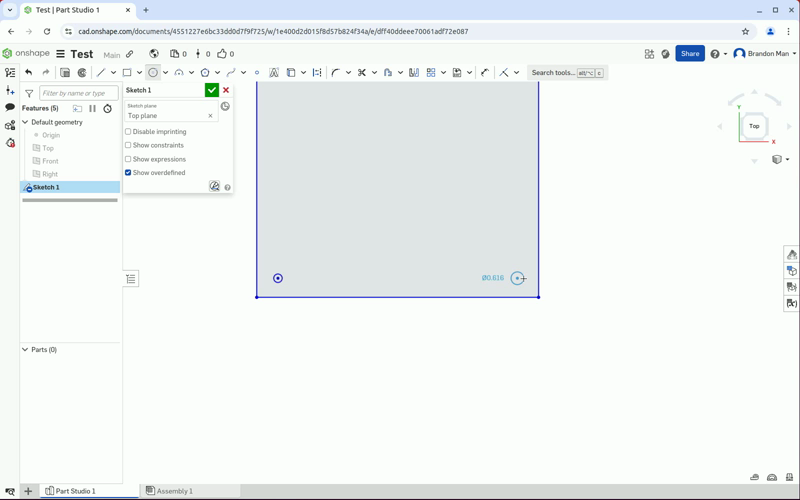
scroll(6)
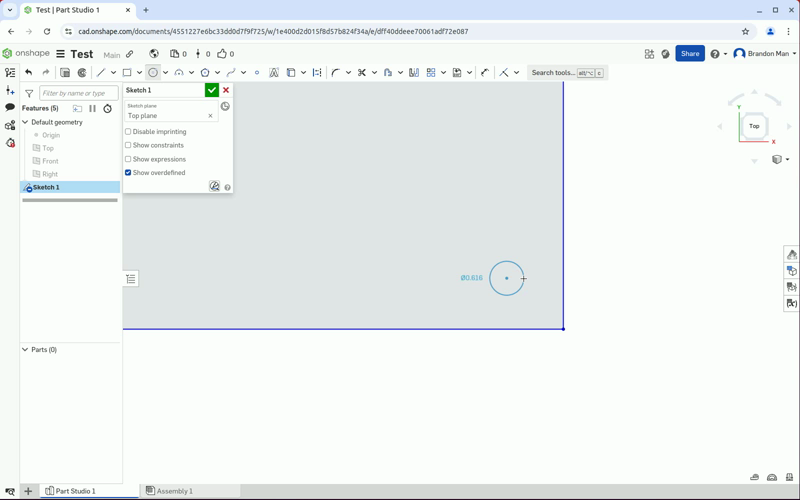
click(523, 278)
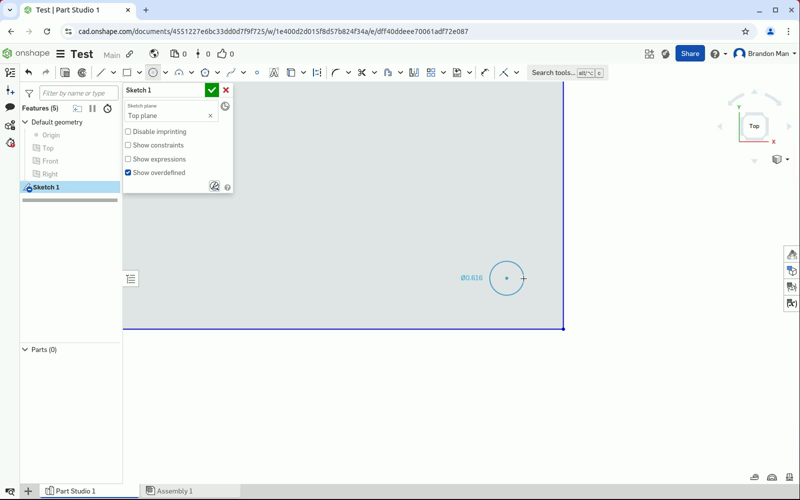
scroll(-6)
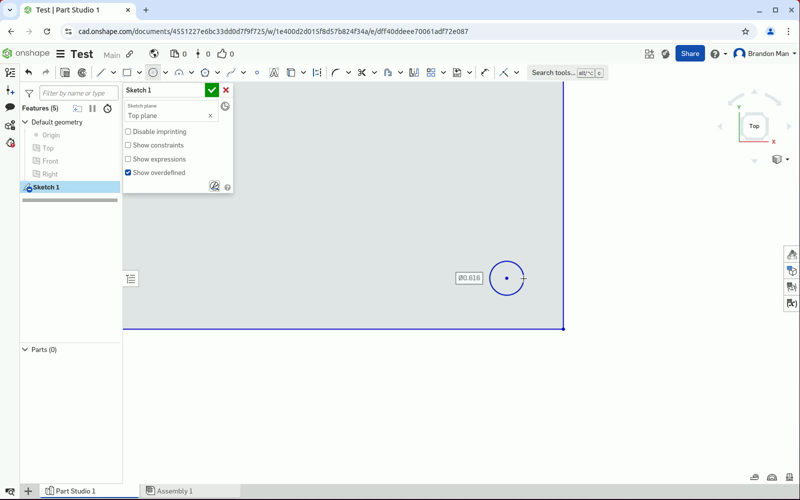
scroll(-6)
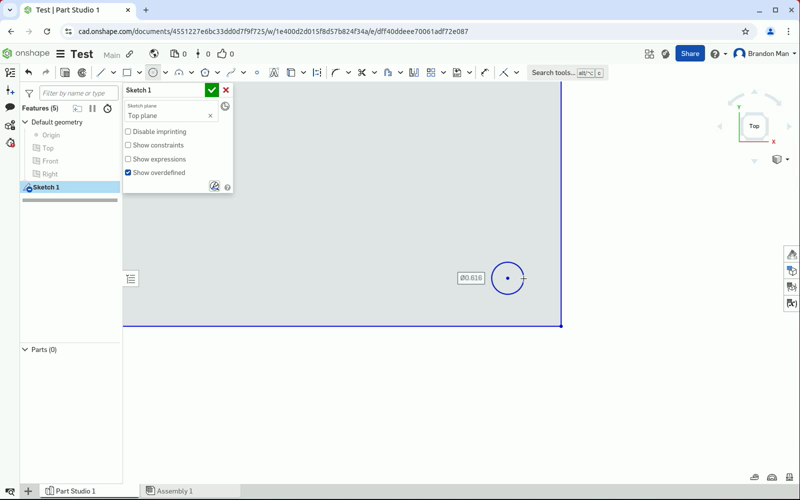
scroll(-6)
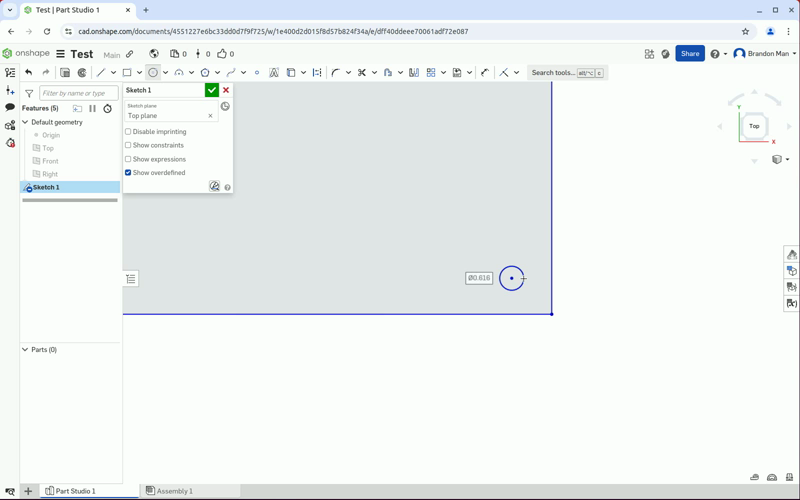
scroll(-6)
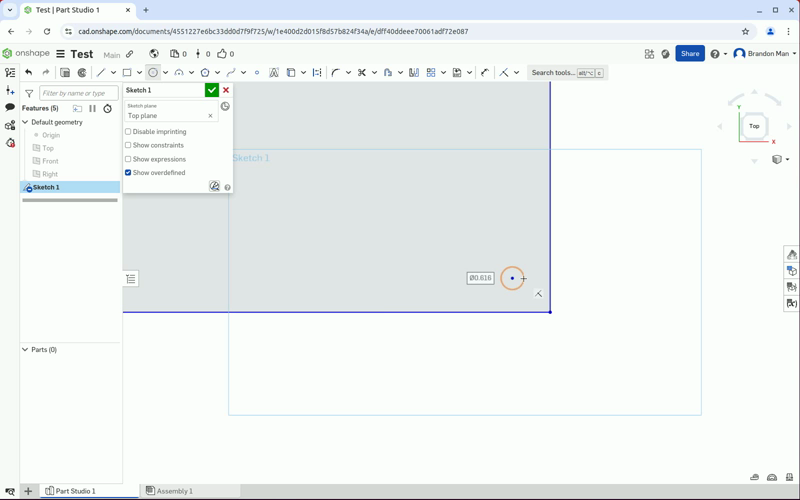
scroll(-6)
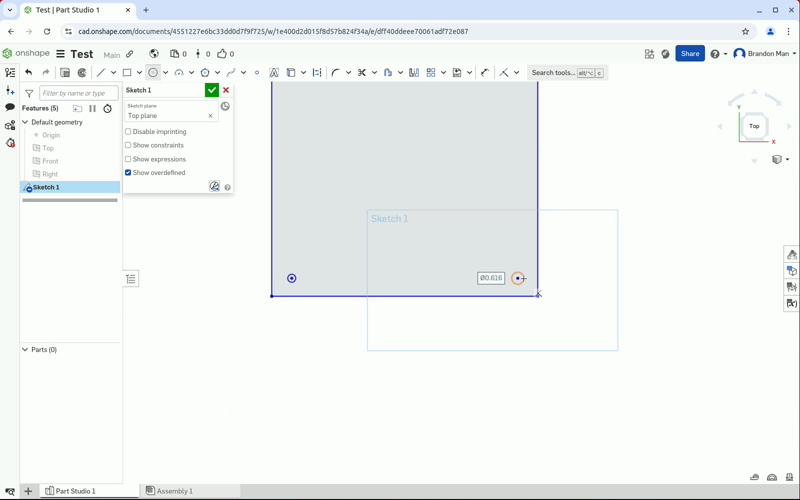
scroll(-6)
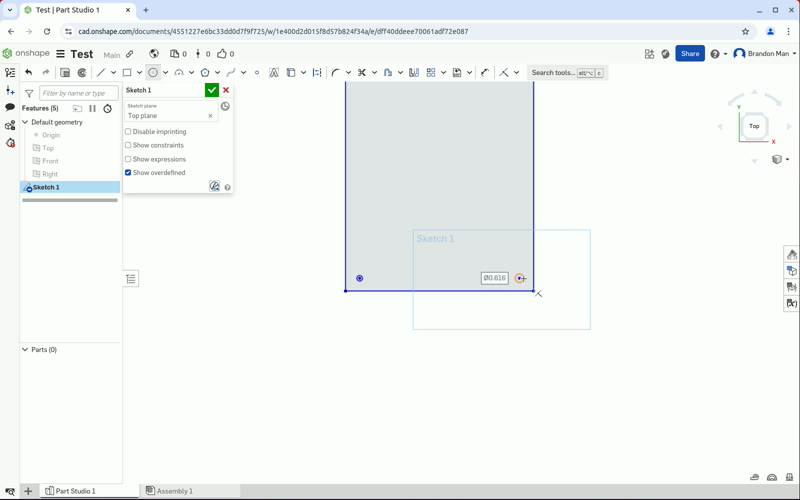
scroll(-6)
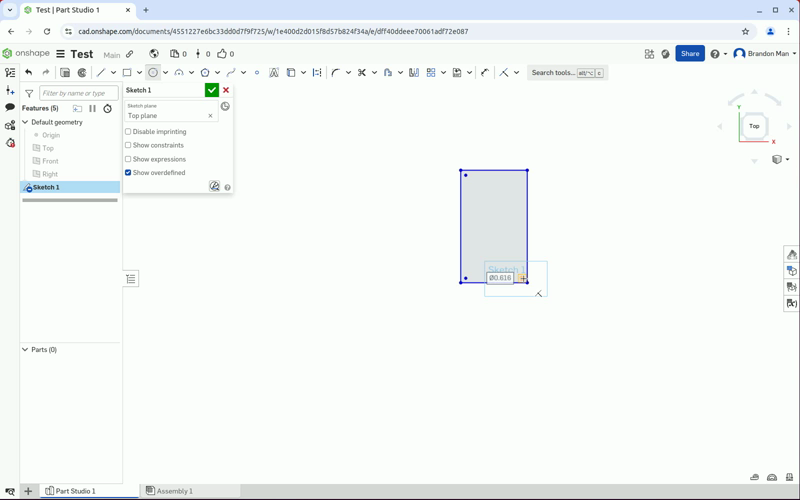
key(esc)
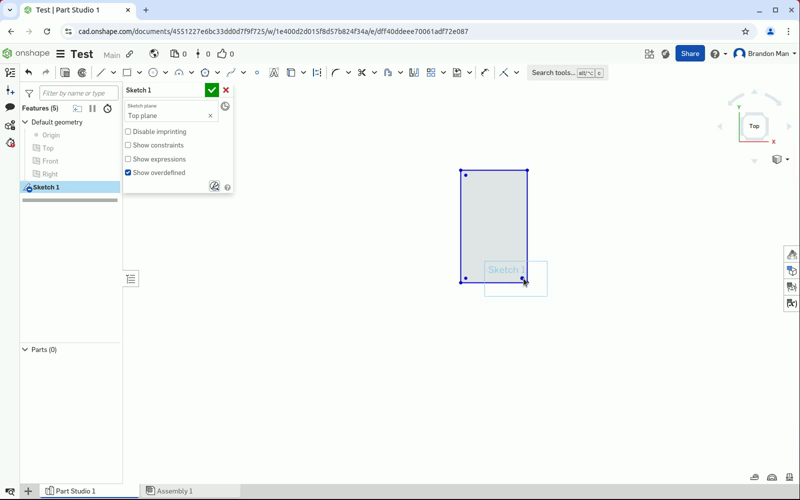
key(c)
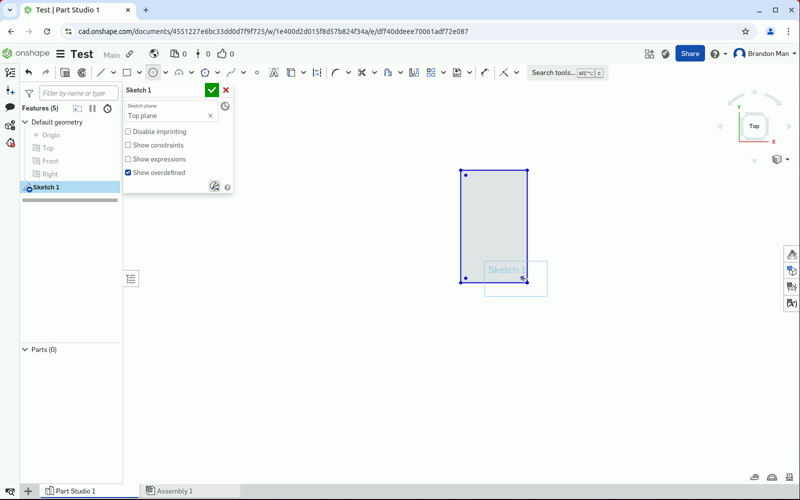
key_down(shift)
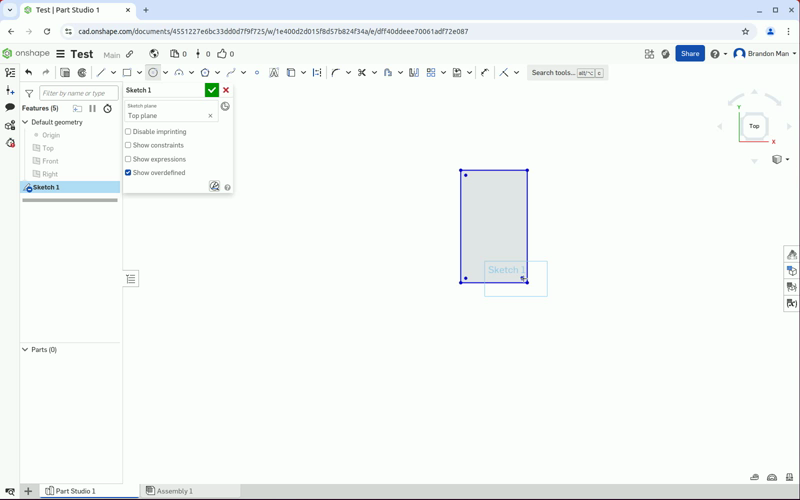
mouse_move(522, 175)
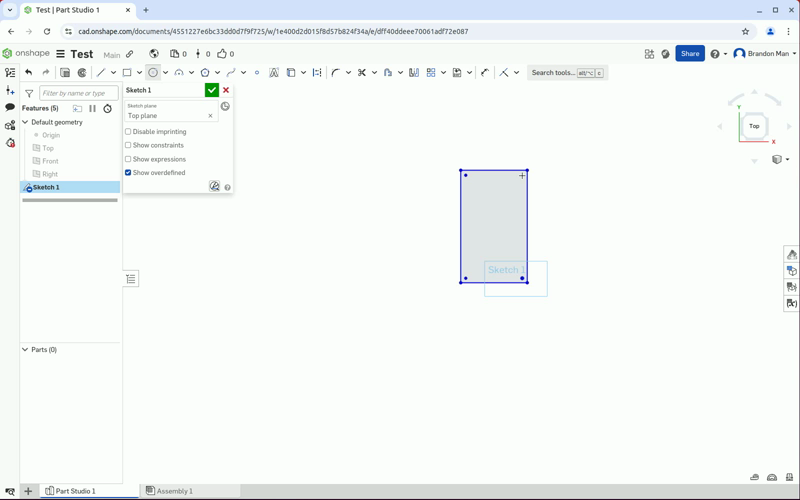
click(522, 175)
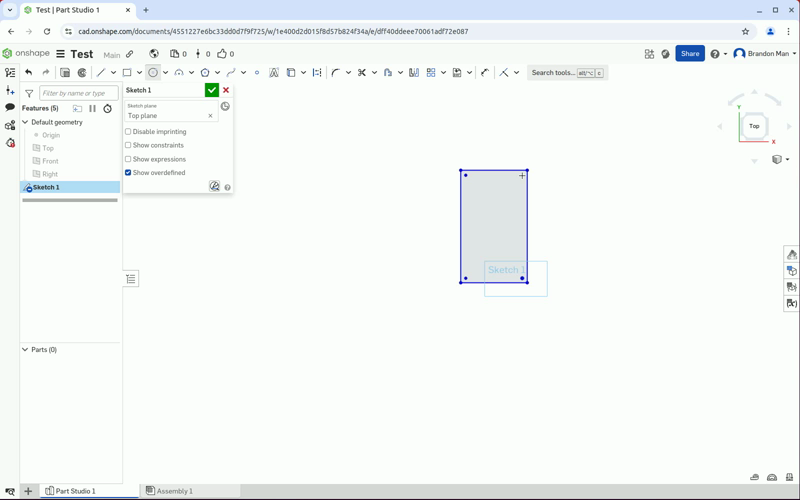
key_up(shift)
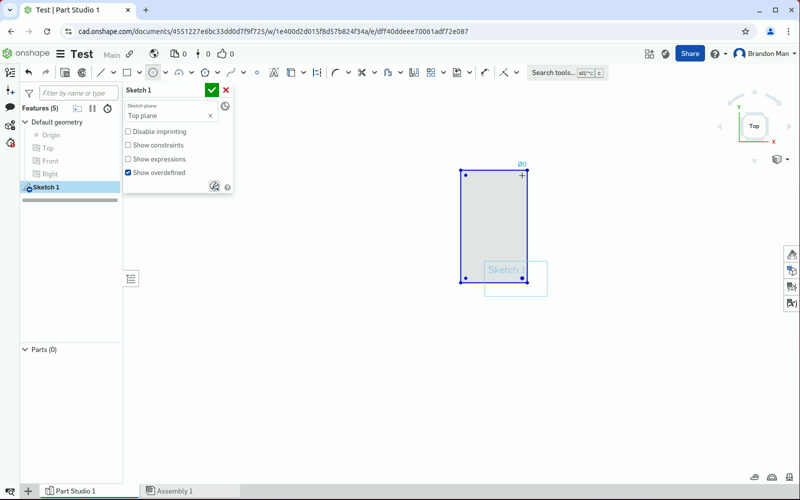
mouse_move(523, 175)
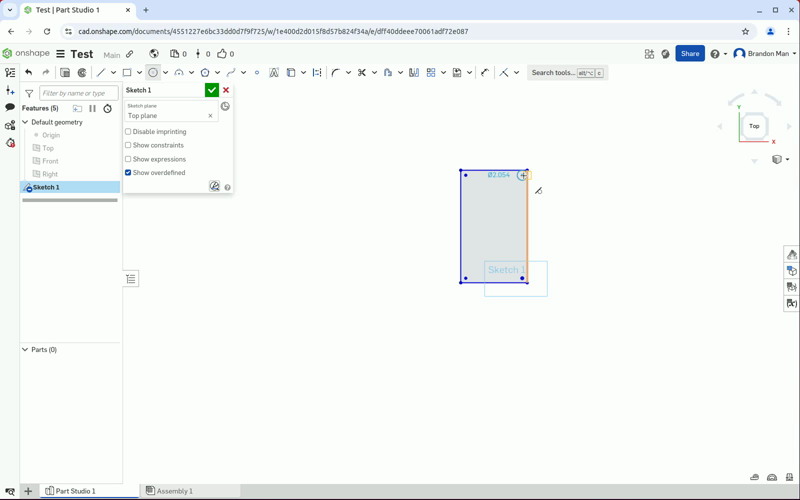
scroll(6)
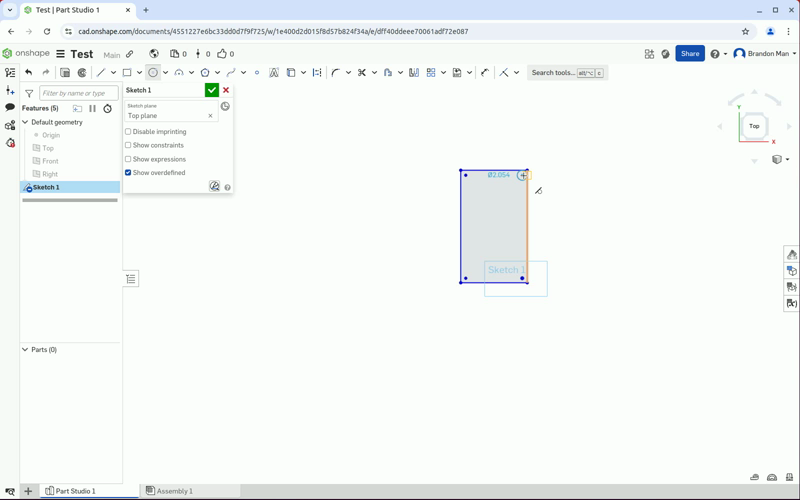
scroll(6)
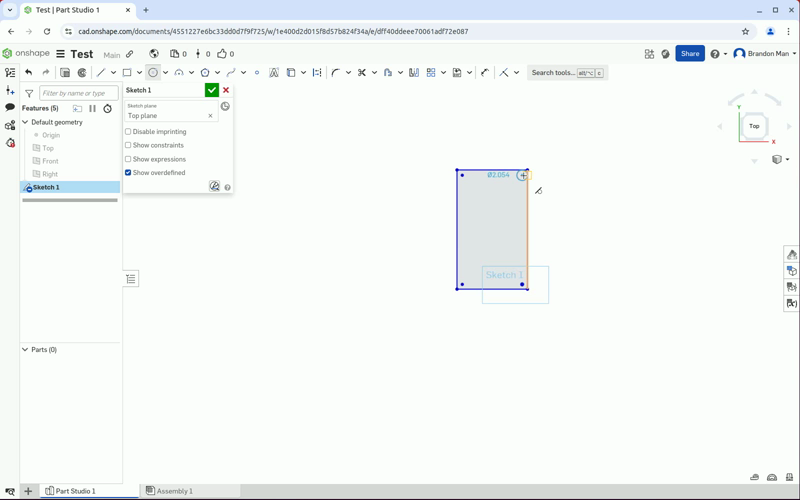
scroll(6)
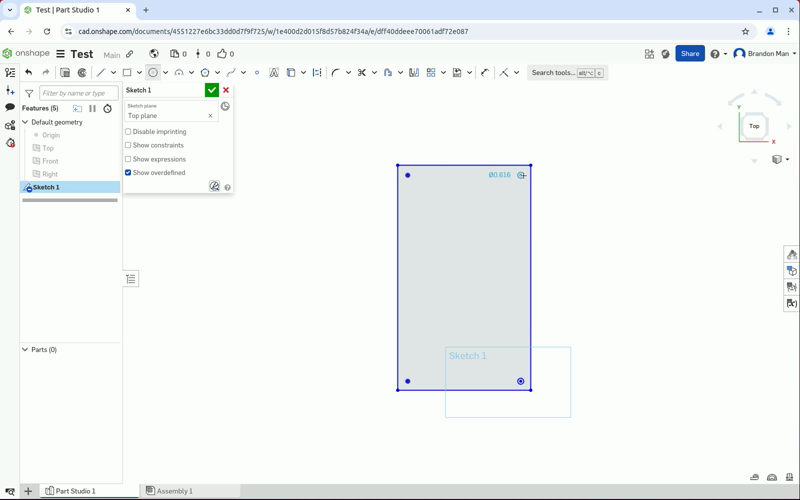
scroll(6)
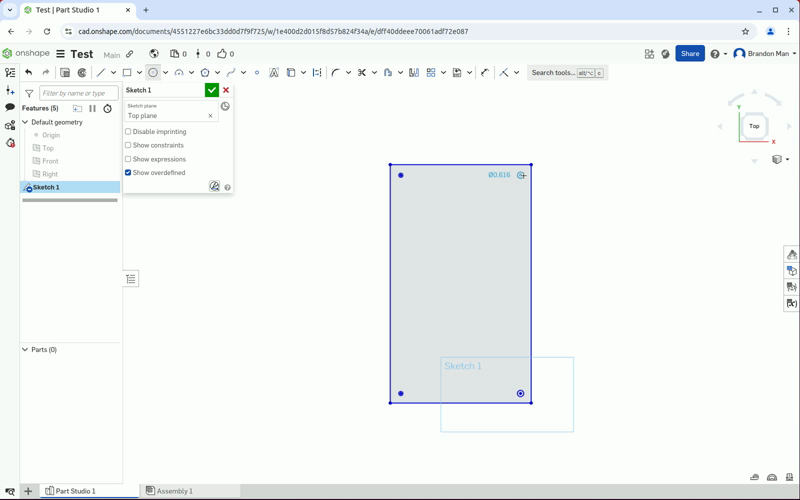
scroll(6)
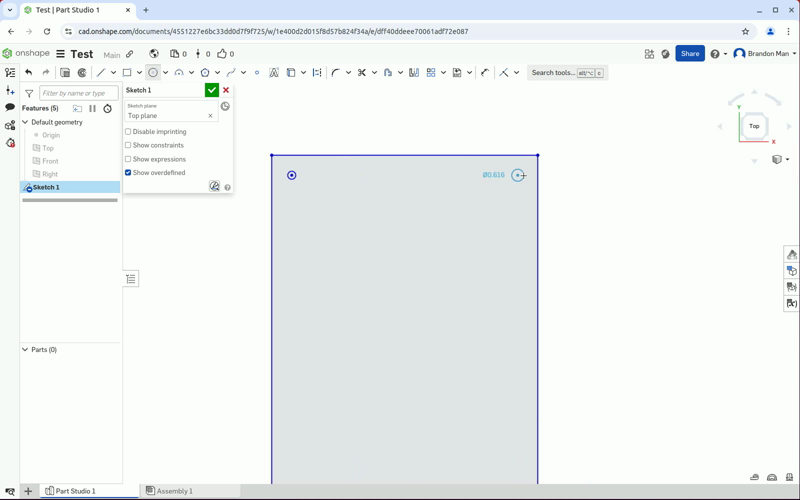
scroll(6)
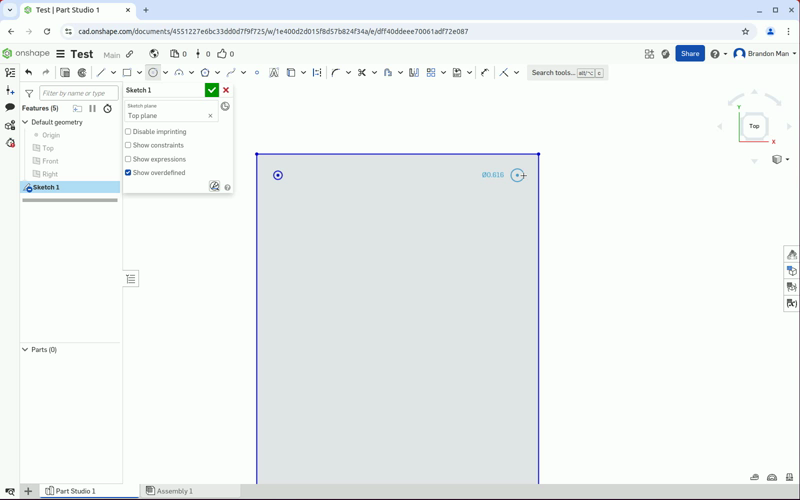
scroll(6)
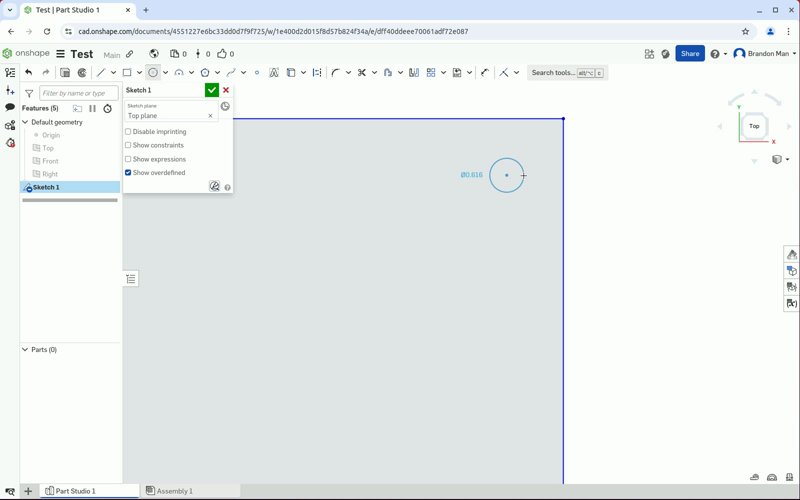
click(523, 175)
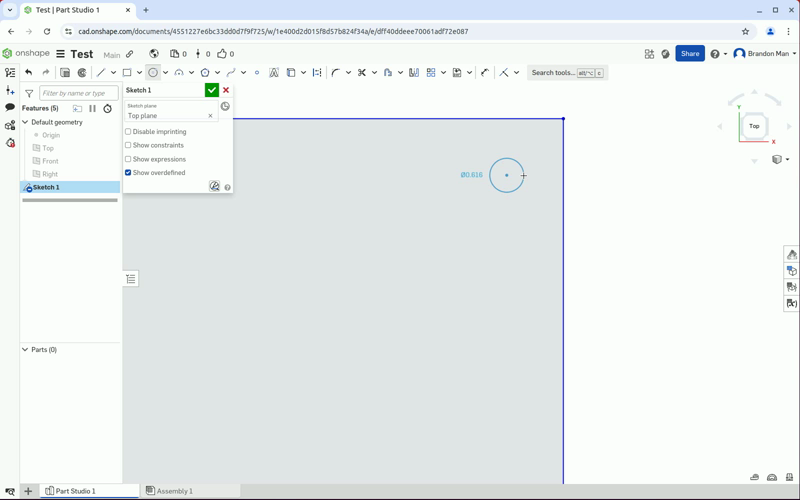
scroll(-6)
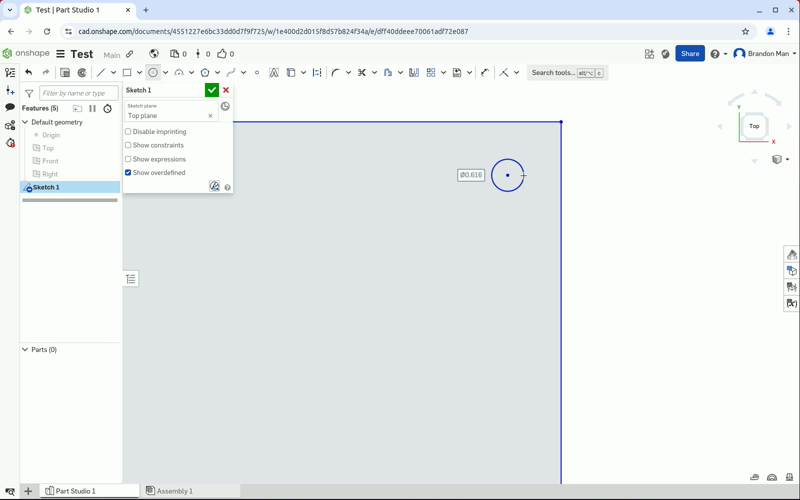
scroll(-6)
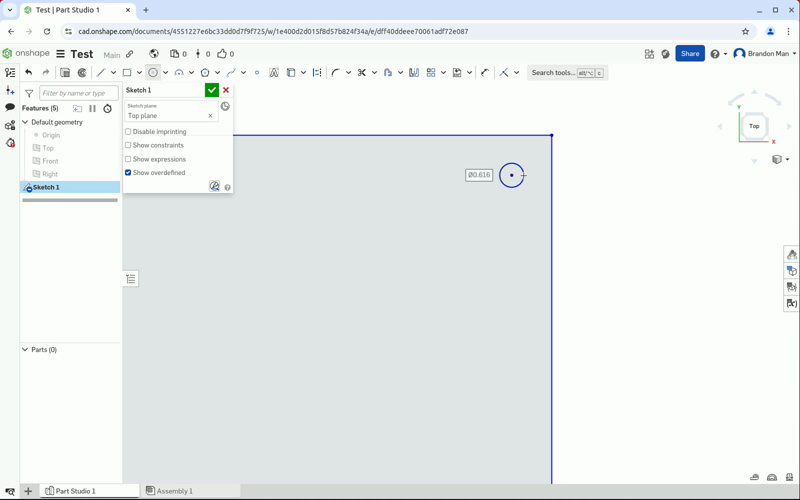
scroll(-6)
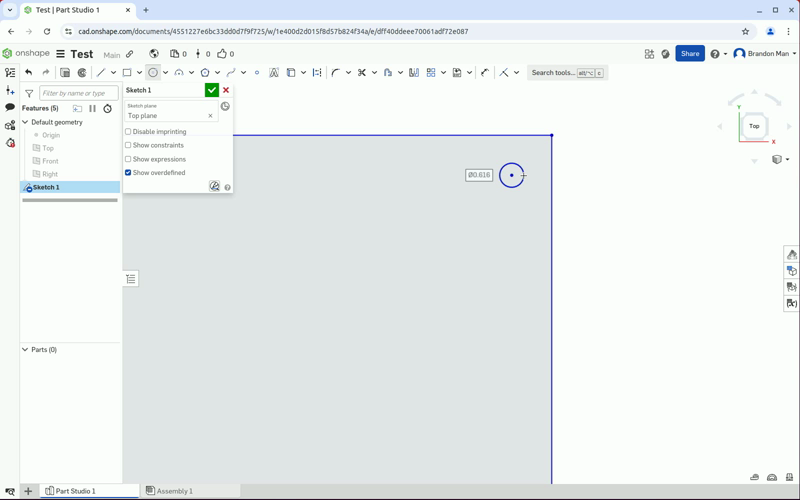
scroll(-6)
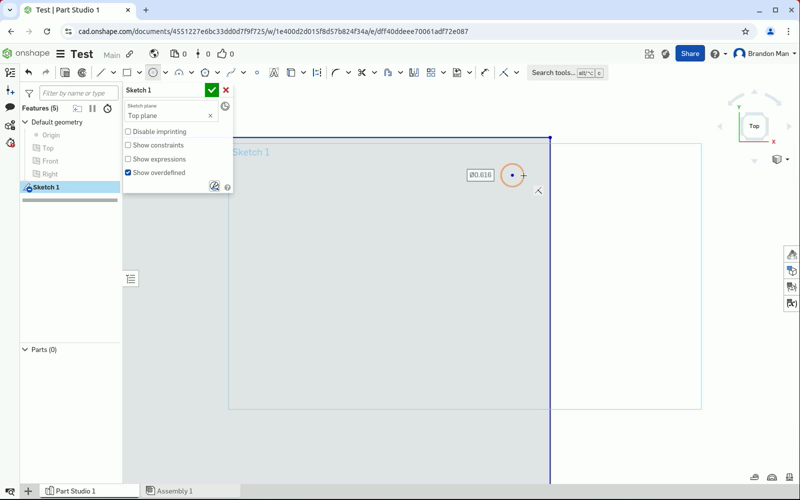
scroll(-6)
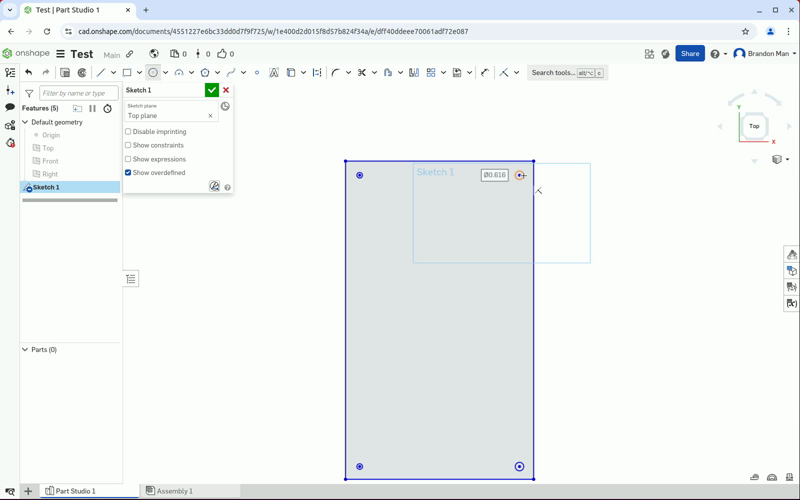
scroll(-6)
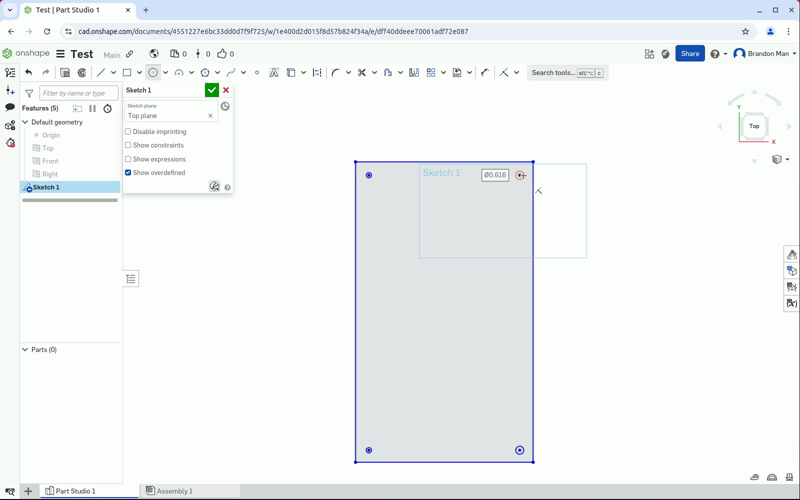
scroll(-6)
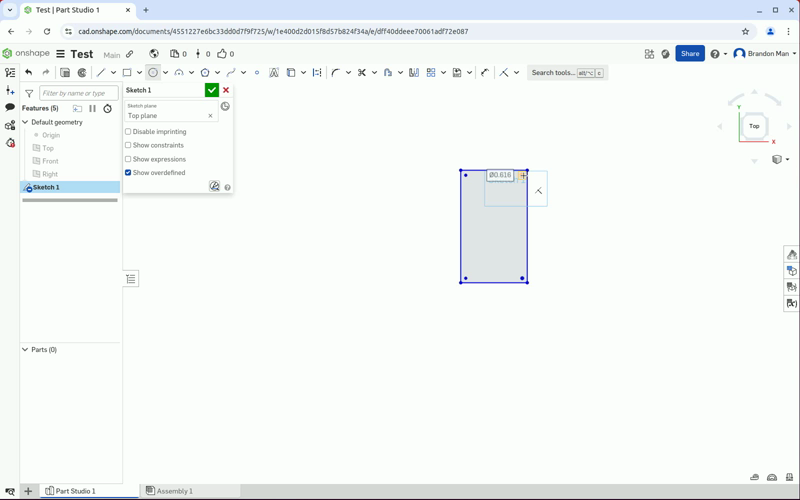
key(esc)
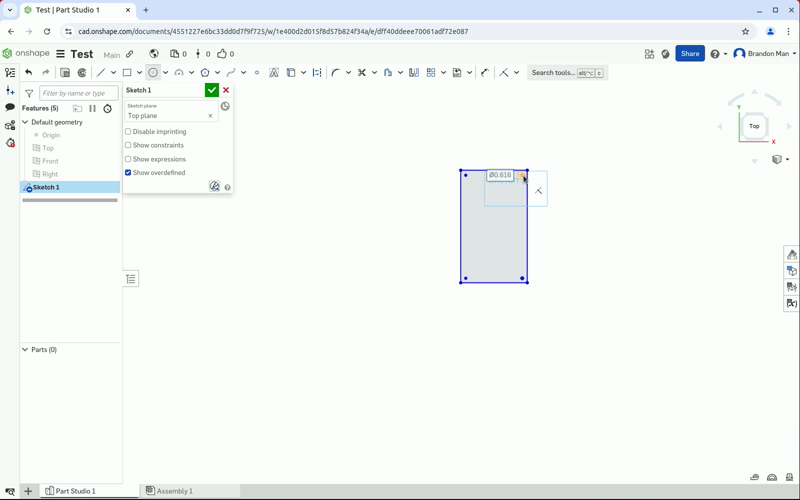
mouse_move(518, 180)
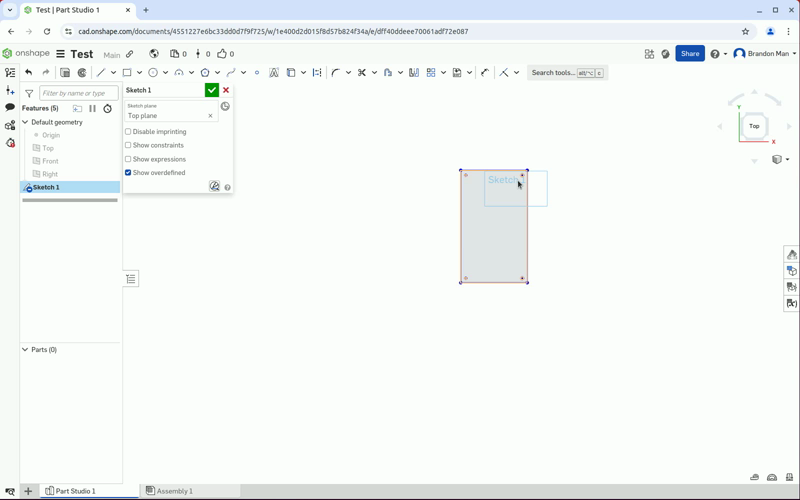
click(518, 180)
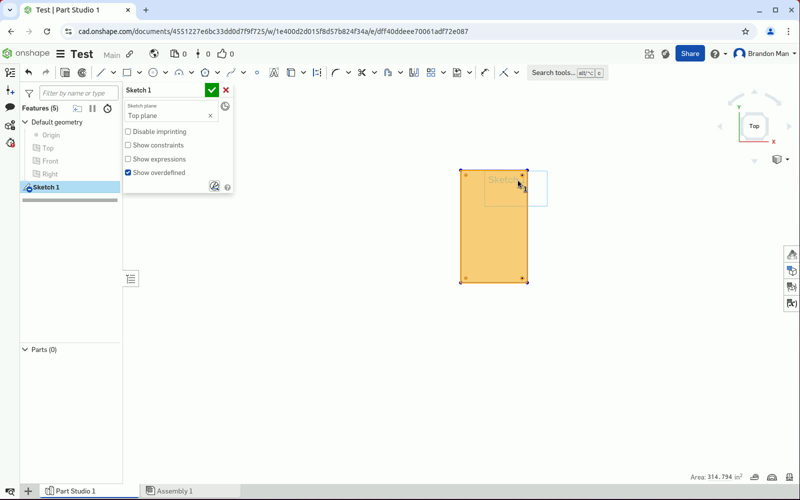
mouse_move(73, 352)
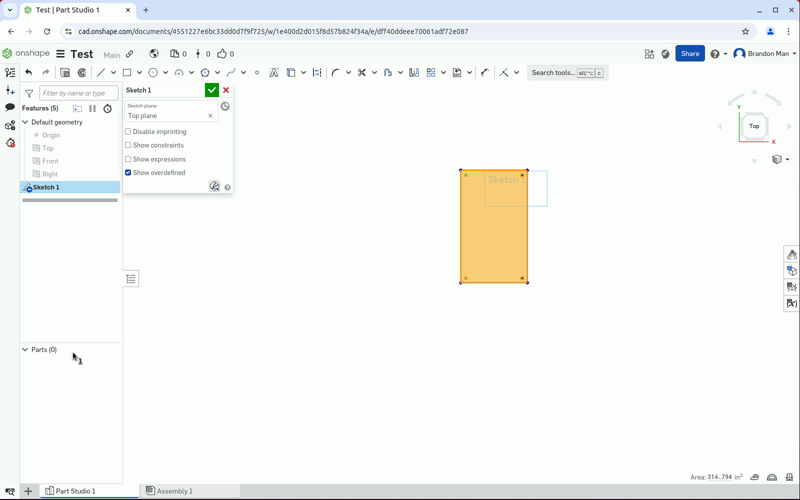
key(shift+y)
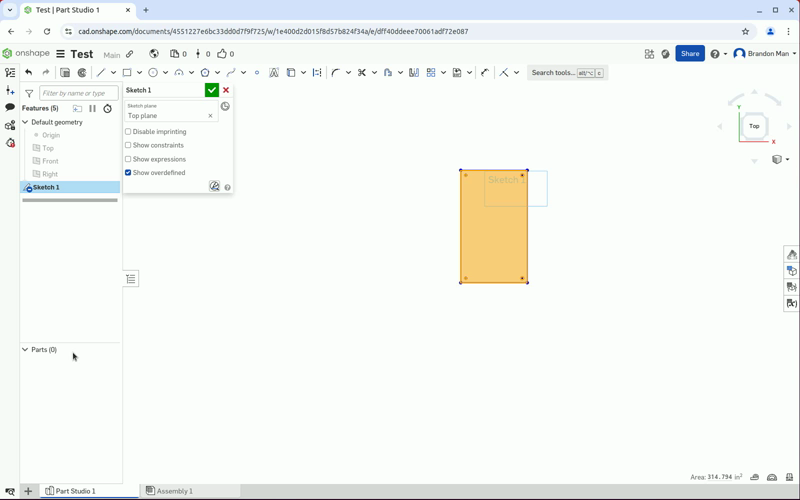
key(shift+e)
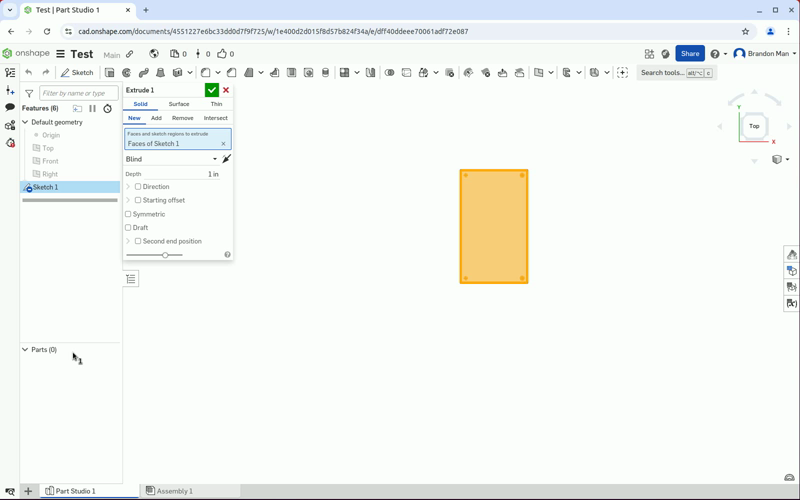
mouse_move(143, 106)
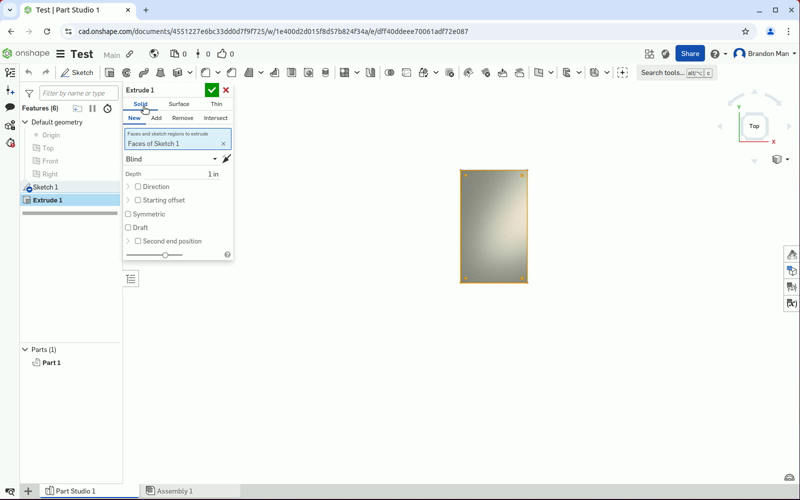
click(143, 106)
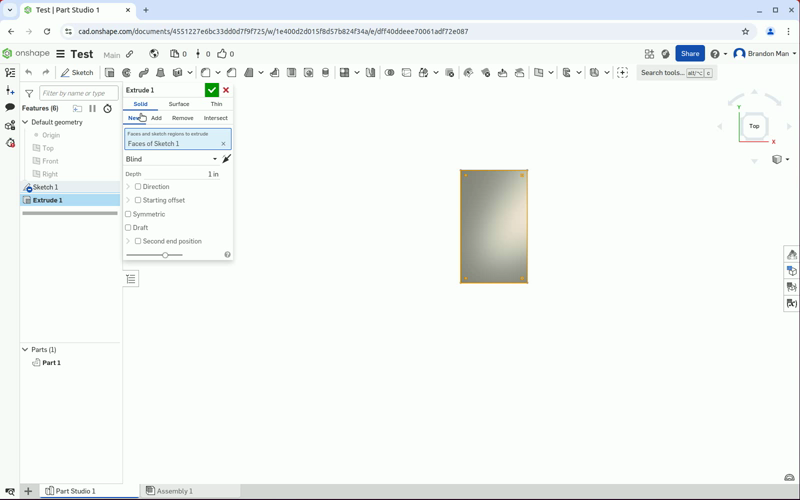
mouse_move(137, 120)
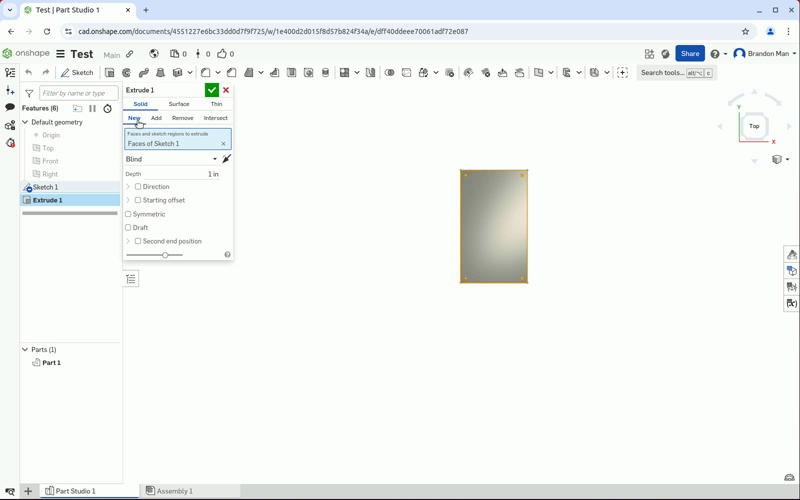
click(137, 120)
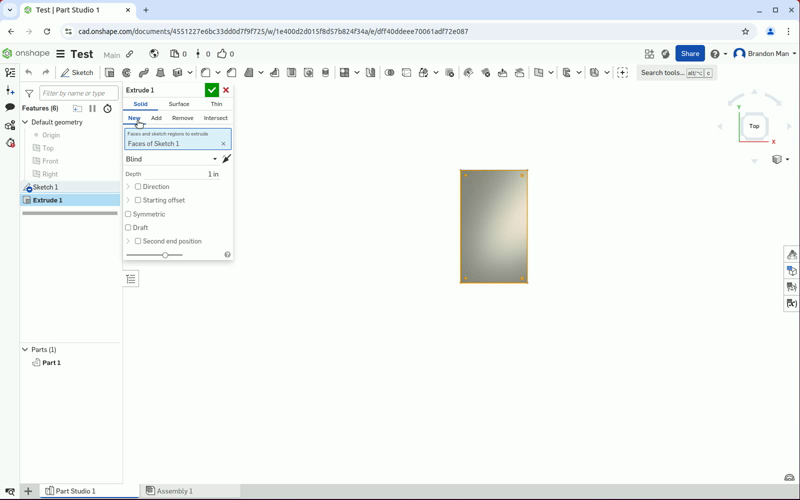
key(tab, 4)
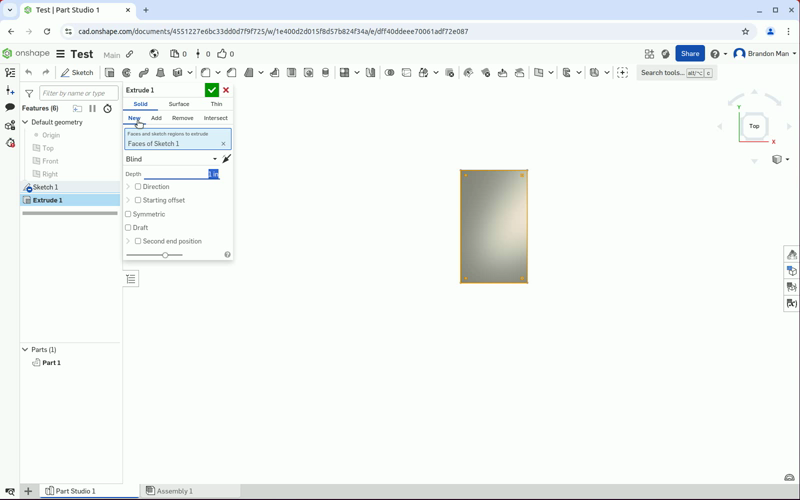
text(0.722)
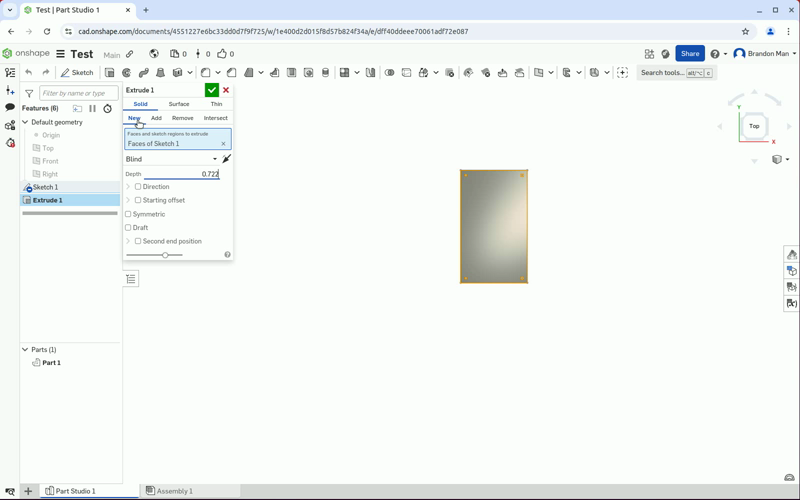
key(enter)
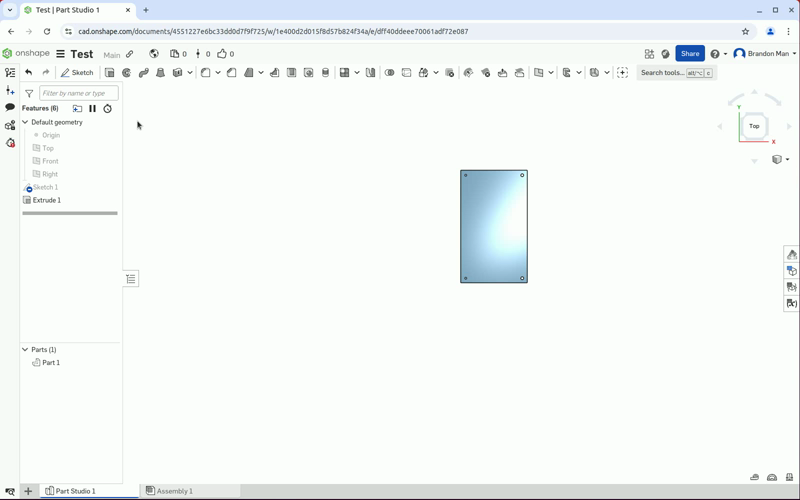
key(shift+h)
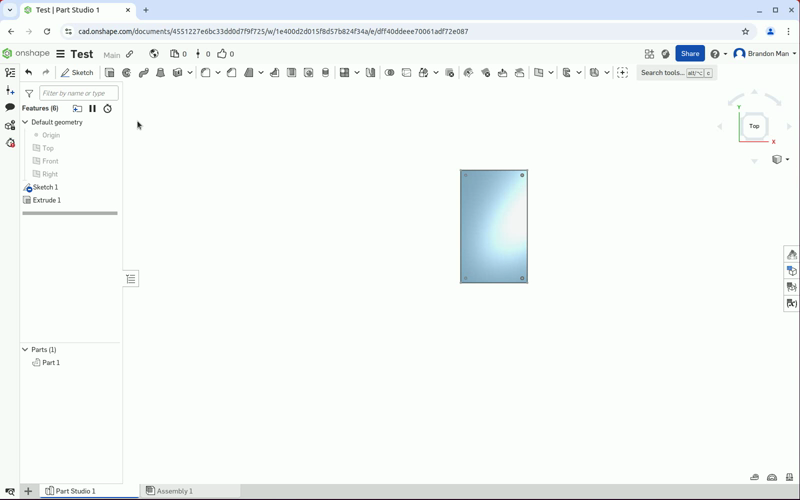
key(shift+h)
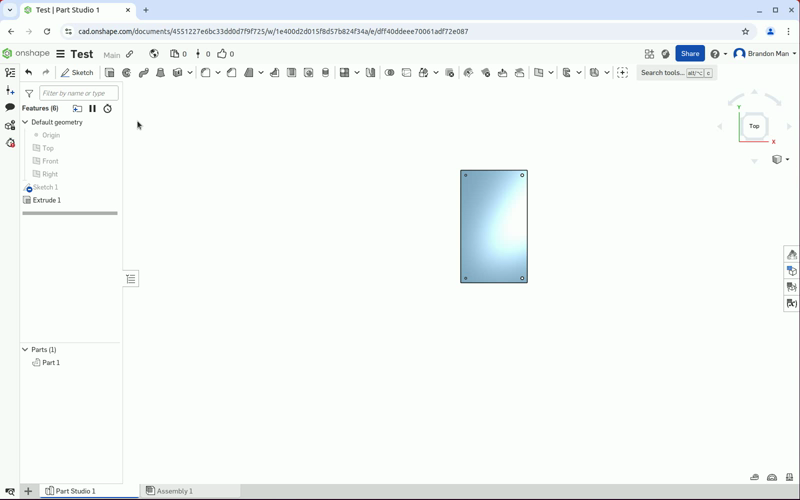
mouse_move(73, 189)
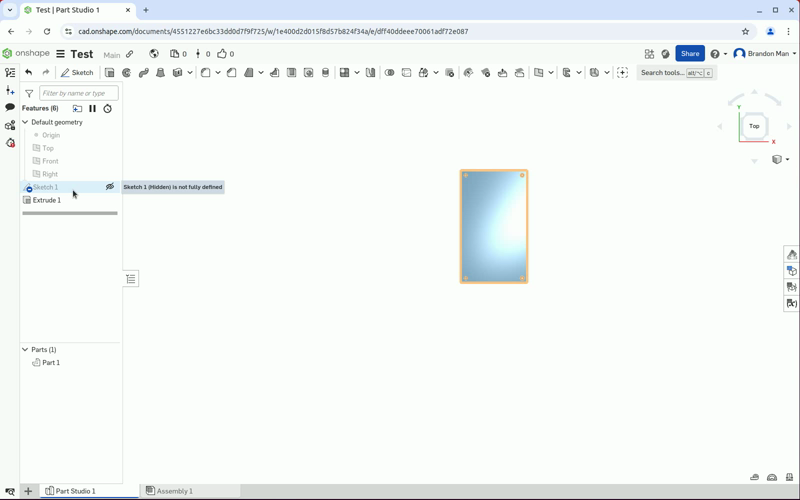
click(73, 189)
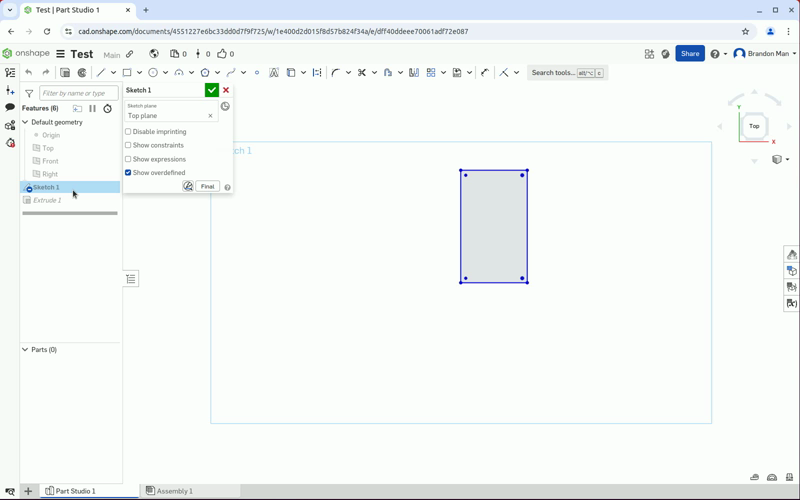
mouse_move(229, 92)
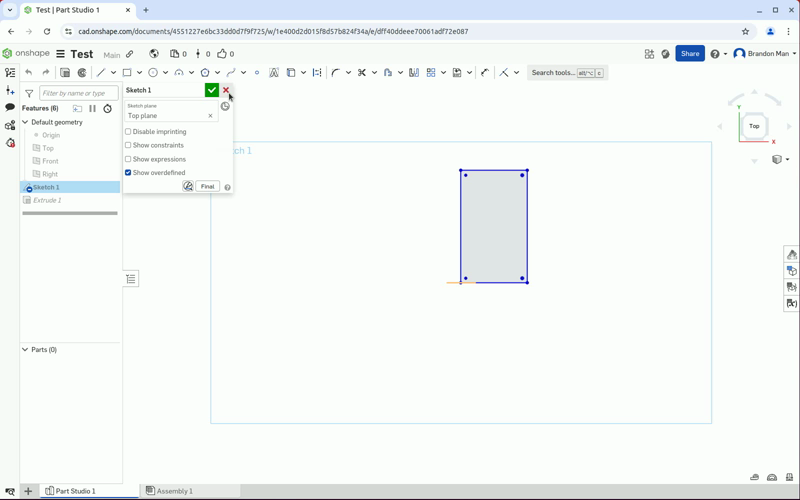
click(229, 92)
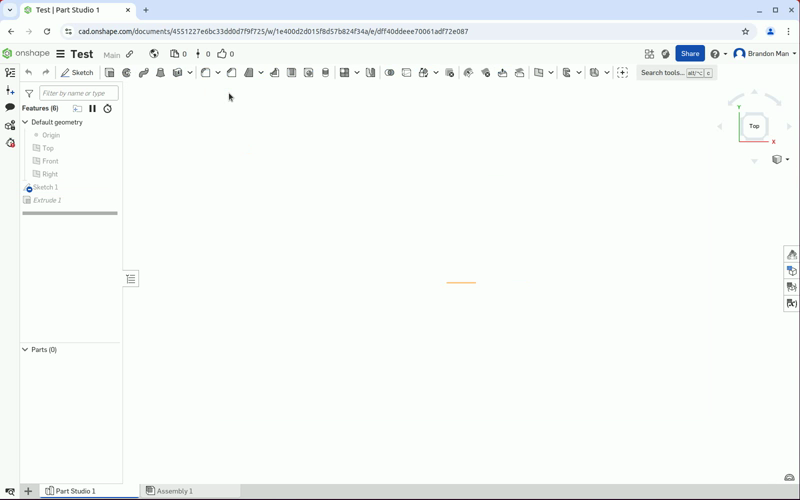
mouse_move(541, 75)
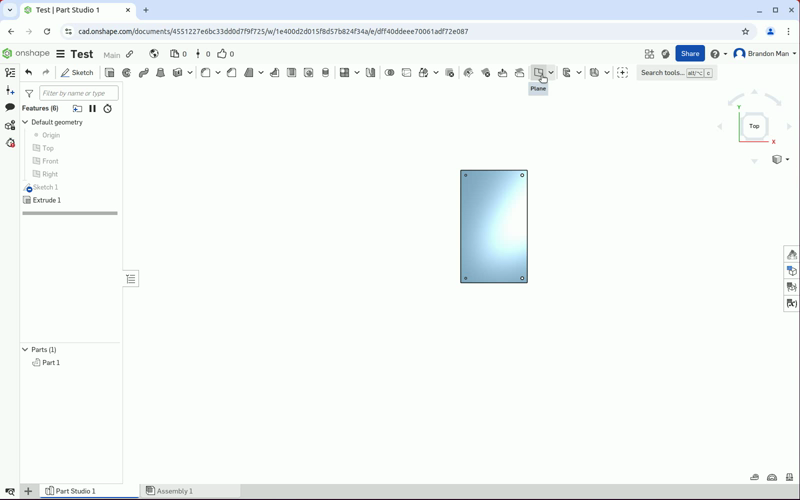
click(541, 75)
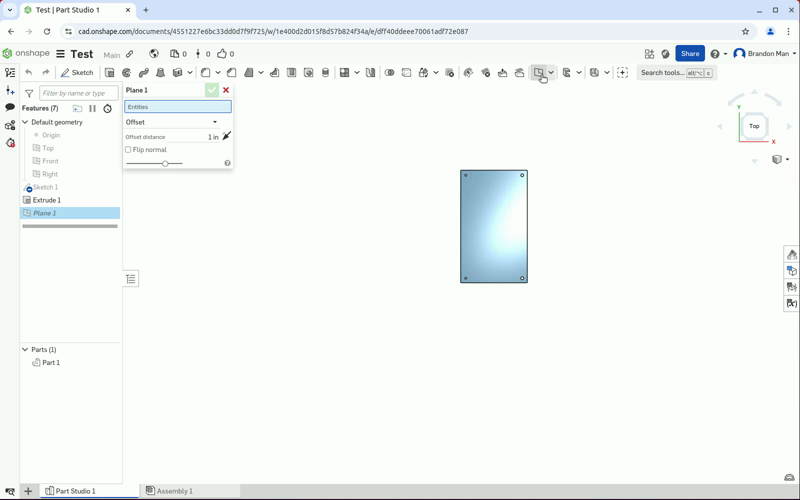
mouse_move(73, 150)
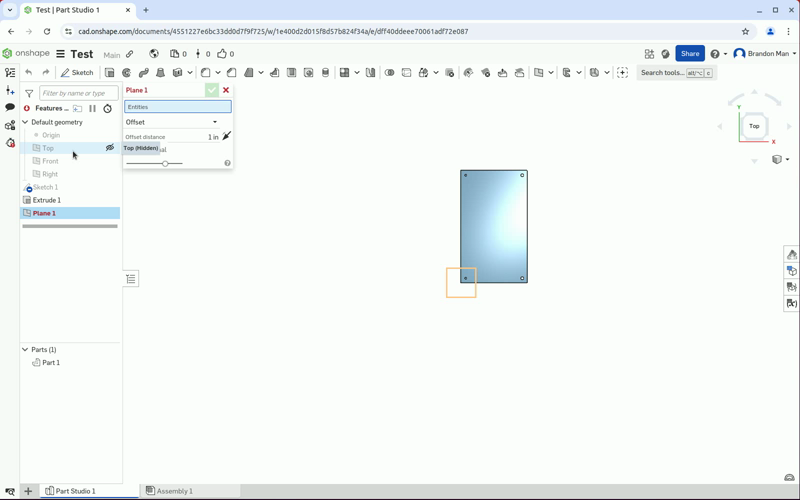
click(73, 150)
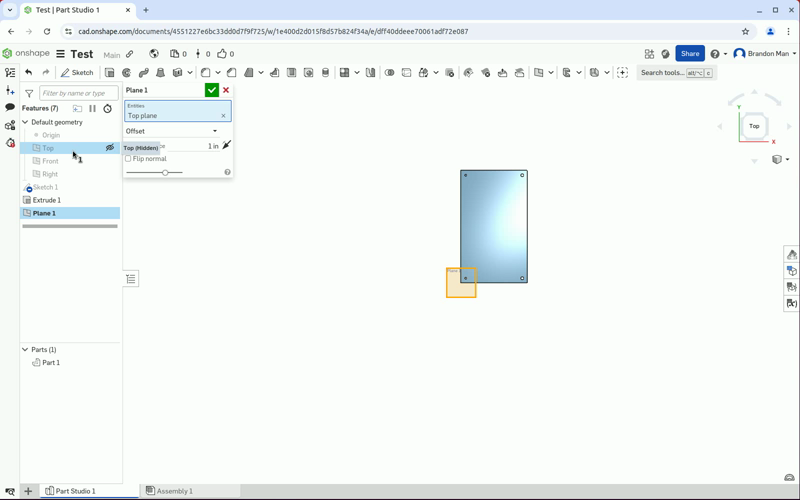
key(tab, 2)
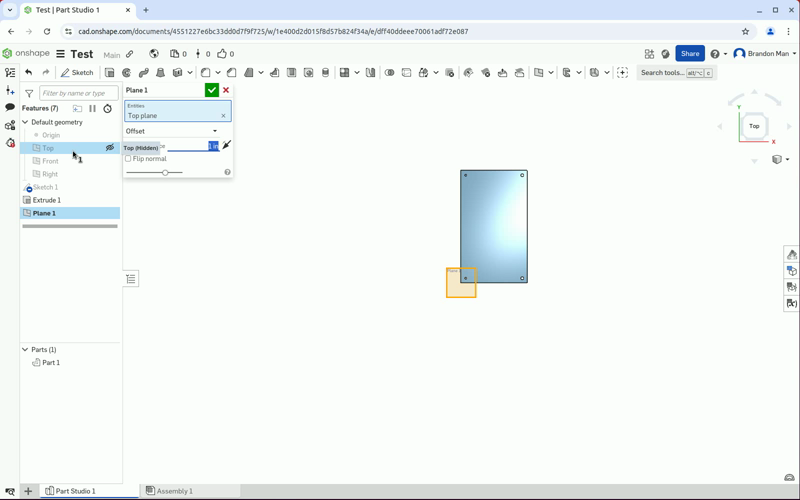
text(0.709)
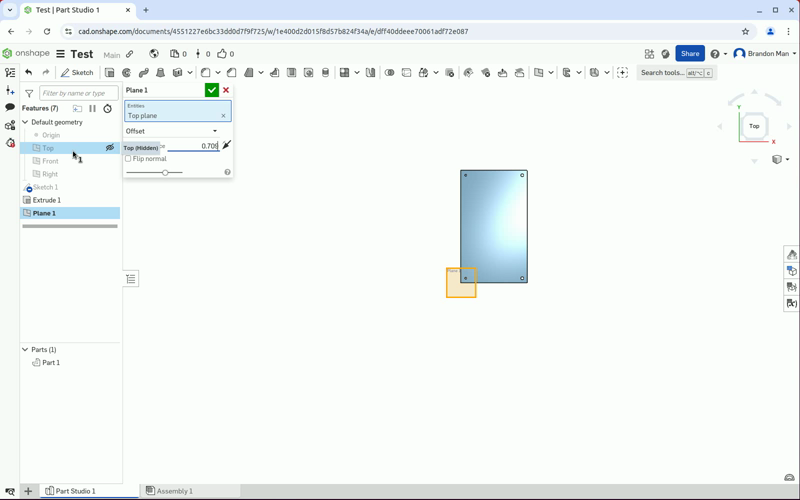
key(enter, 2)
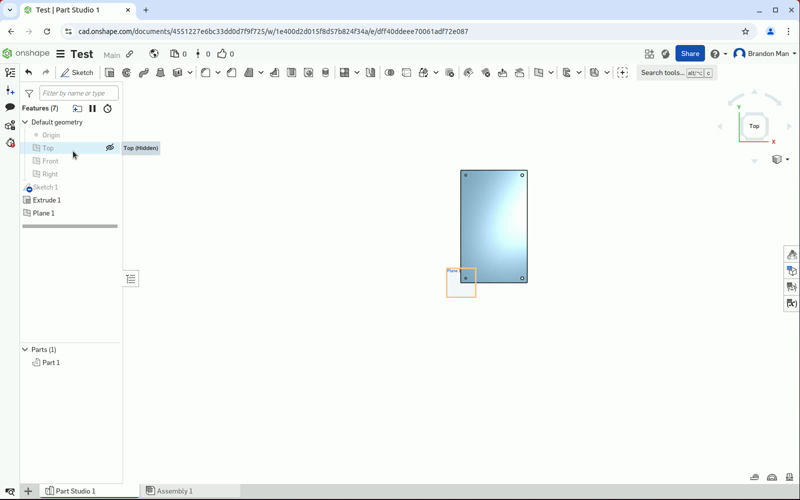
key(shift+s)
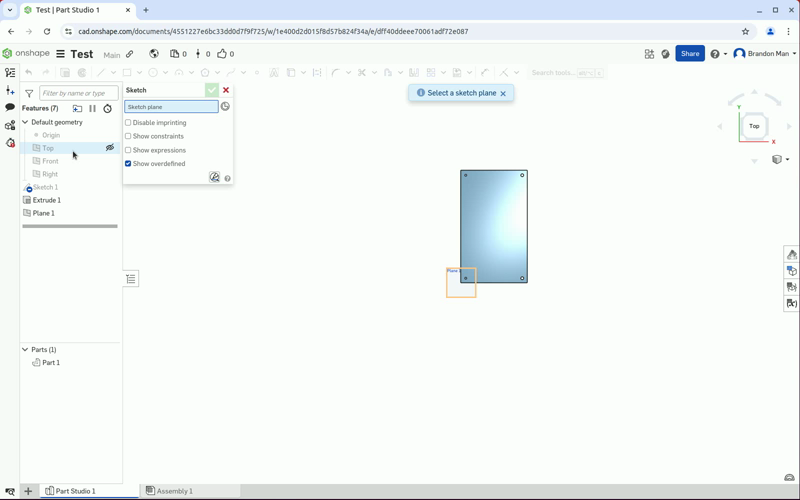
mouse_move(73, 215)
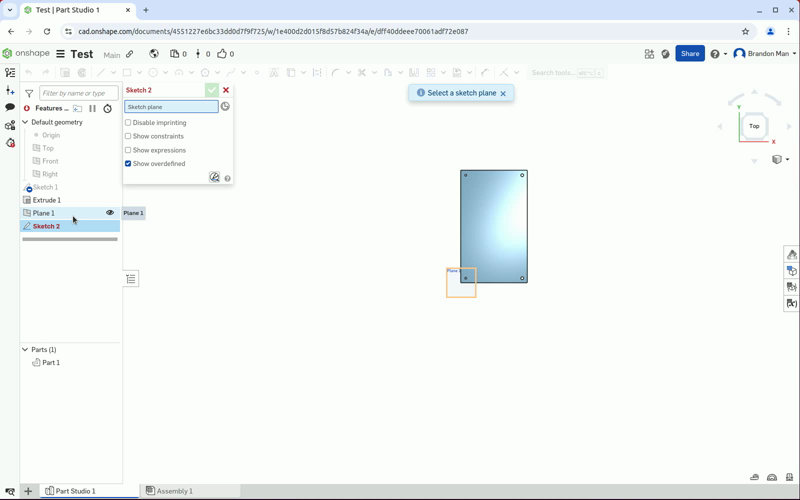
click(73, 215)
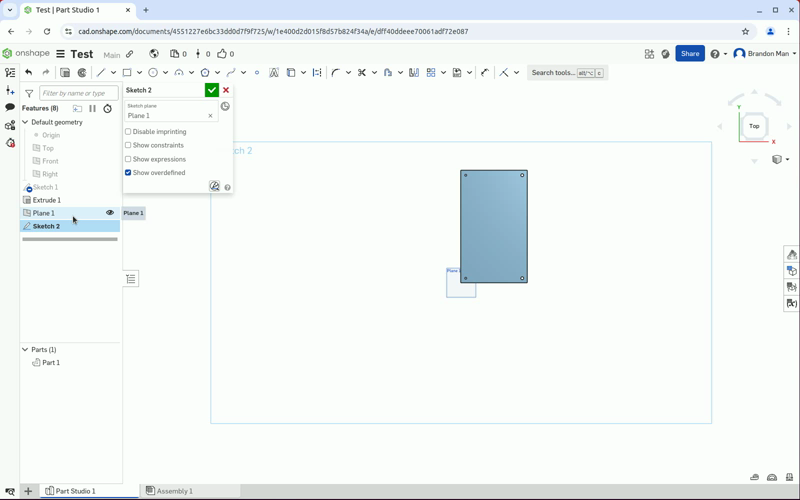
mouse_move(73, 352)
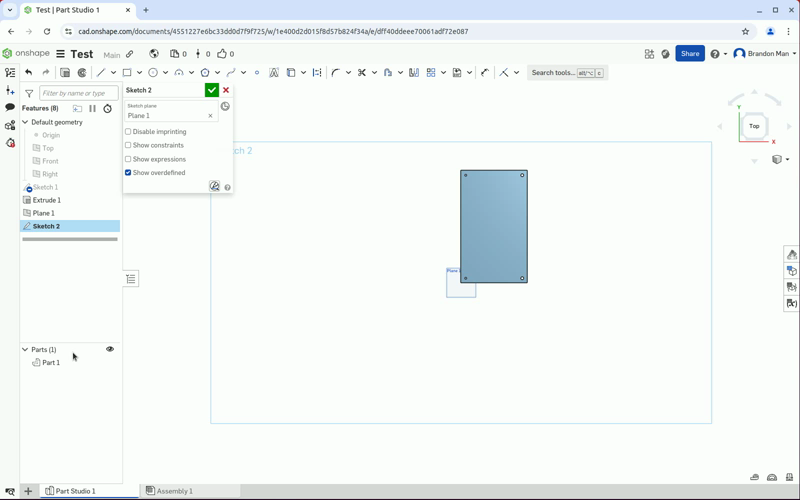
key(y)
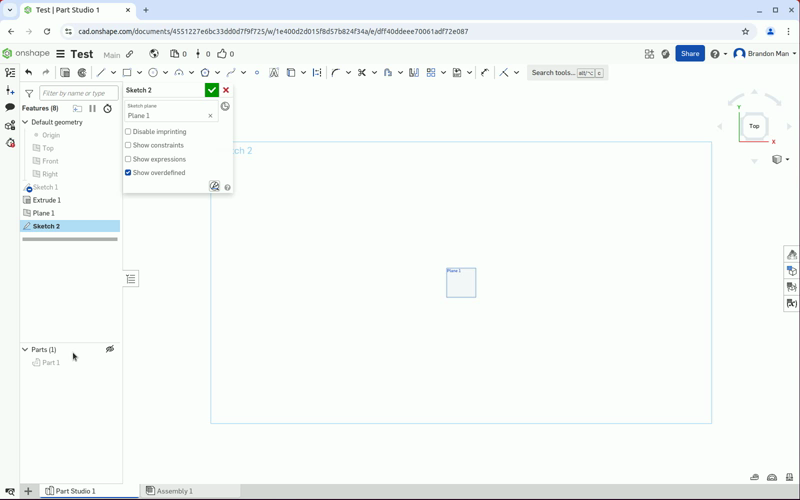
key(c)
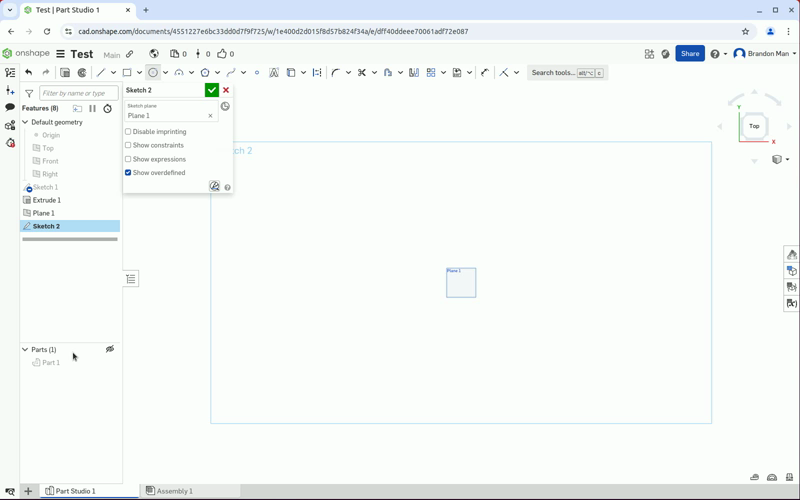
key_down(shift)
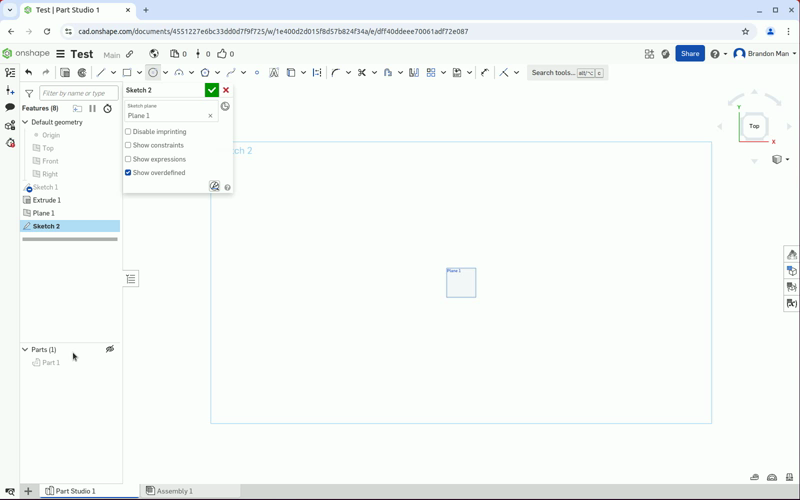
mouse_move(465, 175)
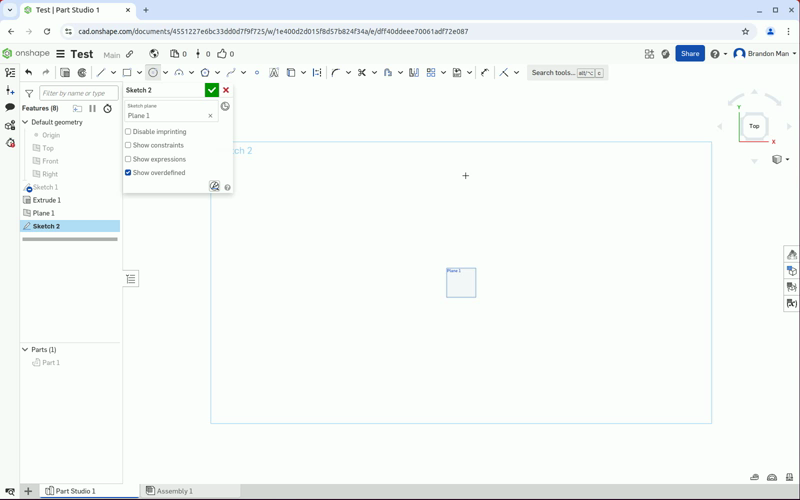
click(465, 175)
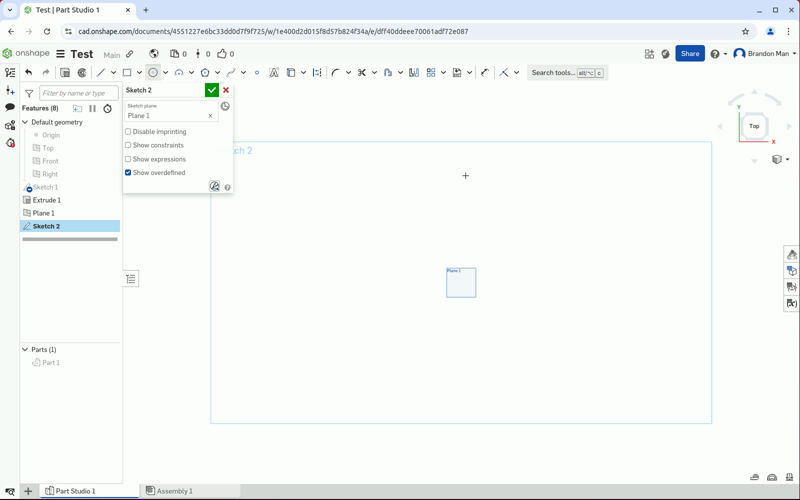
key_up(shift)
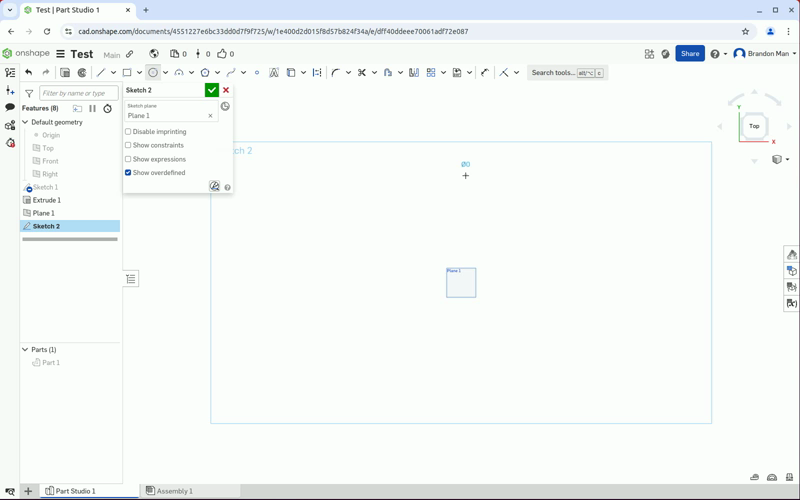
mouse_move(467, 175)
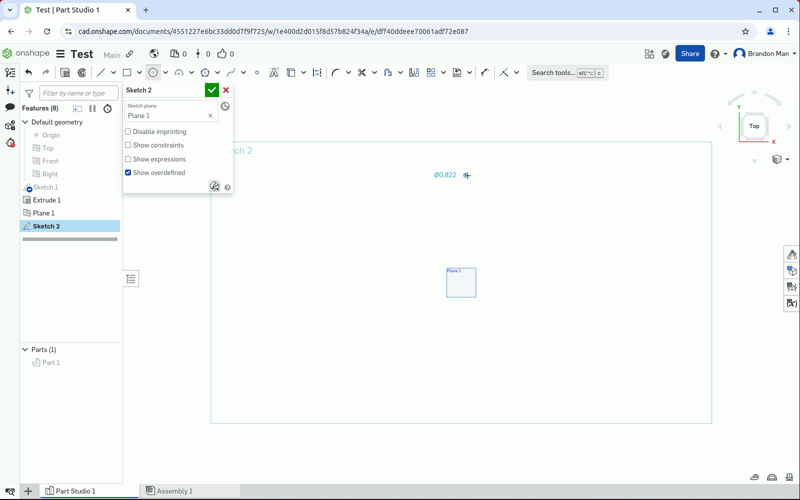
scroll(6)
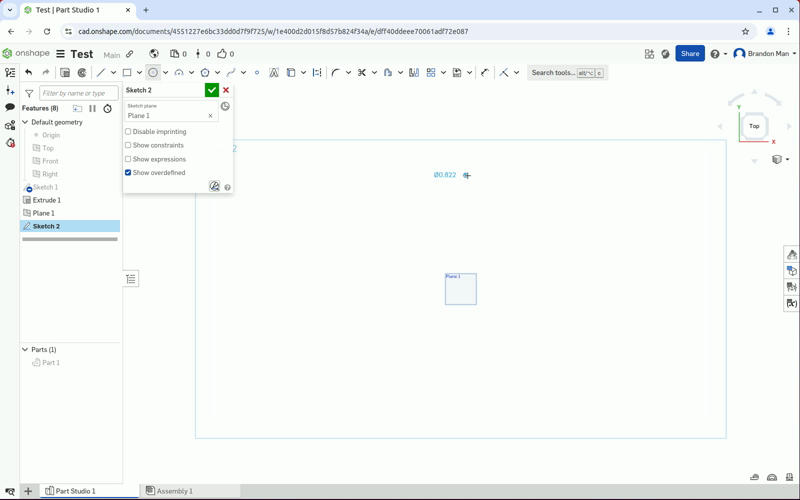
scroll(6)
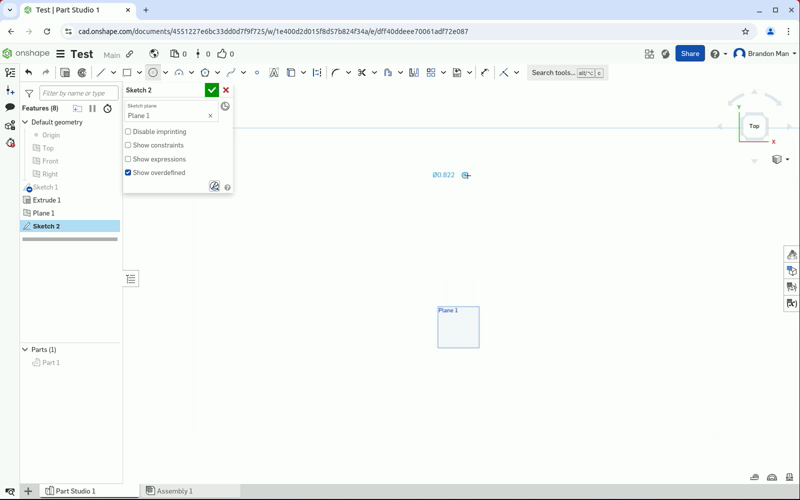
scroll(6)
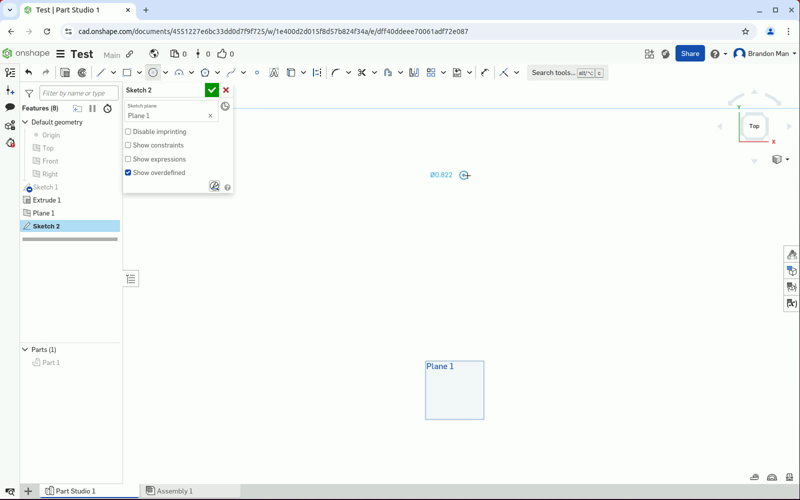
scroll(6)
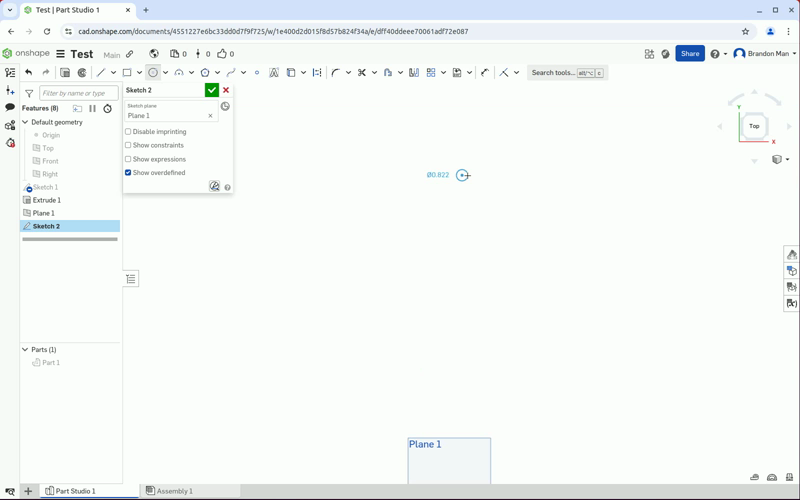
scroll(6)
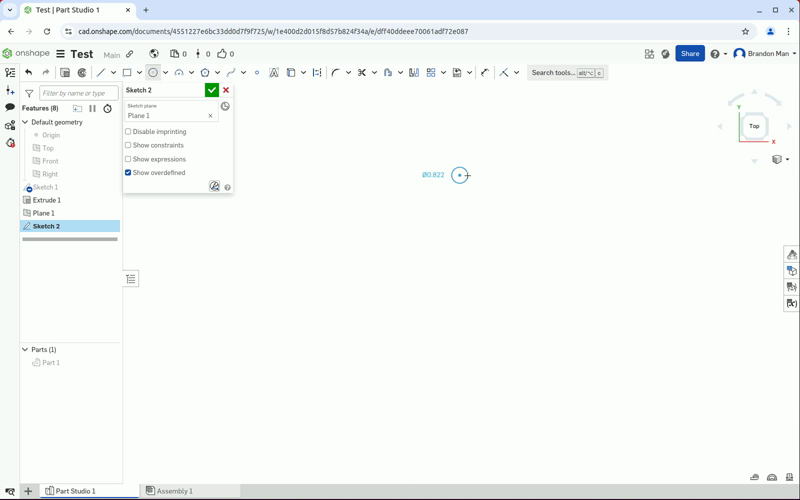
scroll(6)
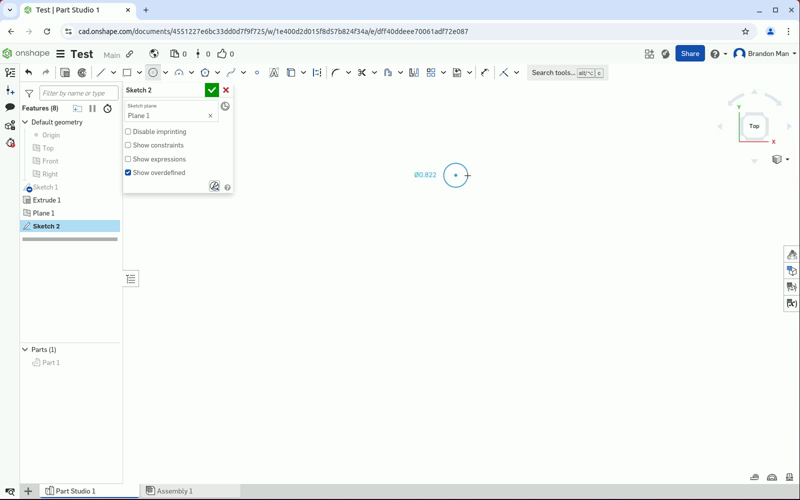
scroll(6)
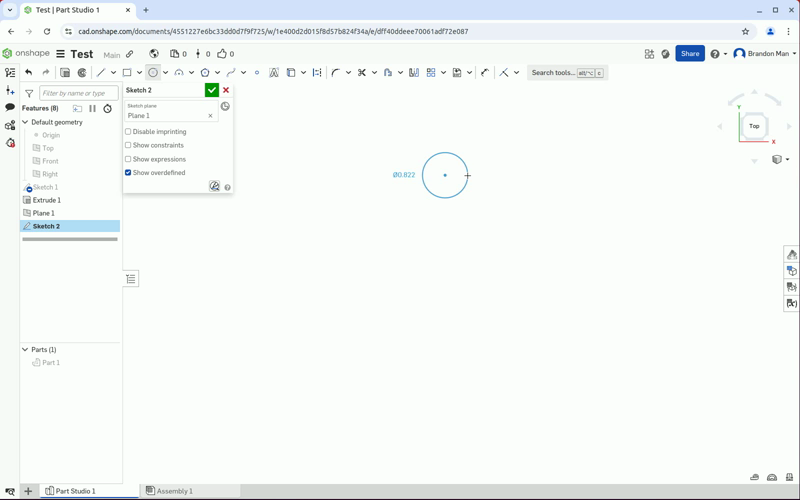
click(467, 175)
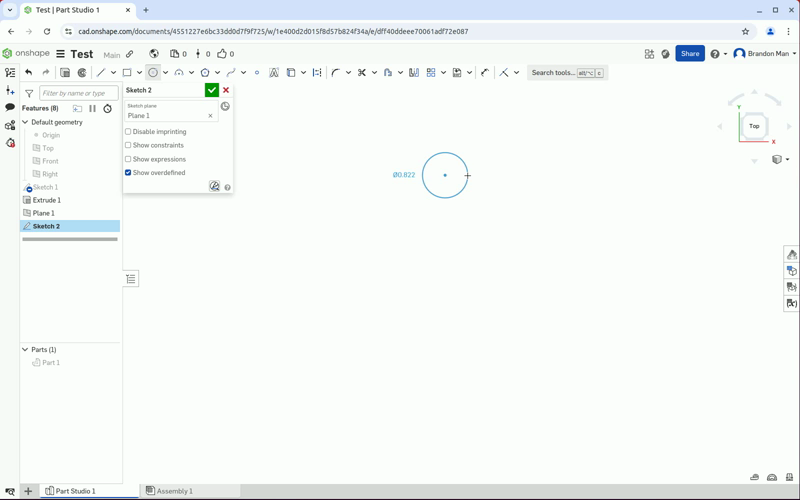
scroll(-6)
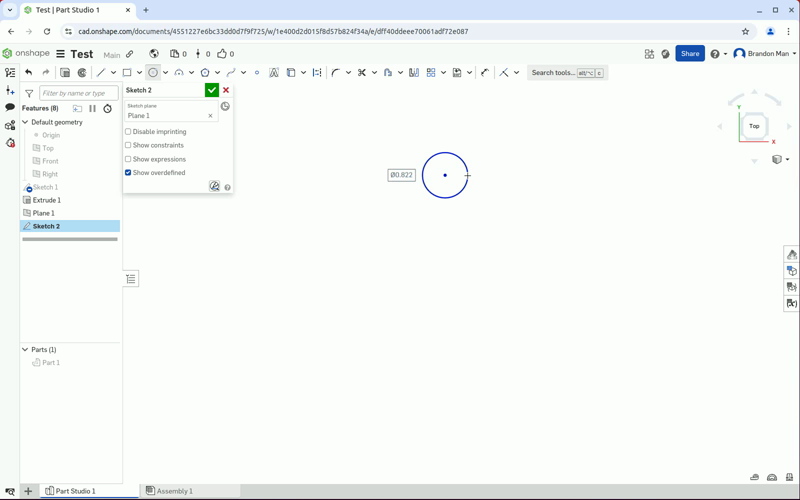
scroll(-6)
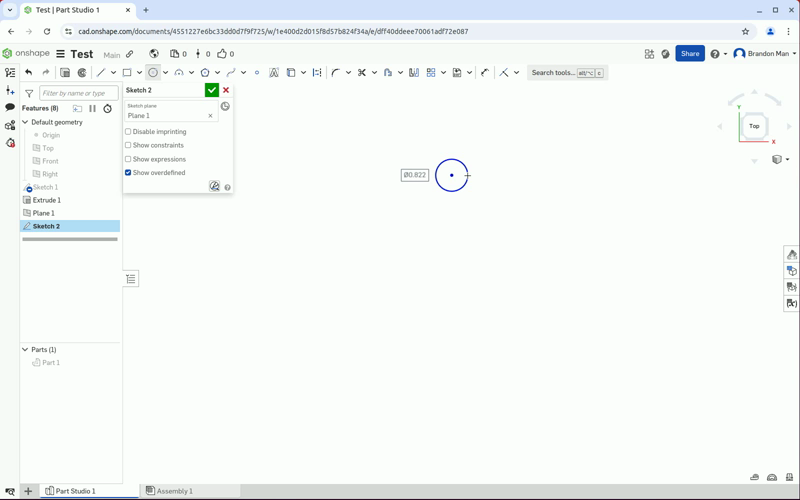
scroll(-6)
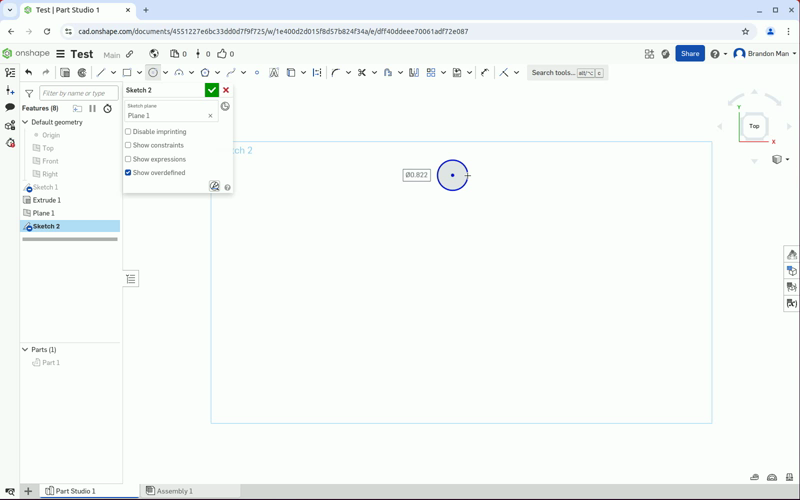
scroll(-6)
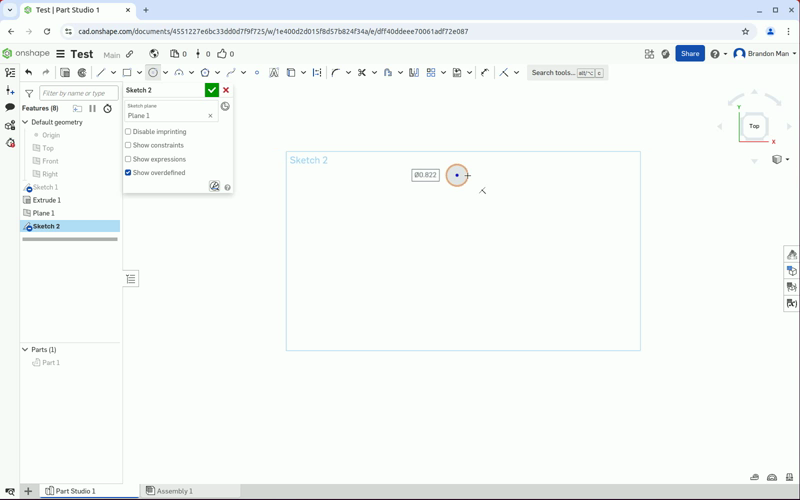
scroll(-6)
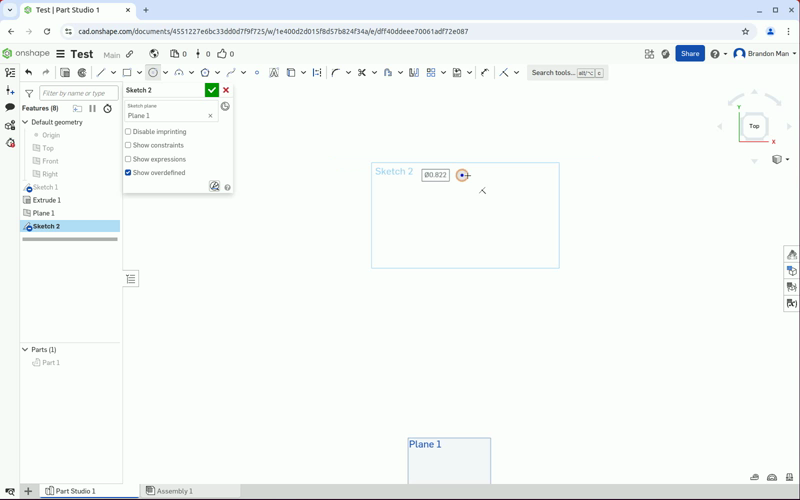
scroll(-6)
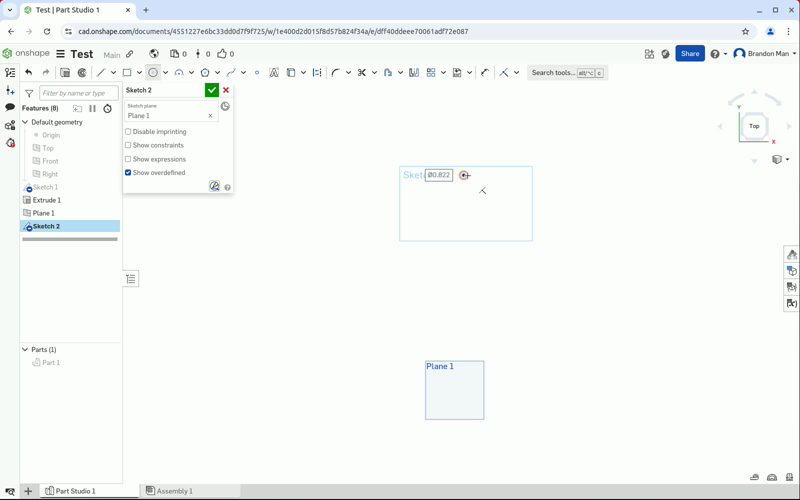
scroll(-6)
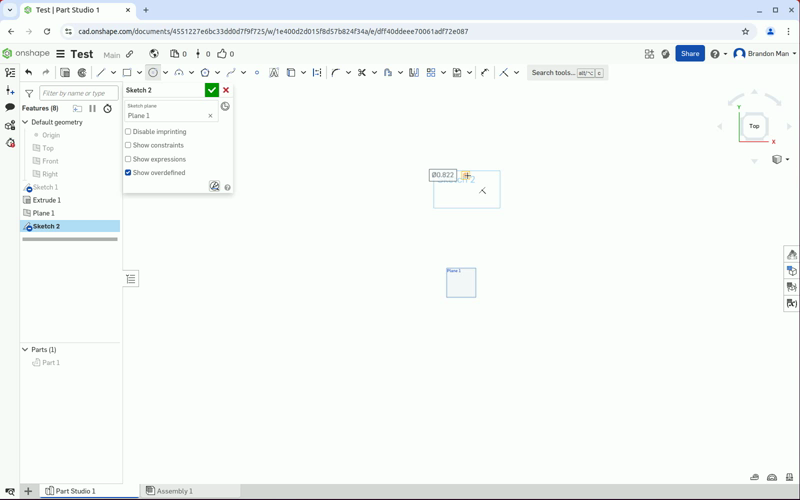
key(esc)
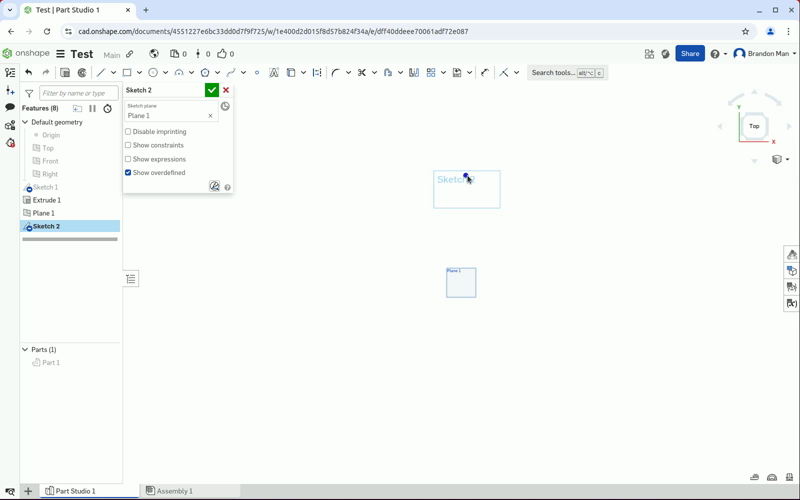
mouse_move(467, 175)
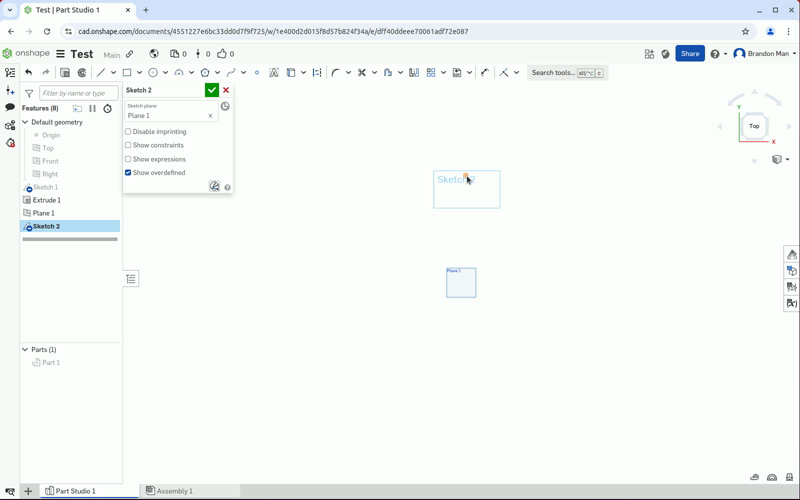
scroll(6)
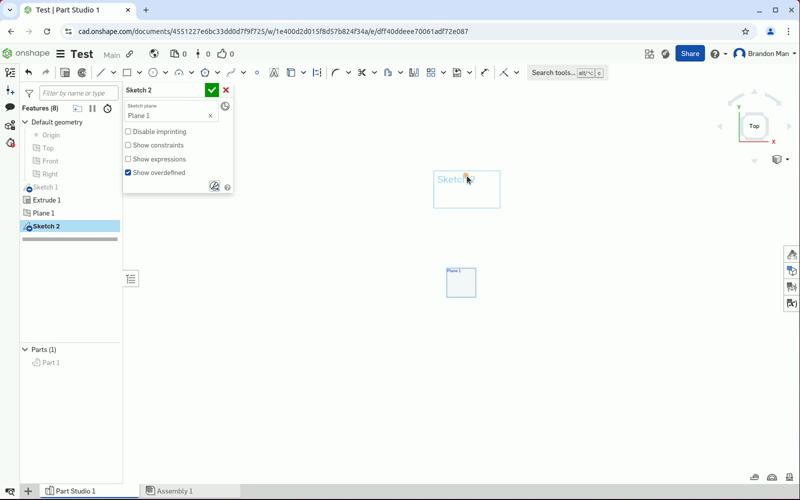
scroll(6)
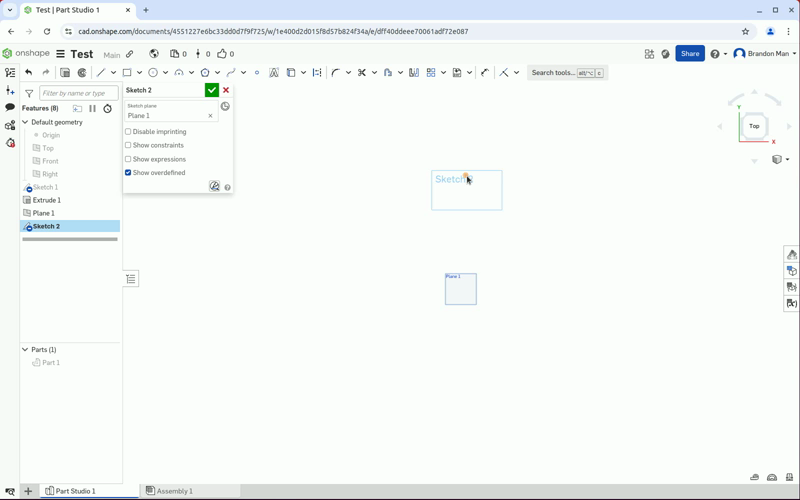
scroll(6)
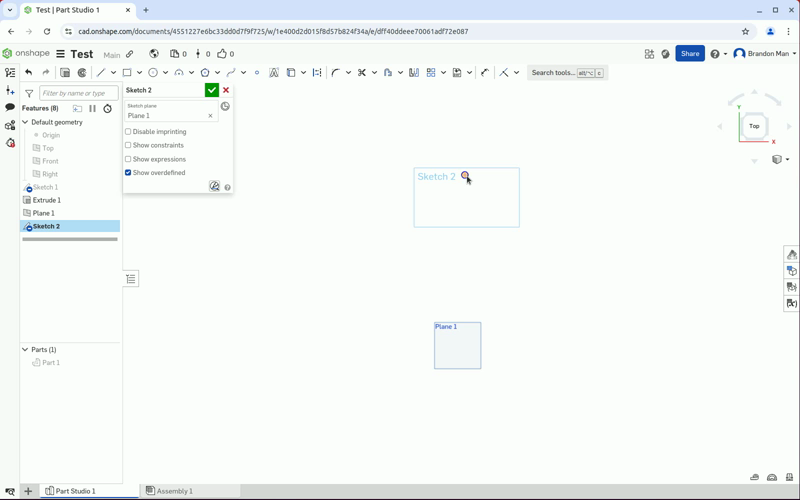
scroll(6)
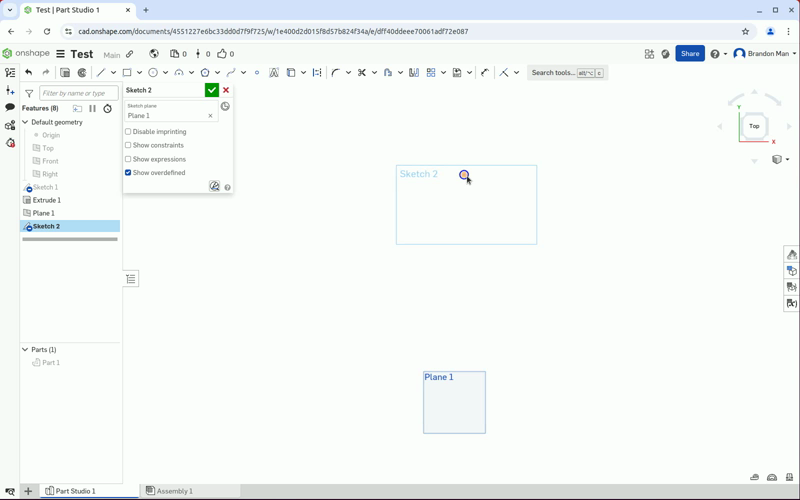
scroll(6)
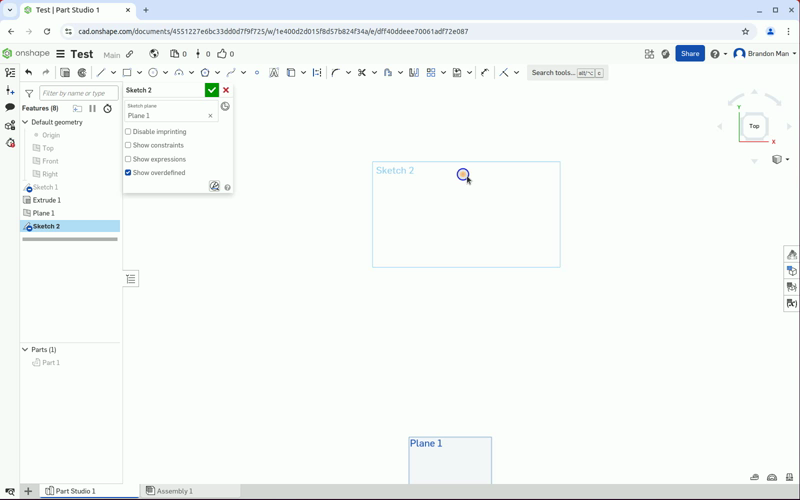
scroll(6)
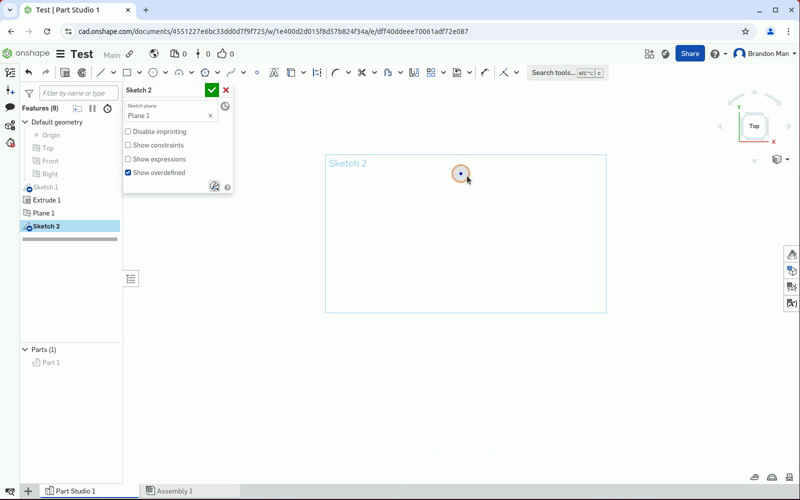
scroll(6)
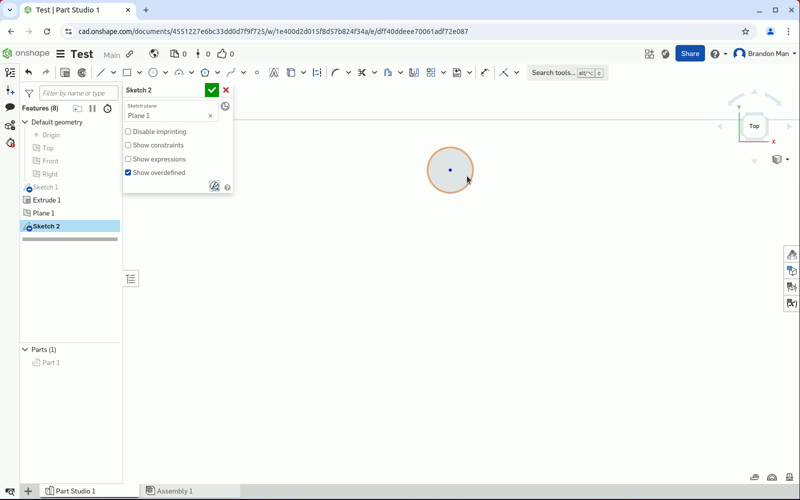
click(467, 175)
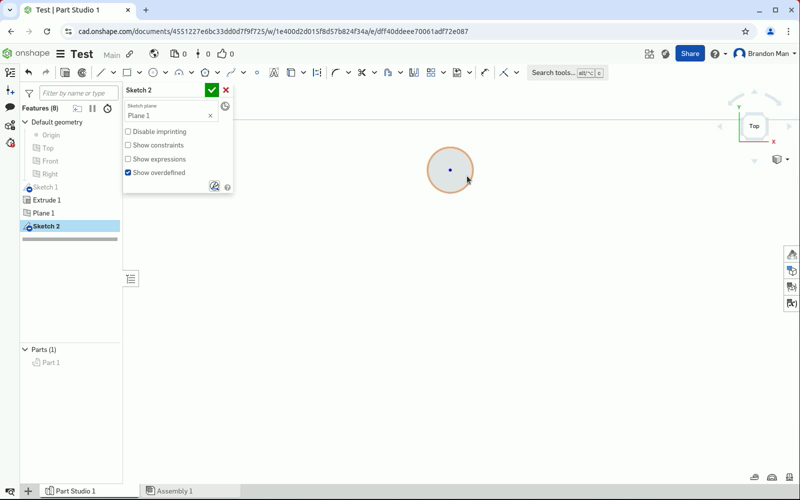
scroll(-6)
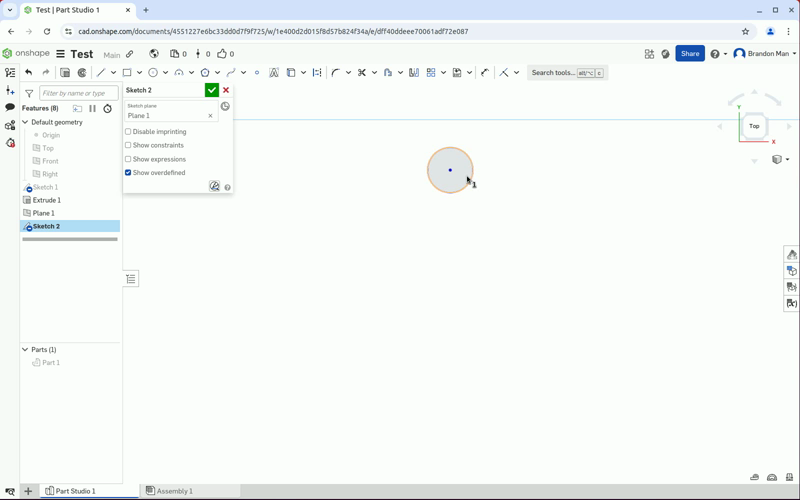
scroll(-6)
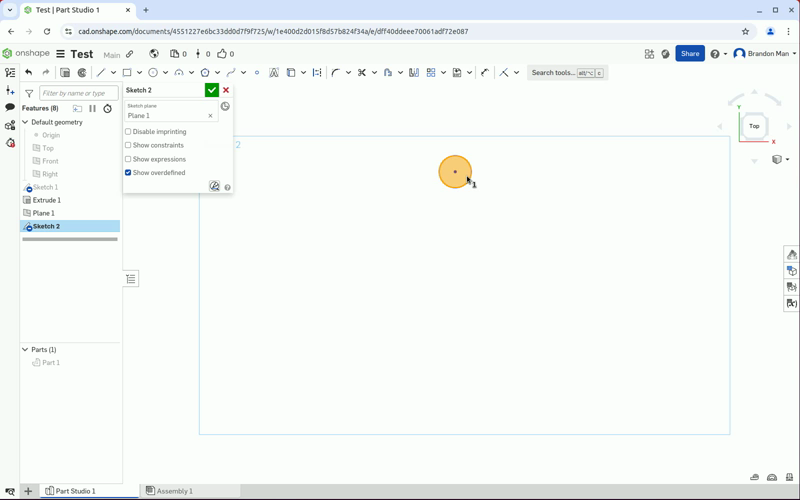
scroll(-6)
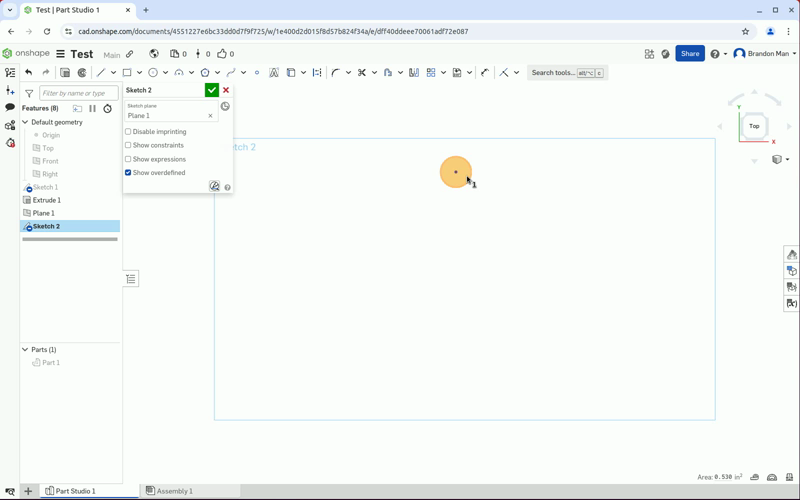
scroll(-6)
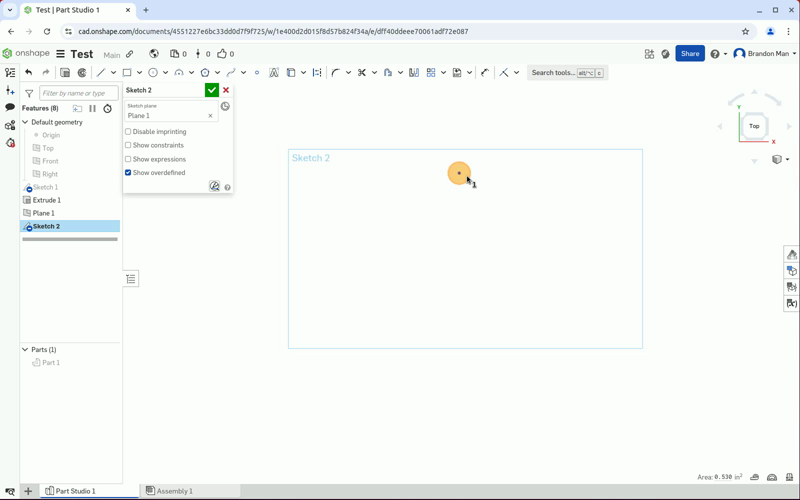
scroll(-6)
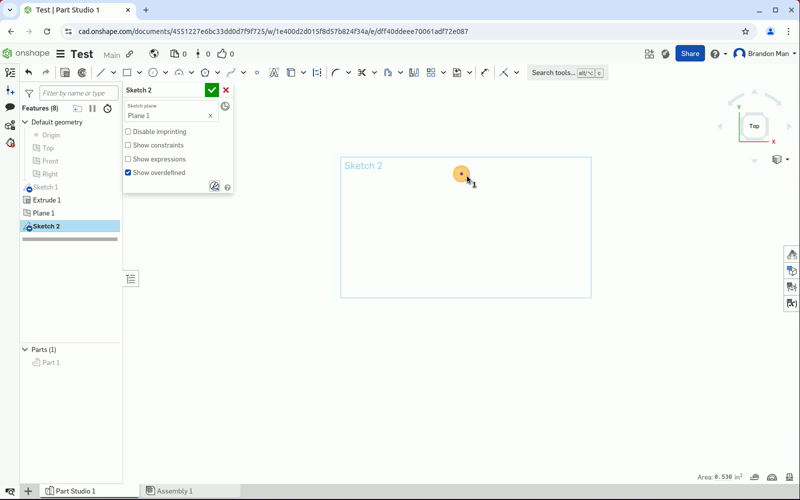
scroll(-6)
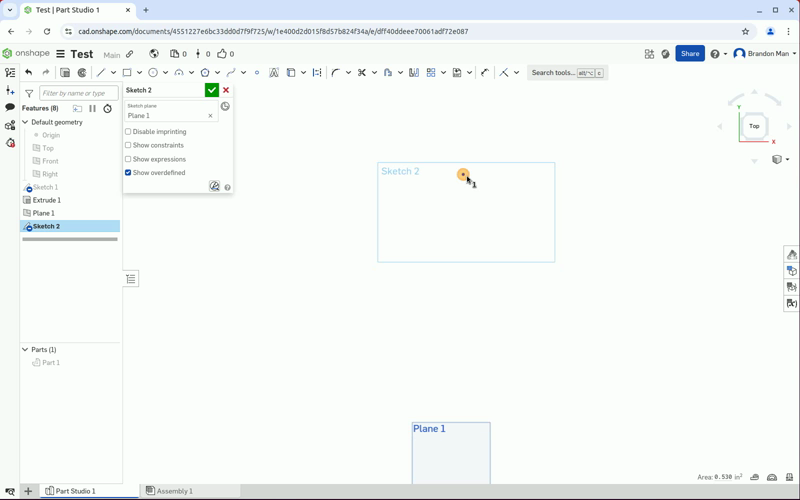
scroll(-6)
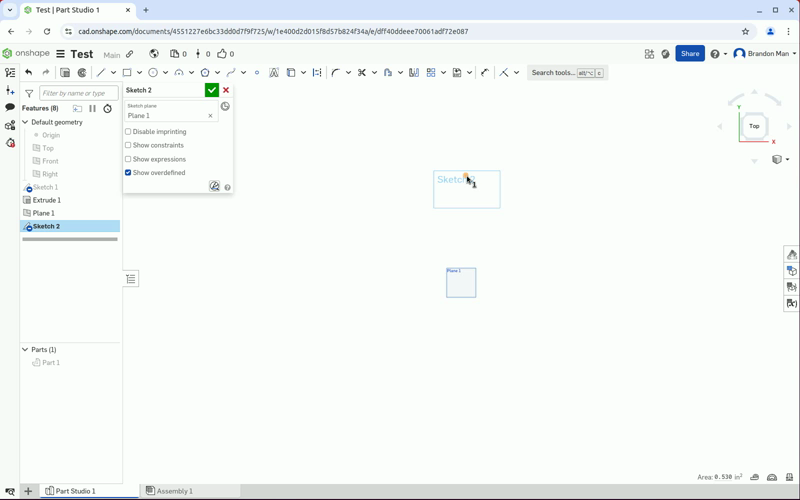
mouse_move(73, 352)
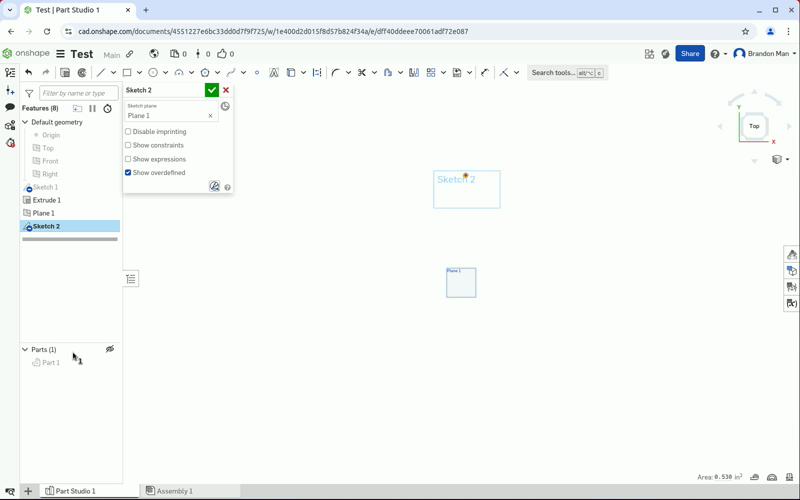
key(shift+y)
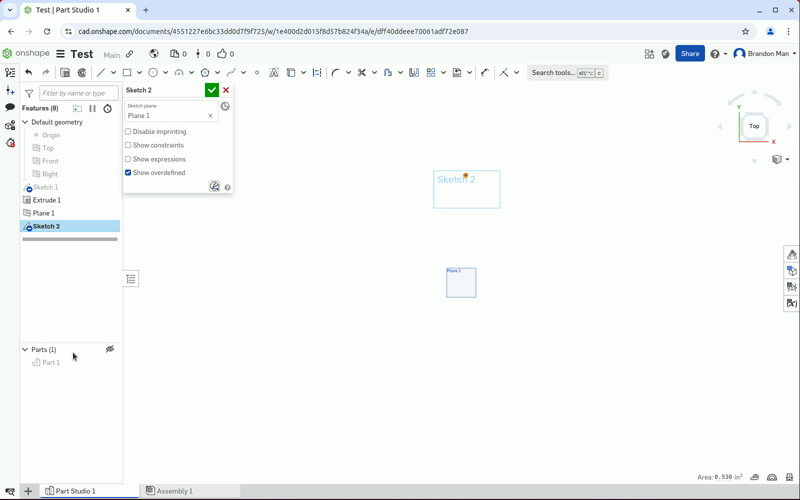
key(shift+e)
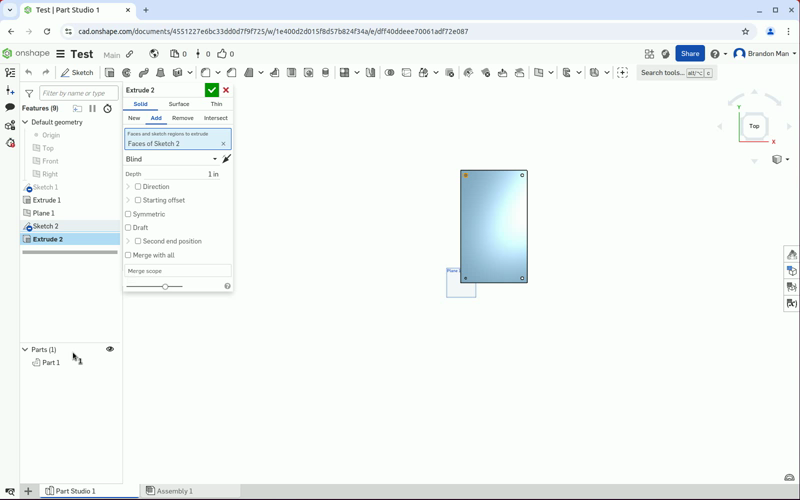
mouse_move(143, 106)
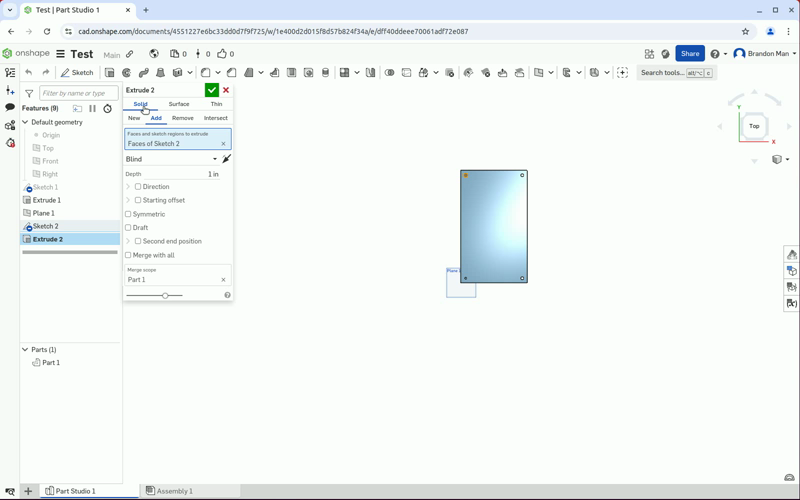
click(143, 106)
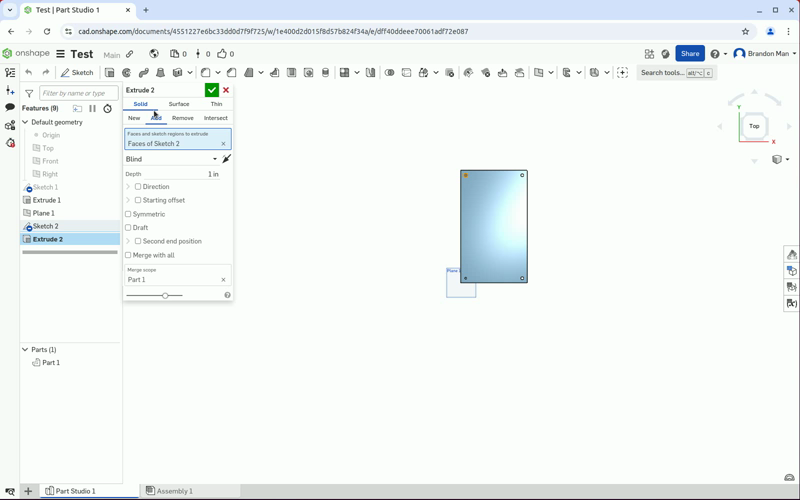
mouse_move(186, 120)
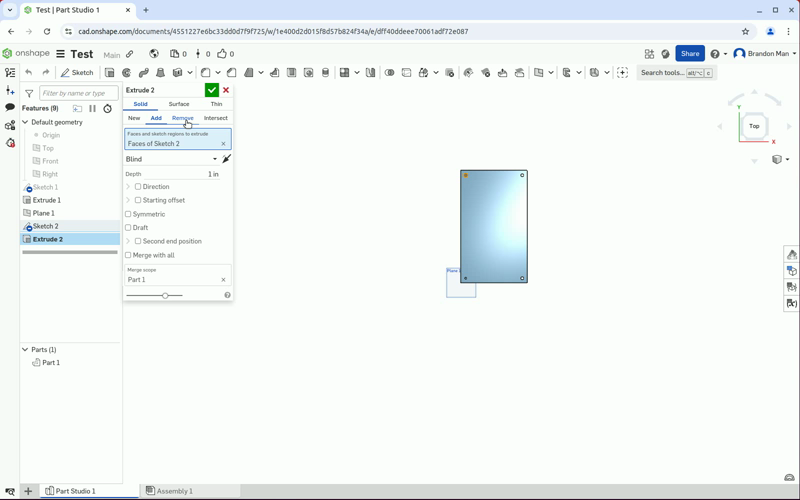
click(186, 120)
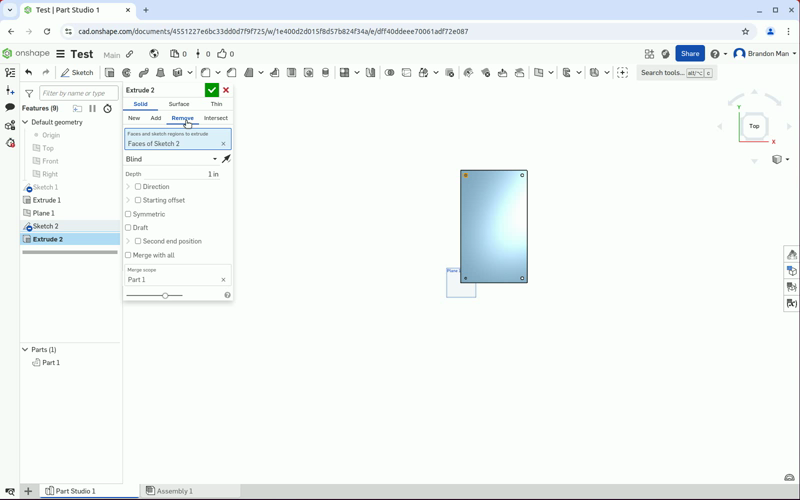
key(tab, 4)
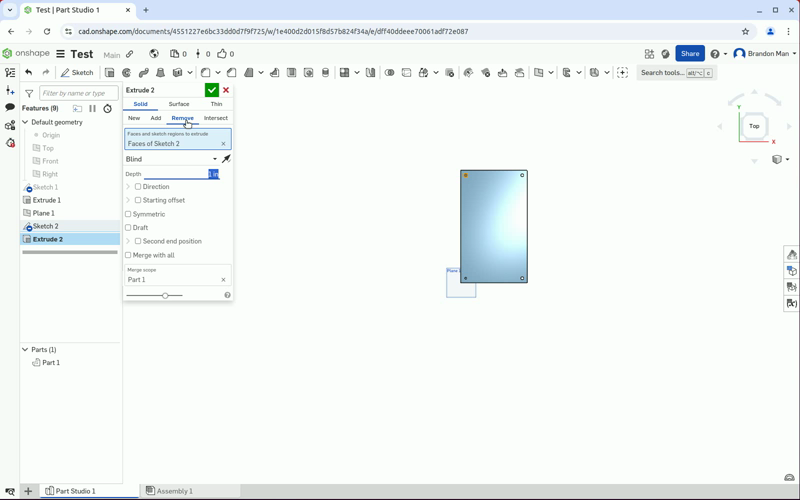
text(0.241)
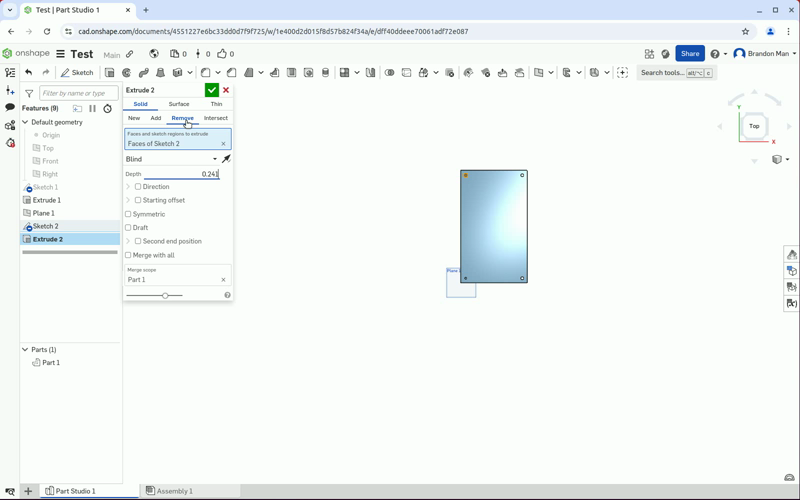
key(tab, 6)
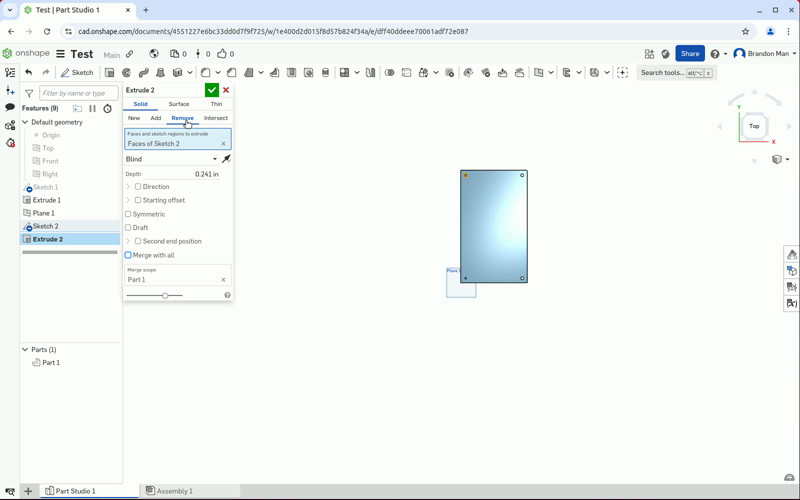
key(space)
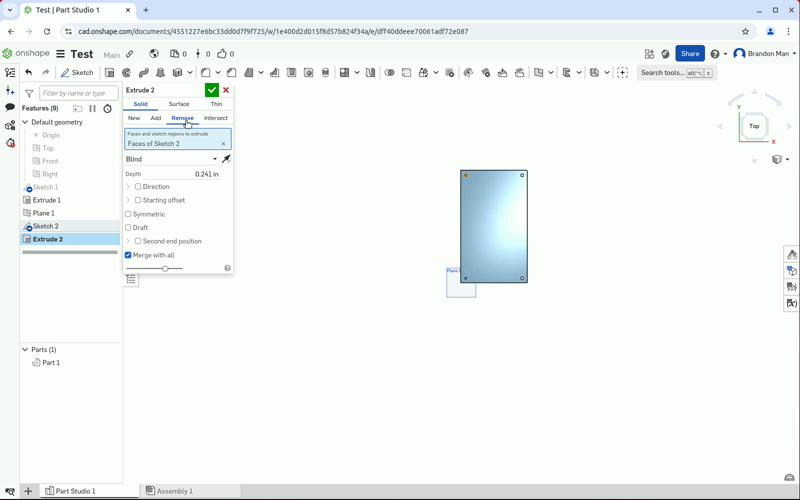
key(enter)
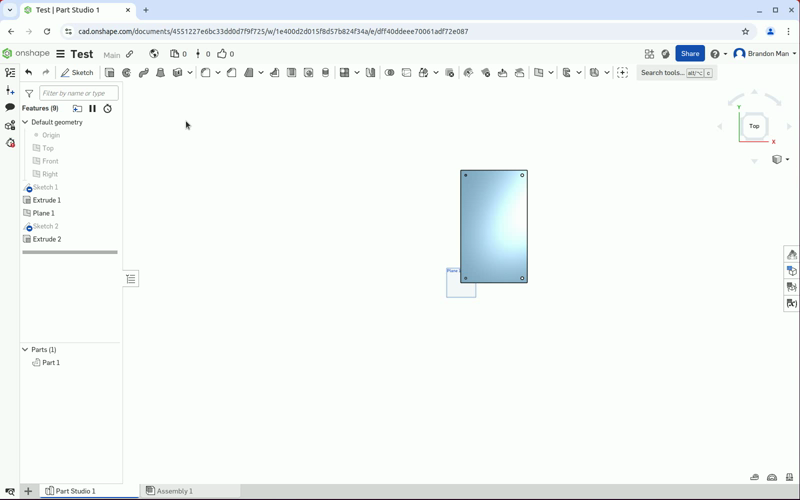
key(shift+h)
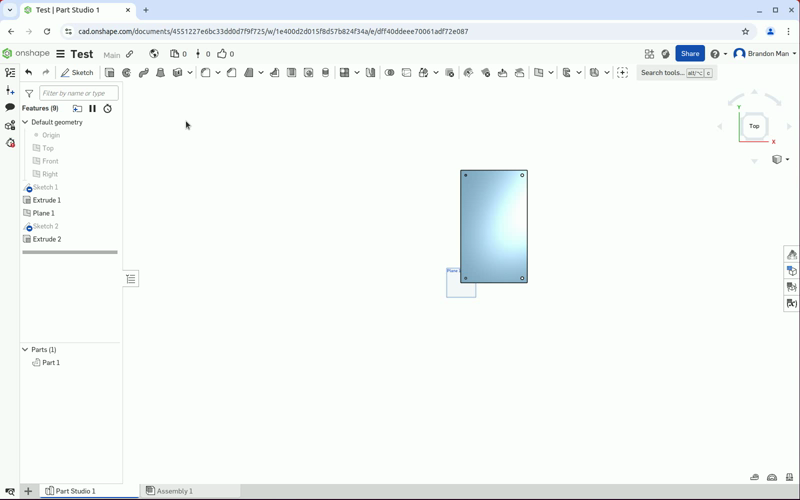
key(shift+h)
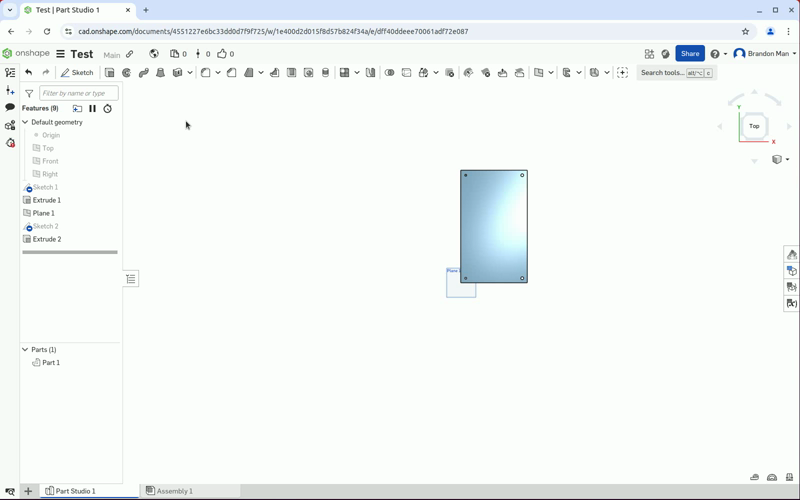
mouse_move(73, 189)
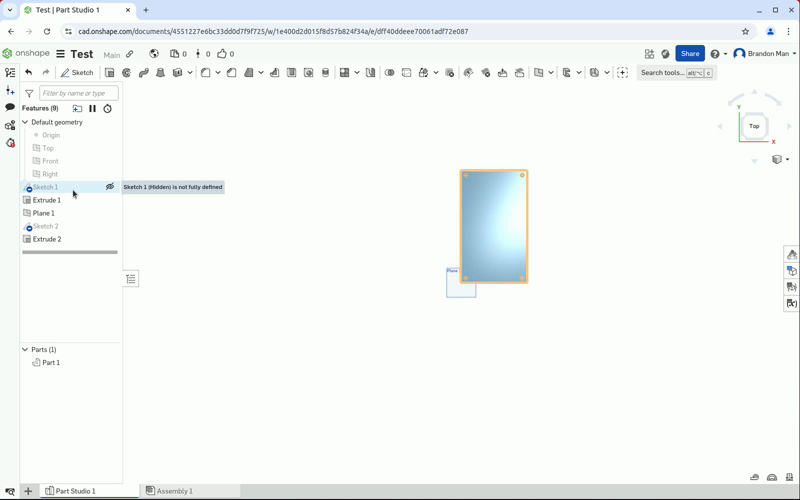
click(73, 189)
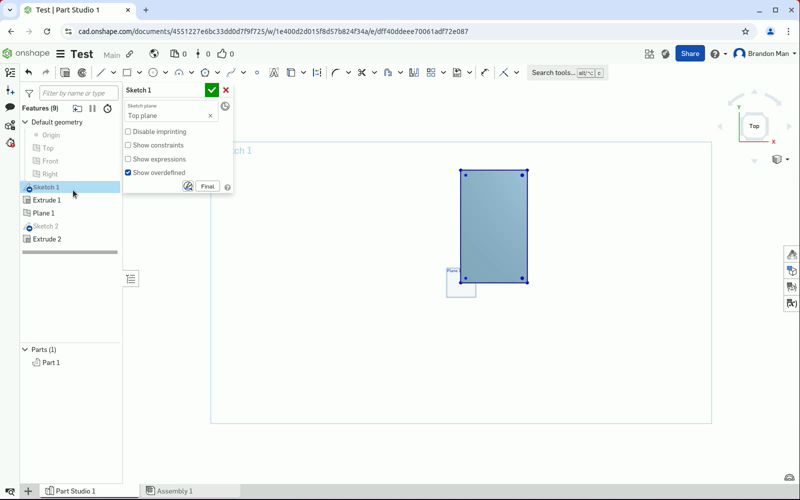
mouse_move(229, 92)
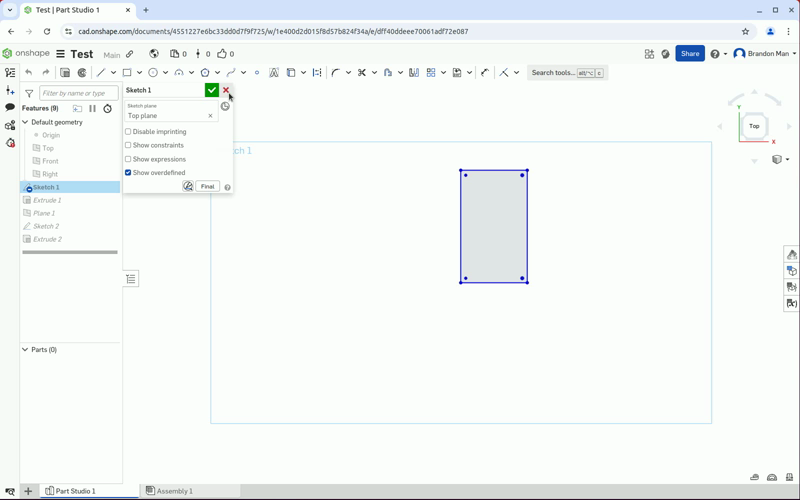
click(229, 92)
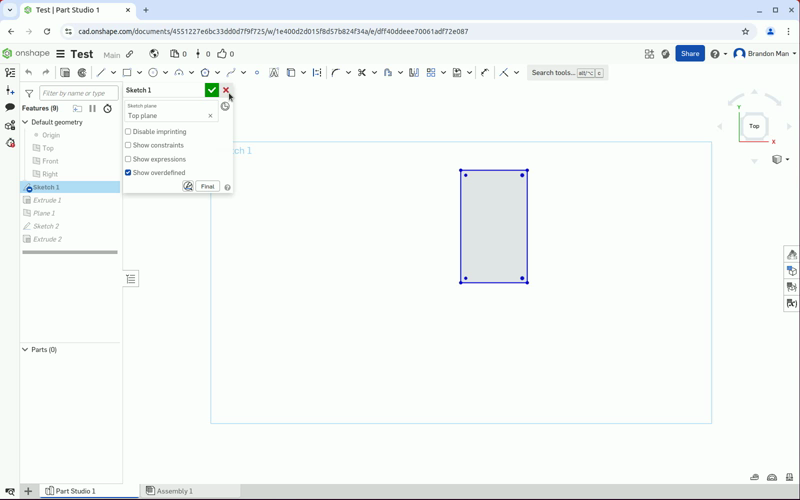
key(shift+s)
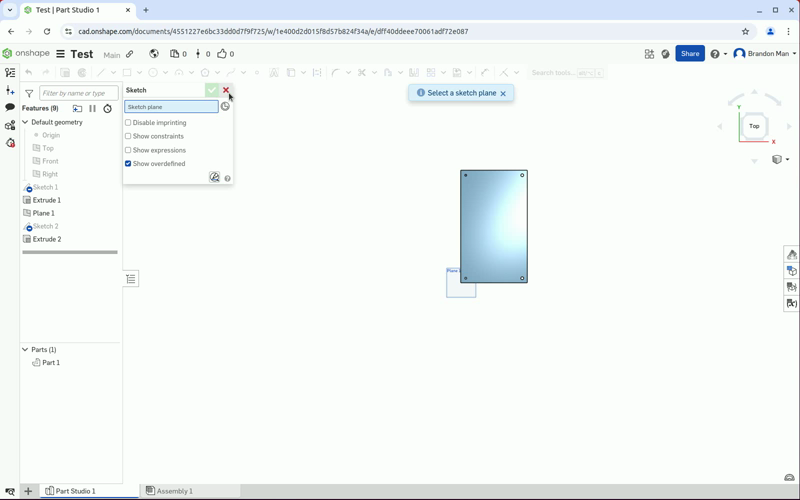
mouse_move(73, 215)
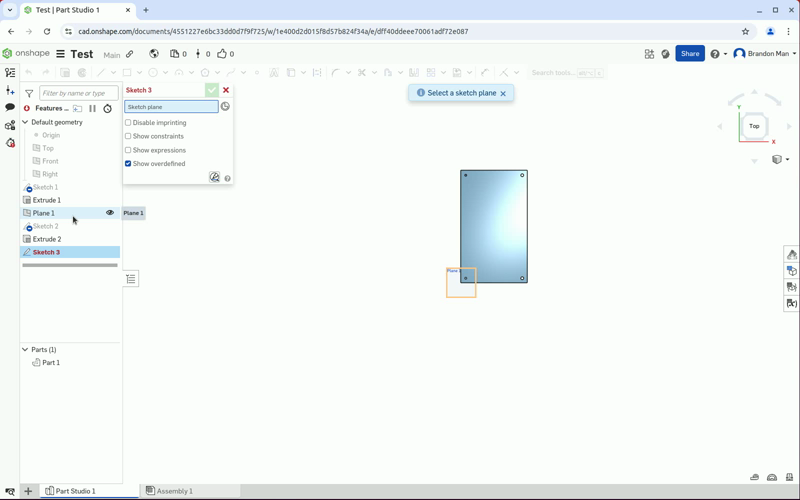
click(73, 215)
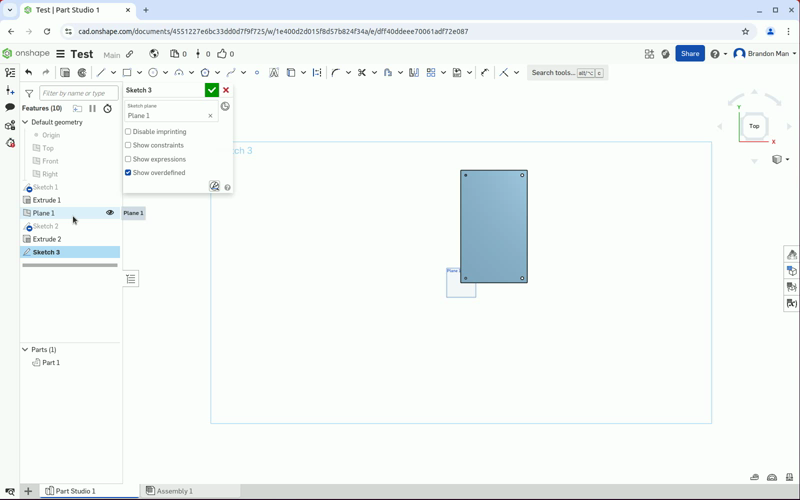
mouse_move(73, 352)
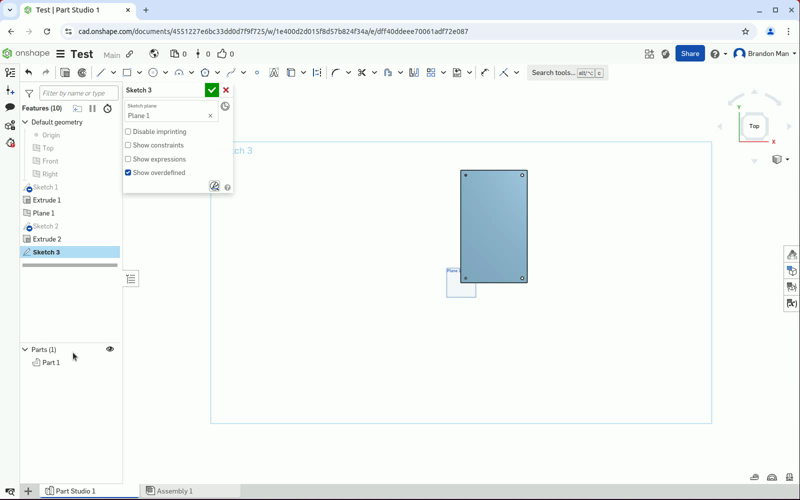
key(y)
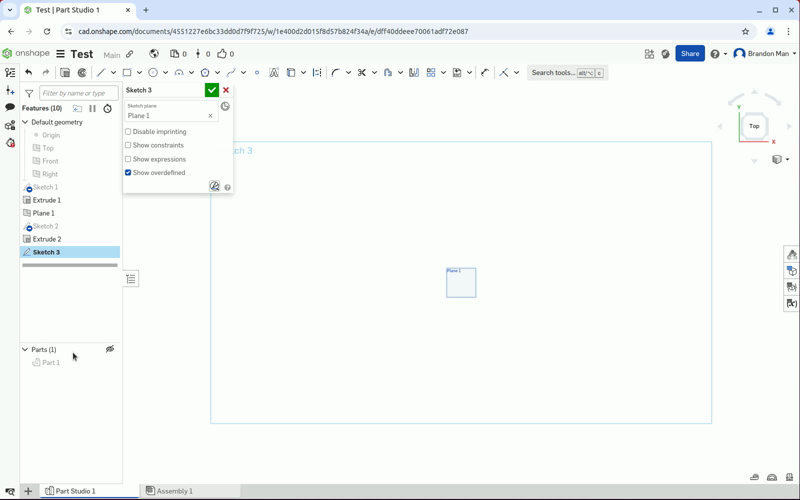
key(c)
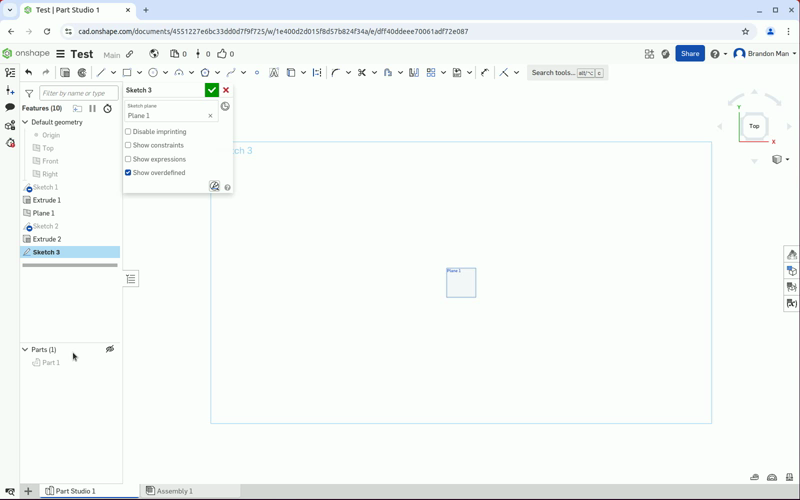
key_down(shift)
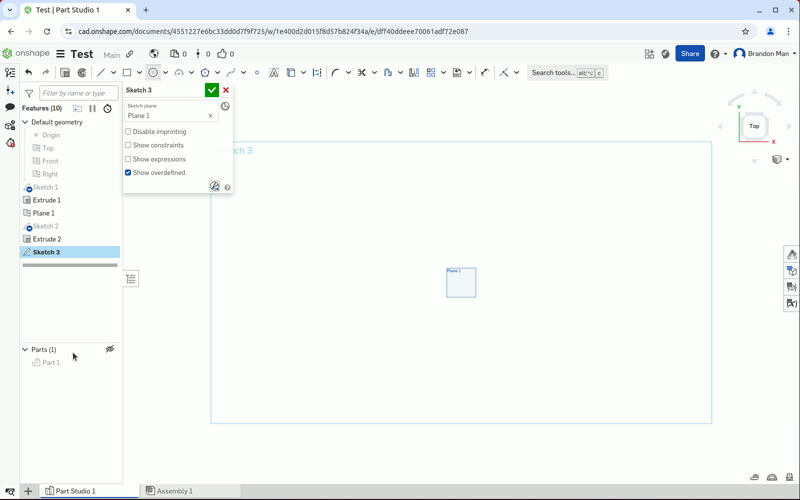
mouse_move(522, 175)
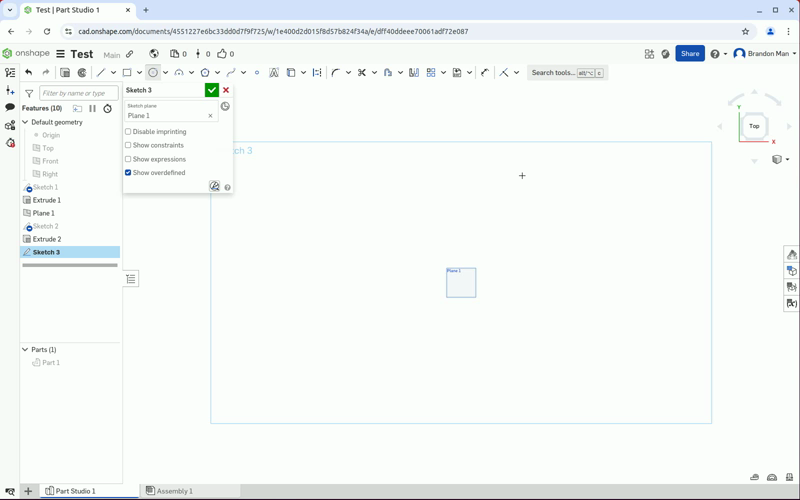
click(522, 175)
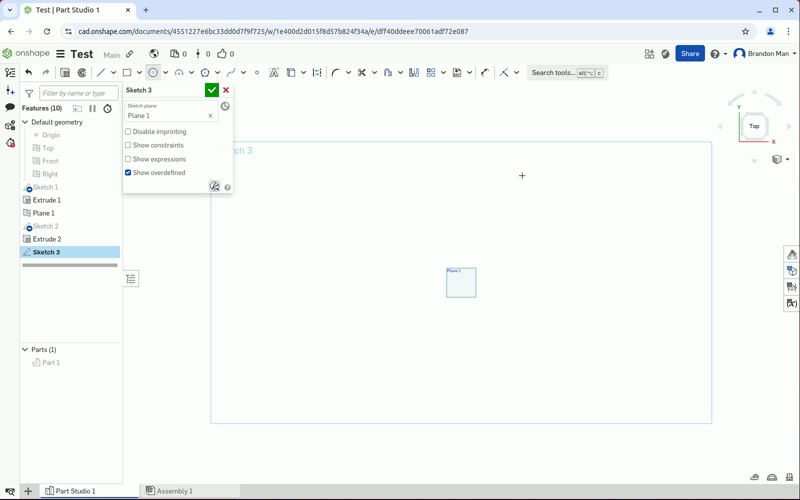
key_up(shift)
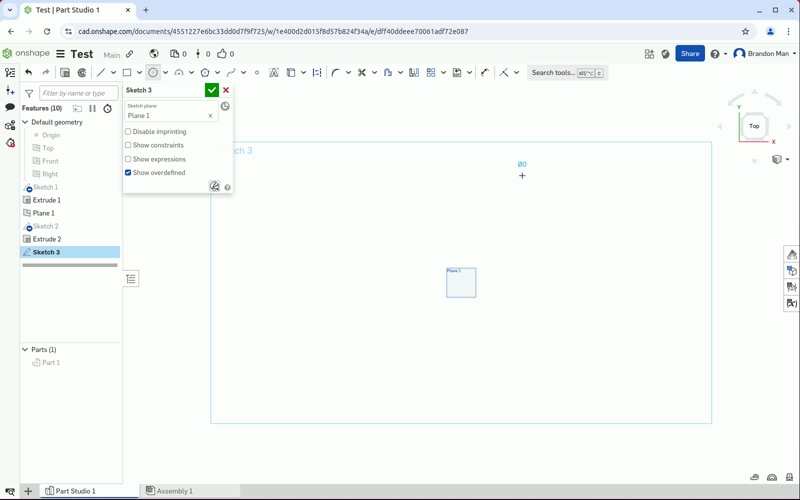
mouse_move(524, 175)
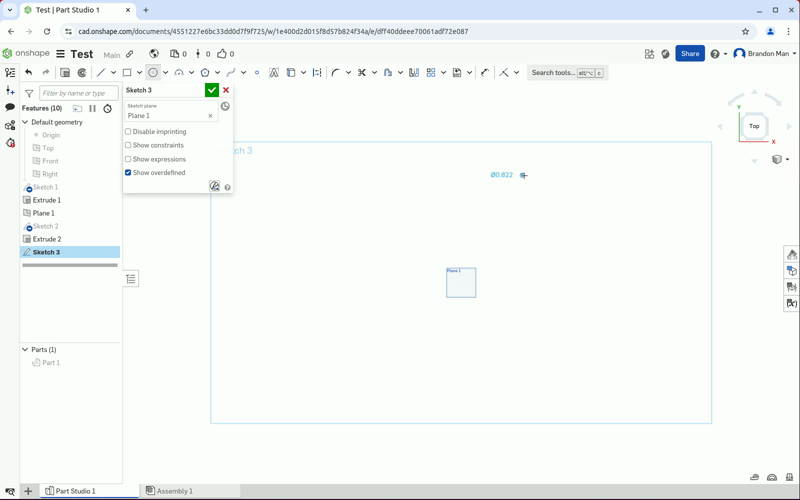
scroll(6)
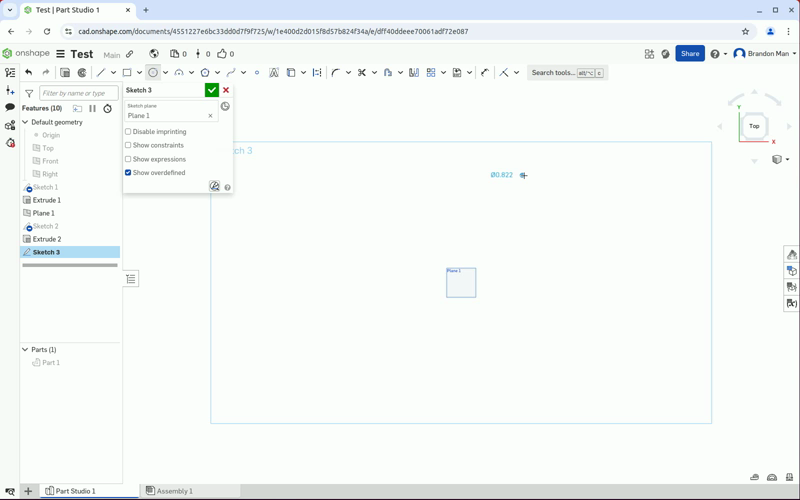
scroll(6)
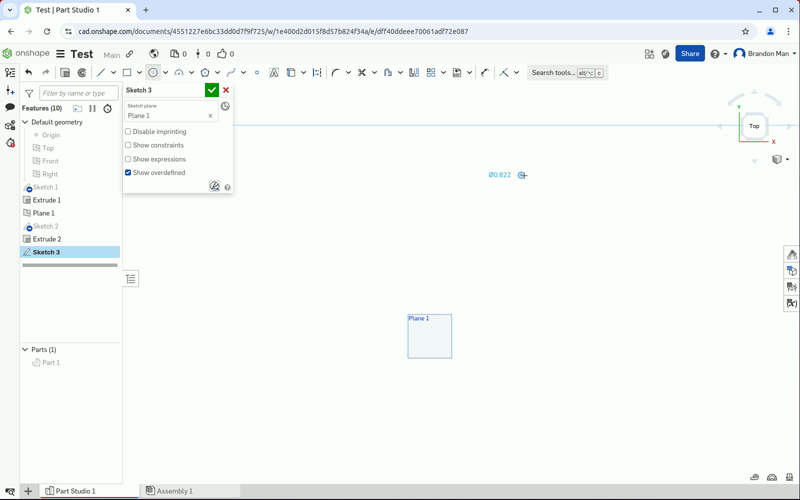
scroll(6)
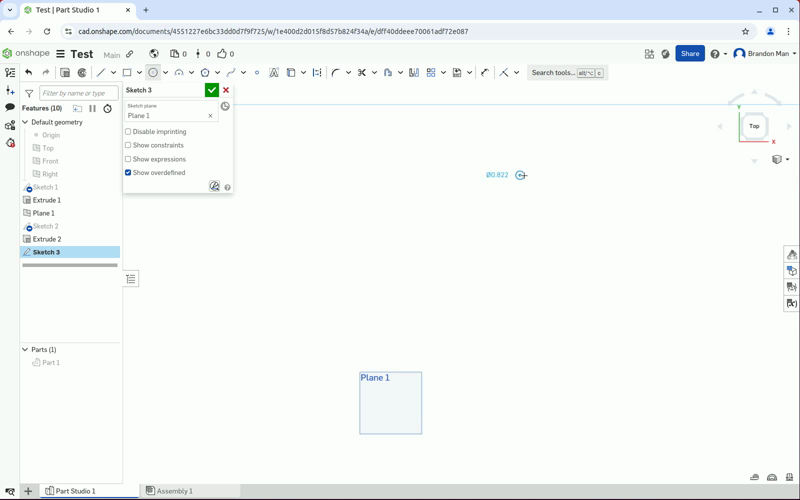
scroll(6)
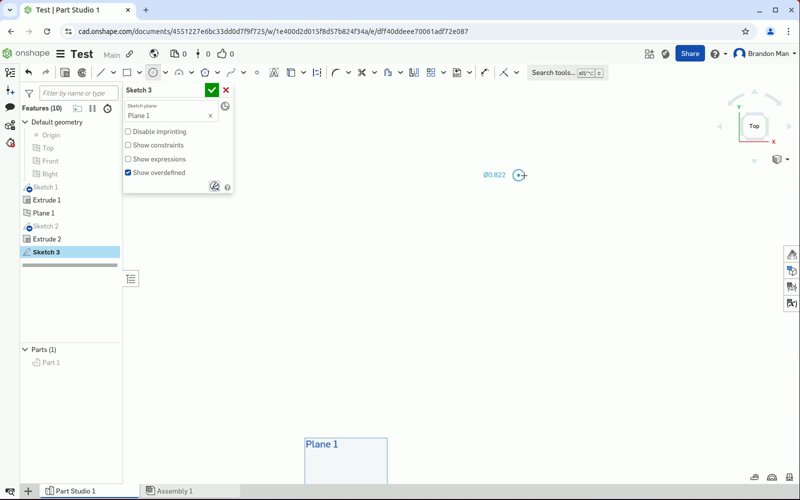
scroll(6)
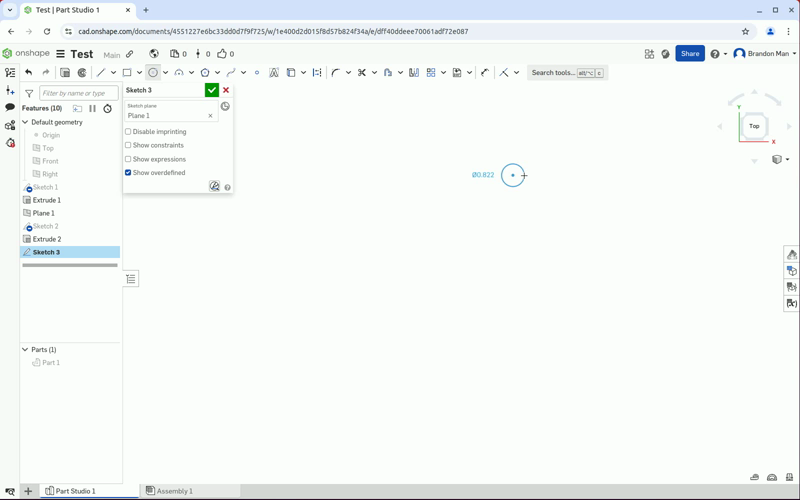
scroll(6)
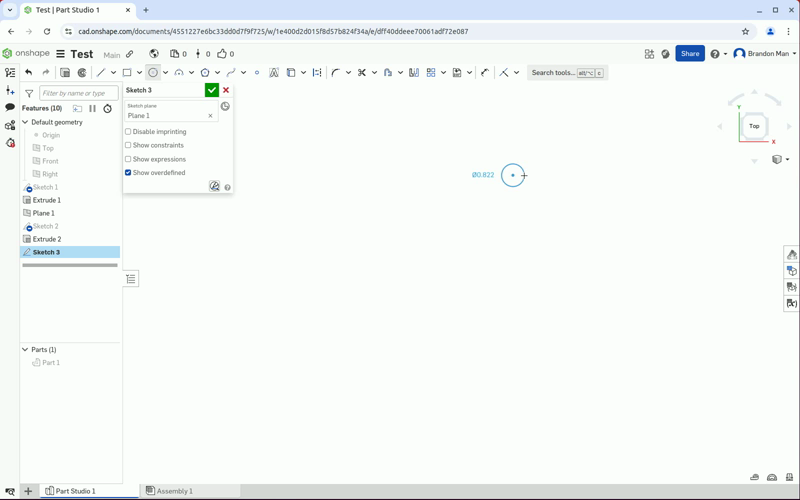
scroll(6)
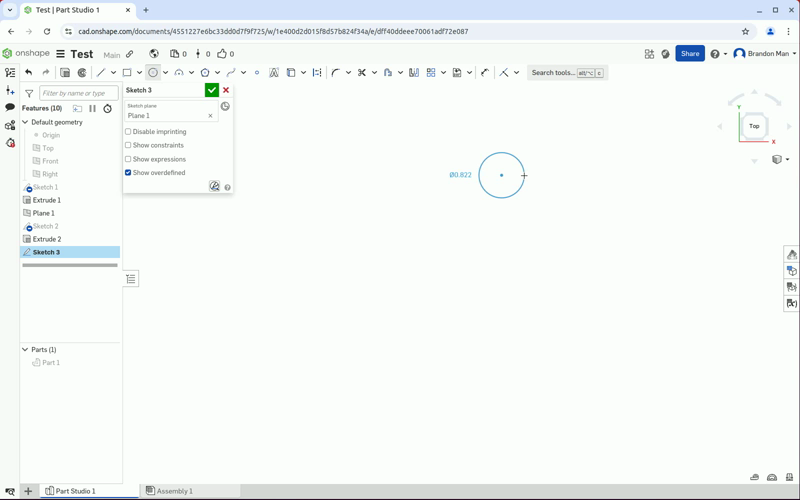
click(524, 175)
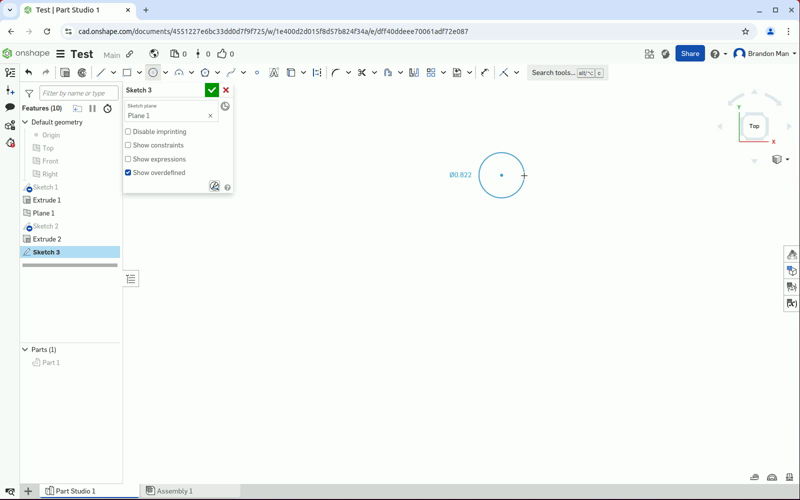
scroll(-6)
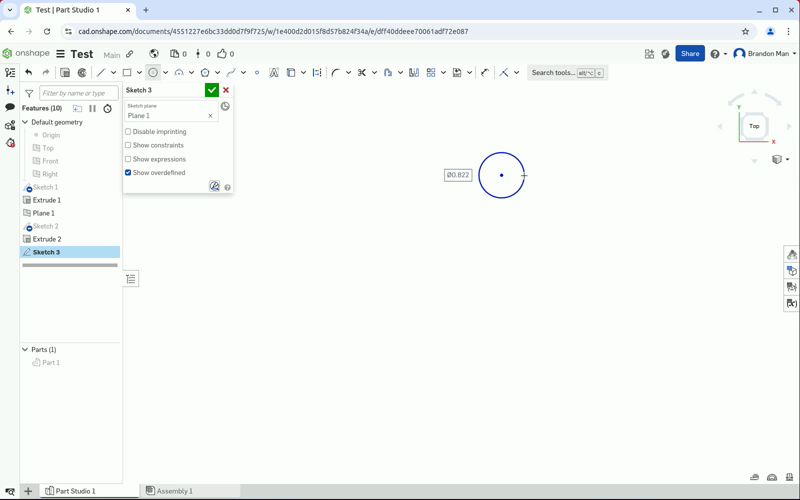
scroll(-6)
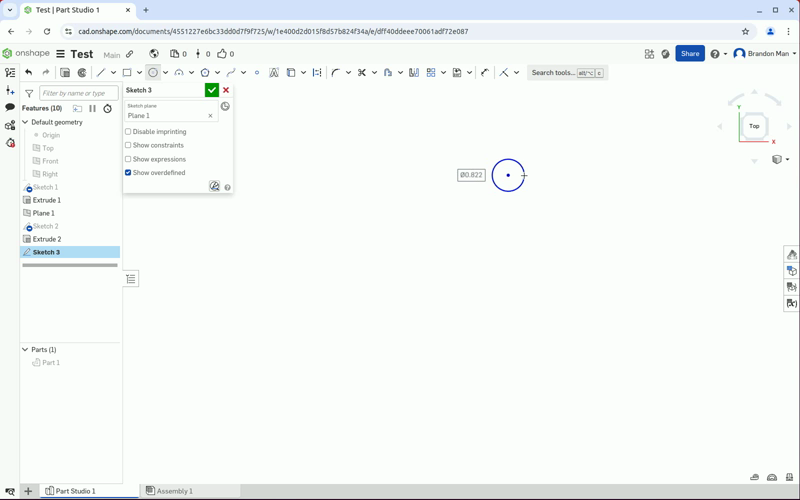
scroll(-6)
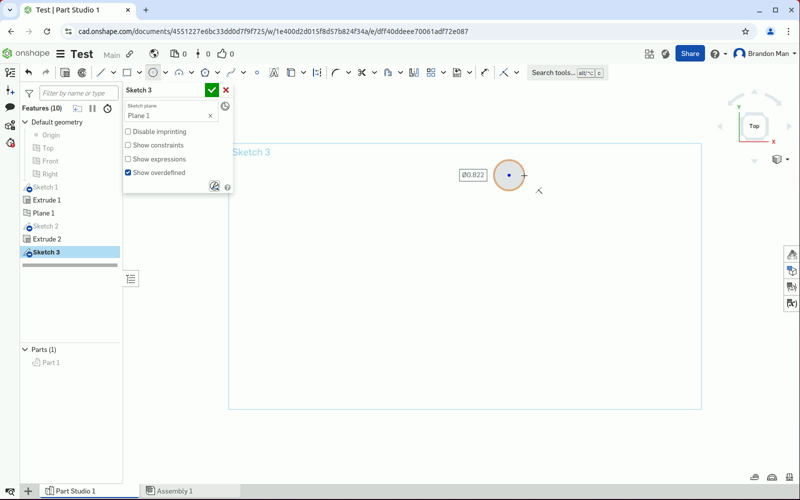
scroll(-6)
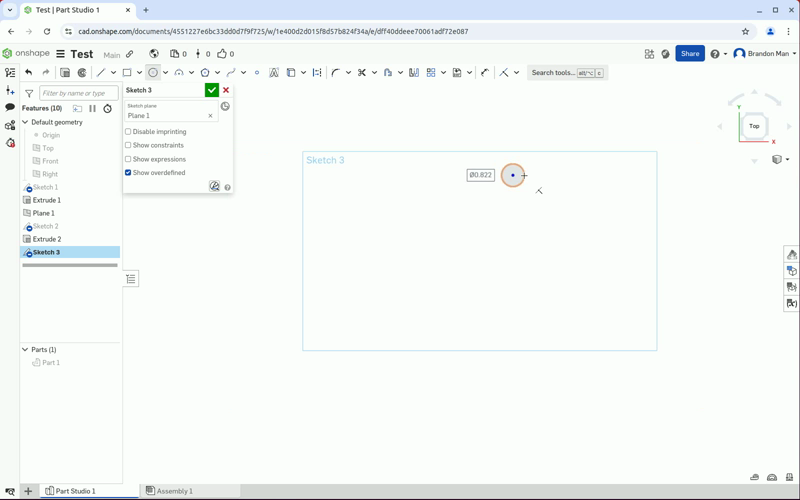
scroll(-6)
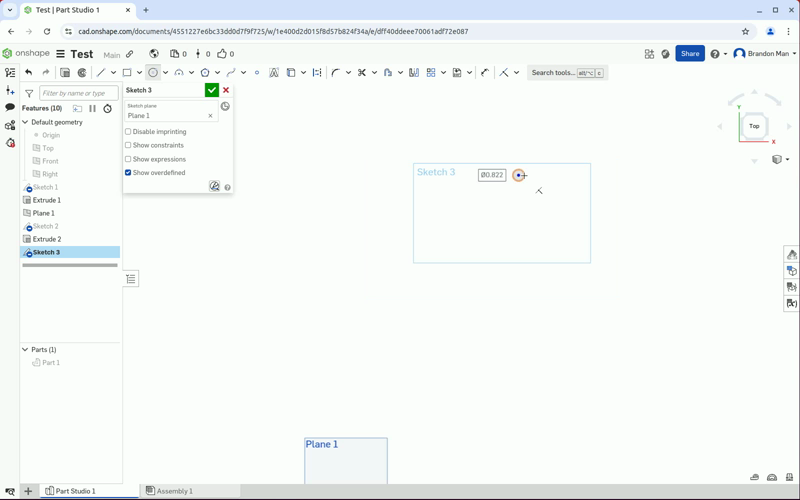
scroll(-6)
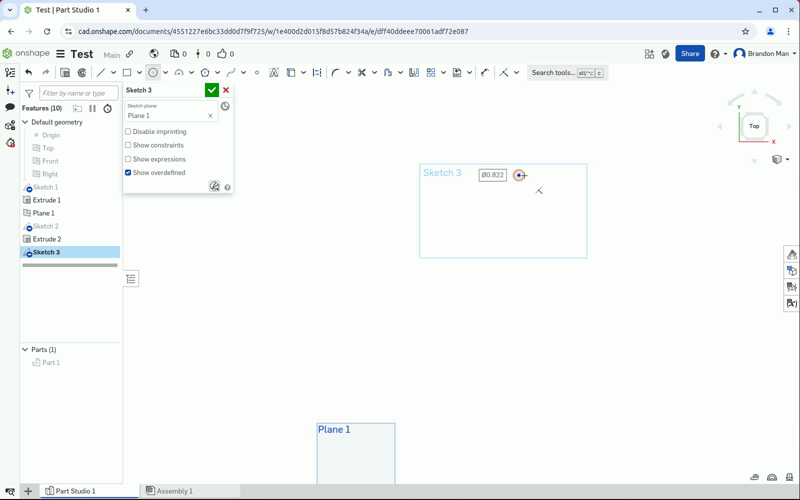
scroll(-6)
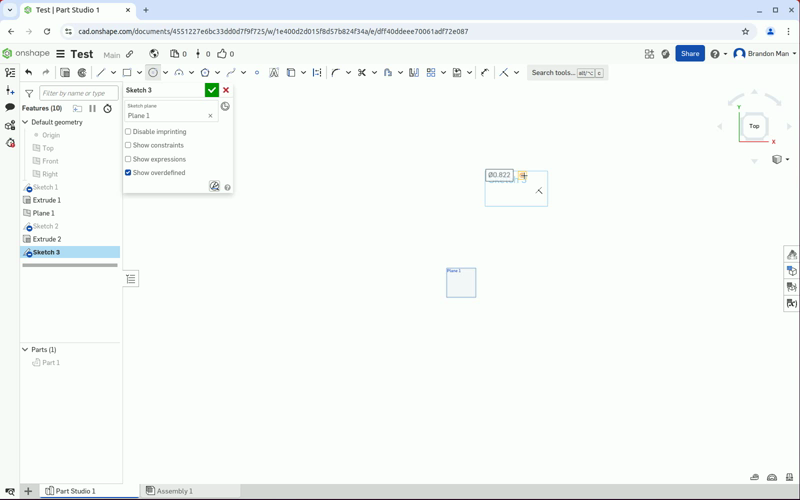
key(esc)
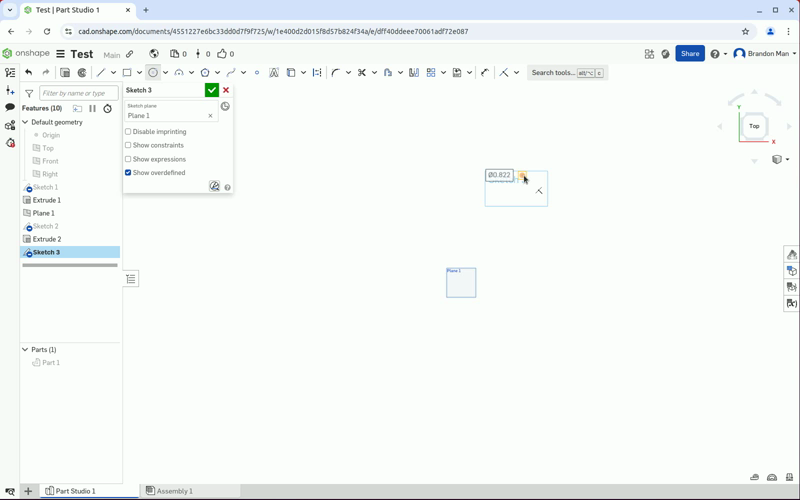
mouse_move(521, 175)
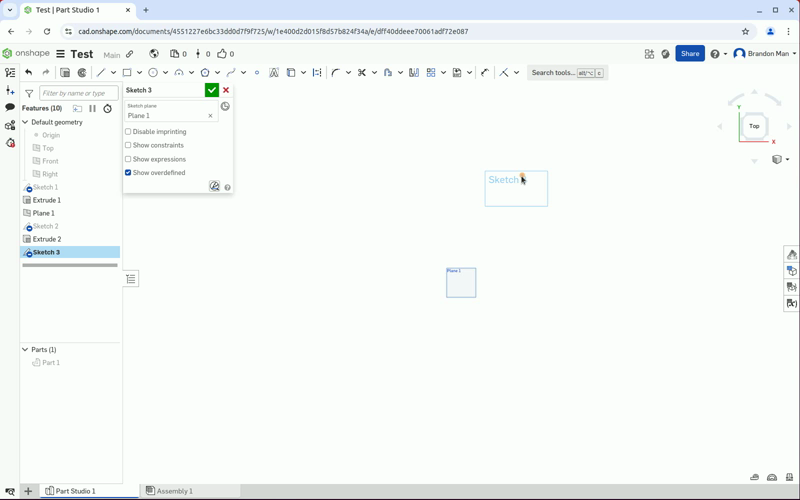
scroll(6)
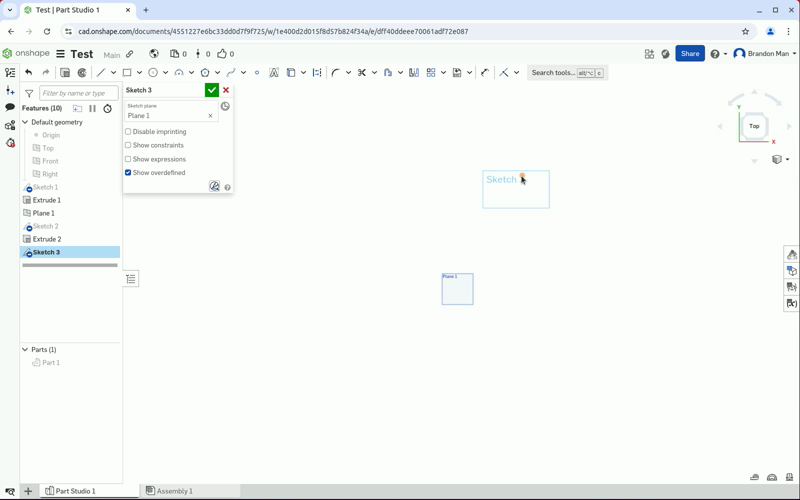
scroll(6)
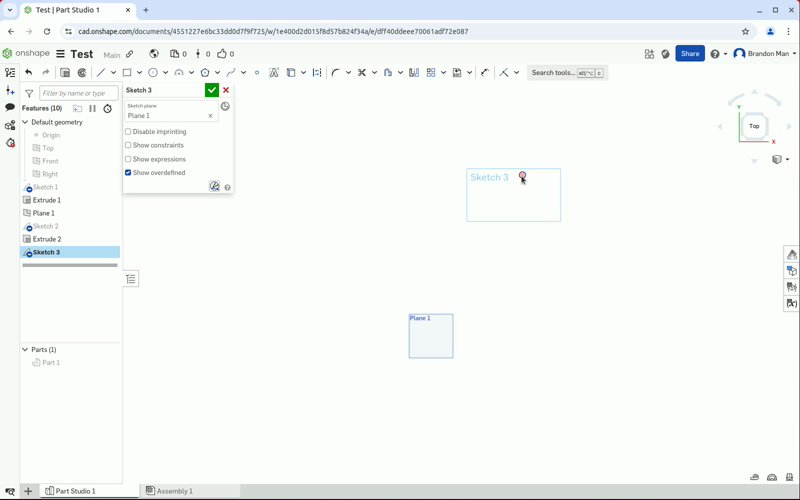
scroll(6)
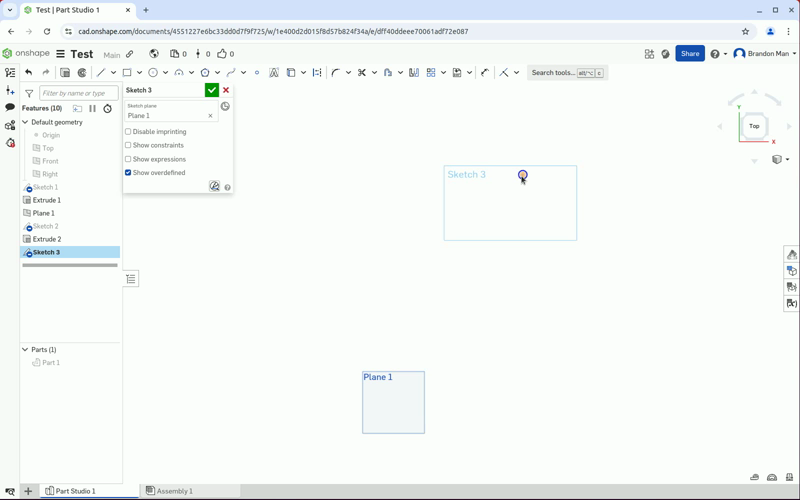
scroll(6)
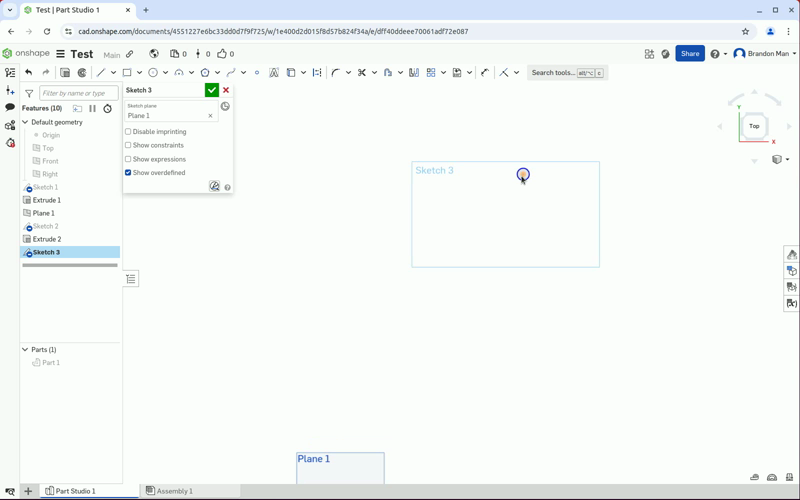
scroll(6)
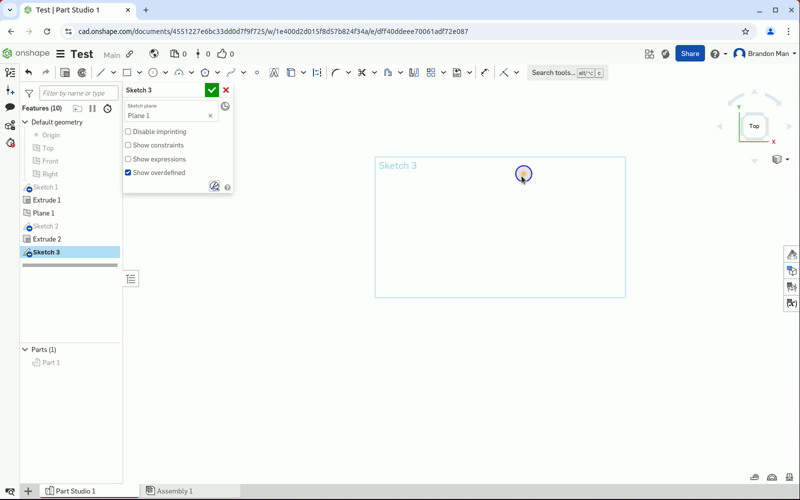
scroll(6)
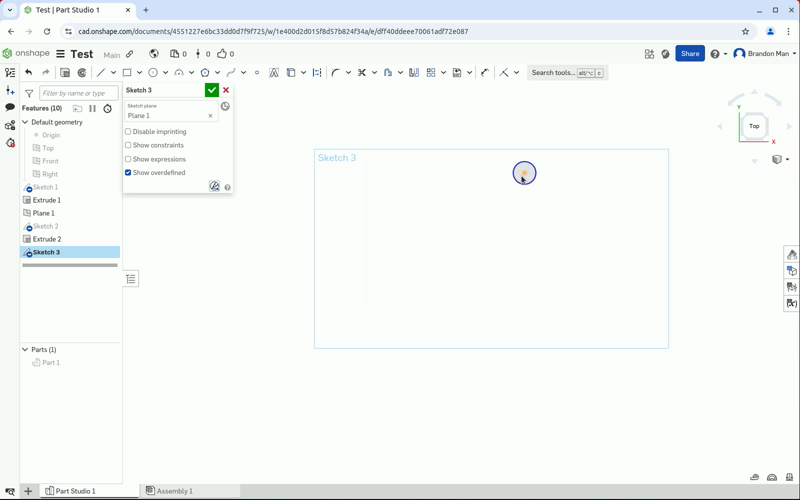
scroll(6)
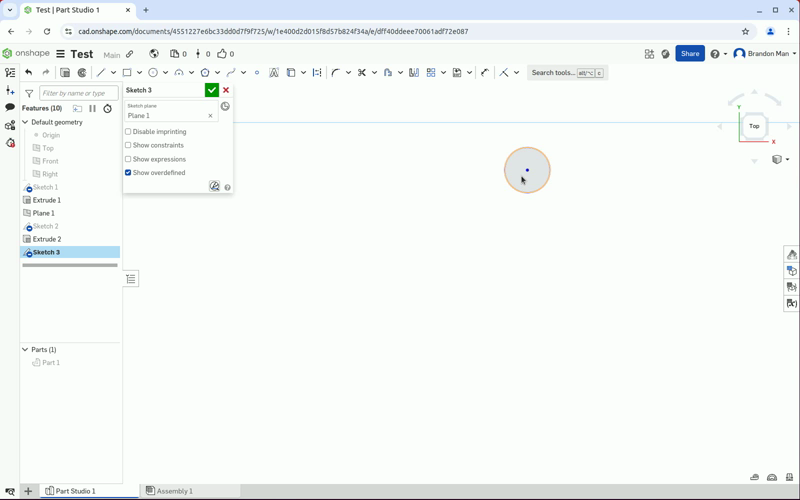
click(521, 175)
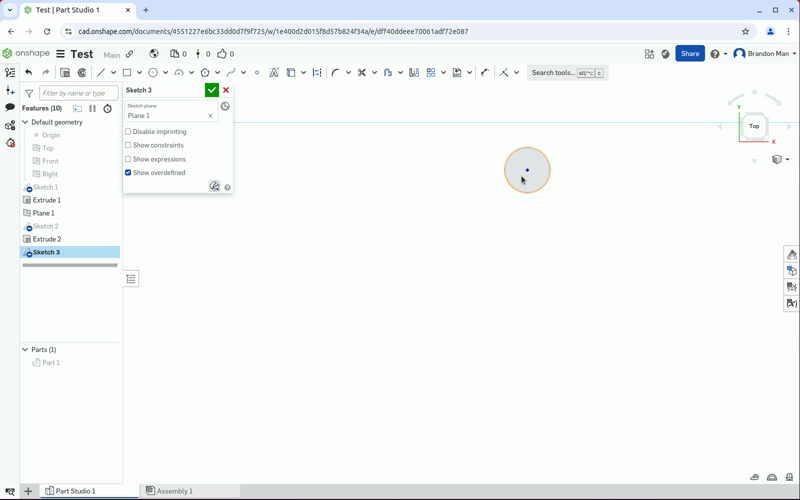
scroll(-6)
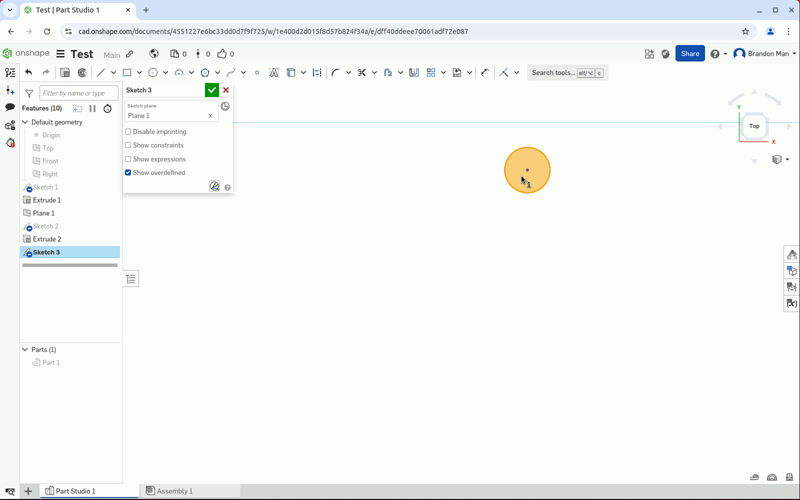
scroll(-6)
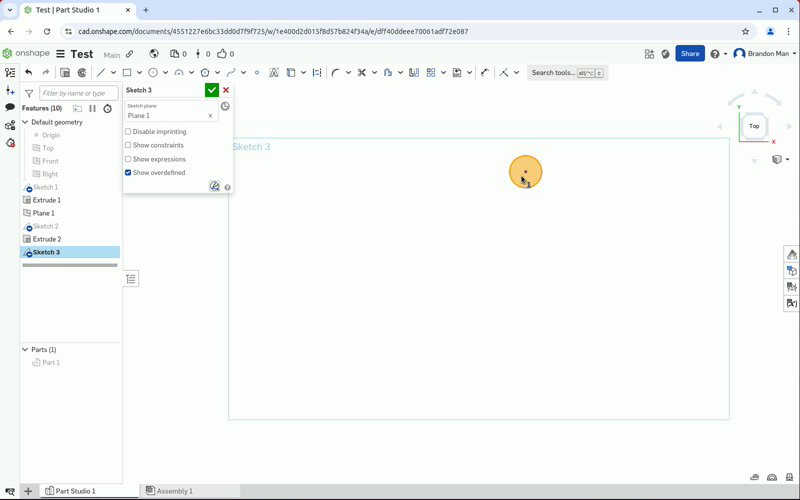
scroll(-6)
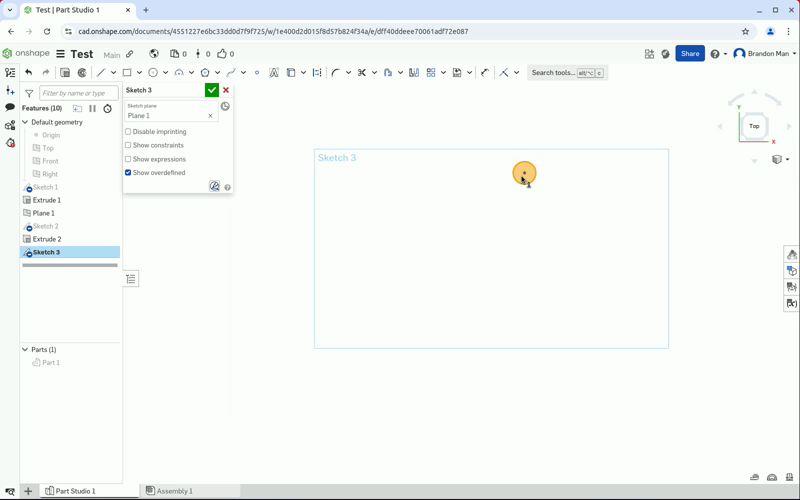
scroll(-6)
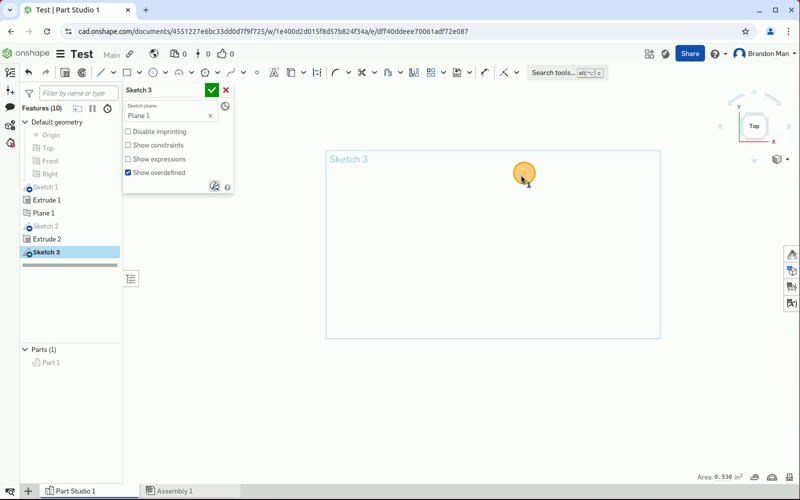
scroll(-6)
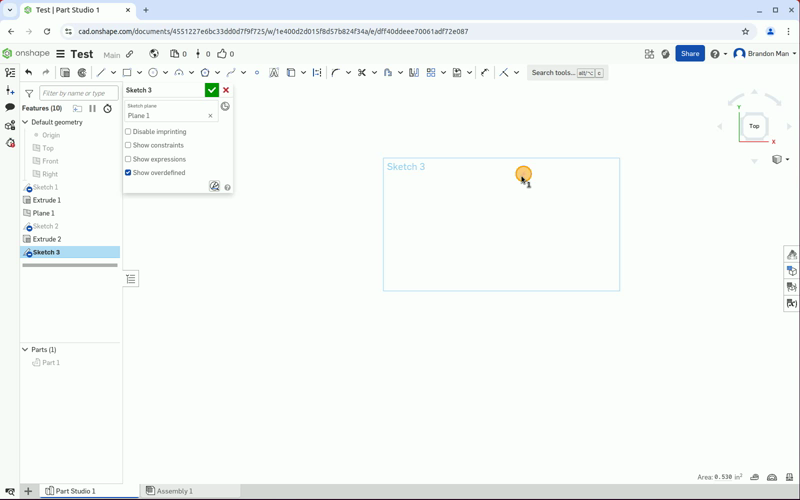
scroll(-6)
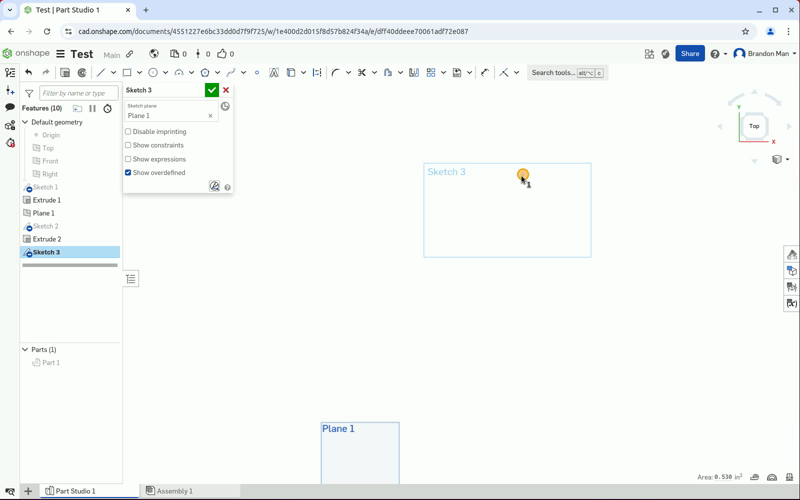
scroll(-6)
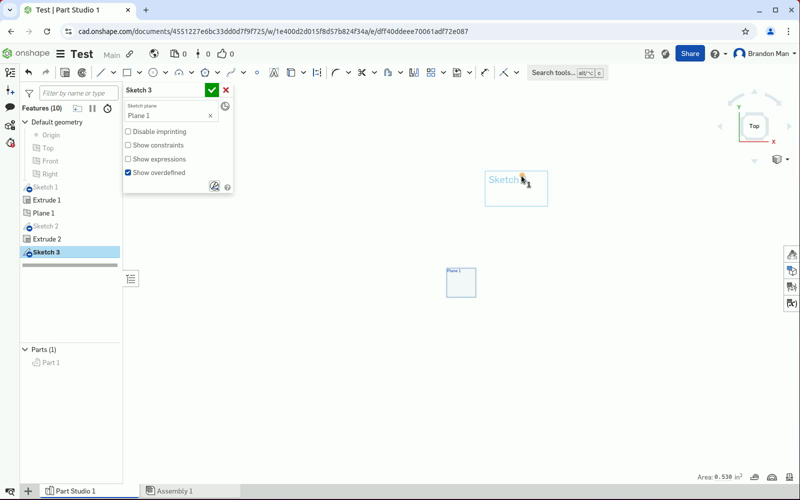
mouse_move(73, 352)
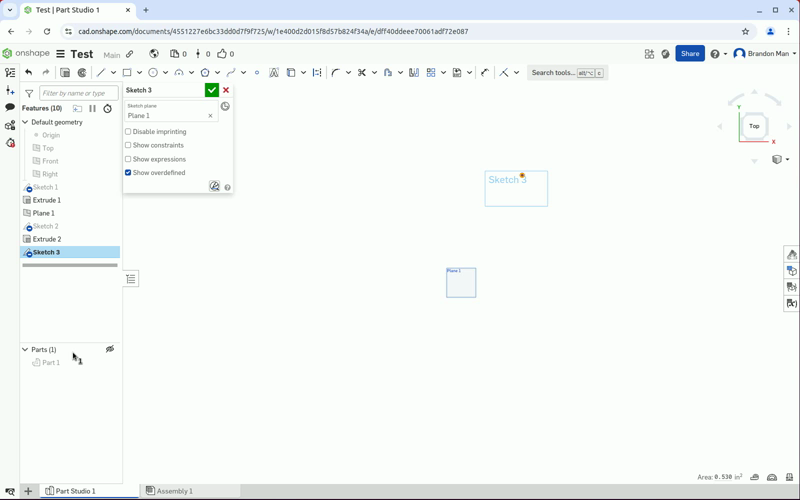
key(shift+y)
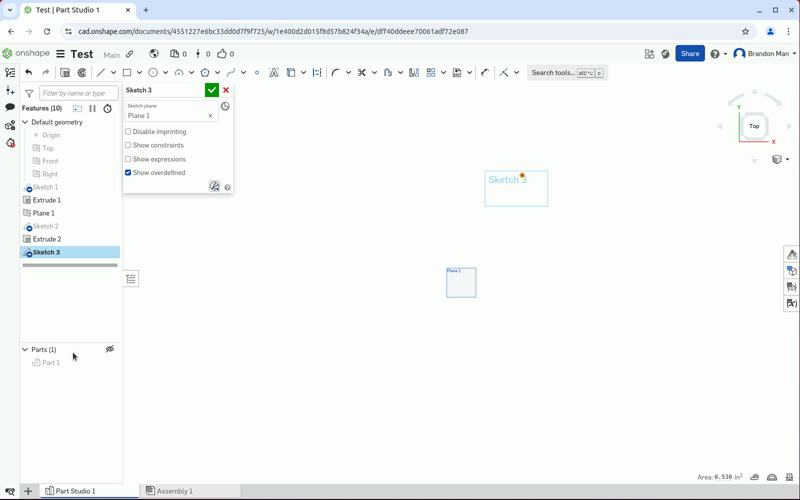
key(shift+e)
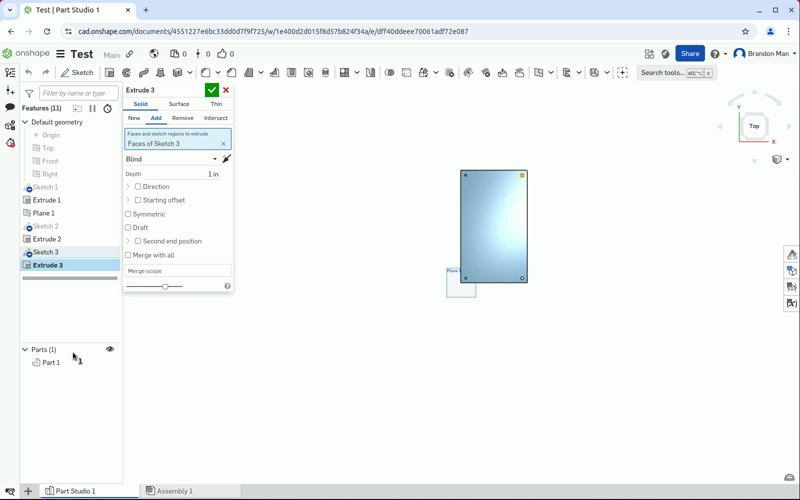
mouse_move(143, 106)
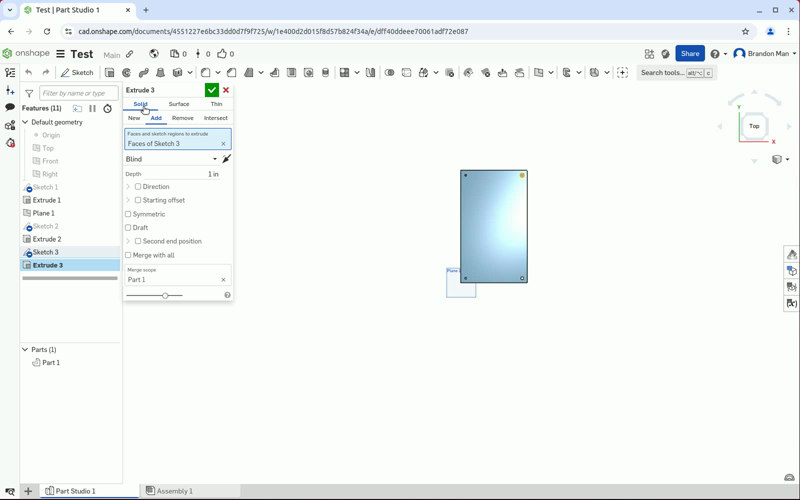
click(143, 106)
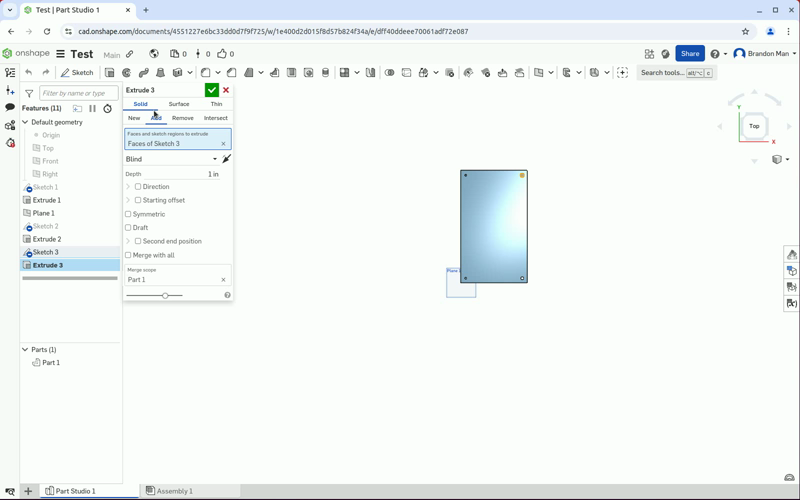
mouse_move(186, 120)
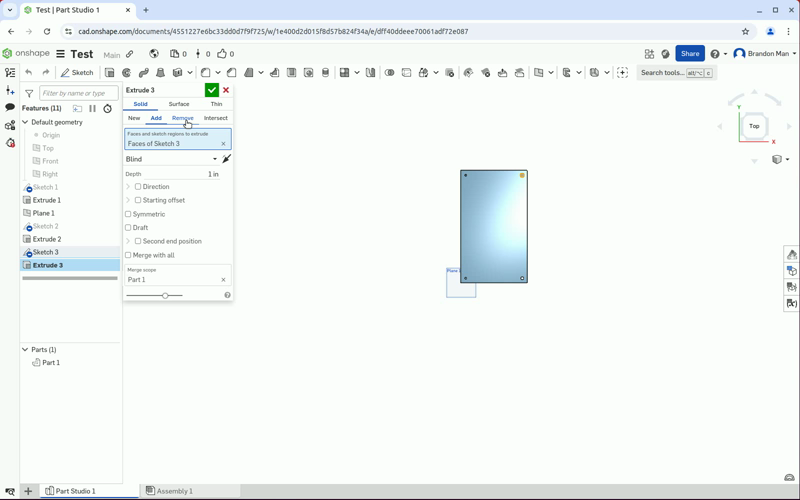
click(186, 120)
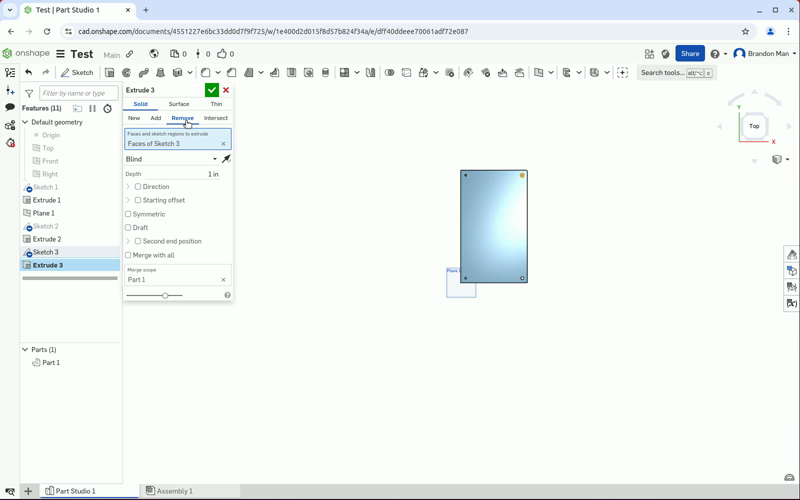
key(tab, 4)
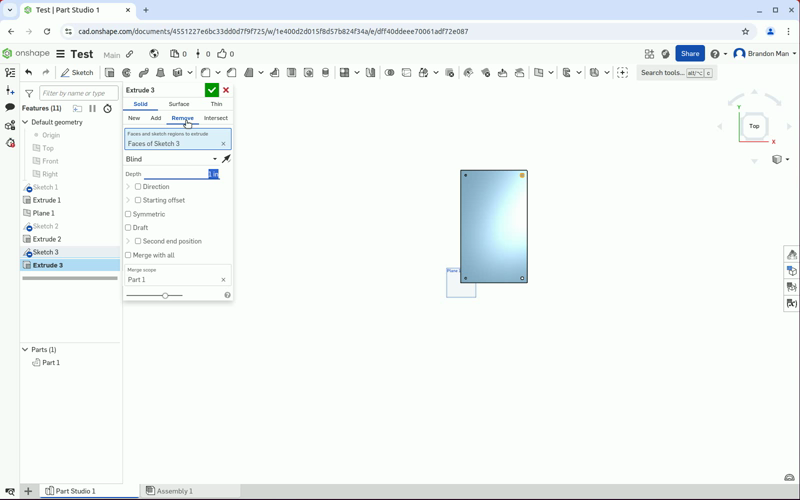
text(0.241)
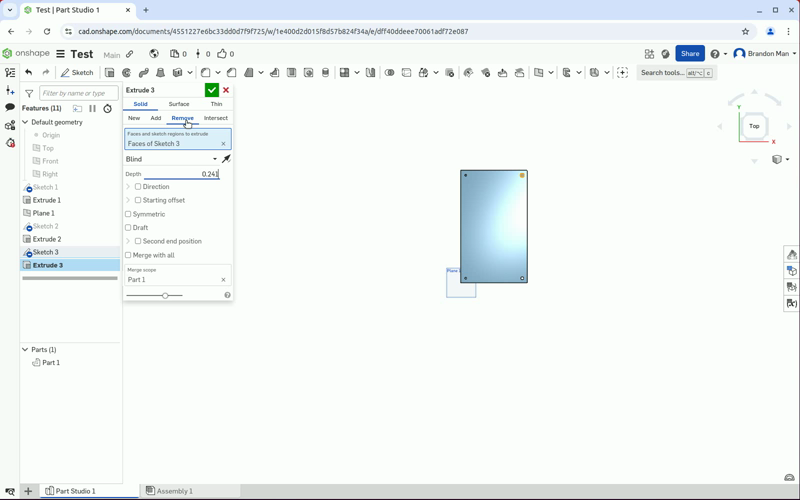
key(tab, 6)
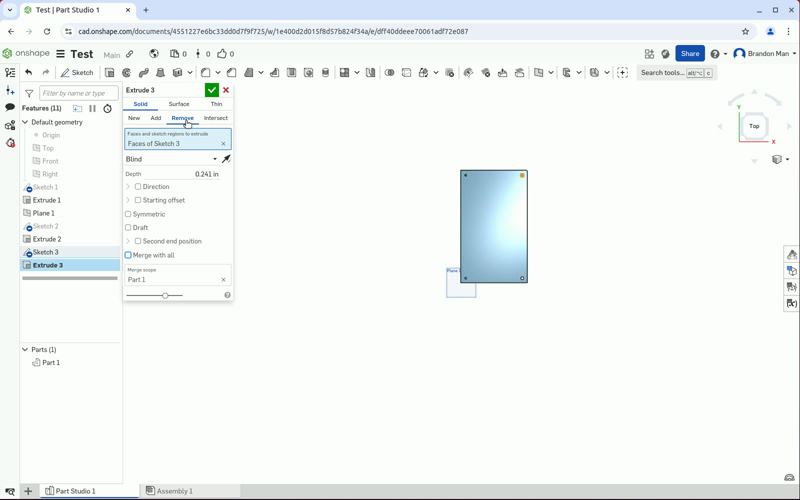
key(space)
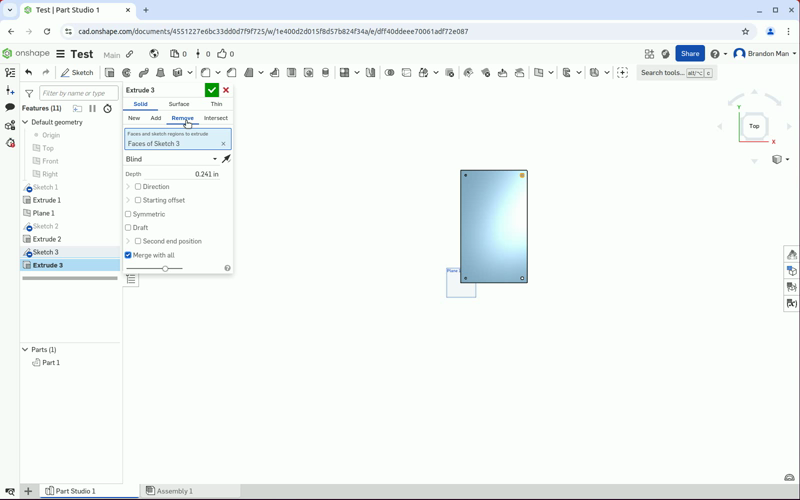
key(enter)
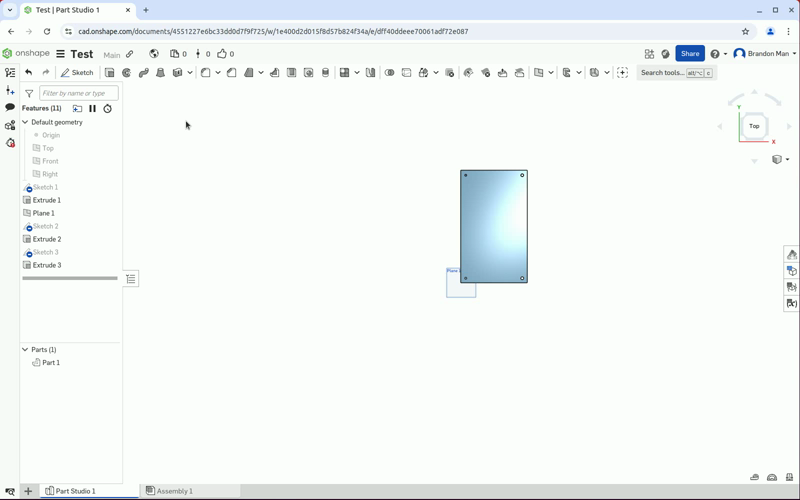
key(shift+h)
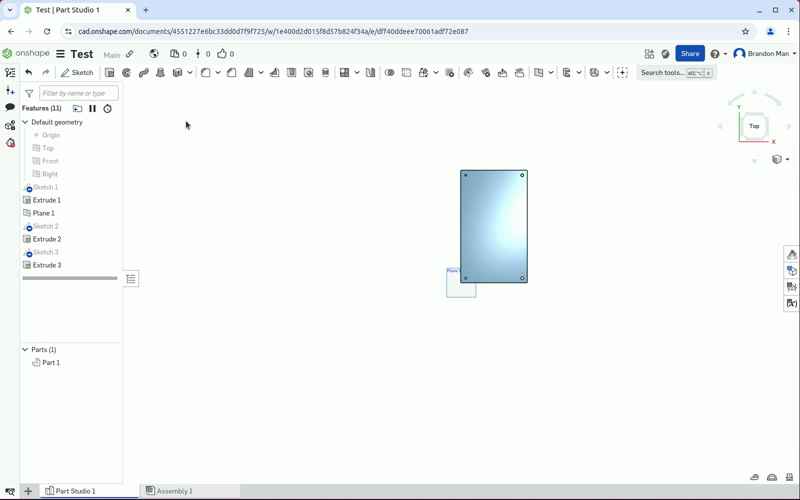
key(shift+h)
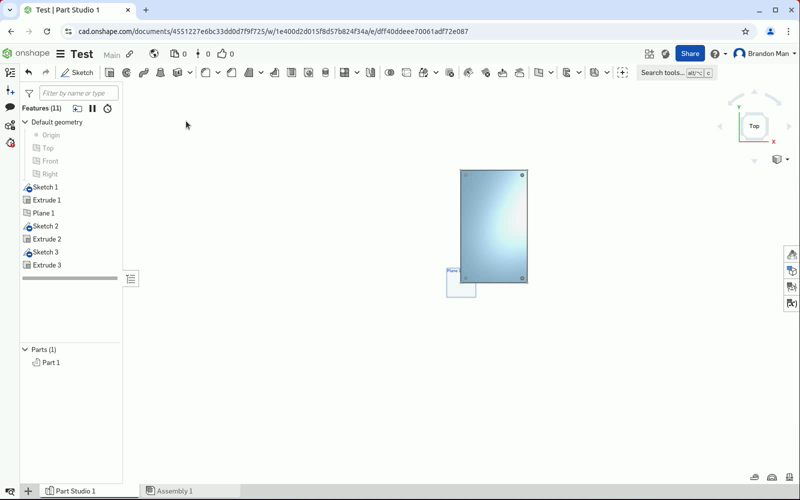
mouse_move(73, 189)
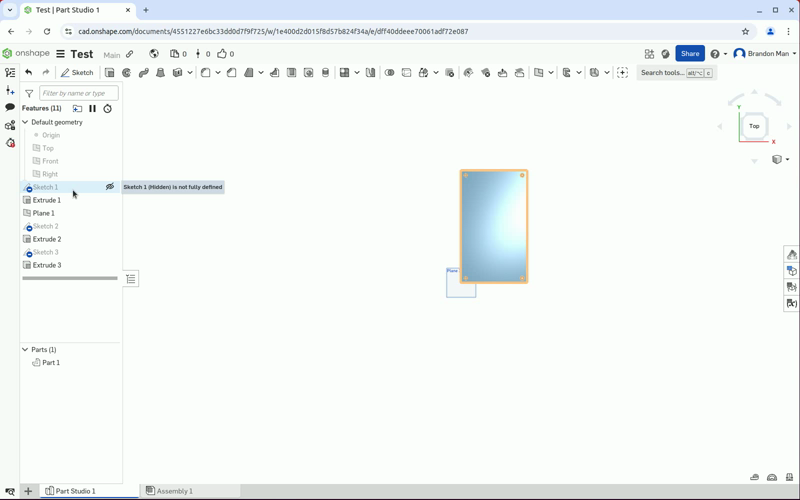
click(73, 189)
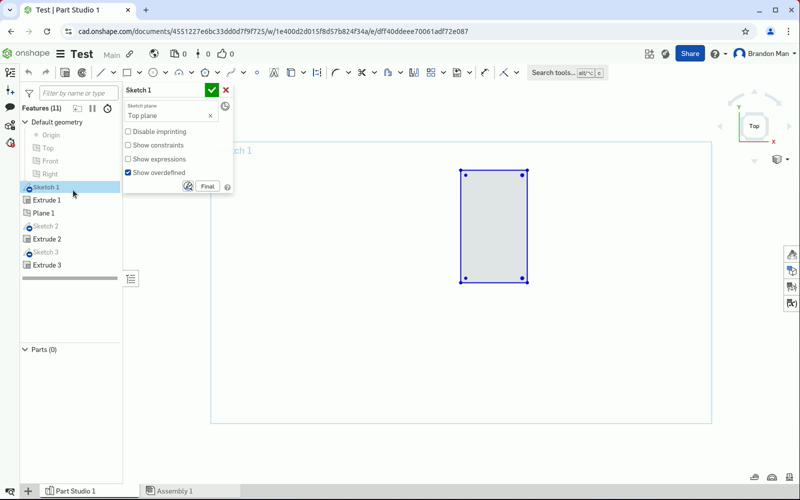
mouse_move(229, 92)
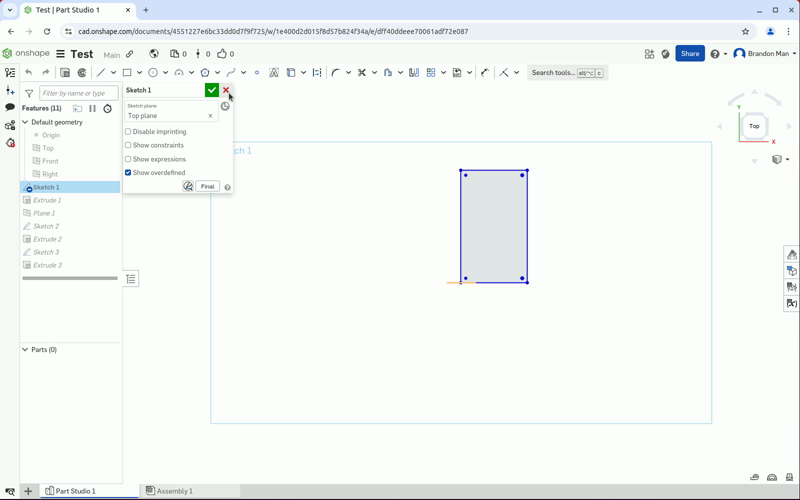
click(229, 92)
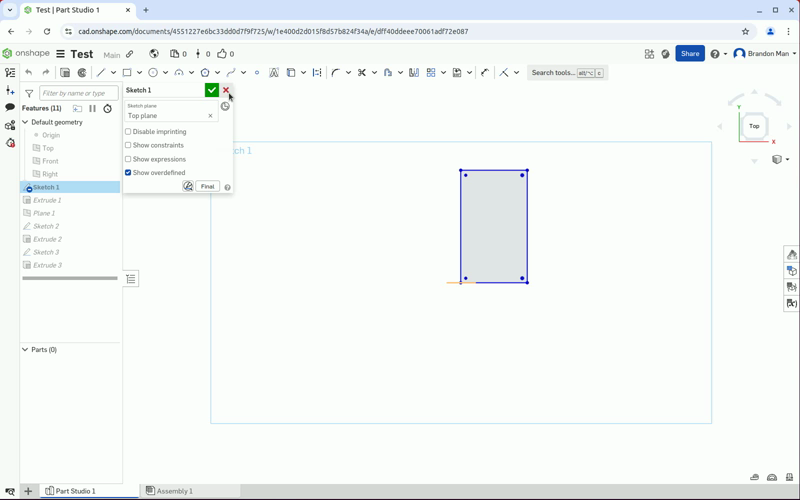
key(shift+s)
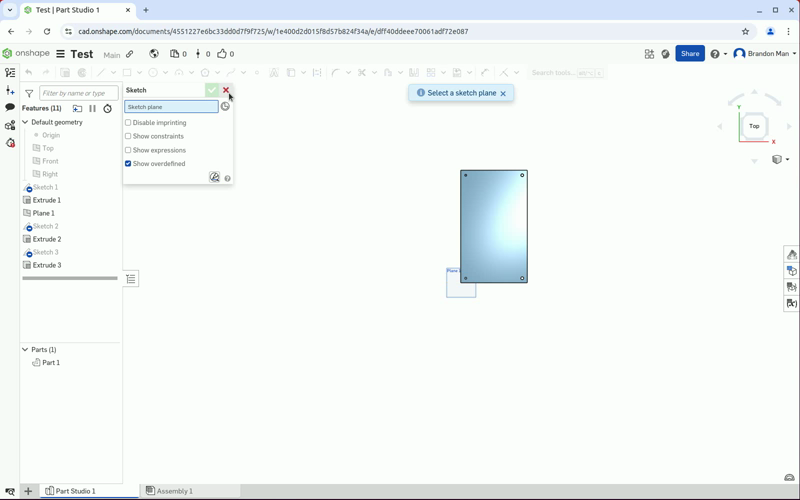
mouse_move(73, 215)
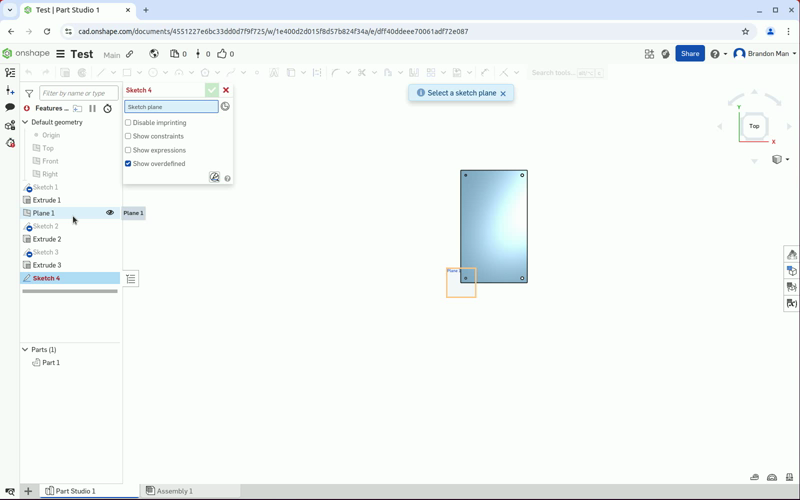
click(73, 215)
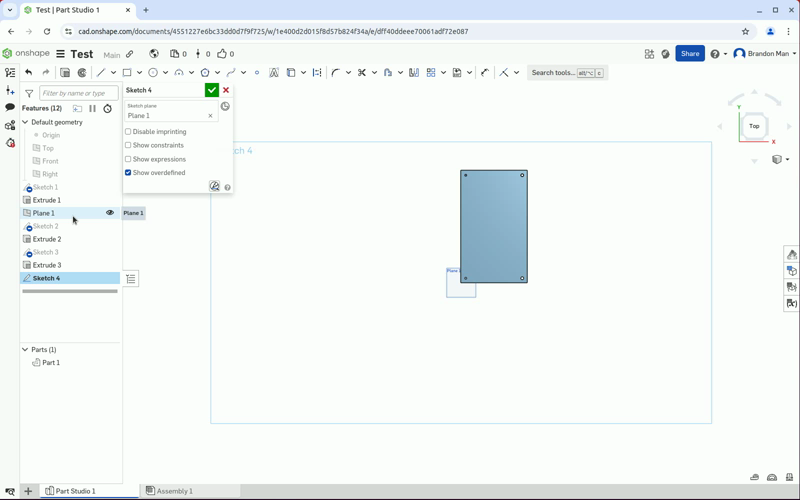
mouse_move(73, 352)
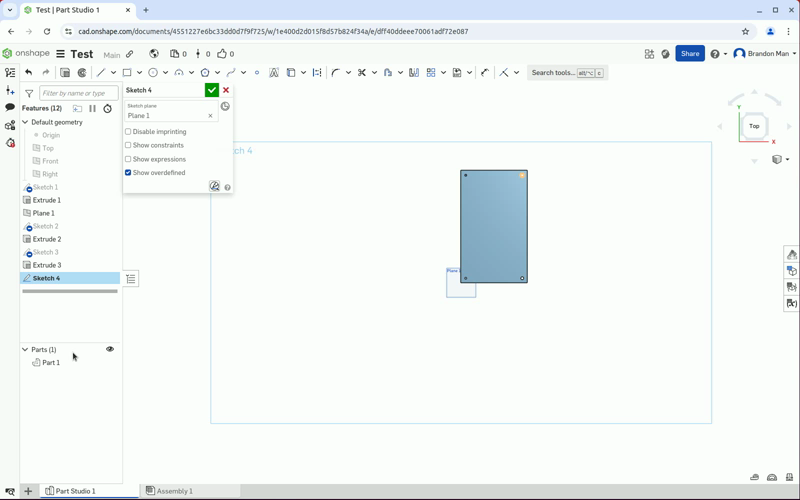
key(y)
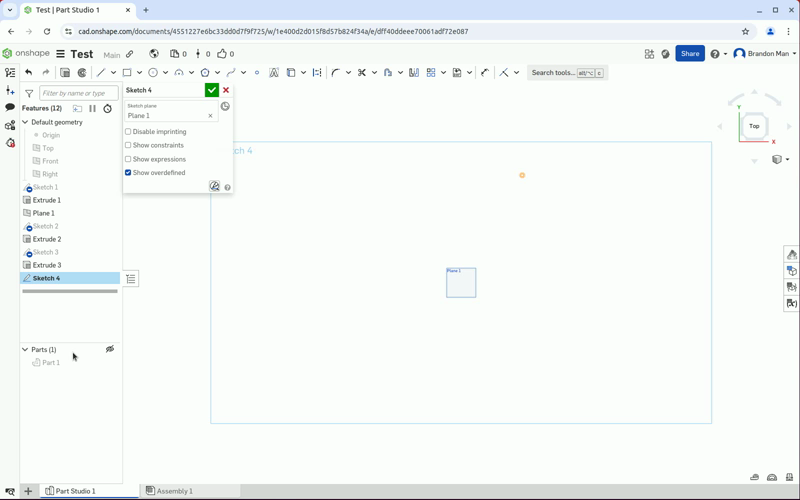
key(c)
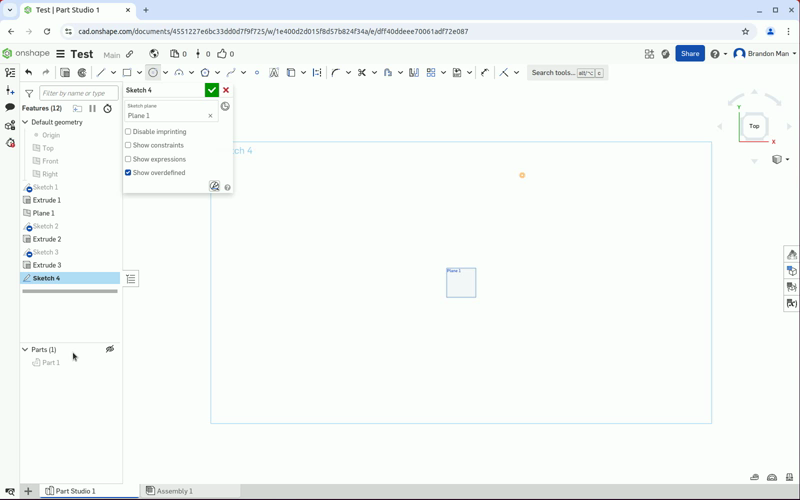
key_down(shift)
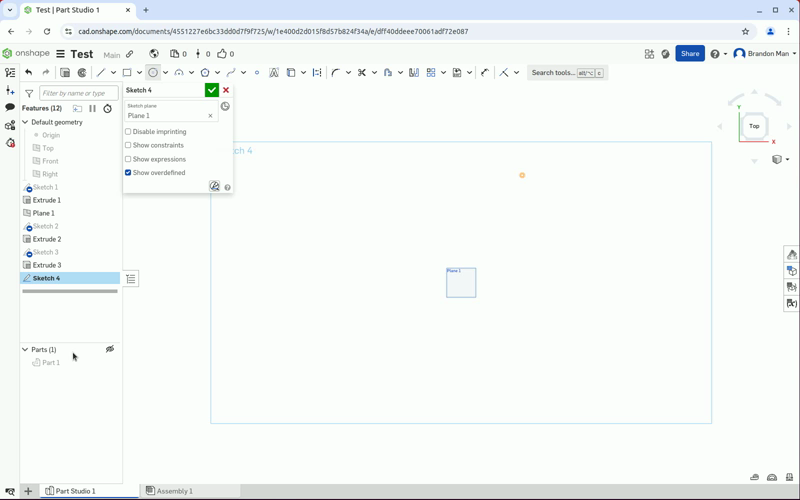
mouse_move(465, 278)
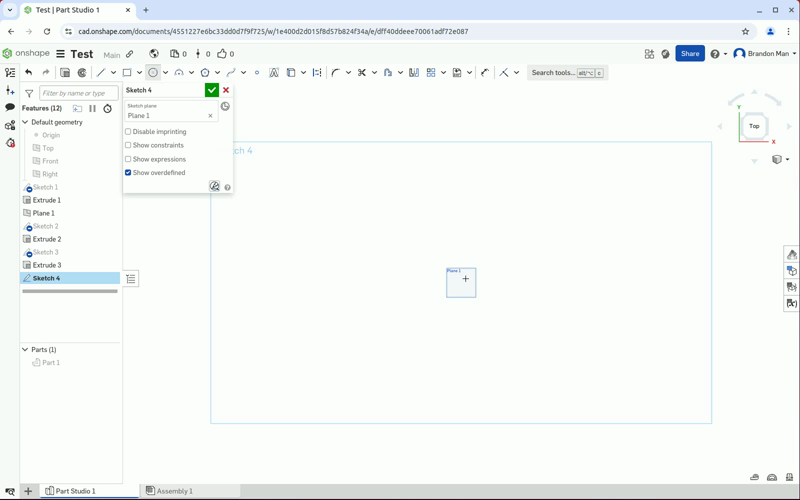
click(465, 278)
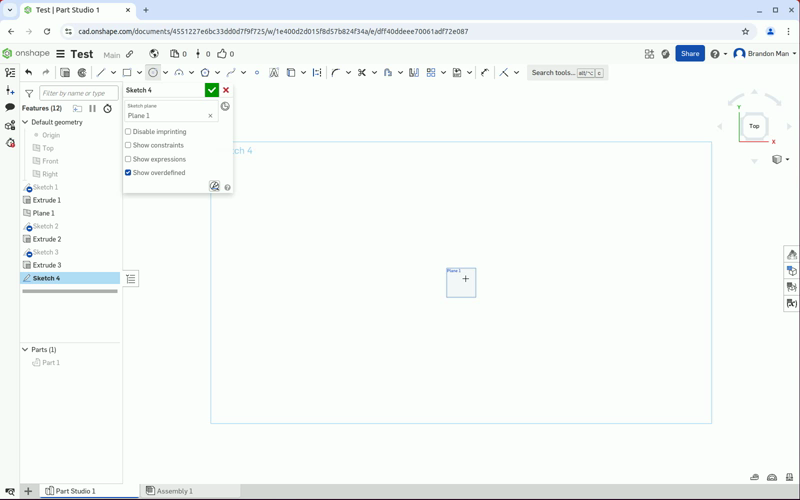
key_up(shift)
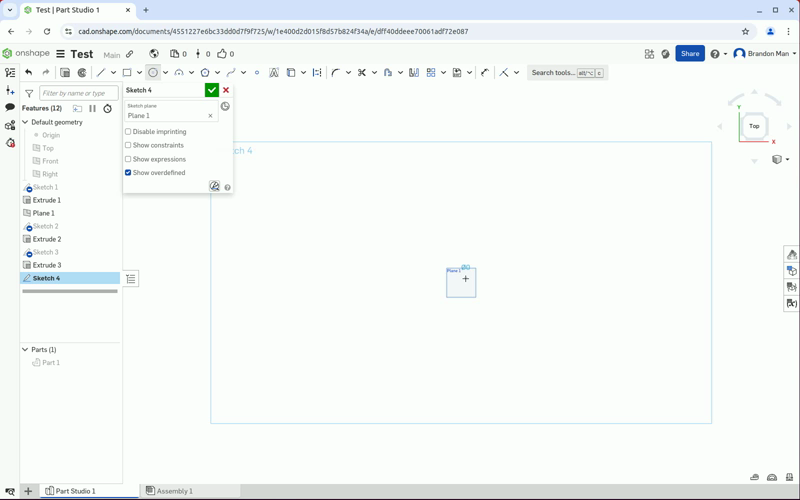
mouse_move(467, 278)
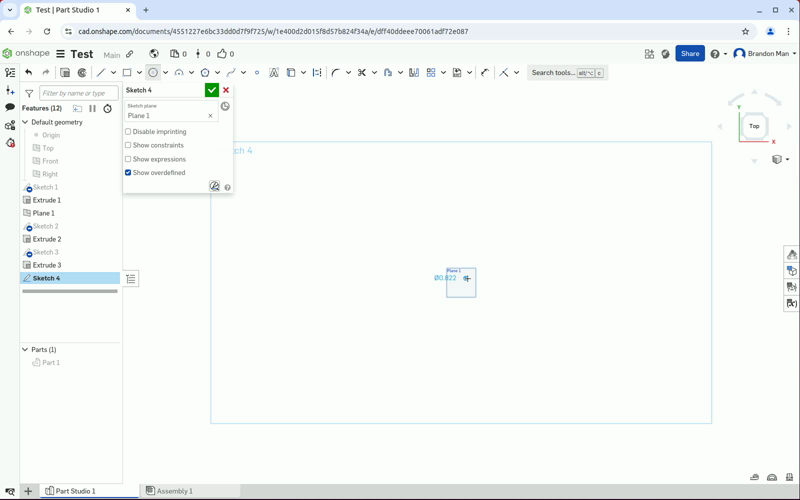
scroll(6)
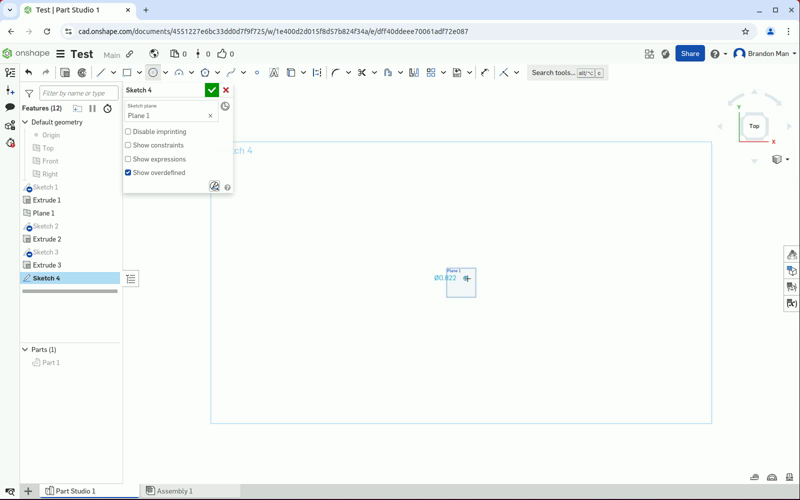
scroll(6)
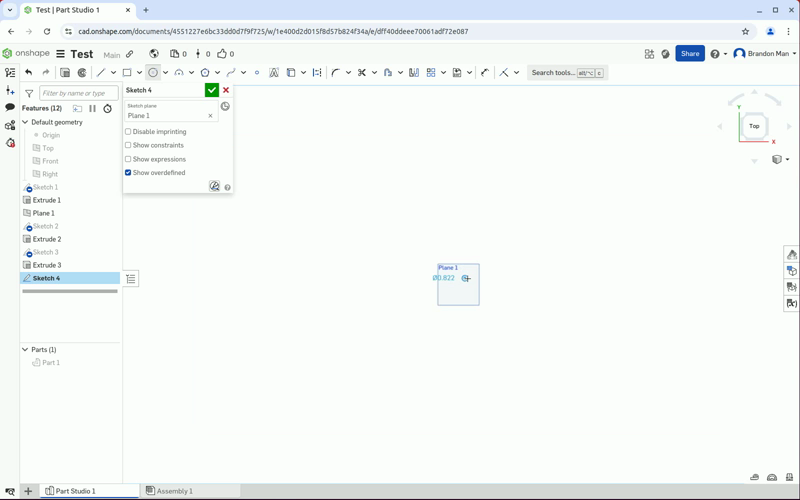
scroll(6)
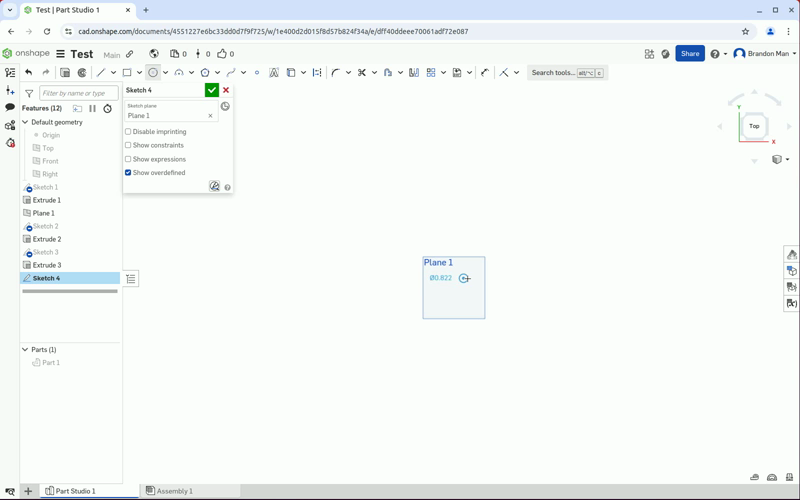
scroll(6)
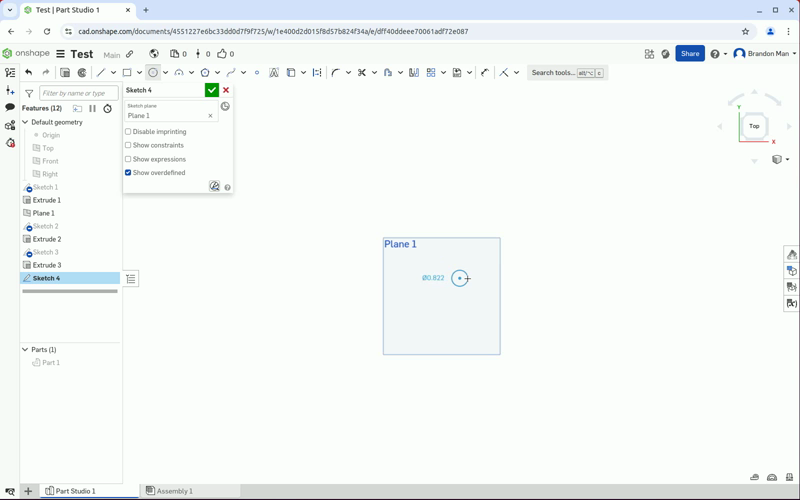
scroll(6)
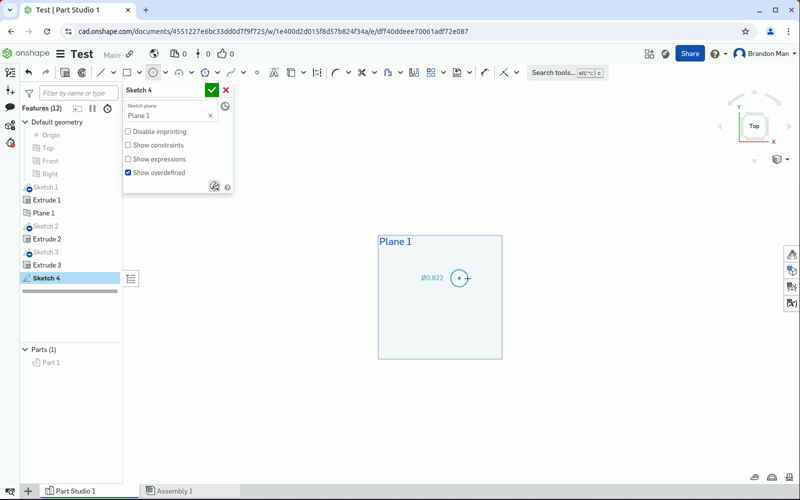
scroll(6)
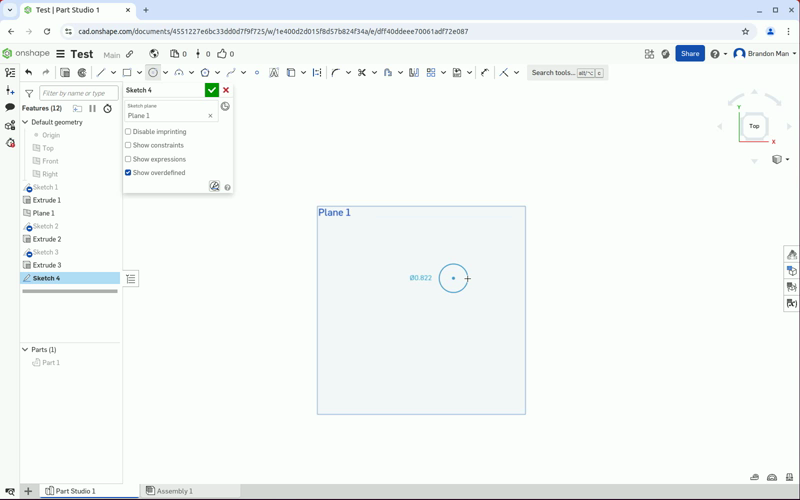
scroll(6)
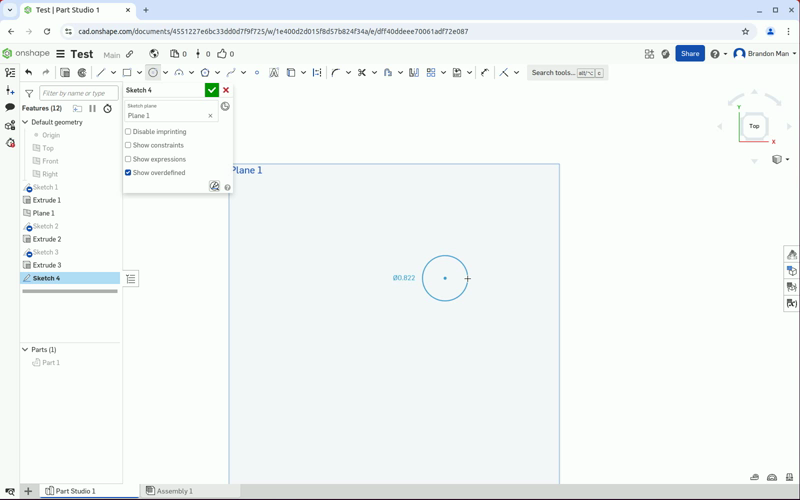
click(467, 278)
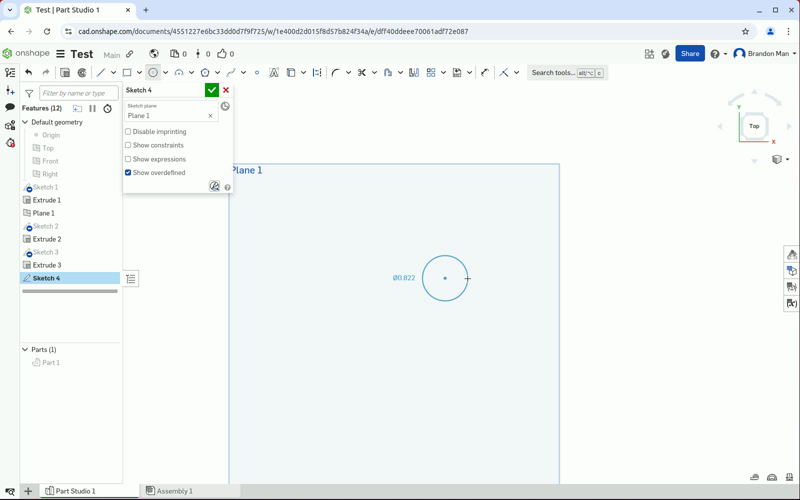
scroll(-6)
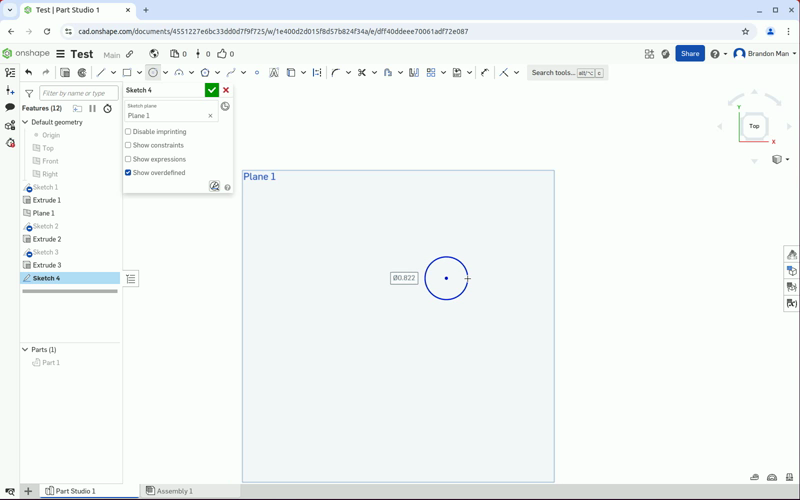
scroll(-6)
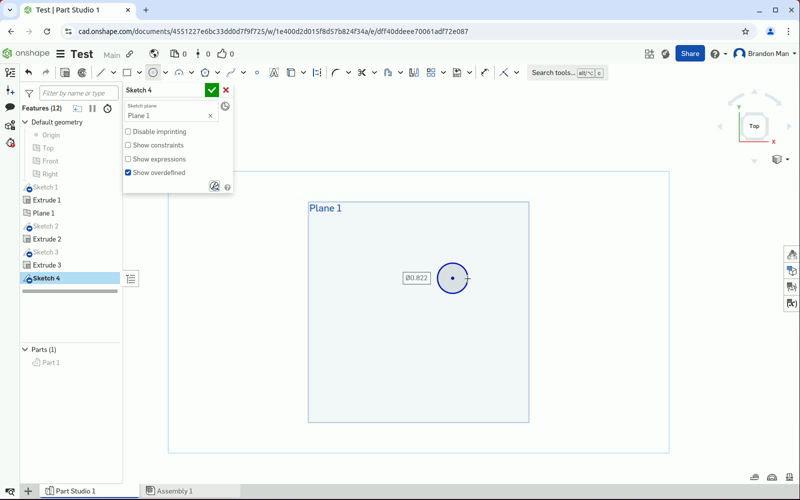
scroll(-6)
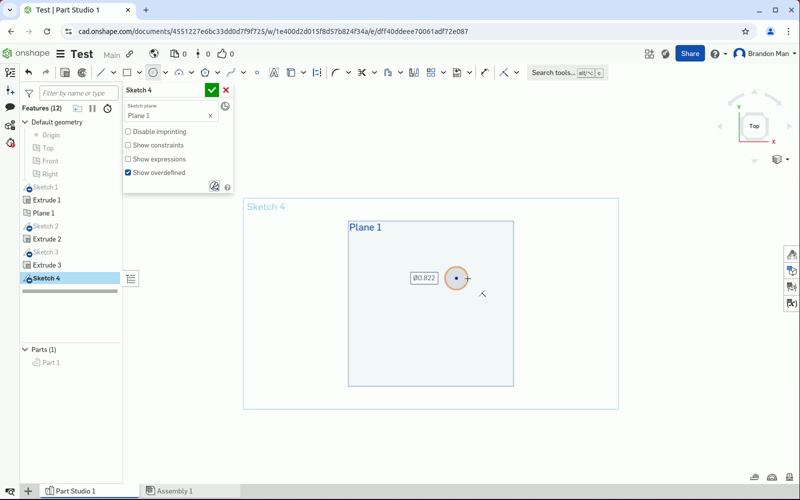
scroll(-6)
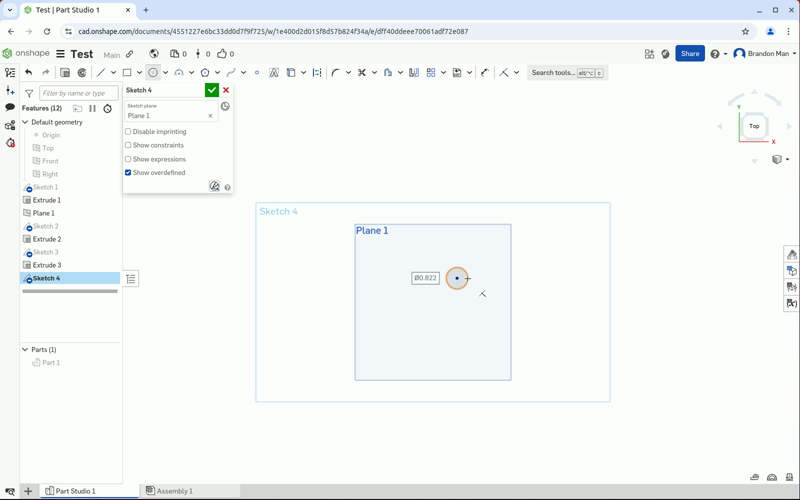
scroll(-6)
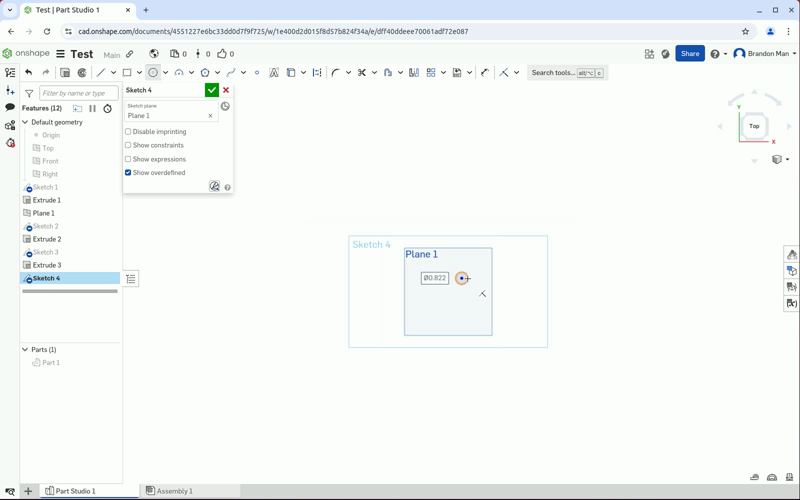
scroll(-6)
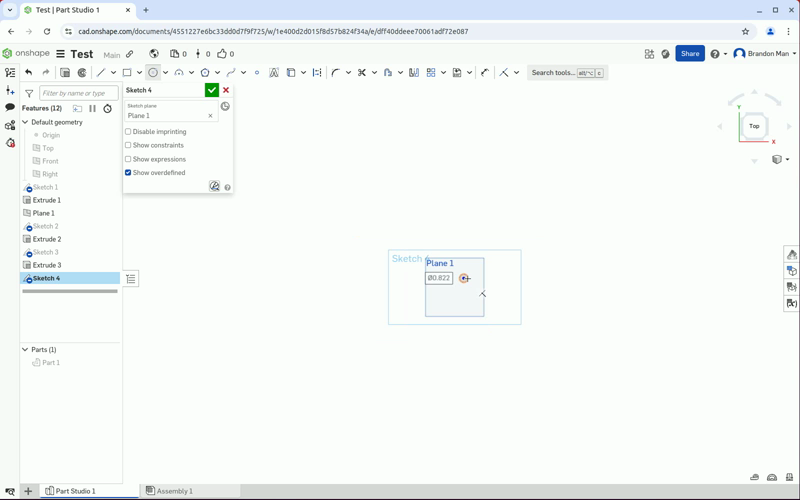
scroll(-6)
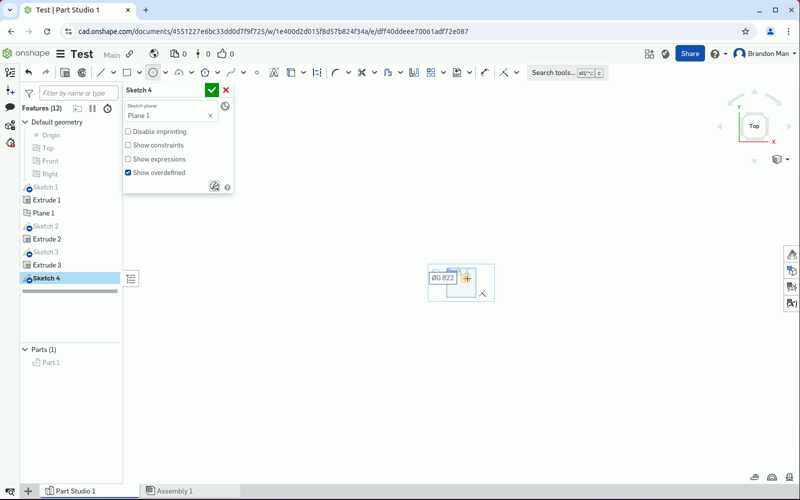
key(esc)
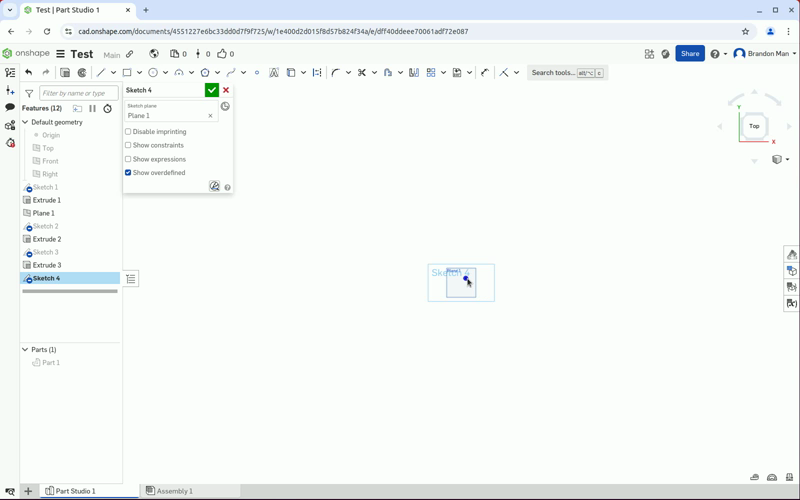
mouse_move(465, 277)
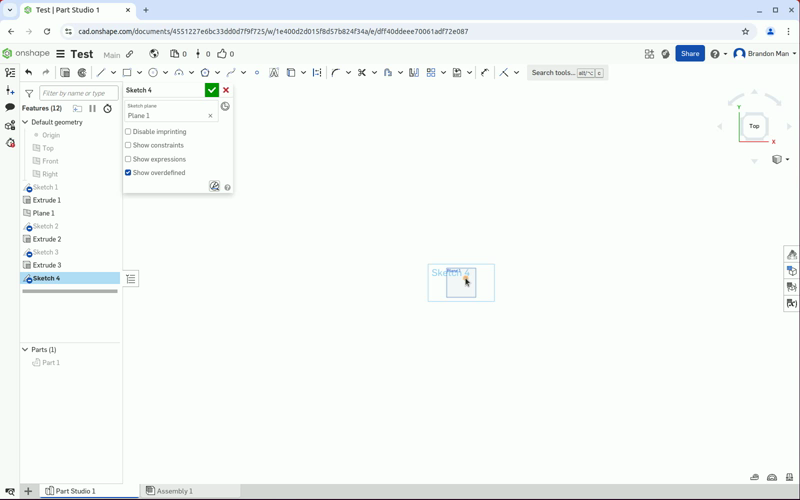
scroll(6)
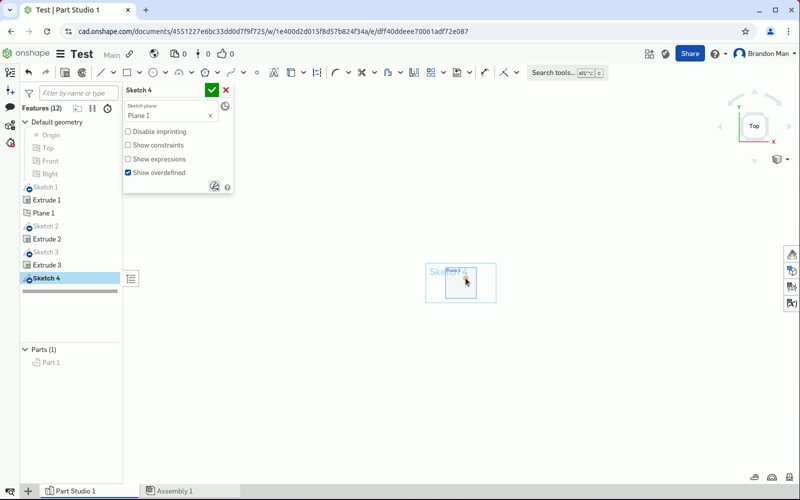
scroll(6)
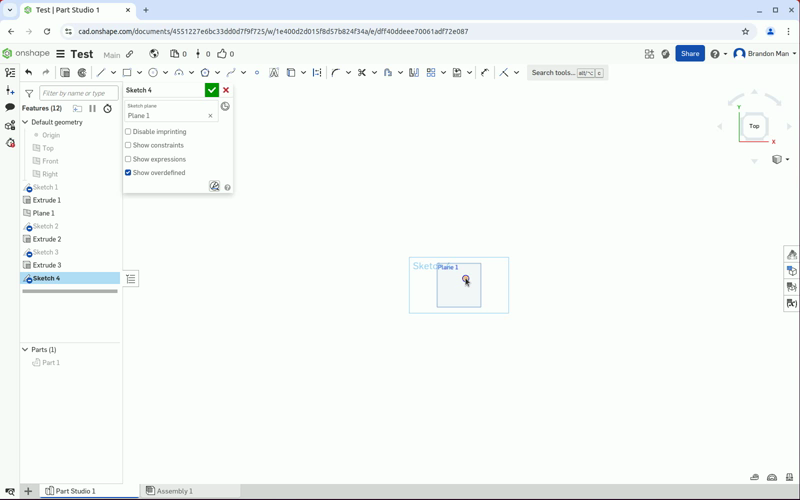
scroll(6)
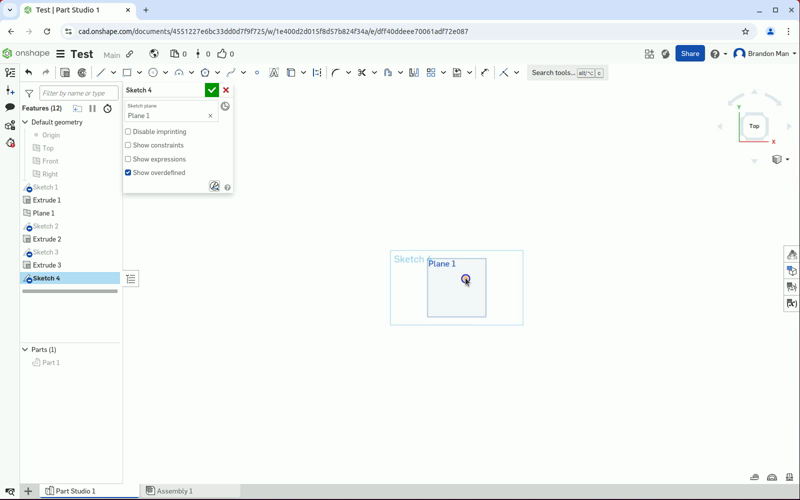
scroll(6)
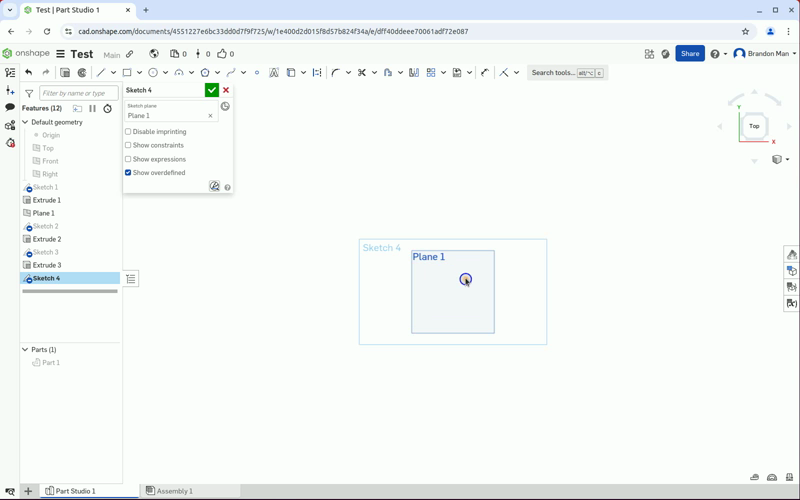
scroll(6)
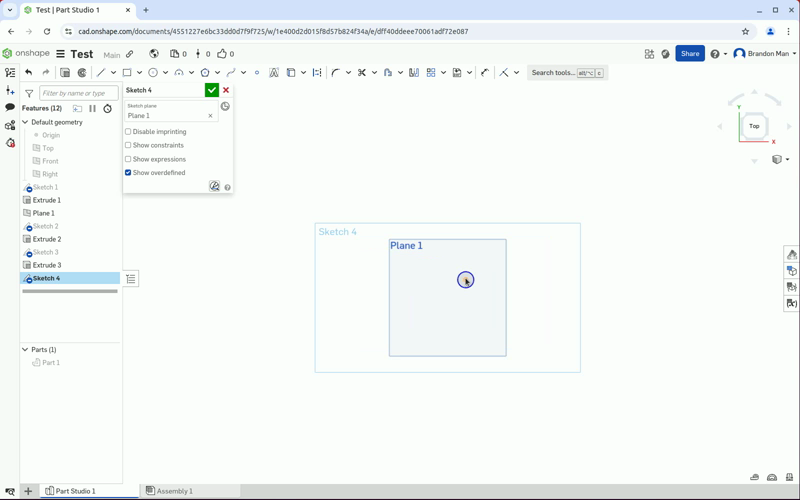
scroll(6)
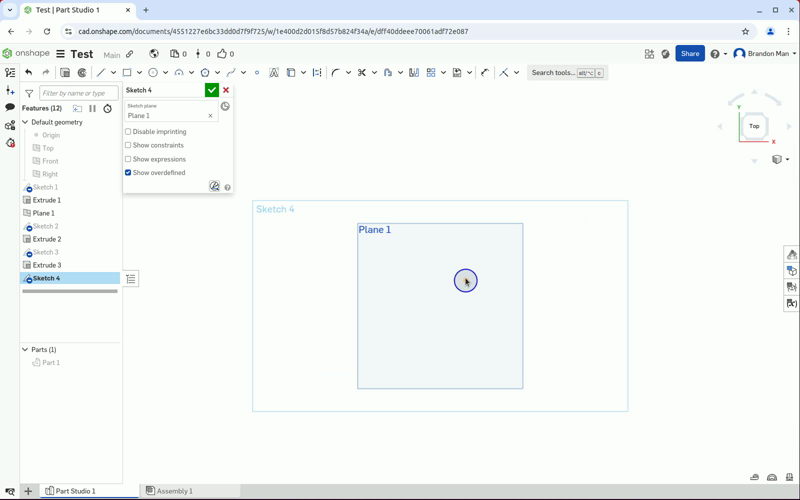
scroll(6)
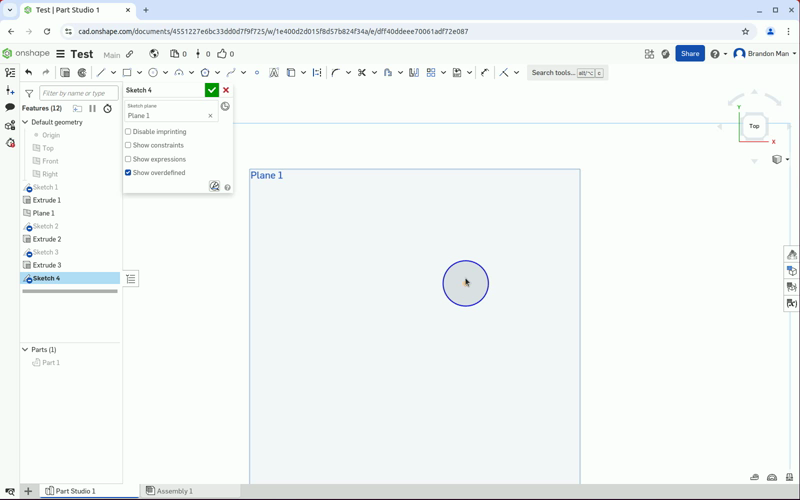
click(465, 277)
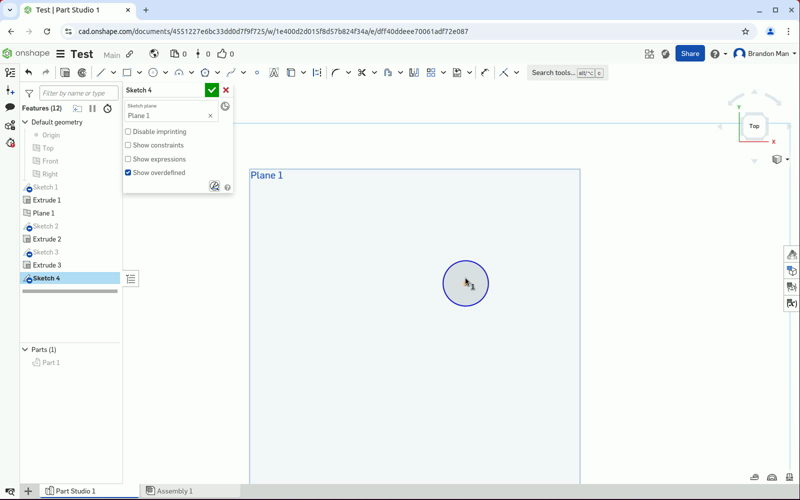
scroll(-6)
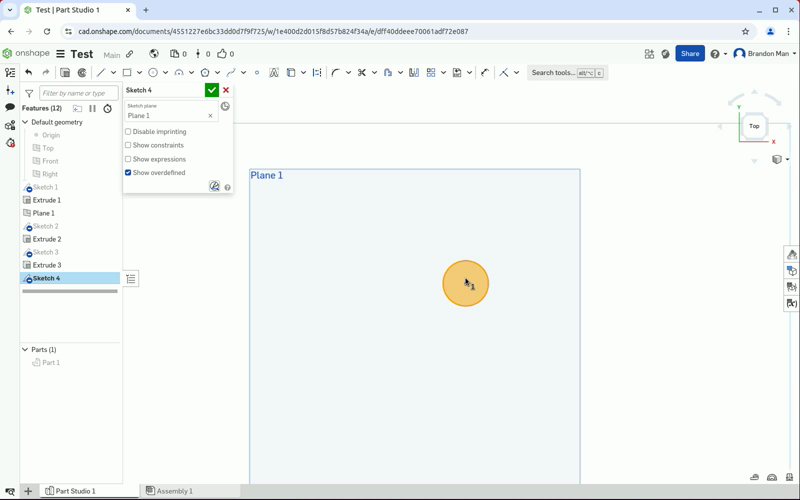
scroll(-6)
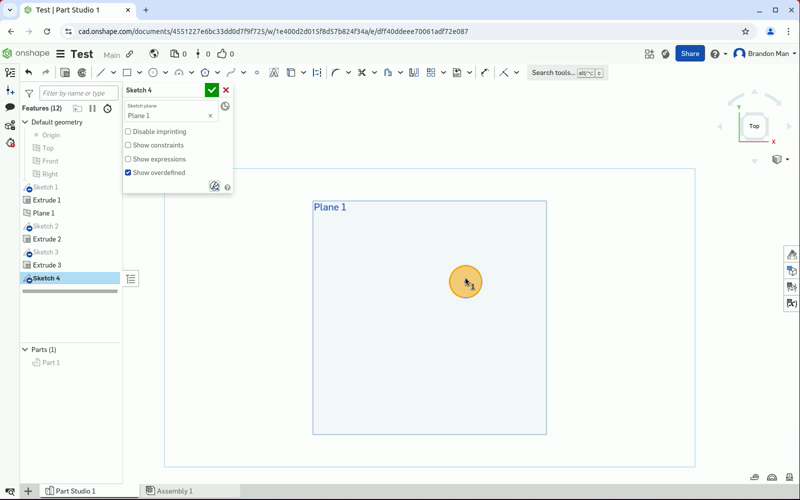
scroll(-6)
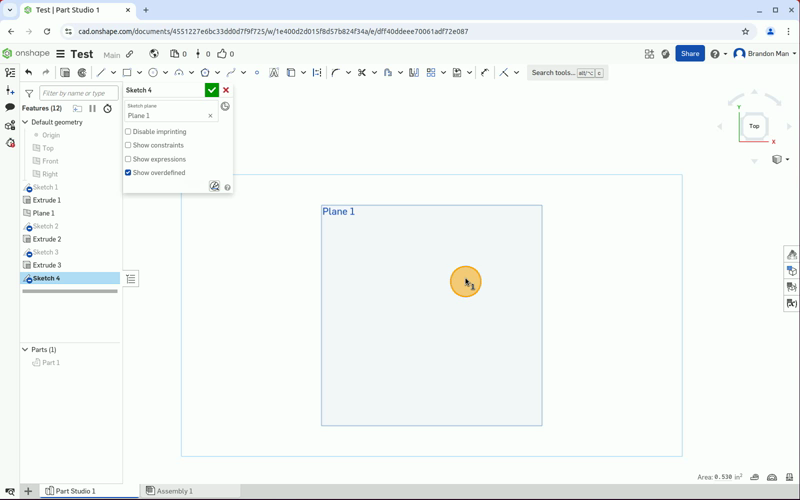
scroll(-6)
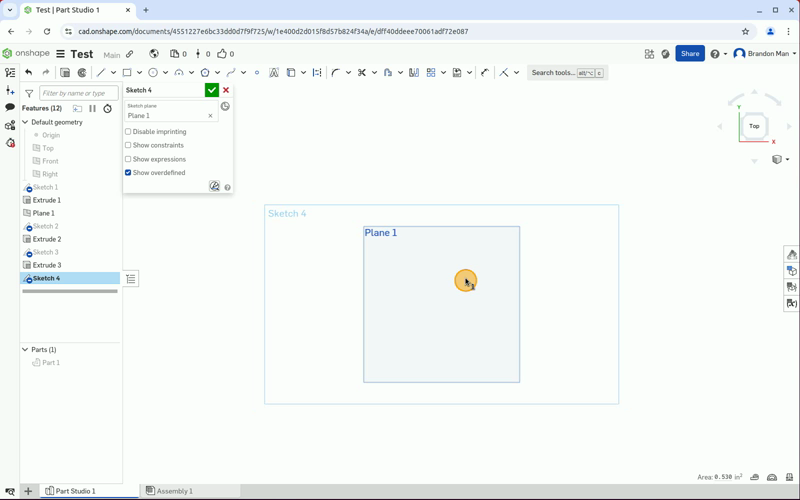
scroll(-6)
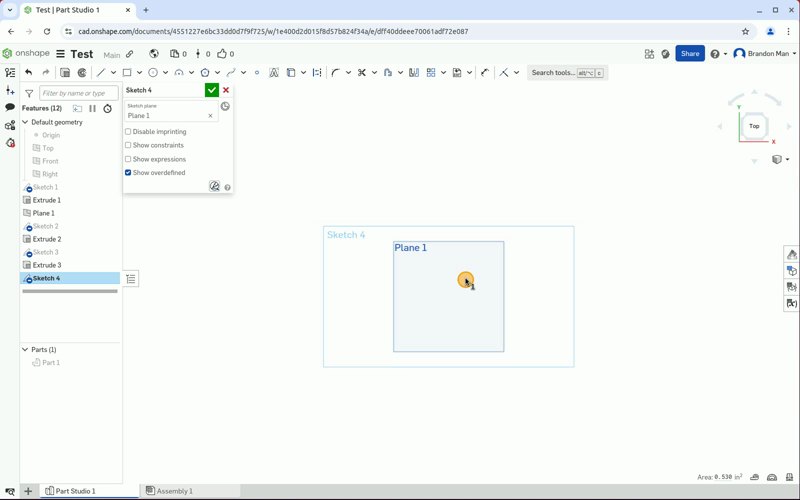
scroll(-6)
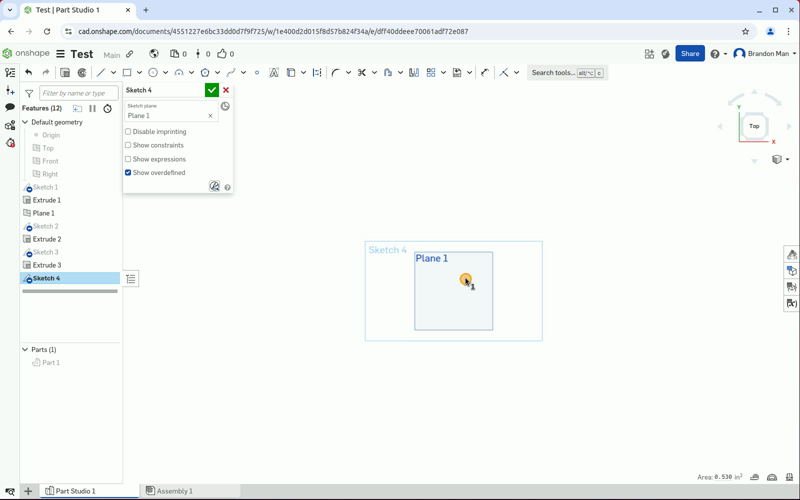
scroll(-6)
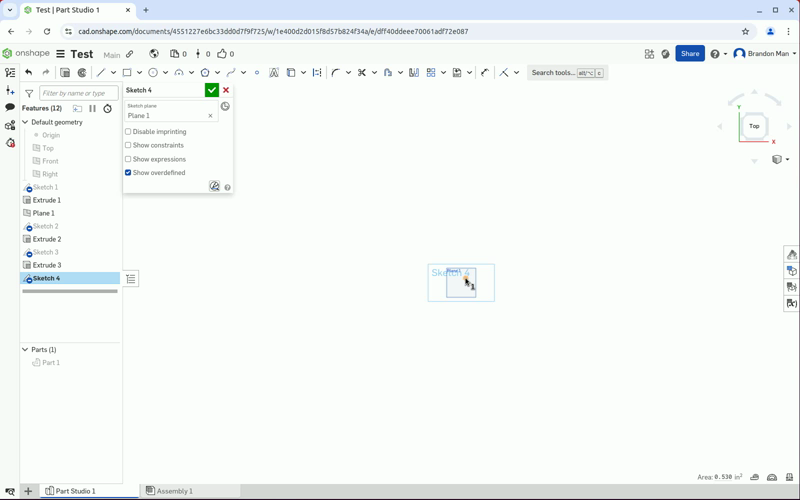
mouse_move(73, 352)
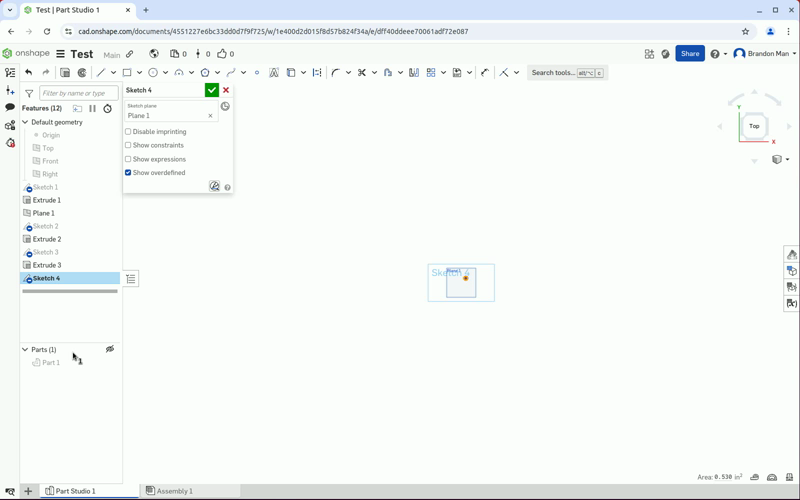
key(shift+y)
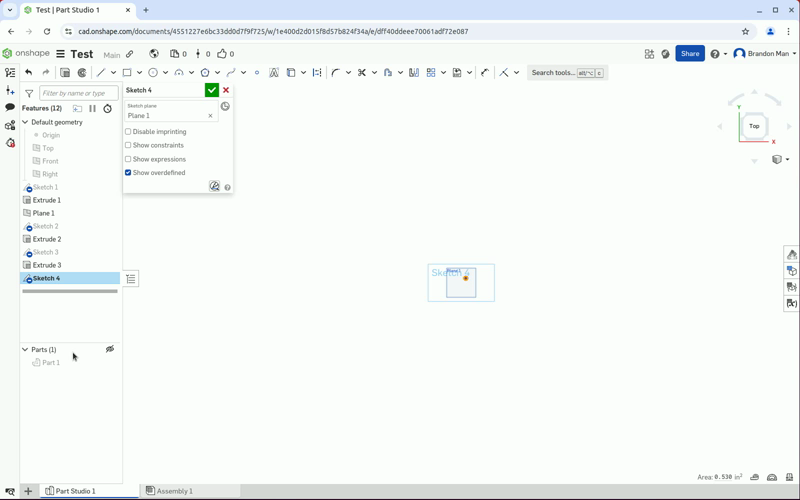
key(shift+e)
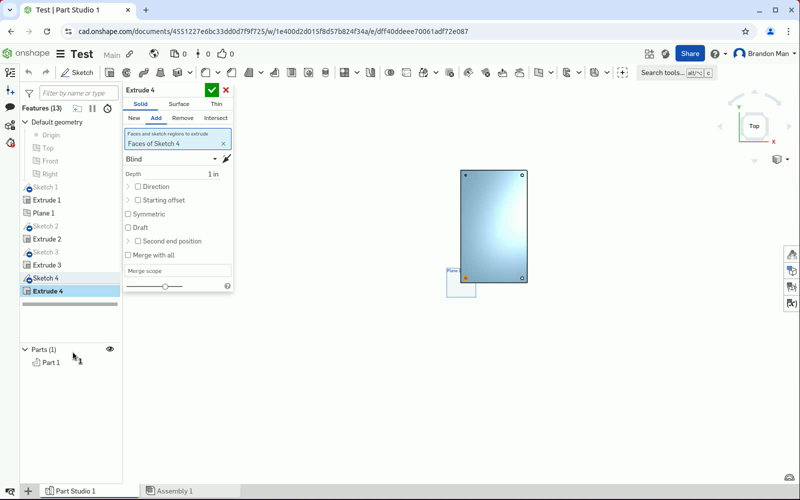
mouse_move(143, 106)
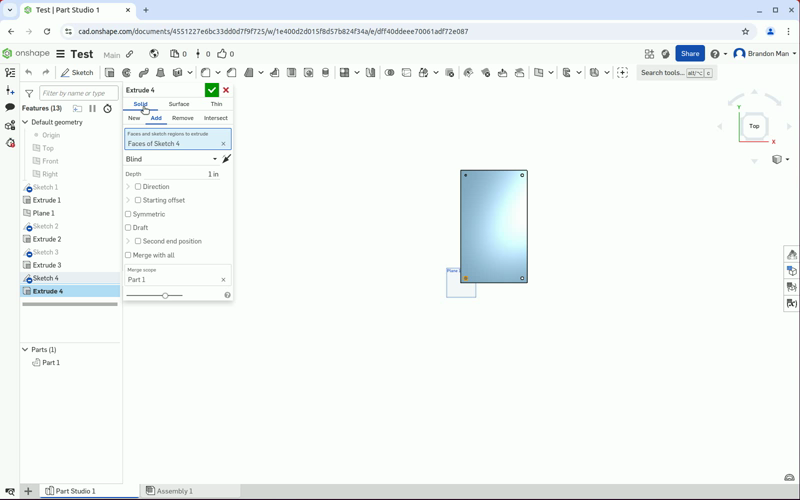
click(143, 106)
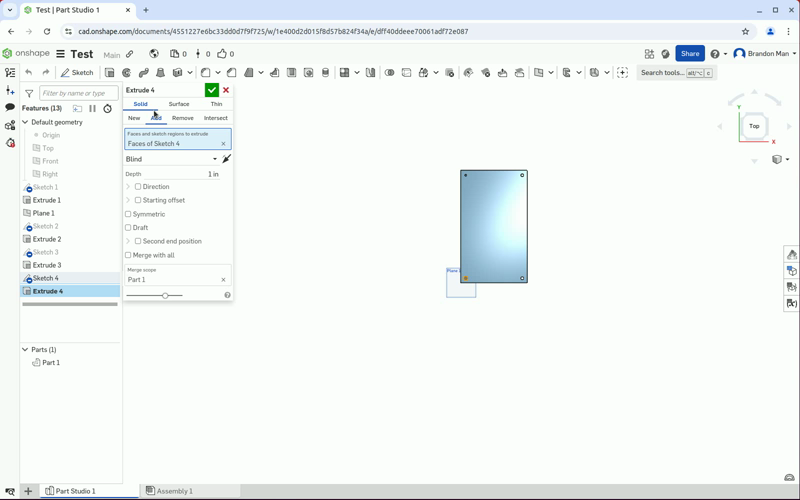
mouse_move(186, 120)
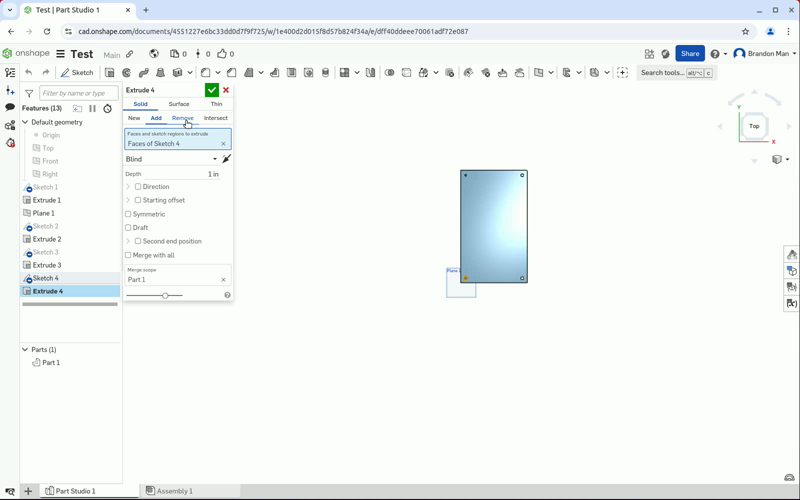
click(186, 120)
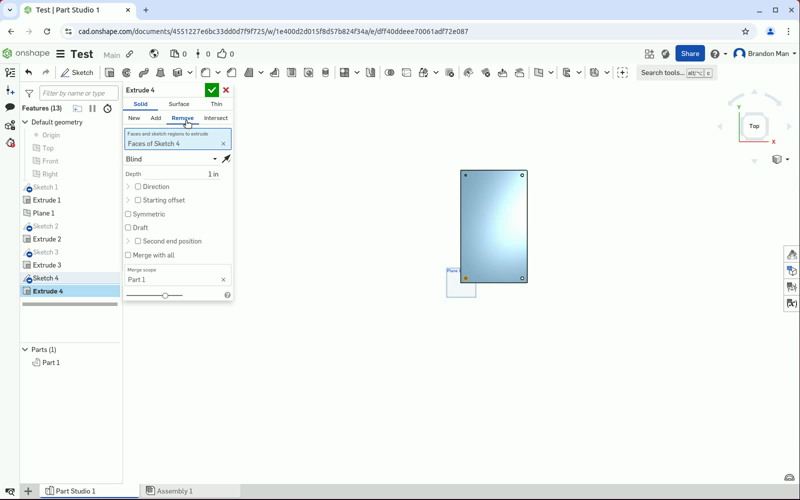
key(tab, 4)
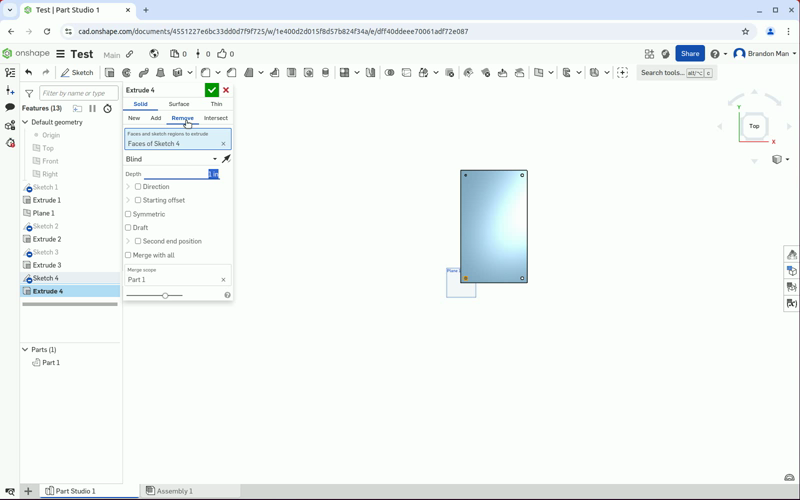
text(0.241)
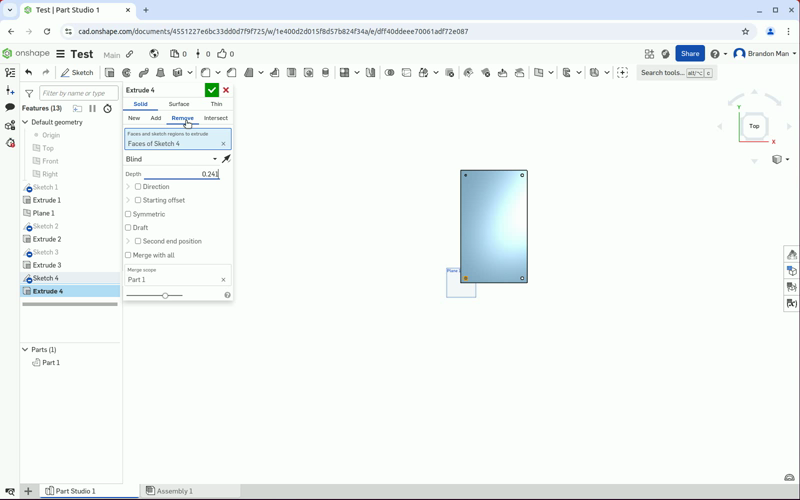
key(tab, 6)
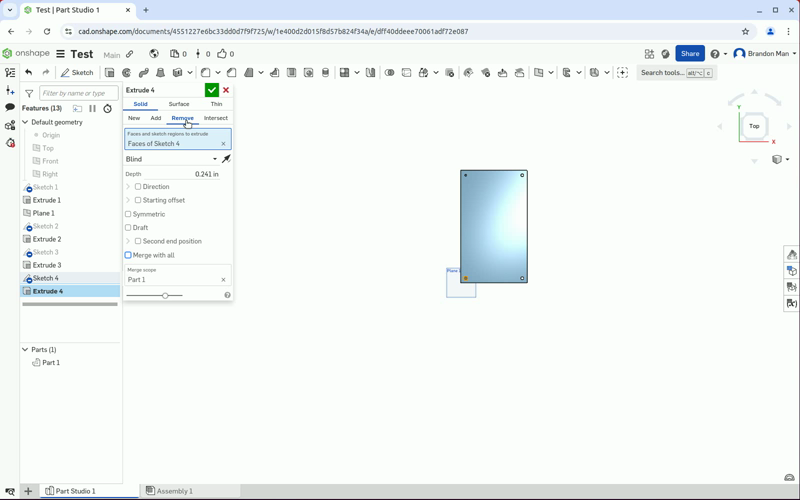
key(space)
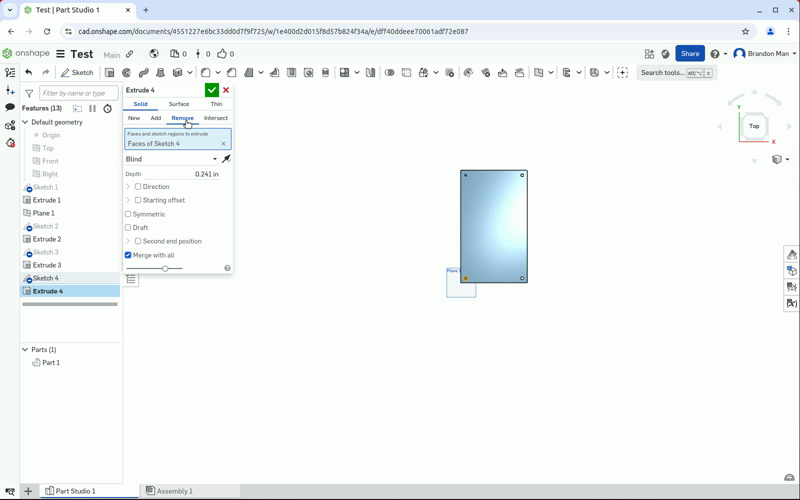
key(enter)
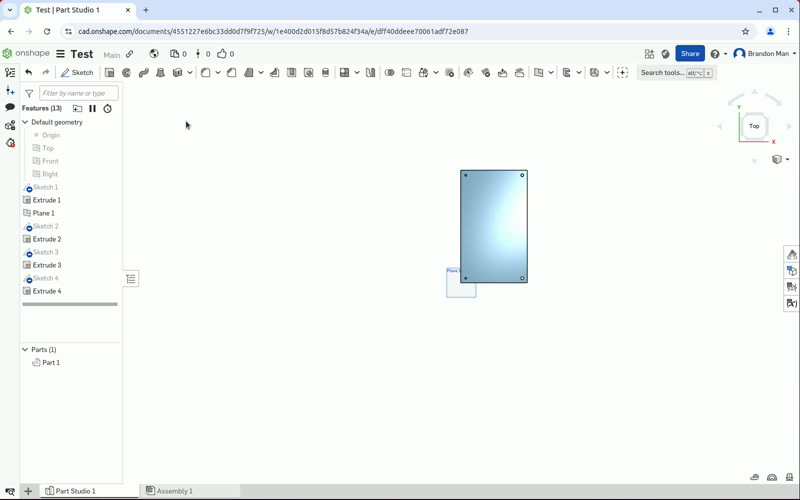
key(shift+h)
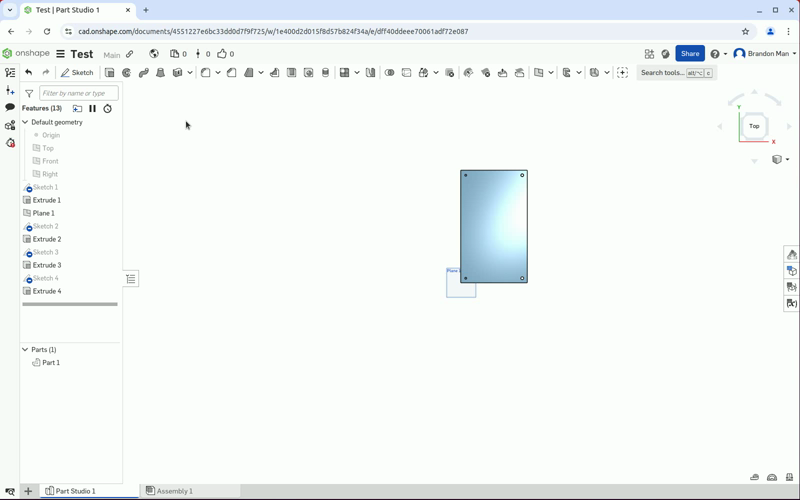
key(shift+h)
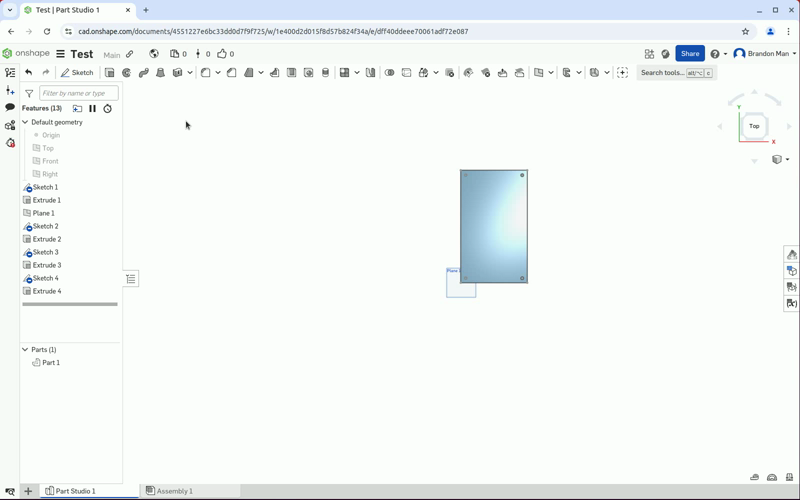
mouse_move(73, 189)
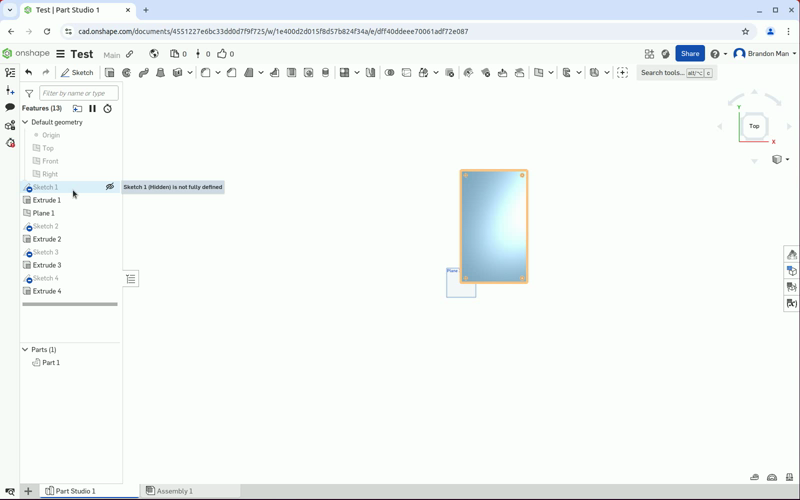
click(73, 189)
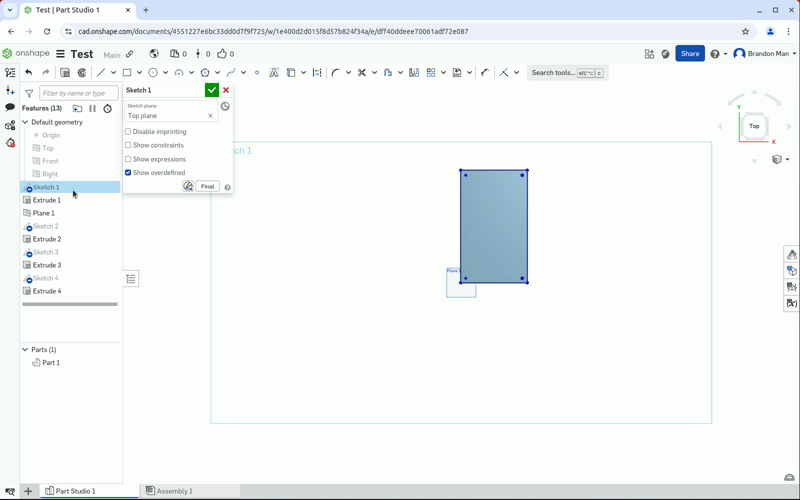
mouse_move(229, 92)
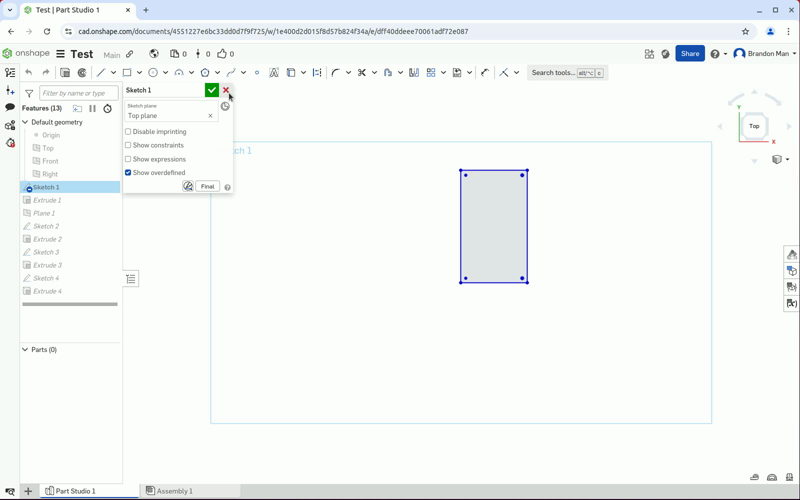
click(229, 92)
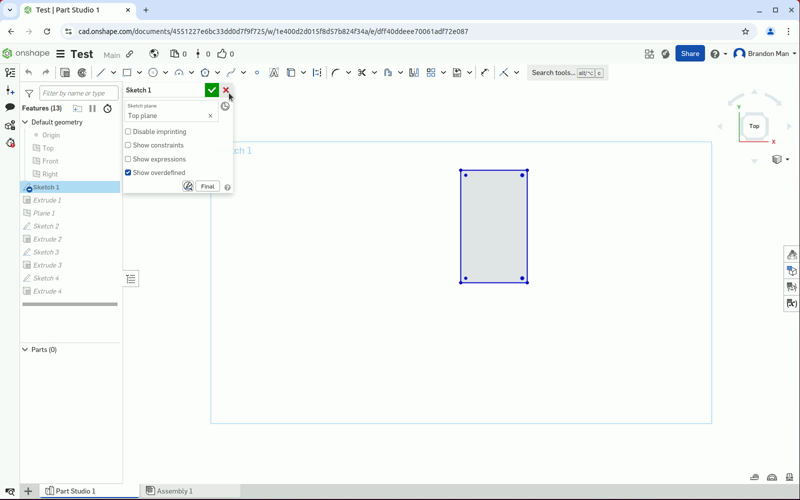
key(shift+s)
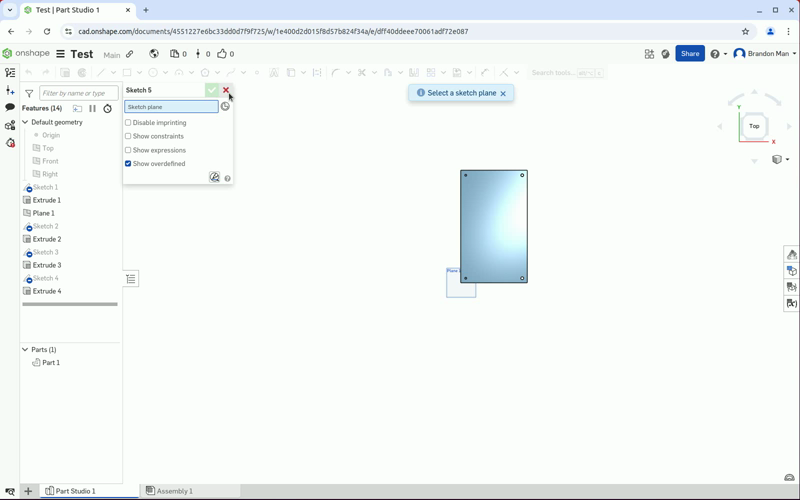
mouse_move(73, 215)
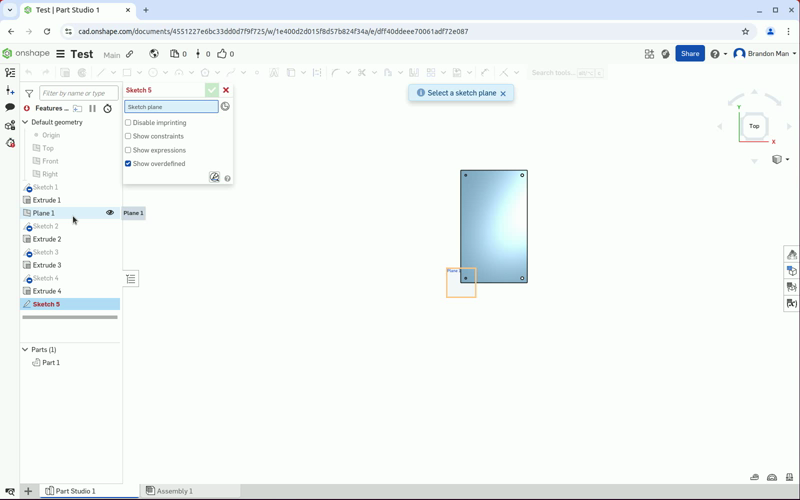
click(73, 215)
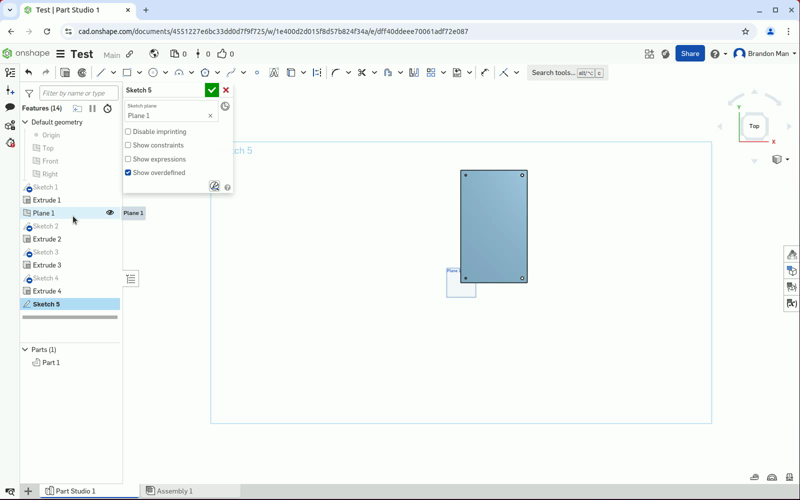
mouse_move(73, 352)
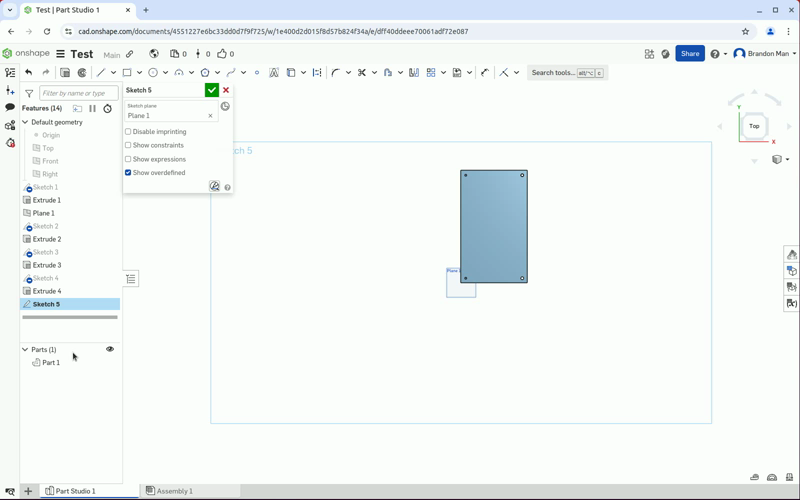
key(y)
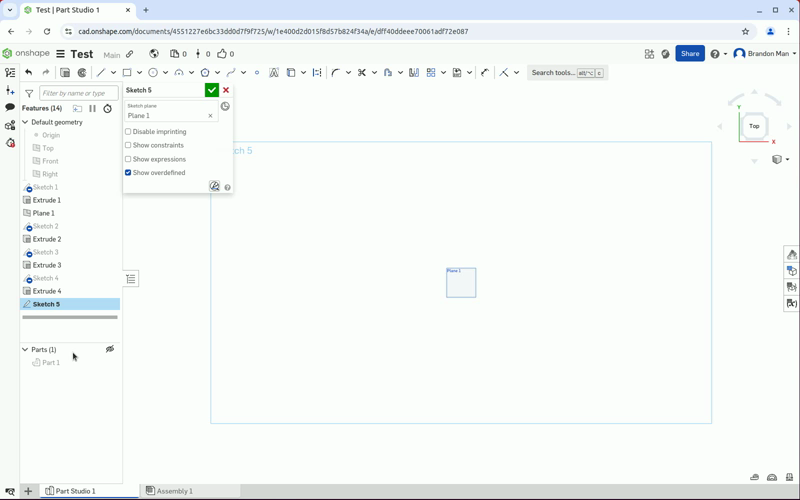
key(c)
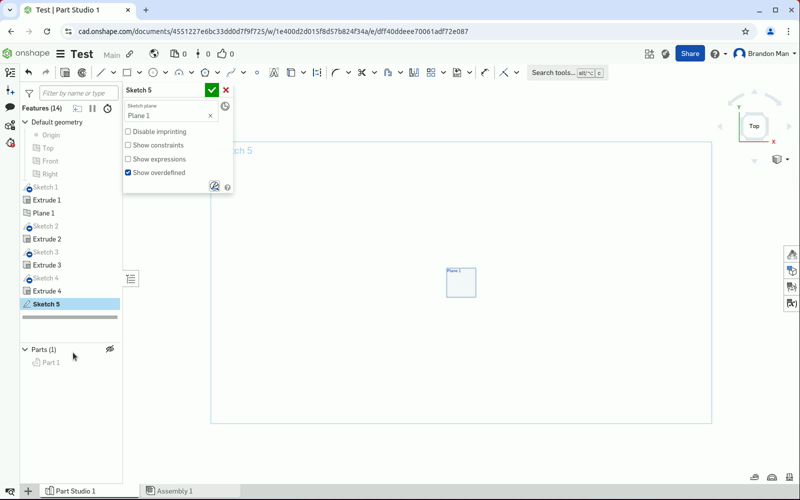
key_down(shift)
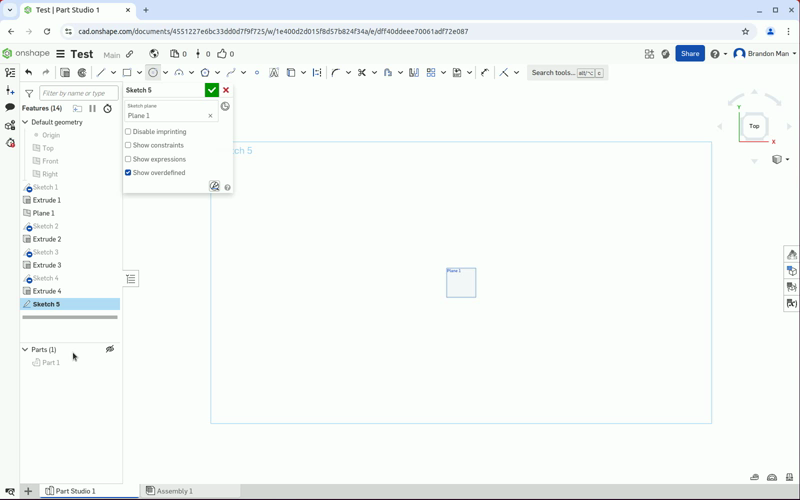
mouse_move(522, 278)
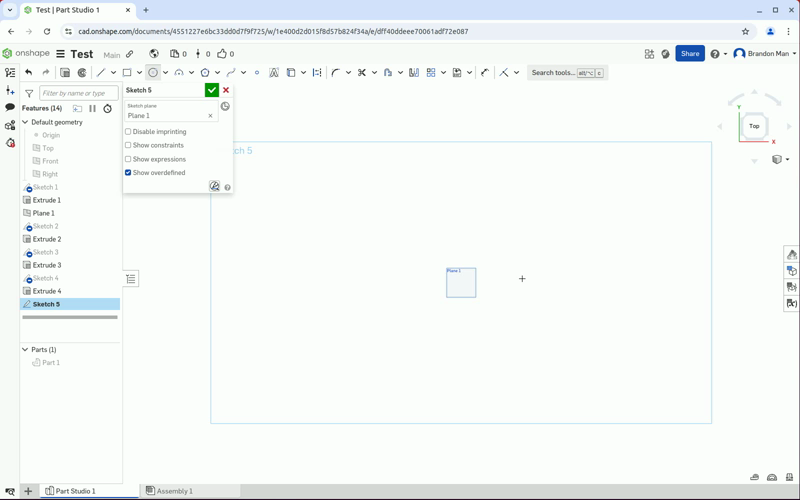
click(522, 278)
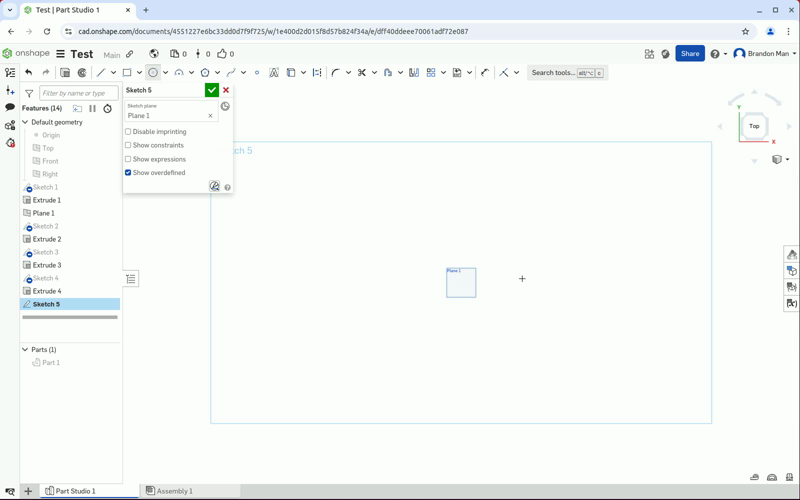
key_up(shift)
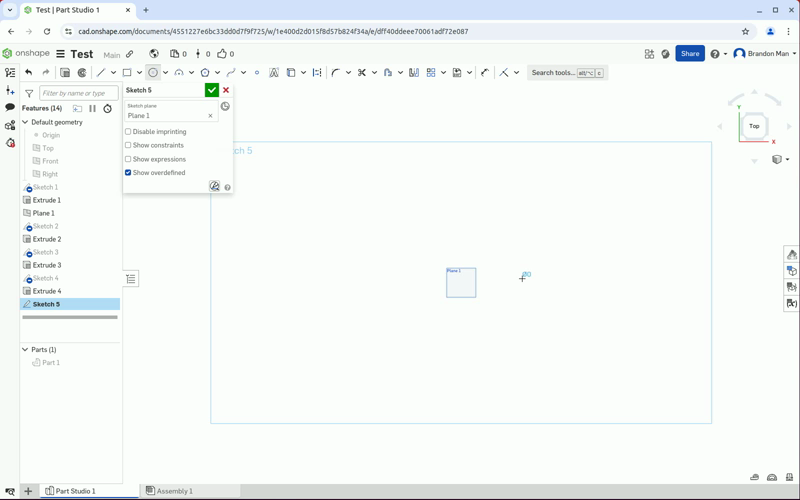
mouse_move(524, 278)
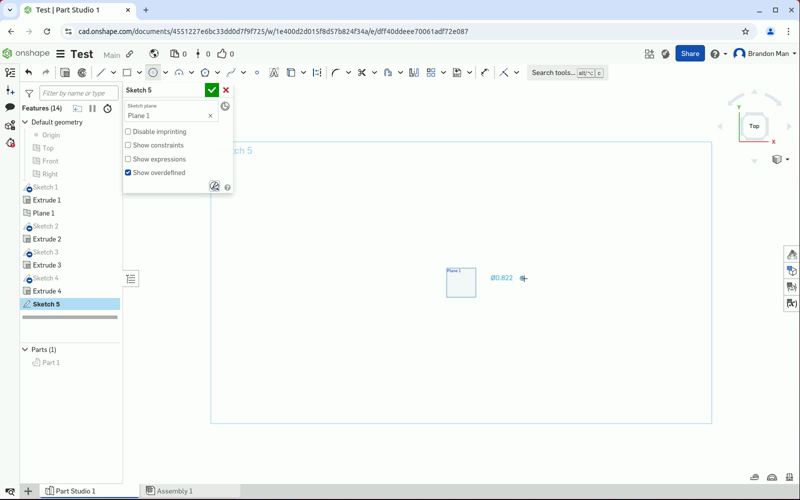
scroll(6)
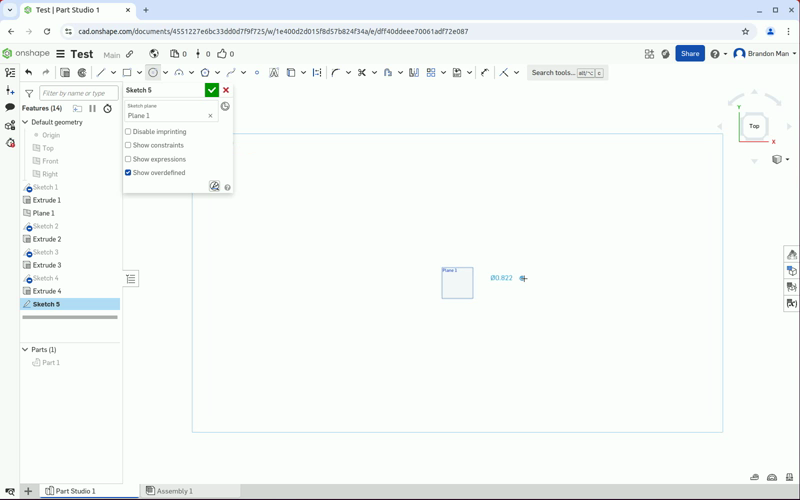
scroll(6)
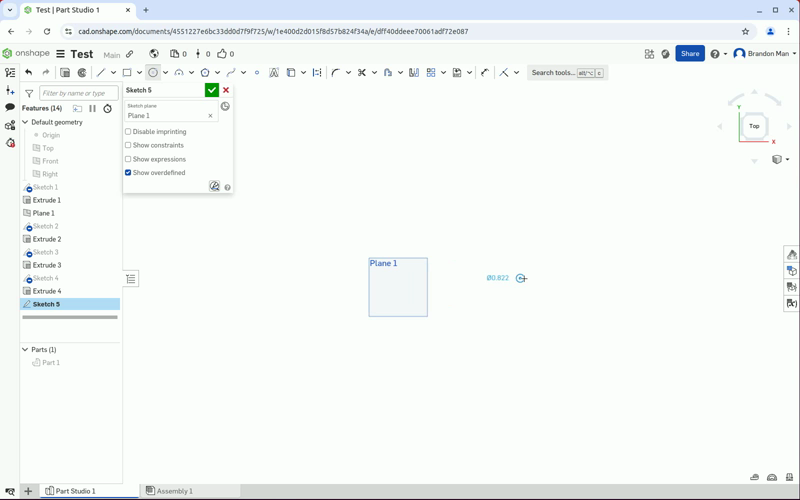
scroll(6)
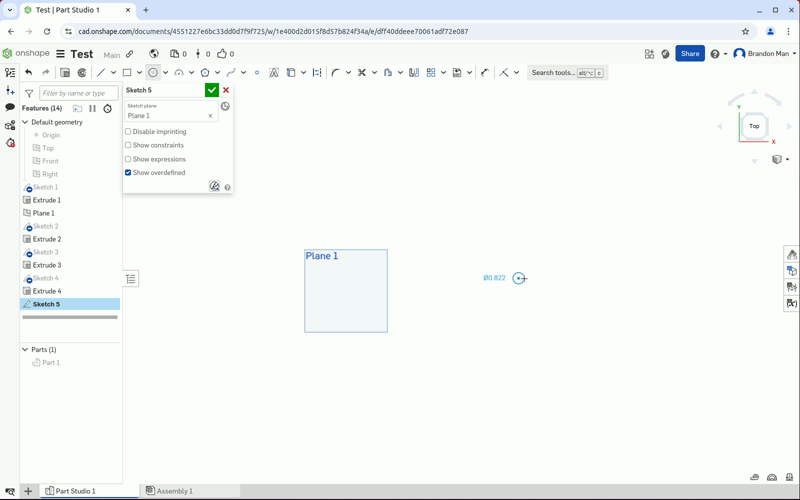
scroll(6)
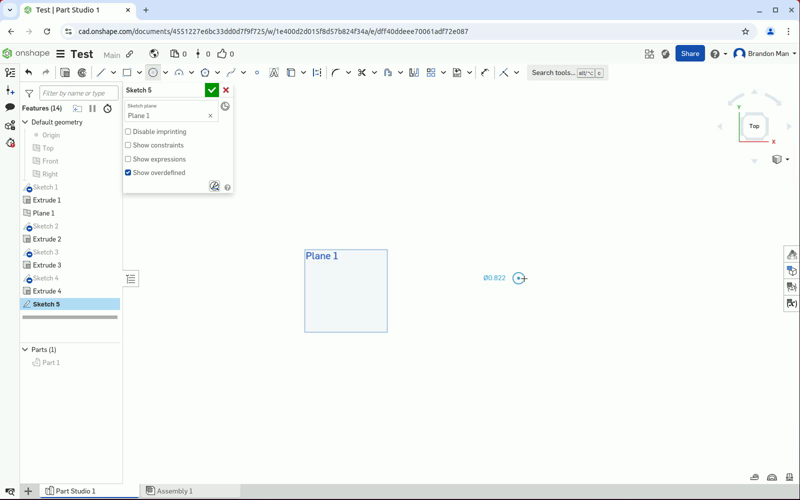
scroll(6)
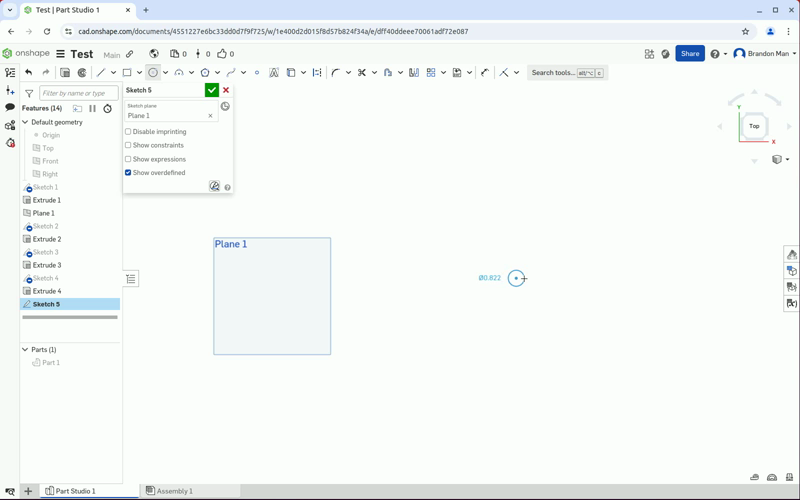
scroll(6)
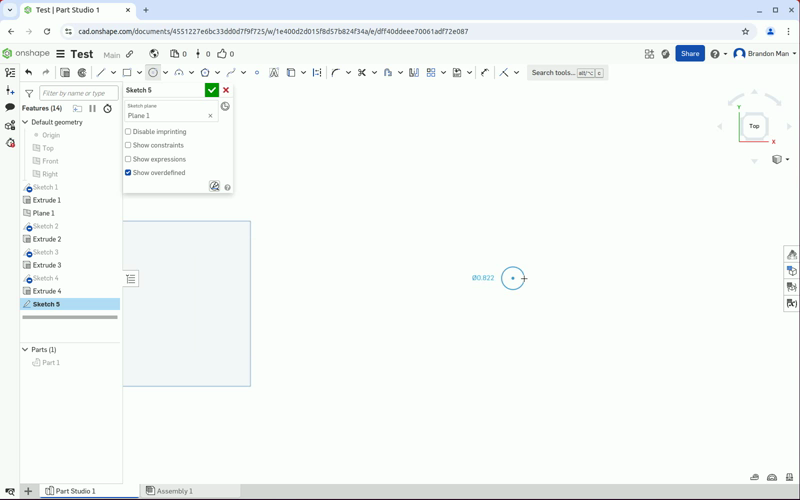
scroll(6)
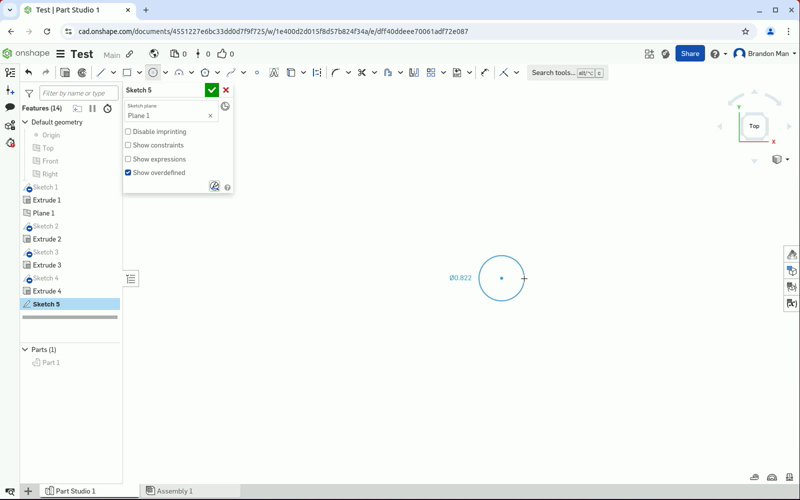
click(524, 278)
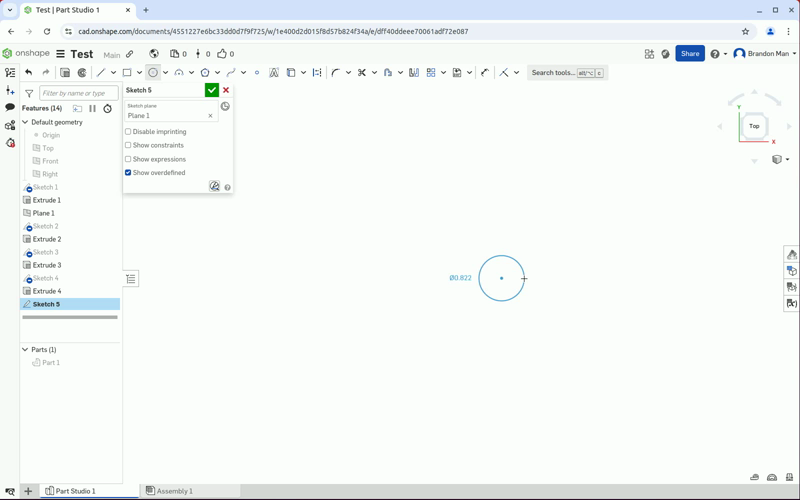
scroll(-6)
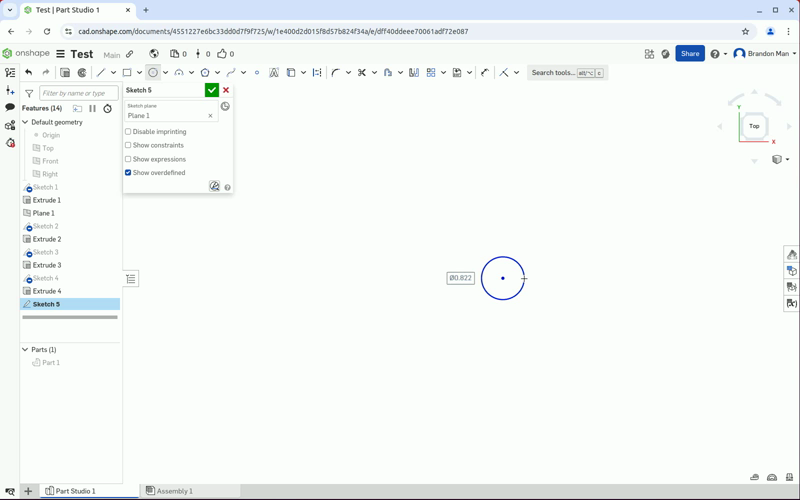
scroll(-6)
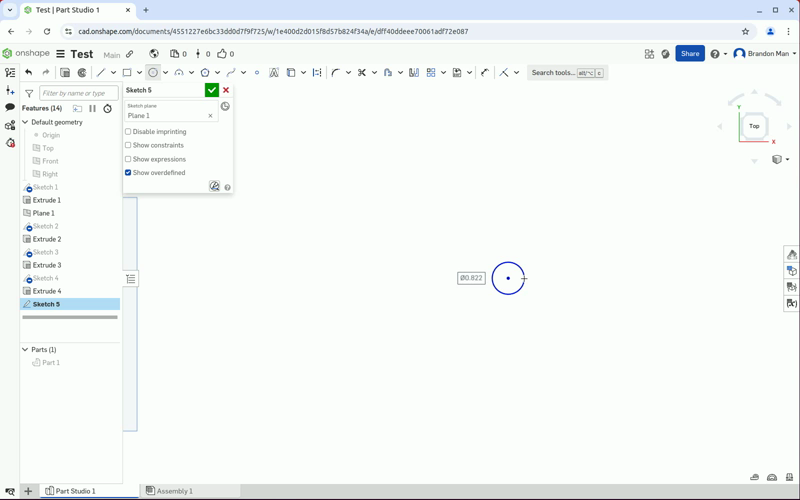
scroll(-6)
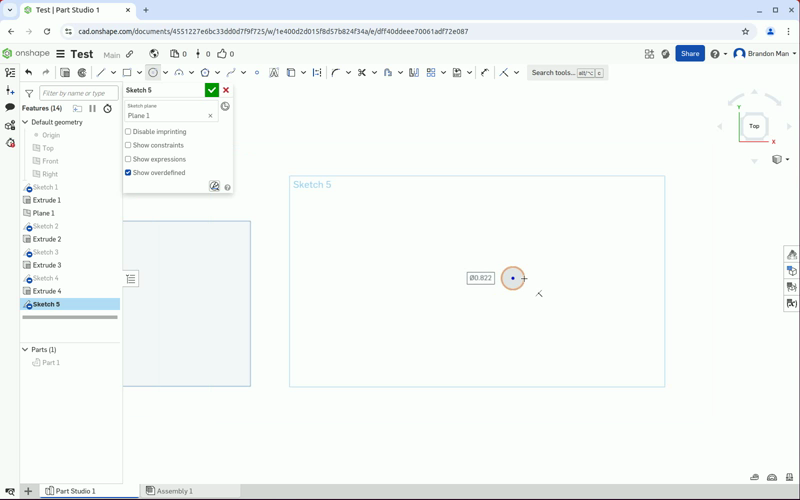
scroll(-6)
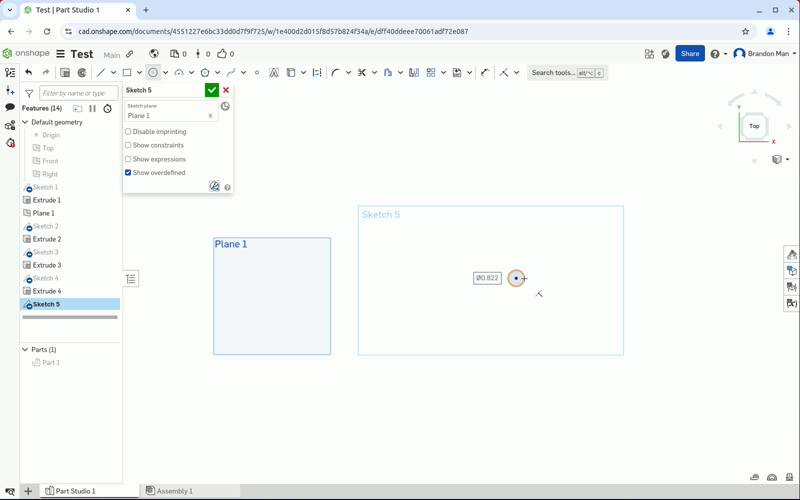
scroll(-6)
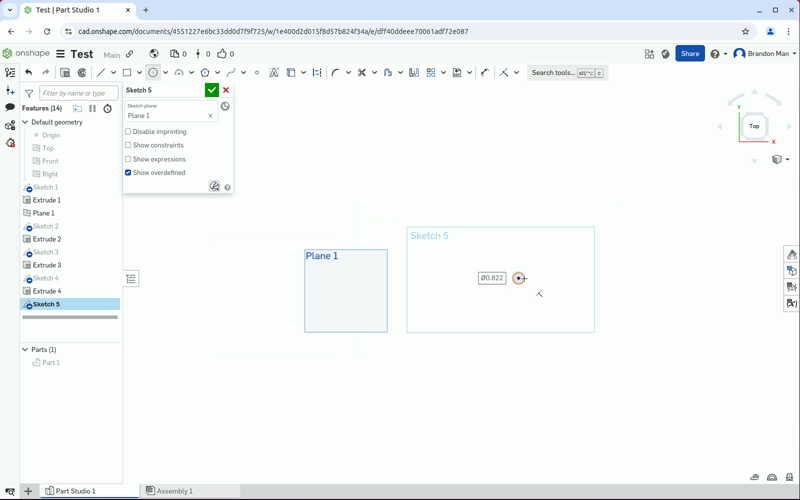
scroll(-6)
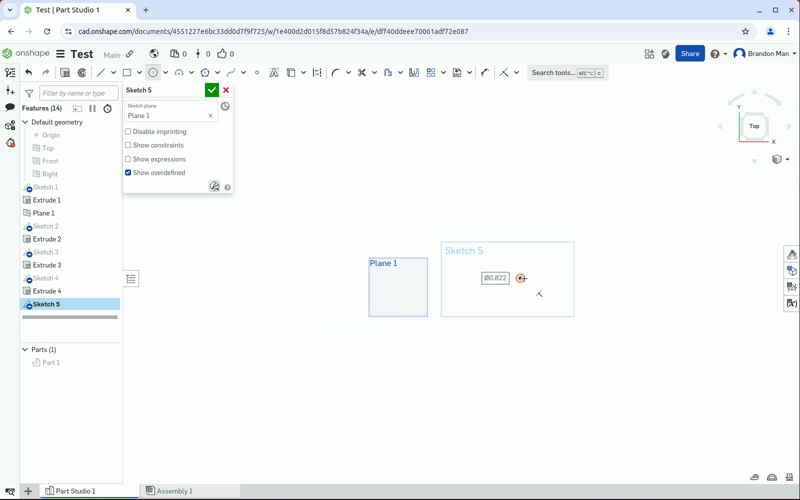
scroll(-6)
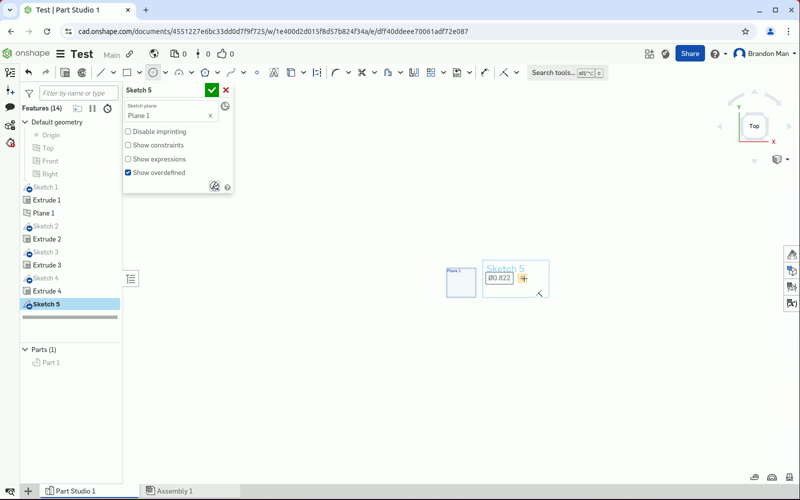
key(esc)
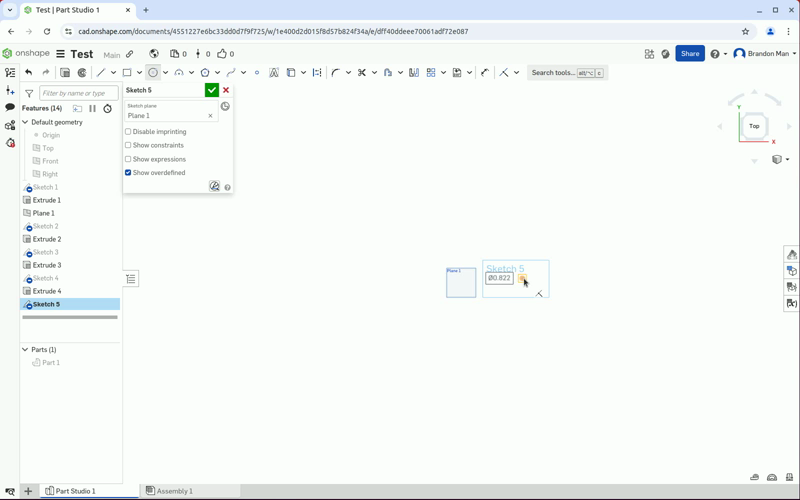
mouse_move(522, 277)
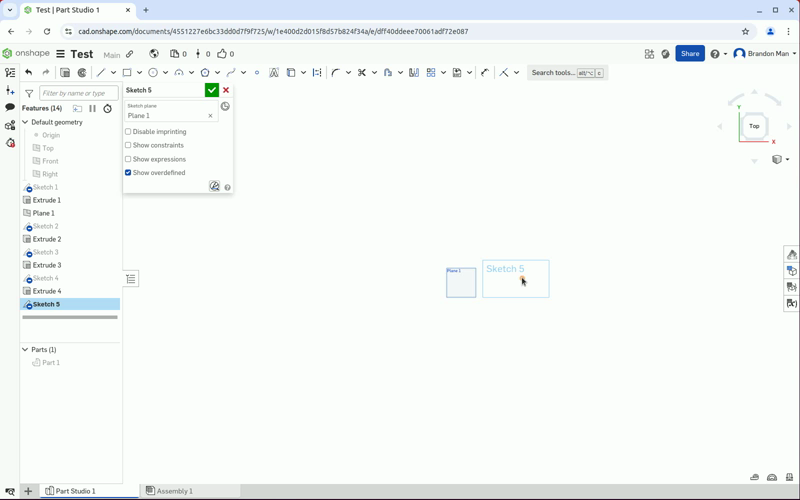
scroll(6)
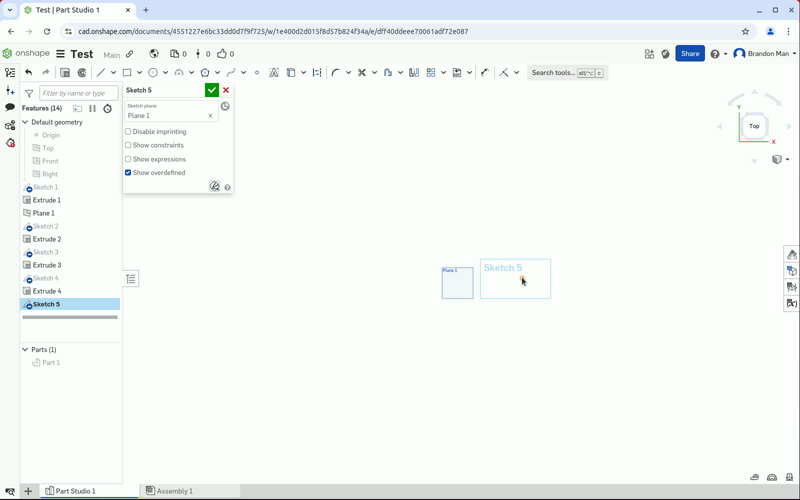
scroll(6)
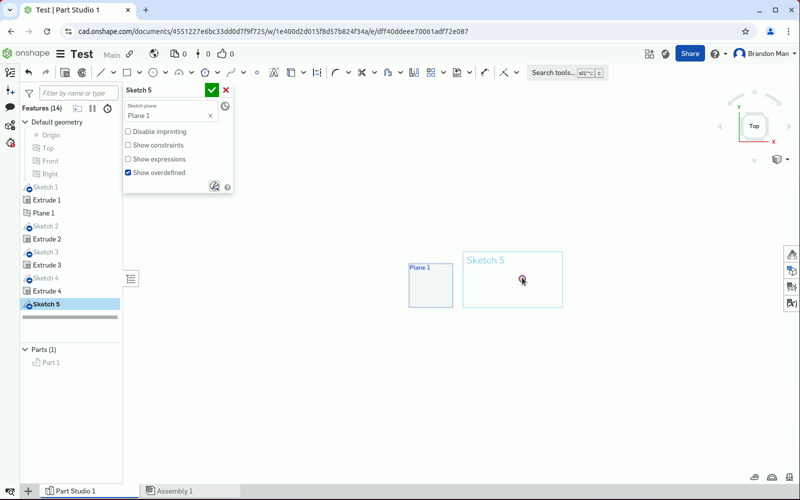
scroll(6)
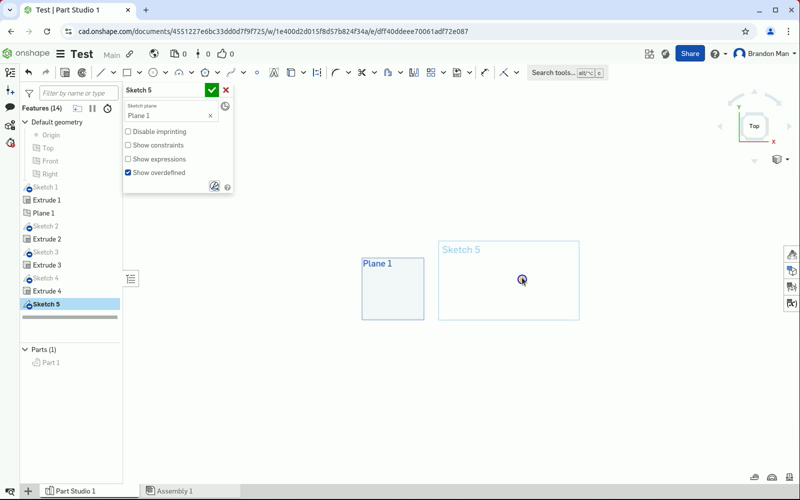
scroll(6)
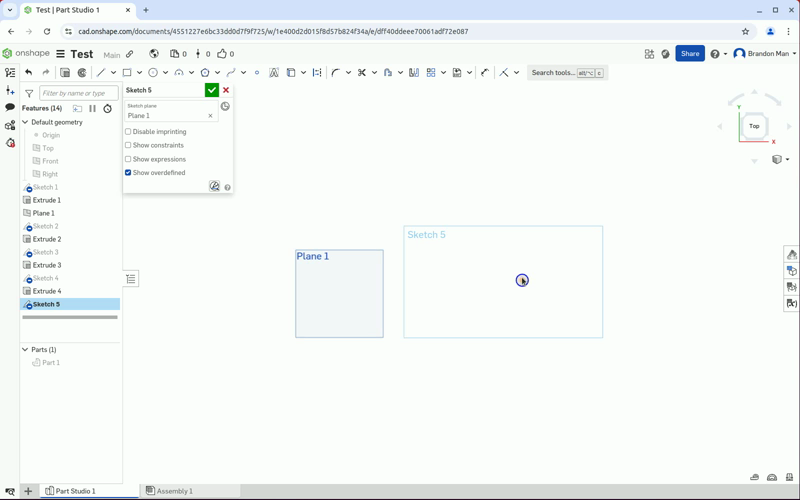
scroll(6)
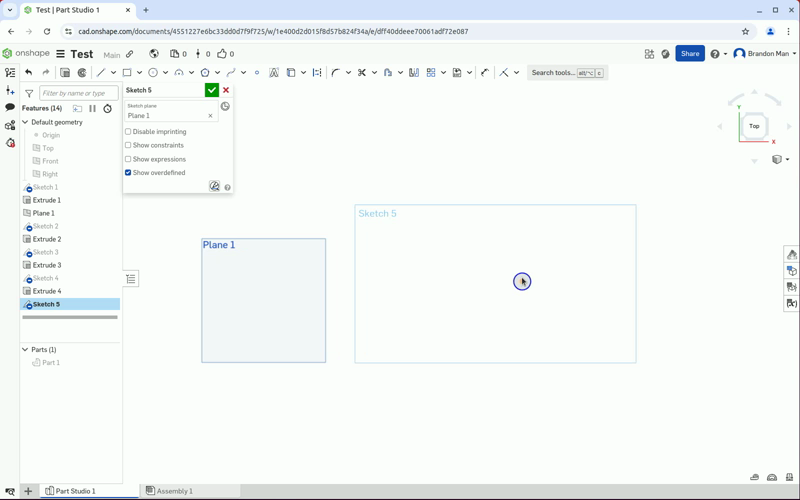
scroll(6)
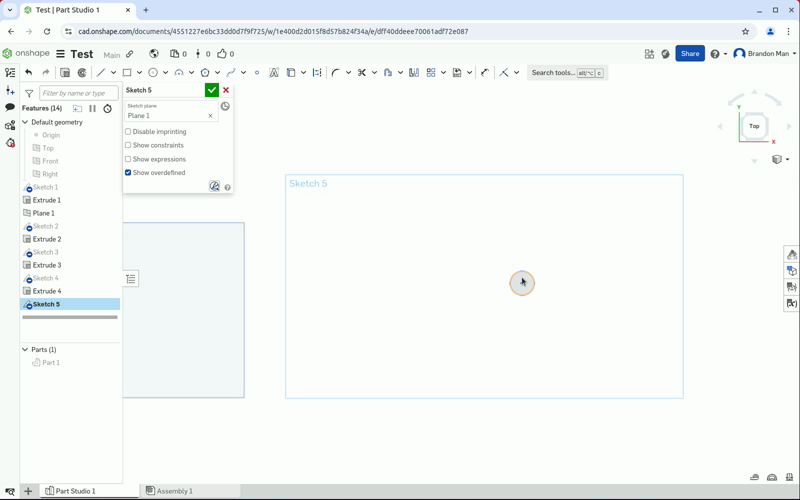
scroll(6)
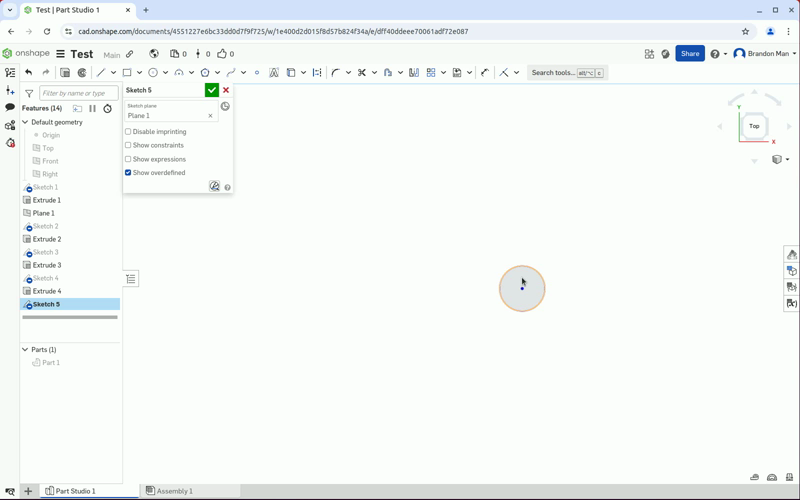
click(522, 277)
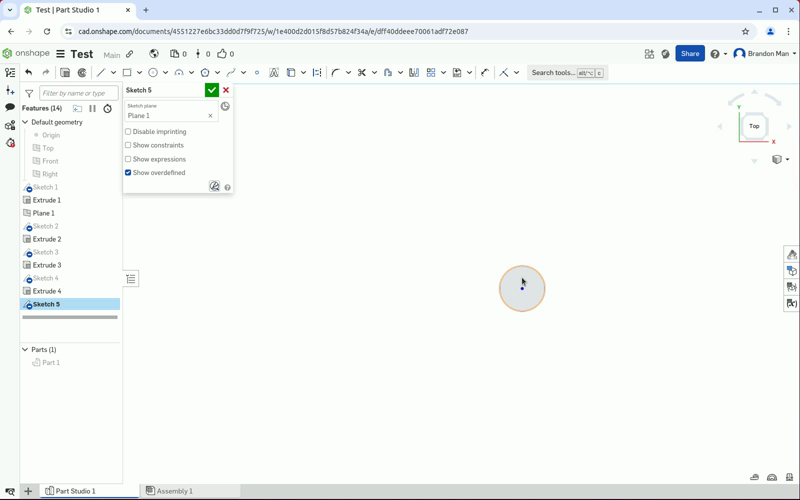
scroll(-6)
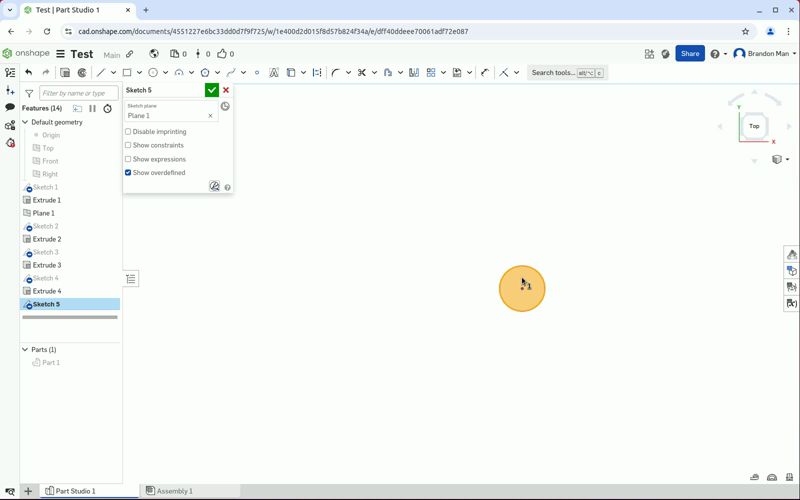
scroll(-6)
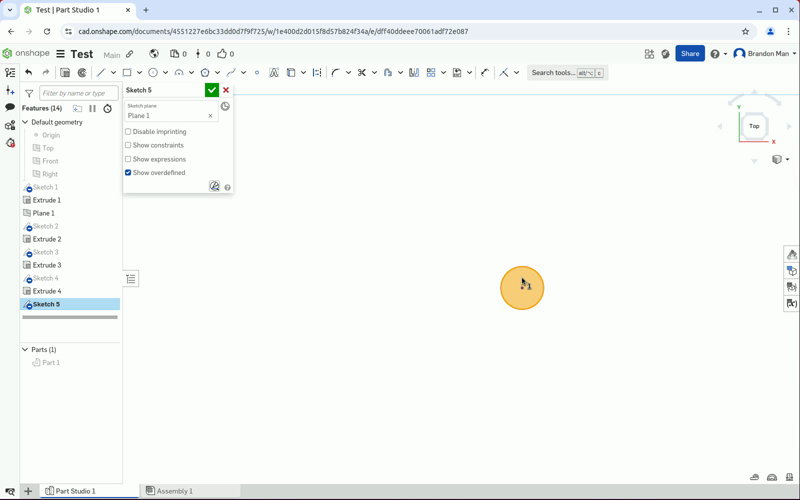
scroll(-6)
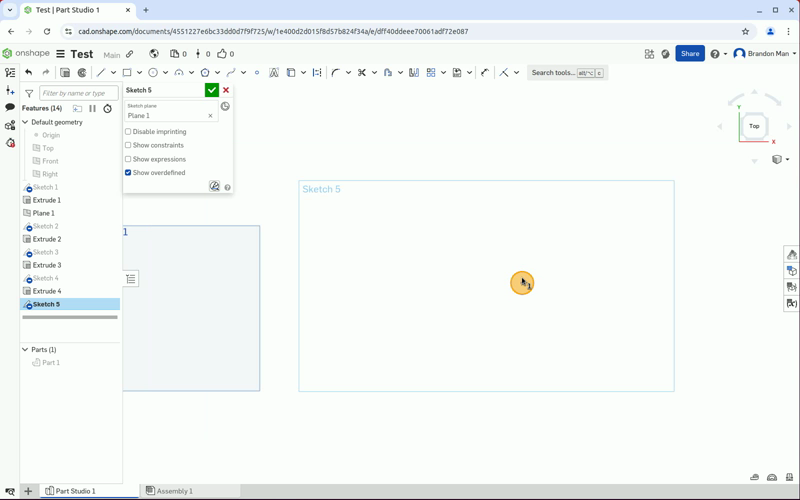
scroll(-6)
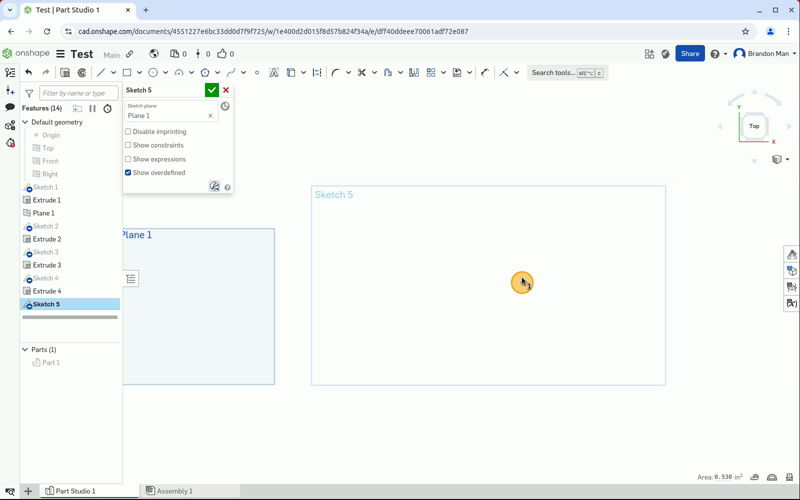
scroll(-6)
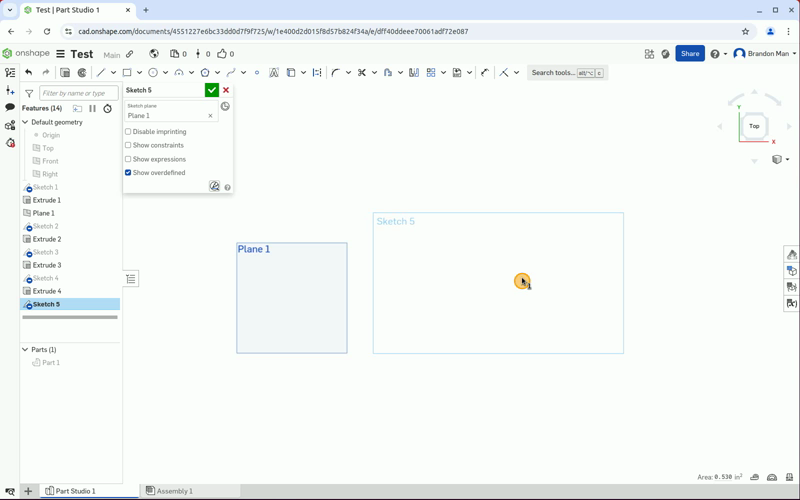
scroll(-6)
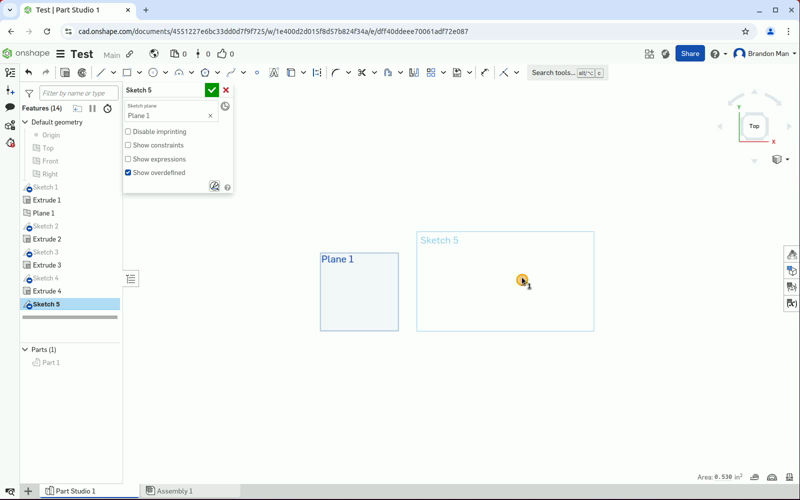
scroll(-6)
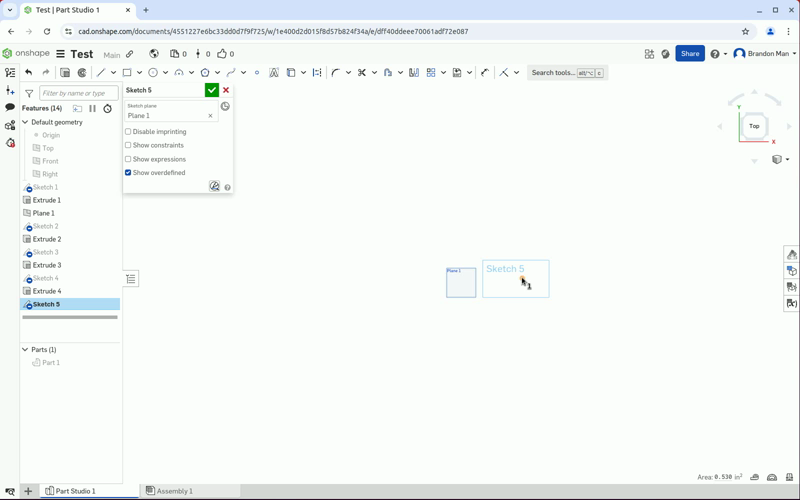
mouse_move(73, 352)
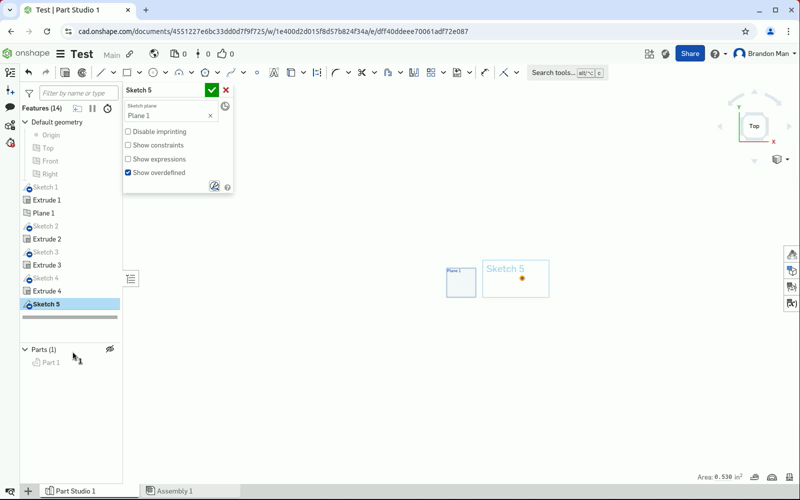
key(shift+y)
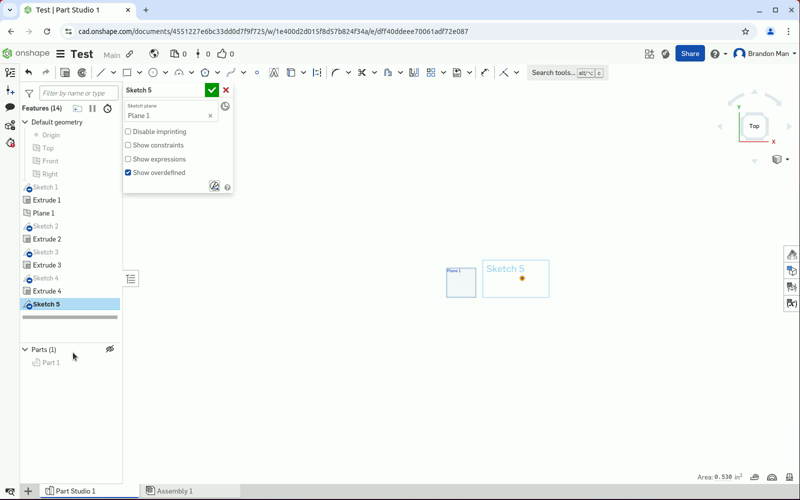
key(shift+e)
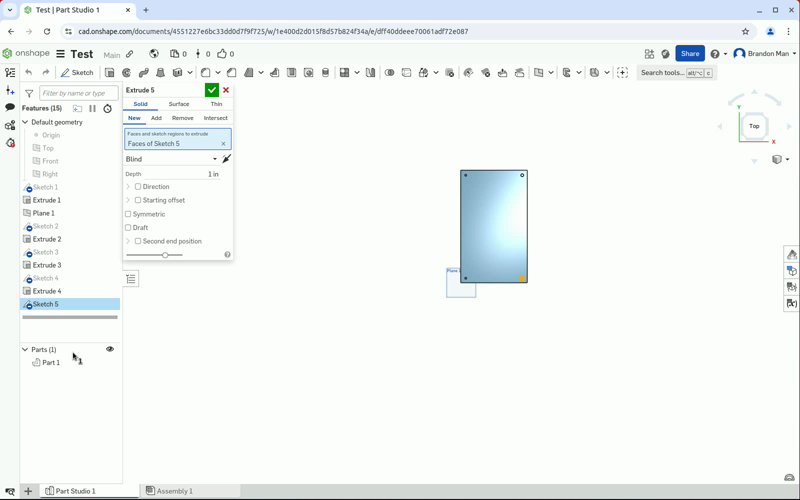
mouse_move(143, 106)
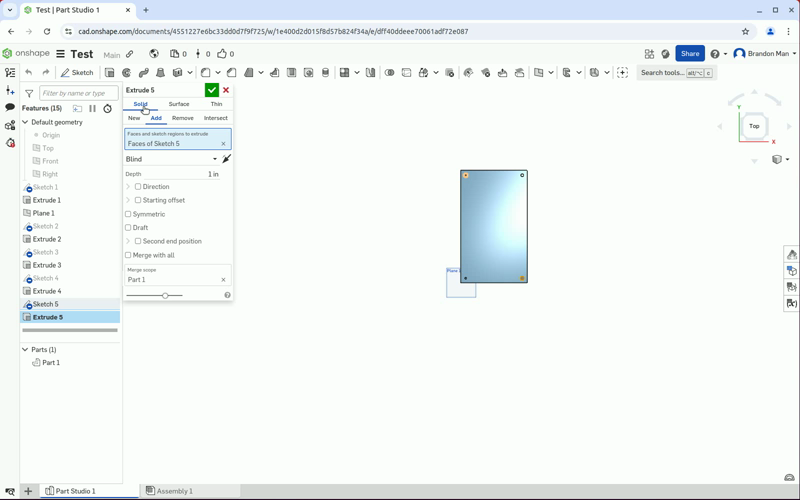
click(143, 106)
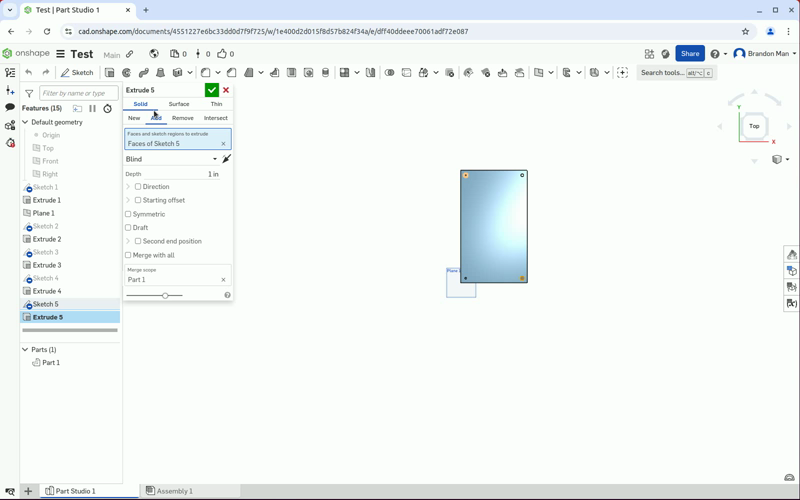
mouse_move(186, 120)
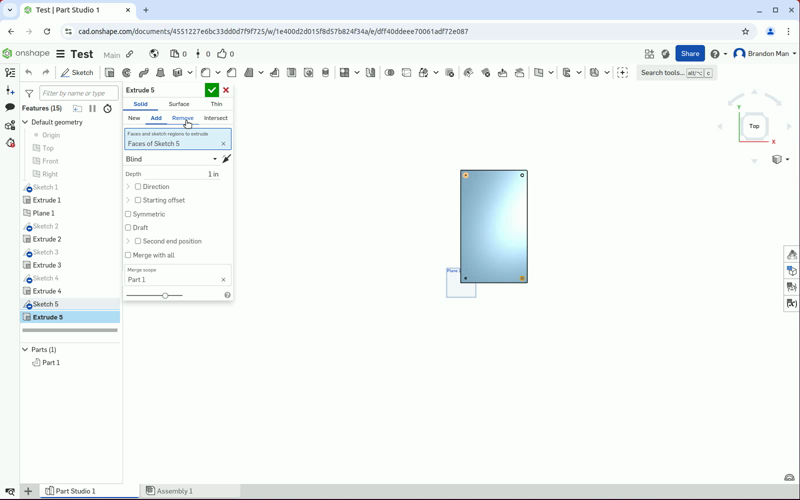
click(186, 120)
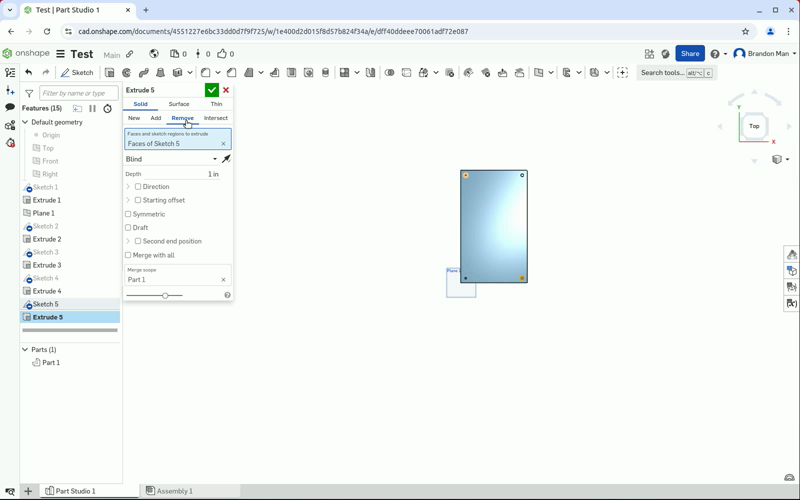
key(tab, 4)
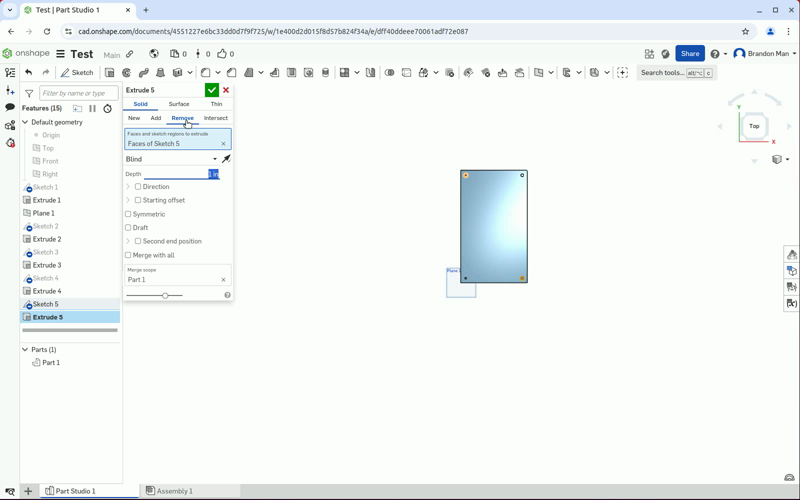
text(0.241)
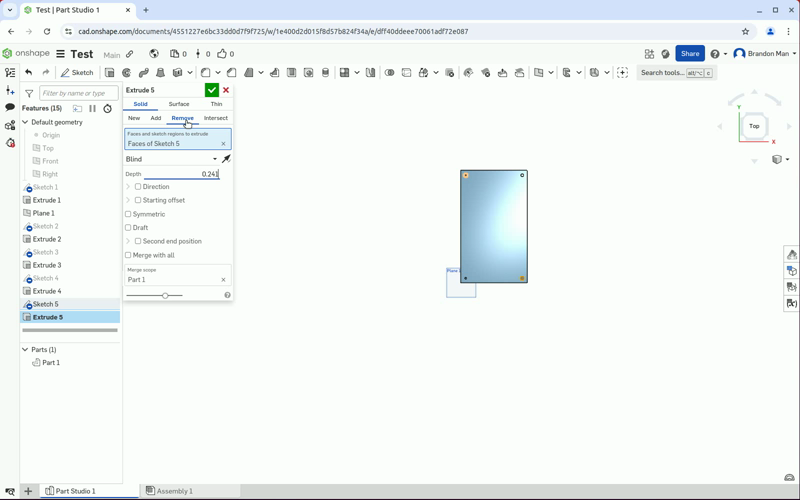
key(tab, 6)
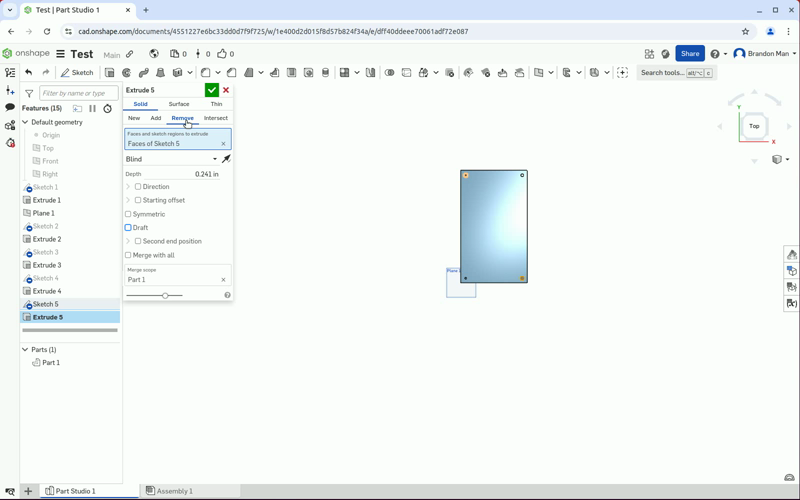
key(space)
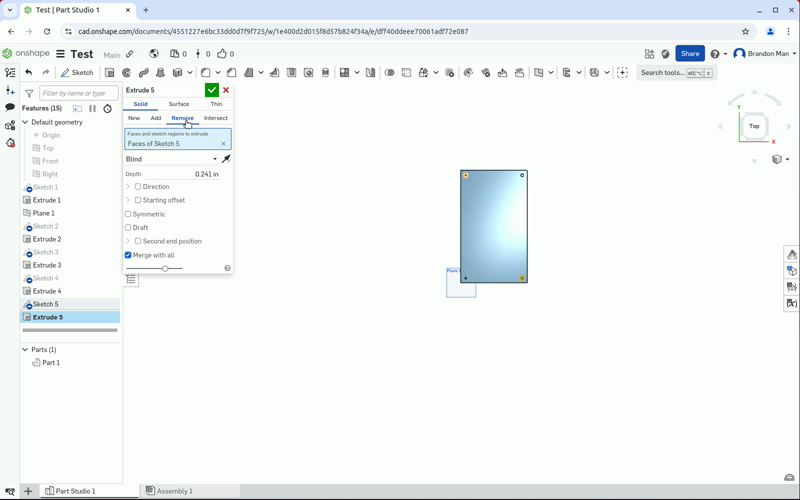
key(enter)
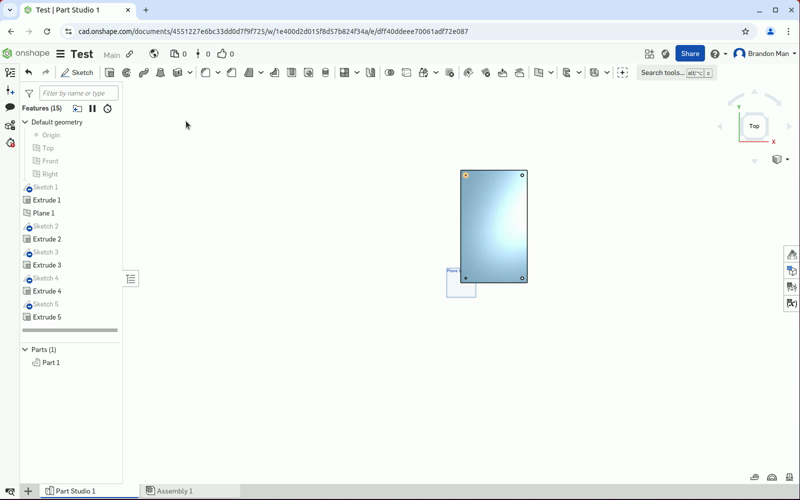
key(shift+h)
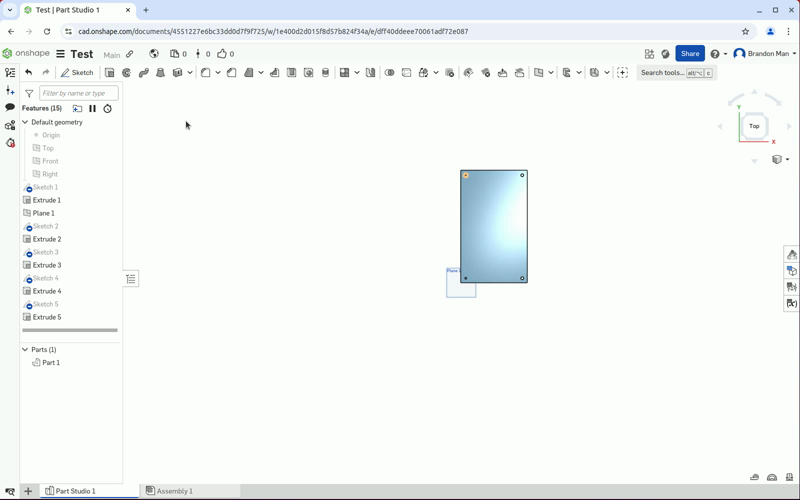
key(shift+h)
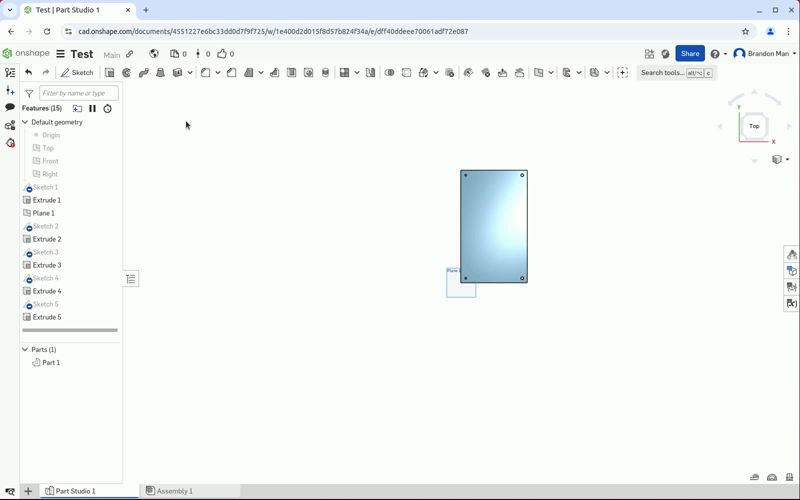
mouse_move(73, 189)
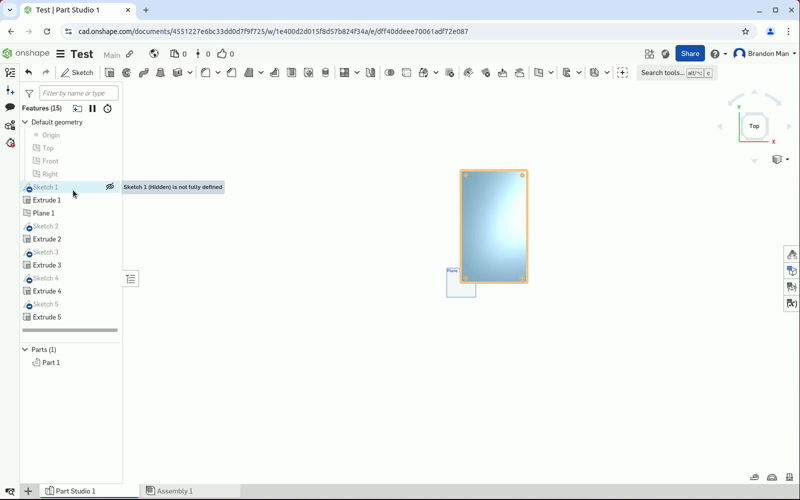
click(73, 189)
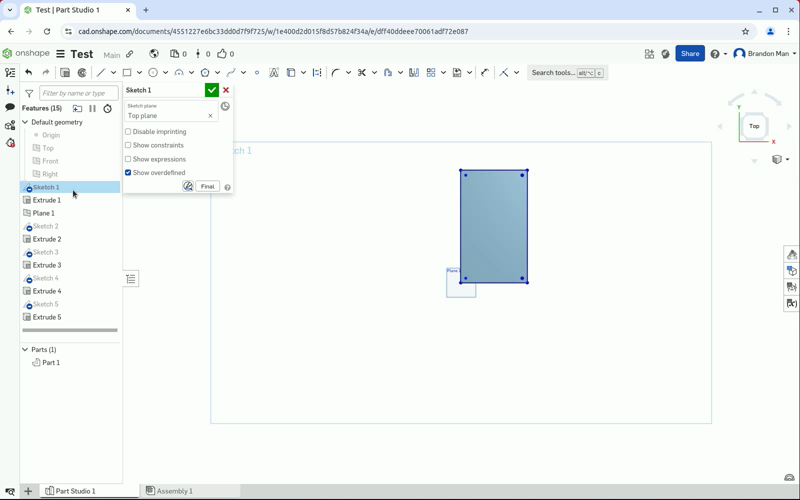
mouse_move(229, 92)
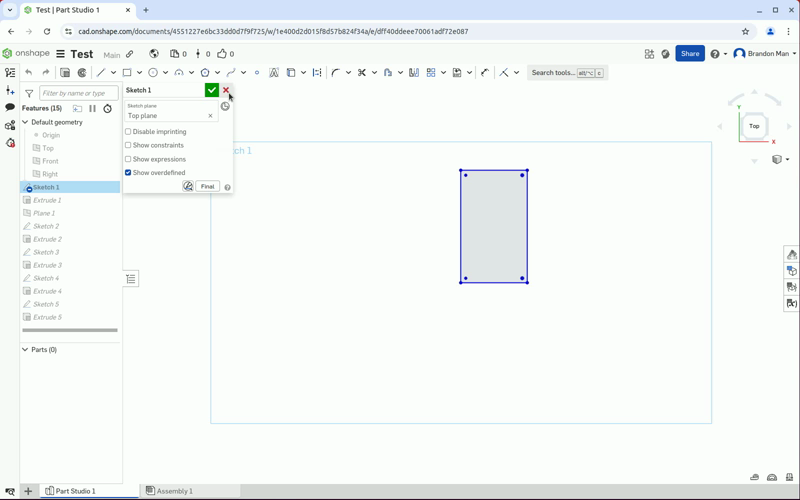
click(229, 92)
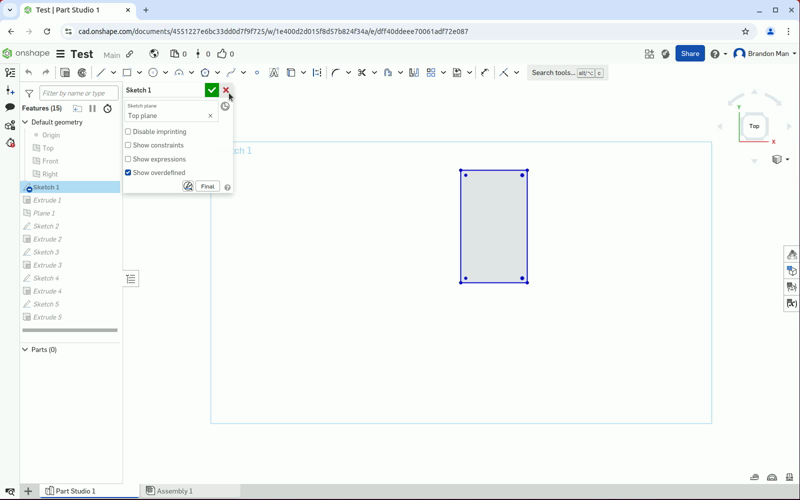
key(shift+s)
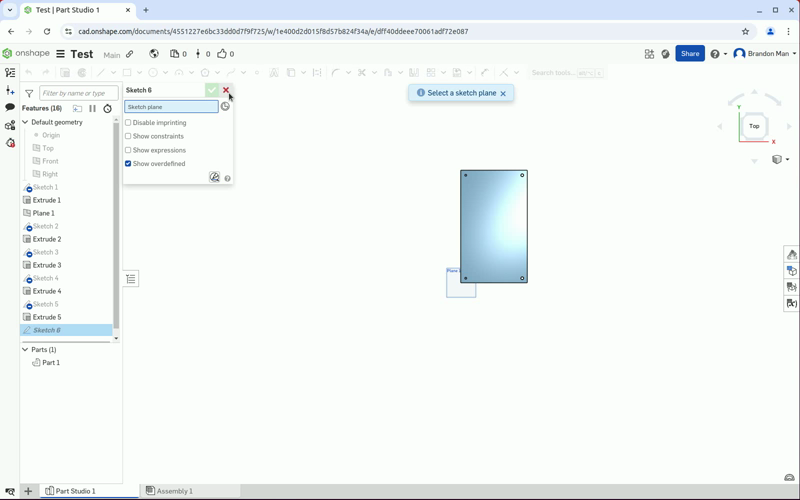
mouse_move(69, 215)
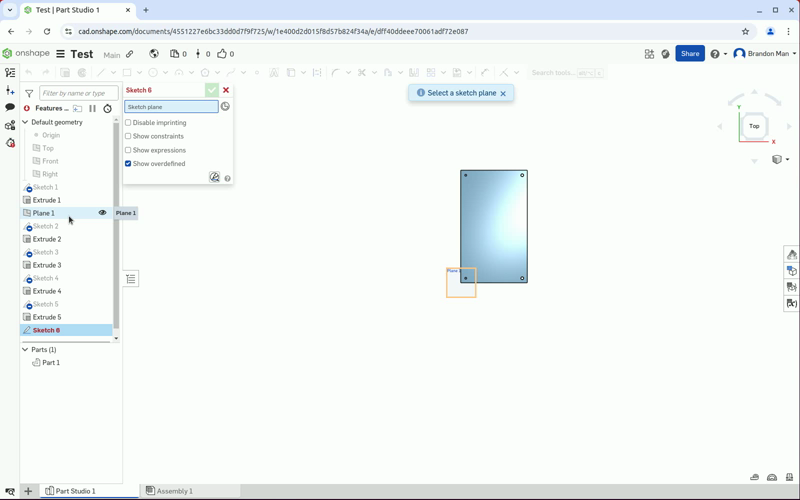
click(69, 215)
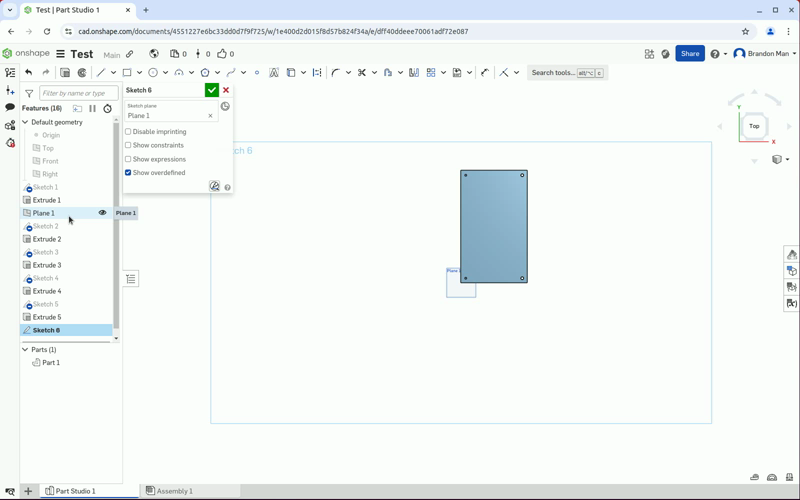
mouse_move(73, 352)
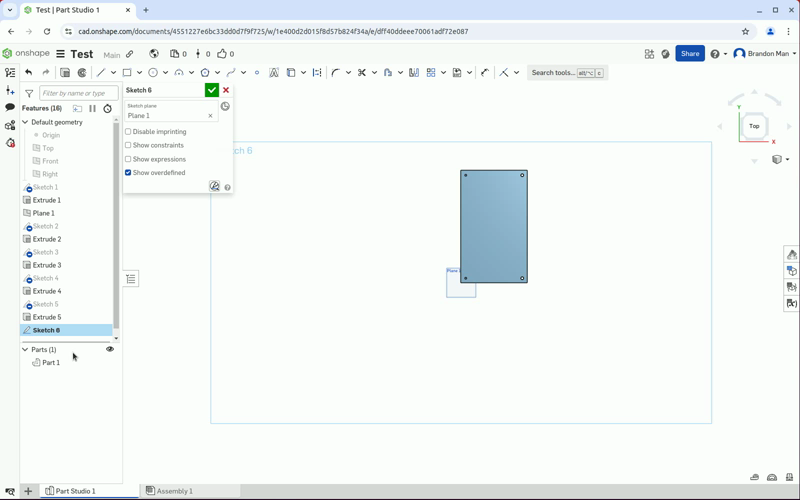
key(y)
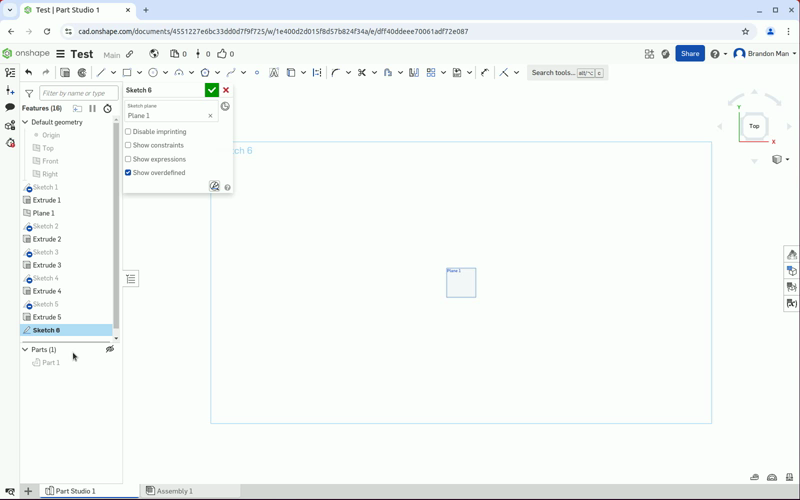
key(c)
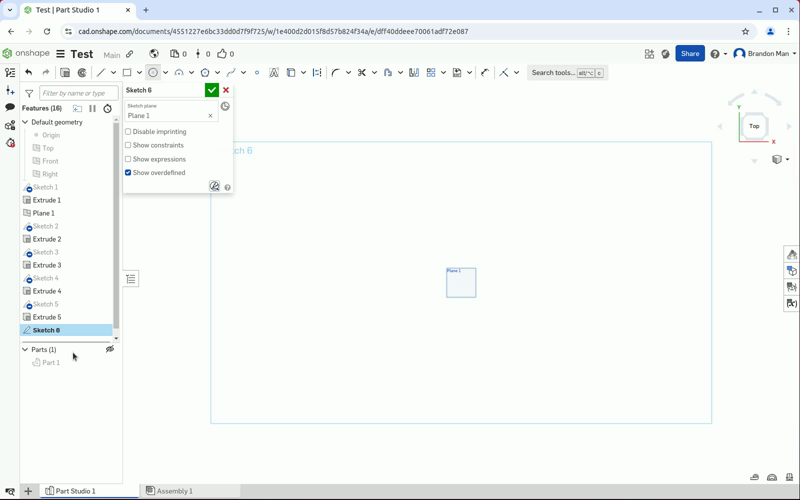
key_down(shift)
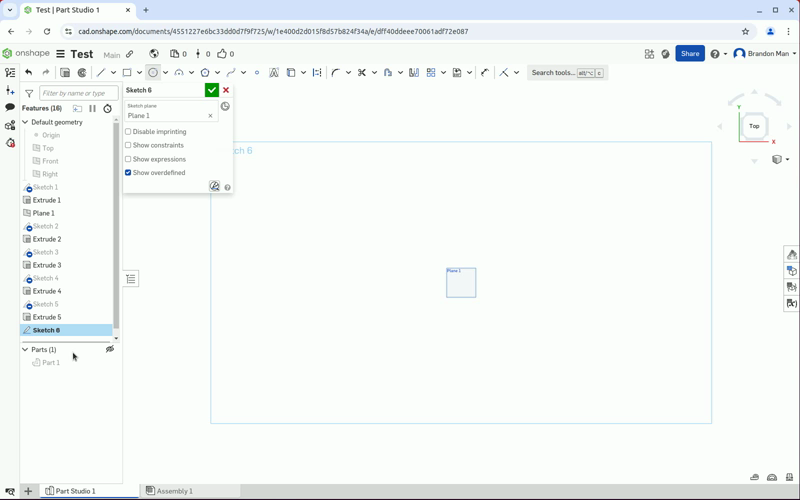
mouse_move(465, 175)
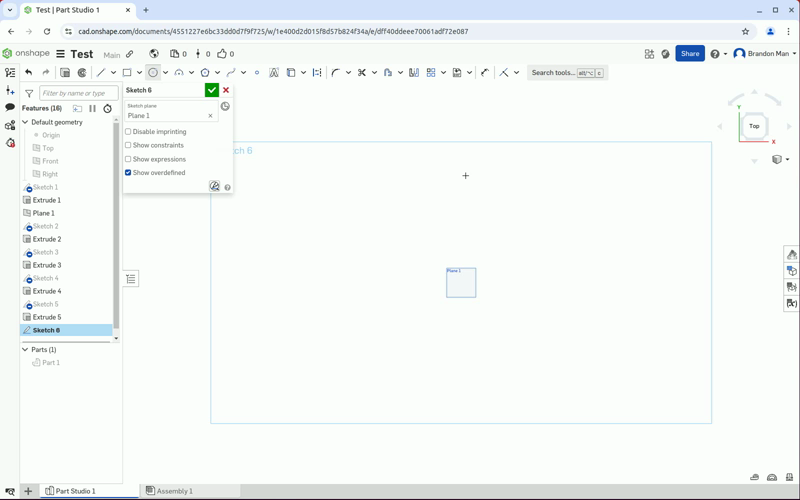
click(465, 175)
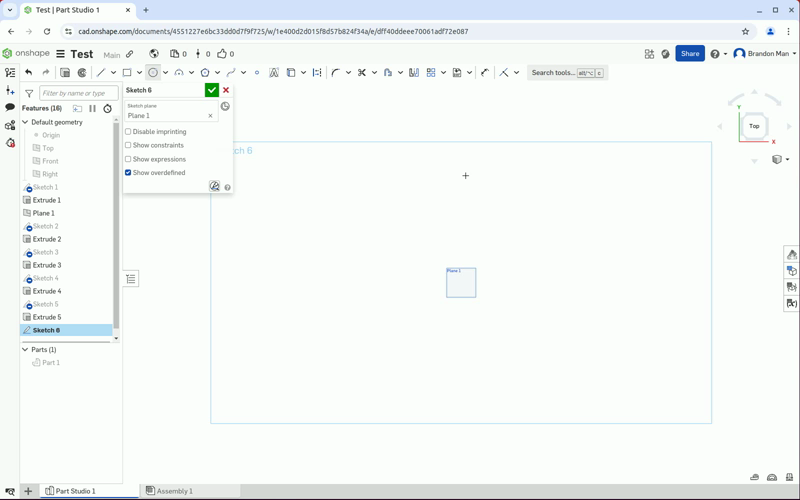
key_up(shift)
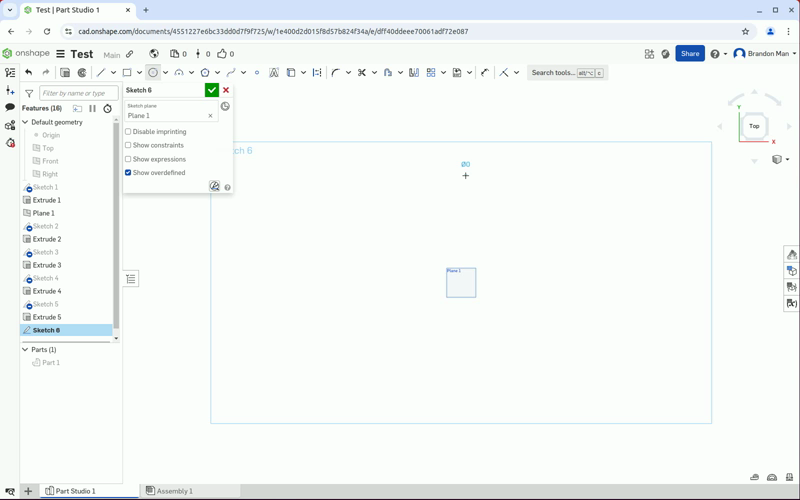
mouse_move(467, 175)
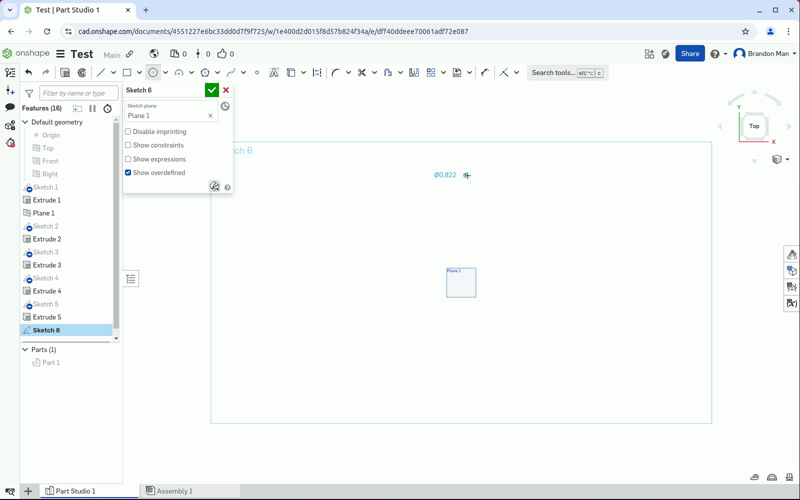
scroll(6)
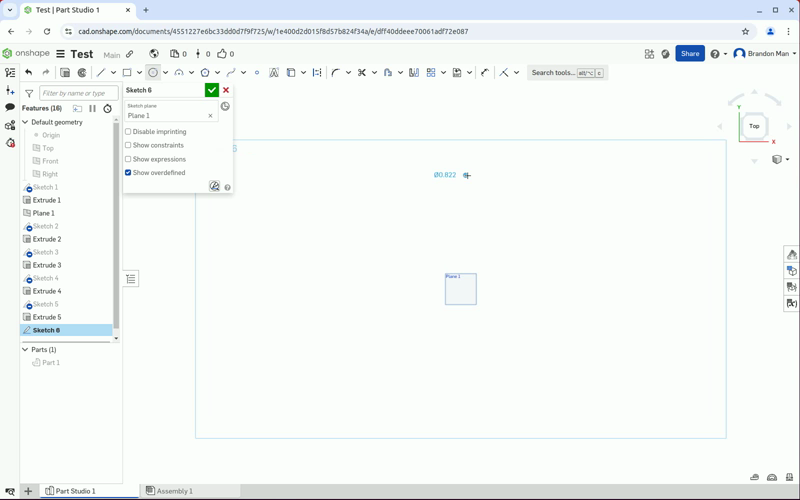
scroll(6)
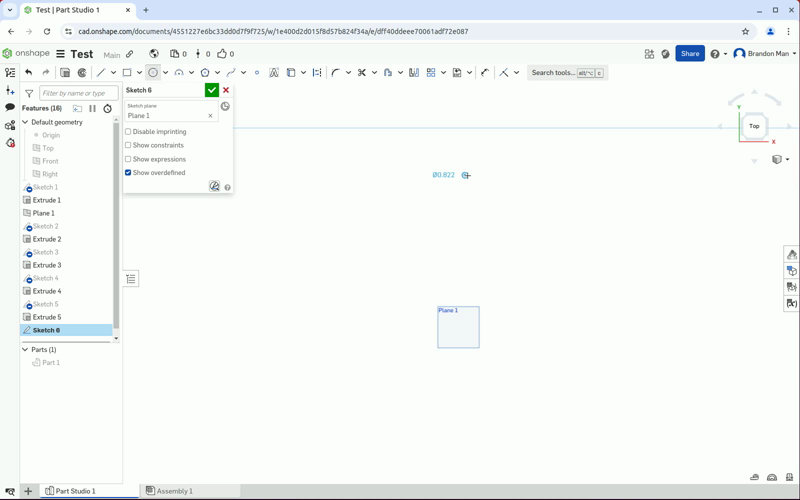
scroll(6)
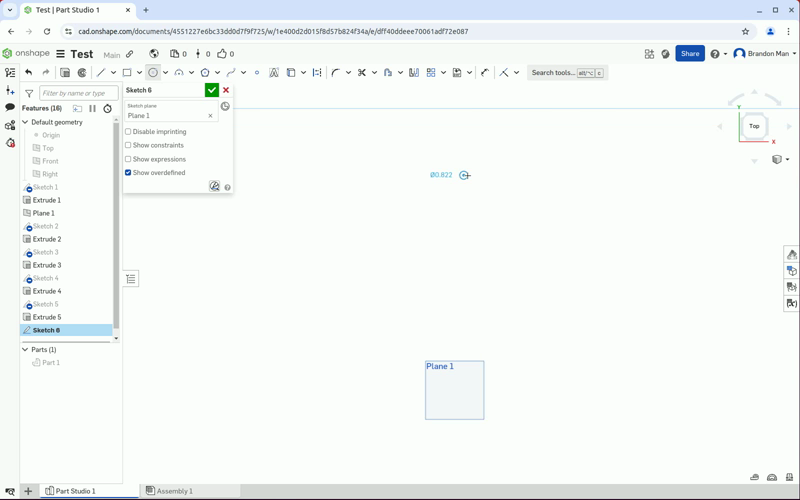
scroll(6)
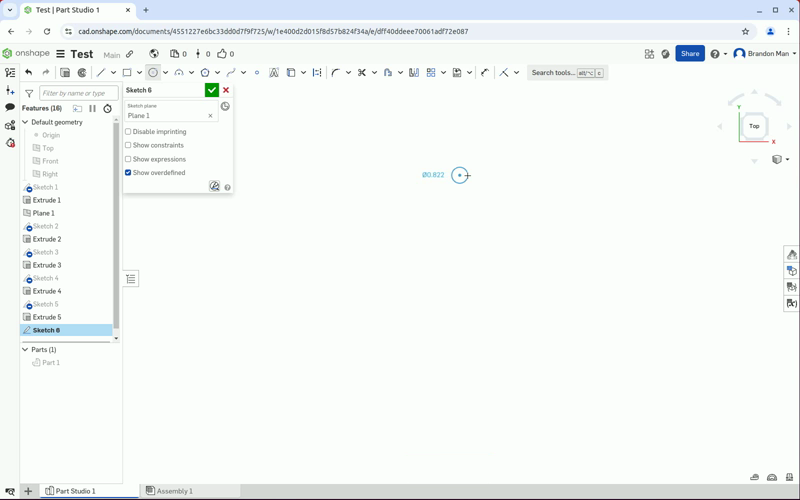
scroll(6)
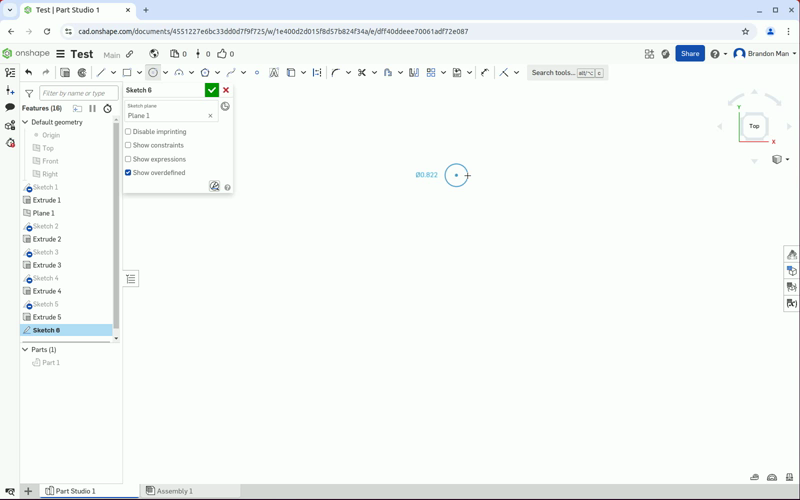
scroll(6)
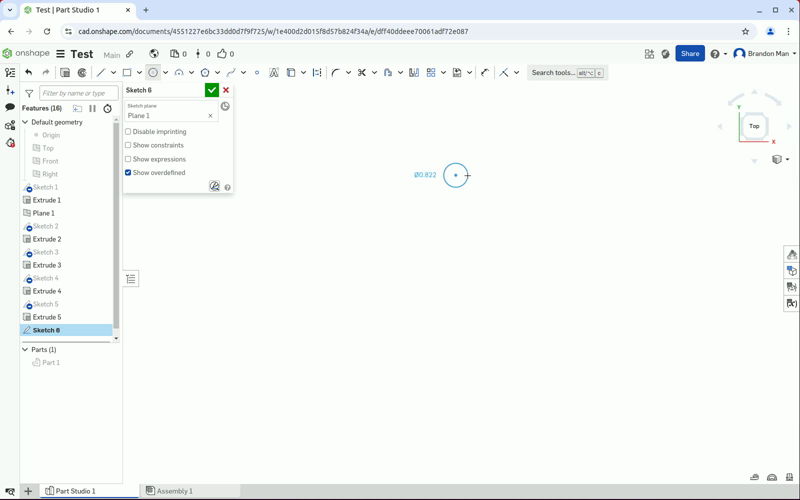
scroll(6)
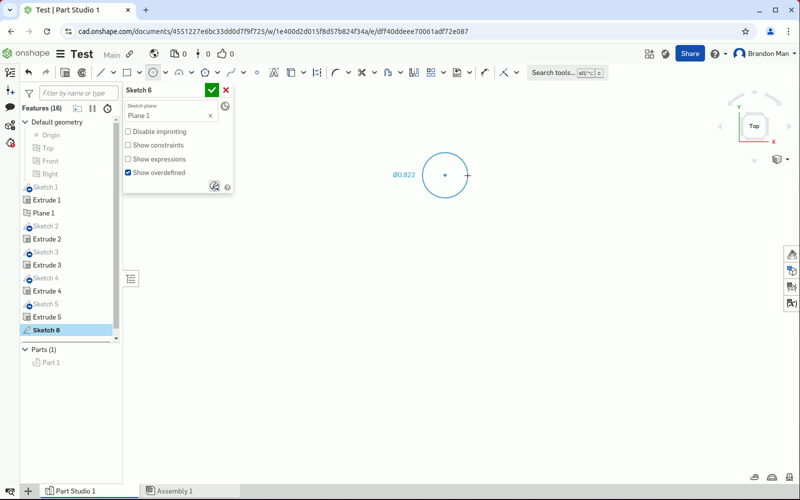
click(467, 175)
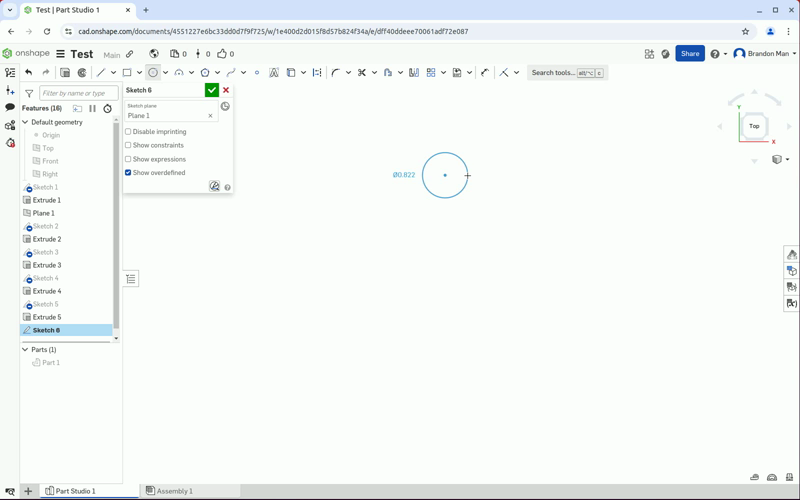
scroll(-6)
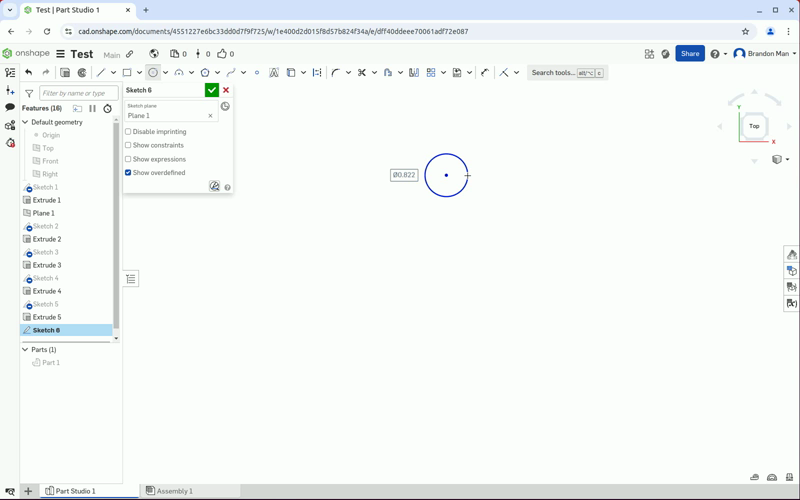
scroll(-6)
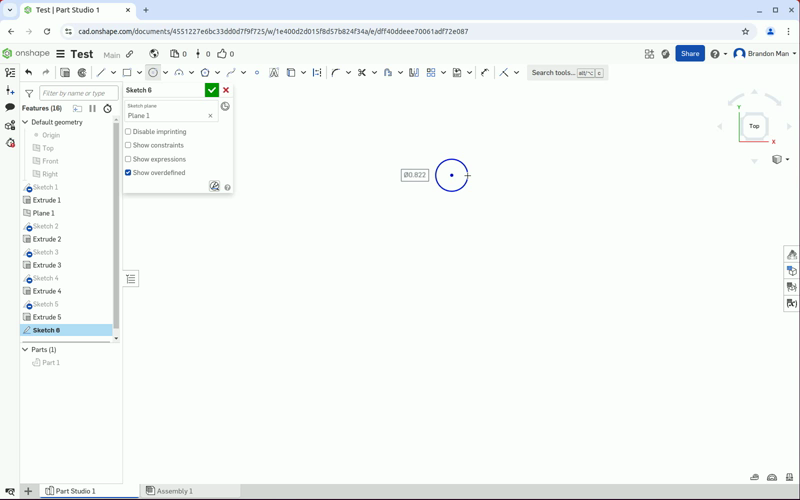
scroll(-6)
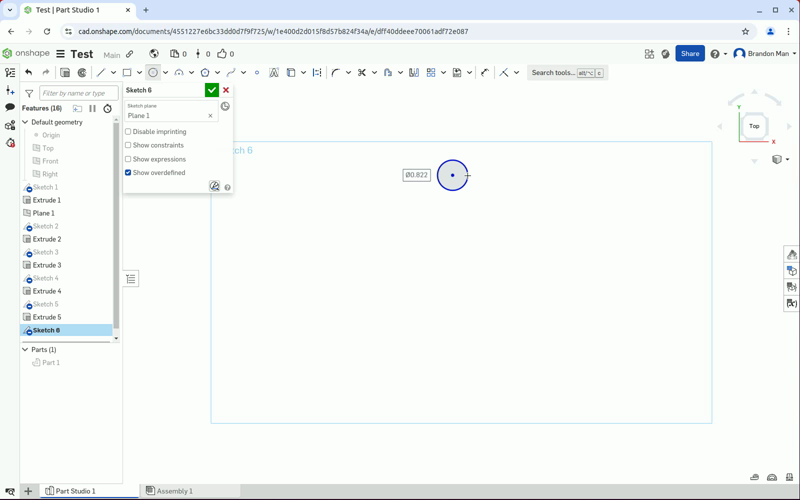
scroll(-6)
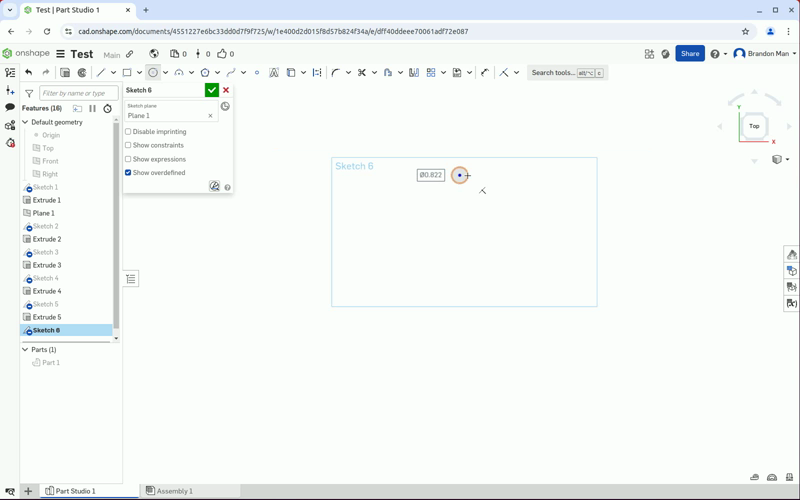
scroll(-6)
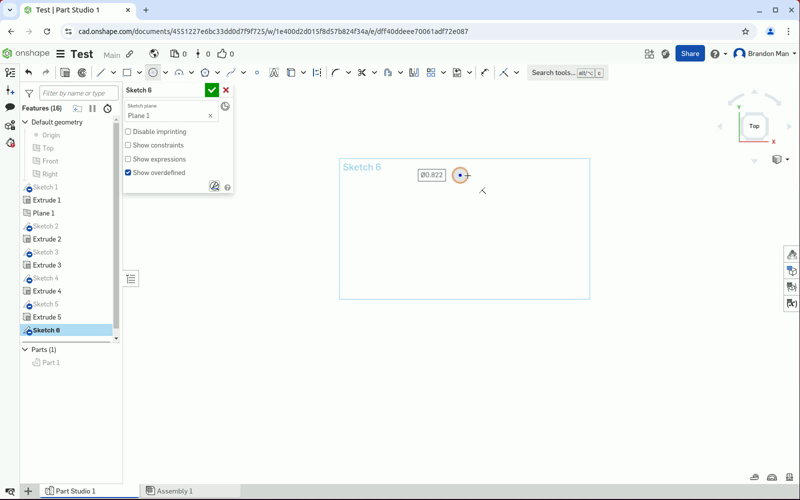
scroll(-6)
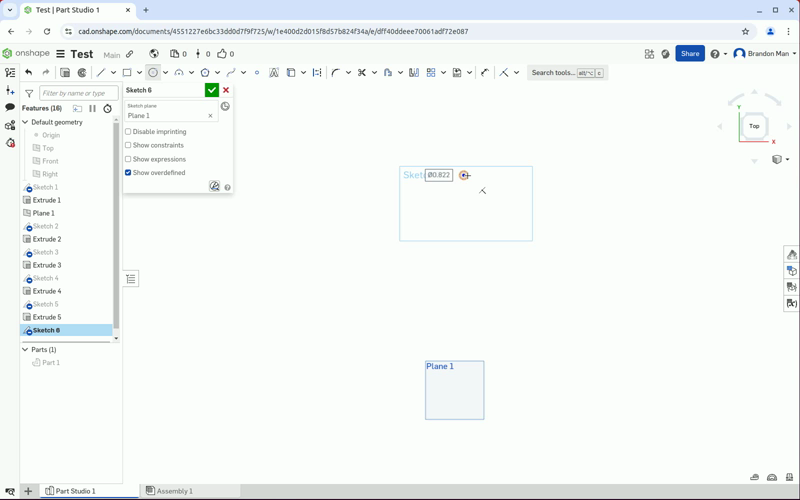
scroll(-6)
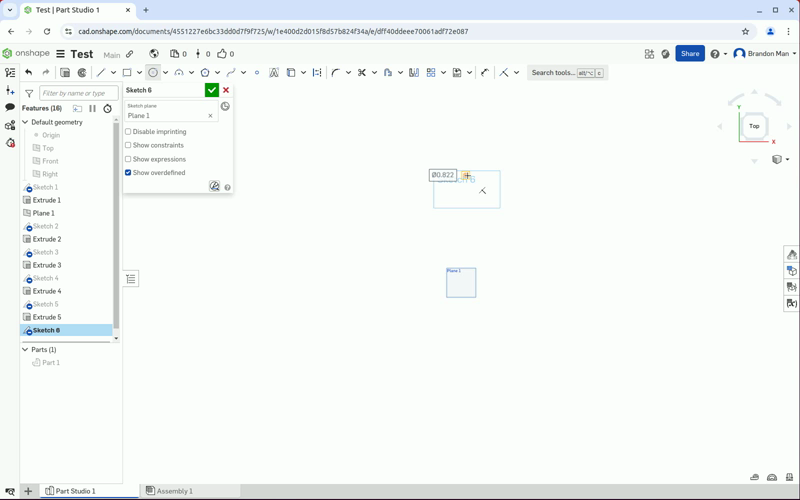
key(esc)
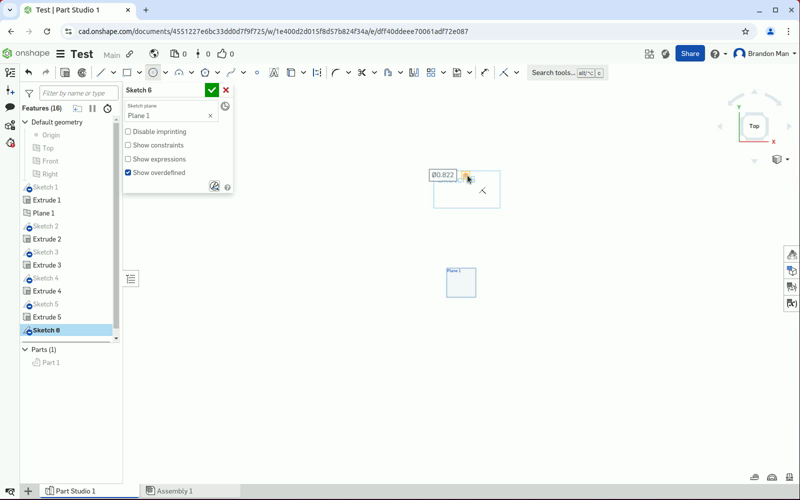
key(c)
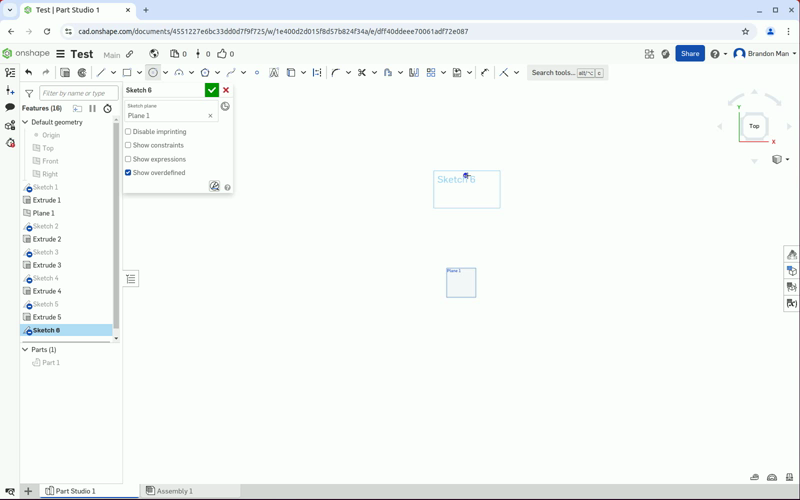
key_down(shift)
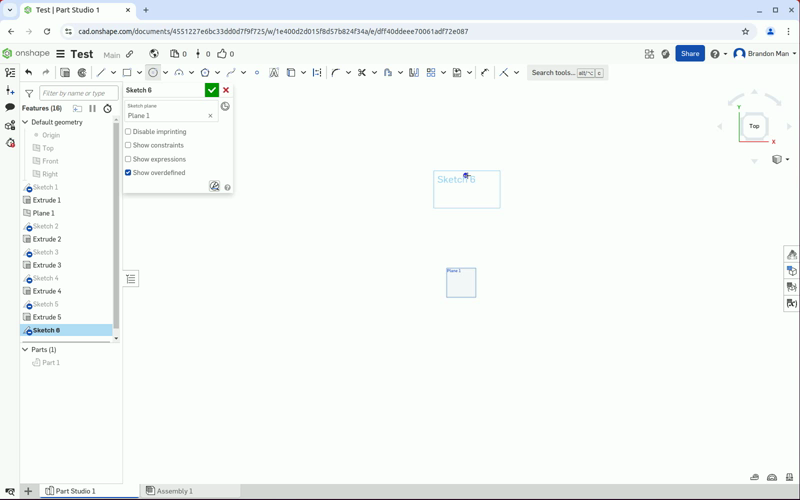
mouse_move(465, 175)
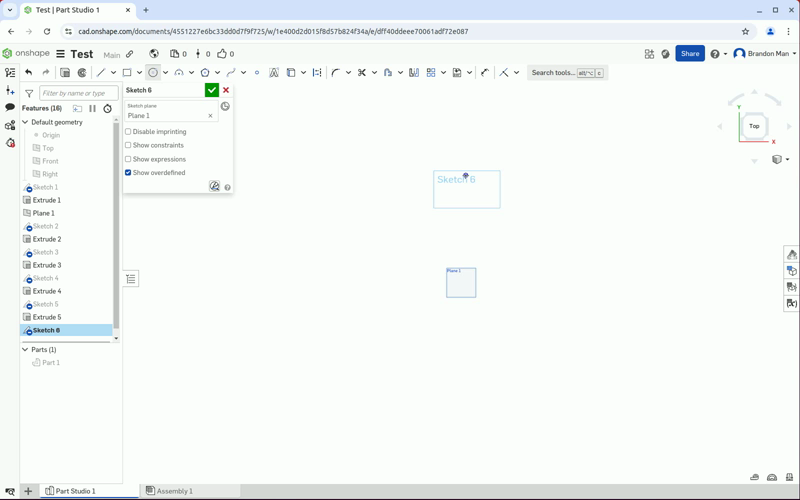
scroll(6)
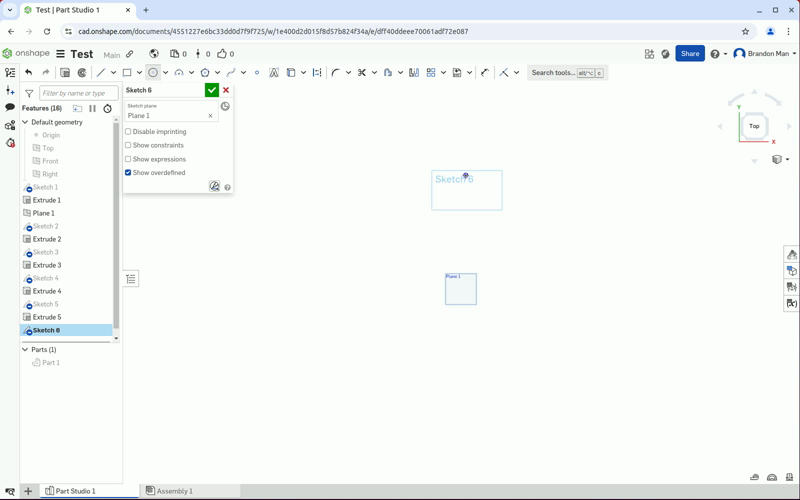
scroll(6)
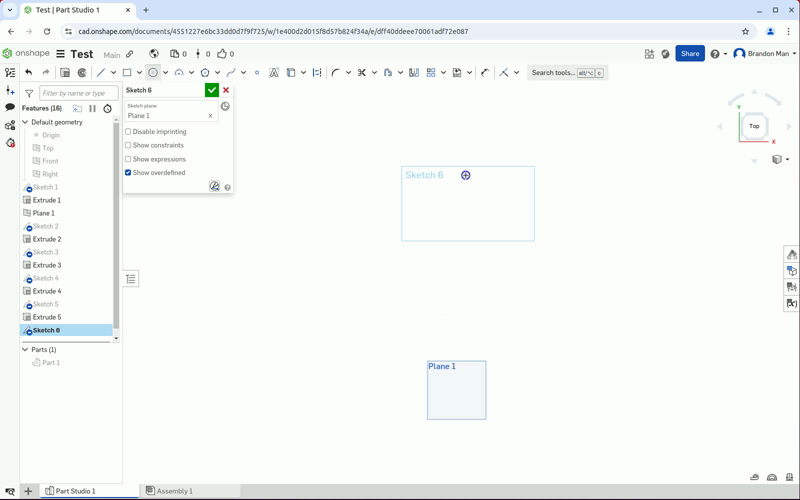
scroll(6)
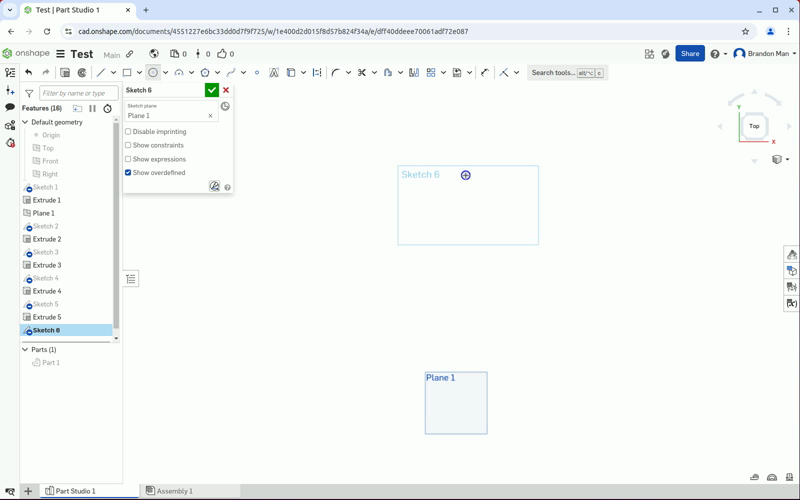
scroll(6)
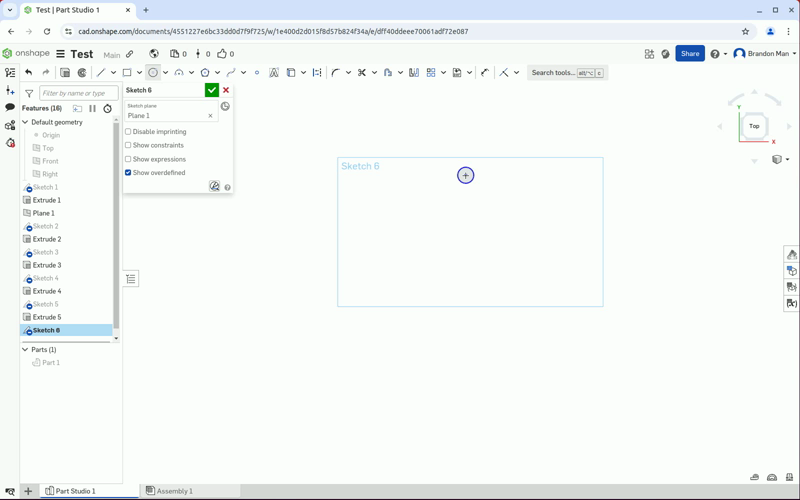
scroll(6)
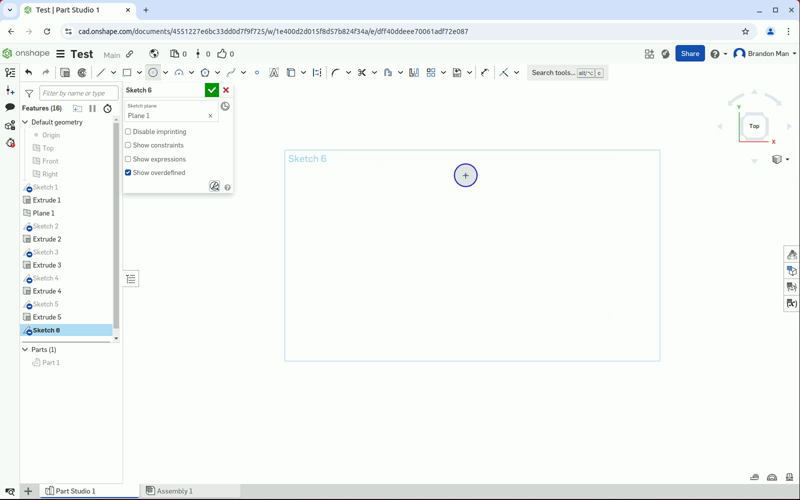
scroll(6)
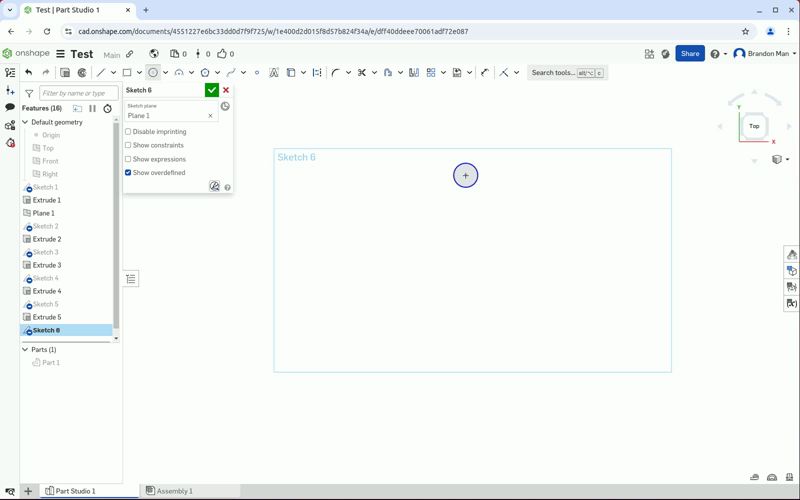
scroll(6)
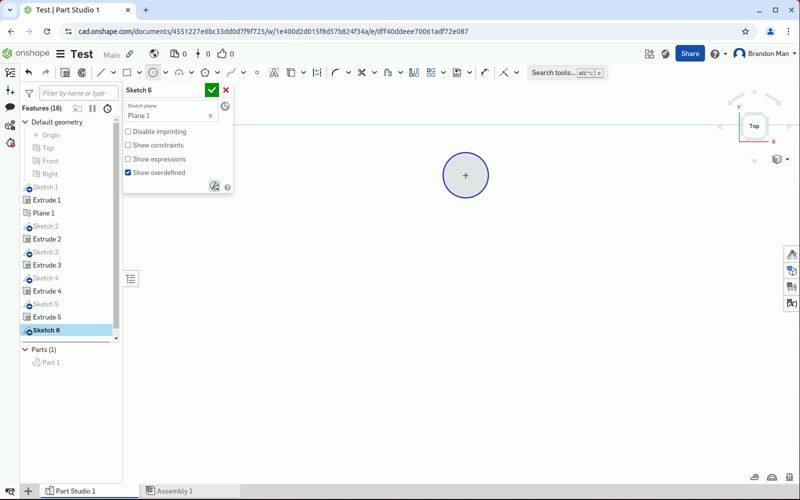
click(465, 175)
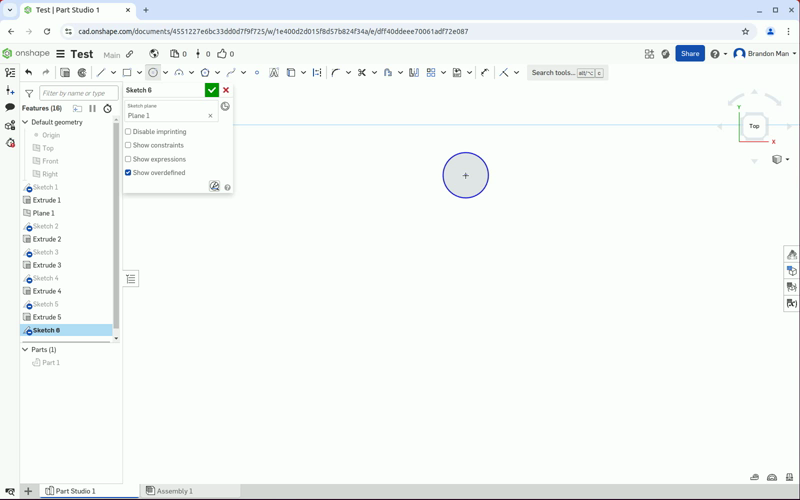
scroll(-6)
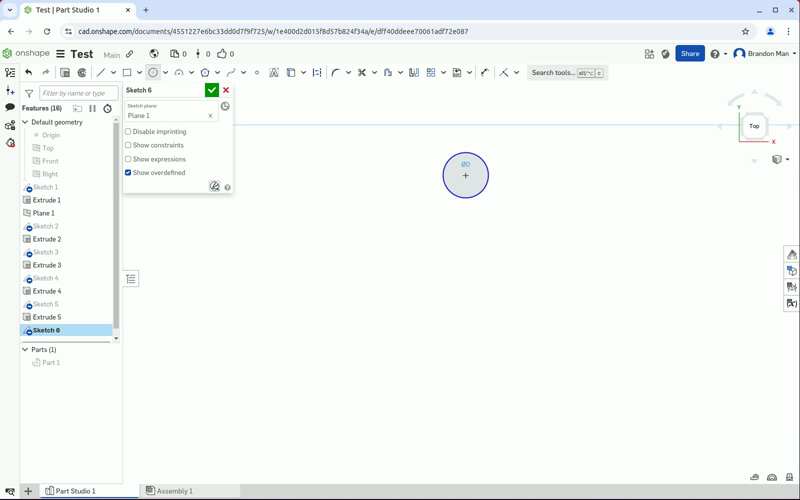
scroll(-6)
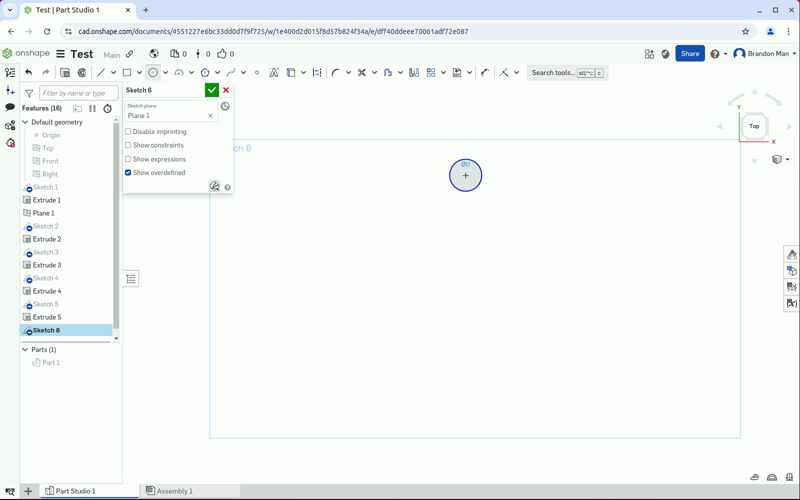
scroll(-6)
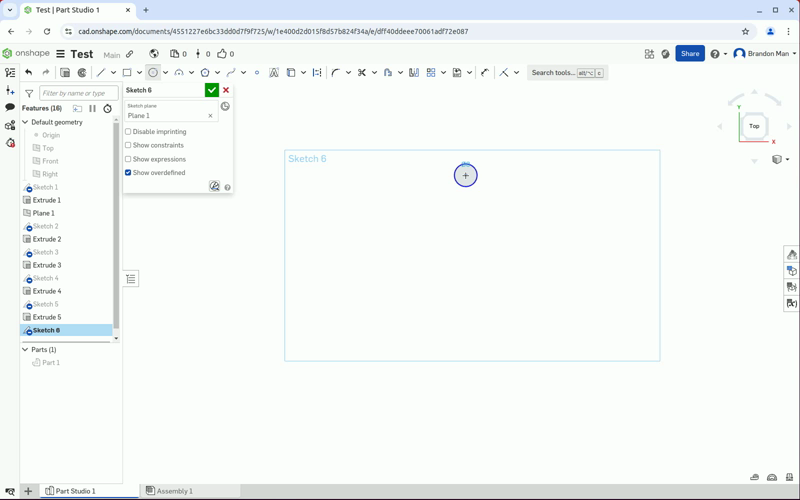
scroll(-6)
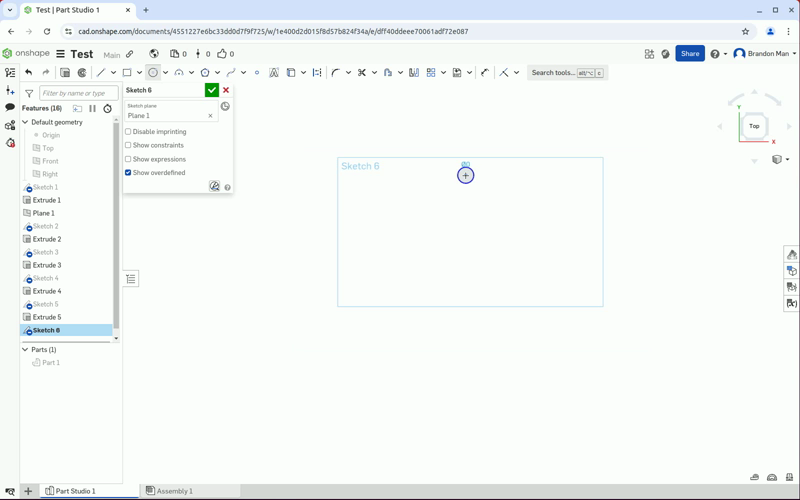
scroll(-6)
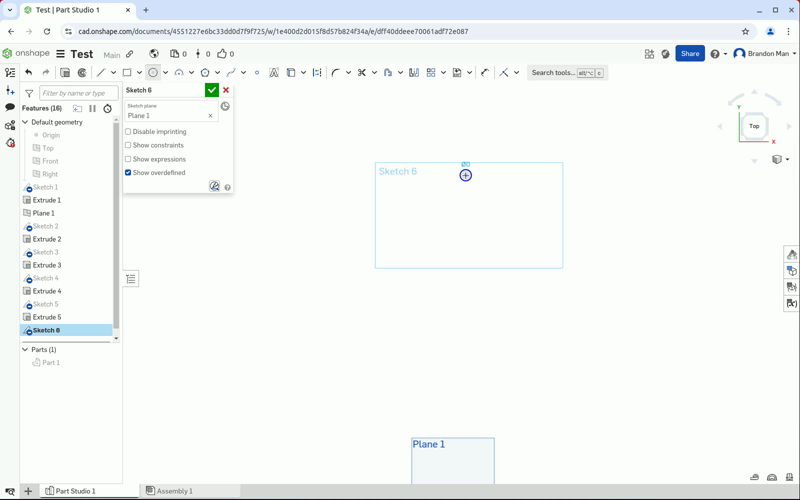
scroll(-6)
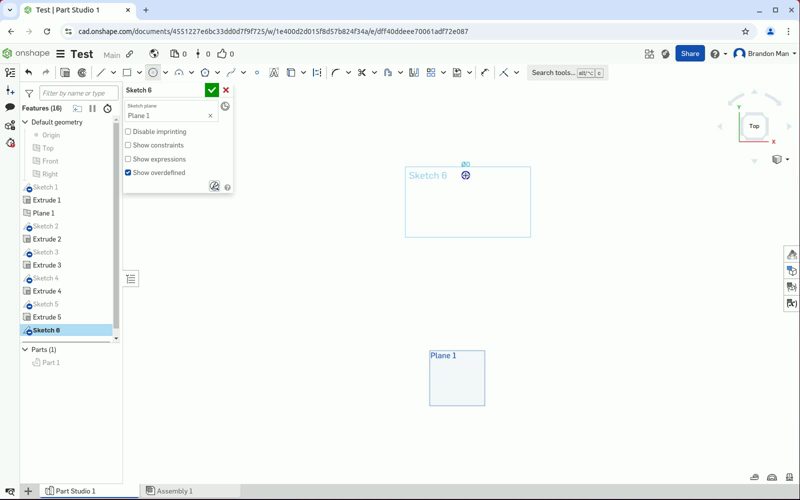
scroll(-6)
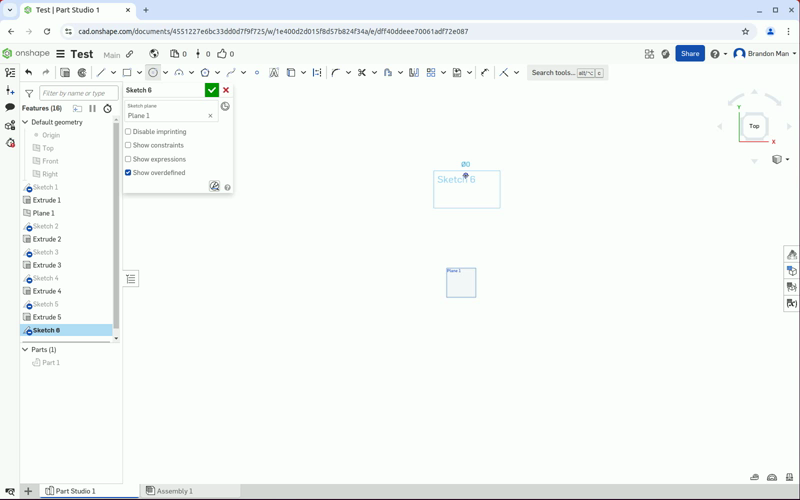
key_up(shift)
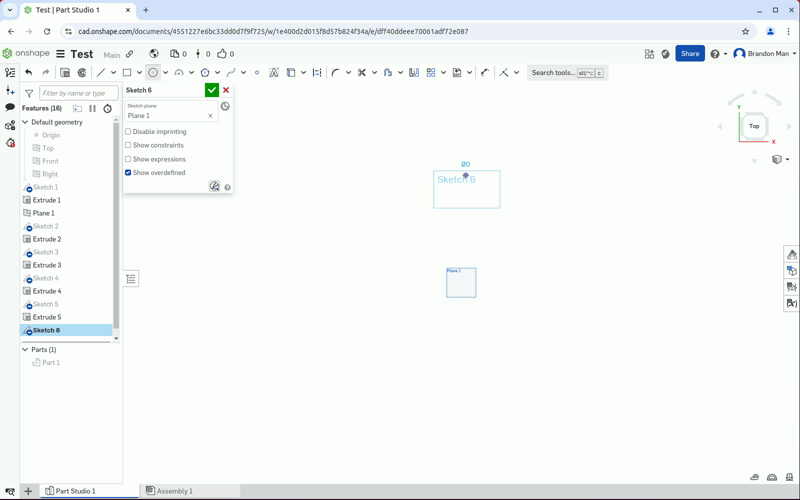
mouse_move(467, 175)
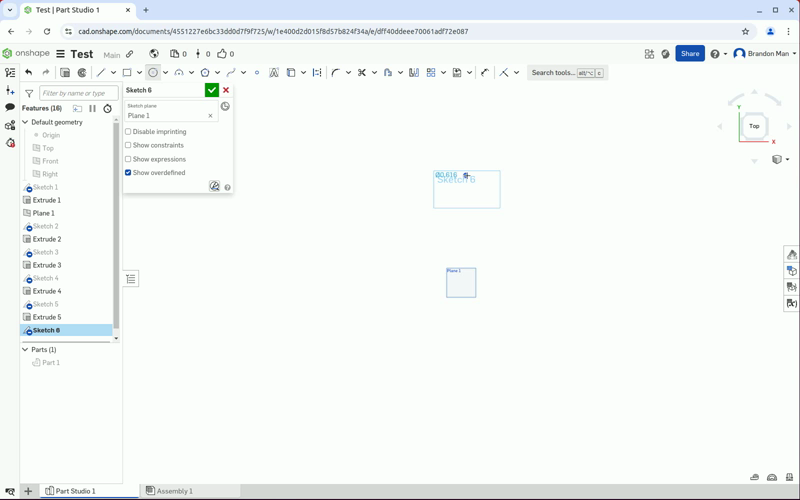
scroll(6)
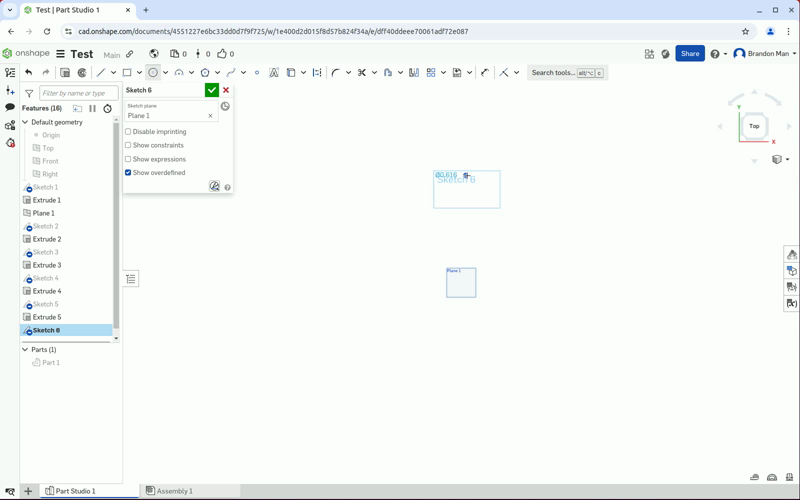
scroll(6)
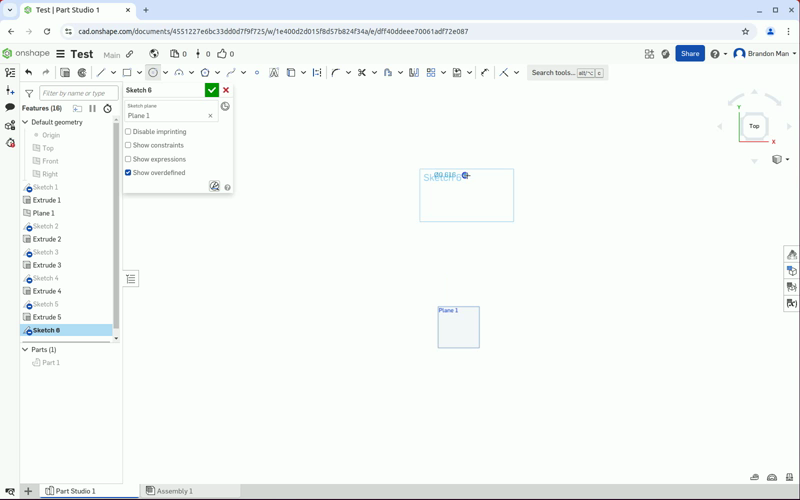
scroll(6)
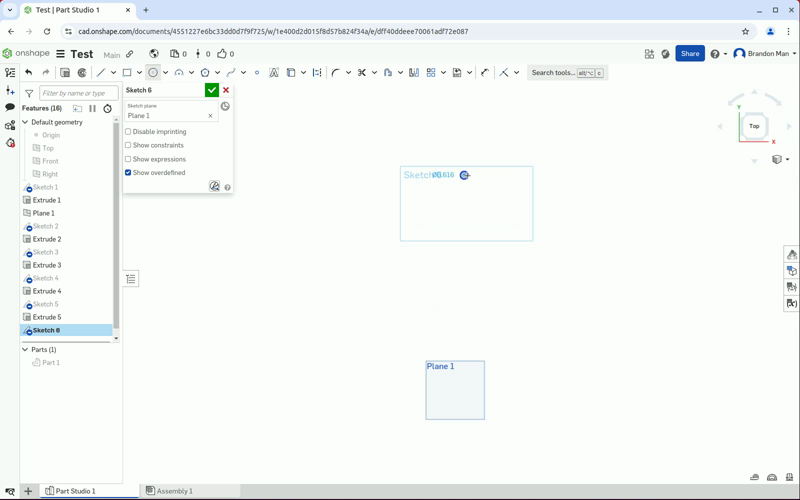
scroll(6)
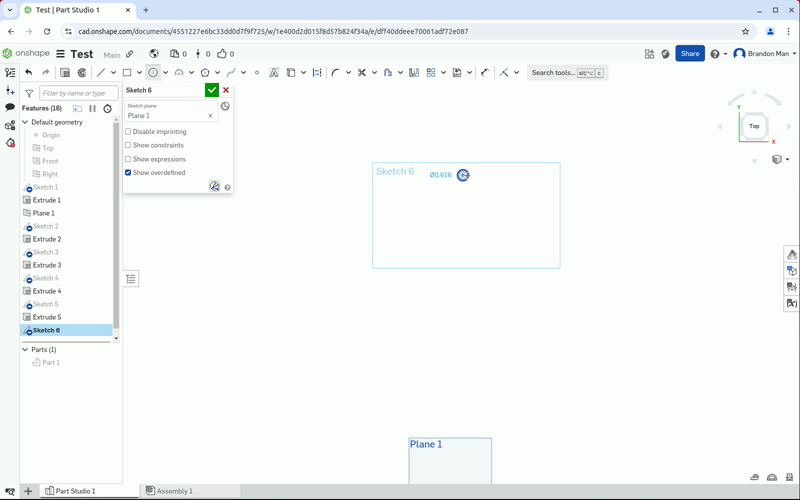
scroll(6)
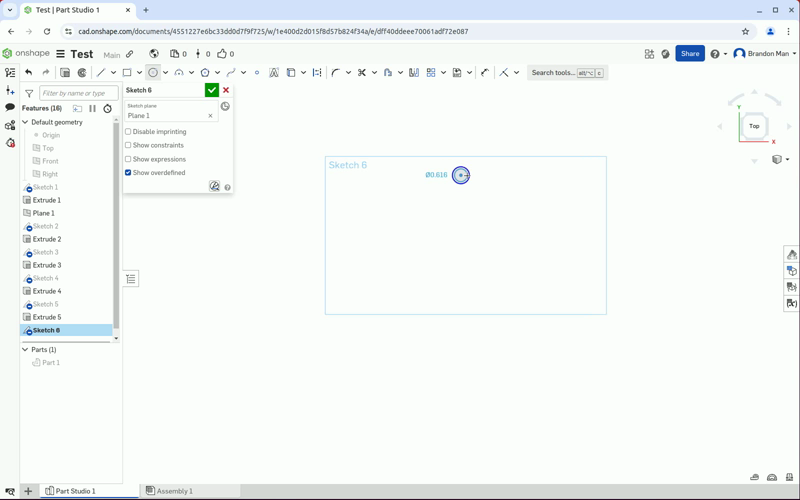
scroll(6)
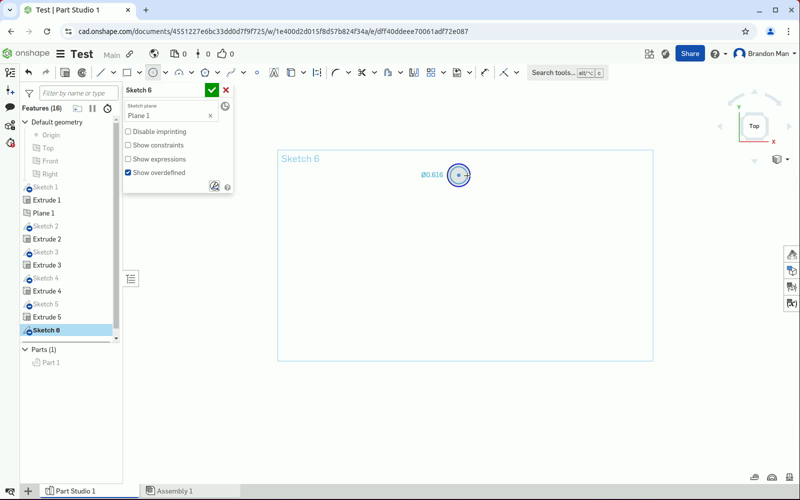
scroll(6)
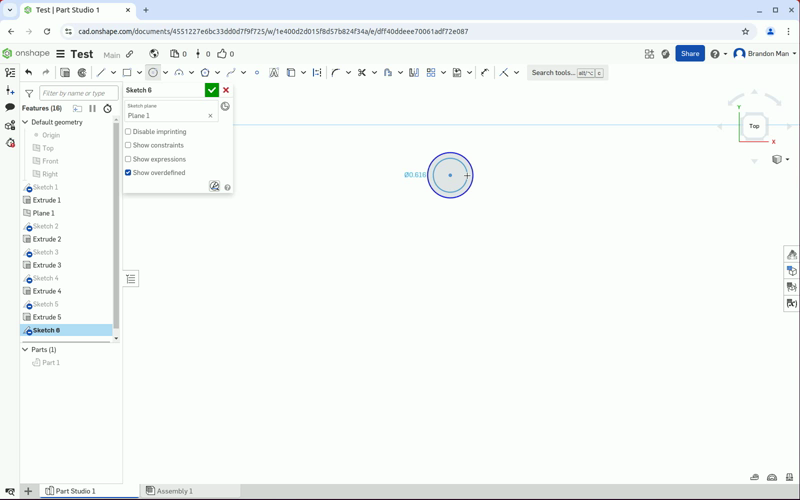
click(467, 175)
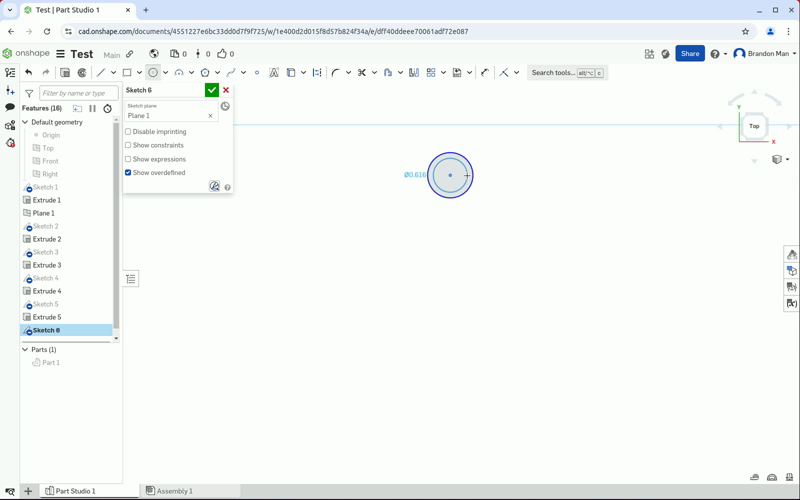
scroll(-6)
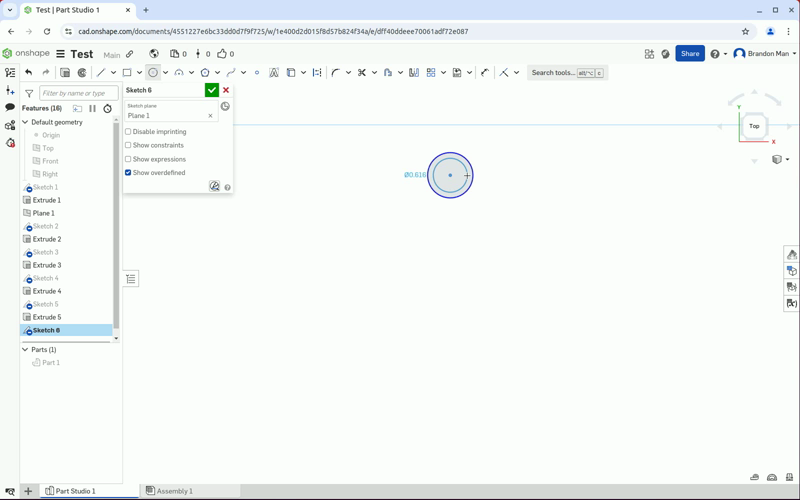
scroll(-6)
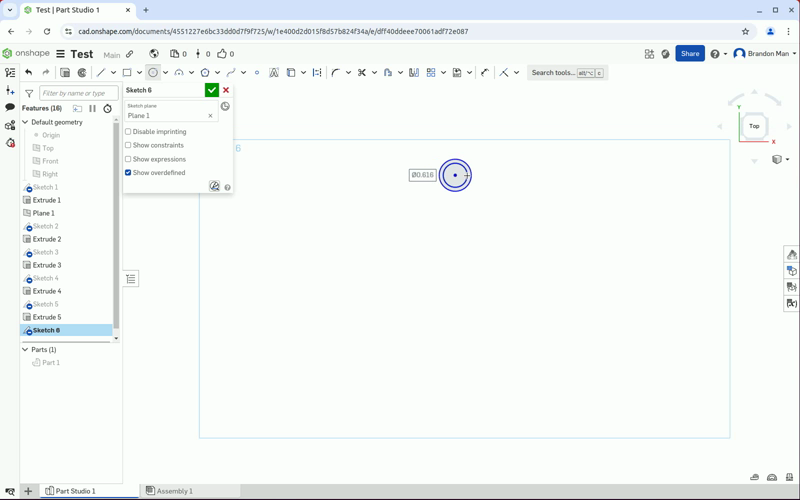
scroll(-6)
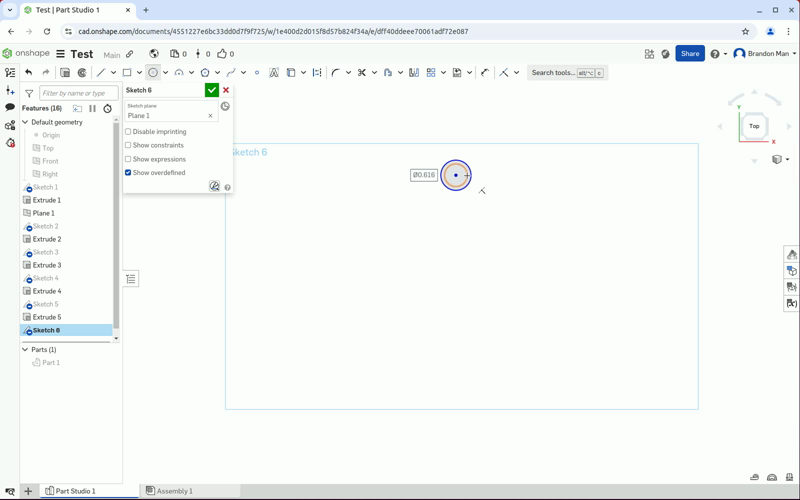
scroll(-6)
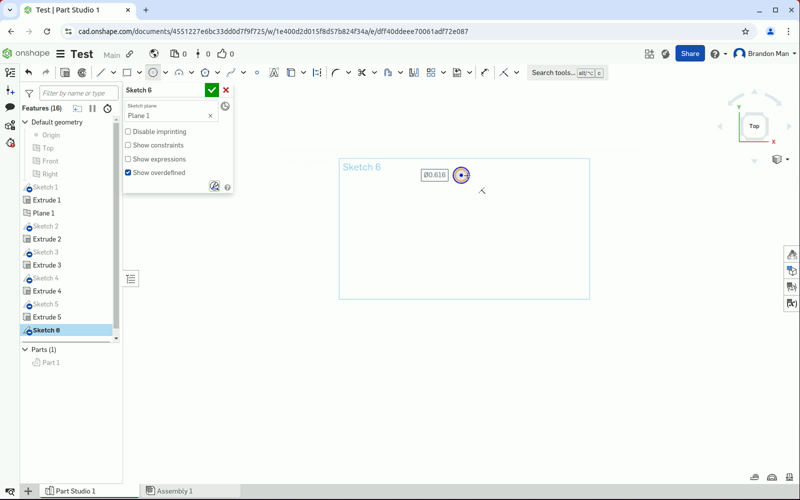
scroll(-6)
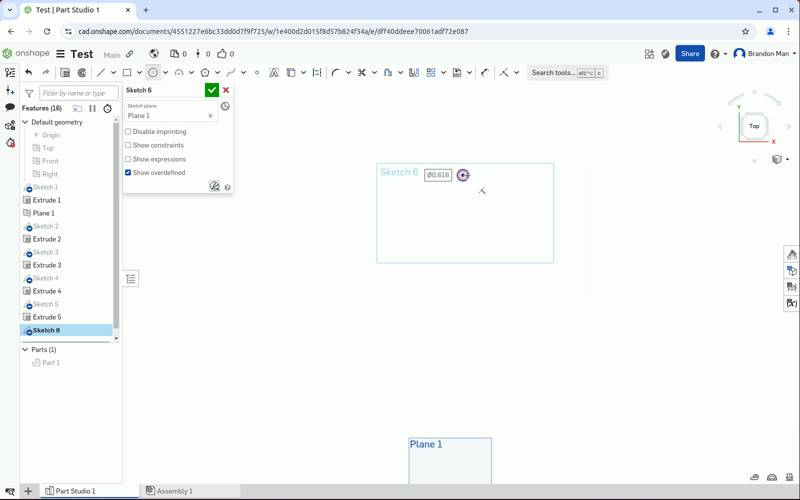
scroll(-6)
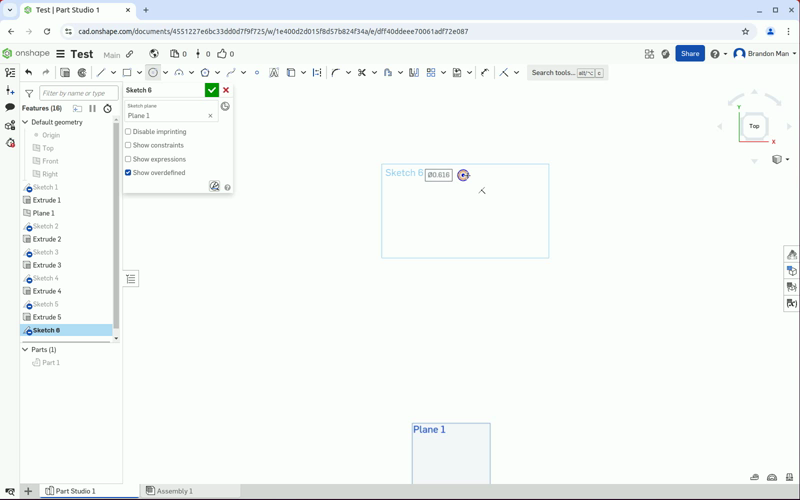
scroll(-6)
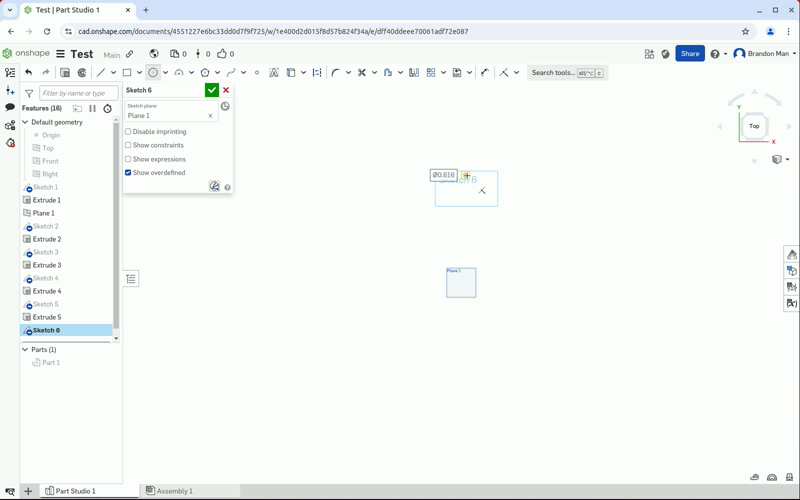
key(esc)
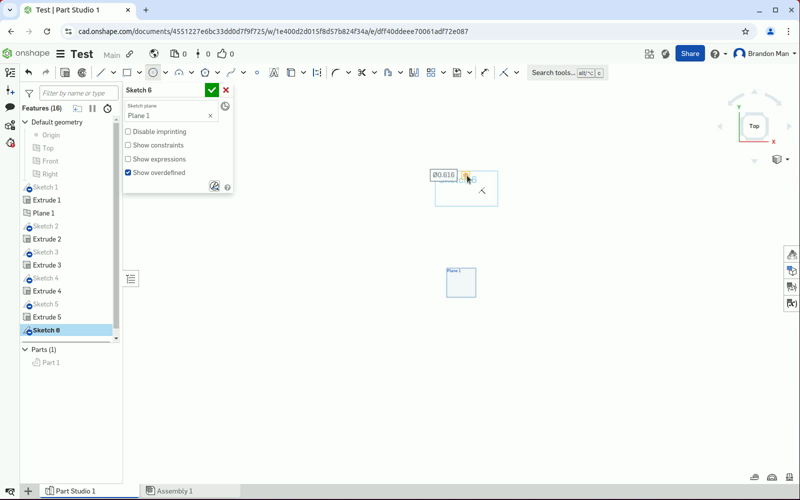
mouse_move(465, 177)
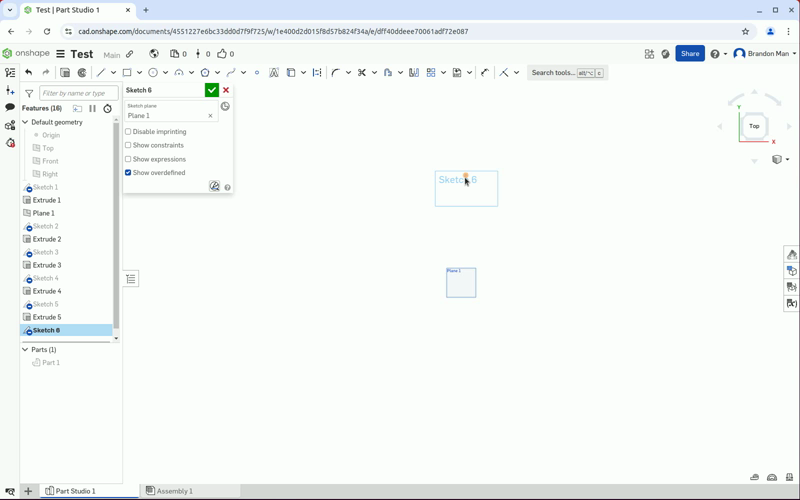
scroll(6)
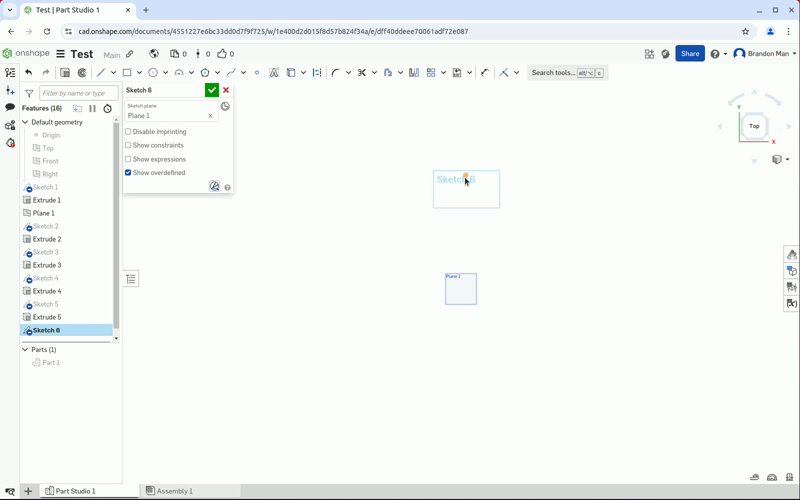
scroll(6)
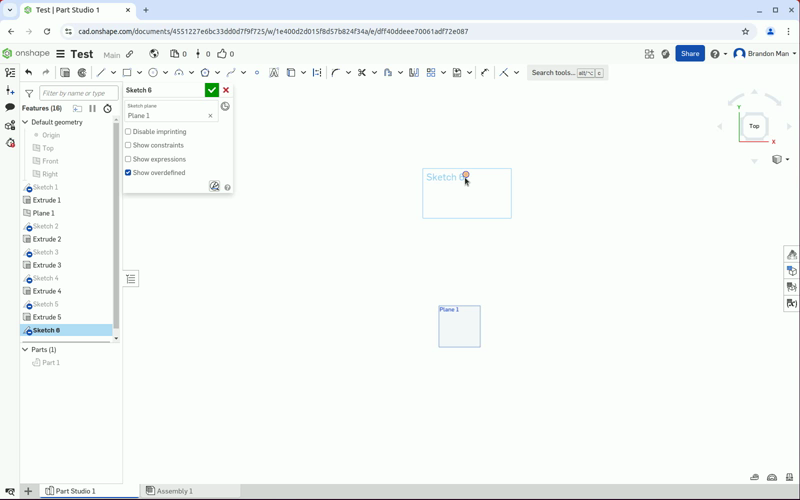
scroll(6)
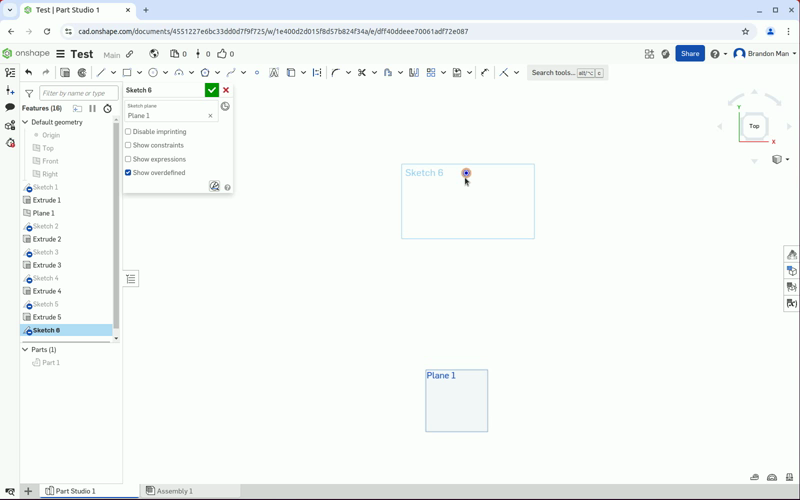
scroll(6)
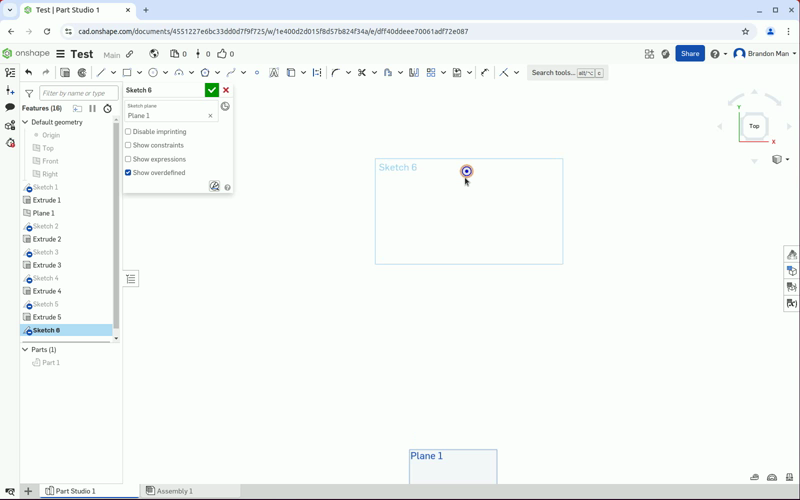
scroll(6)
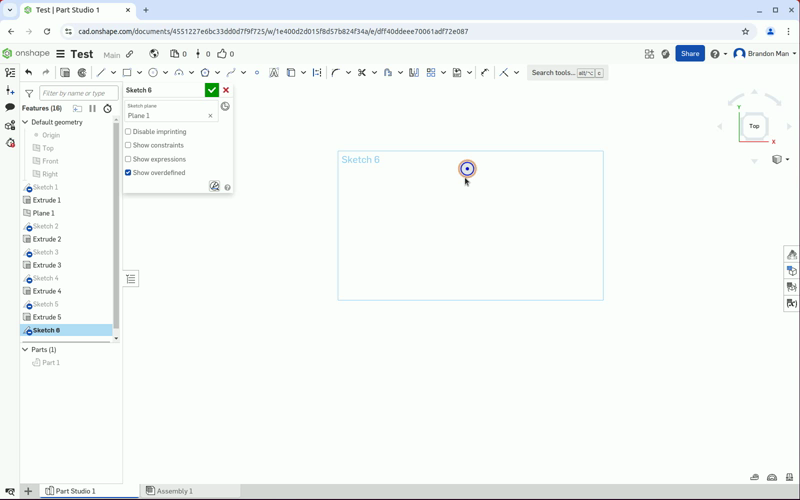
scroll(6)
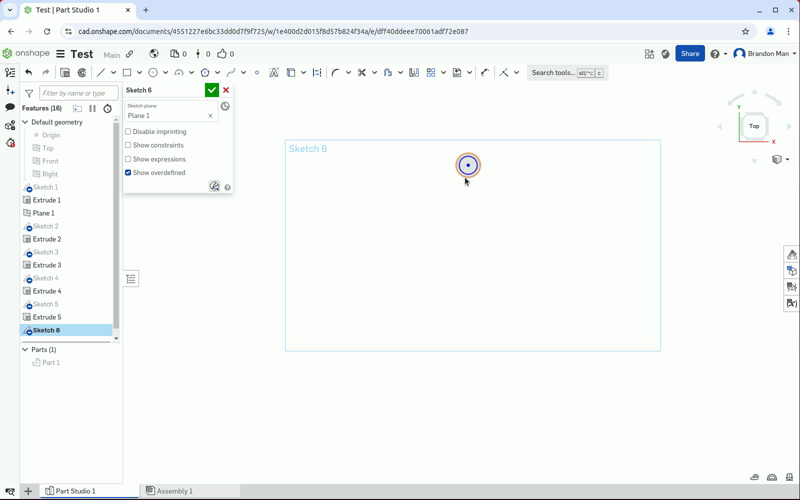
scroll(6)
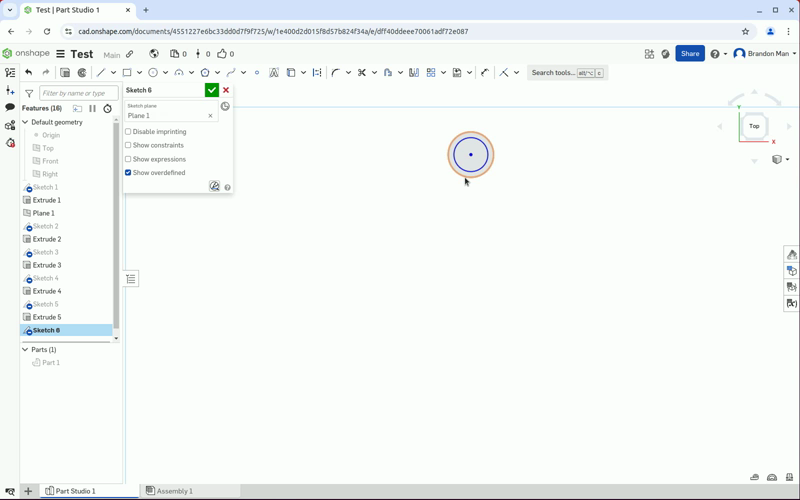
click(465, 177)
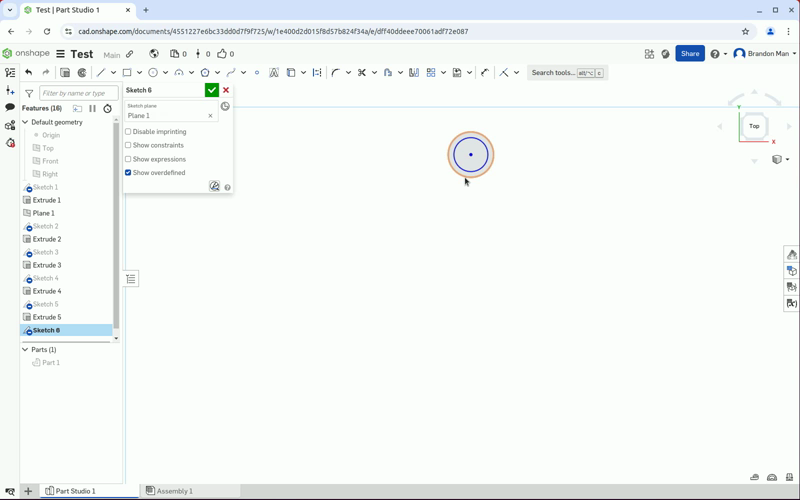
scroll(-6)
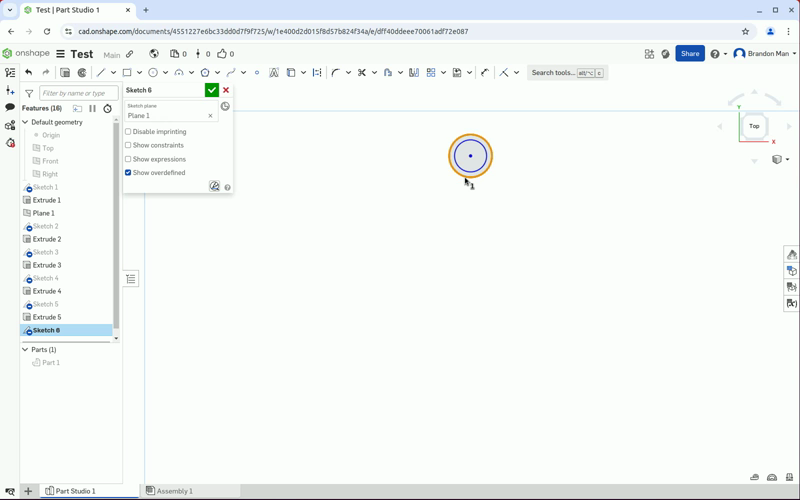
scroll(-6)
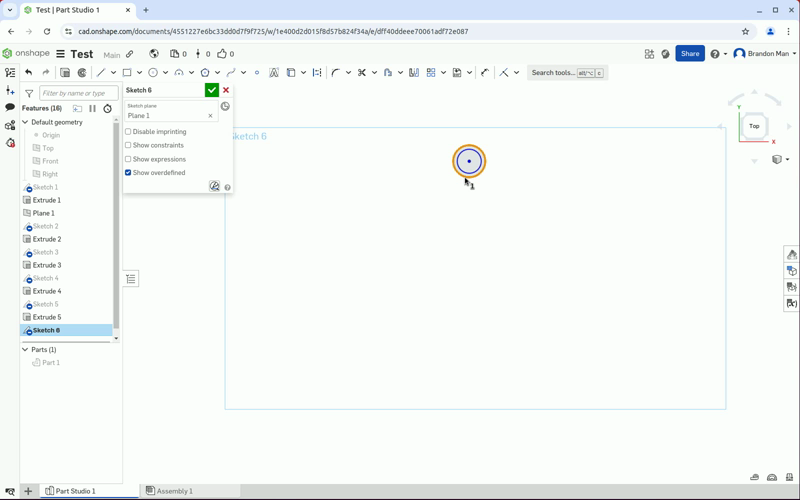
scroll(-6)
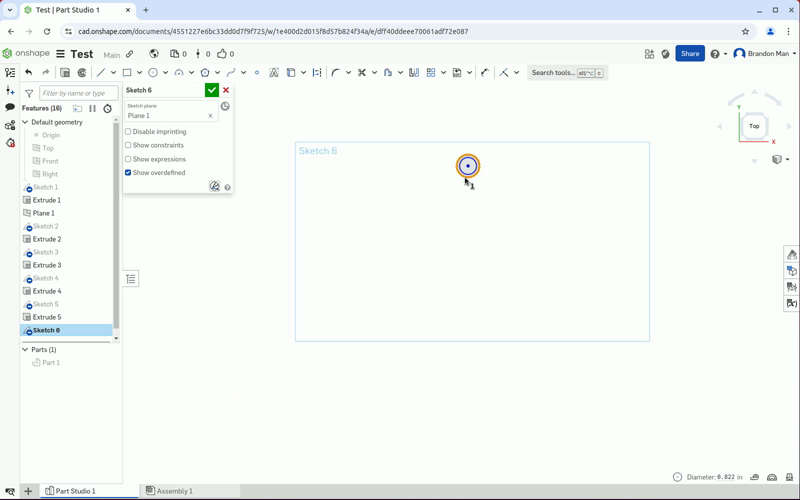
scroll(-6)
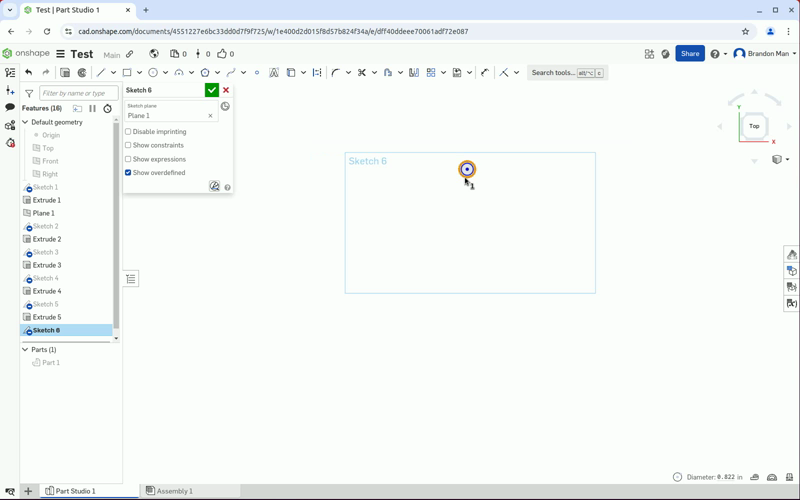
scroll(-6)
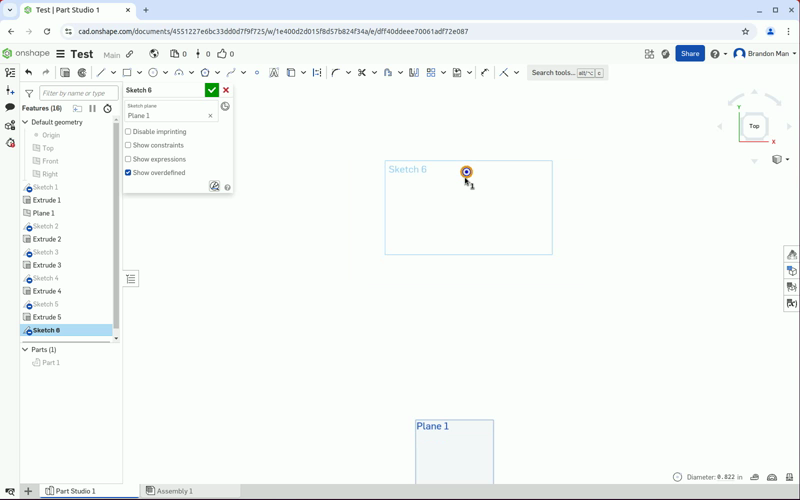
scroll(-6)
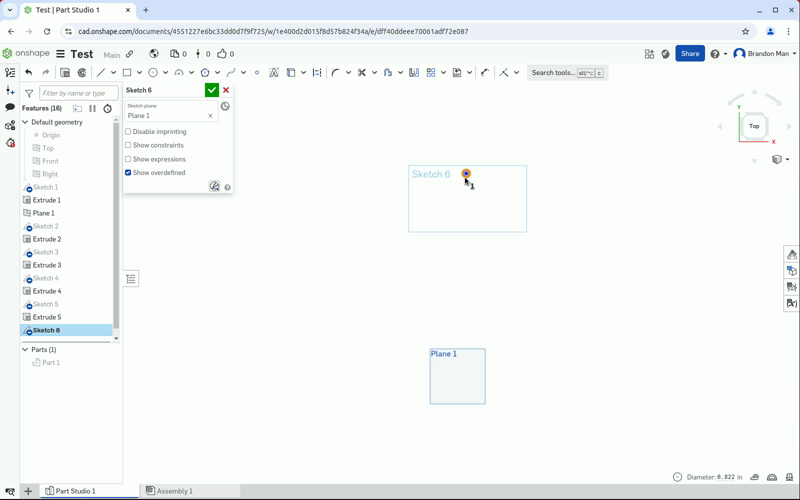
scroll(-6)
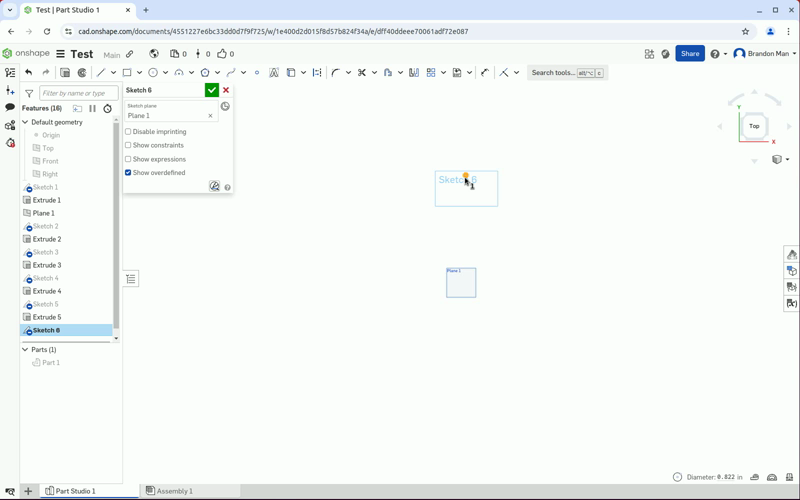
mouse_move(73, 352)
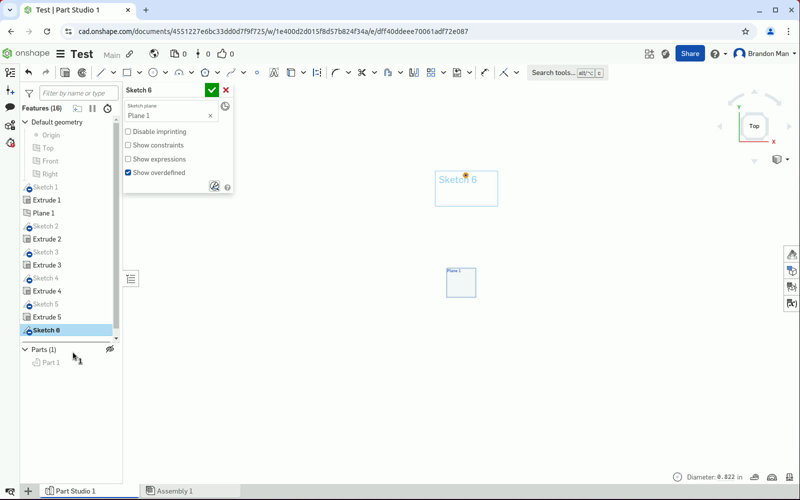
key(shift+y)
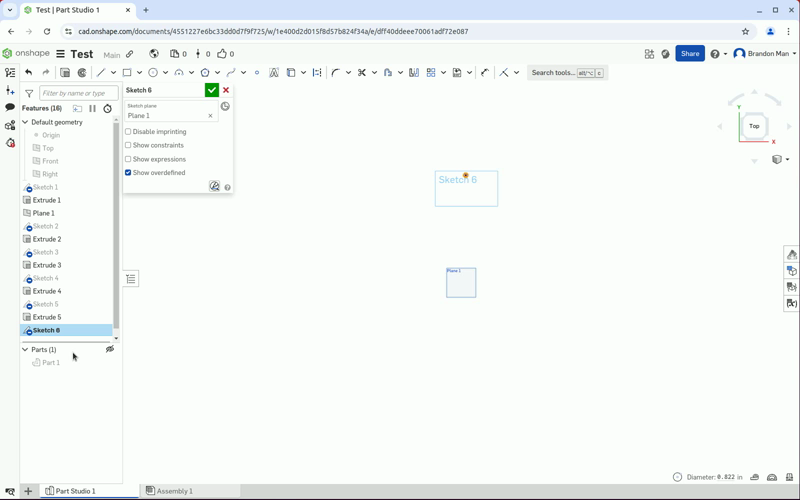
key(shift+e)
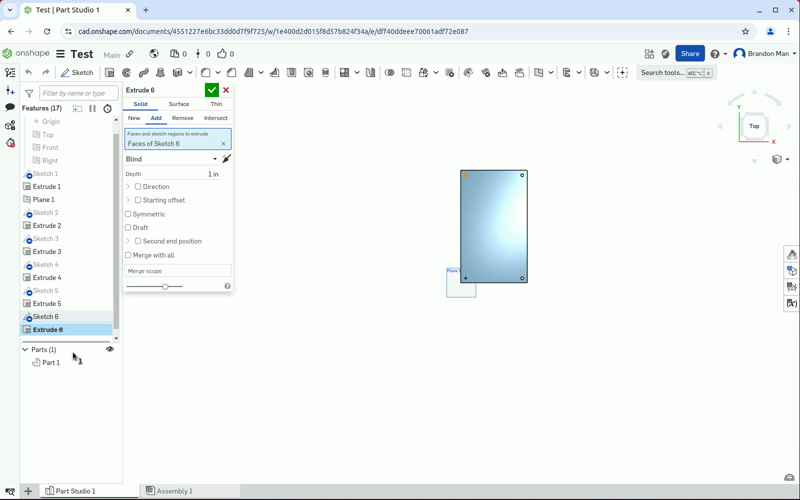
mouse_move(143, 106)
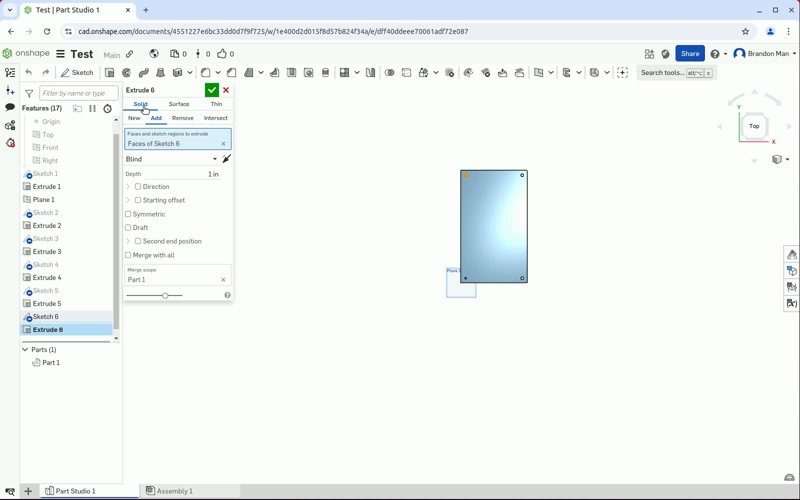
click(143, 106)
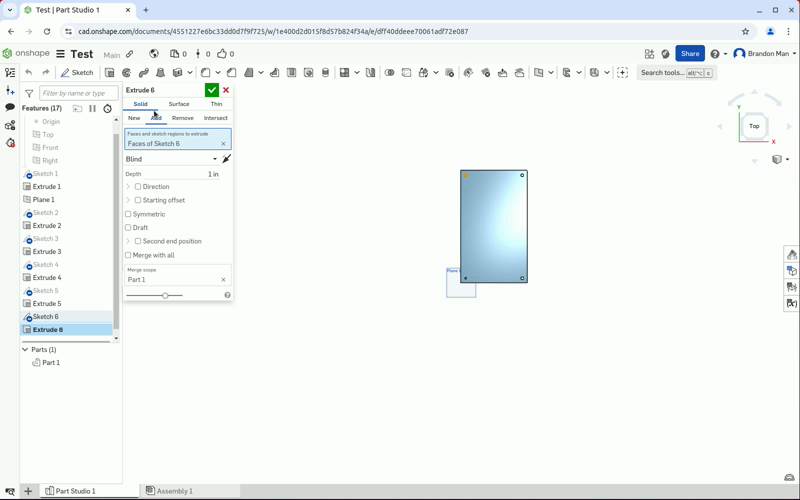
mouse_move(186, 120)
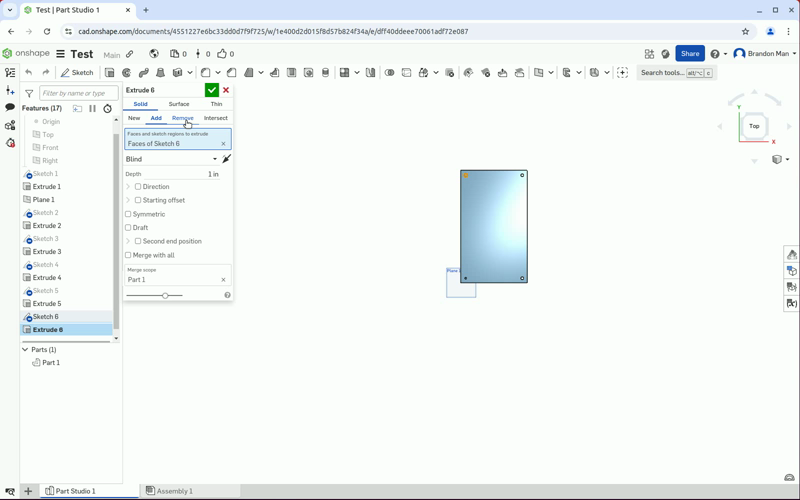
click(186, 120)
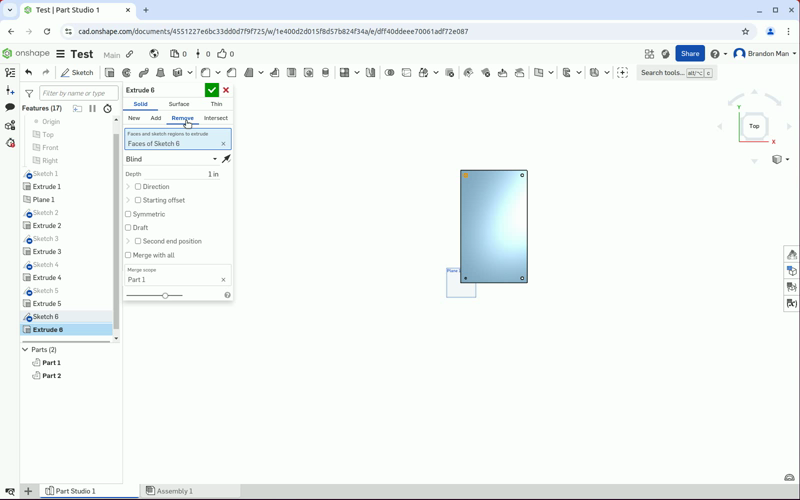
key(tab, 4)
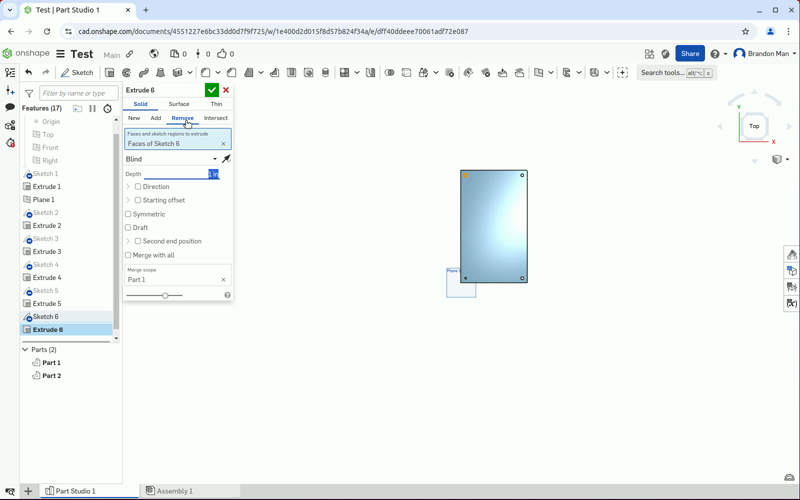
text(0.241)
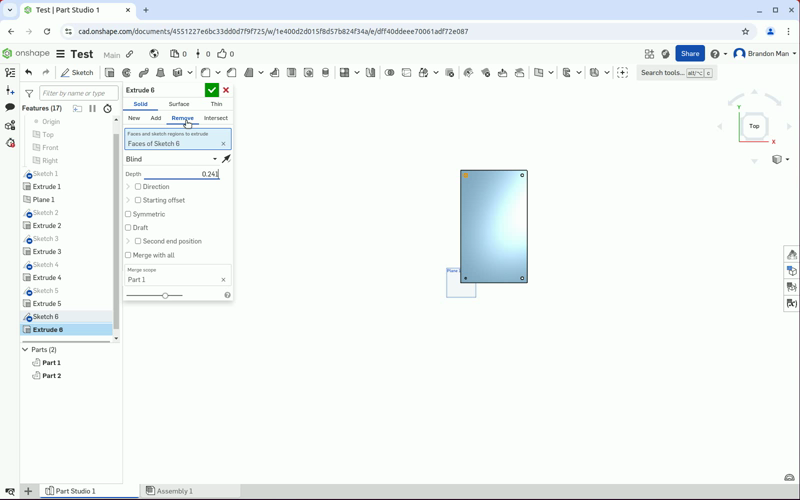
key(tab, 6)
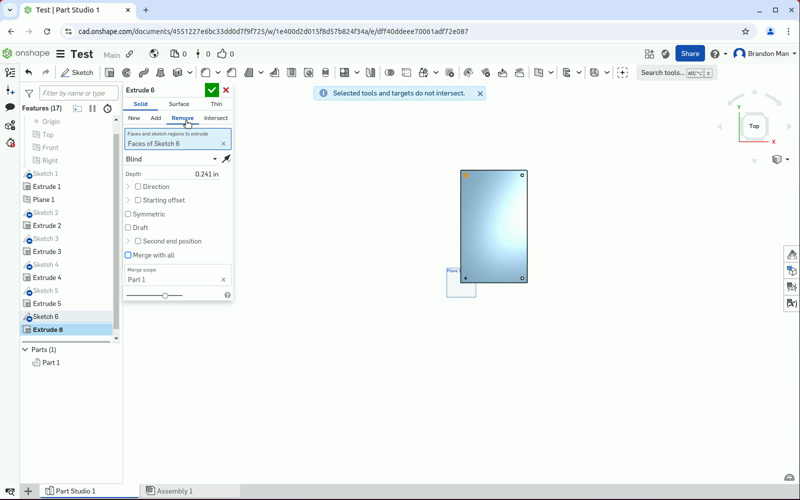
key(space)
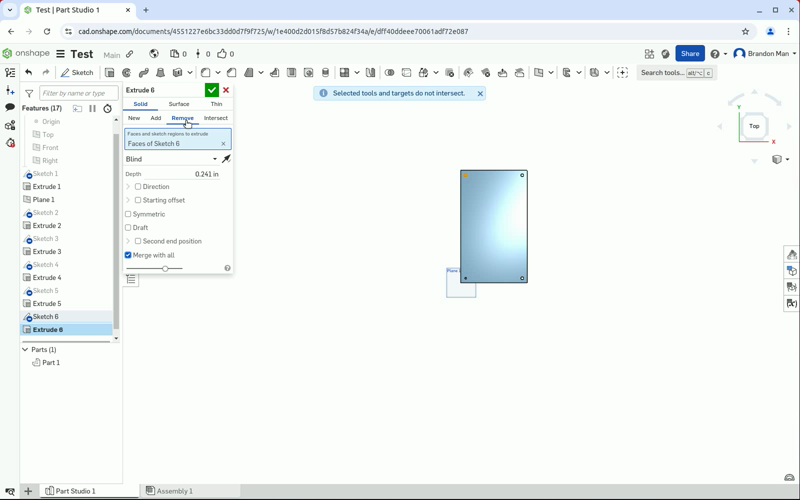
key(enter)
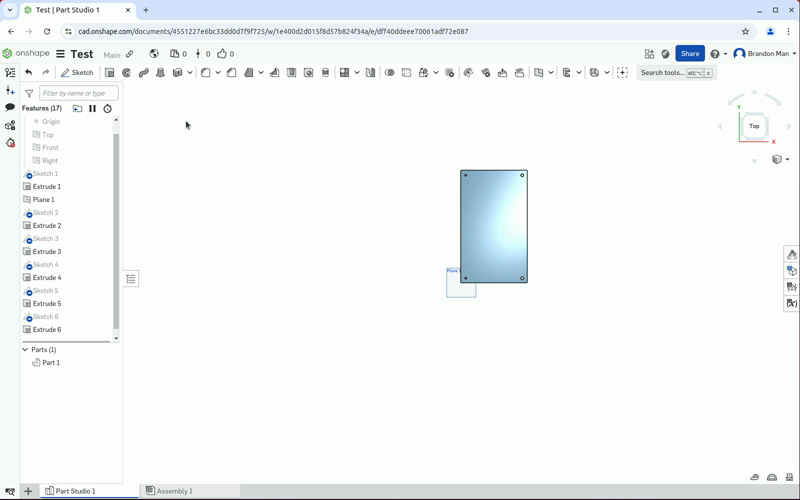
key(shift+h)
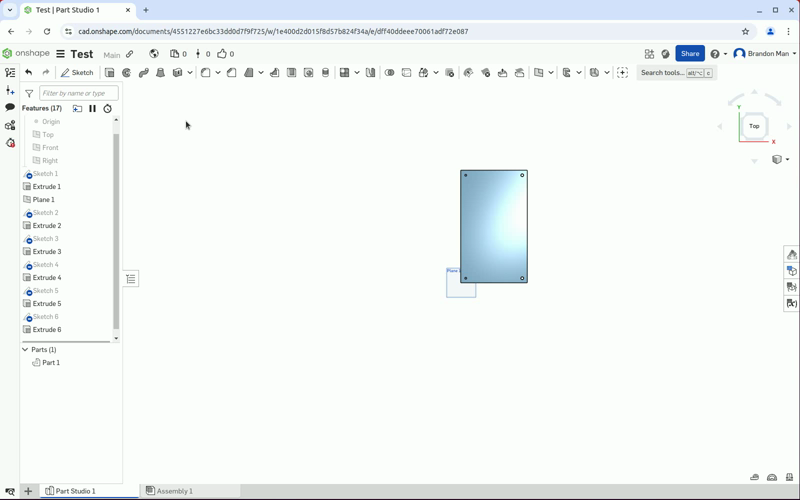
key(shift+h)
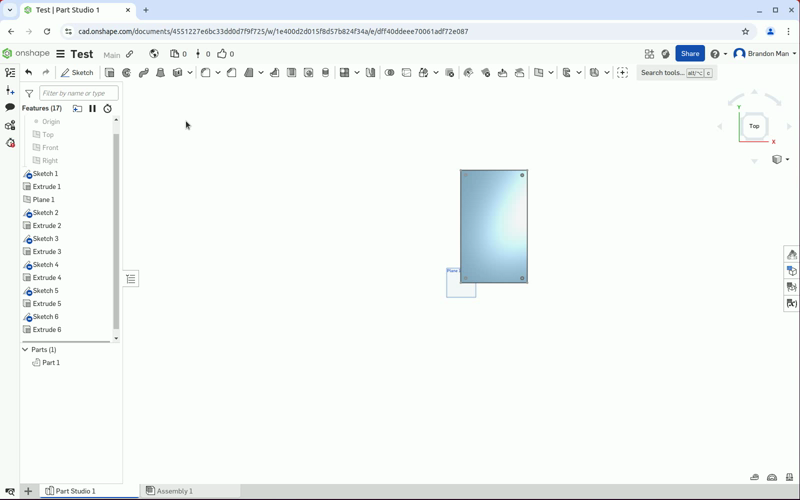
mouse_move(69, 176)
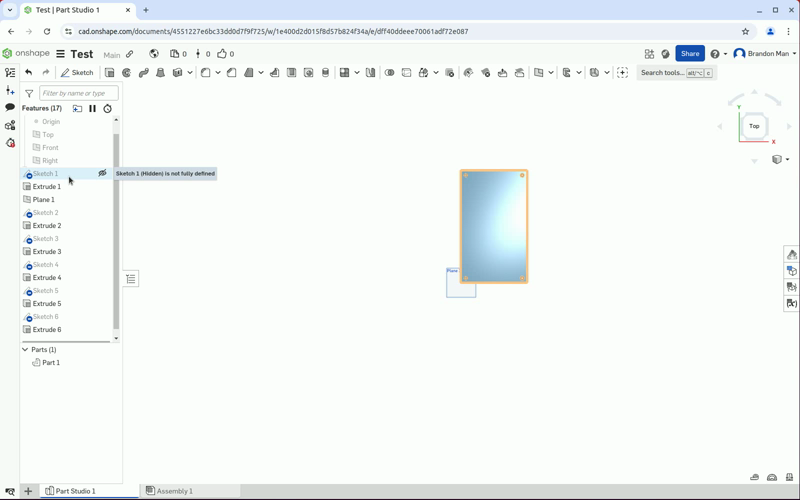
click(69, 176)
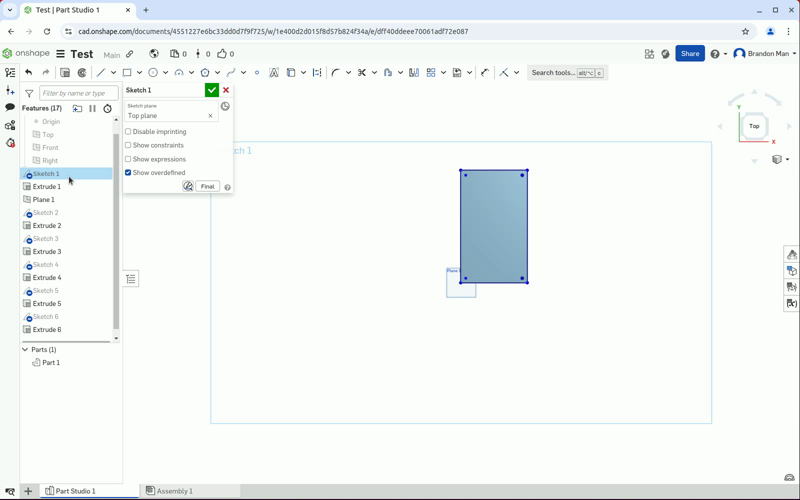
mouse_move(229, 92)
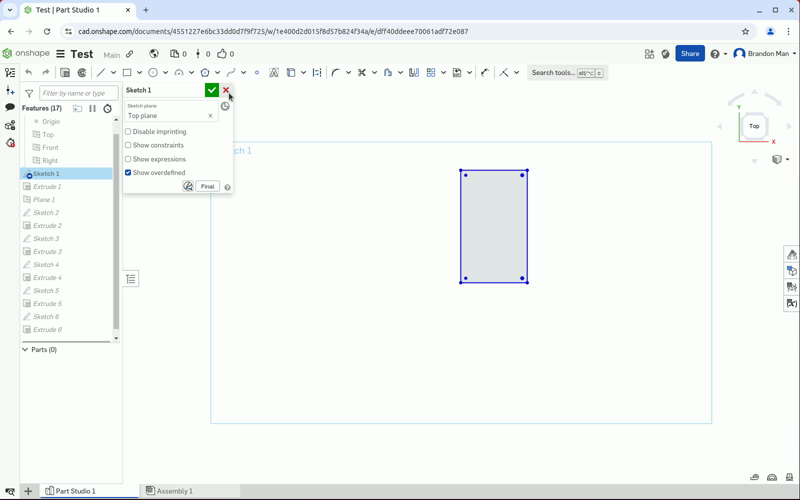
click(229, 92)
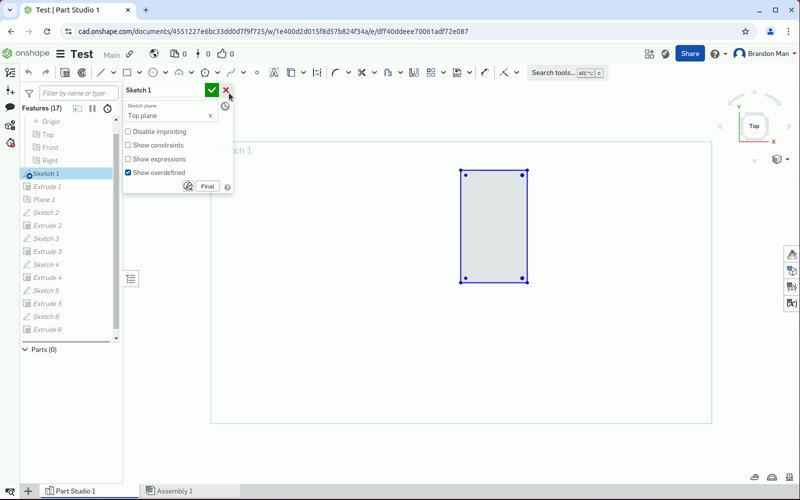
key(shift+s)
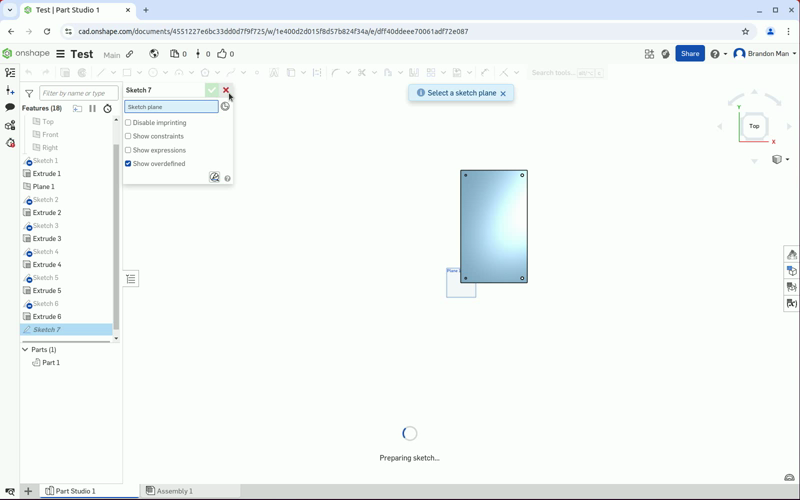
mouse_move(69, 189)
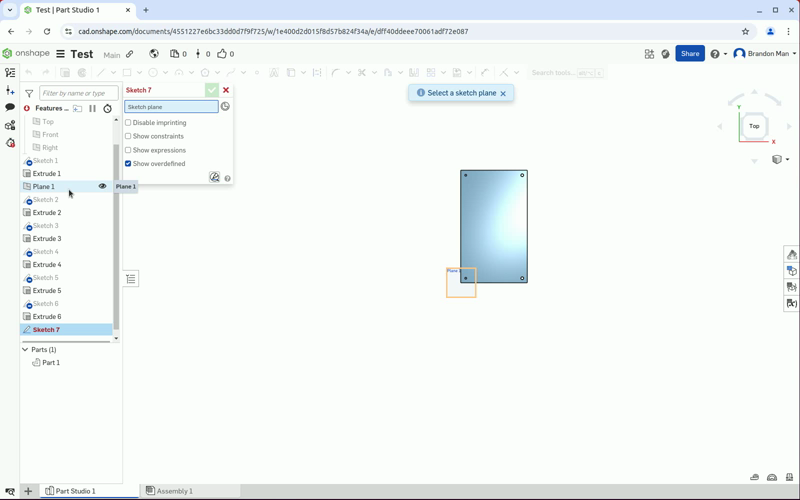
click(69, 189)
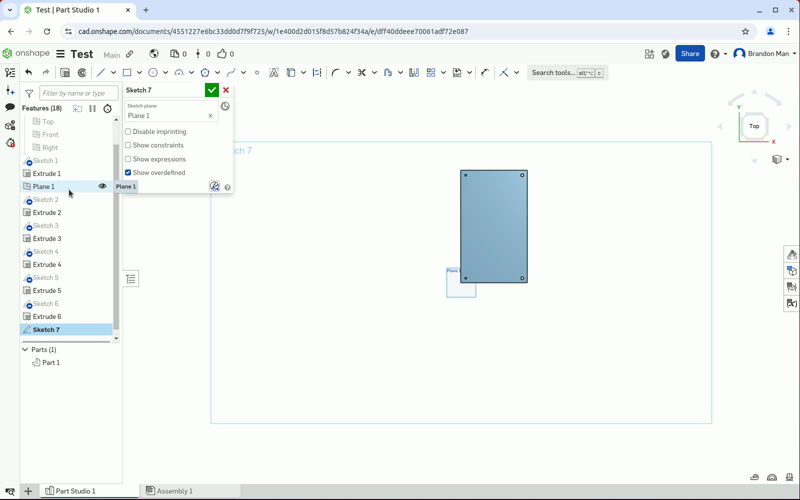
mouse_move(73, 352)
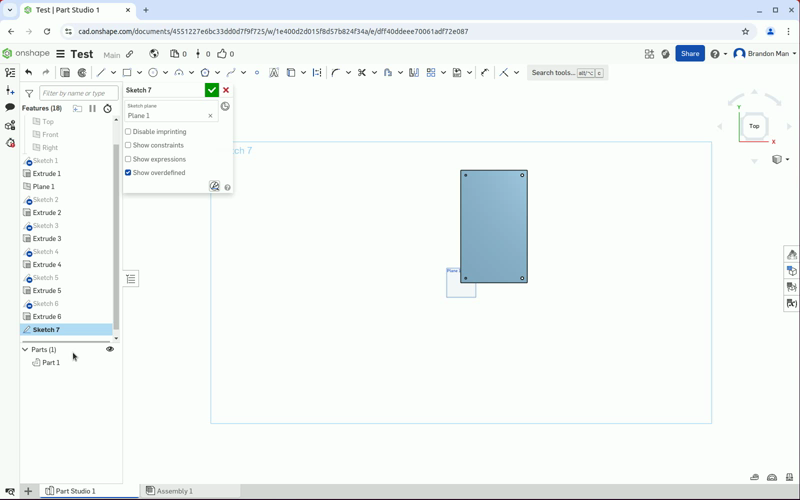
key(y)
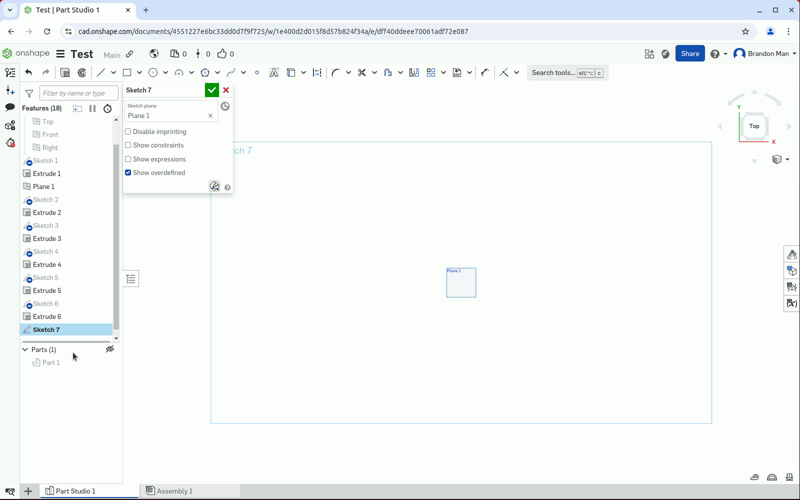
key(c)
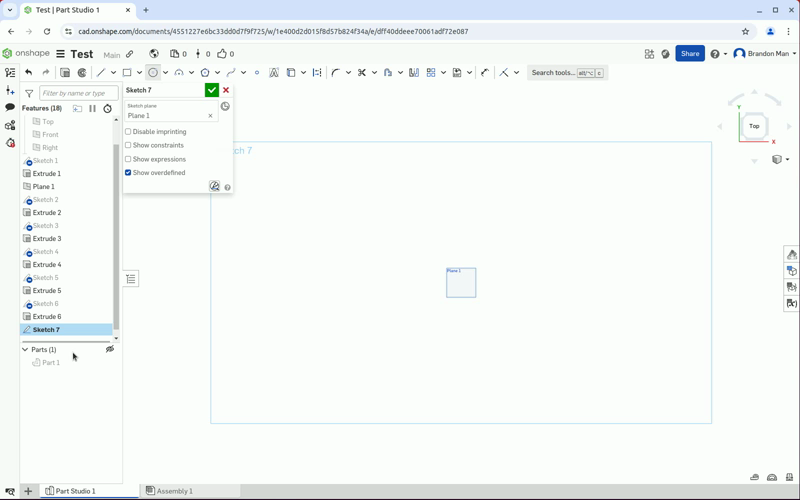
key_down(shift)
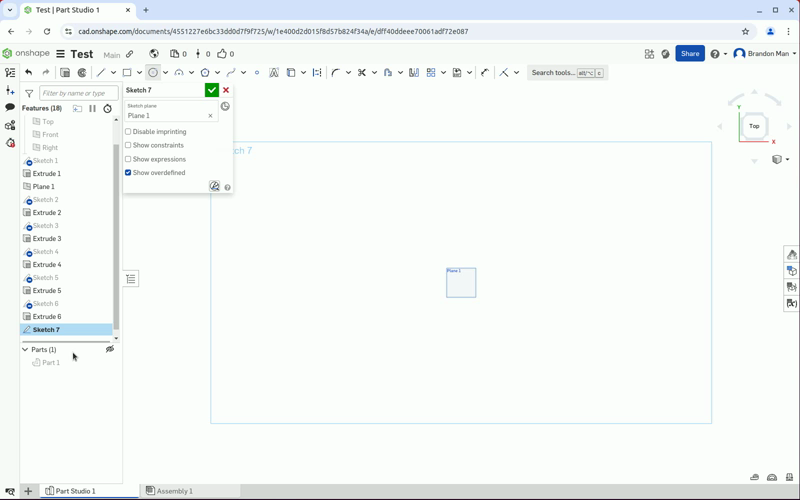
mouse_move(522, 175)
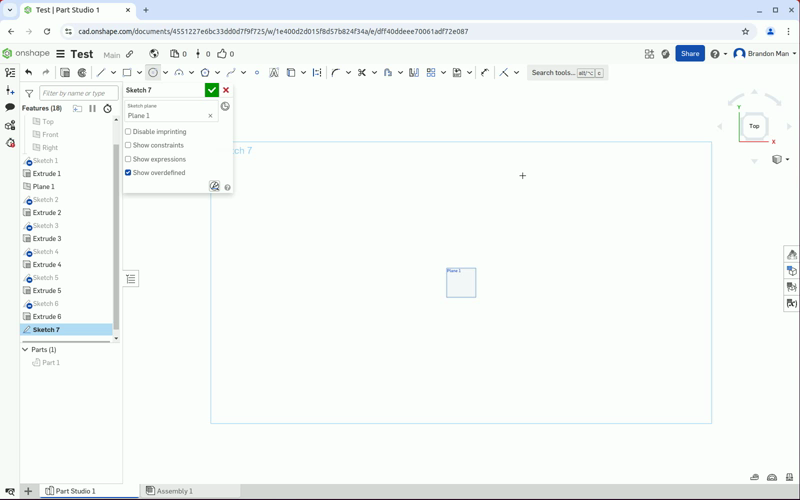
click(522, 175)
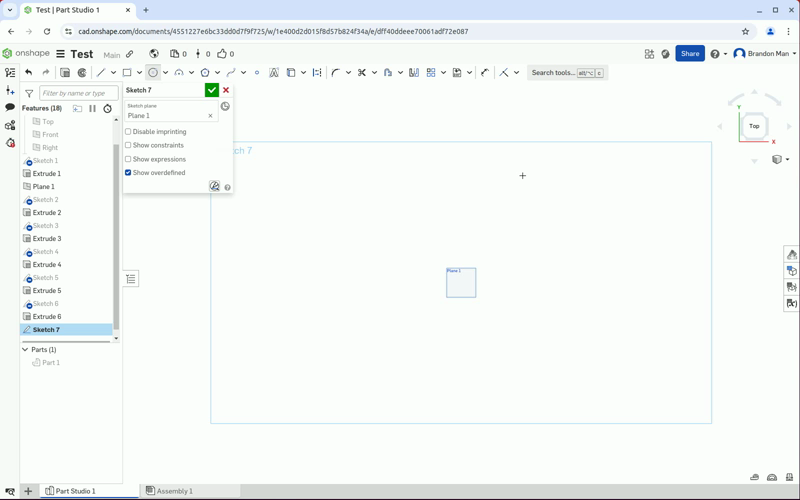
key_up(shift)
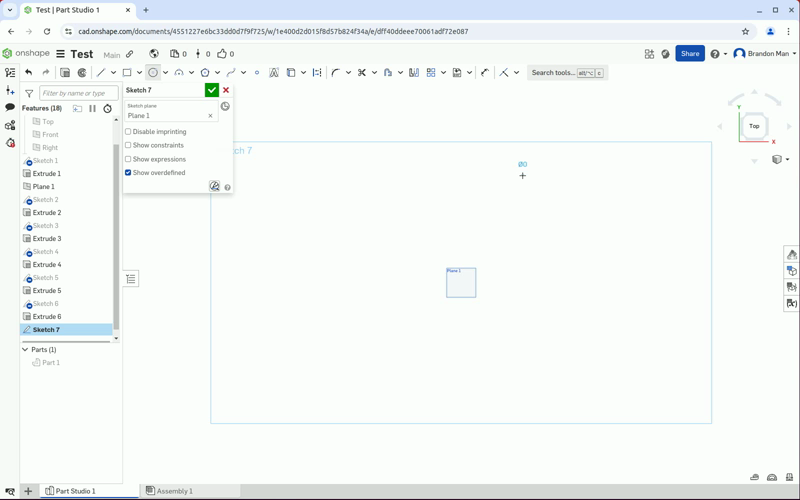
mouse_move(525, 175)
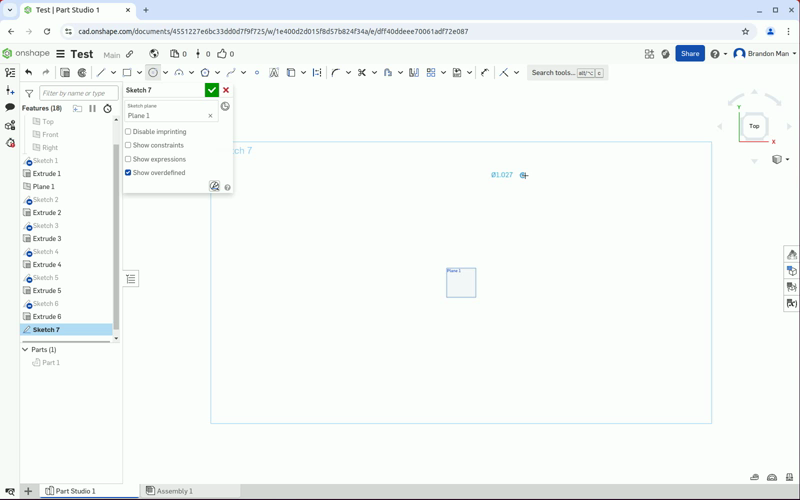
scroll(6)
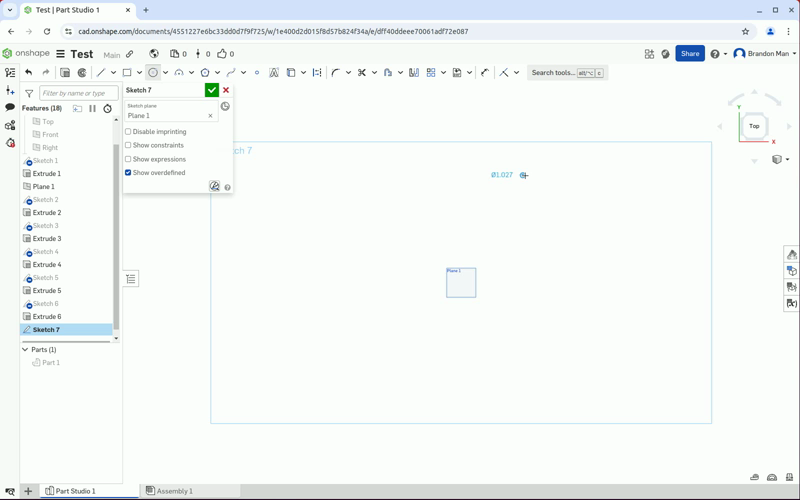
scroll(6)
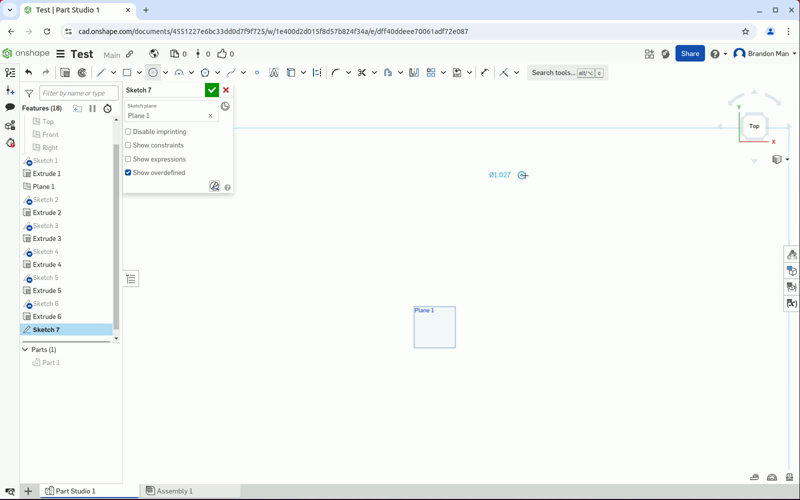
scroll(6)
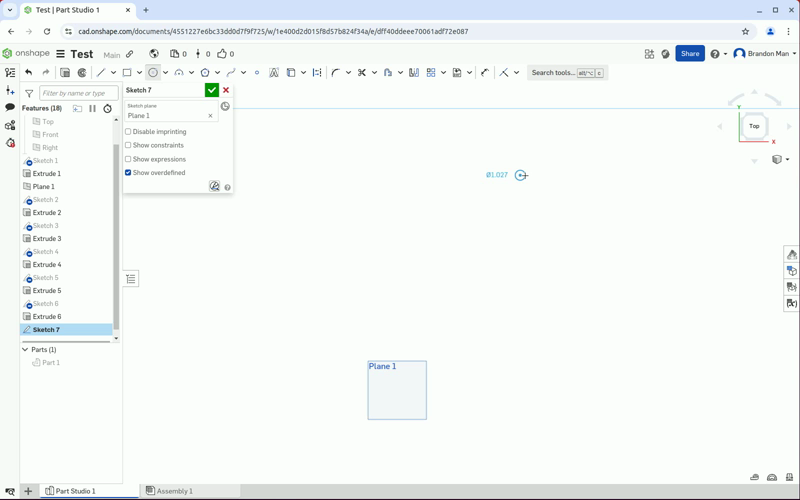
scroll(6)
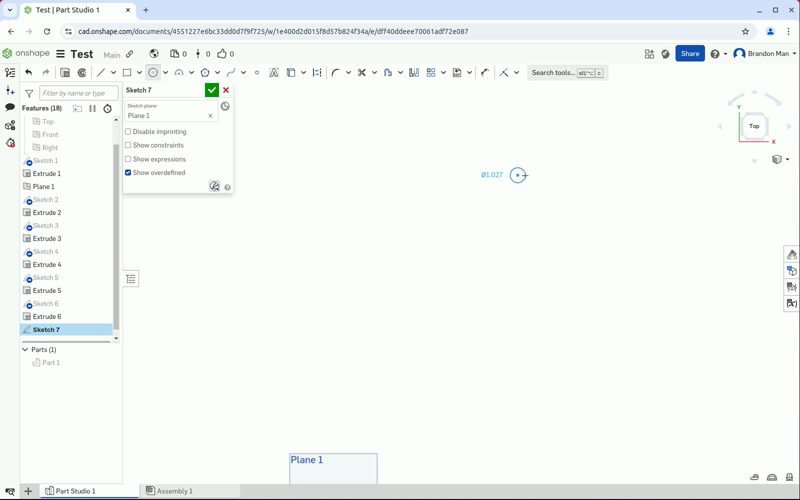
scroll(6)
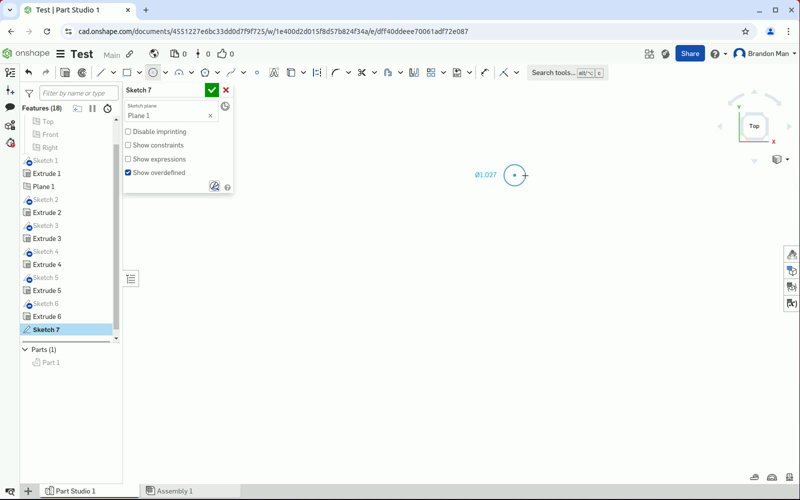
scroll(6)
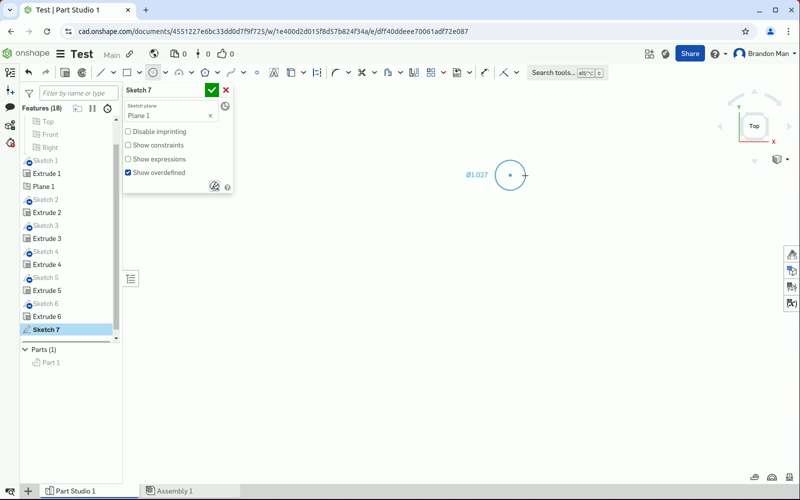
scroll(6)
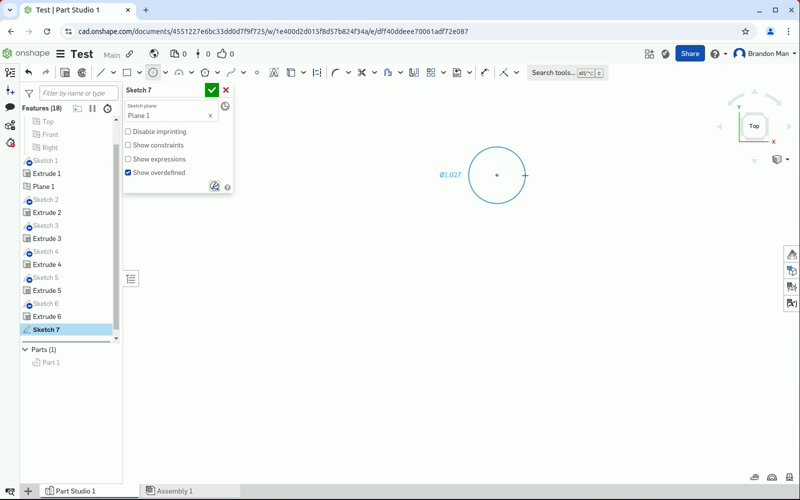
click(525, 175)
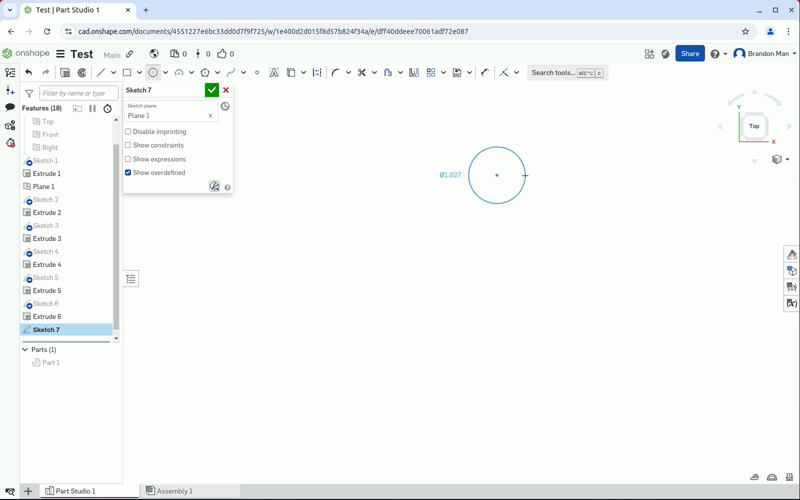
scroll(-6)
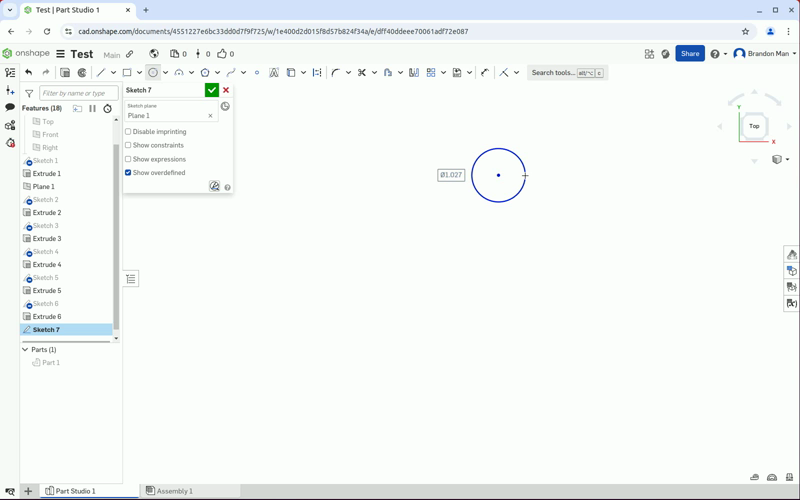
scroll(-6)
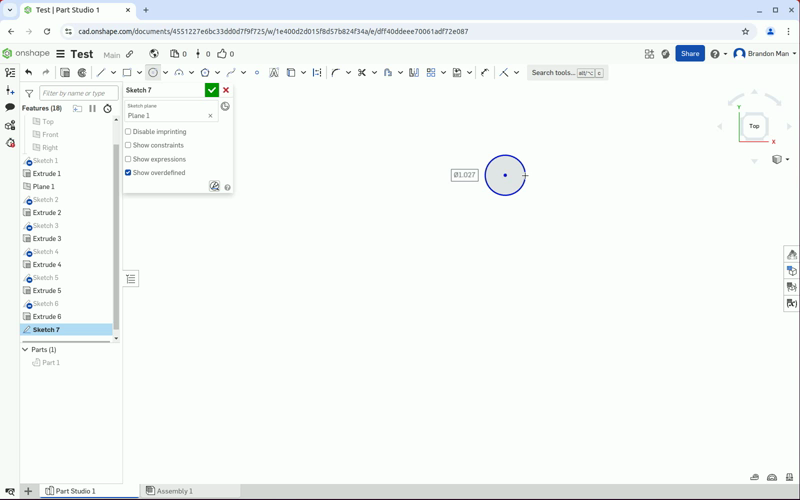
scroll(-6)
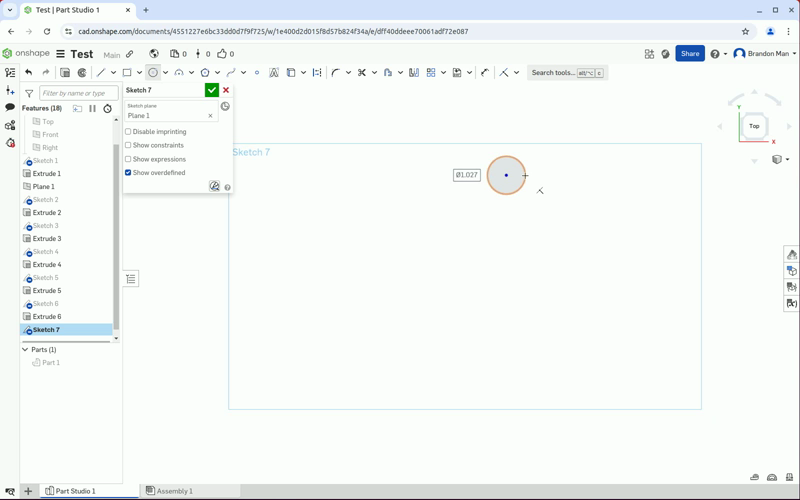
scroll(-6)
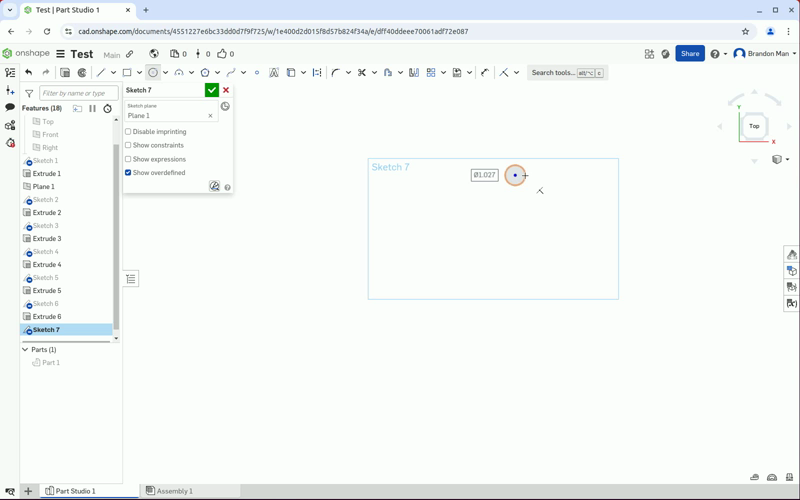
scroll(-6)
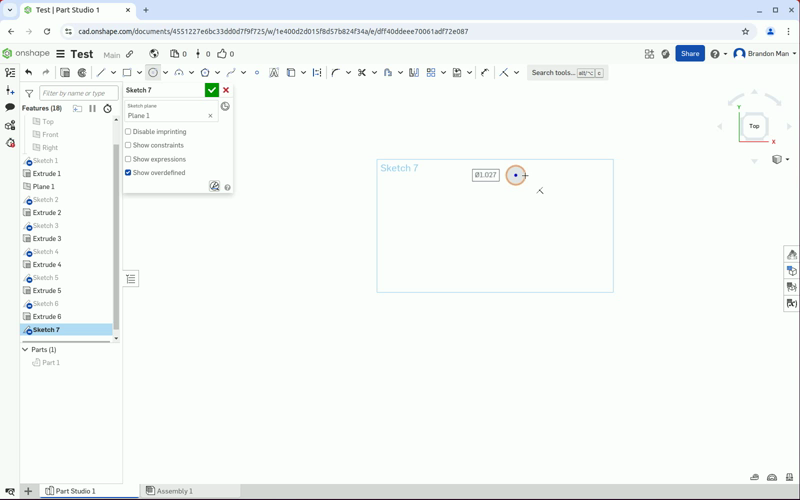
scroll(-6)
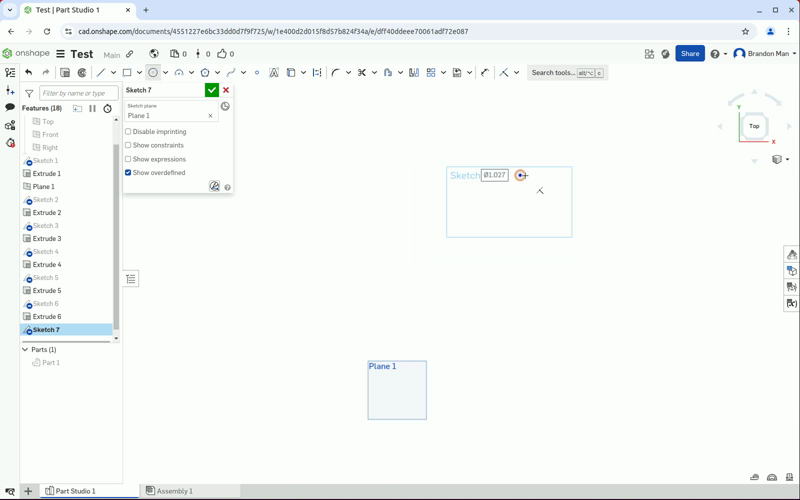
scroll(-6)
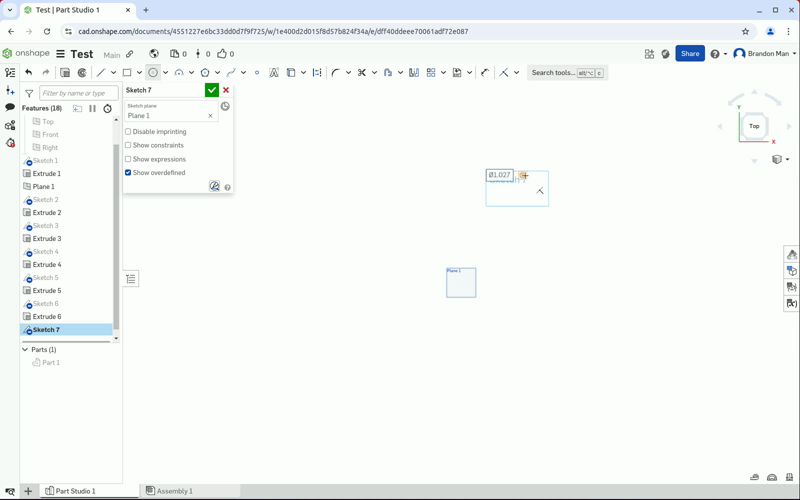
key(esc)
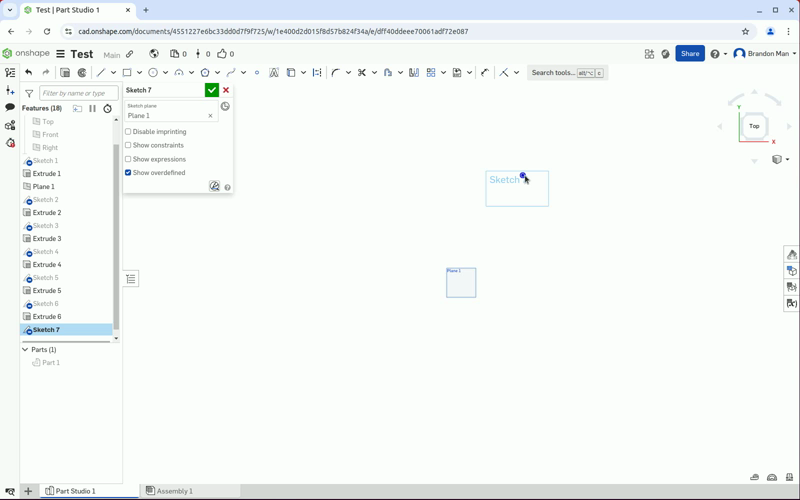
key(c)
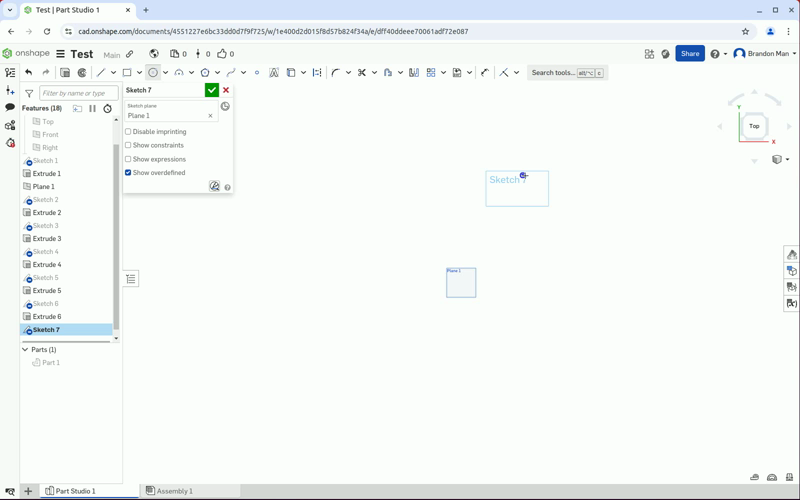
key_down(shift)
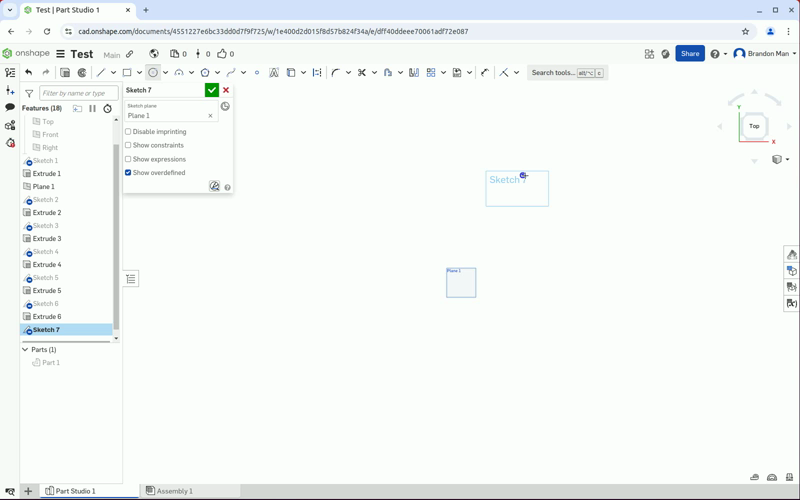
mouse_move(522, 175)
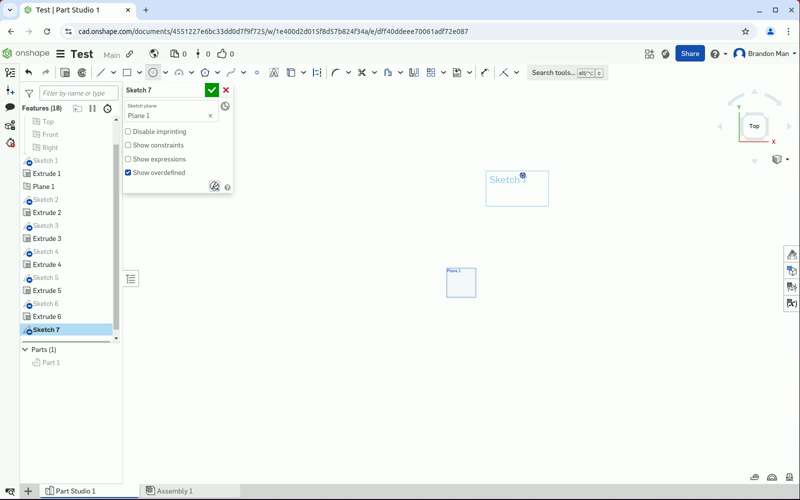
scroll(6)
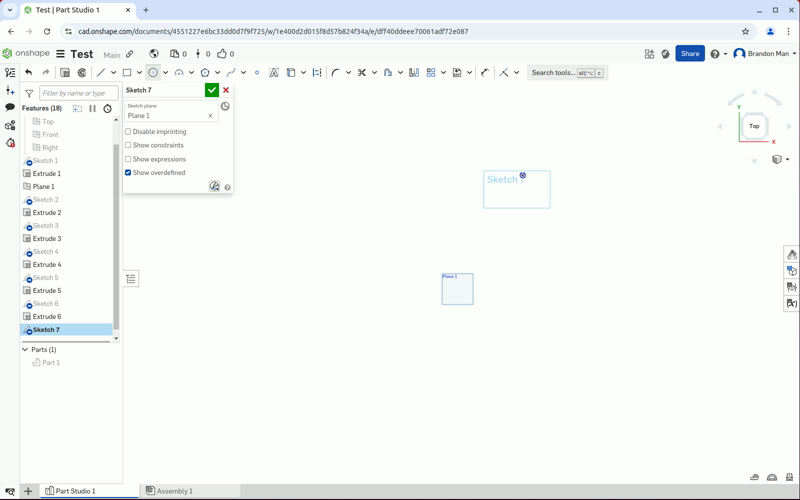
scroll(6)
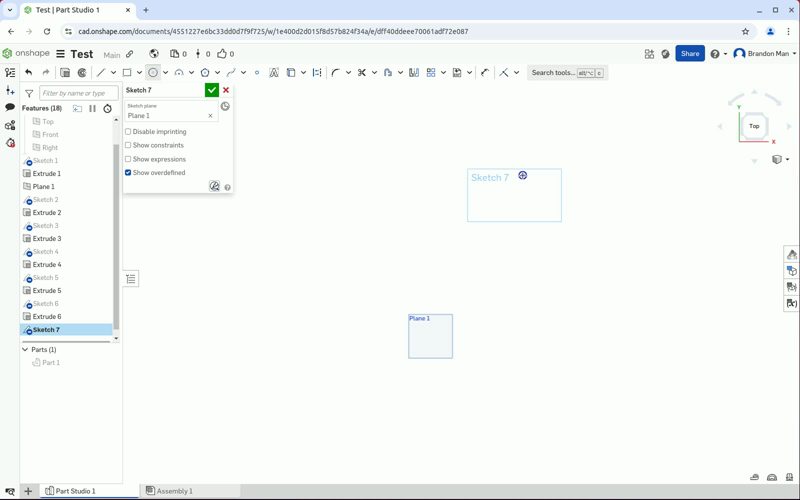
scroll(6)
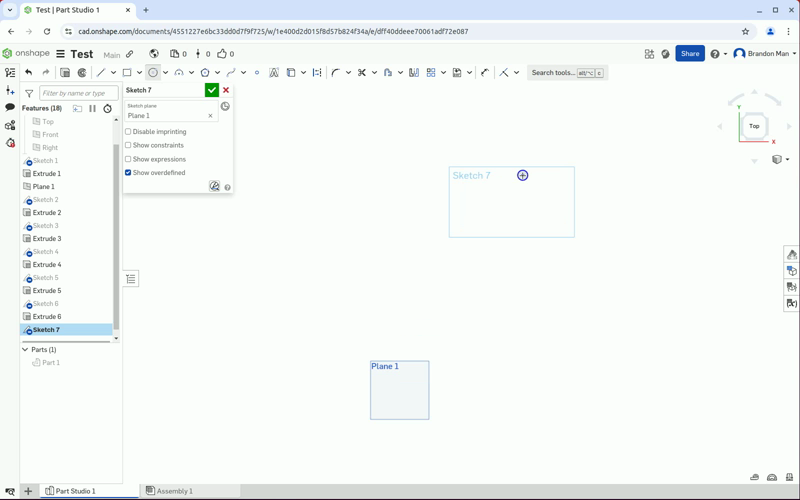
scroll(6)
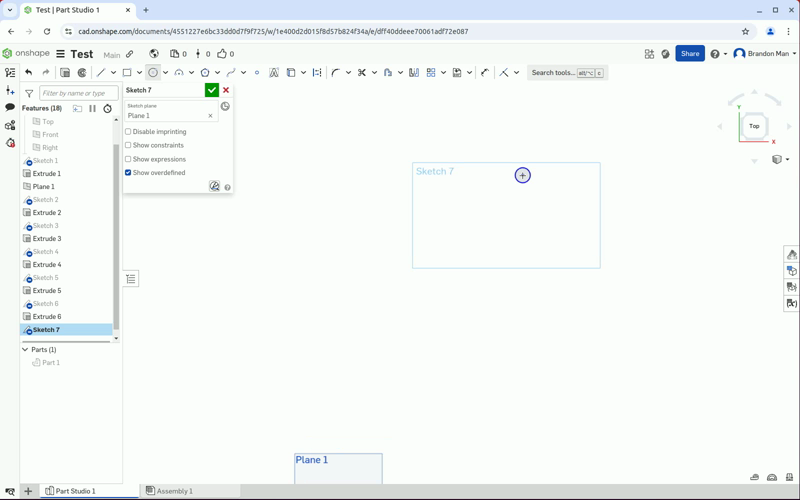
scroll(6)
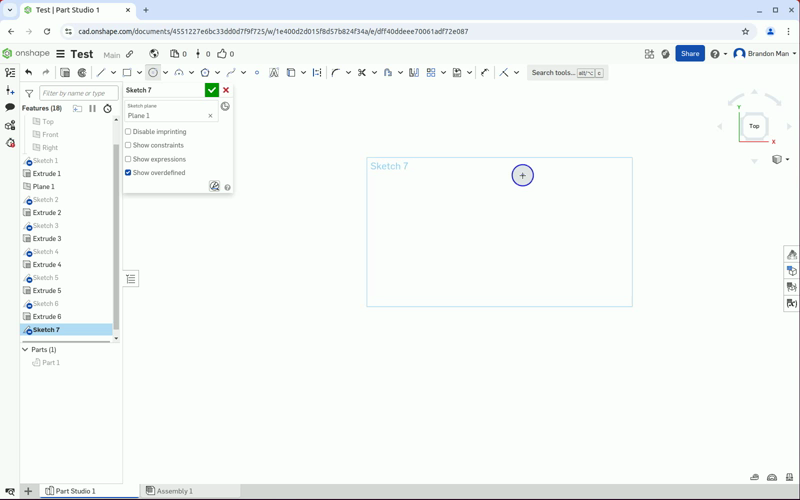
scroll(6)
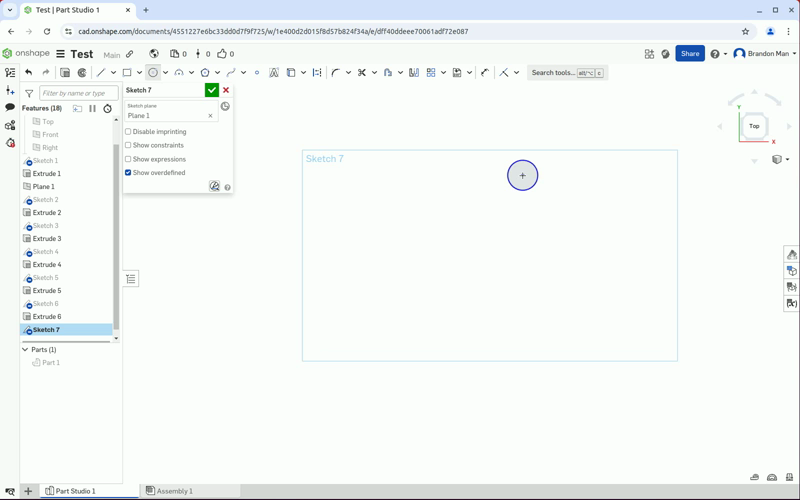
scroll(6)
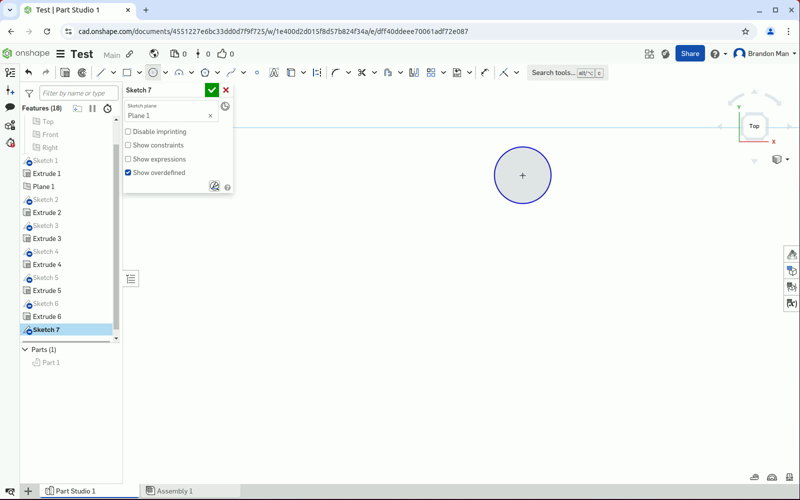
click(522, 175)
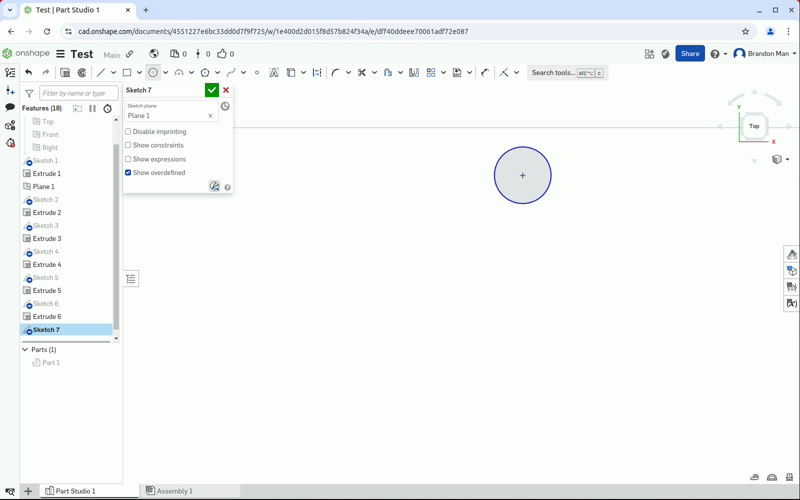
scroll(-6)
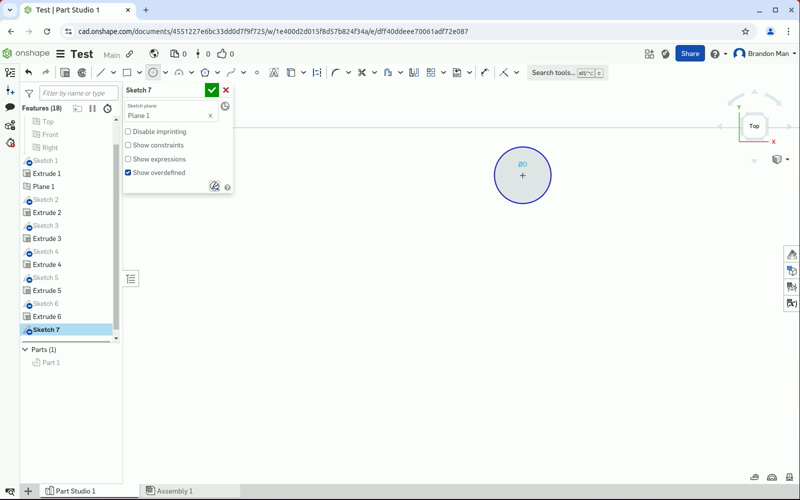
scroll(-6)
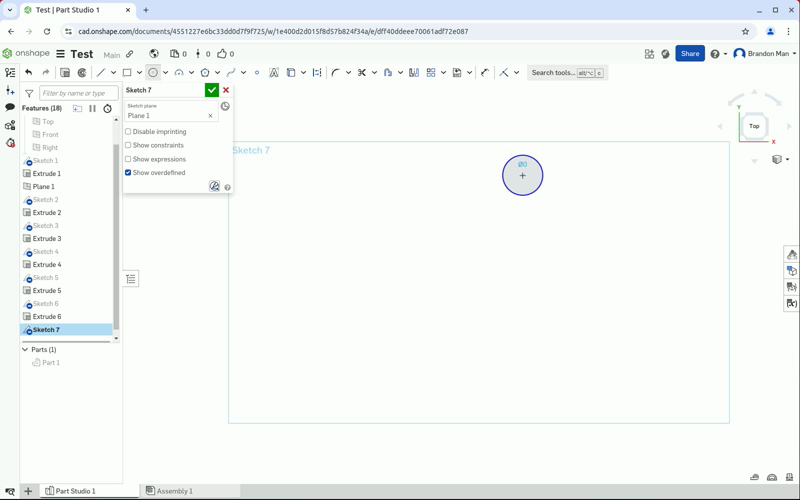
scroll(-6)
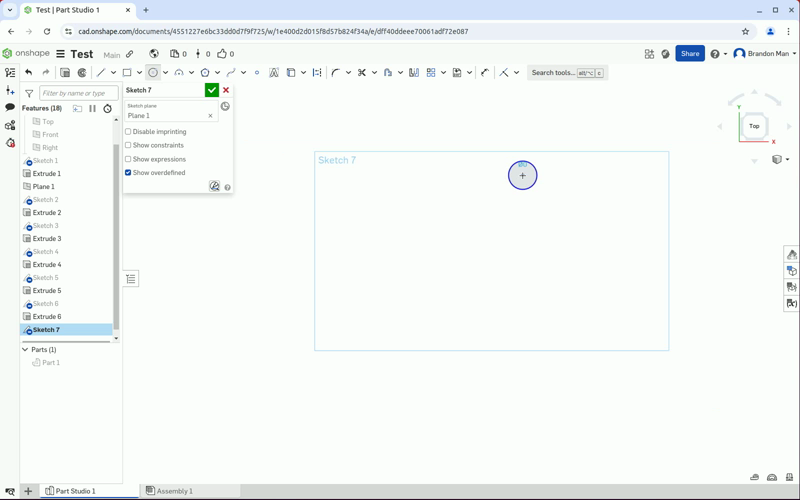
scroll(-6)
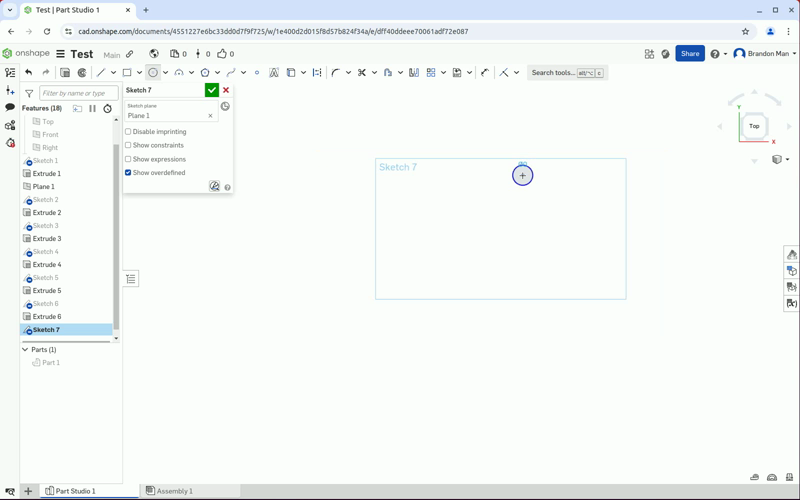
scroll(-6)
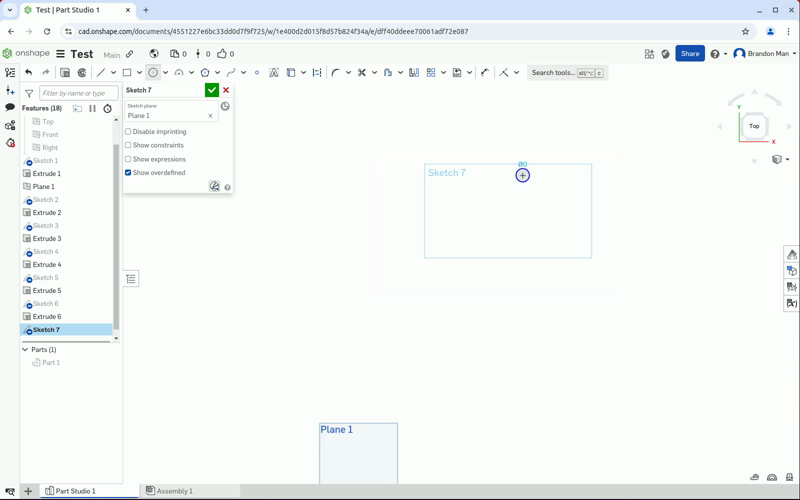
scroll(-6)
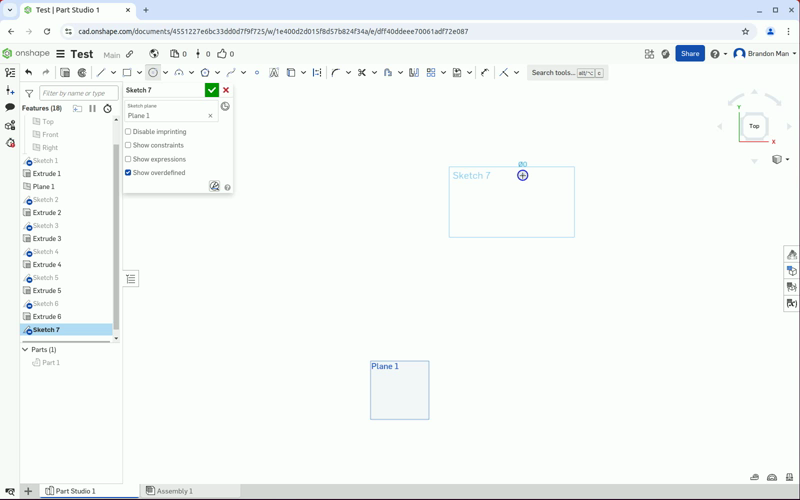
scroll(-6)
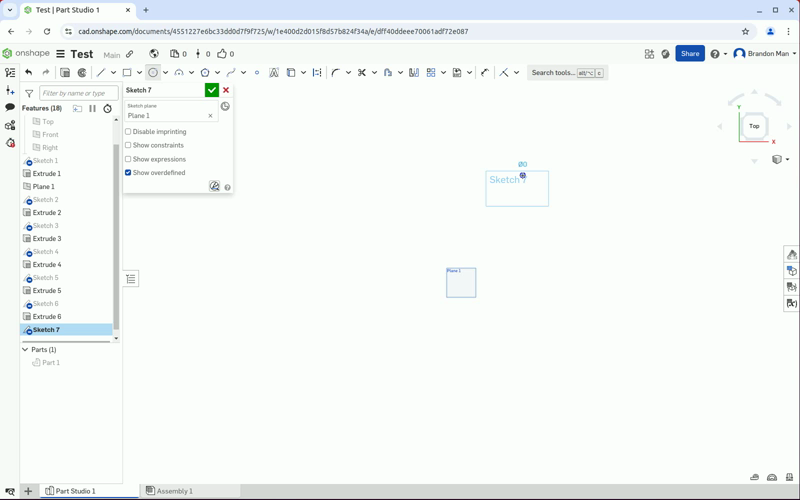
key_up(shift)
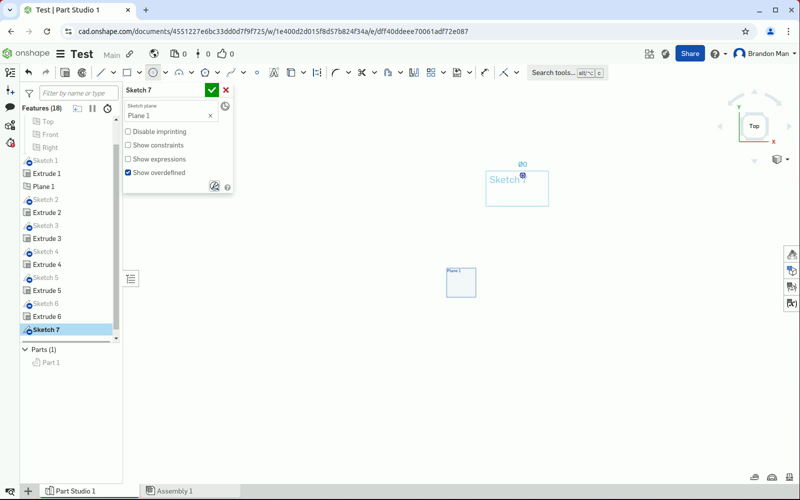
mouse_move(524, 175)
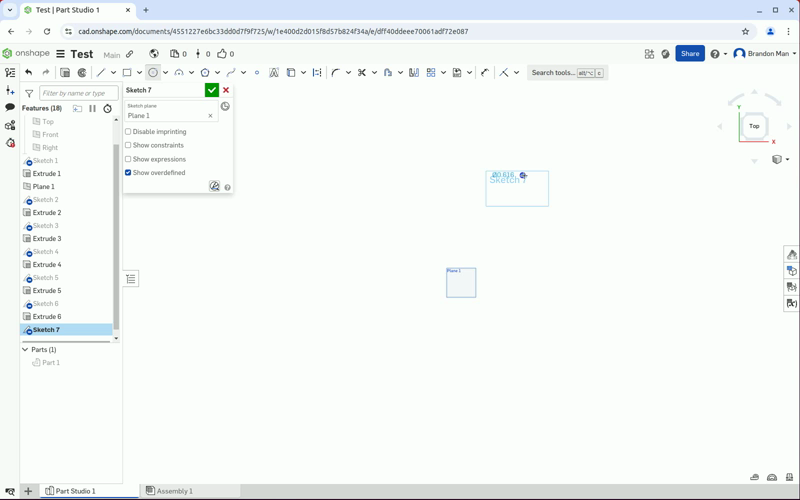
scroll(6)
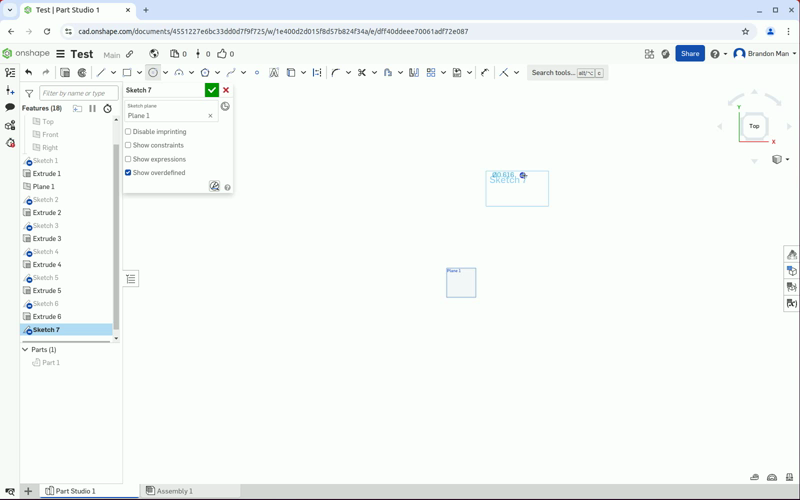
scroll(6)
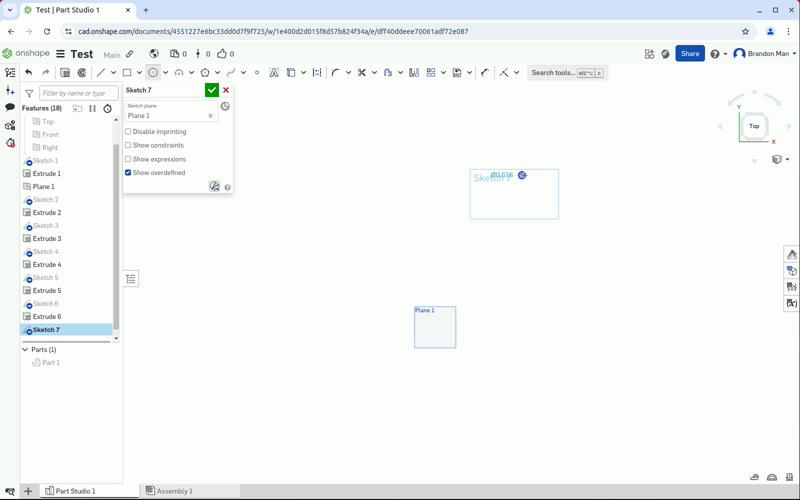
scroll(6)
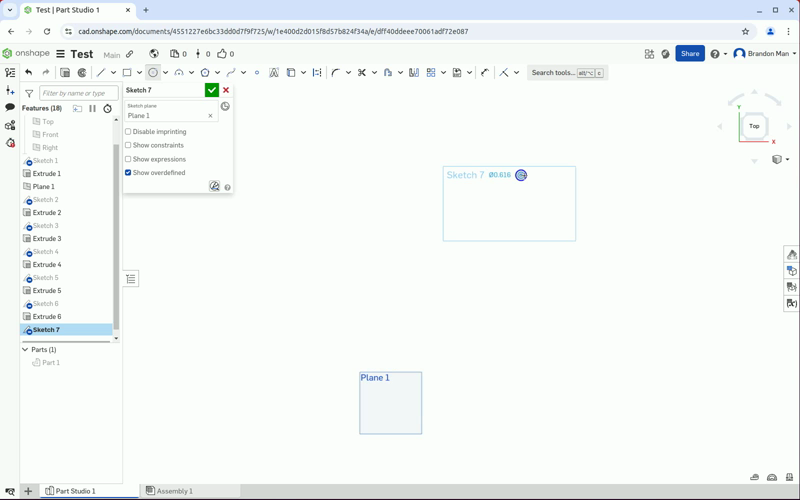
scroll(6)
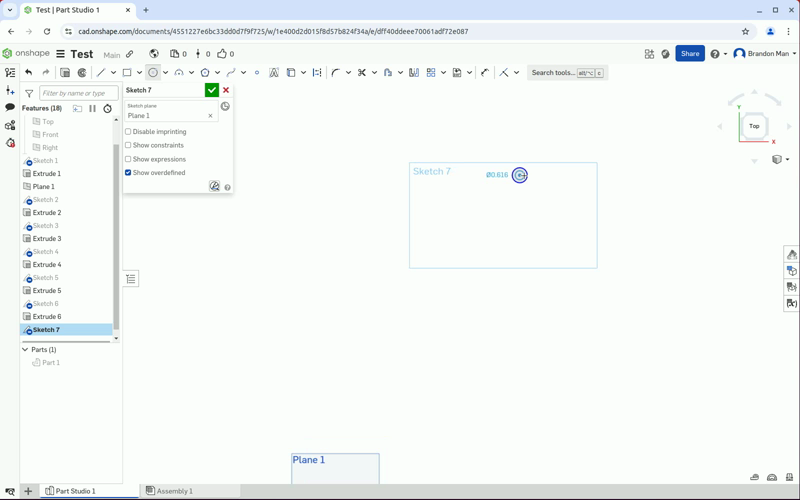
scroll(6)
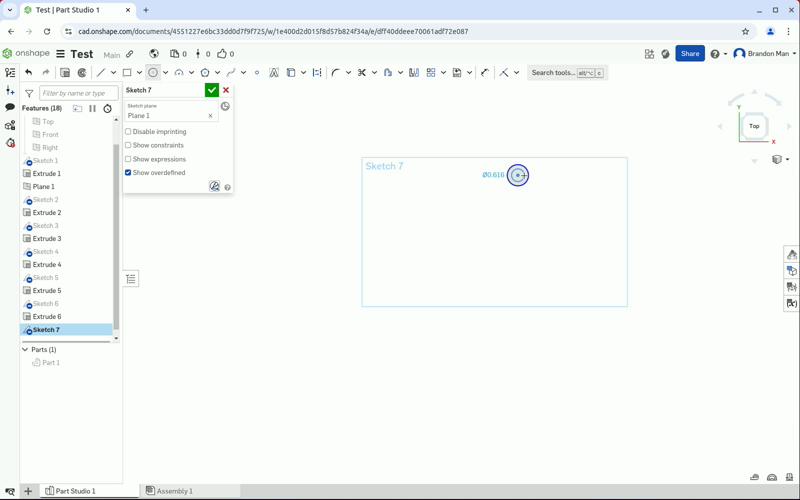
scroll(6)
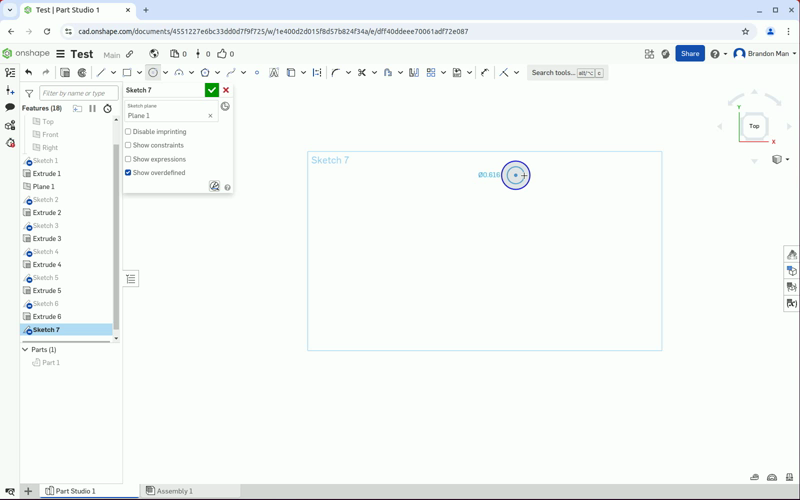
scroll(6)
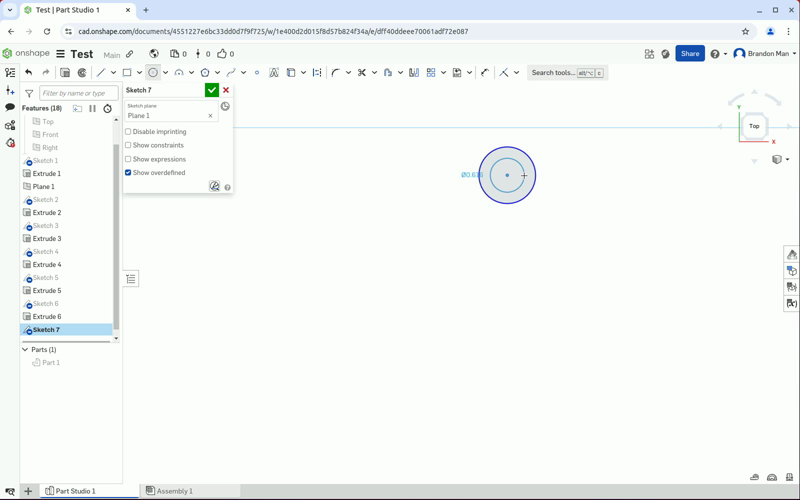
click(524, 175)
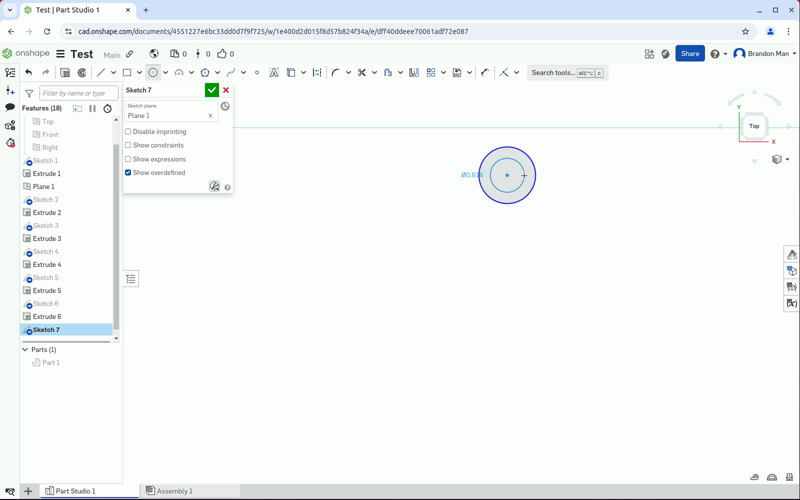
scroll(-6)
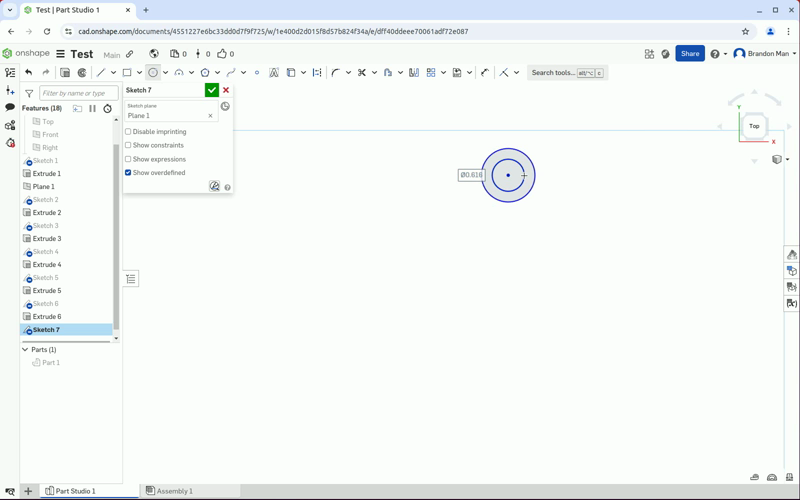
scroll(-6)
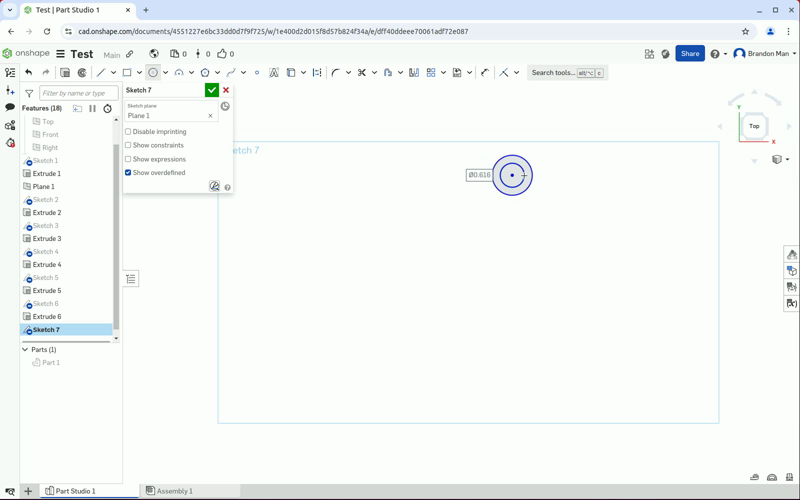
scroll(-6)
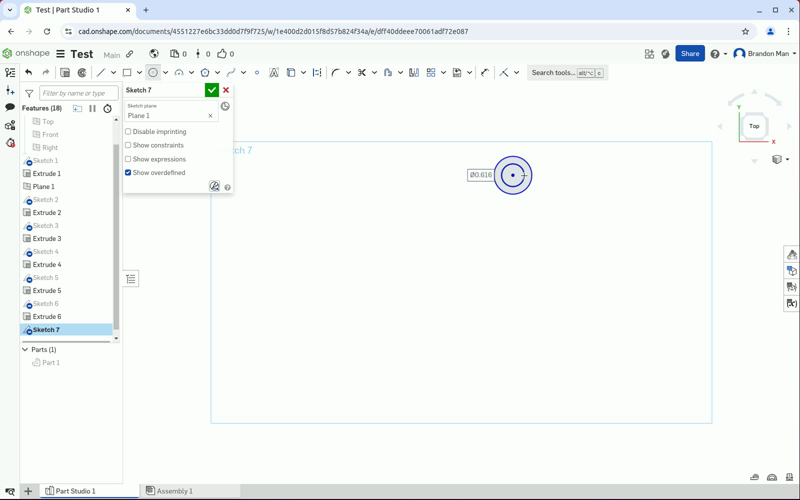
scroll(-6)
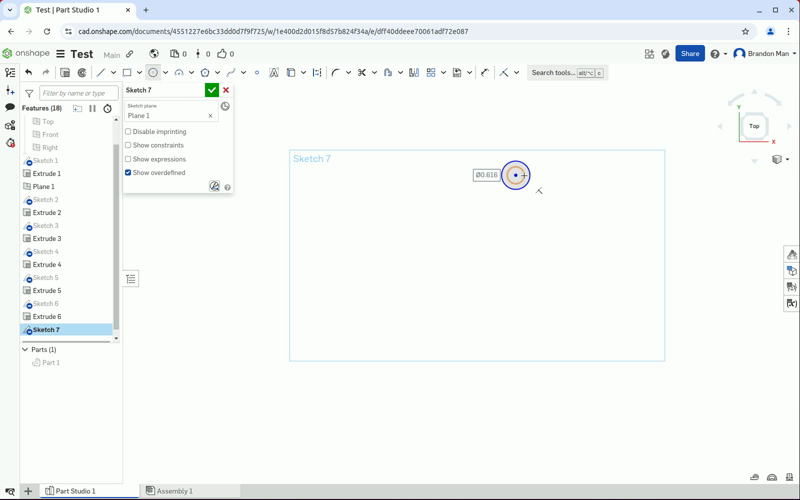
scroll(-6)
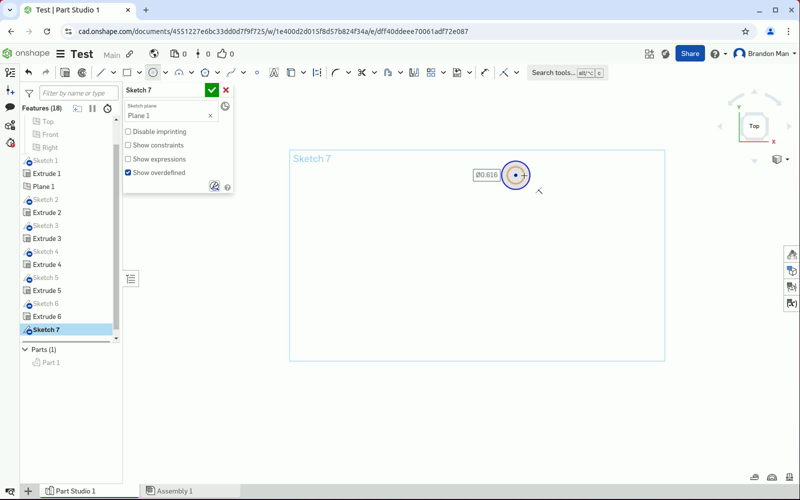
scroll(-6)
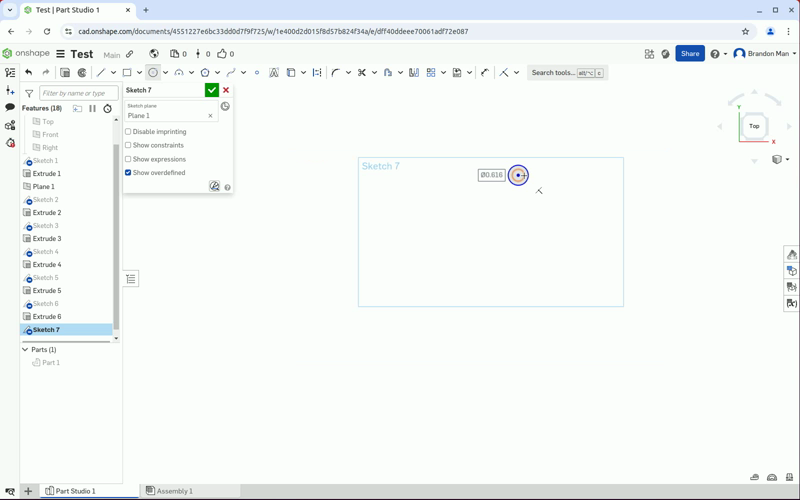
scroll(-6)
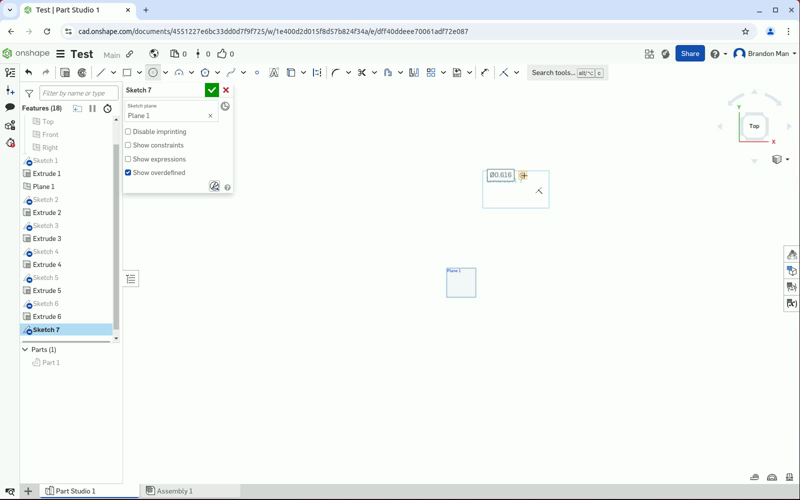
key(esc)
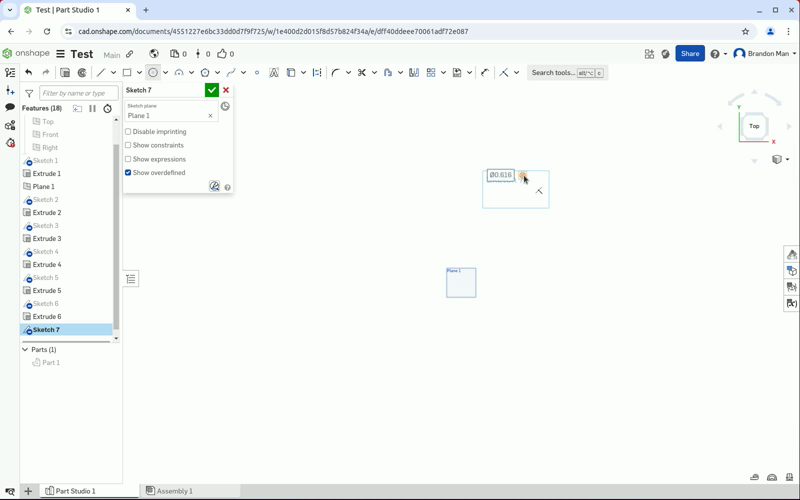
mouse_move(521, 176)
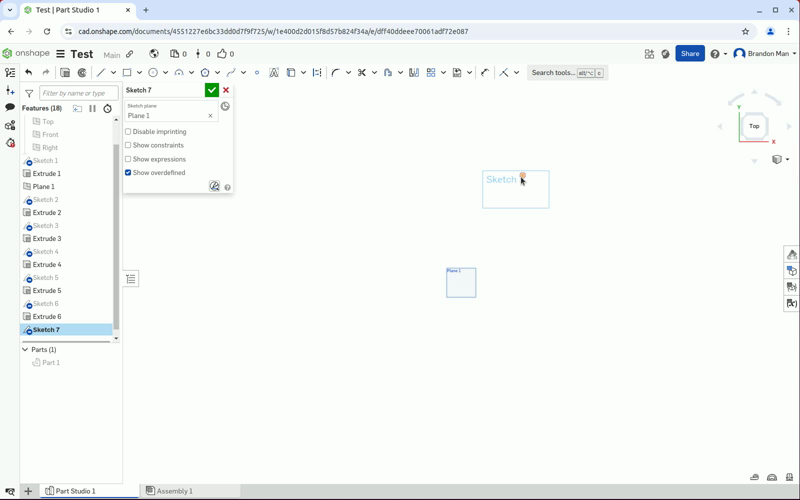
scroll(6)
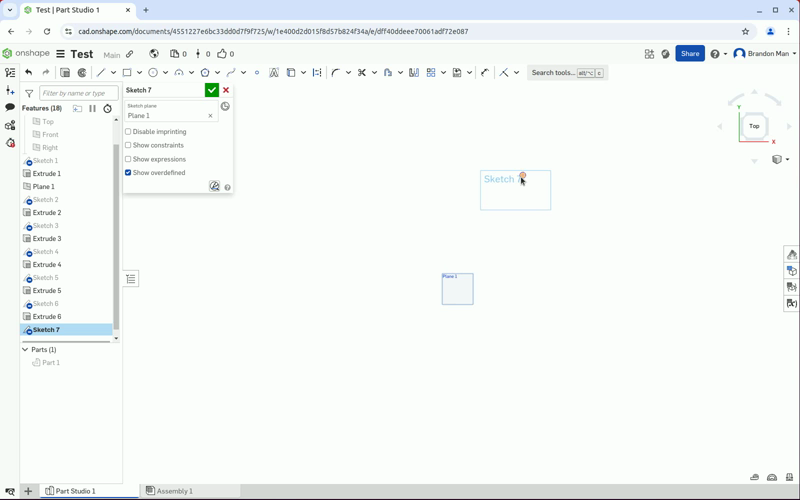
scroll(6)
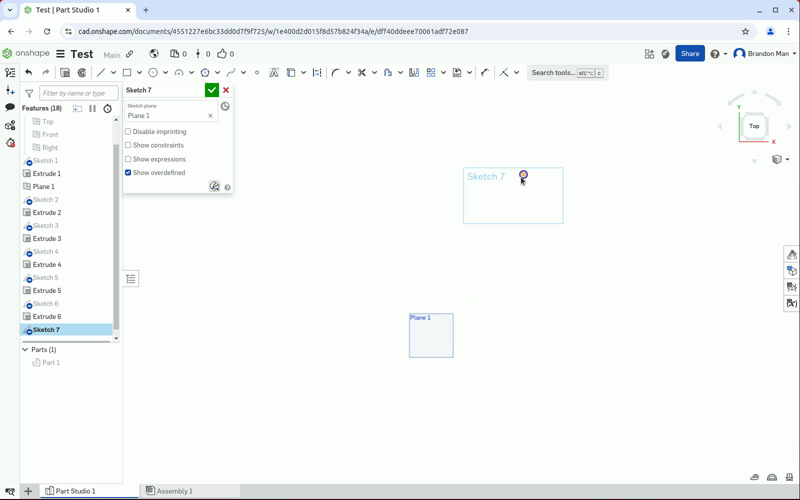
scroll(6)
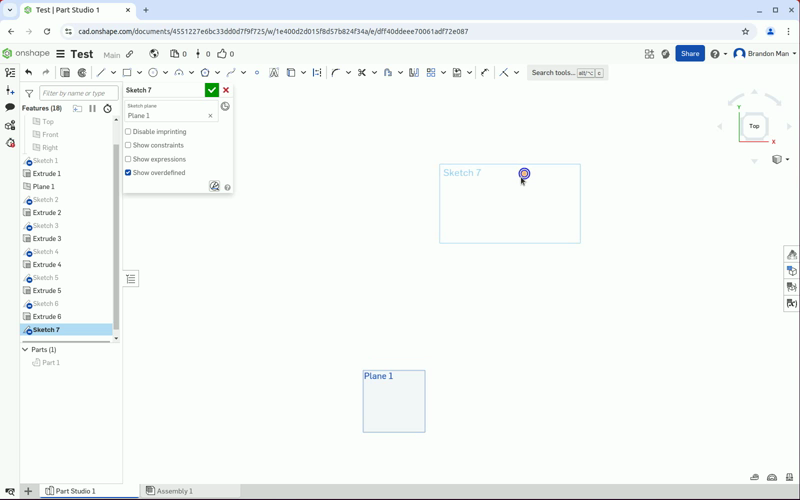
scroll(6)
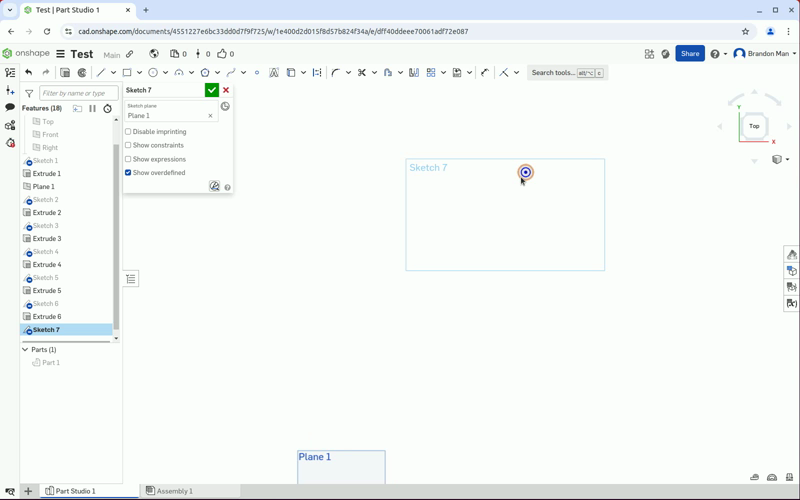
scroll(6)
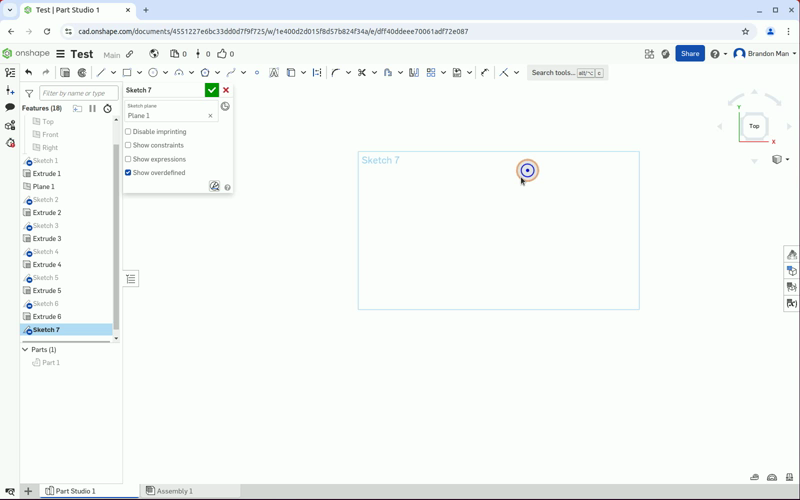
scroll(6)
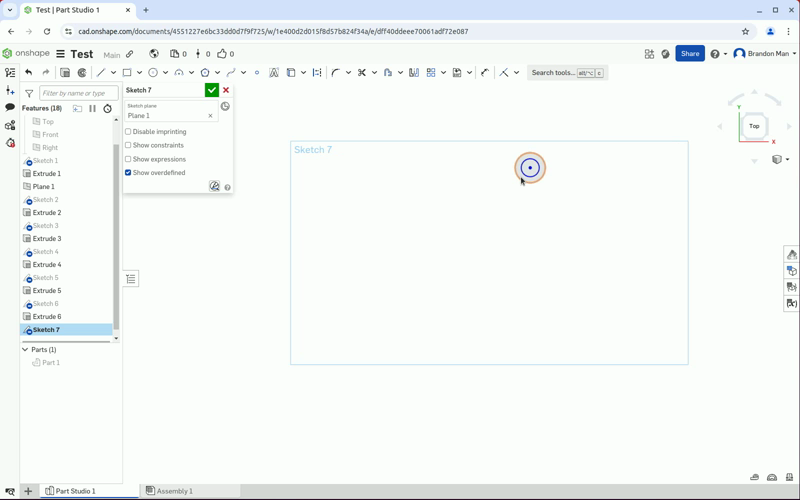
scroll(6)
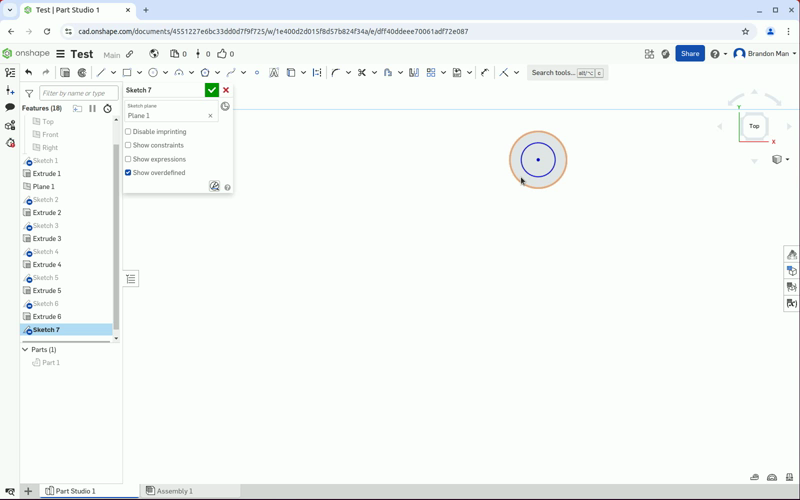
click(521, 176)
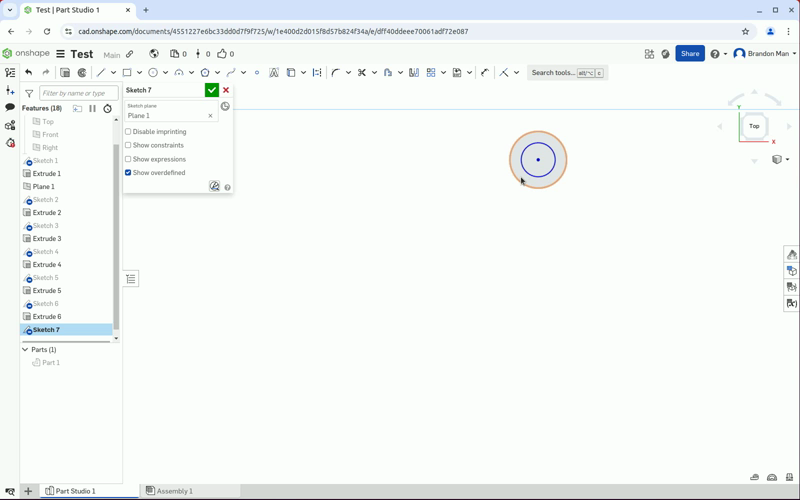
scroll(-6)
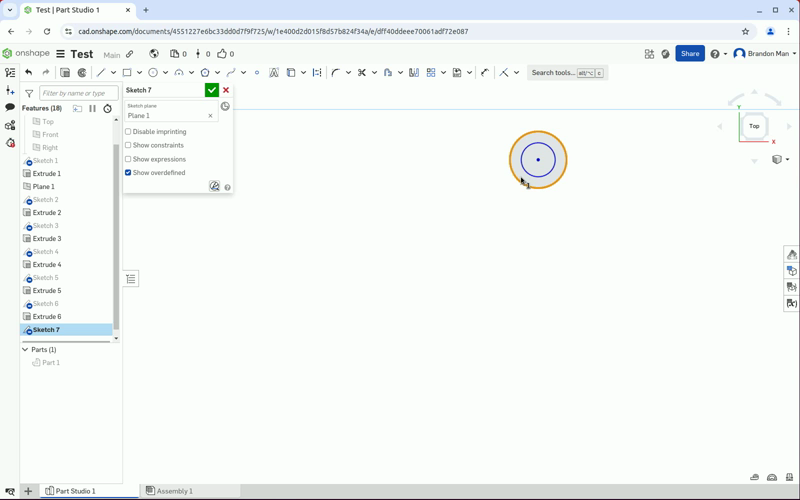
scroll(-6)
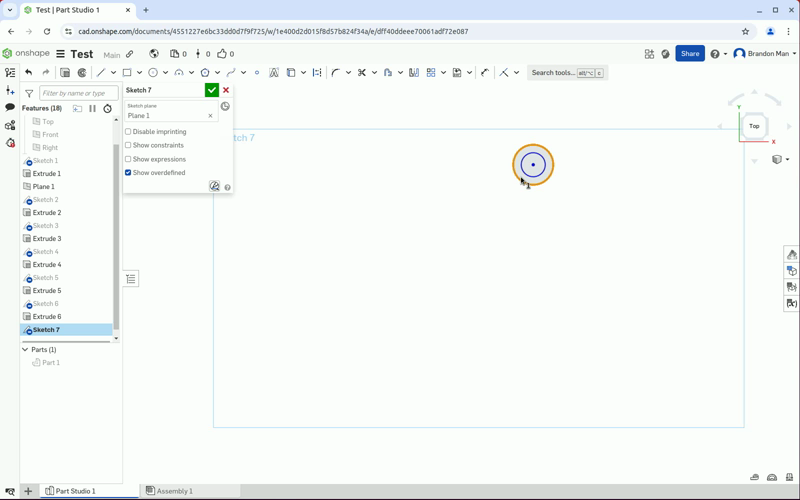
scroll(-6)
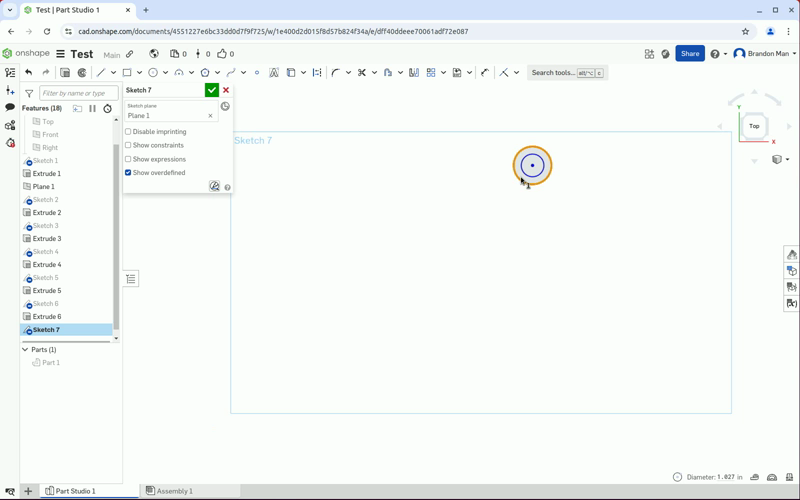
scroll(-6)
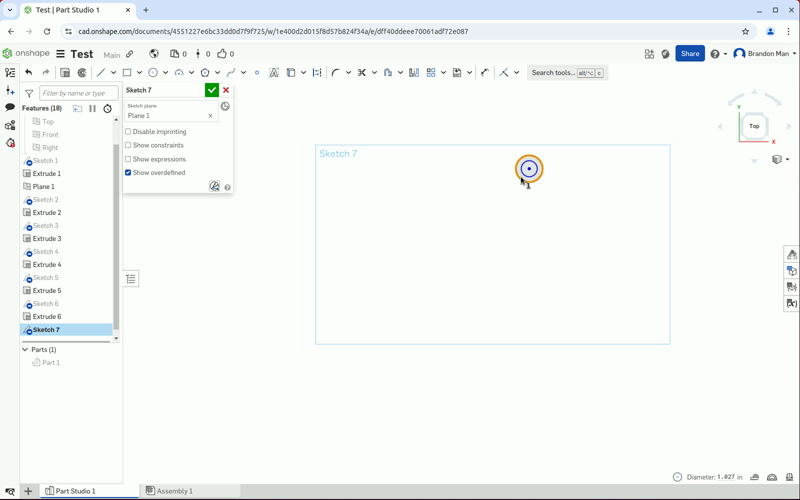
scroll(-6)
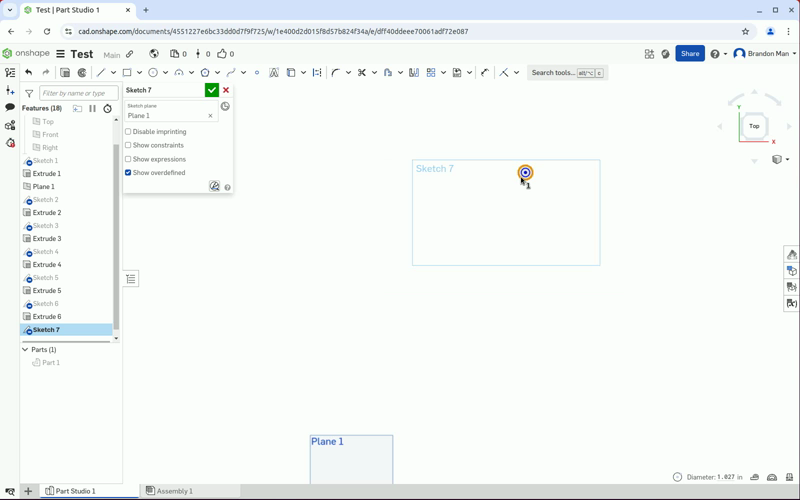
scroll(-6)
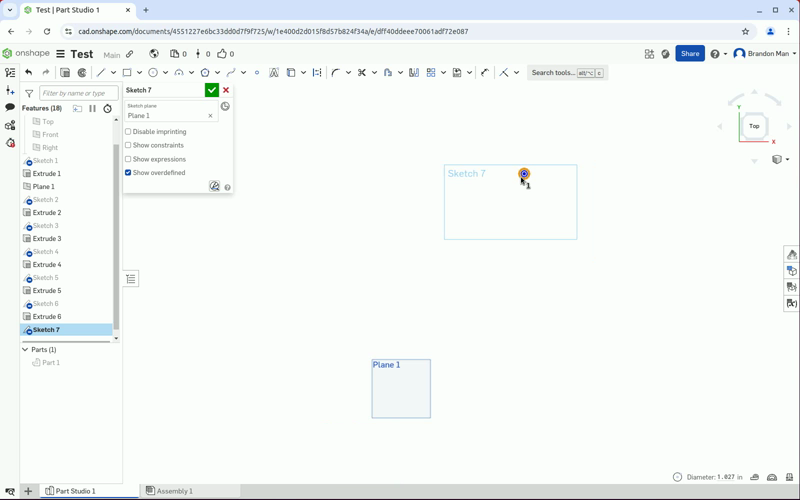
scroll(-6)
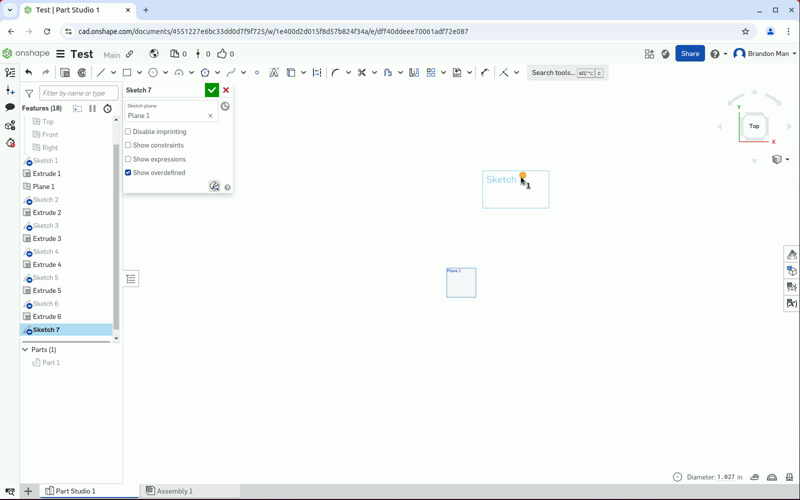
mouse_move(73, 352)
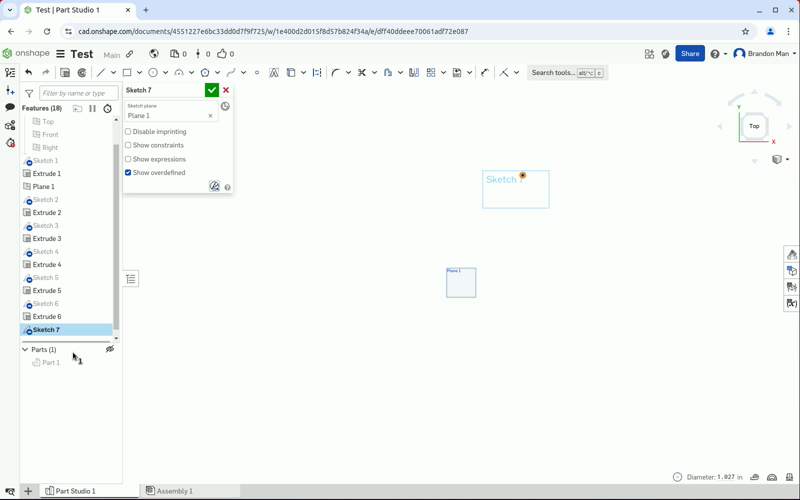
key(shift+y)
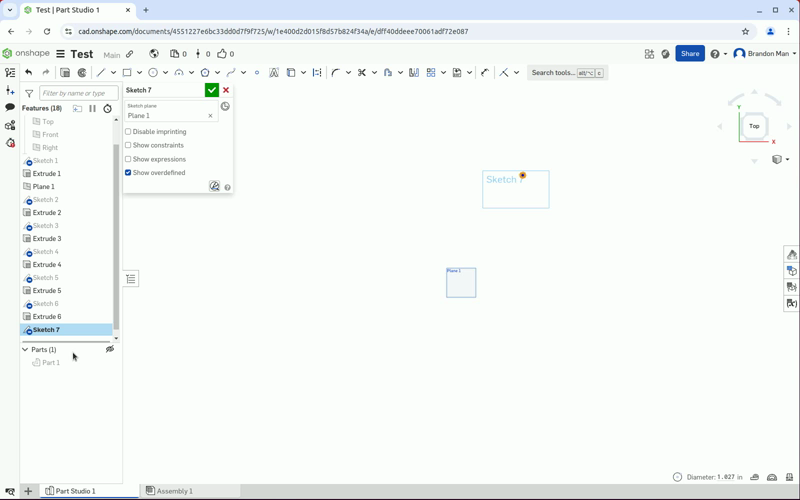
key(shift+e)
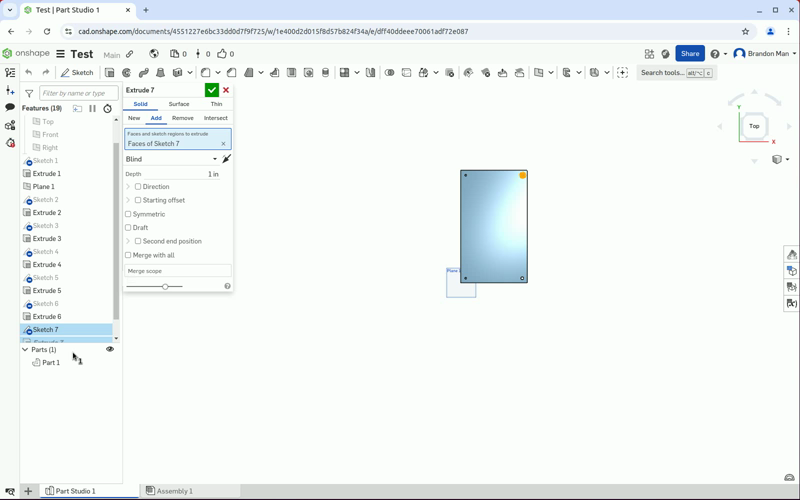
mouse_move(143, 106)
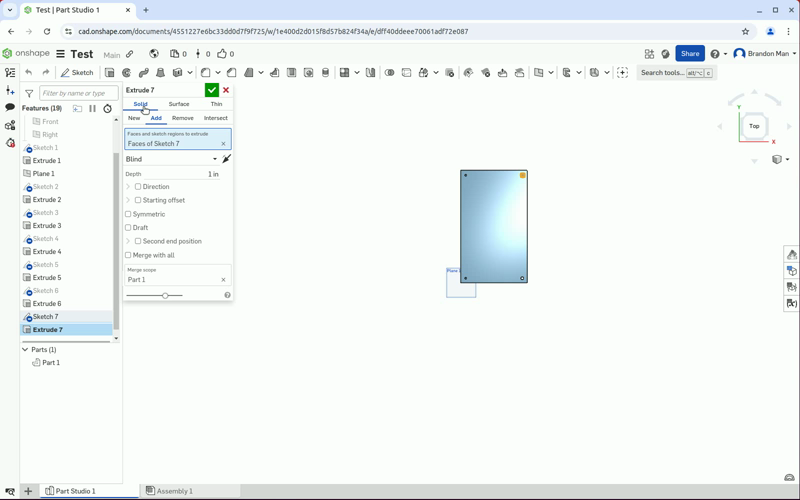
click(143, 106)
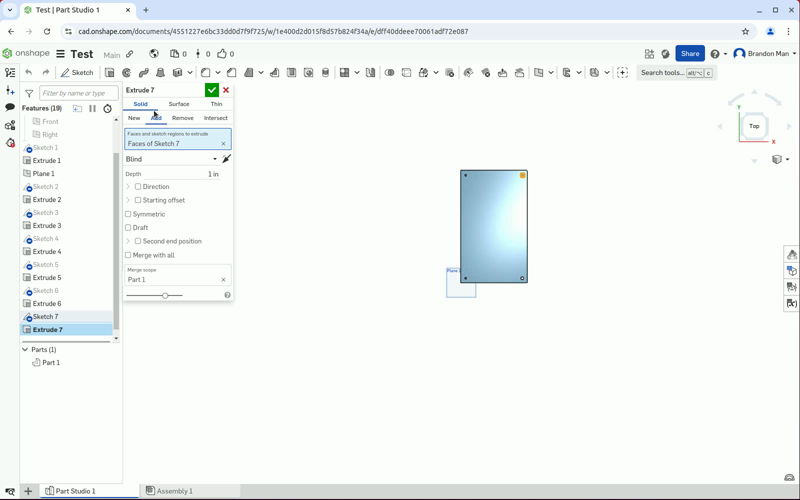
mouse_move(186, 120)
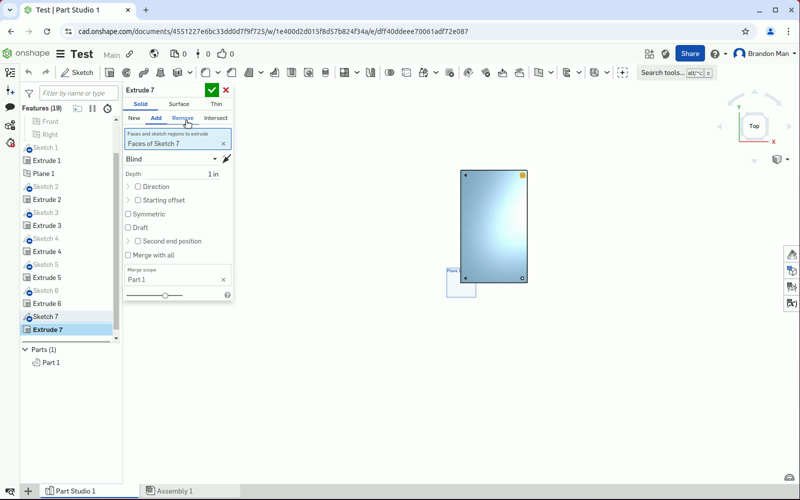
click(186, 120)
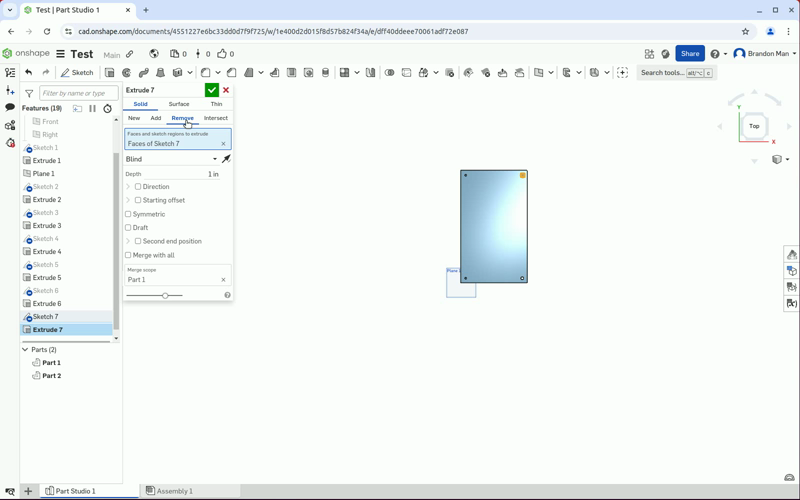
key(tab, 4)
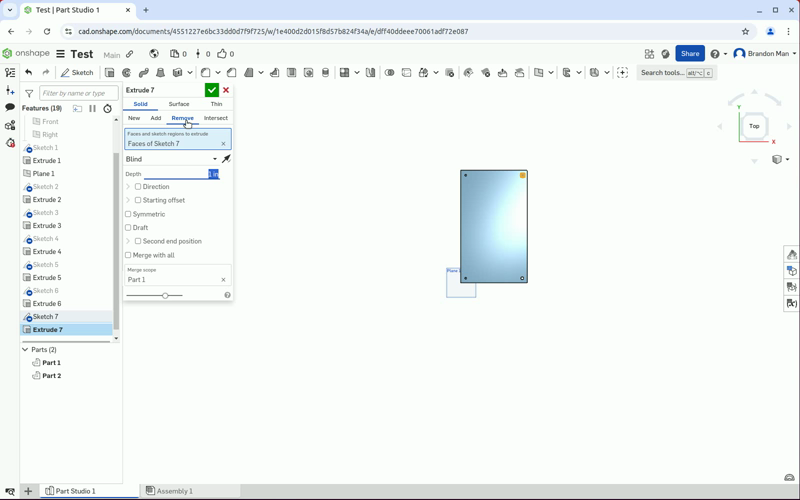
text(0.241)
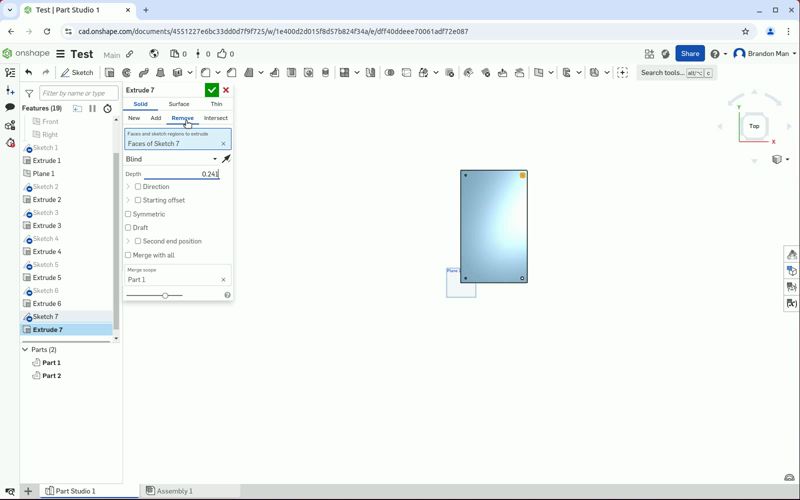
key(tab, 6)
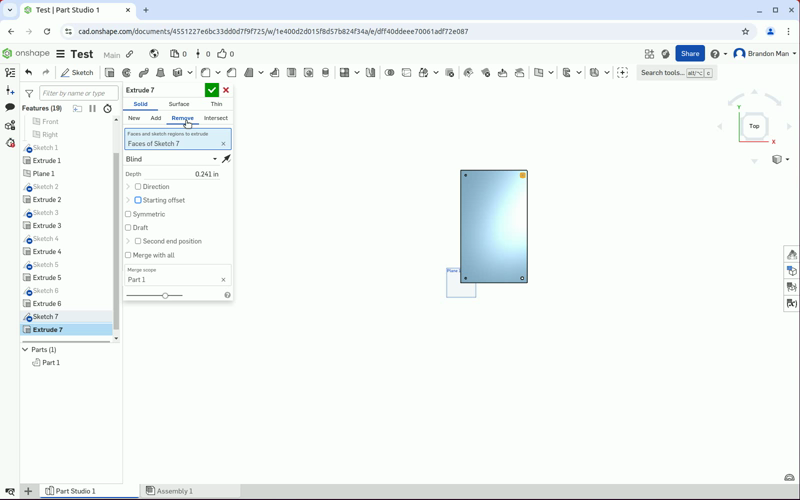
key(space)
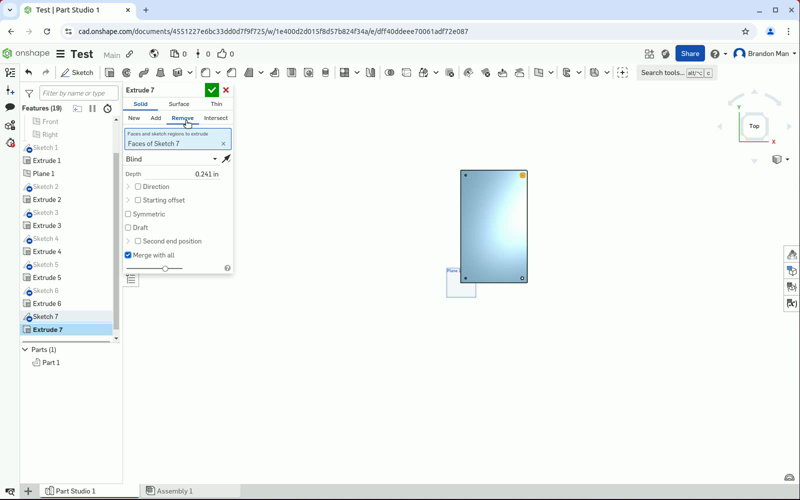
key(enter)
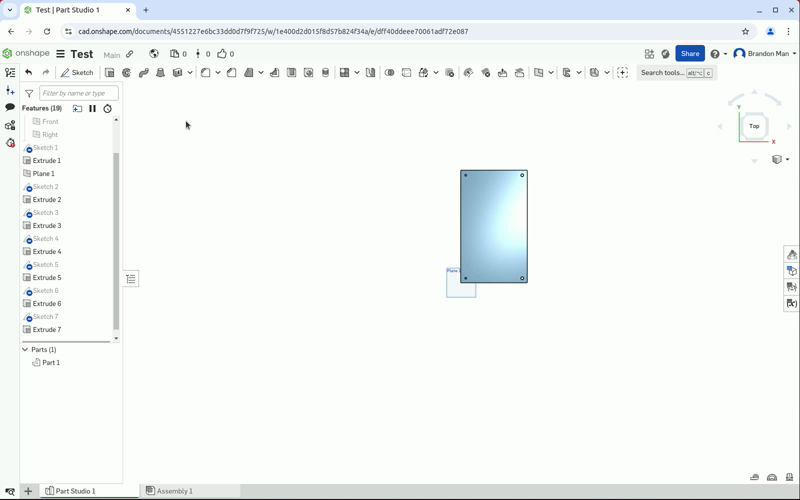
key(shift+h)
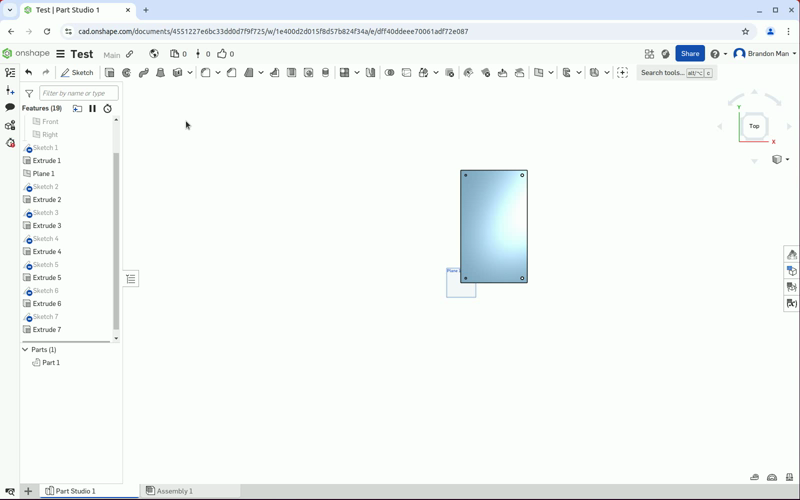
key(shift+h)
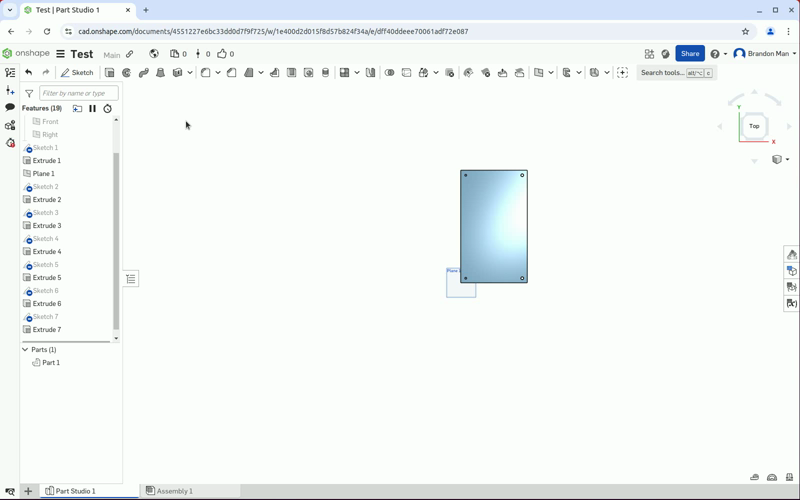
mouse_move(69, 150)
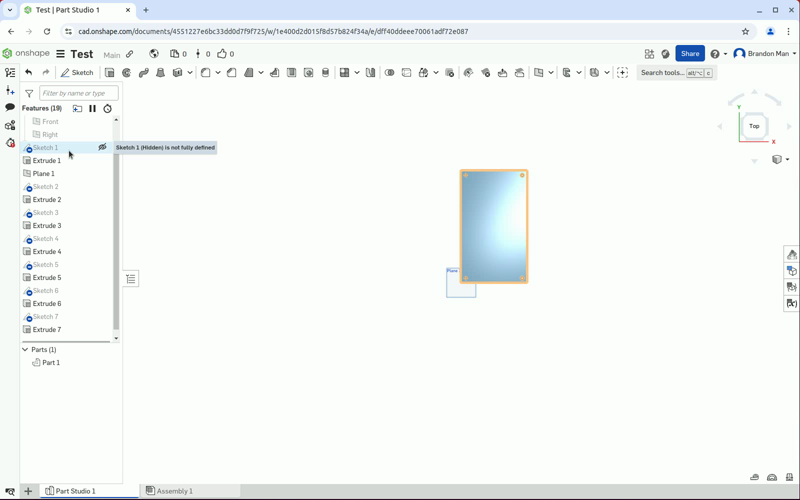
click(69, 150)
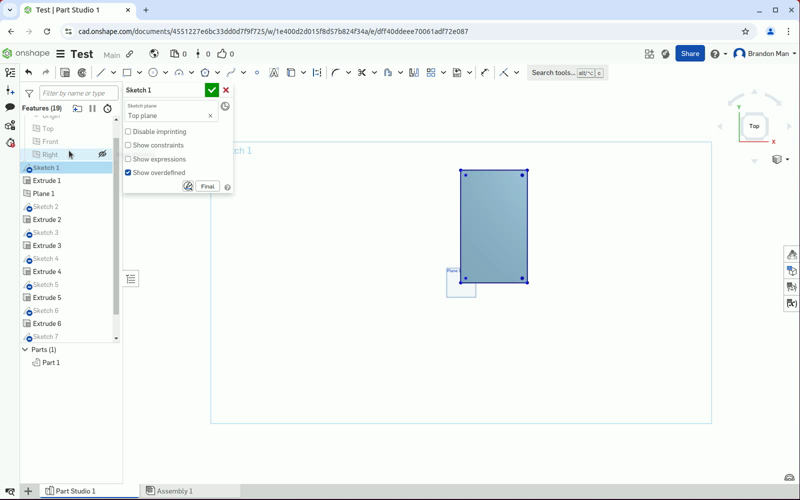
mouse_move(229, 92)
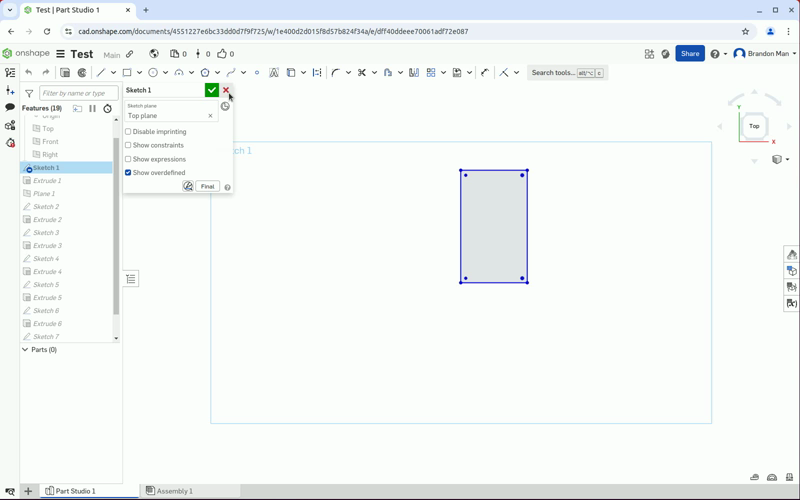
click(229, 92)
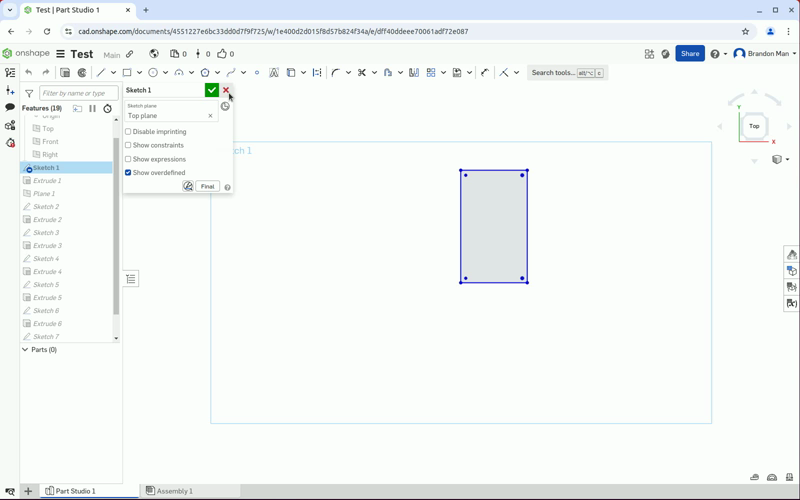
key(shift+s)
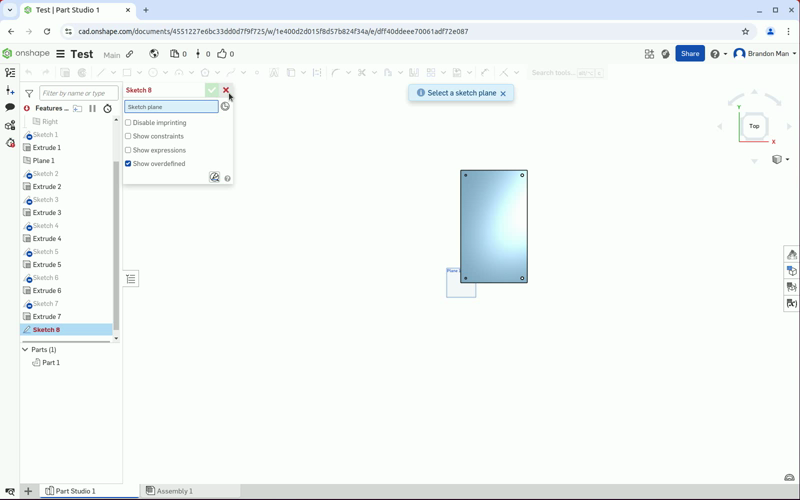
mouse_move(69, 163)
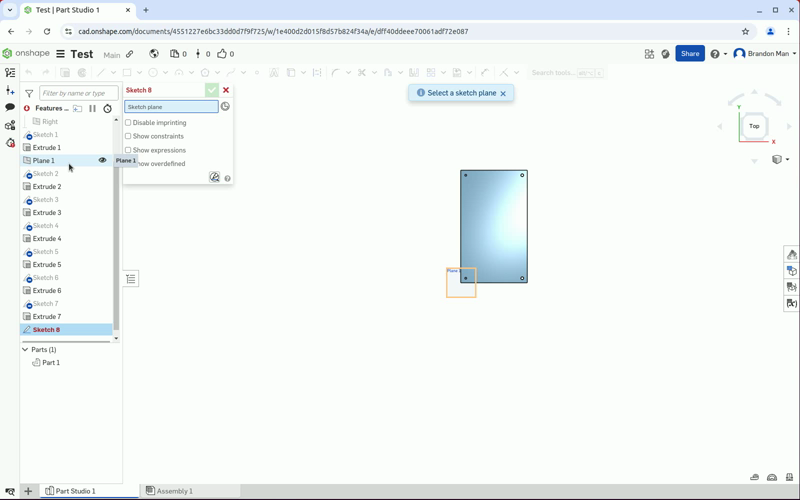
click(69, 163)
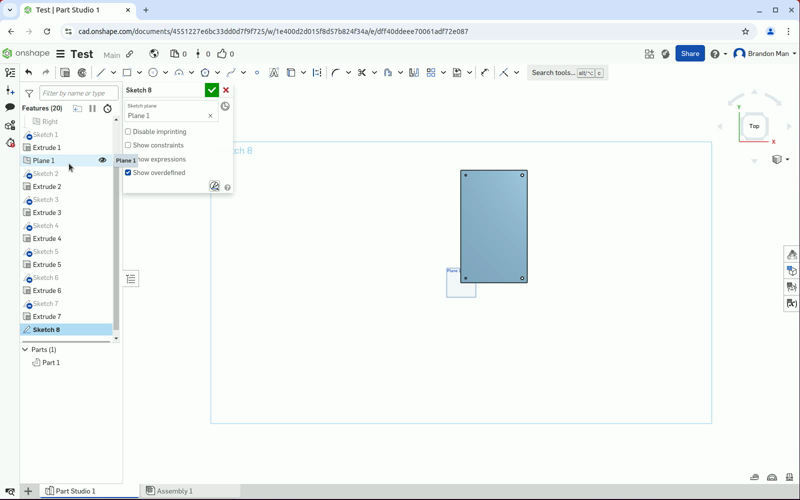
mouse_move(73, 352)
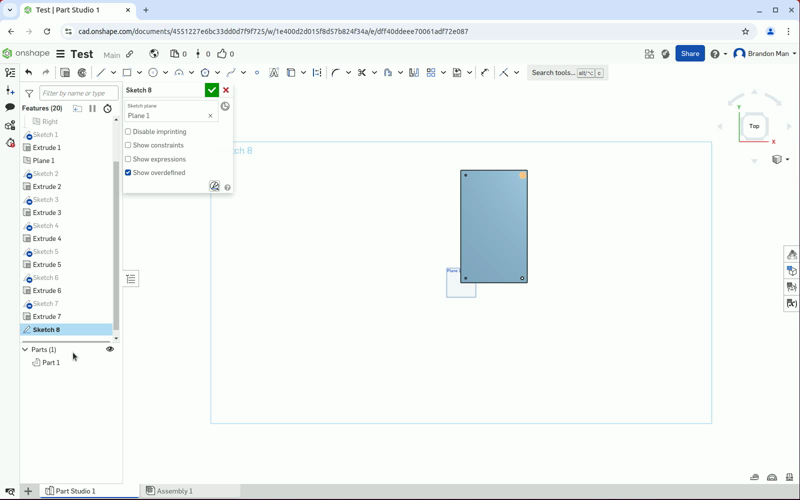
key(y)
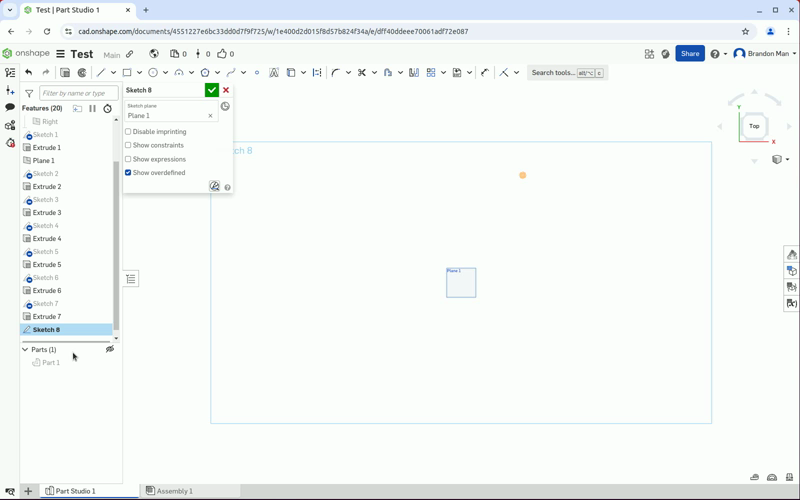
key(c)
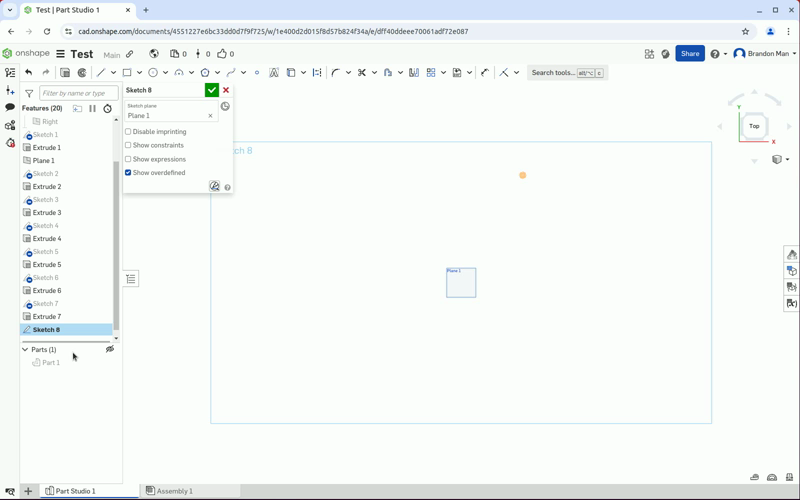
key_down(shift)
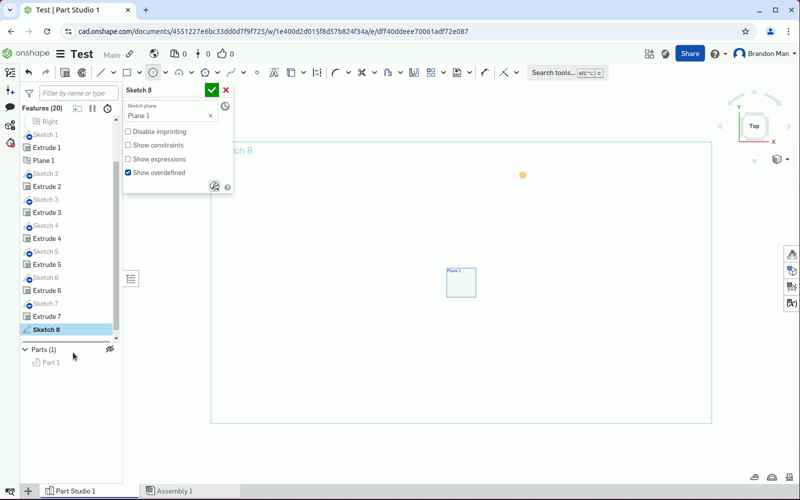
mouse_move(465, 278)
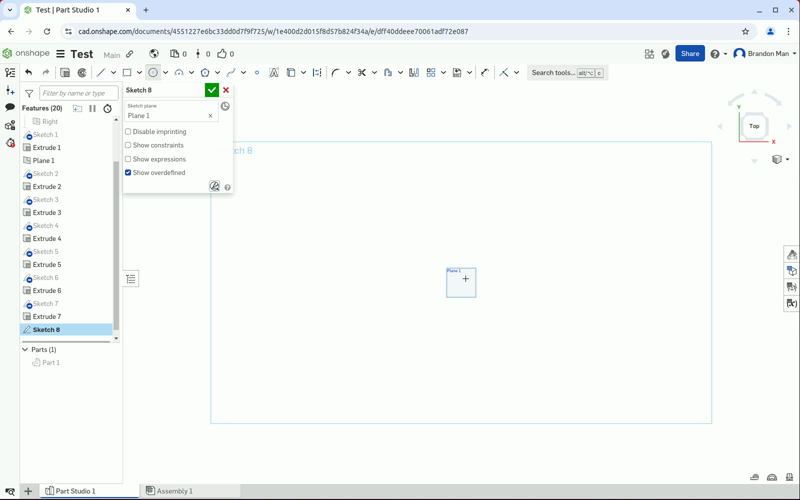
click(465, 278)
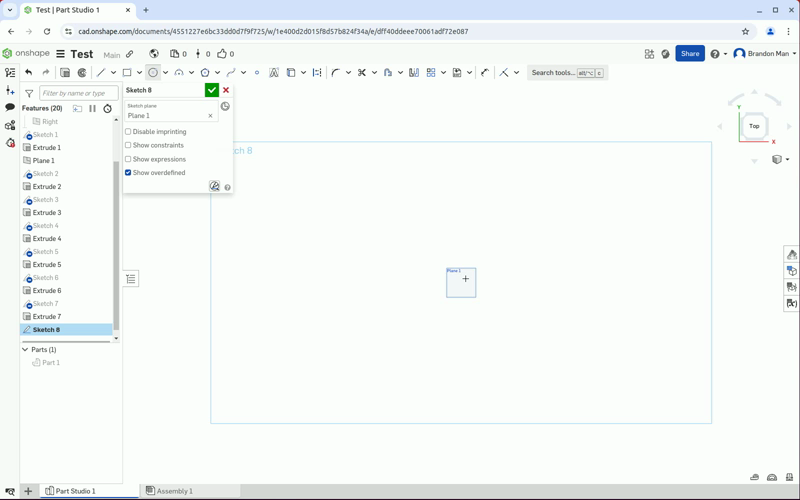
key_up(shift)
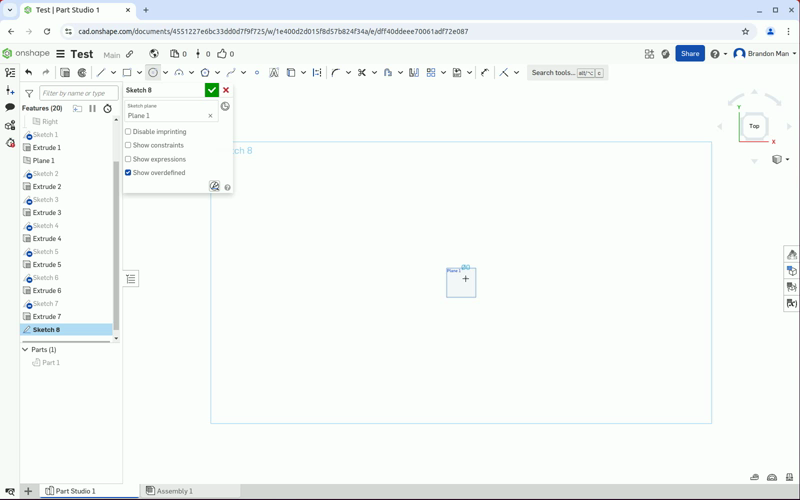
mouse_move(467, 278)
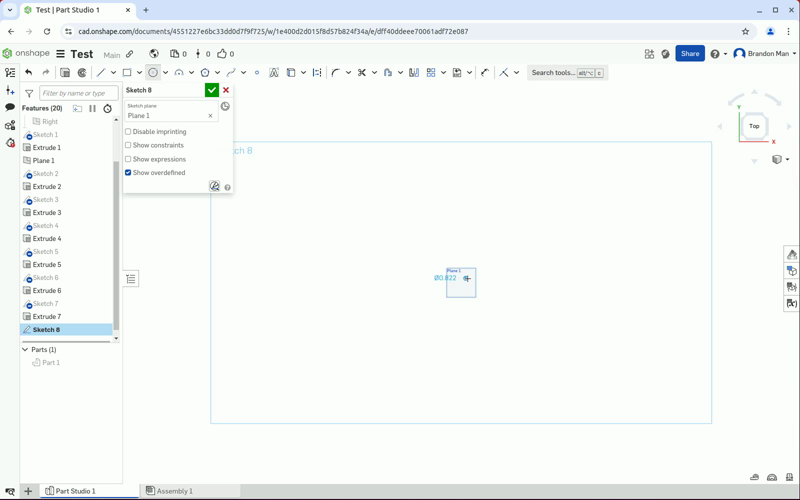
scroll(6)
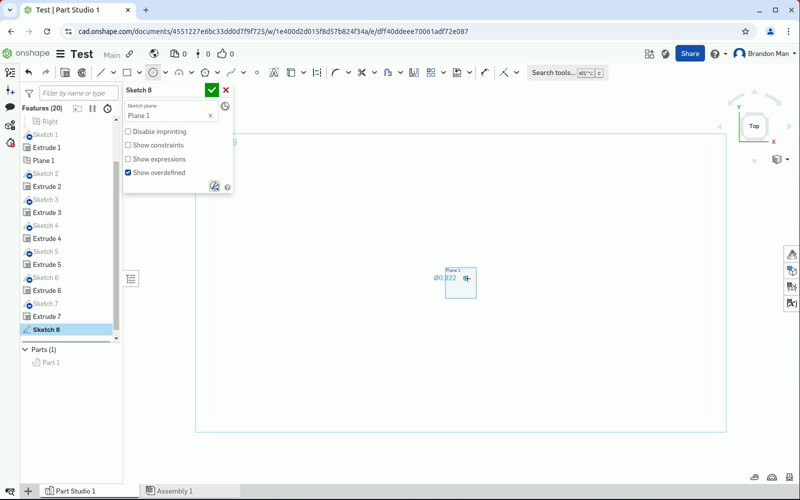
scroll(6)
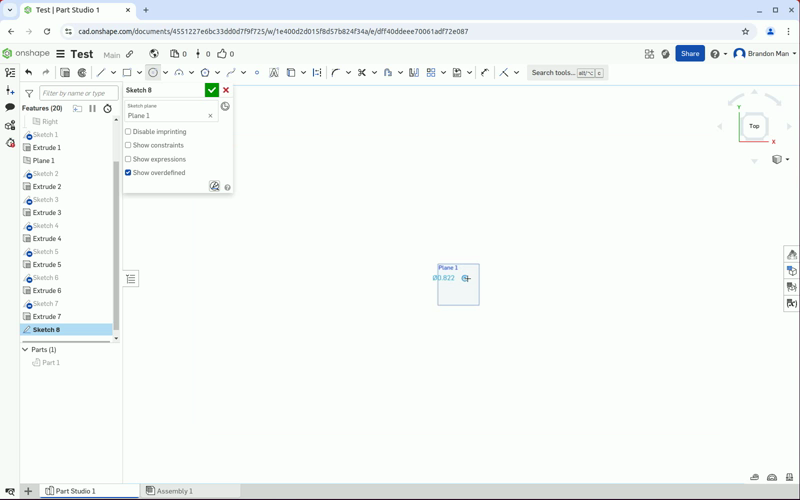
scroll(6)
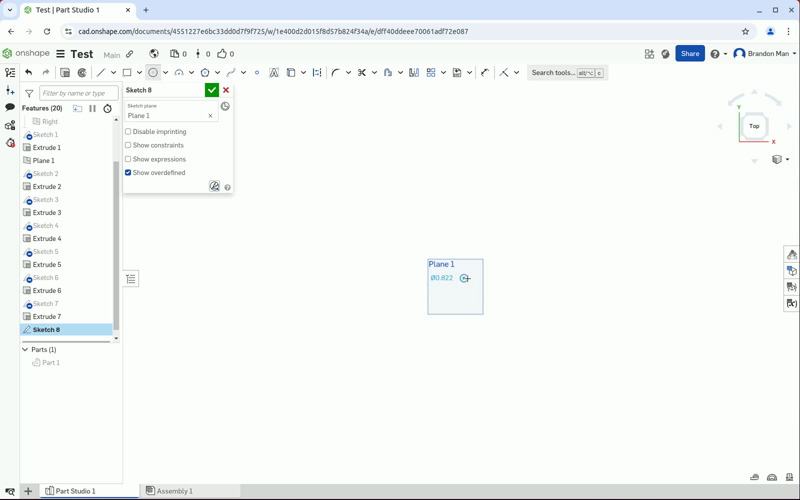
scroll(6)
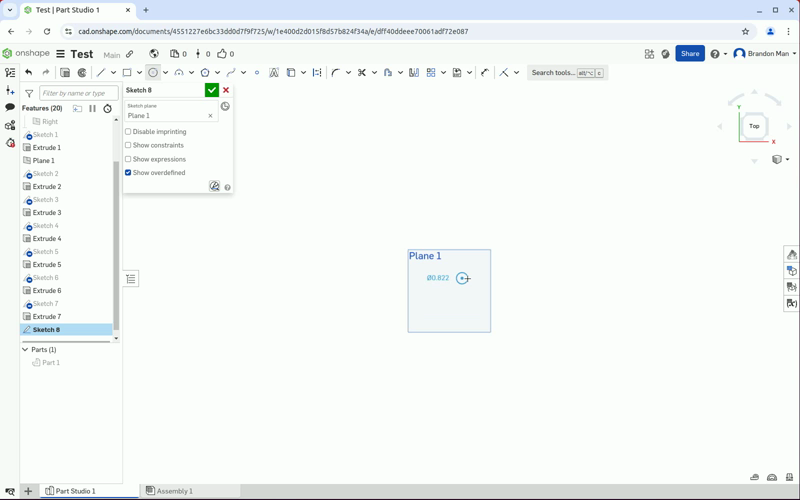
scroll(6)
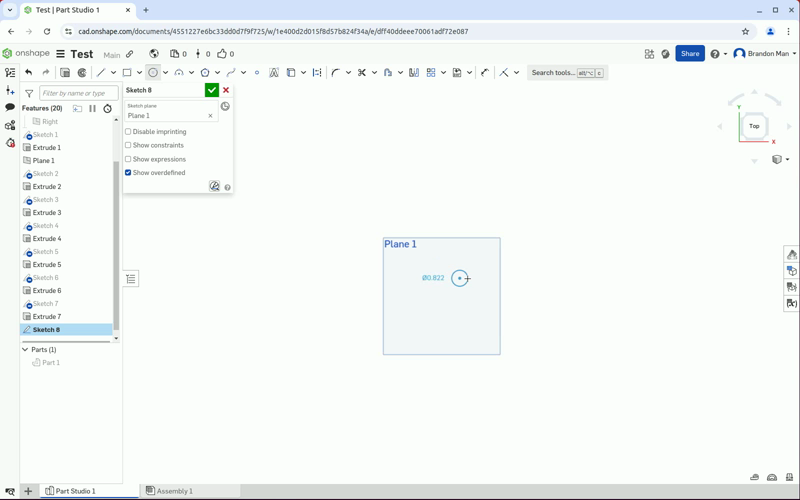
scroll(6)
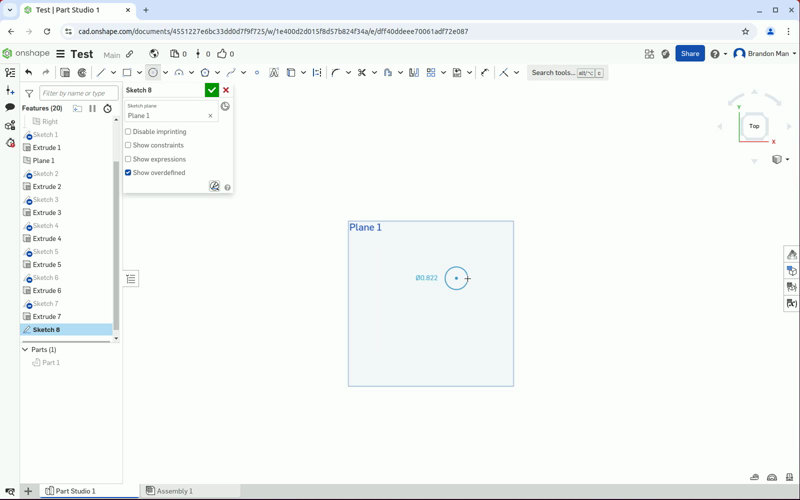
scroll(6)
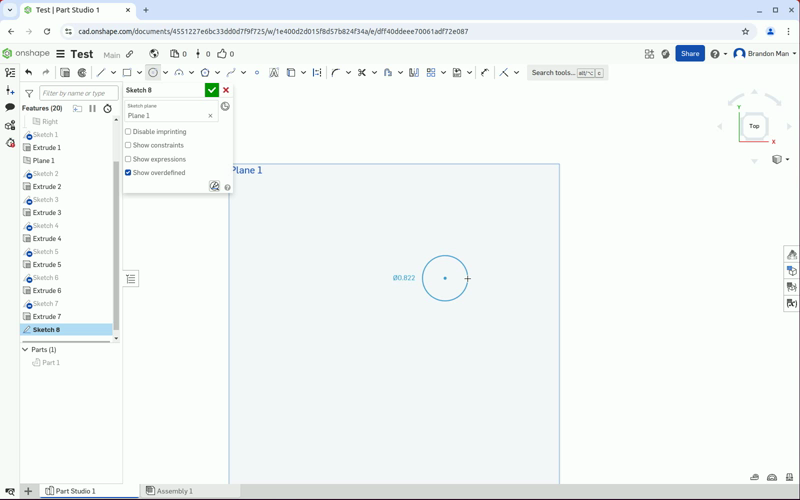
click(467, 278)
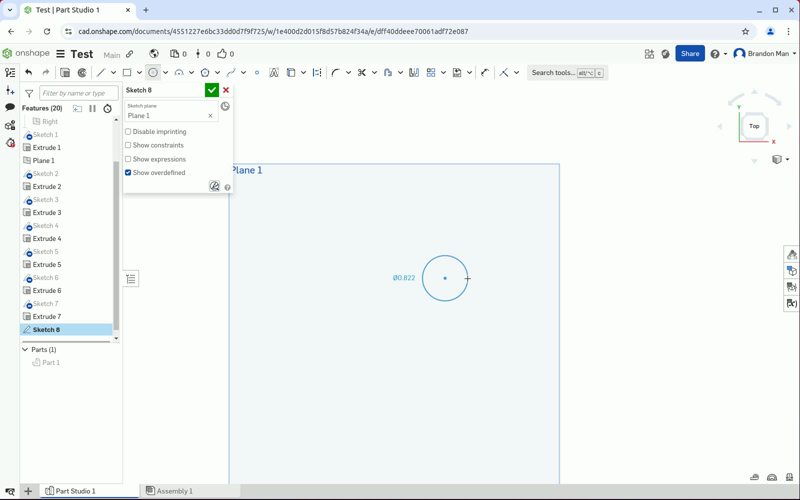
scroll(-6)
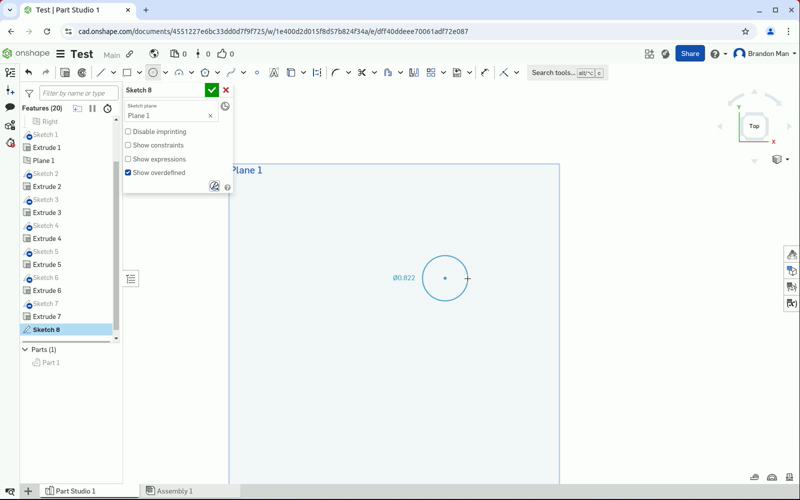
scroll(-6)
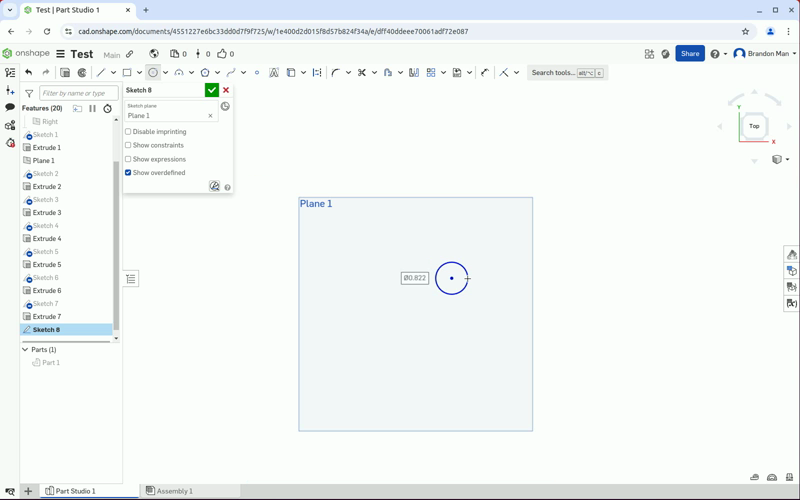
scroll(-6)
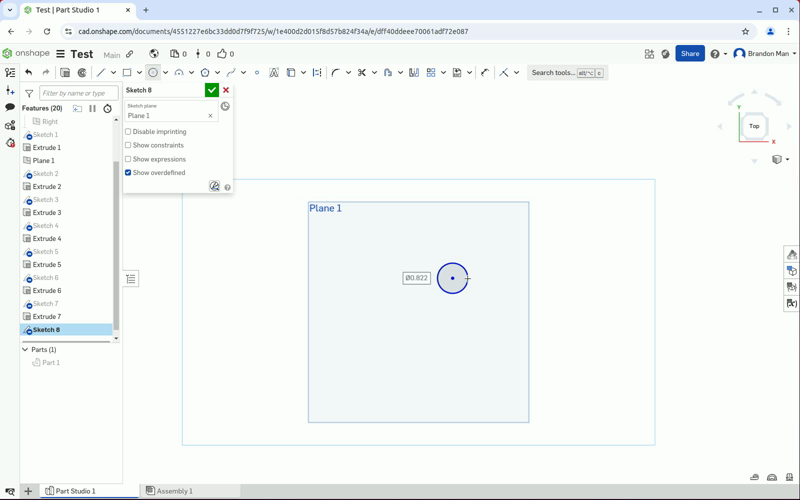
scroll(-6)
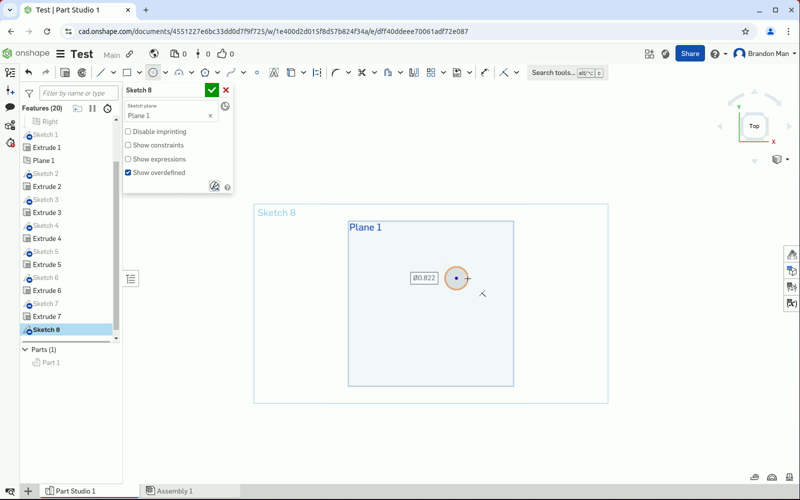
scroll(-6)
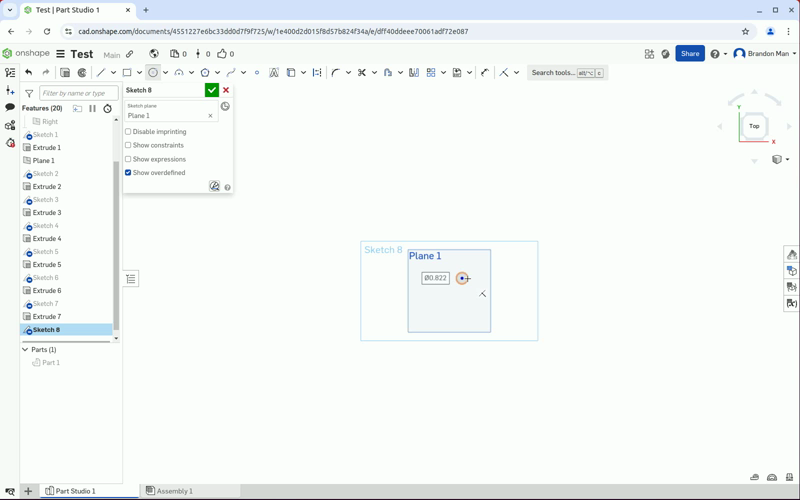
scroll(-6)
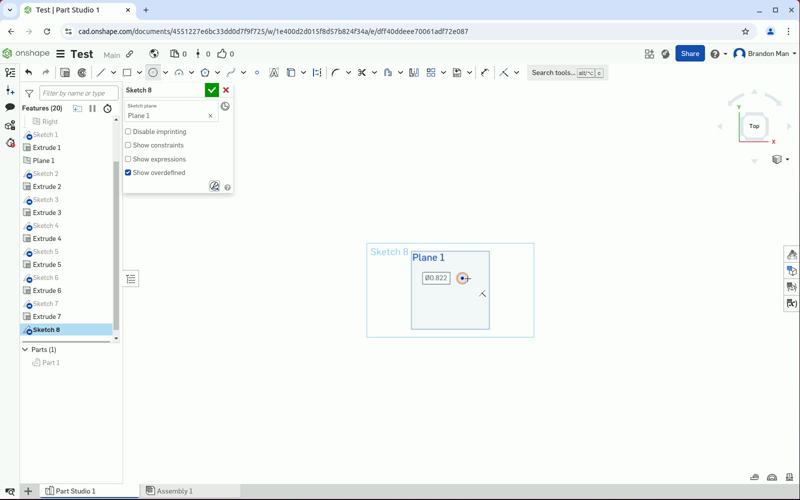
scroll(-6)
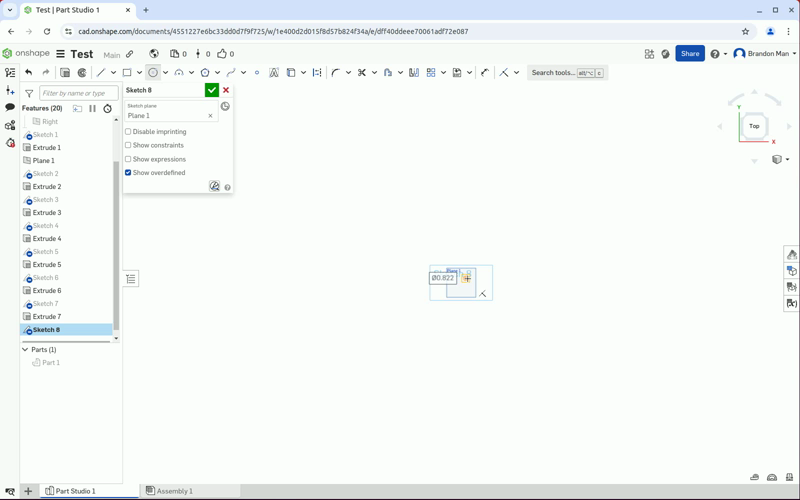
key(esc)
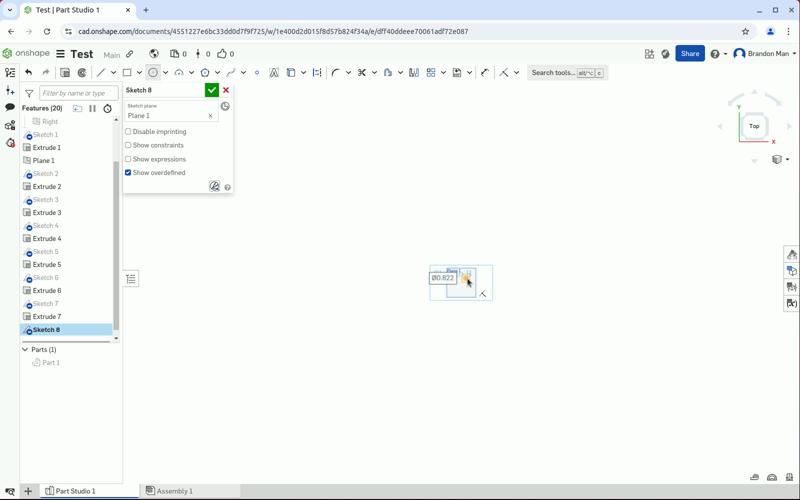
key(c)
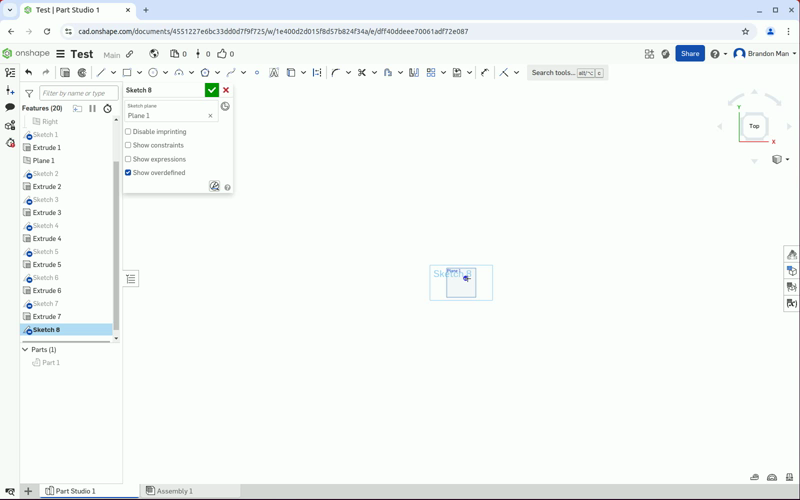
key_down(shift)
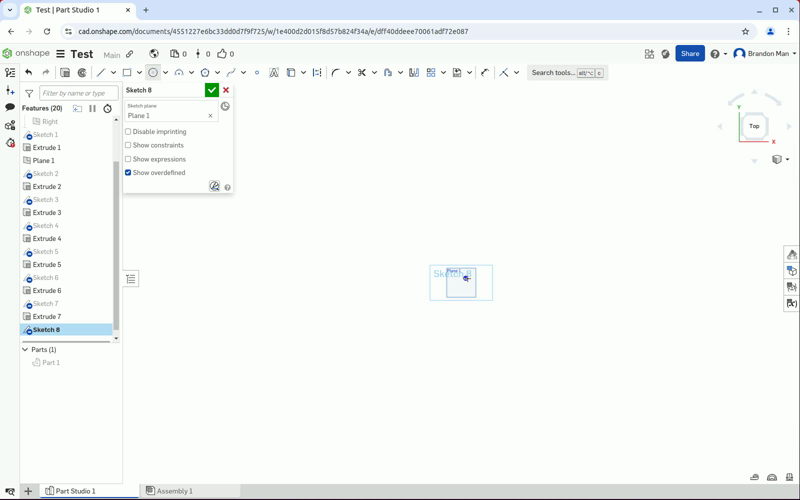
mouse_move(465, 278)
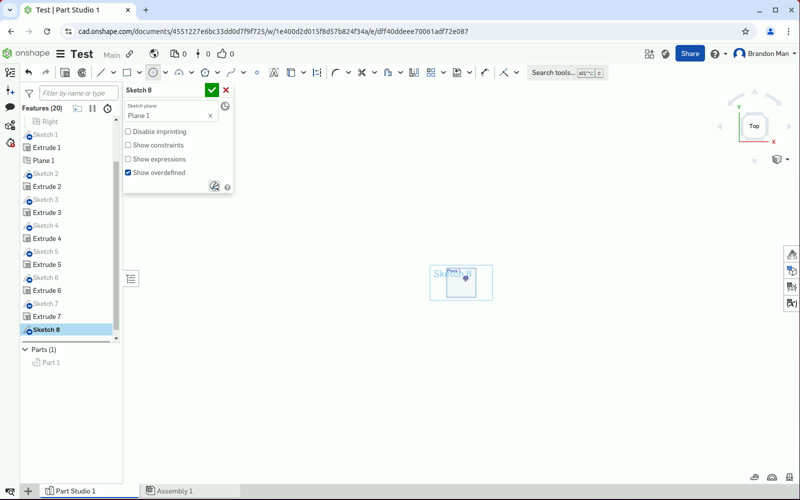
scroll(6)
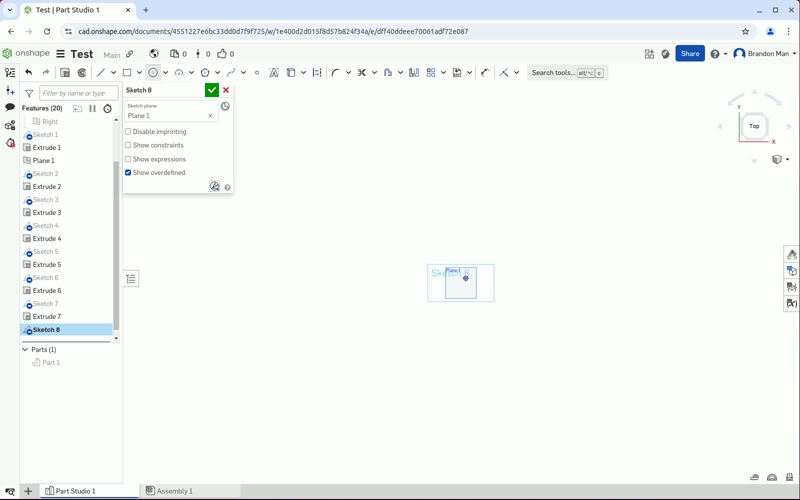
scroll(6)
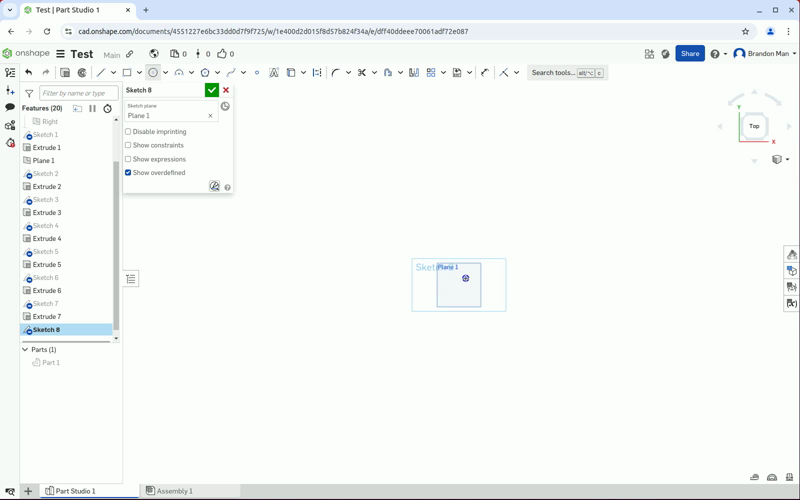
scroll(6)
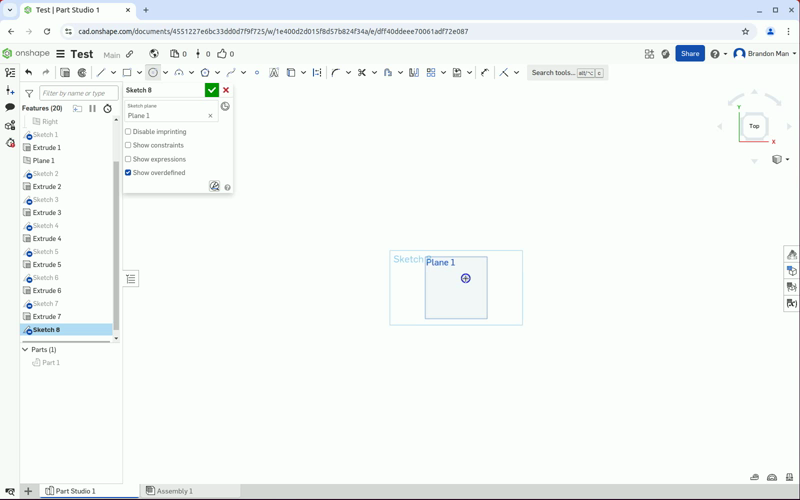
scroll(6)
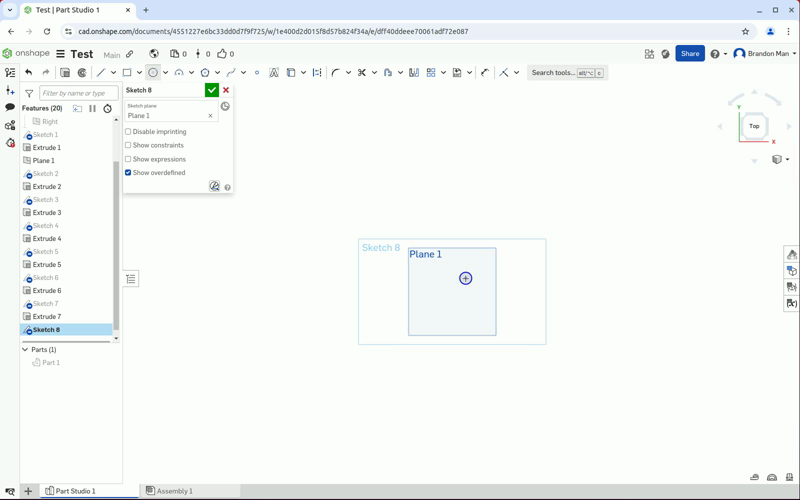
scroll(6)
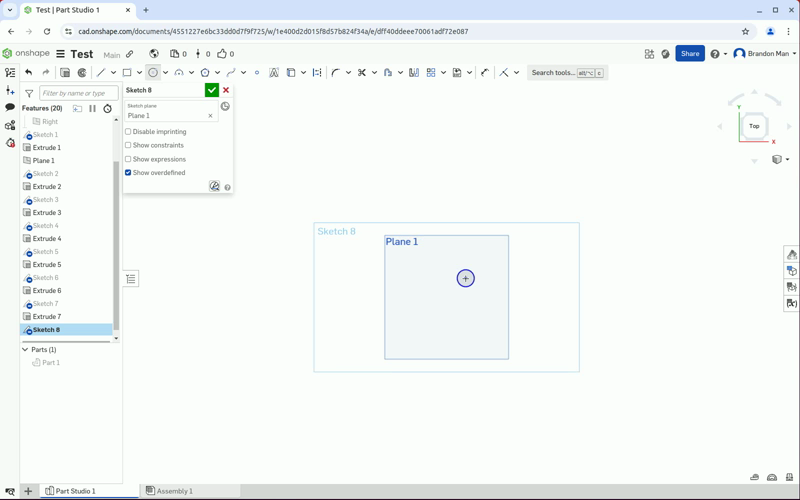
scroll(6)
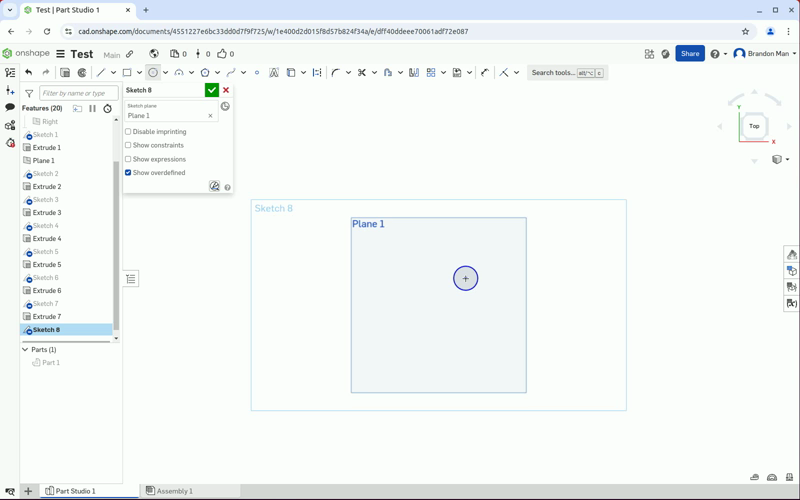
scroll(6)
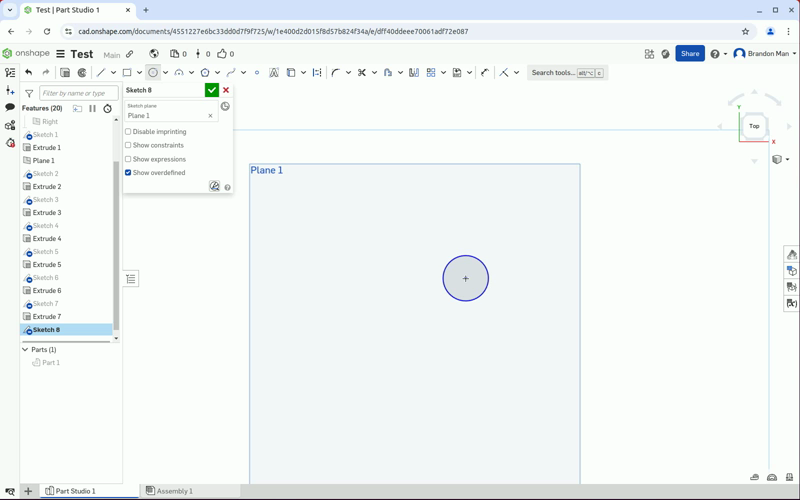
click(465, 278)
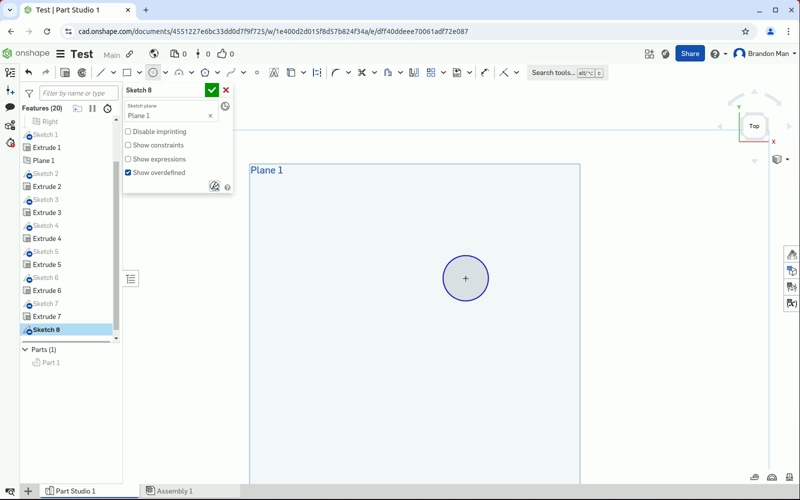
scroll(-6)
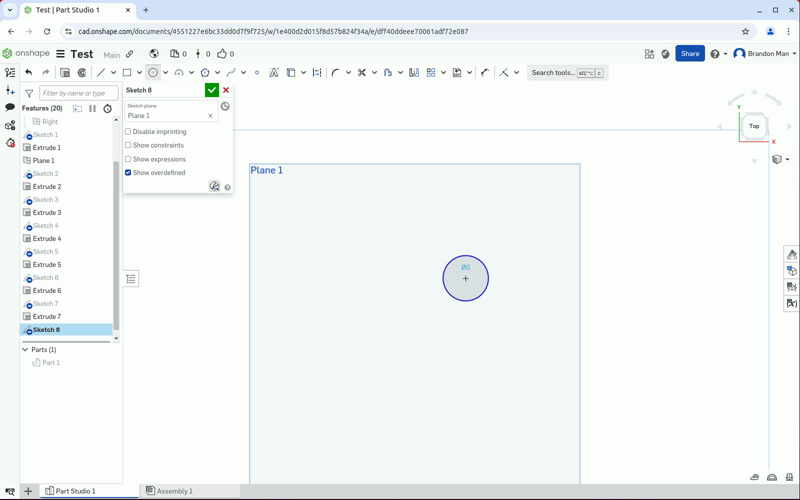
scroll(-6)
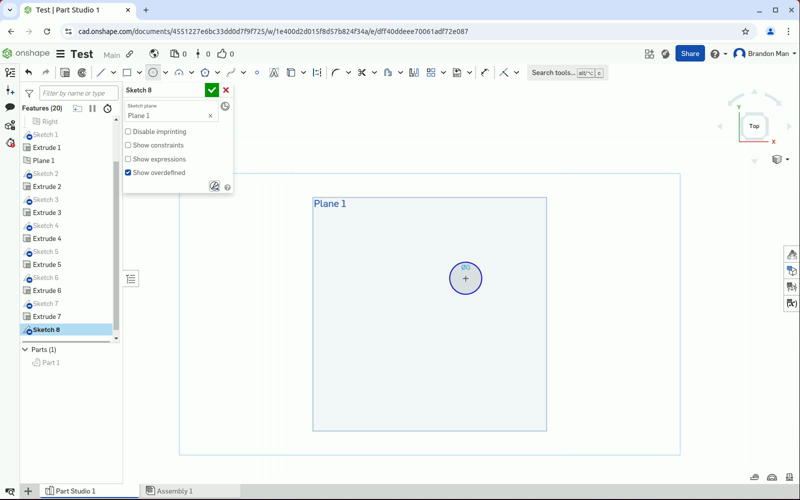
scroll(-6)
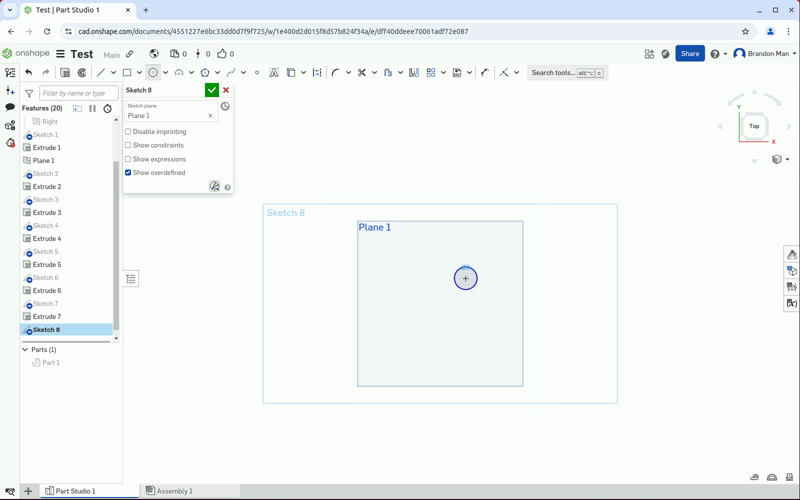
scroll(-6)
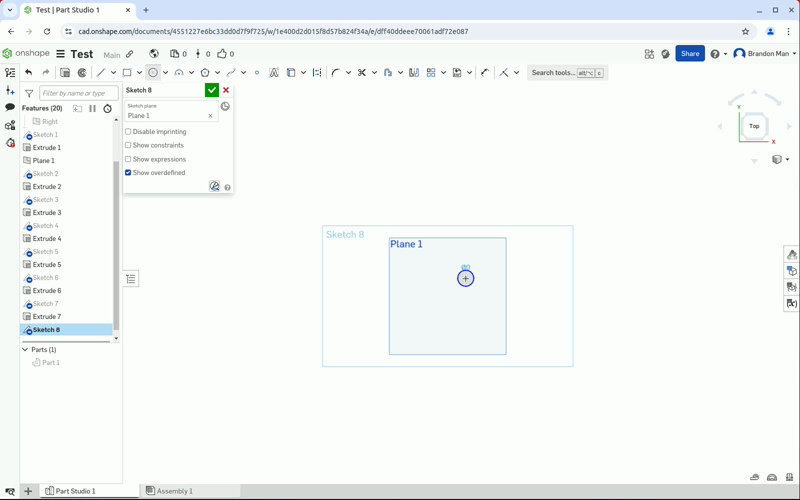
scroll(-6)
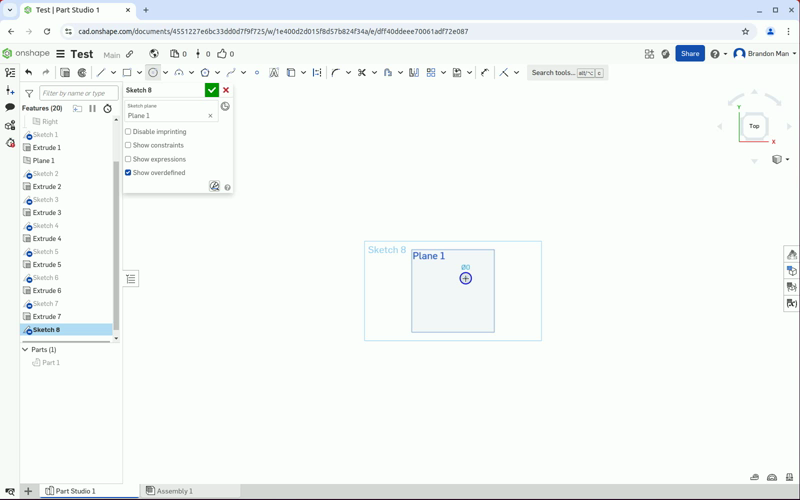
scroll(-6)
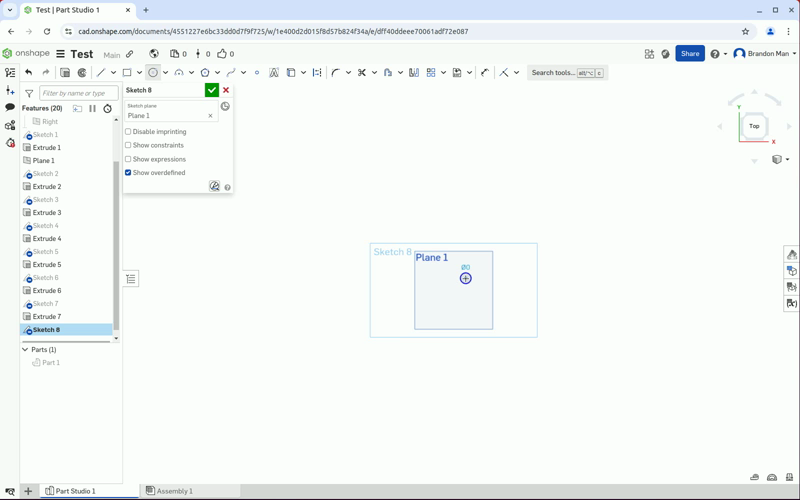
scroll(-6)
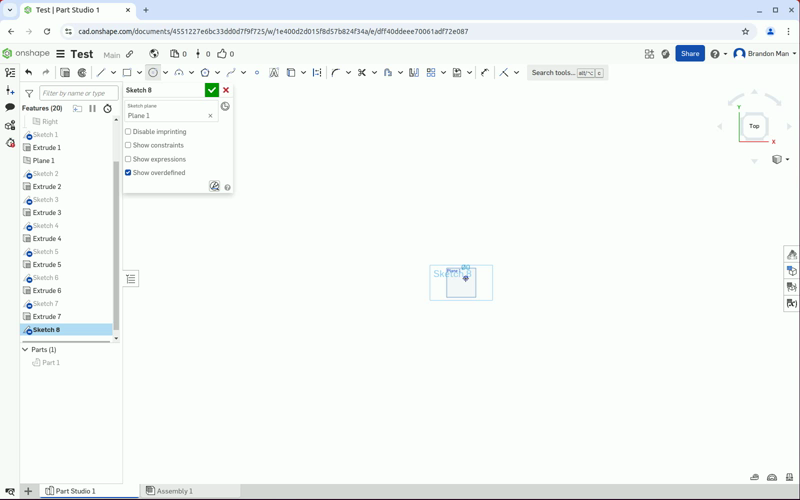
key_up(shift)
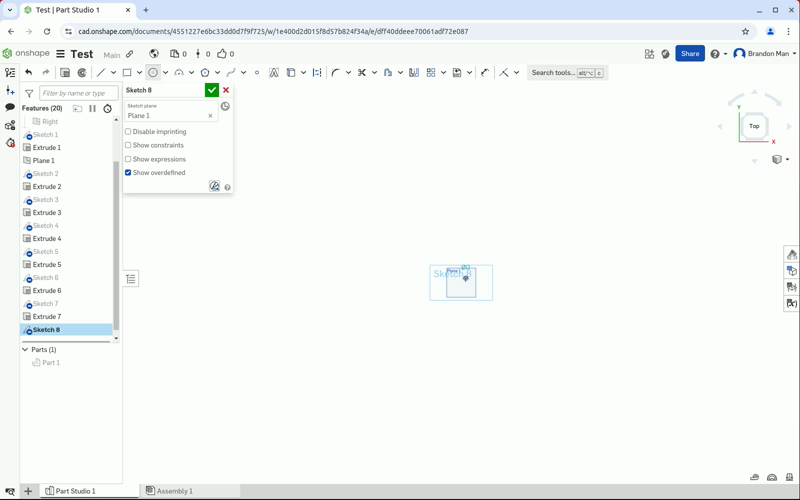
mouse_move(467, 278)
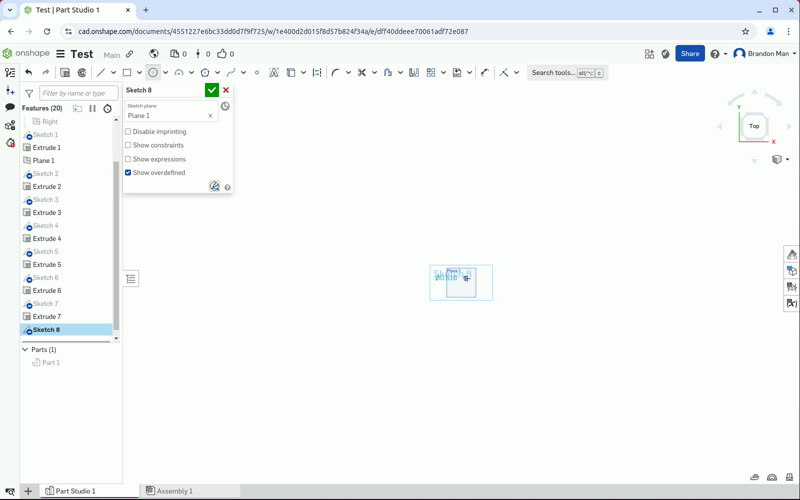
scroll(6)
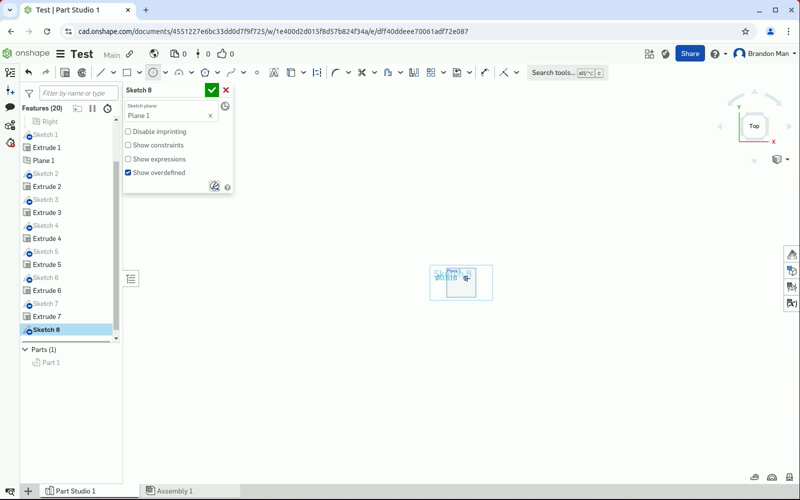
scroll(6)
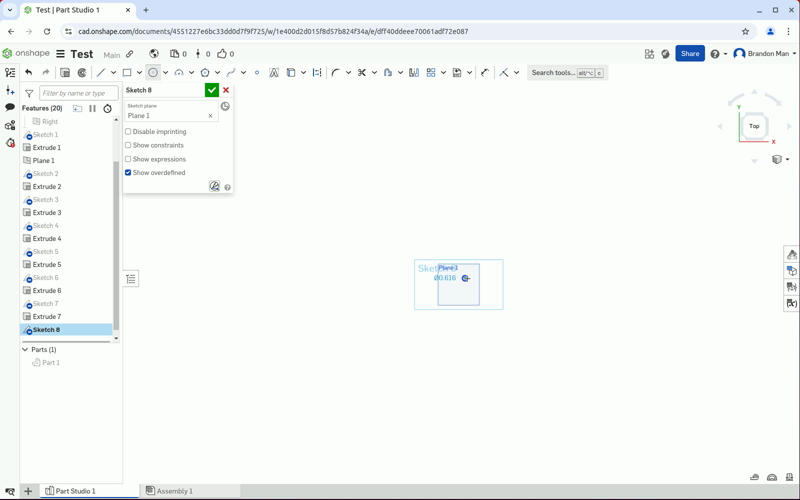
scroll(6)
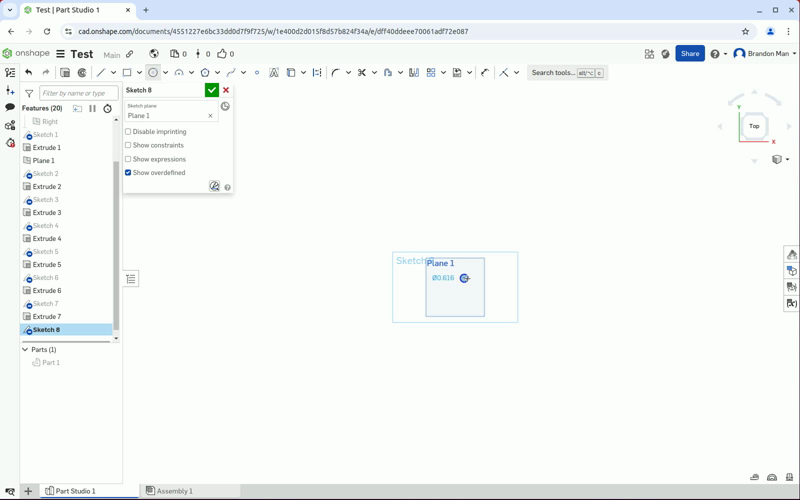
scroll(6)
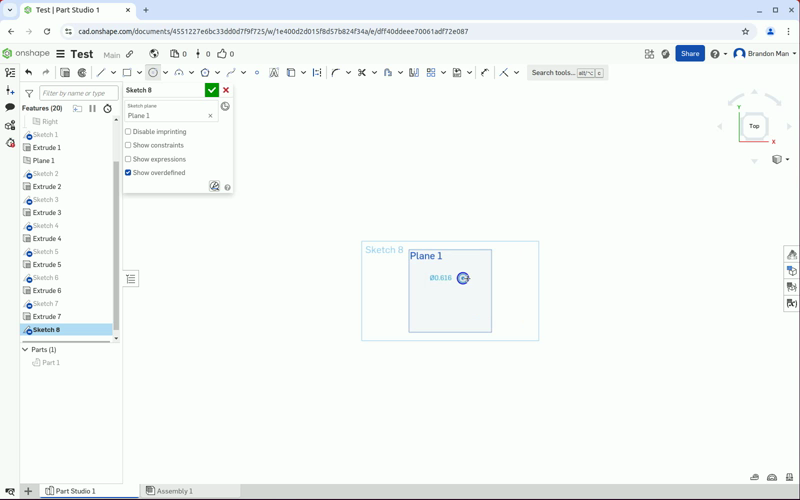
scroll(6)
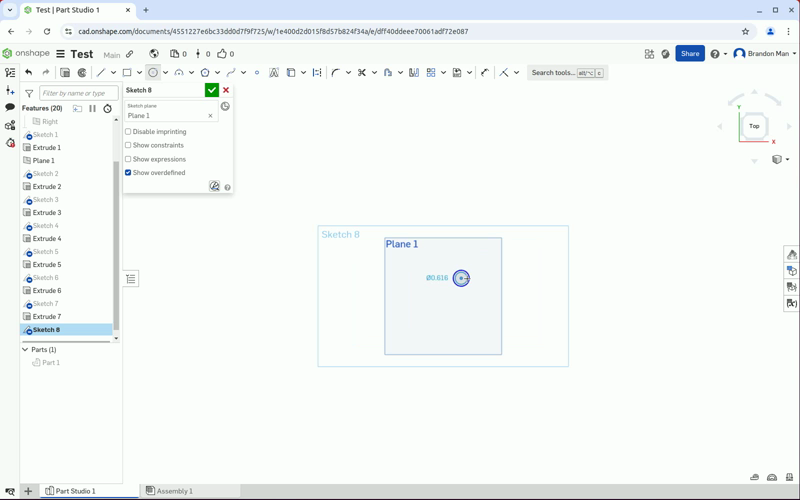
scroll(6)
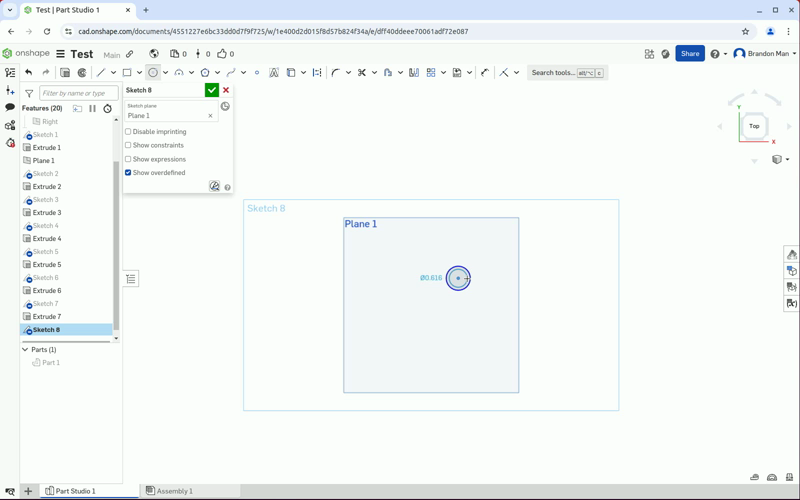
scroll(6)
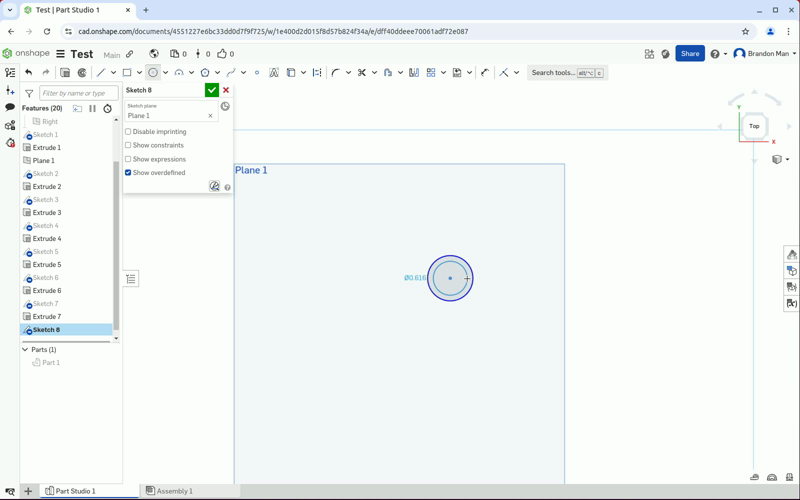
click(467, 278)
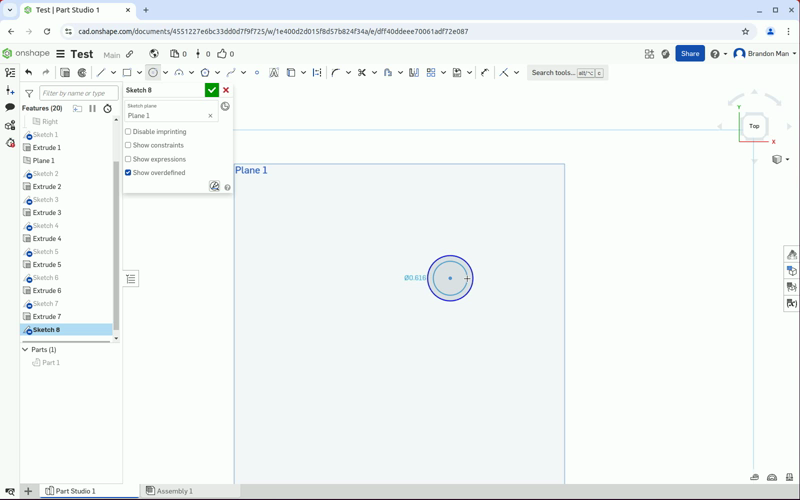
scroll(-6)
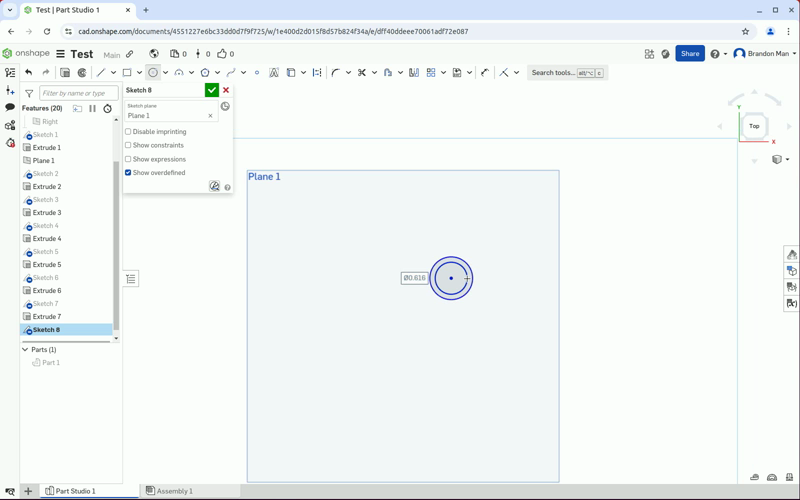
scroll(-6)
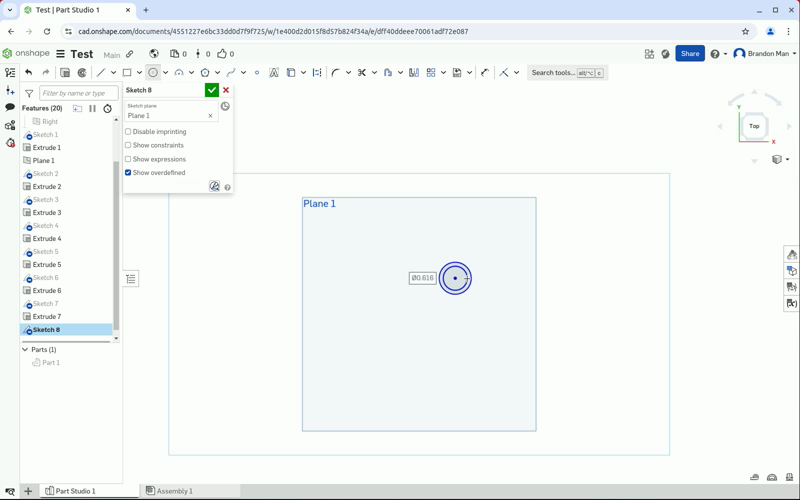
scroll(-6)
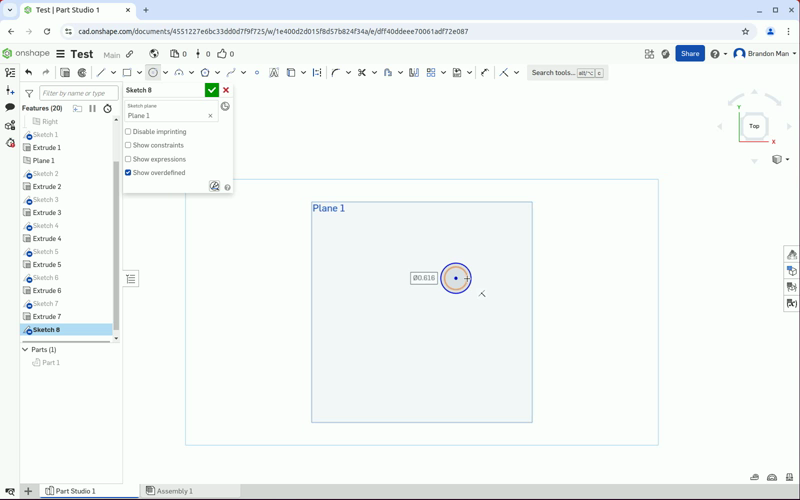
scroll(-6)
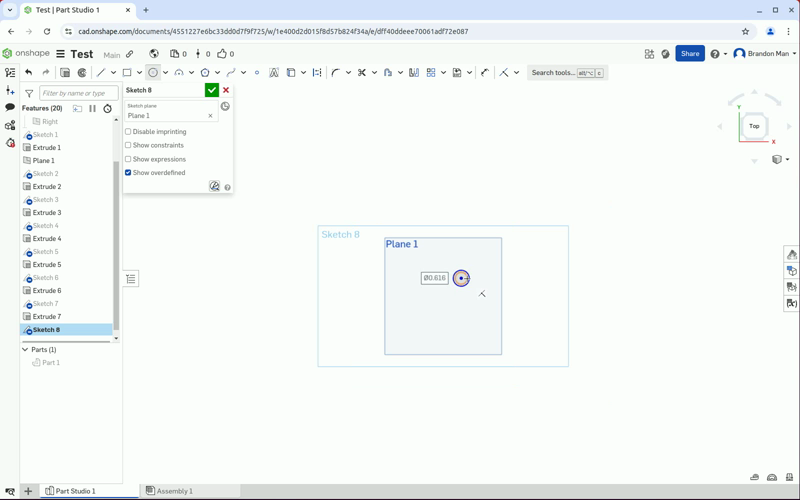
scroll(-6)
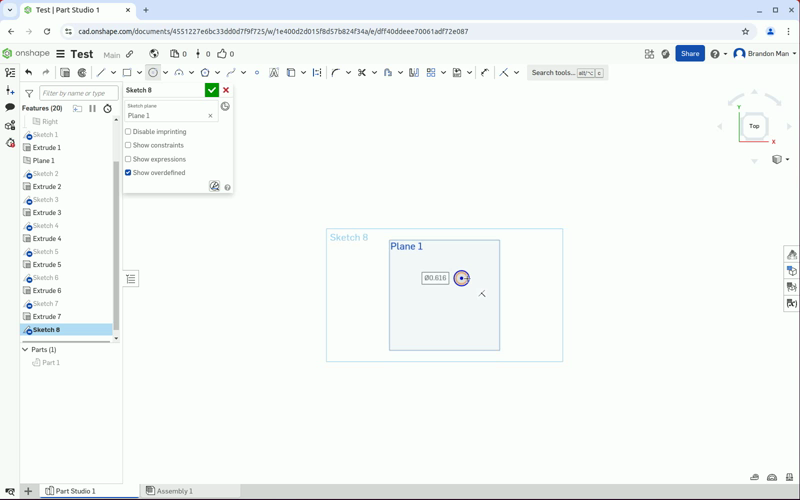
scroll(-6)
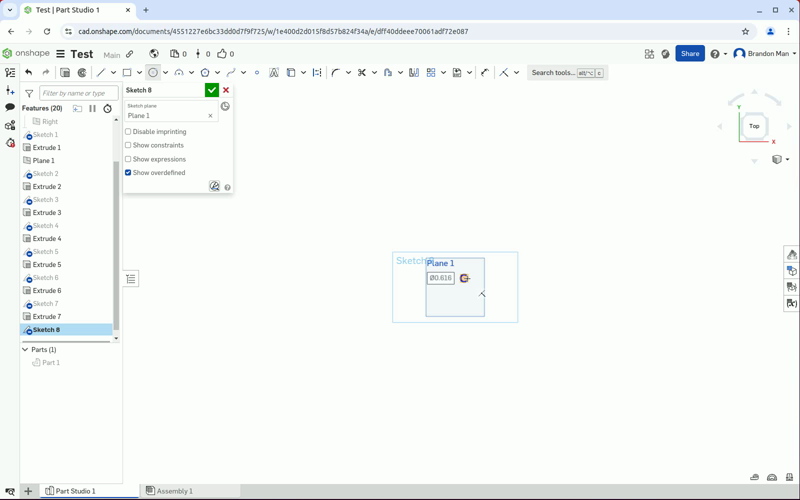
scroll(-6)
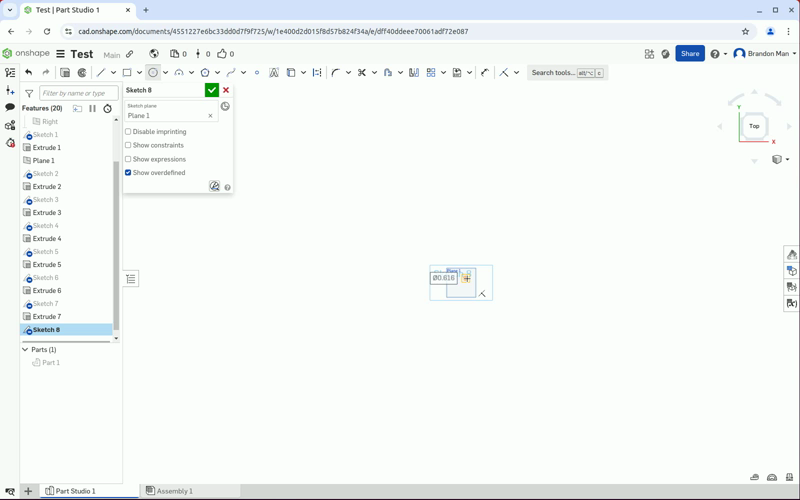
key(esc)
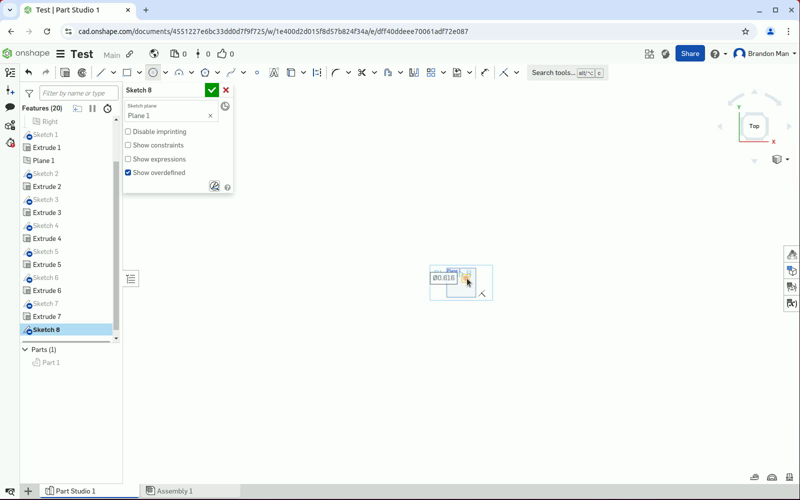
mouse_move(464, 279)
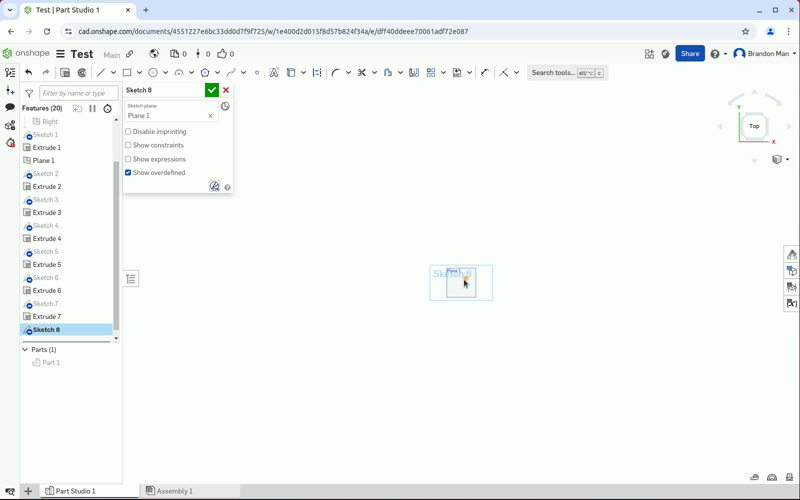
scroll(6)
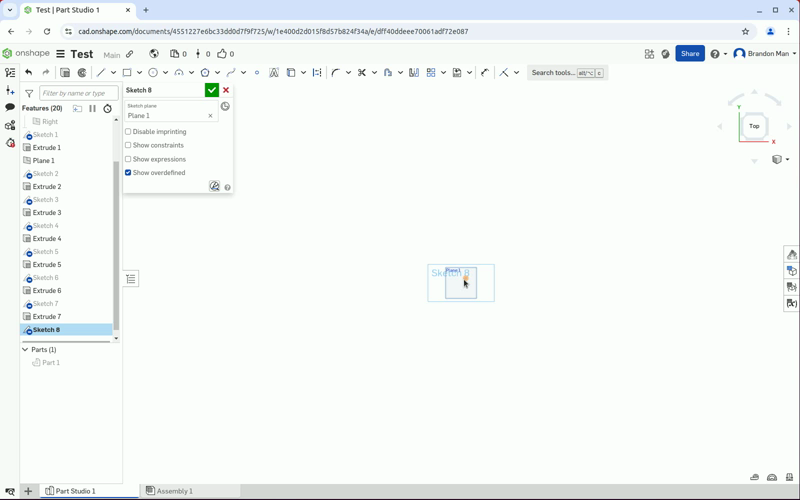
scroll(6)
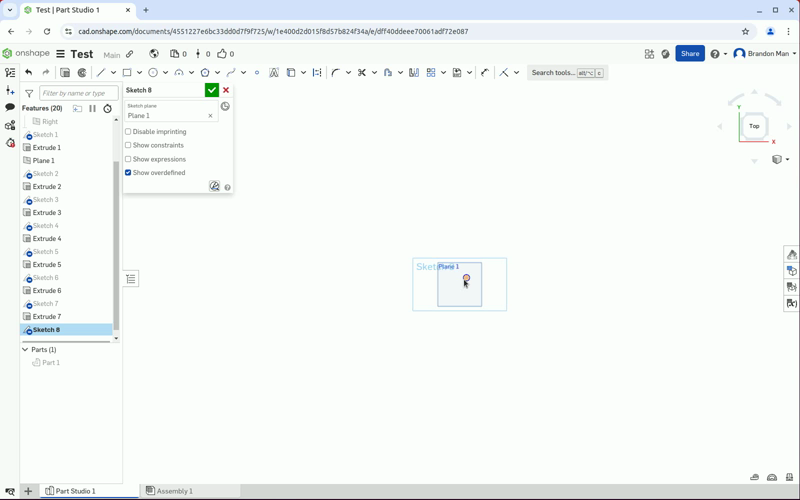
scroll(6)
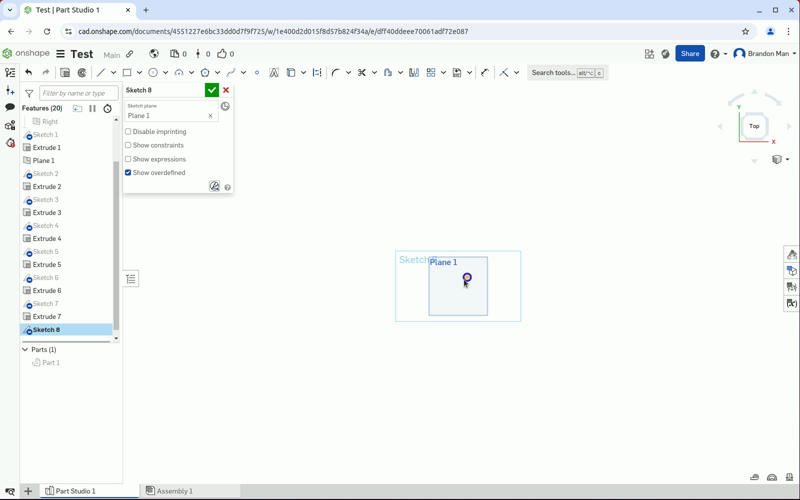
scroll(6)
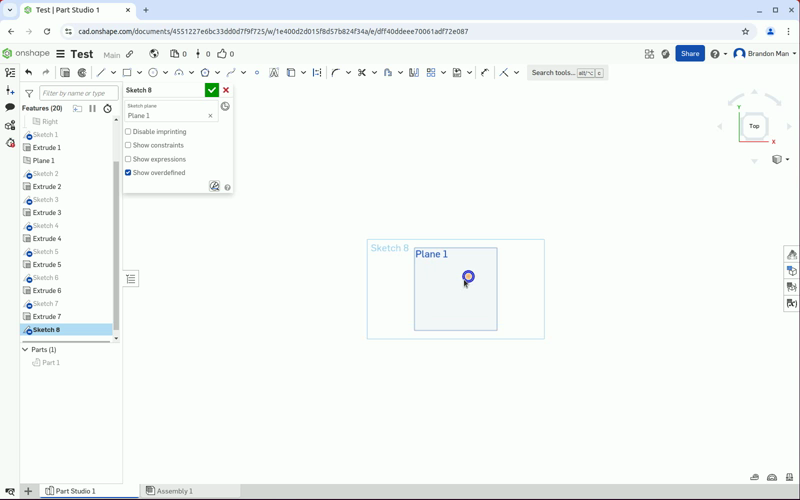
scroll(6)
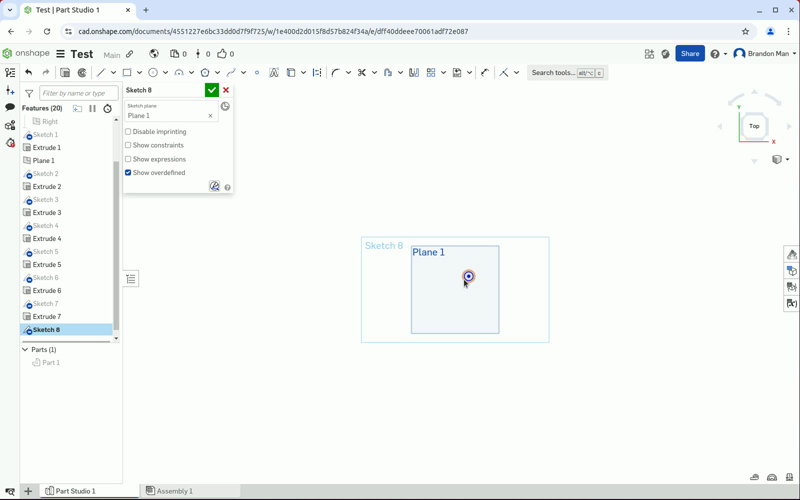
scroll(6)
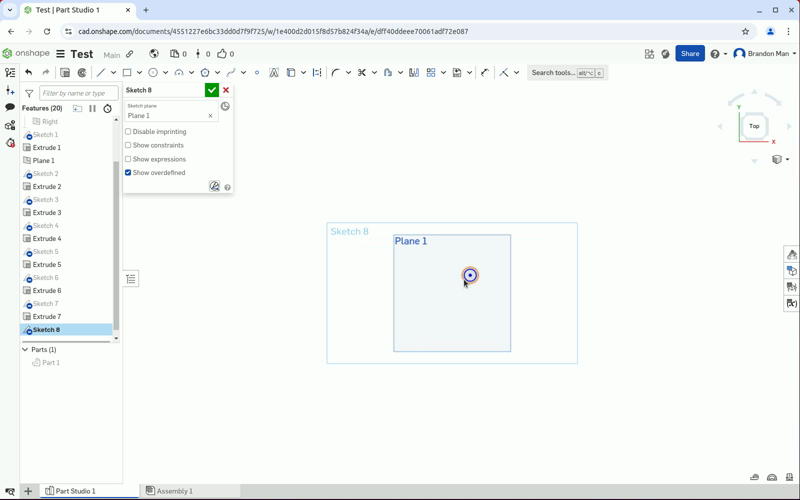
scroll(6)
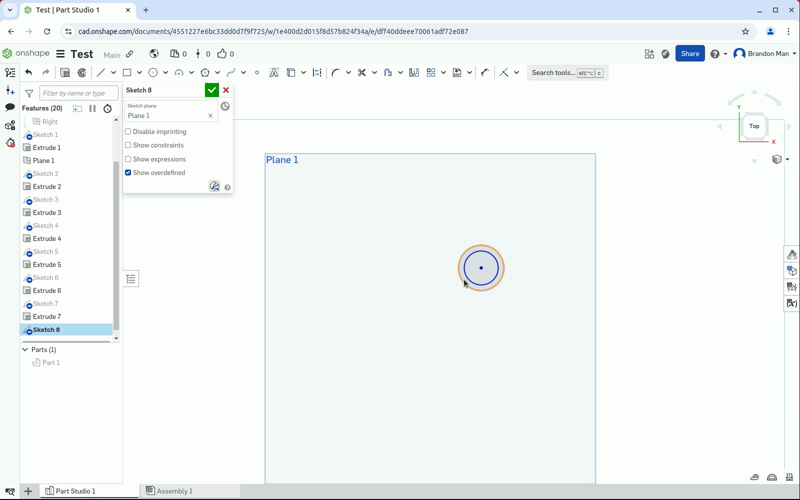
click(464, 279)
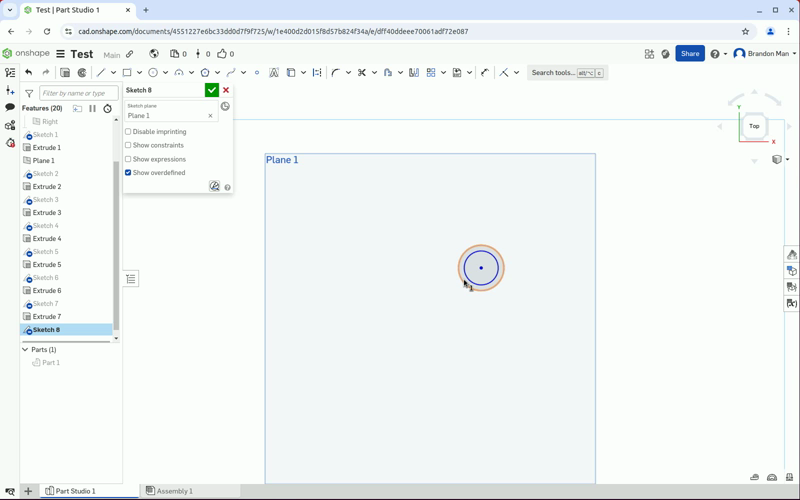
scroll(-6)
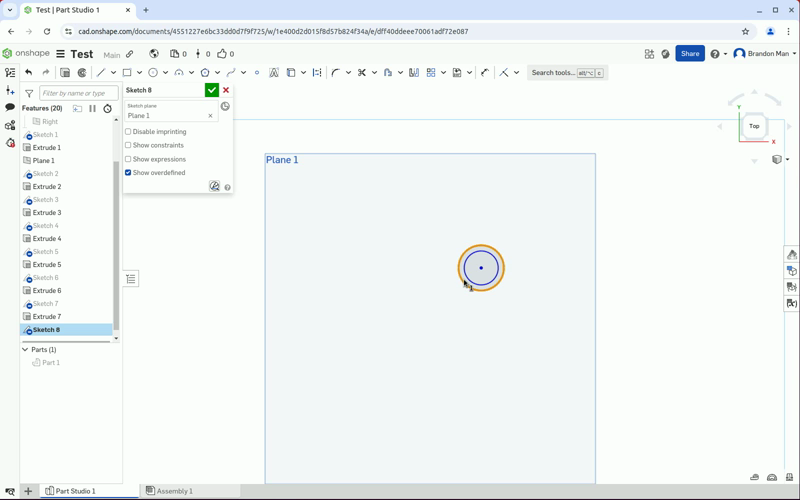
scroll(-6)
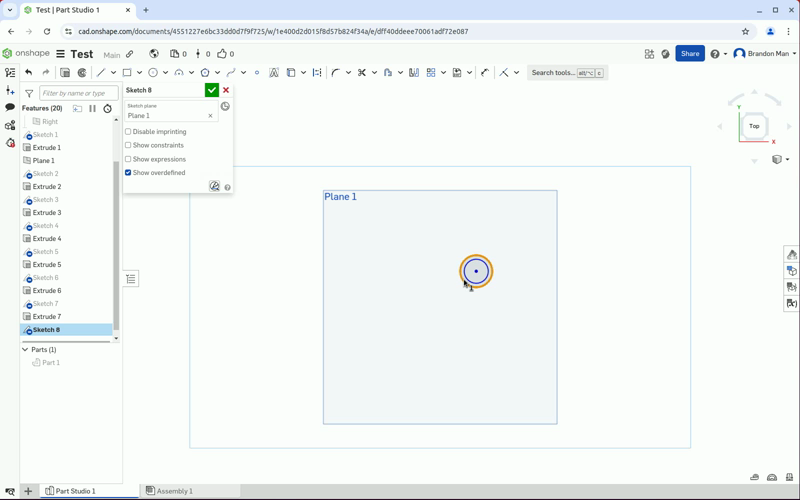
scroll(-6)
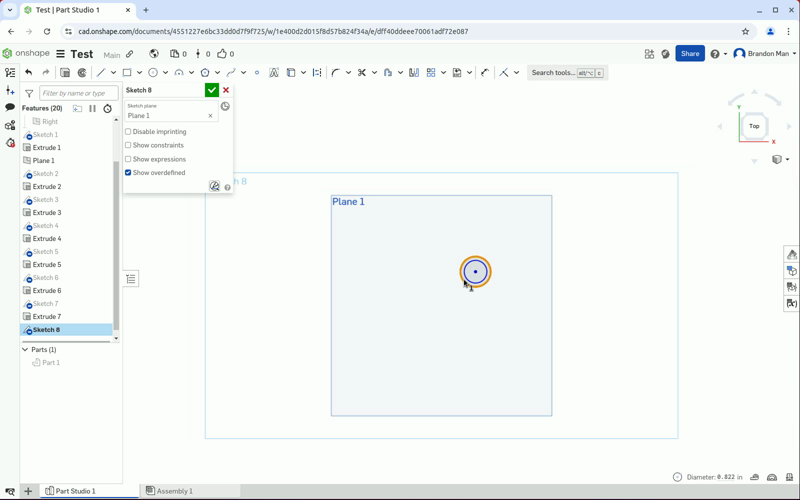
scroll(-6)
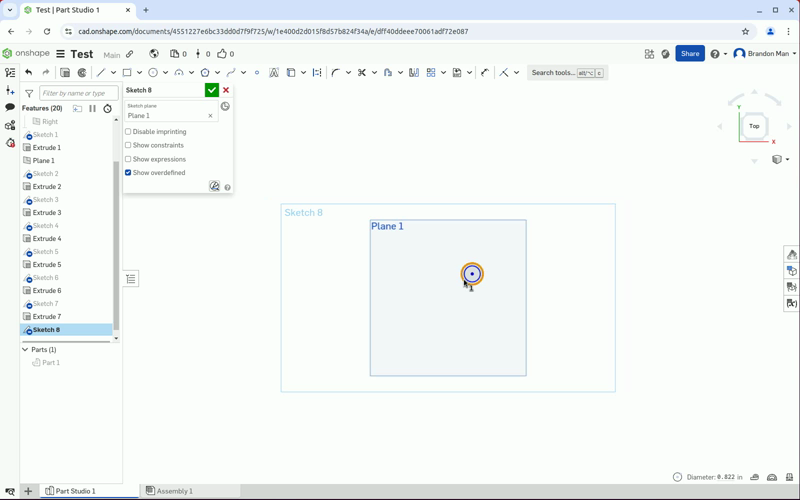
scroll(-6)
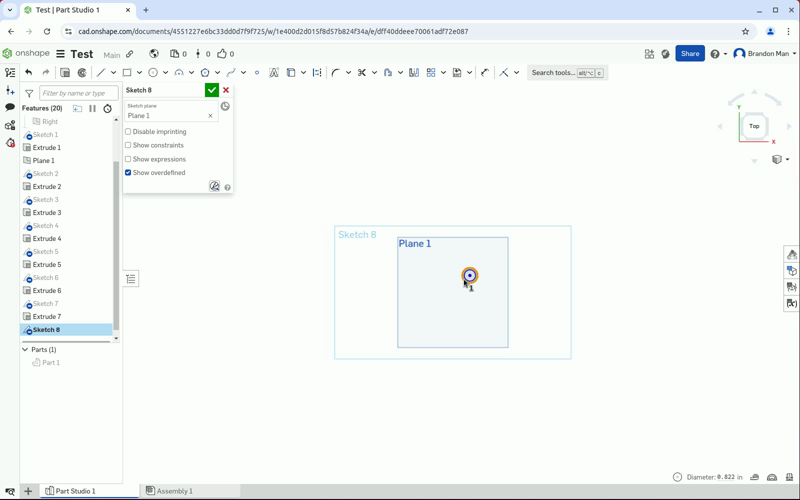
scroll(-6)
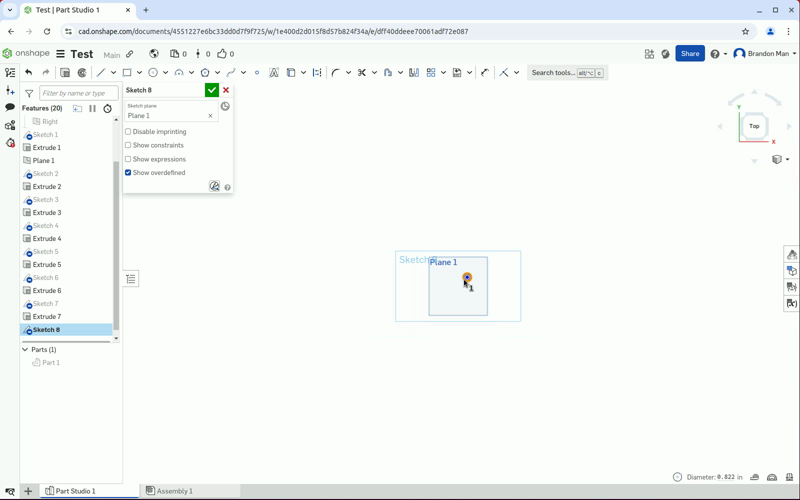
scroll(-6)
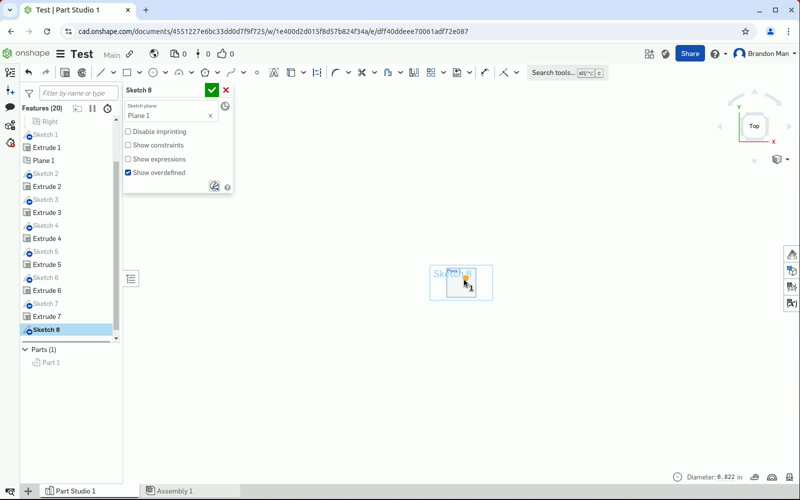
mouse_move(73, 352)
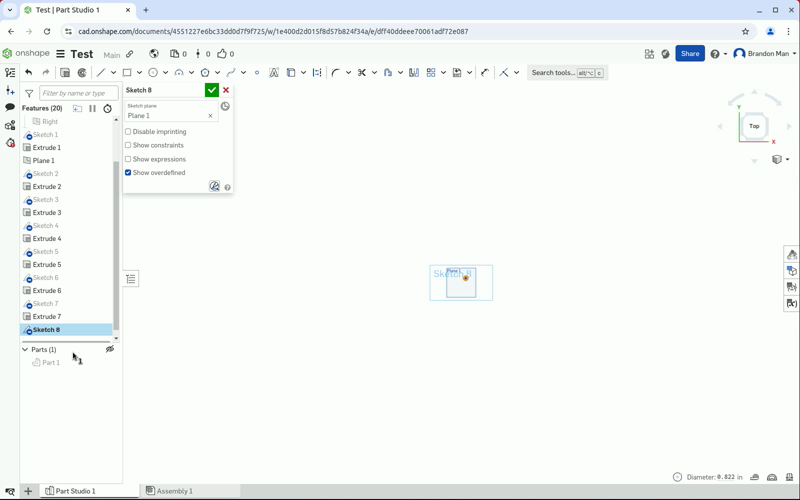
key(shift+y)
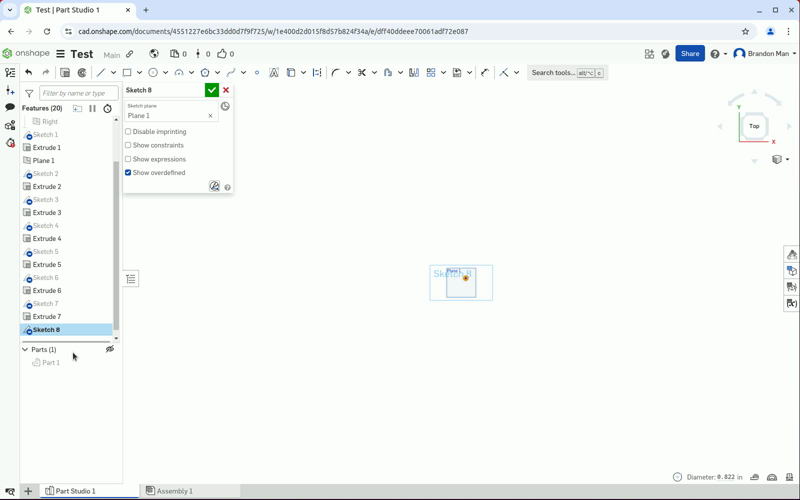
key(shift+e)
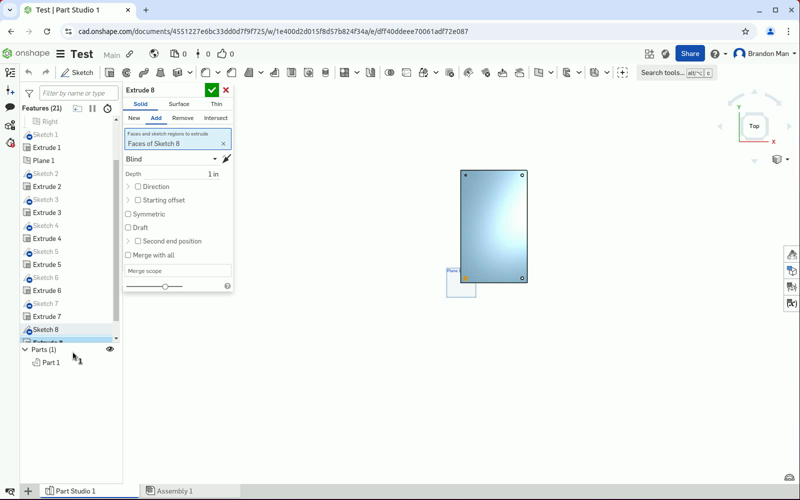
mouse_move(143, 106)
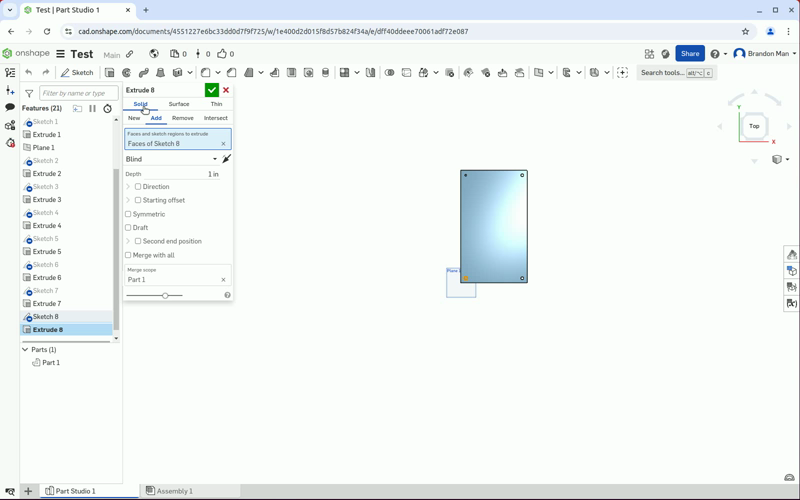
click(143, 106)
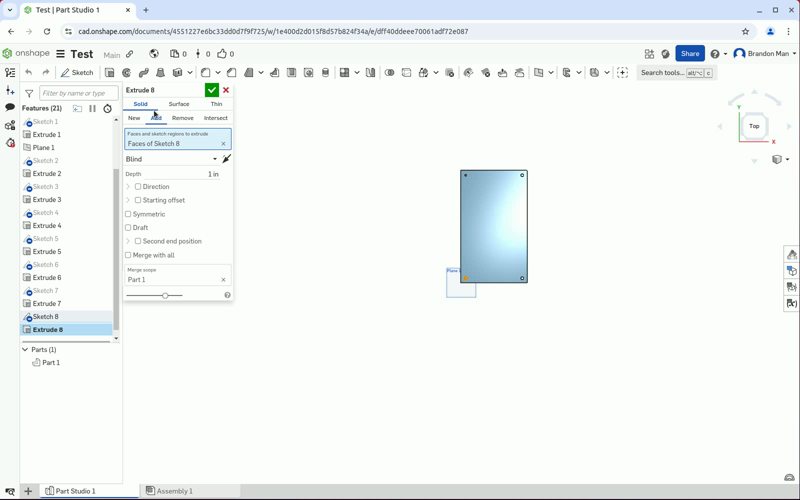
mouse_move(186, 120)
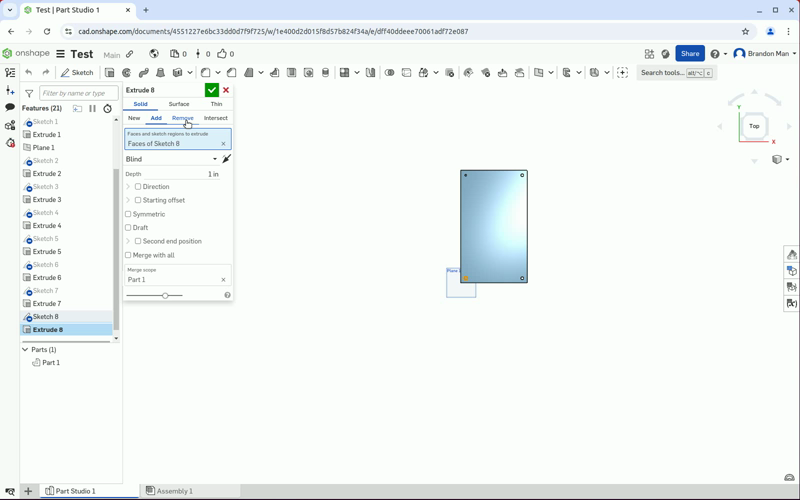
click(186, 120)
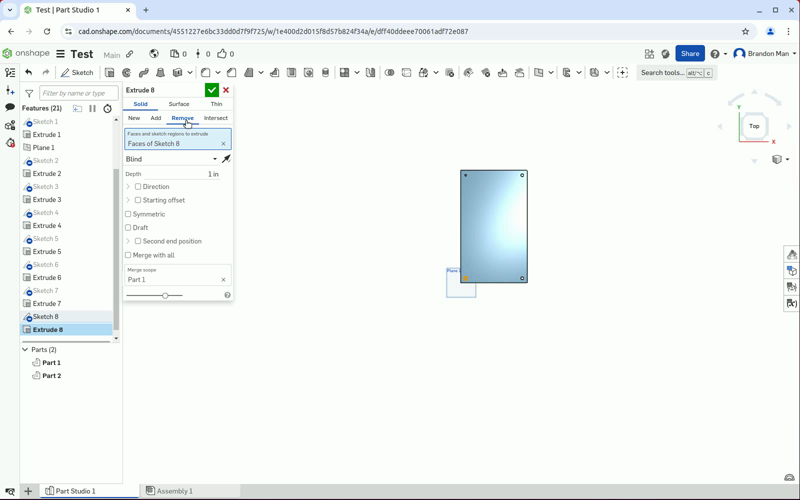
key(tab, 4)
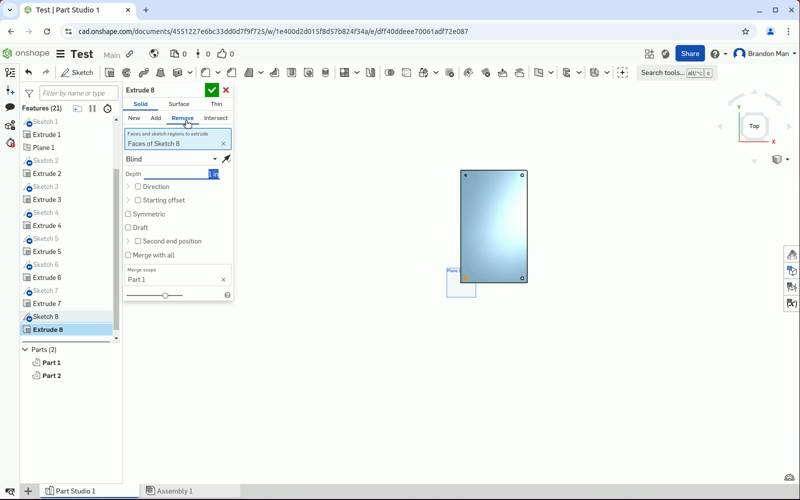
text(0.241)
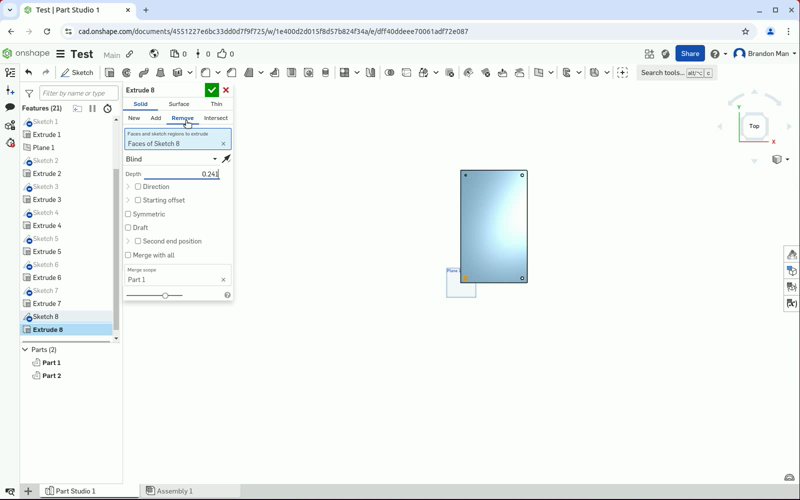
key(tab, 6)
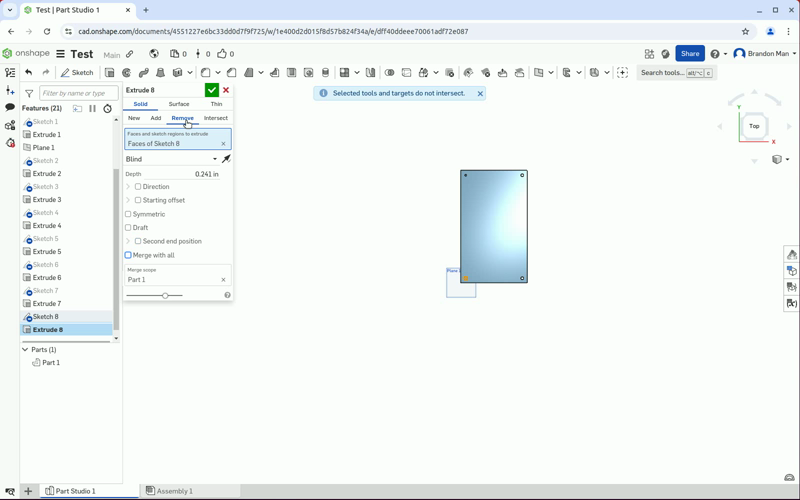
key(space)
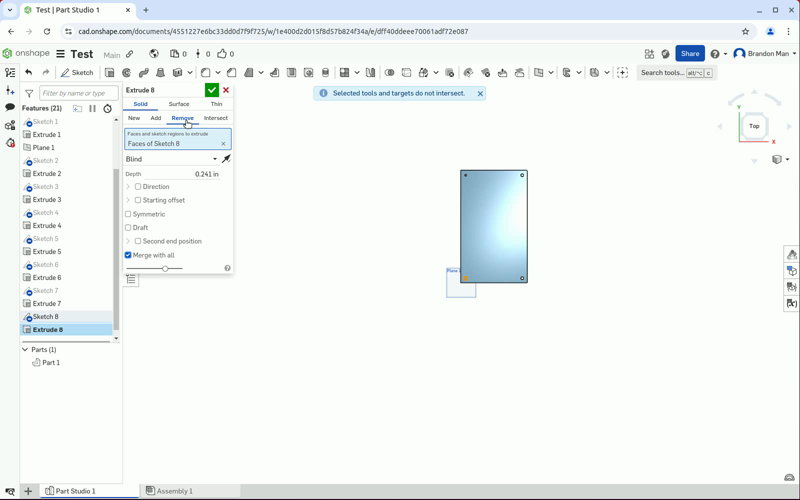
key(enter)
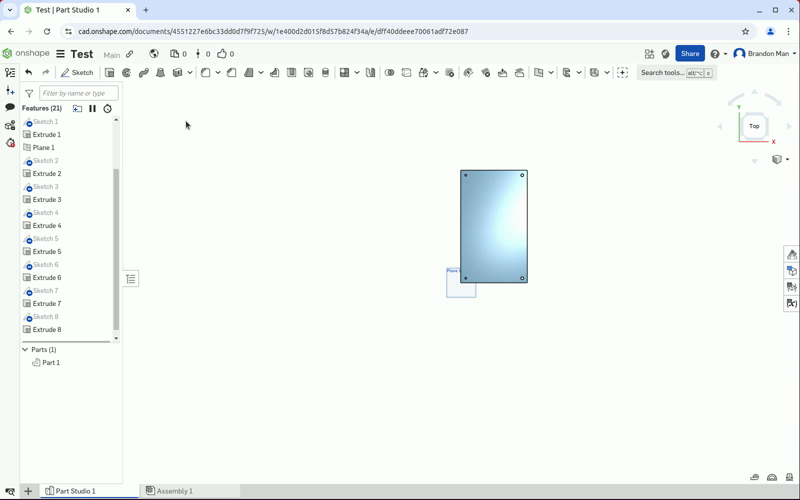
key(shift+h)
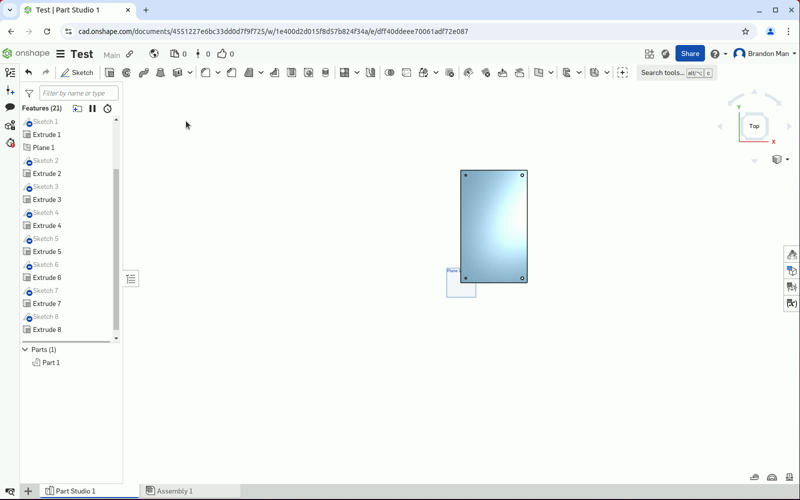
key(shift+h)
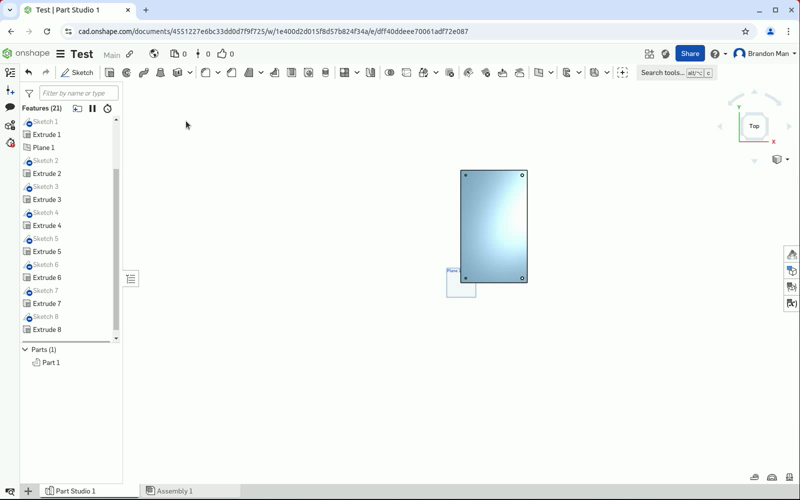
mouse_move(69, 124)
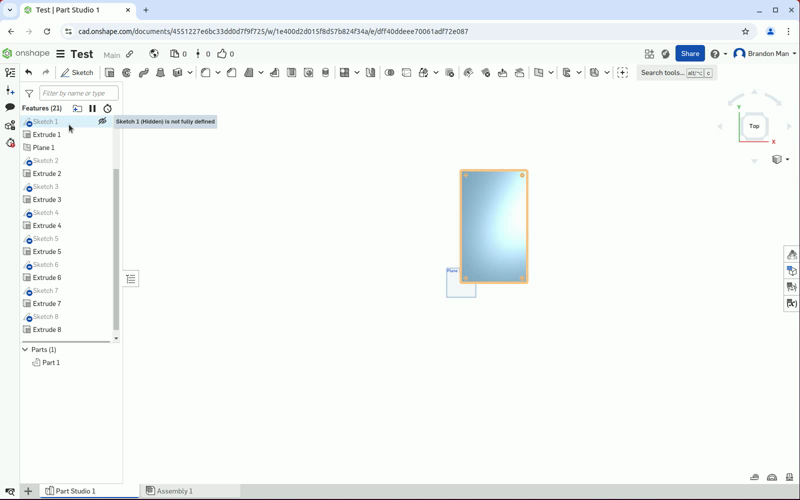
click(69, 124)
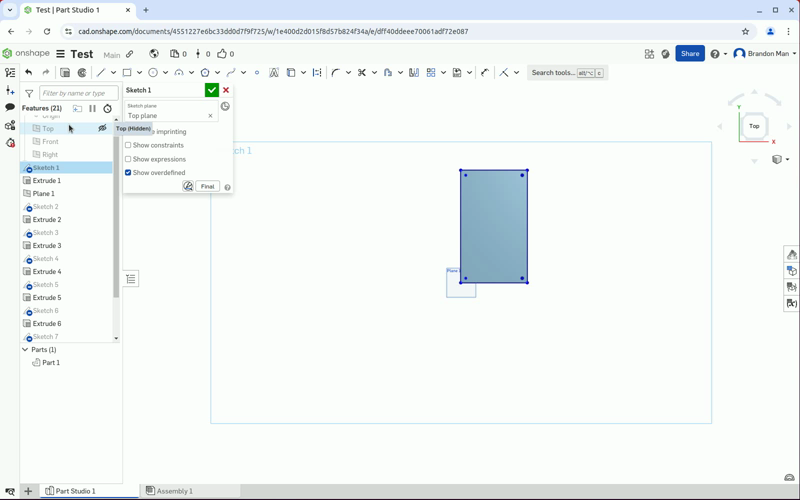
mouse_move(229, 92)
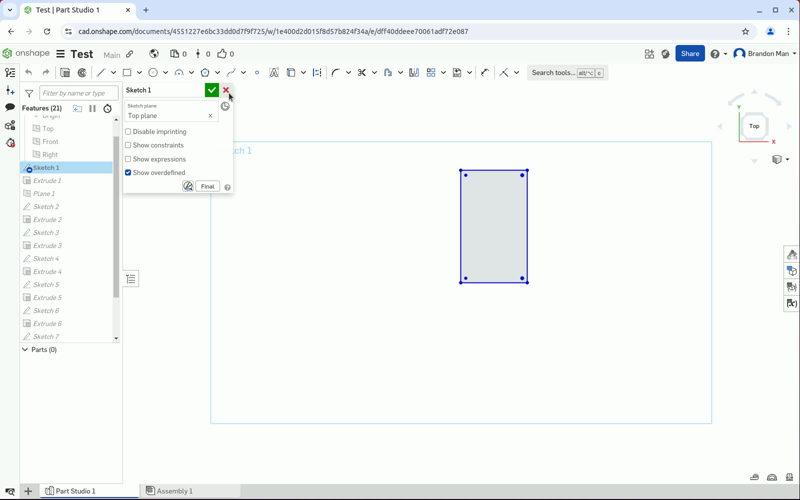
click(229, 92)
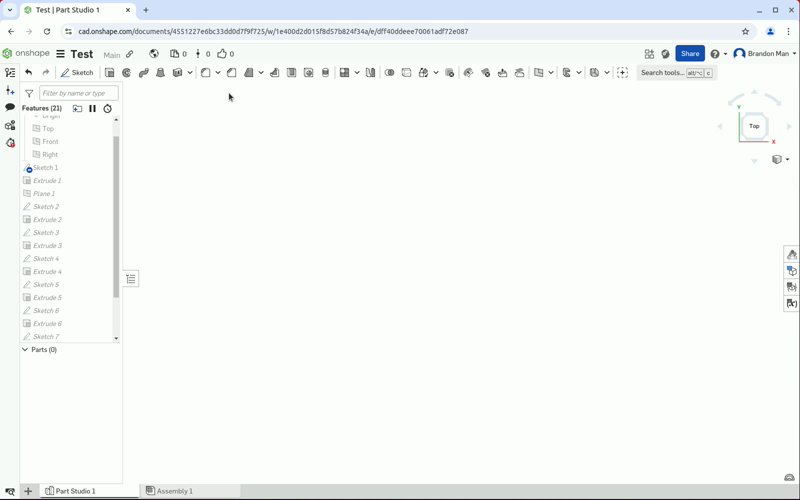
key(shift+s)
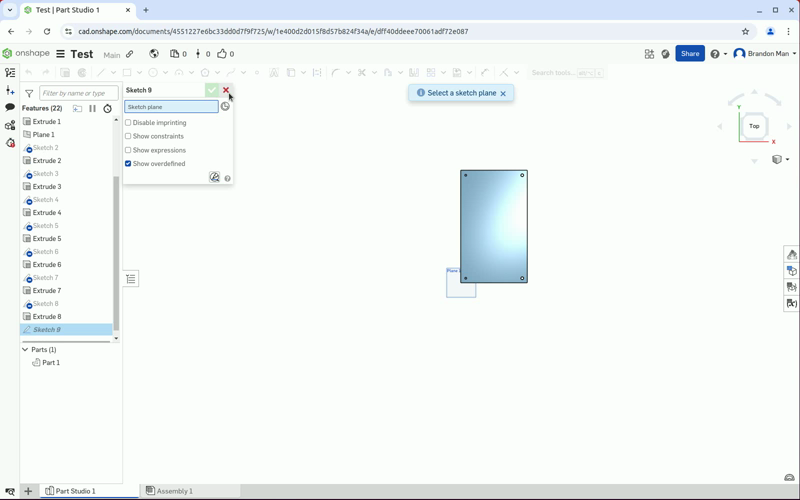
mouse_move(69, 137)
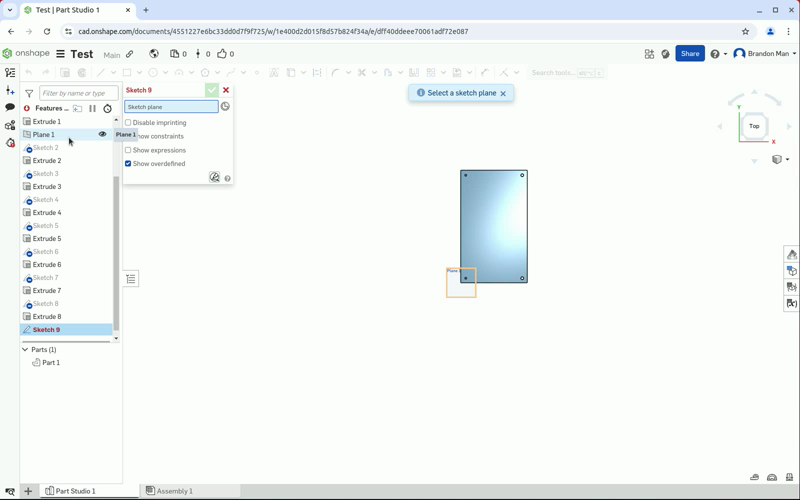
click(69, 137)
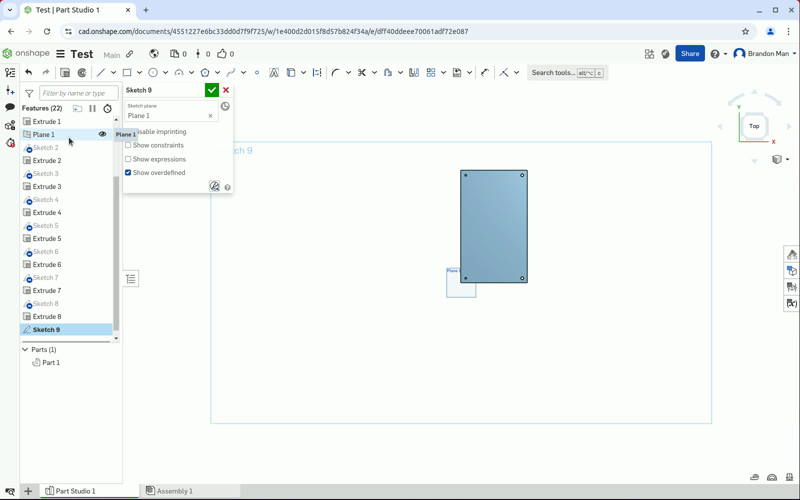
mouse_move(73, 352)
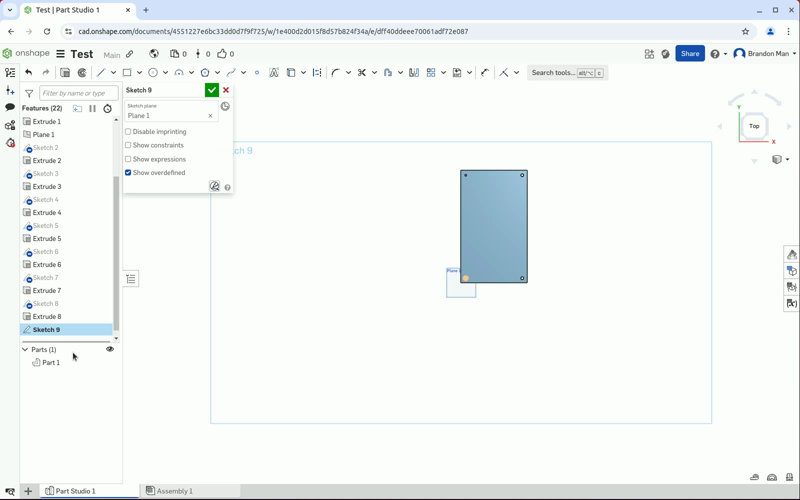
key(y)
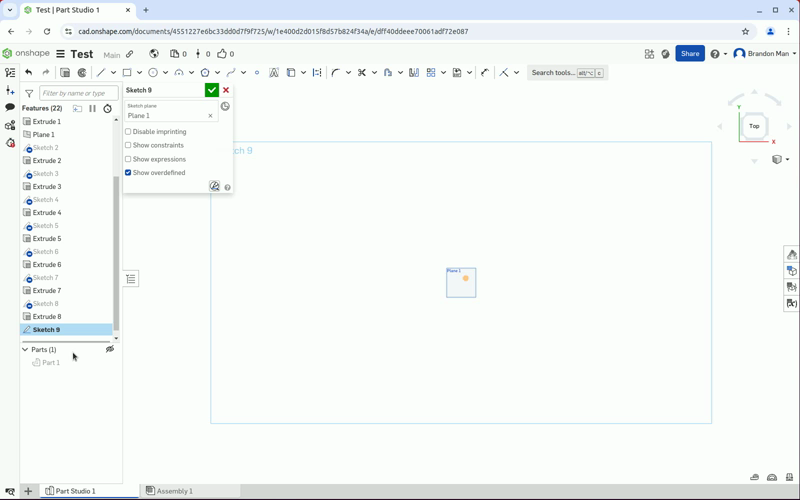
key(c)
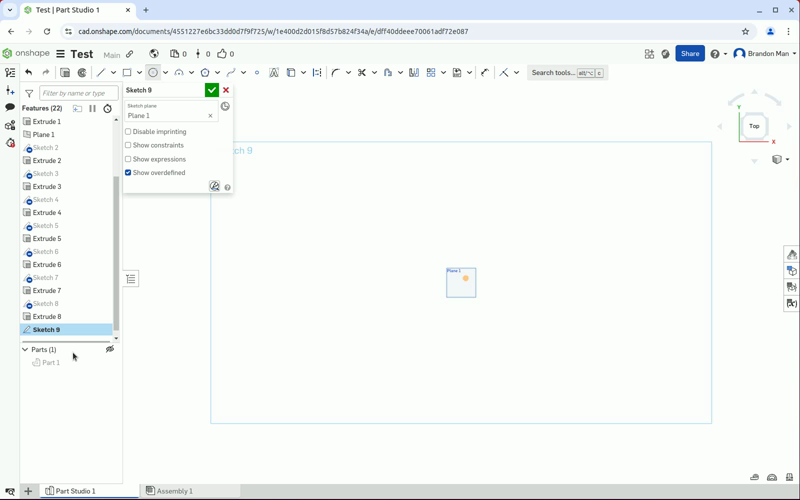
key_down(shift)
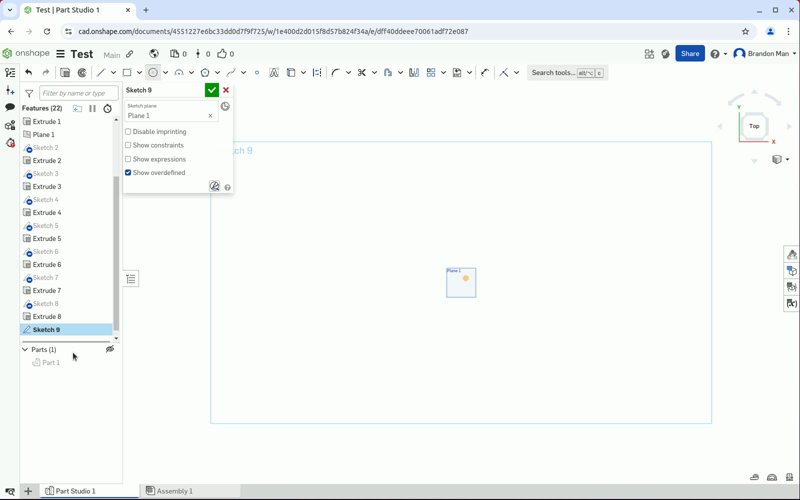
mouse_move(522, 278)
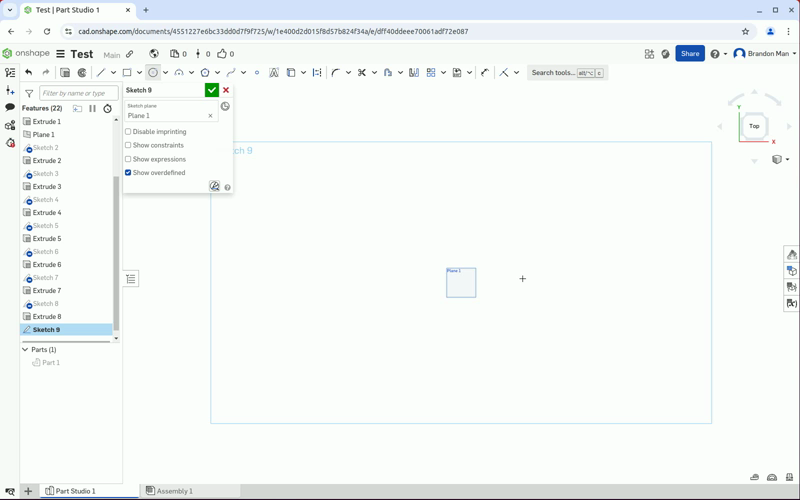
click(522, 278)
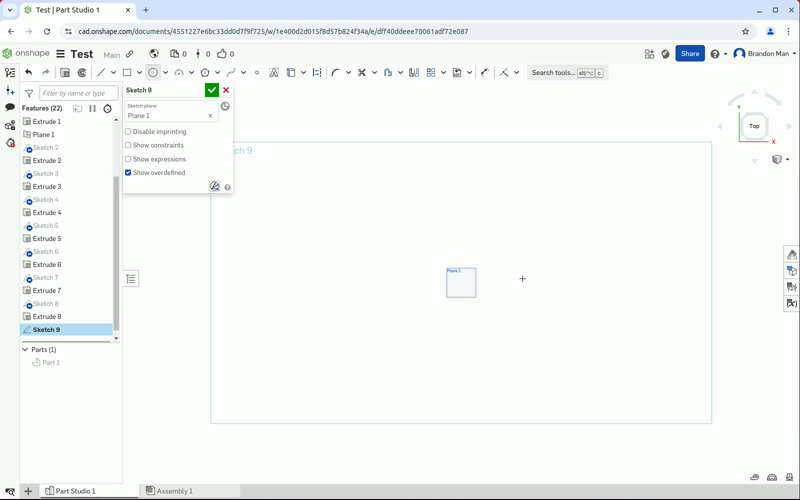
key_up(shift)
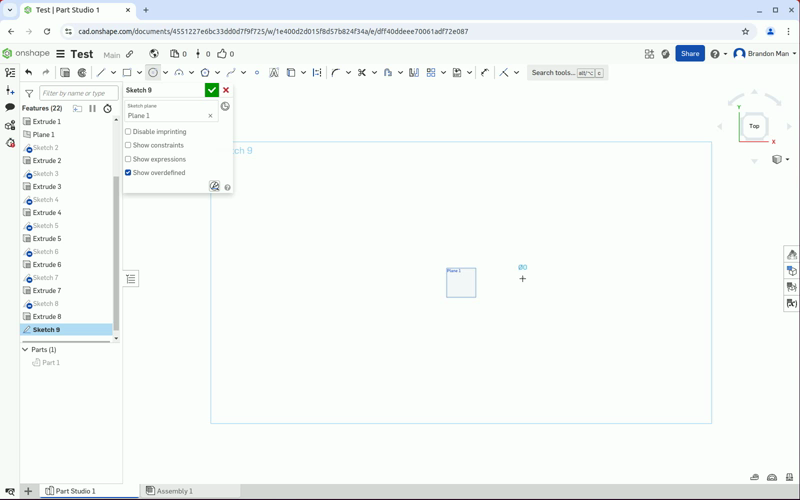
mouse_move(525, 278)
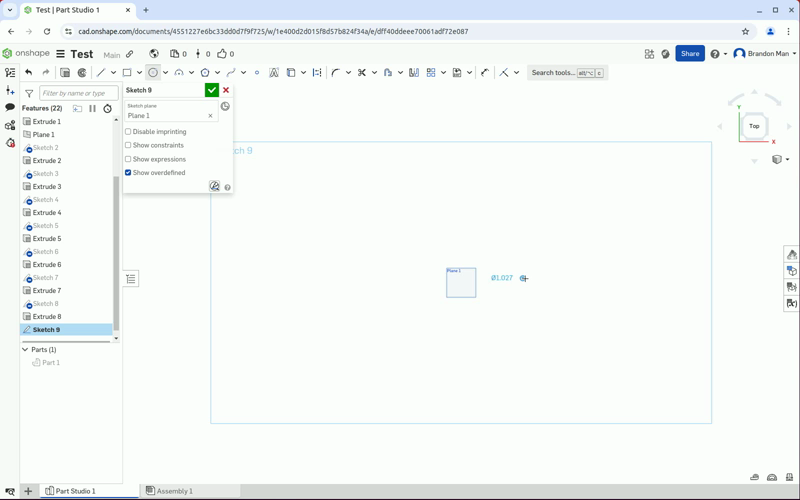
scroll(6)
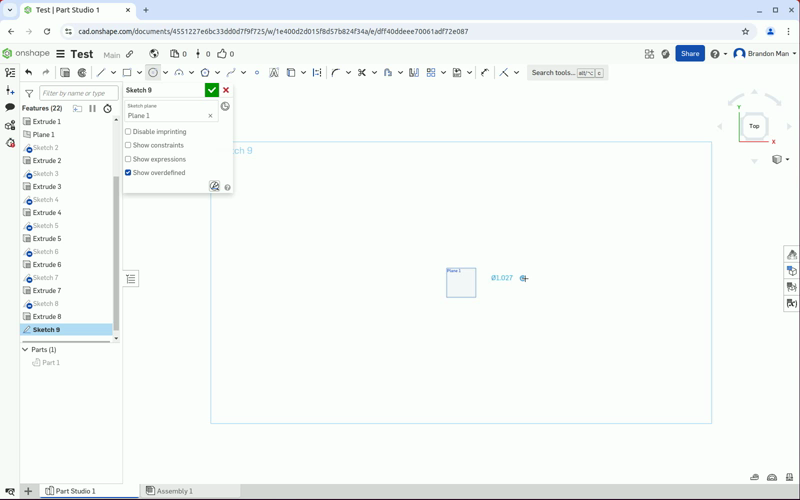
scroll(6)
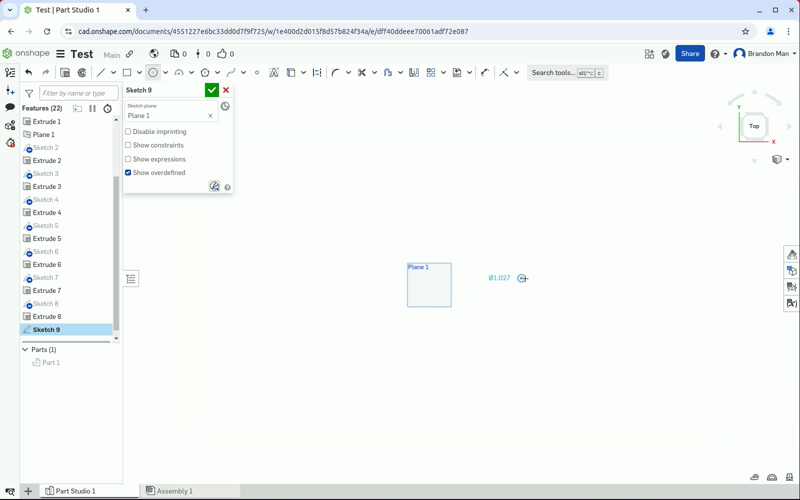
scroll(6)
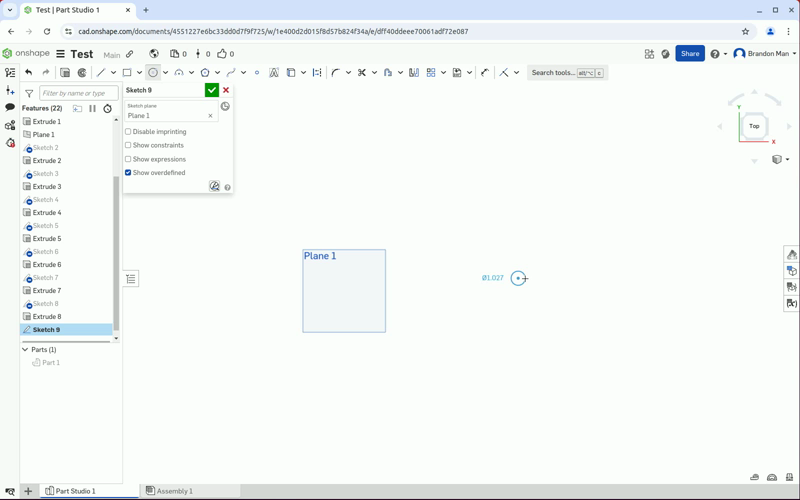
scroll(6)
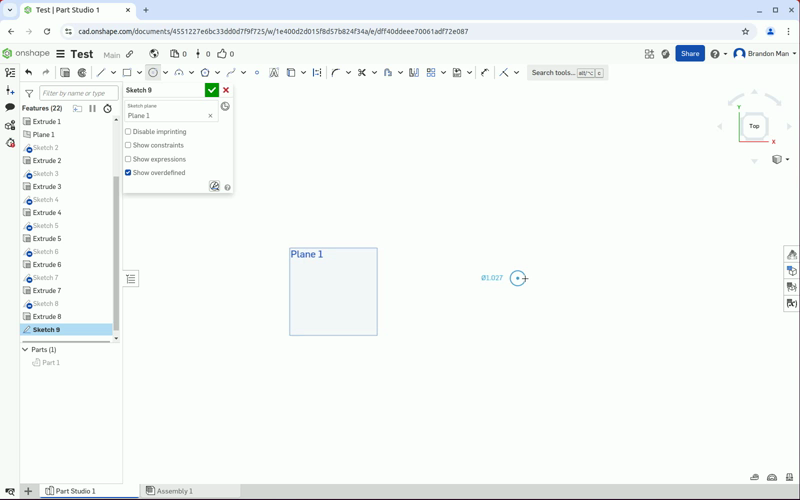
scroll(6)
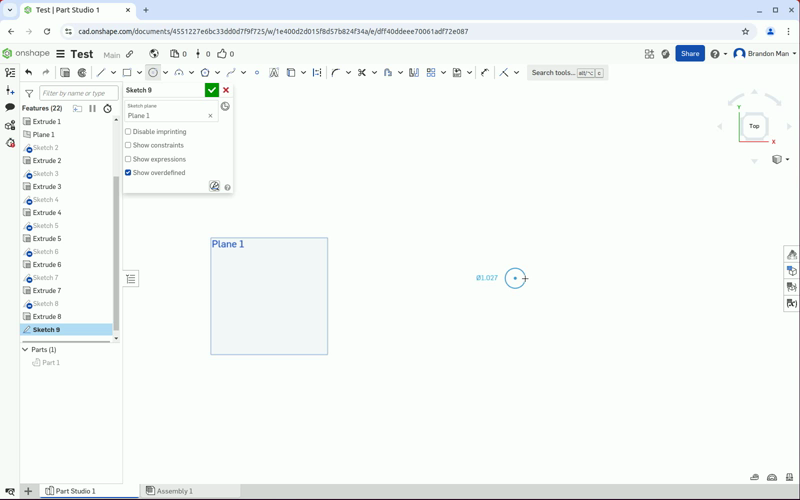
scroll(6)
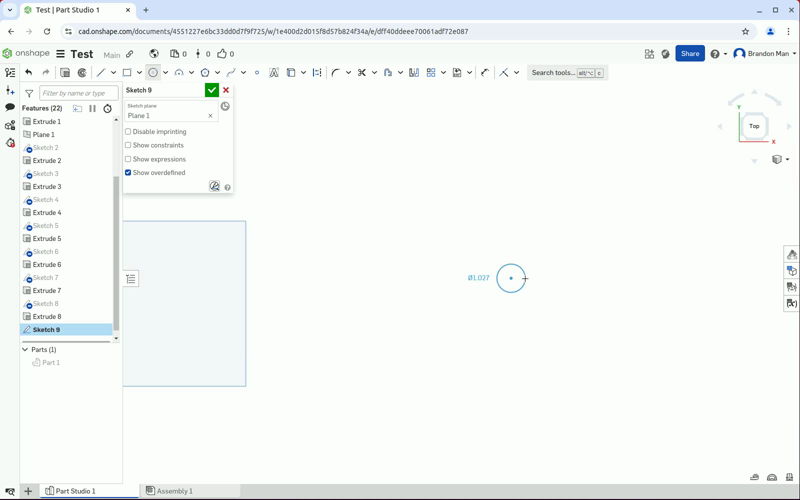
scroll(6)
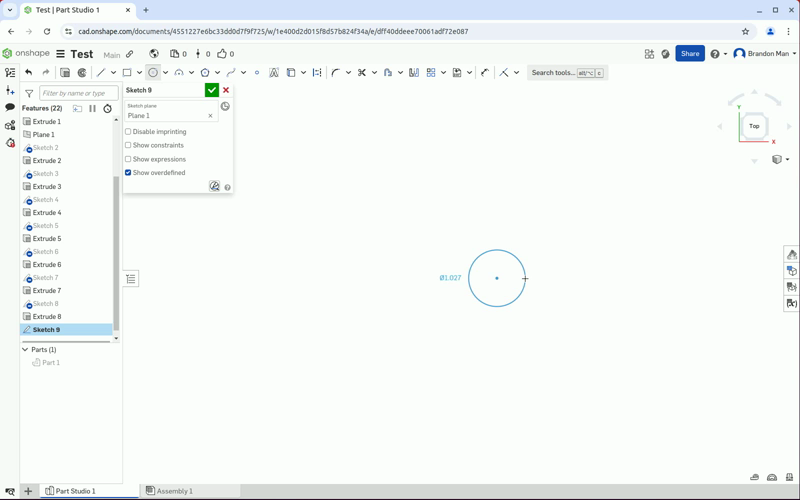
click(525, 278)
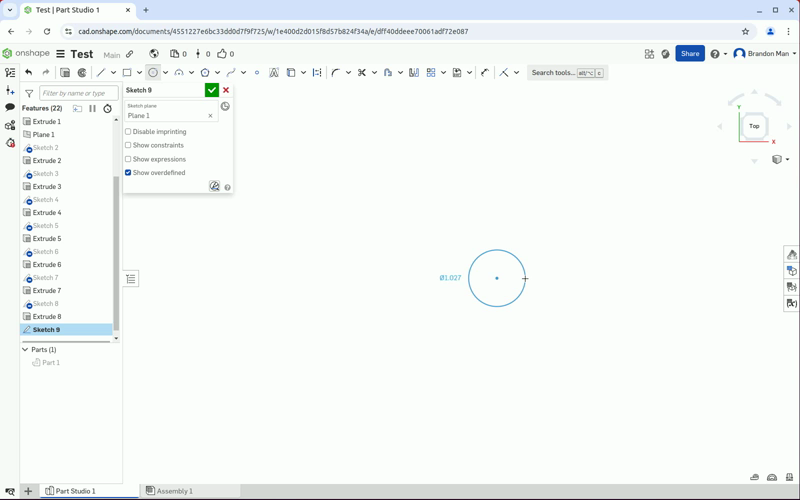
scroll(-6)
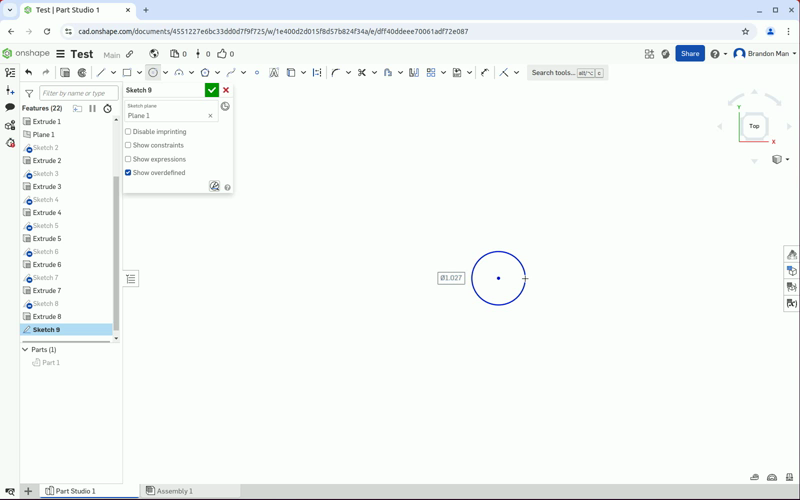
scroll(-6)
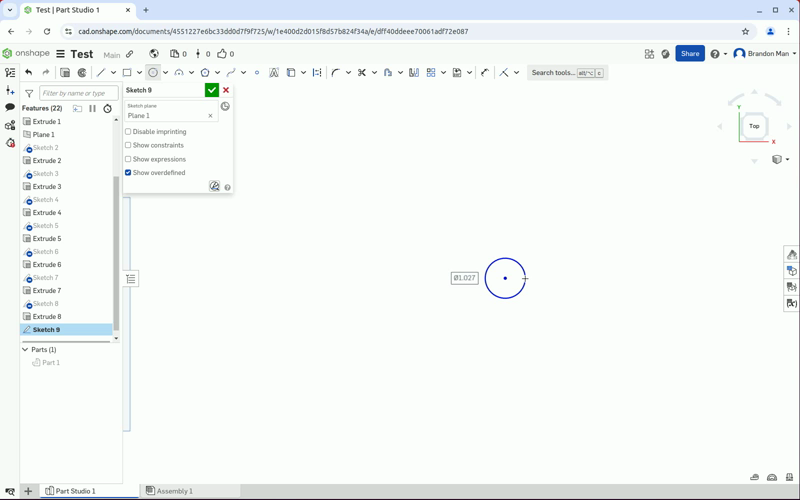
scroll(-6)
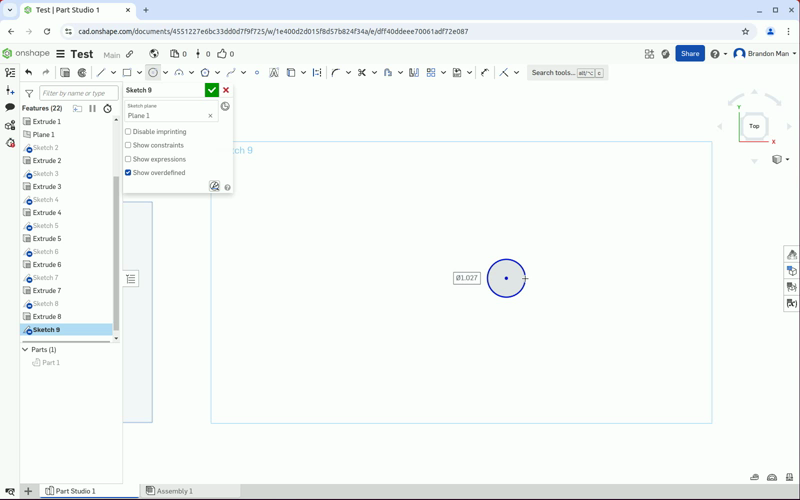
scroll(-6)
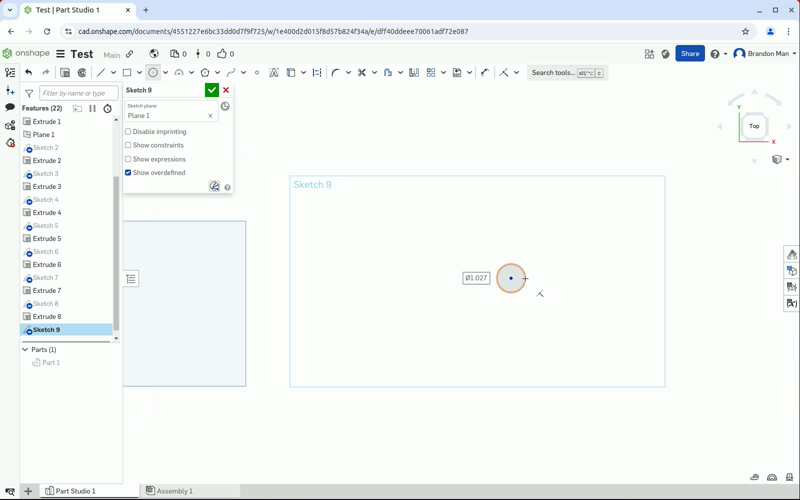
scroll(-6)
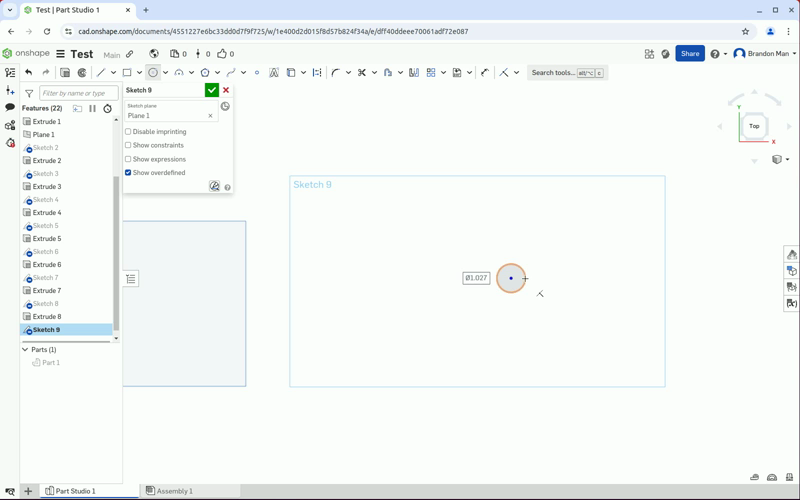
scroll(-6)
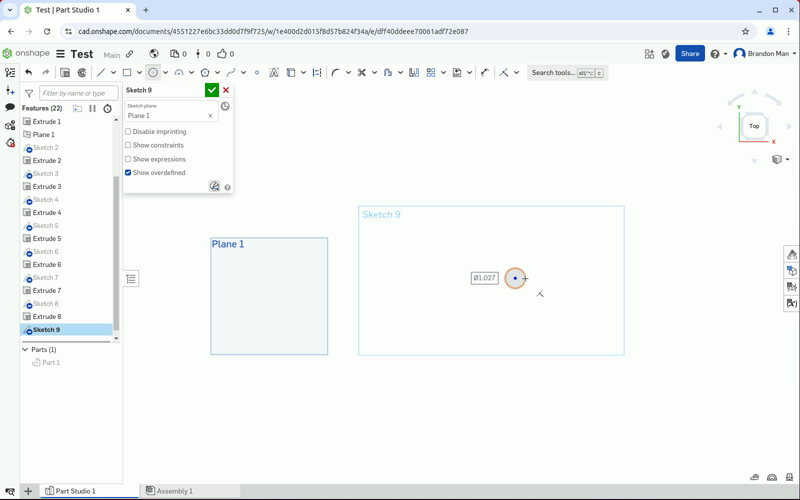
scroll(-6)
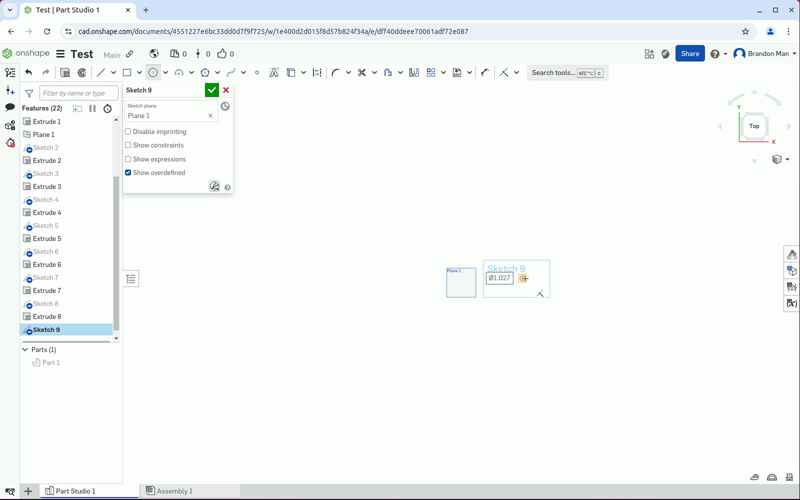
key(esc)
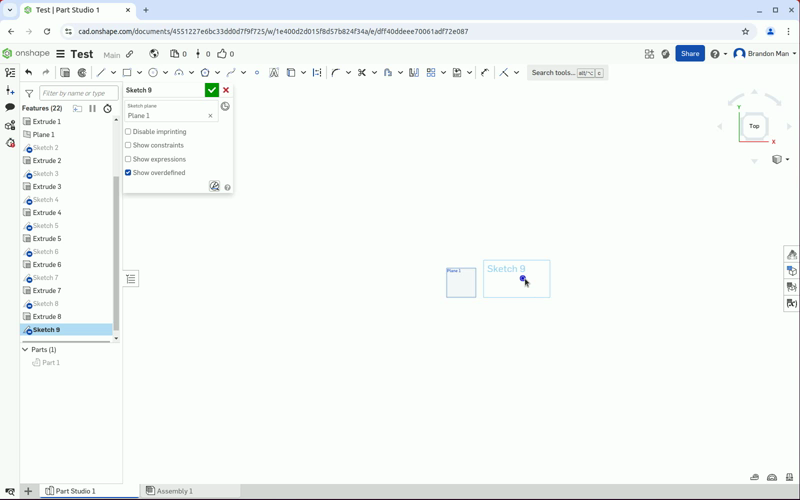
key(c)
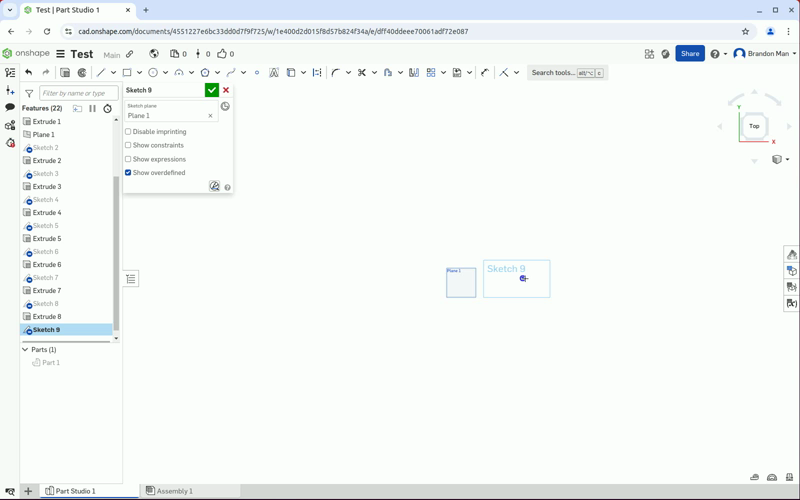
key_down(shift)
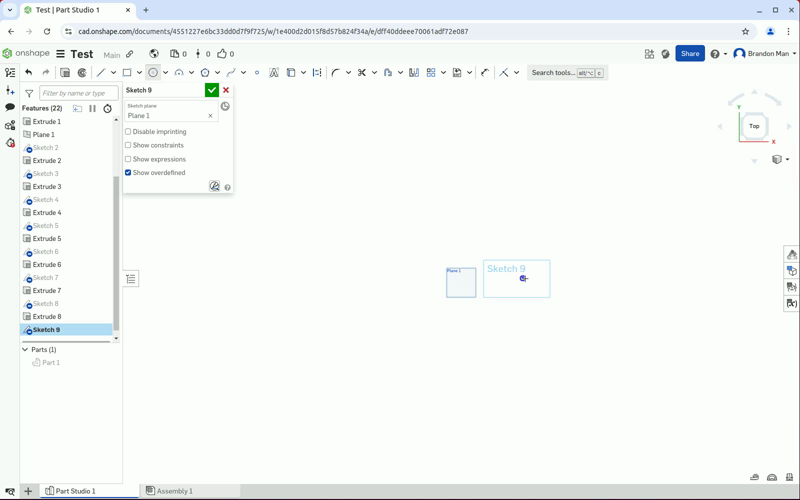
mouse_move(522, 278)
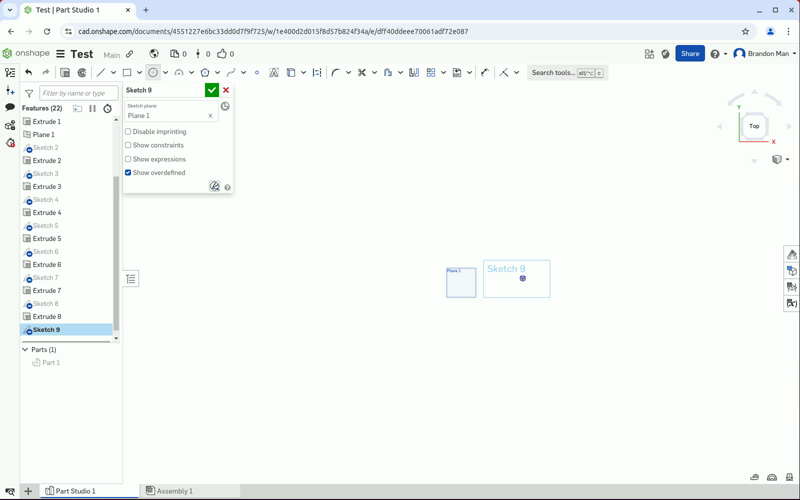
scroll(6)
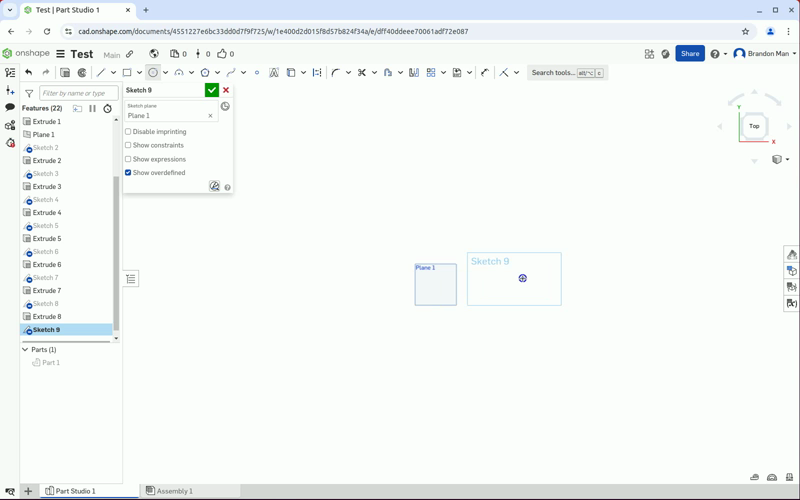
scroll(6)
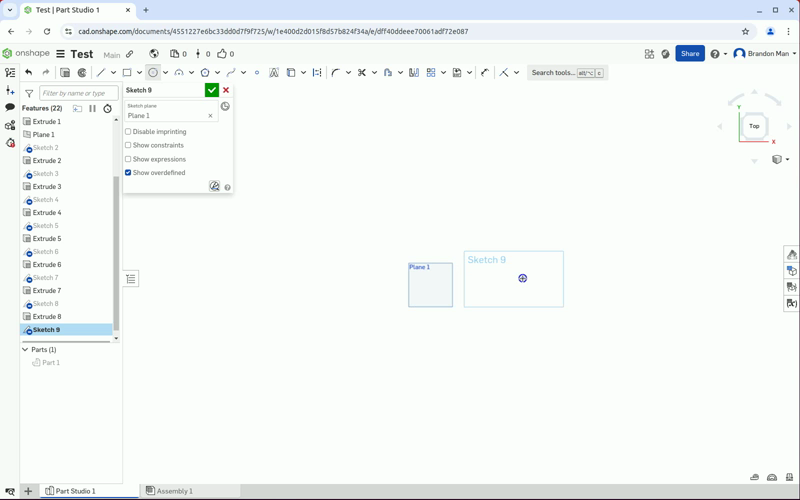
scroll(6)
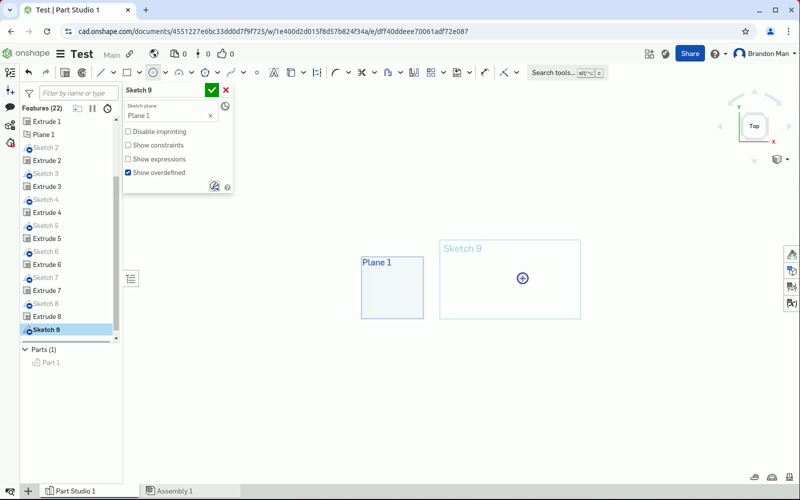
scroll(6)
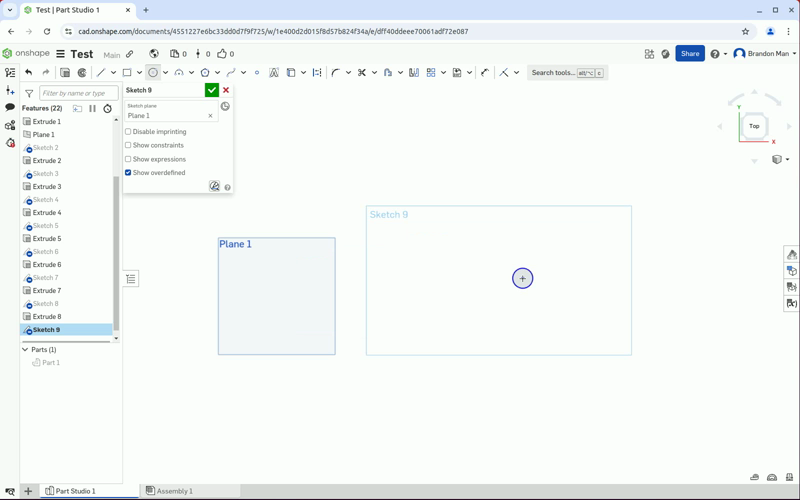
scroll(6)
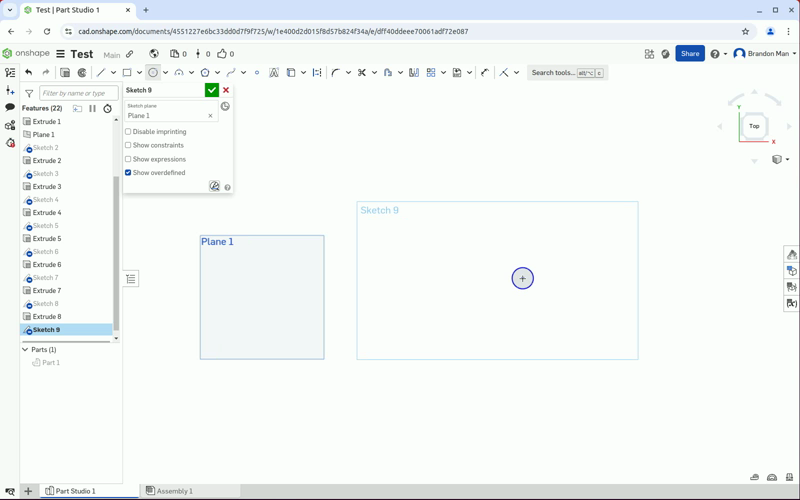
scroll(6)
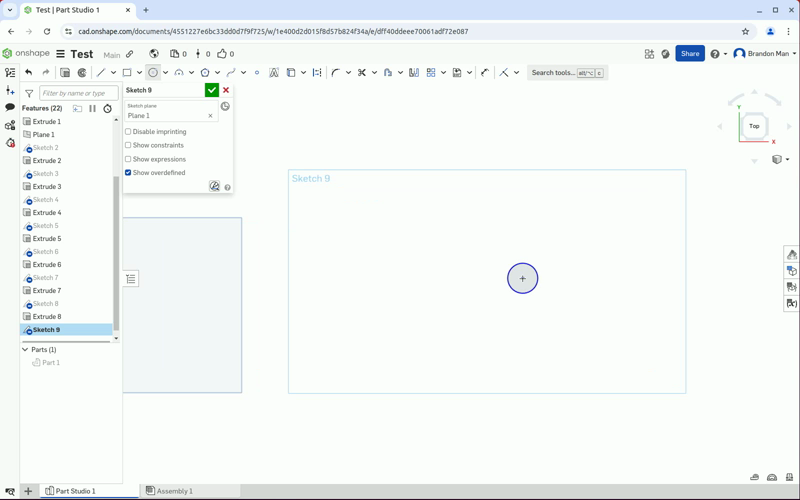
scroll(6)
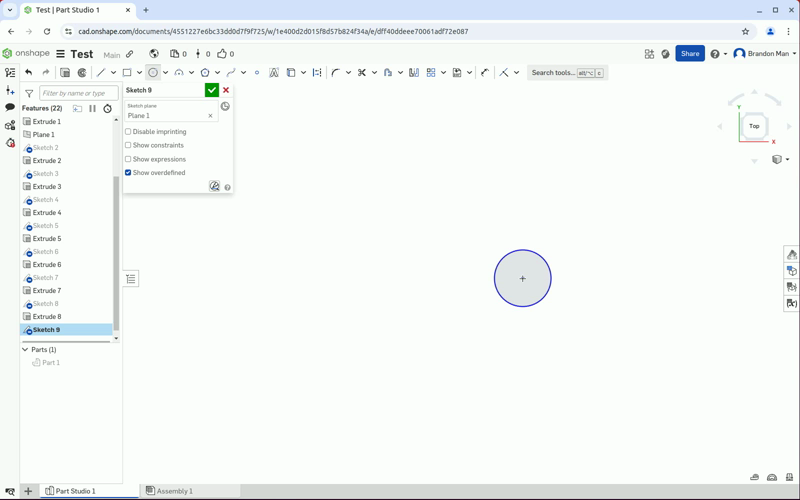
click(522, 278)
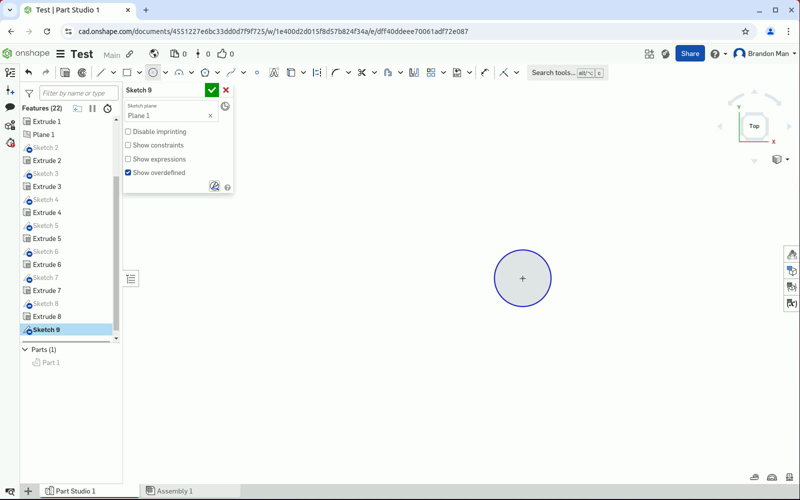
scroll(-6)
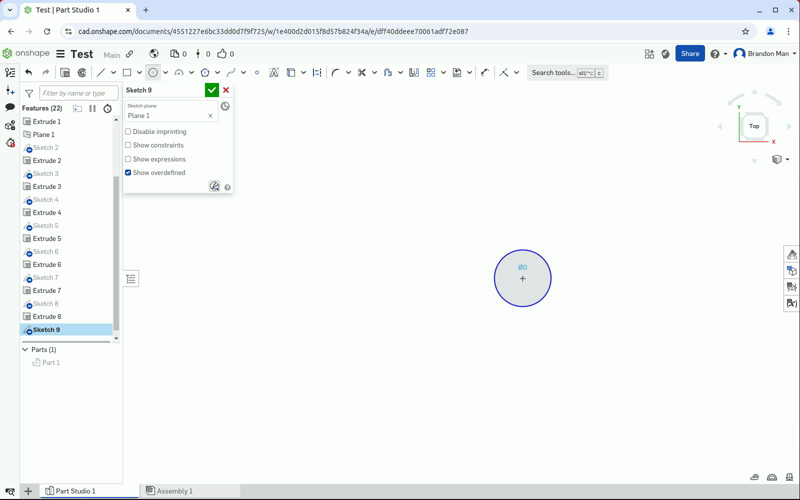
scroll(-6)
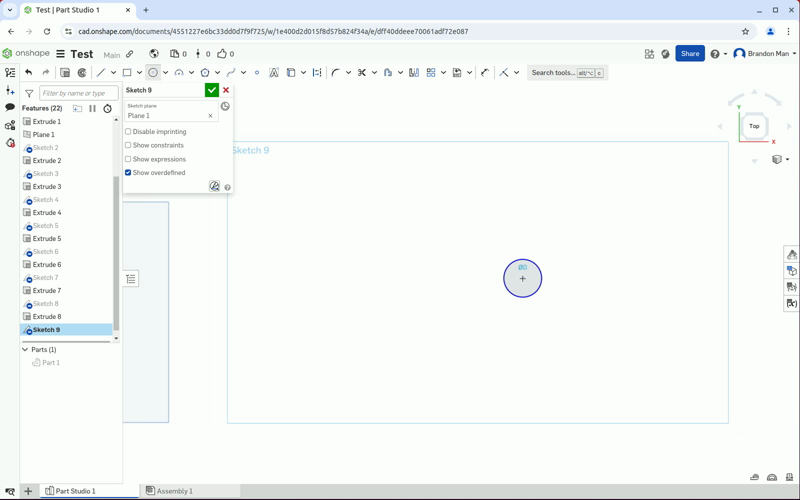
scroll(-6)
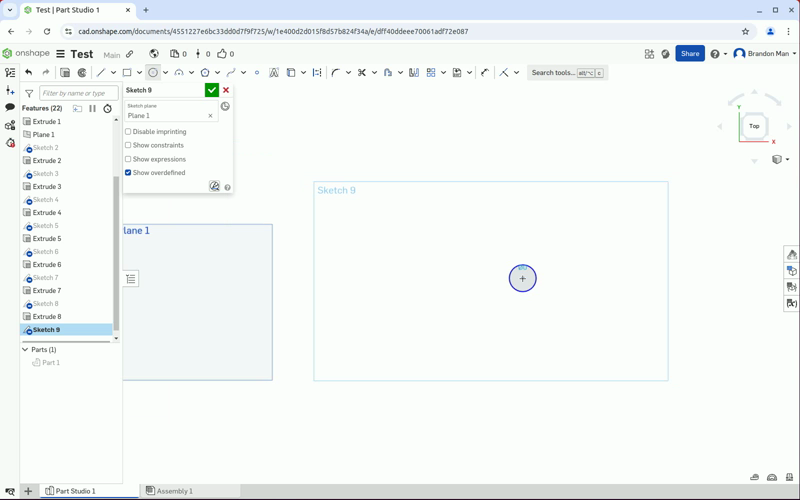
scroll(-6)
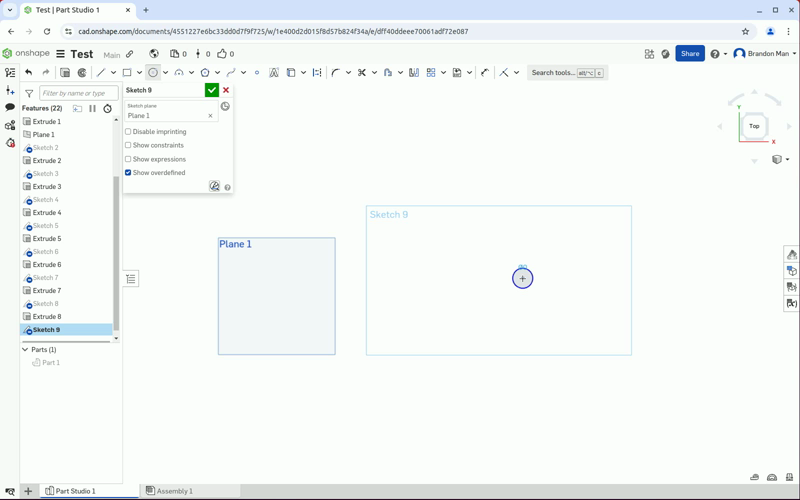
scroll(-6)
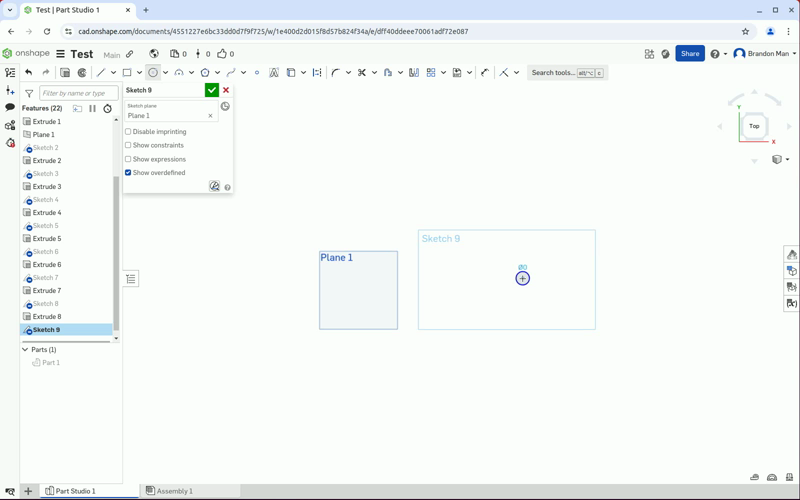
scroll(-6)
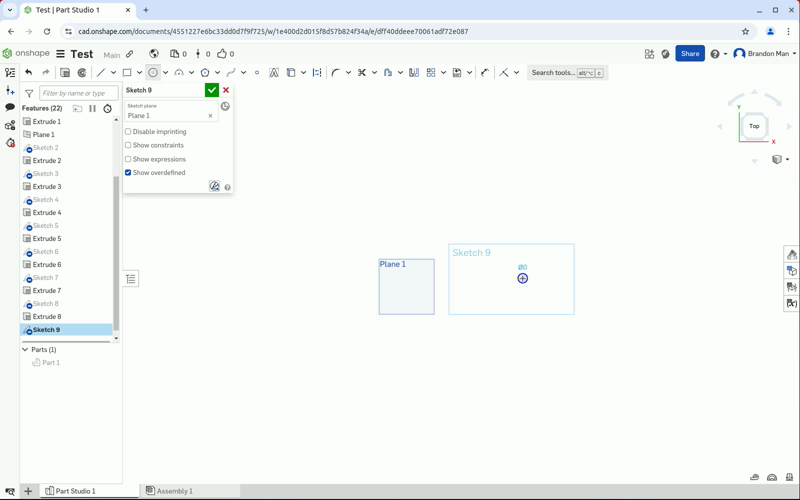
scroll(-6)
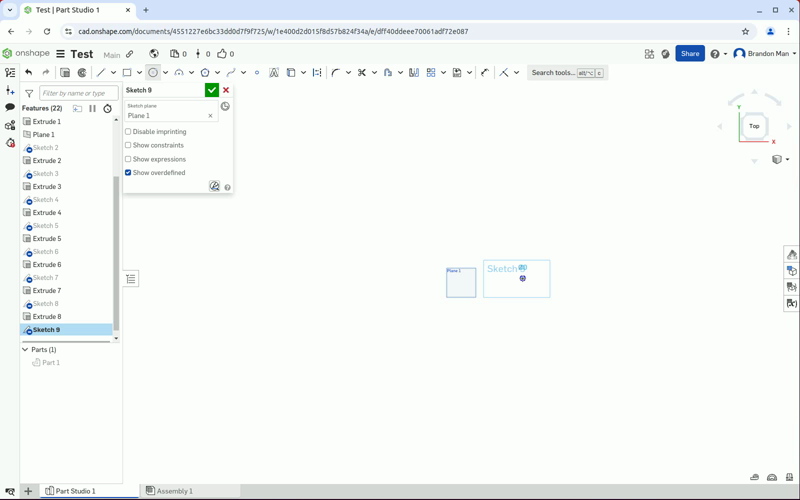
key_up(shift)
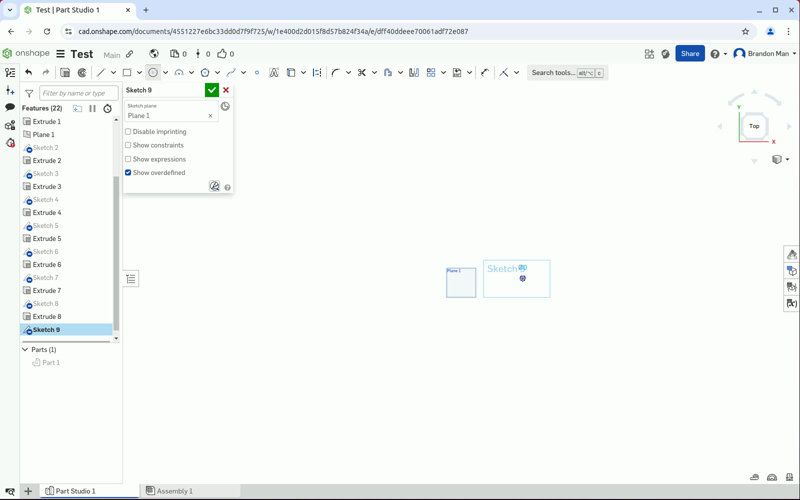
mouse_move(524, 278)
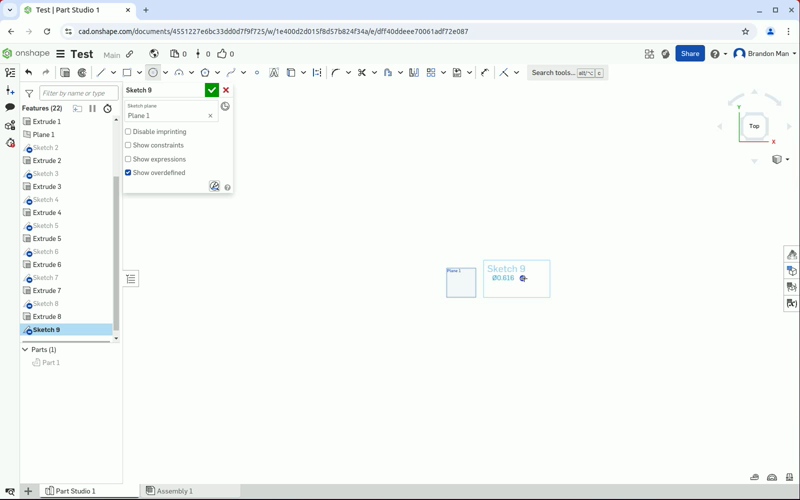
scroll(6)
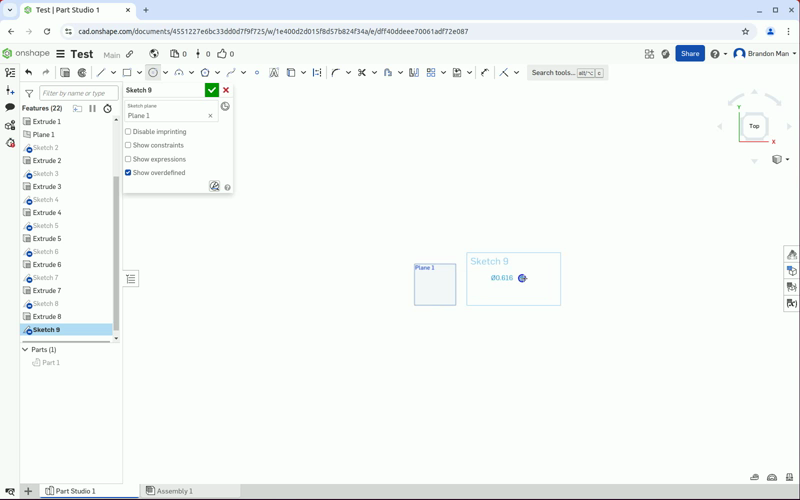
scroll(6)
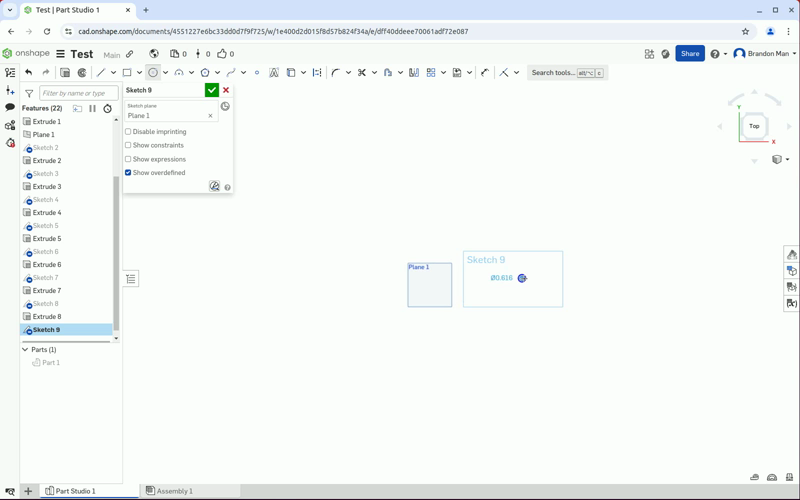
scroll(6)
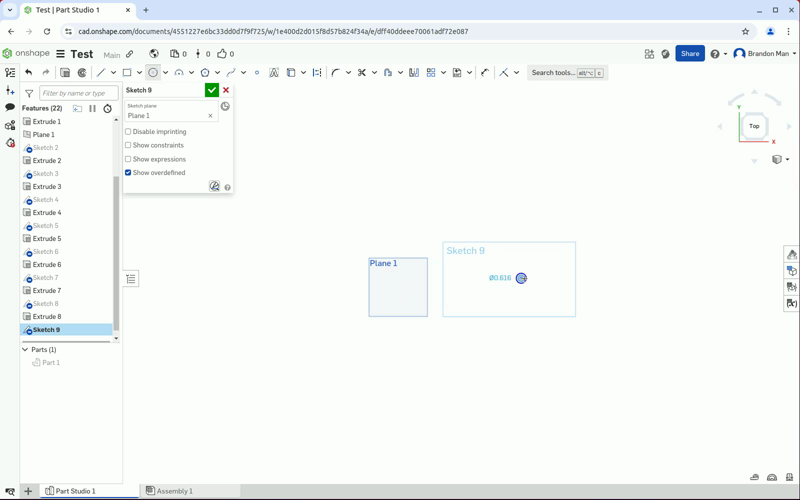
scroll(6)
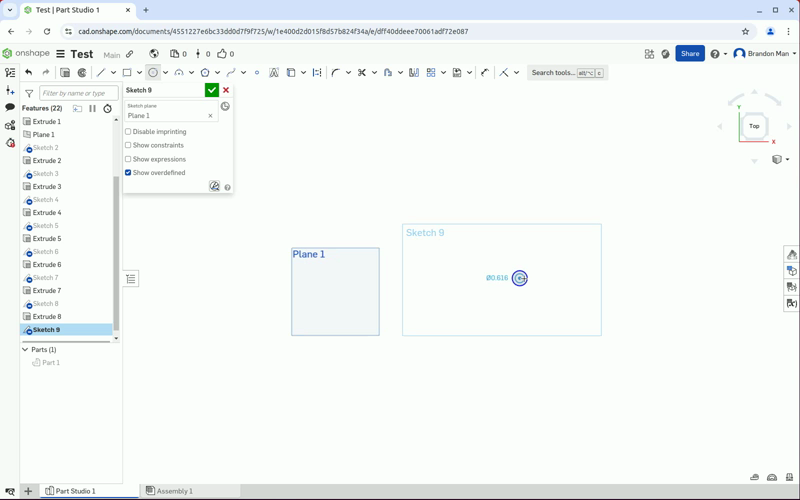
scroll(6)
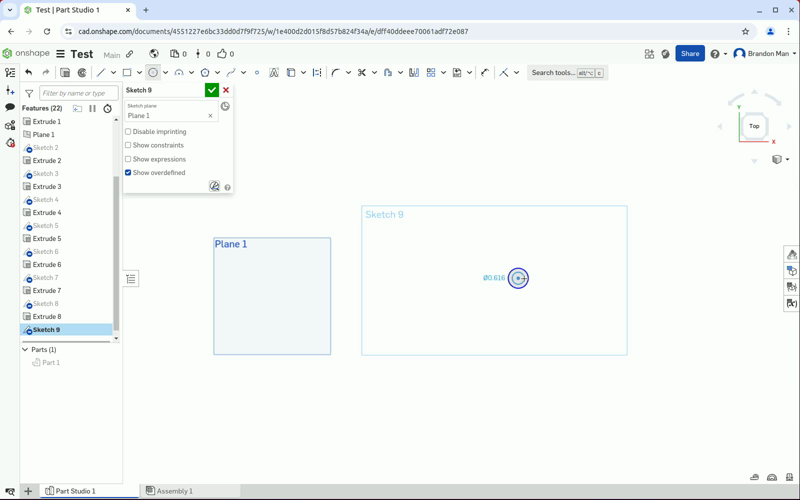
scroll(6)
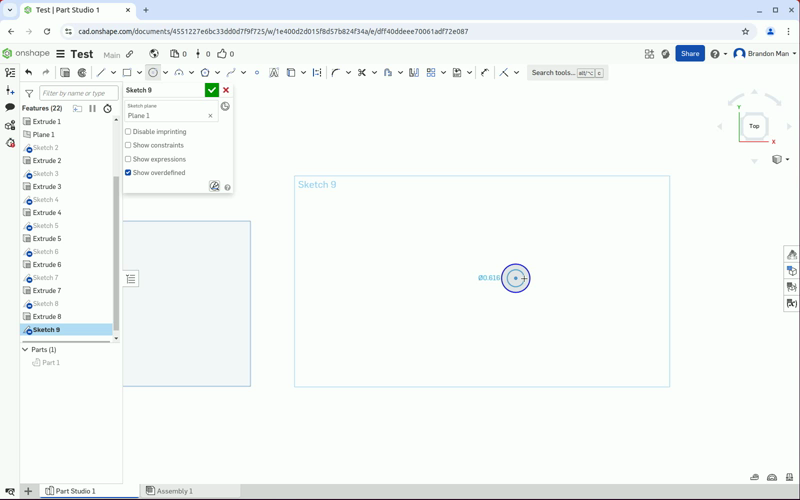
scroll(6)
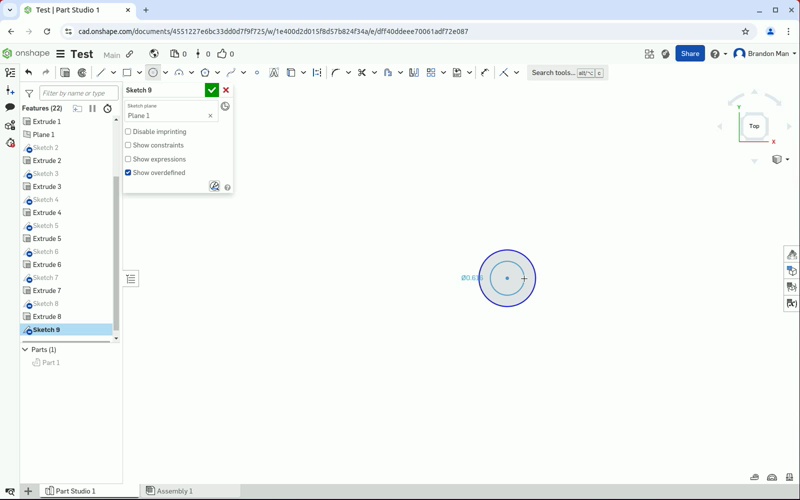
click(524, 278)
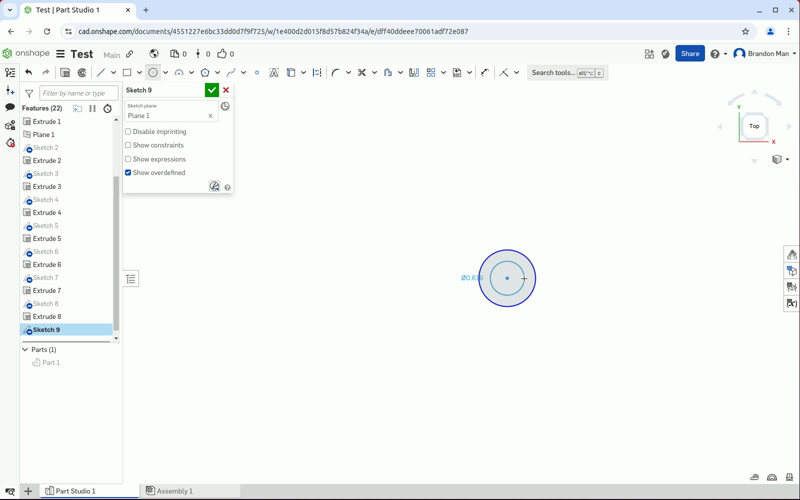
scroll(-6)
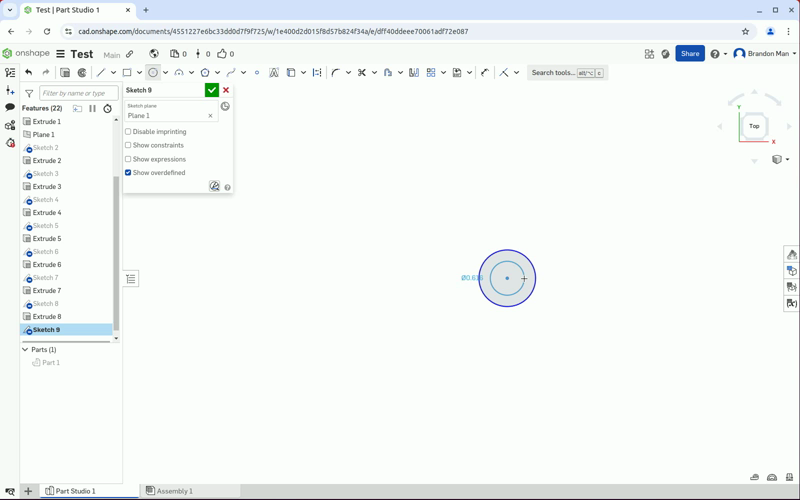
scroll(-6)
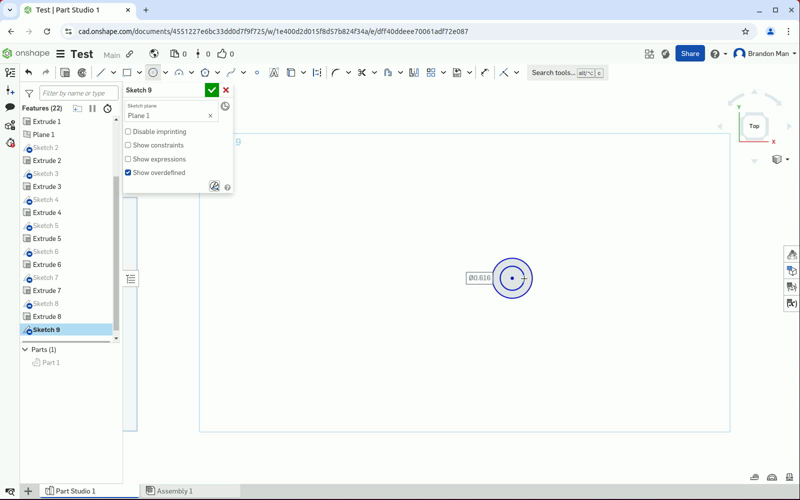
scroll(-6)
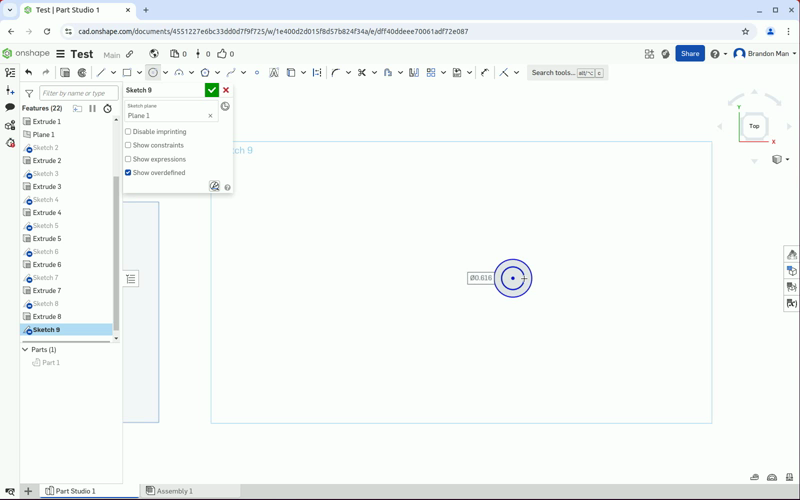
scroll(-6)
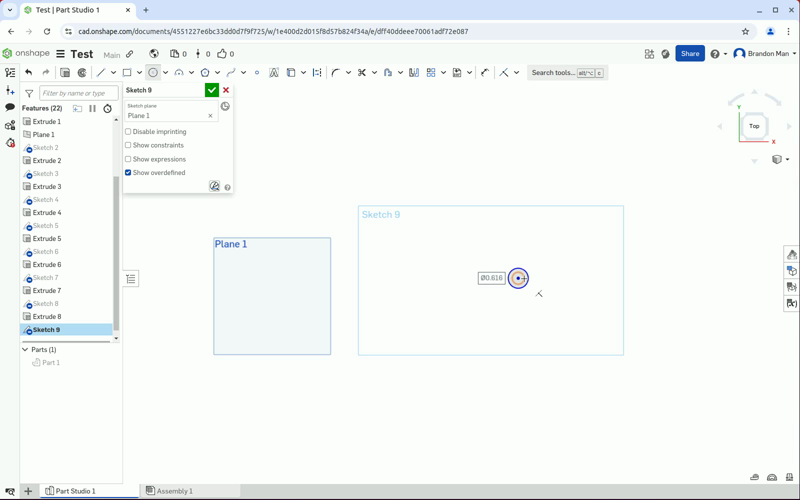
scroll(-6)
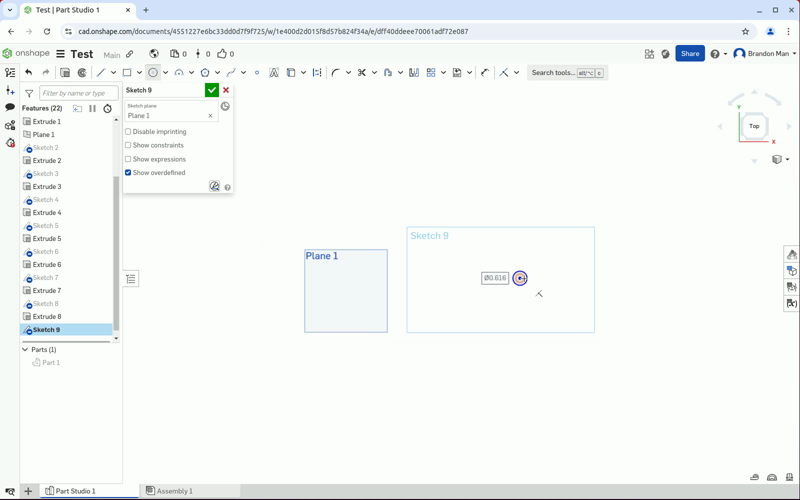
scroll(-6)
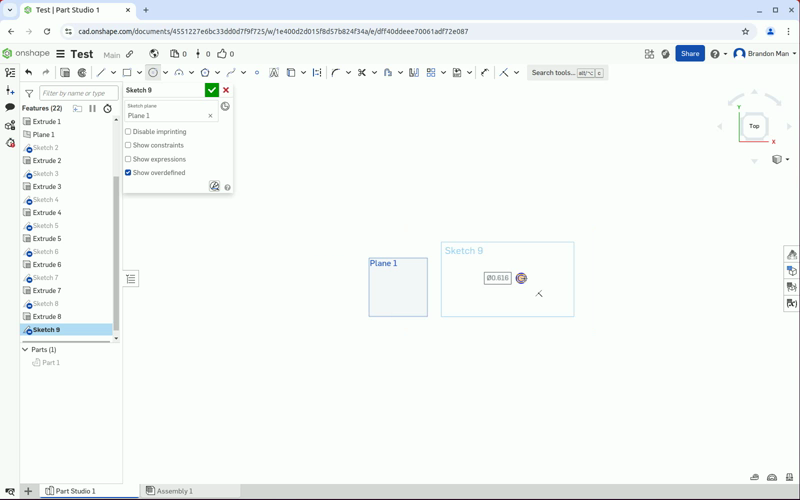
scroll(-6)
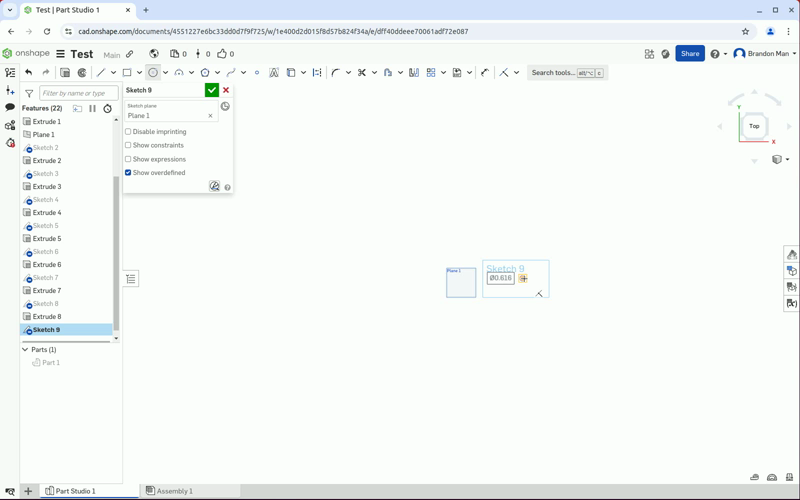
key(esc)
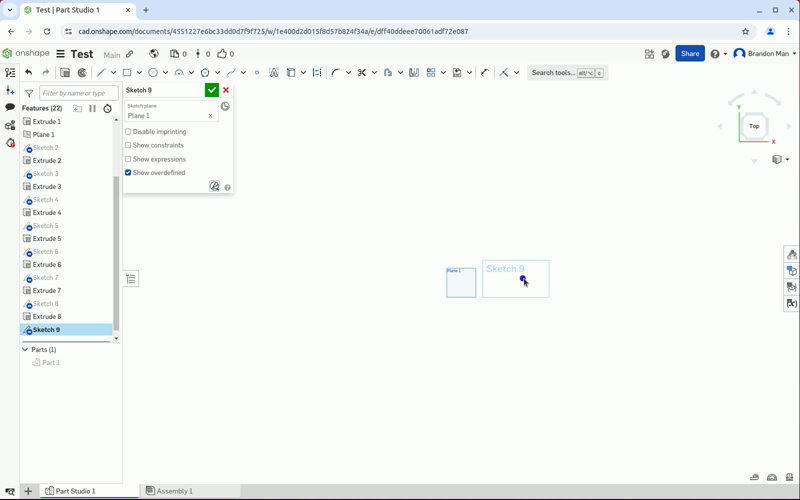
mouse_move(524, 279)
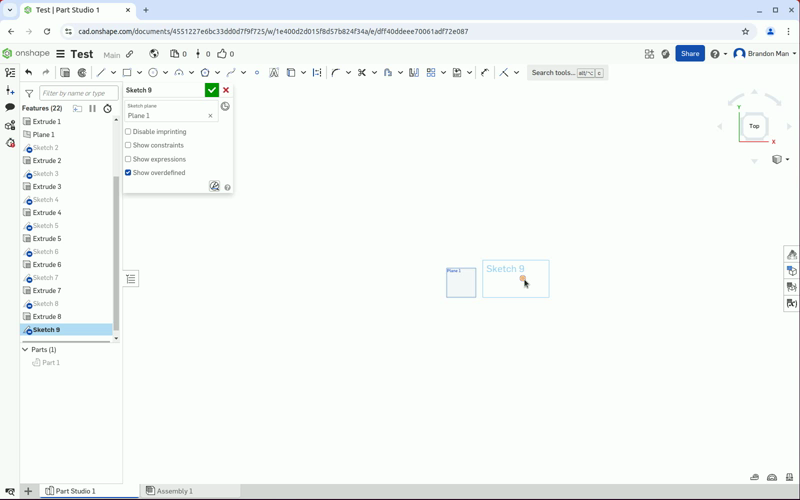
scroll(6)
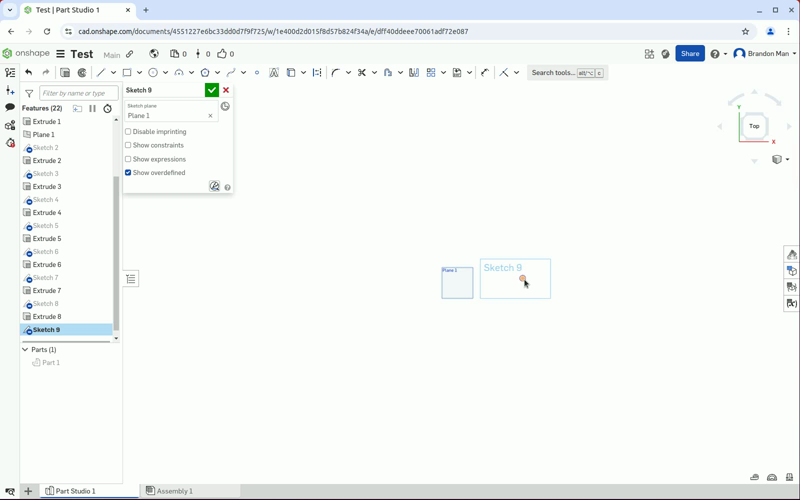
scroll(6)
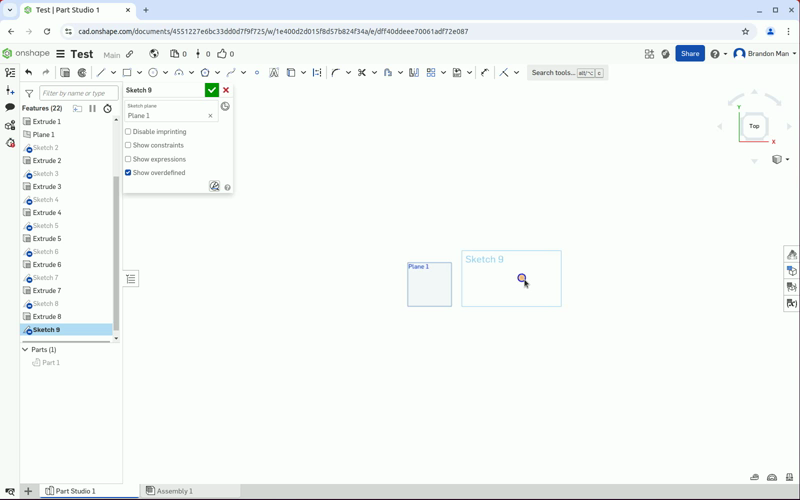
scroll(6)
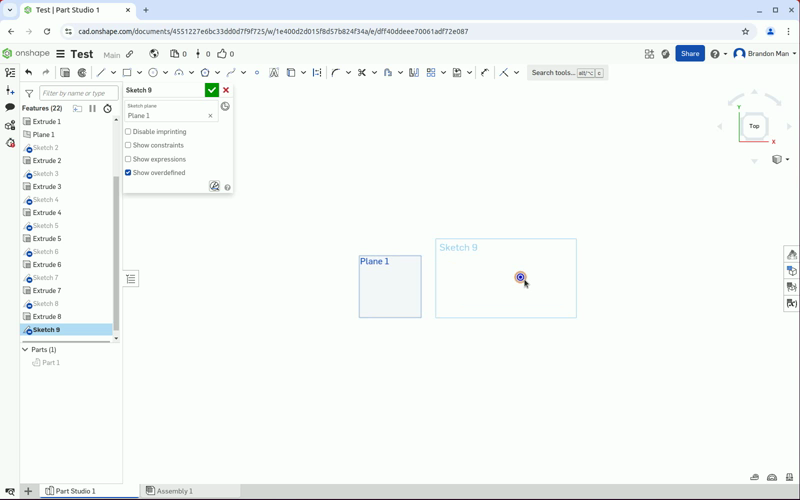
scroll(6)
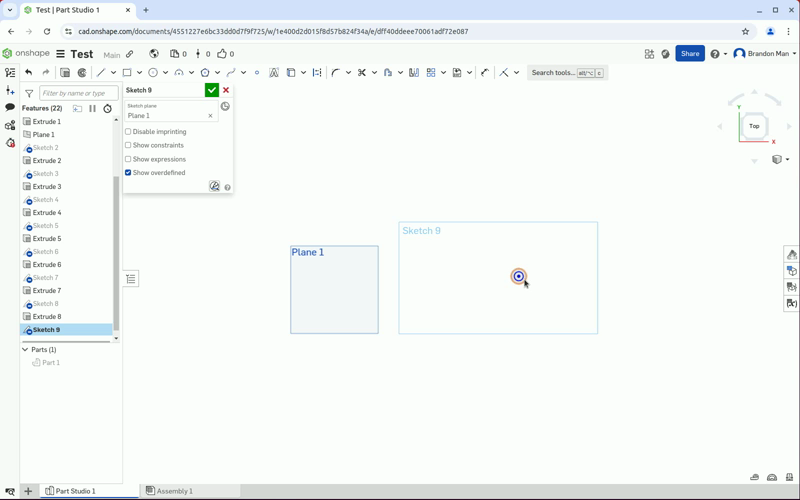
scroll(6)
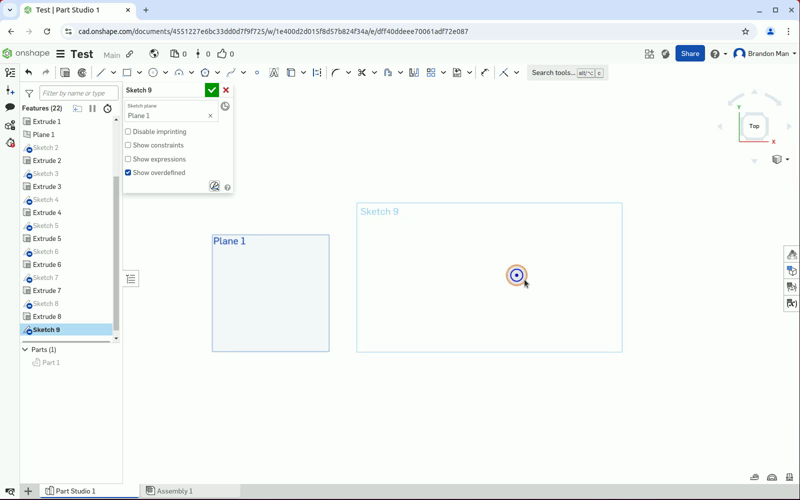
scroll(6)
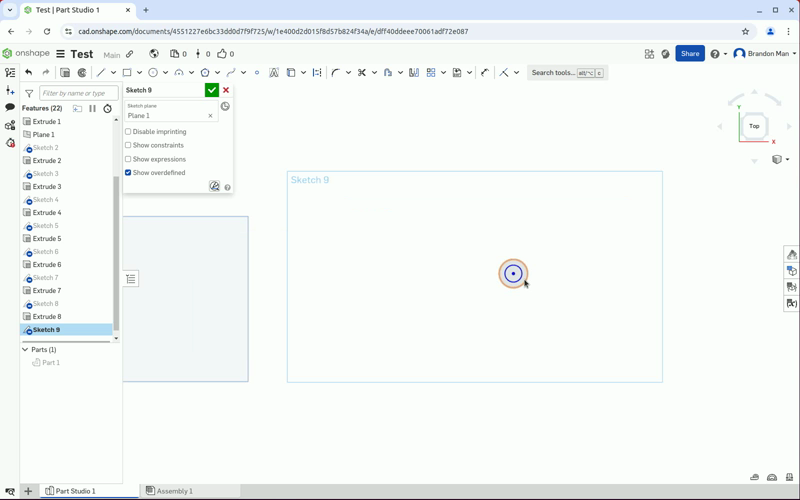
scroll(6)
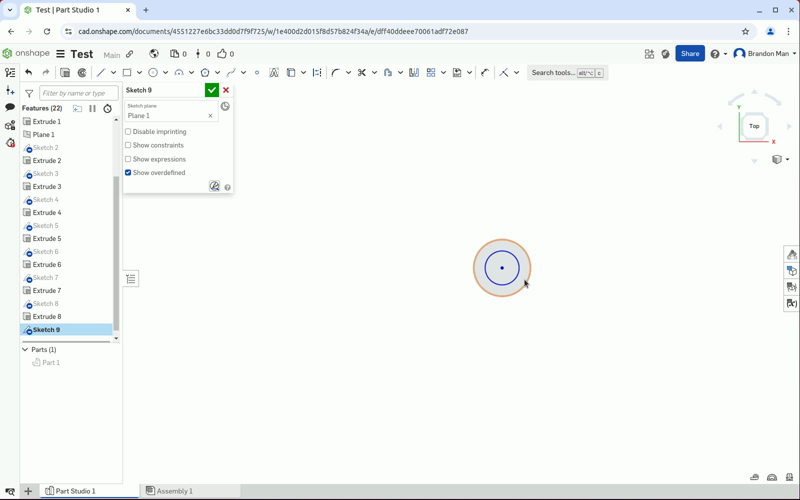
click(524, 279)
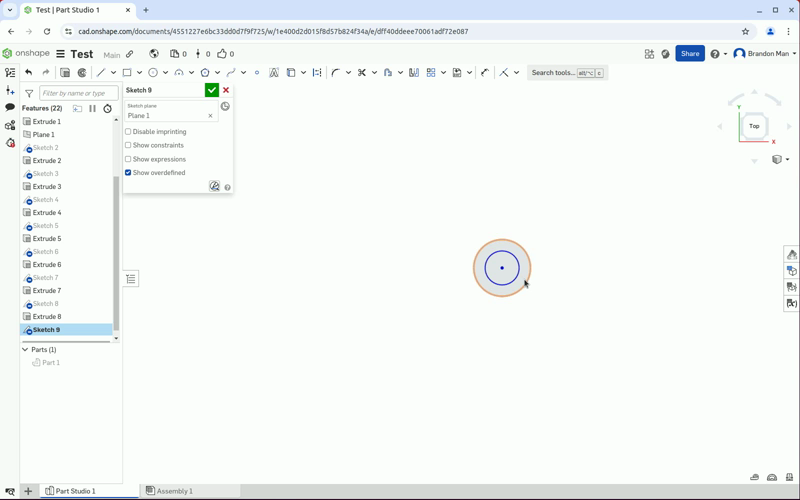
scroll(-6)
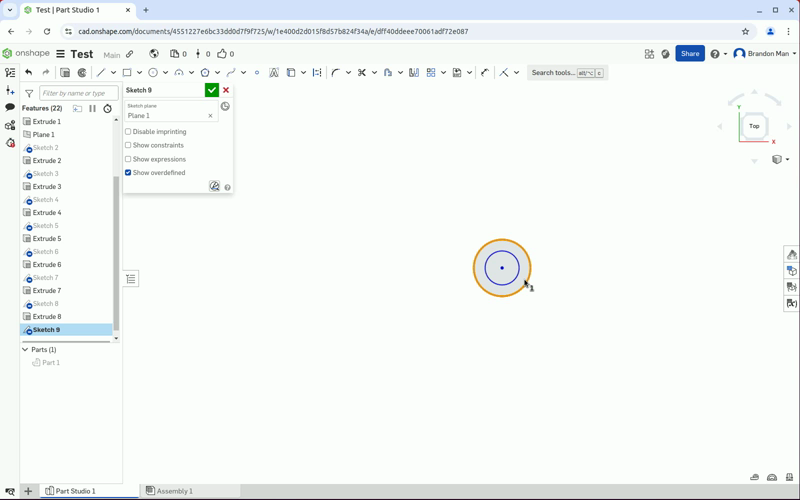
scroll(-6)
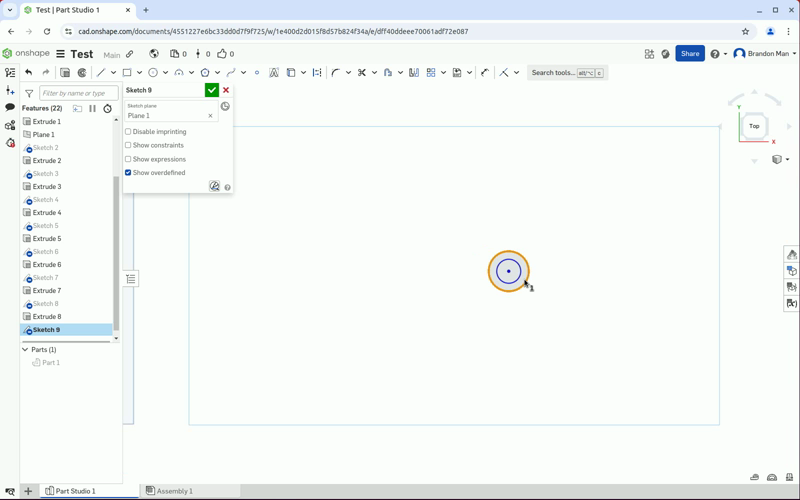
scroll(-6)
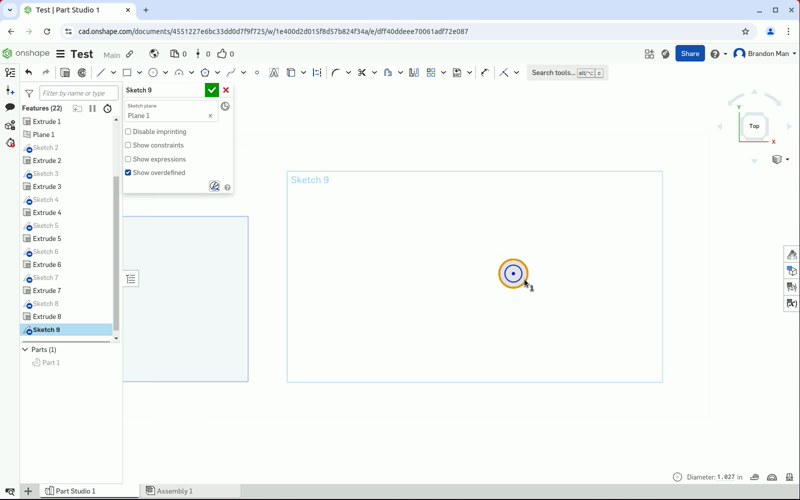
scroll(-6)
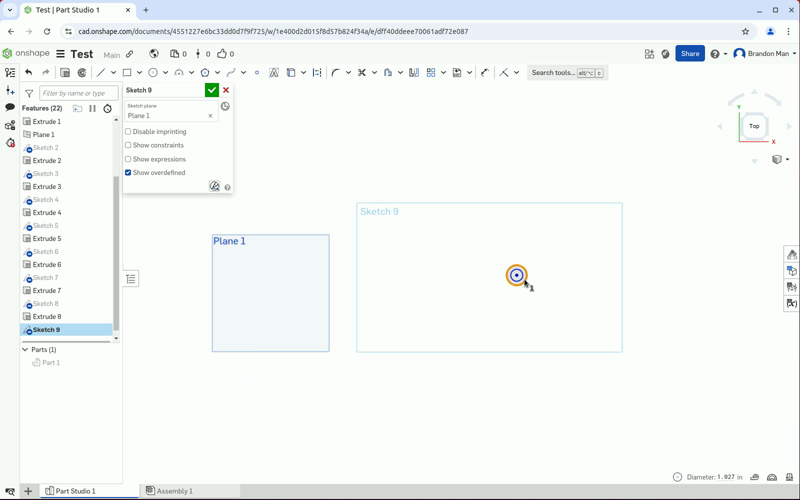
scroll(-6)
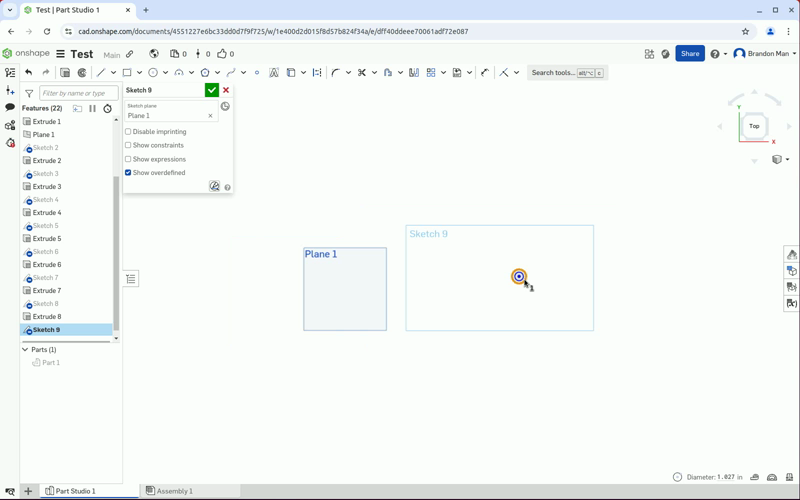
scroll(-6)
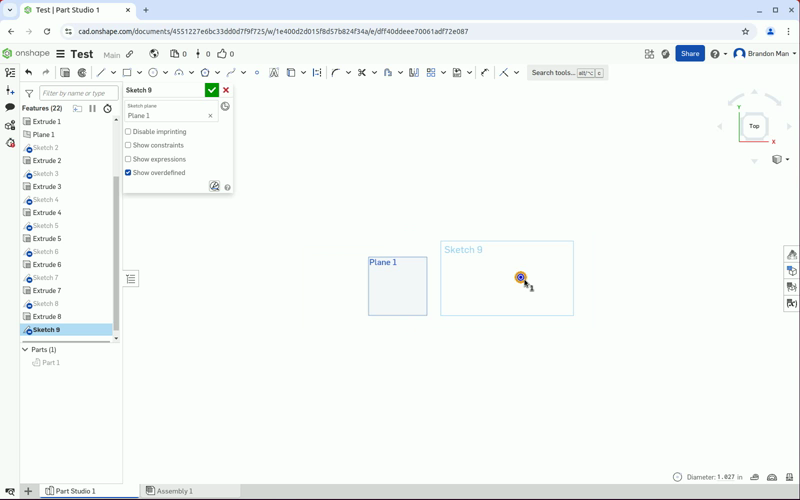
scroll(-6)
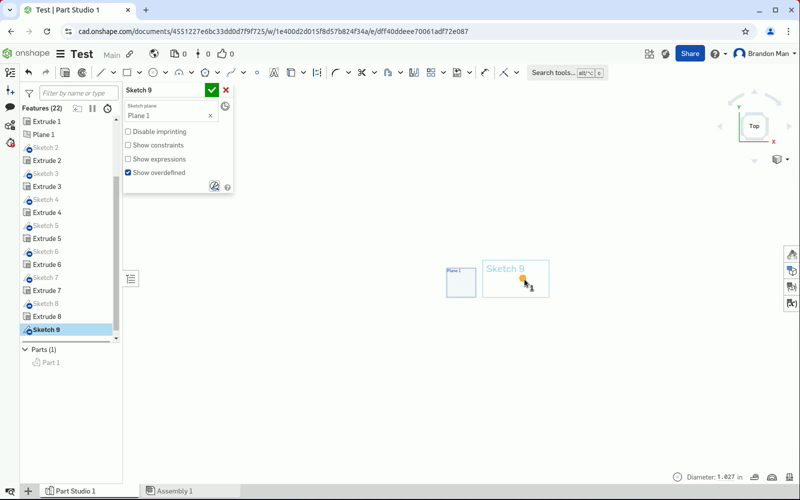
mouse_move(73, 352)
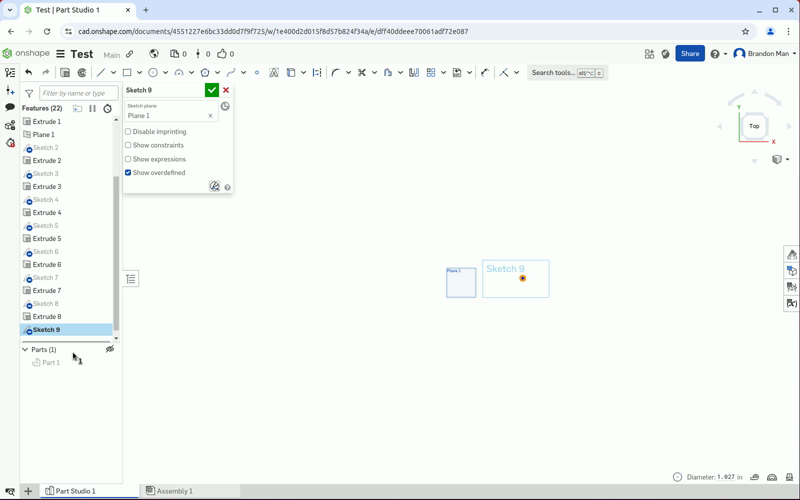
key(shift+y)
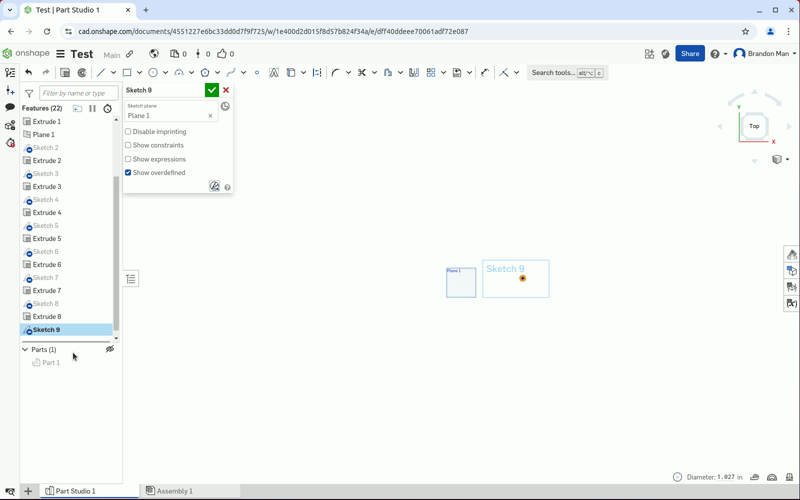
key(shift+e)
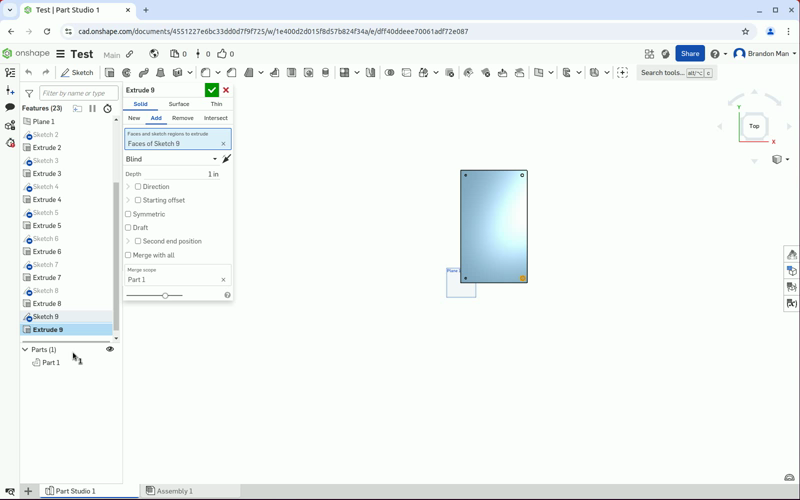
mouse_move(143, 106)
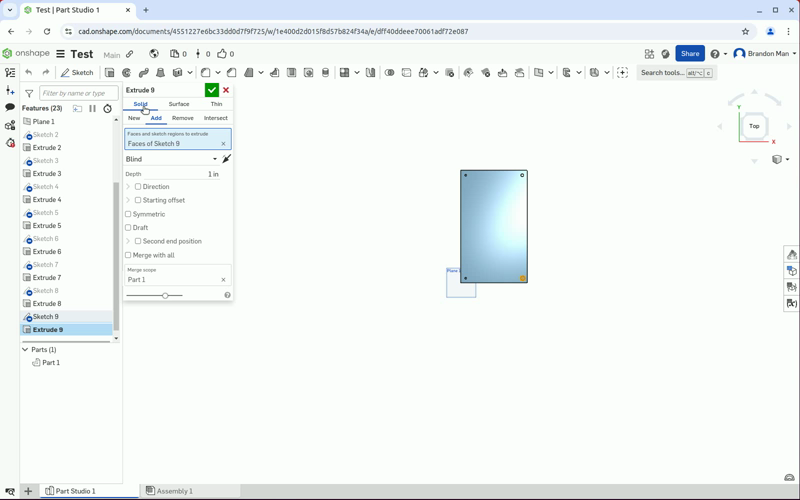
click(143, 106)
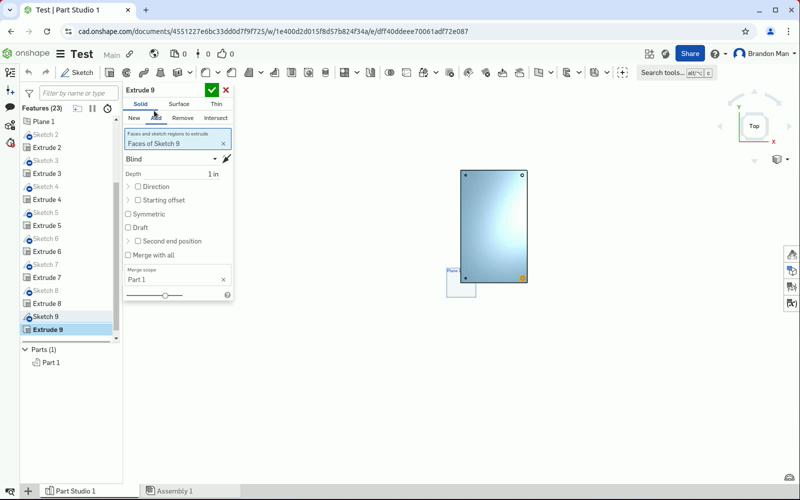
mouse_move(186, 120)
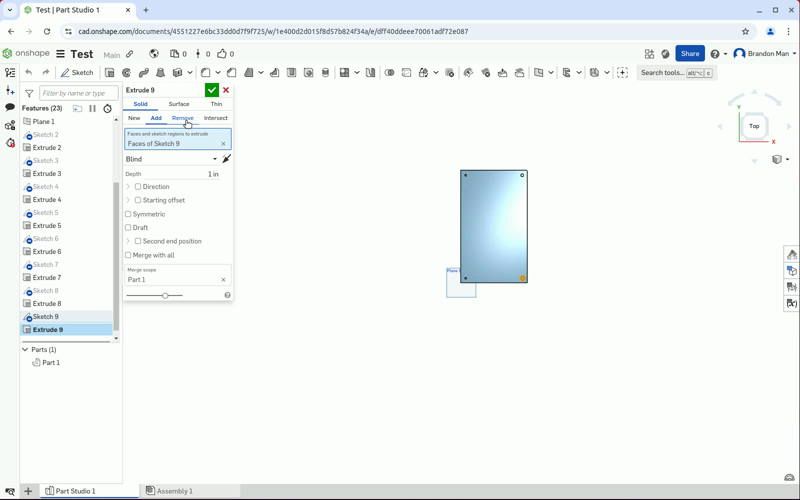
click(186, 120)
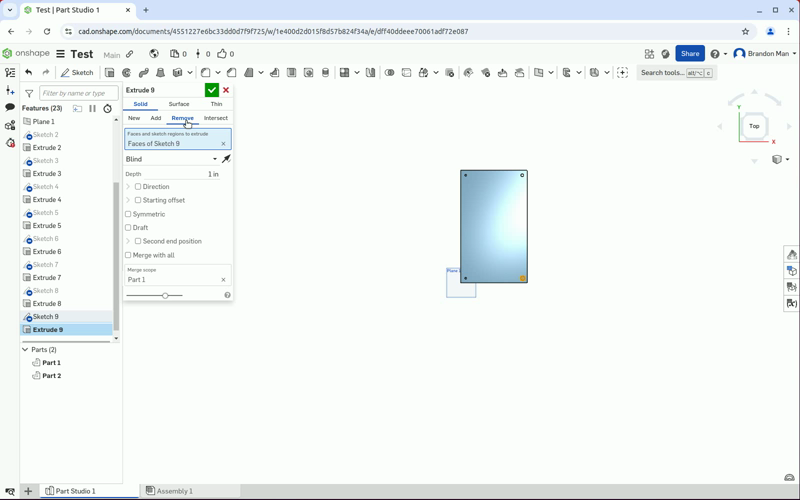
key(tab, 4)
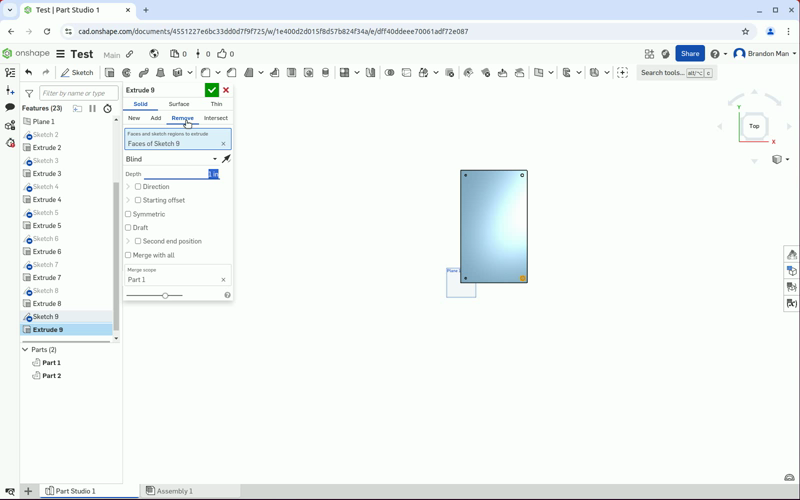
text(0.241)
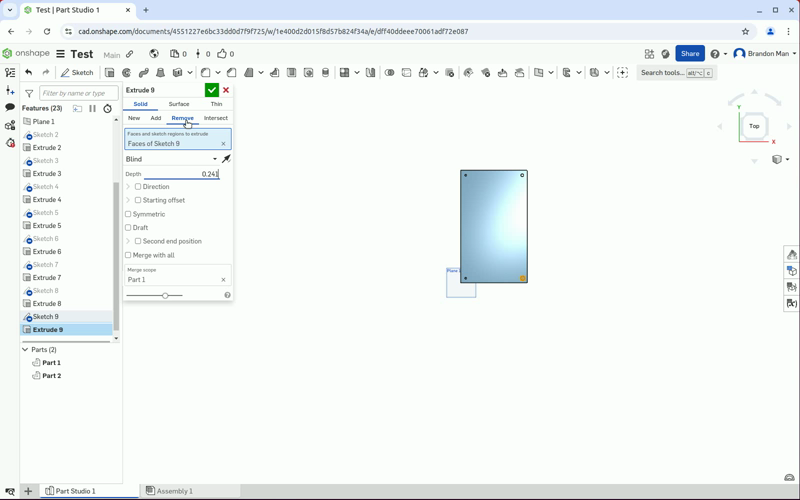
key(tab, 6)
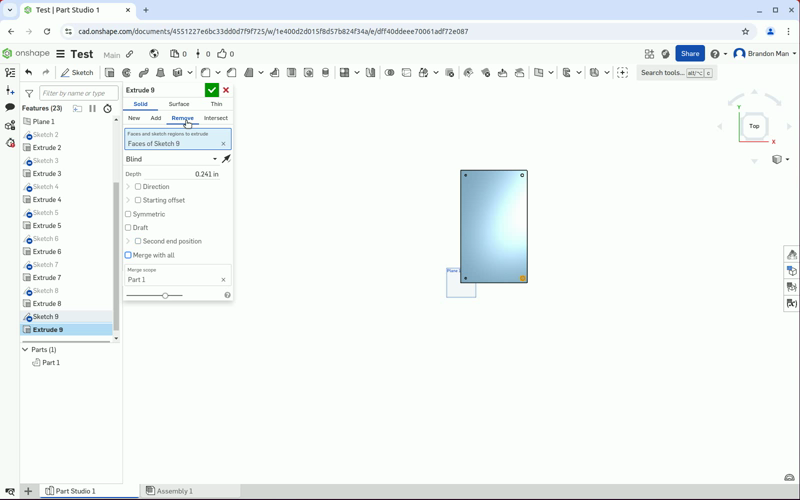
key(space)
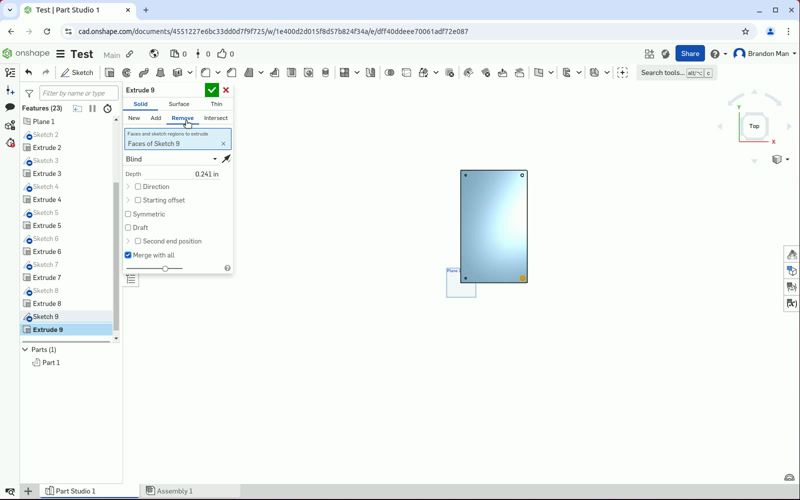
key(enter)
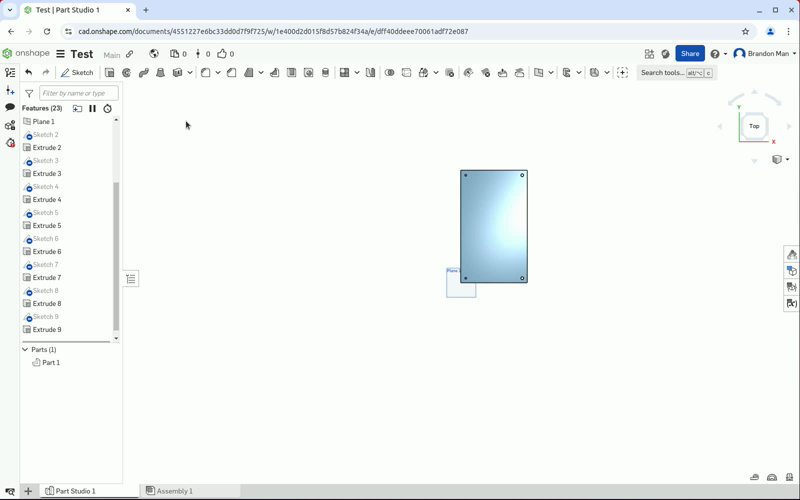
key(shift+h)
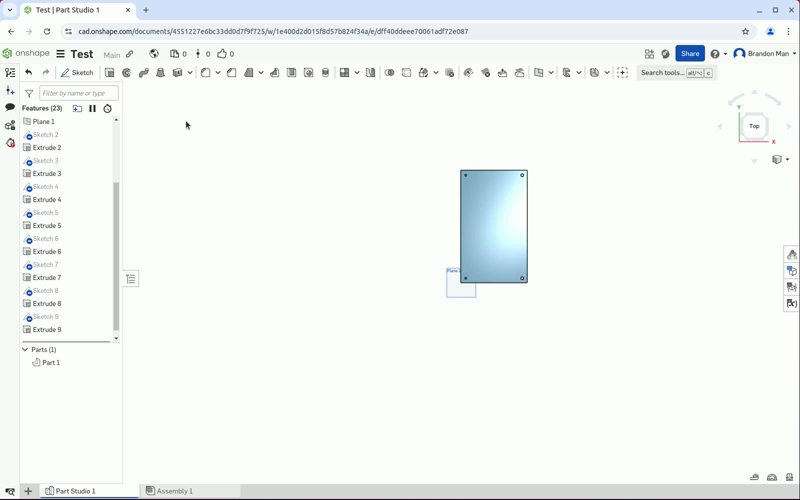
key(shift+h)
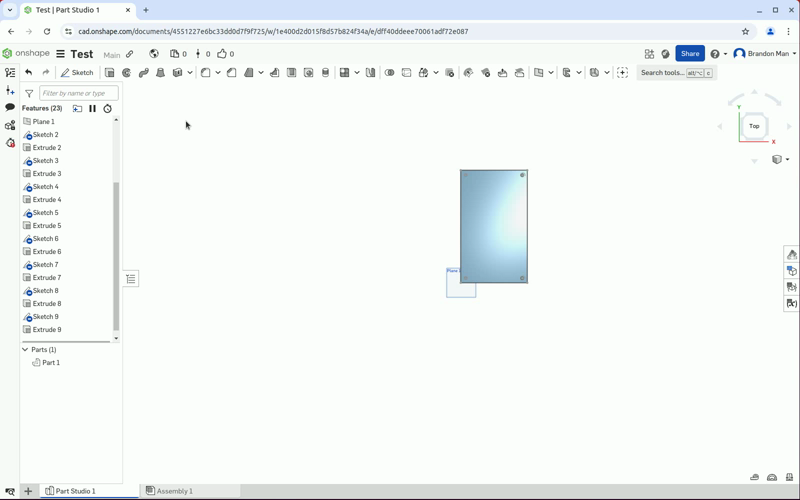
key(shift+7)
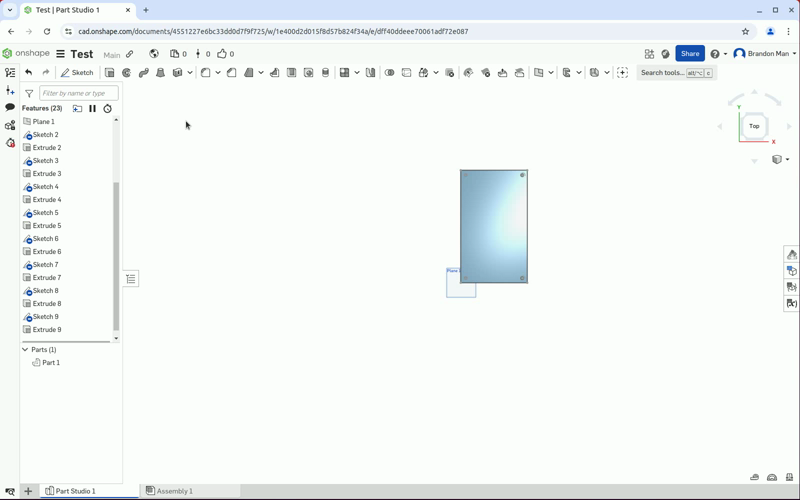
key(up, 3)
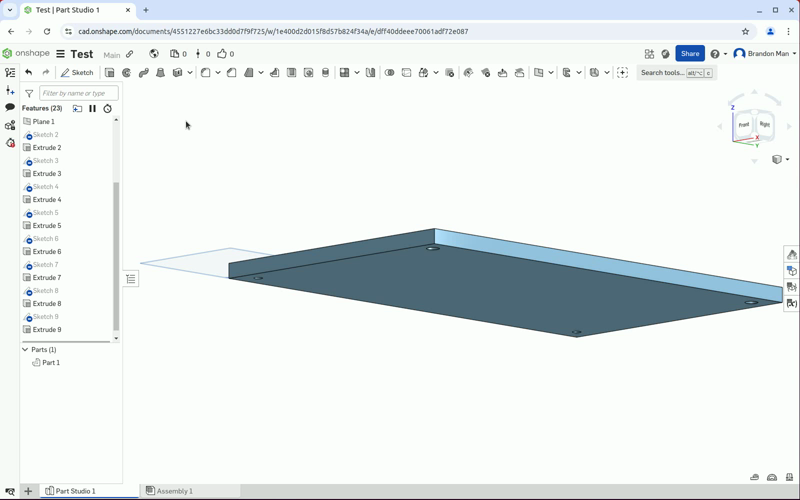
key(left, 3)
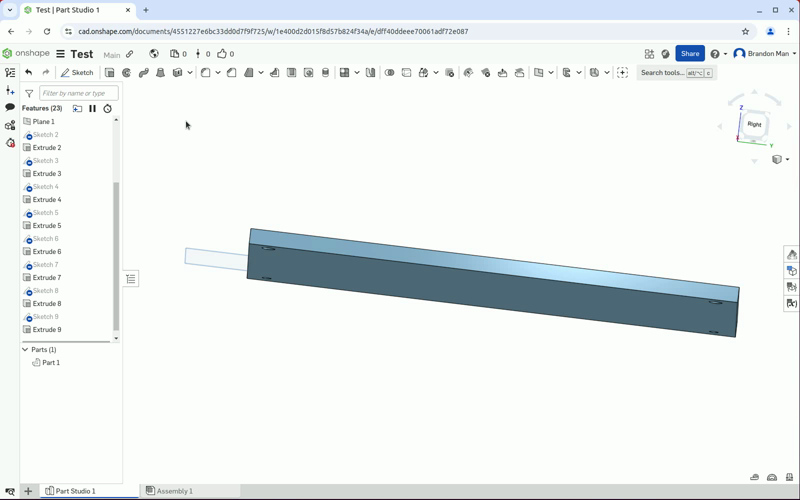
key(right, 3)
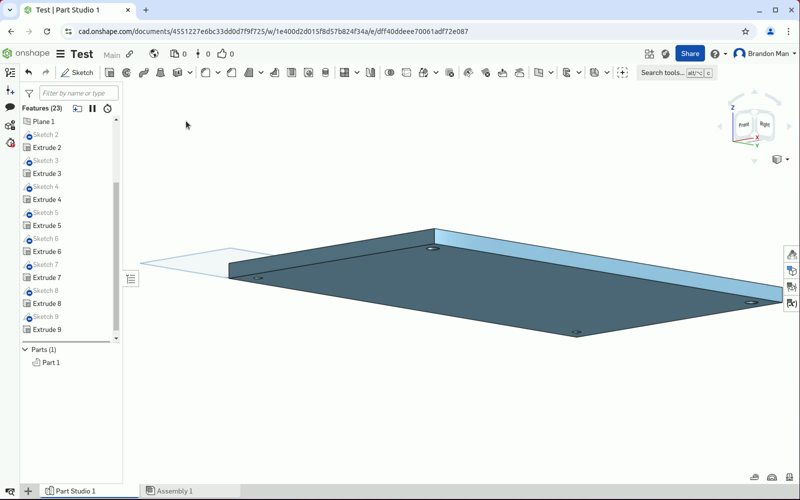
key(down, 3)
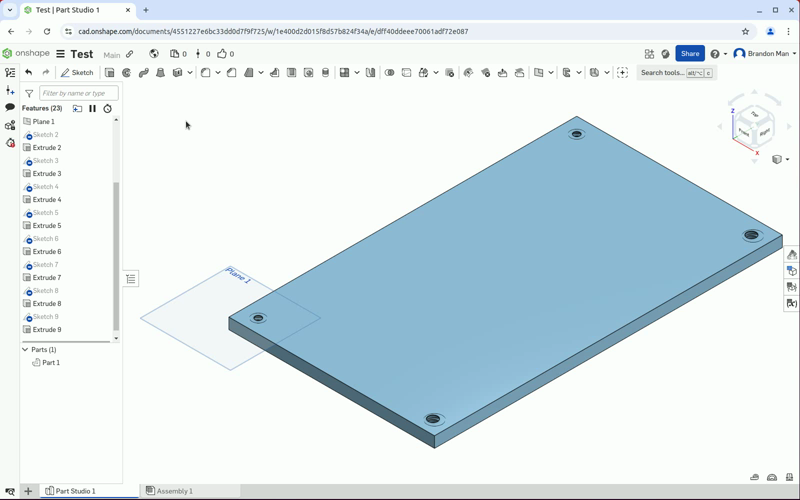
mouse_move(69, 98)
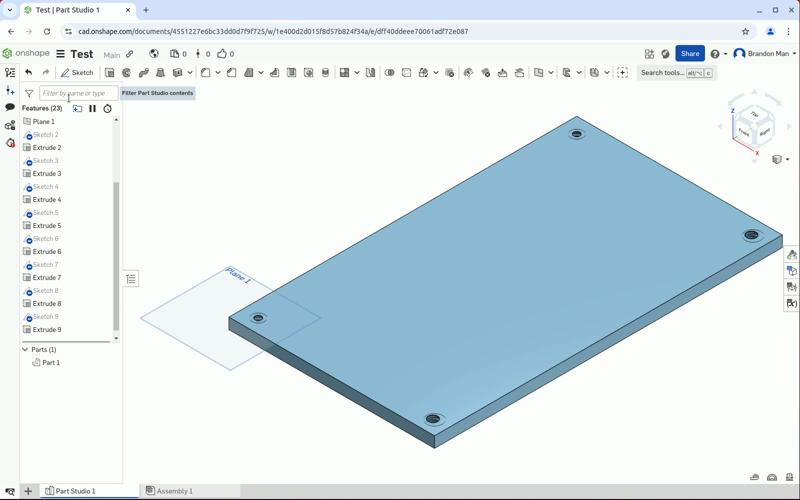
click(69, 98)